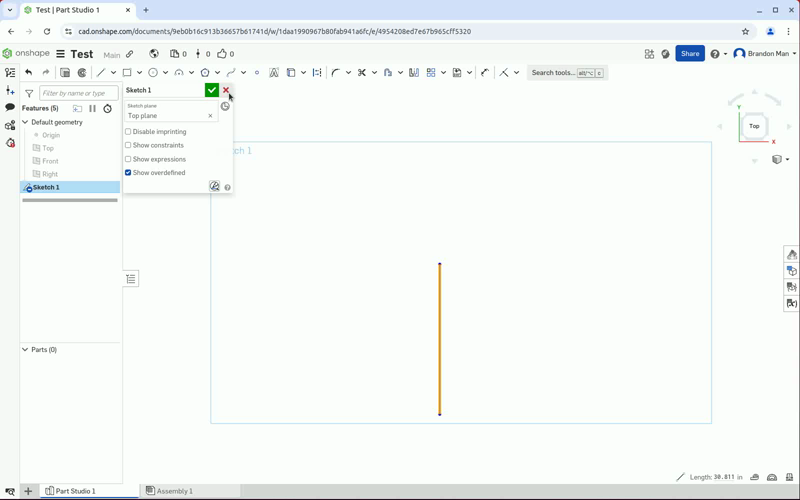
key(shift+h)
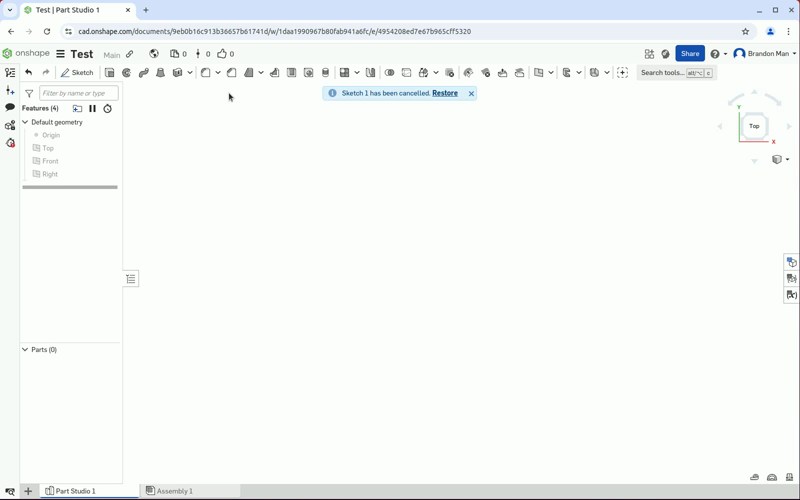
mouse_move(73, 352)
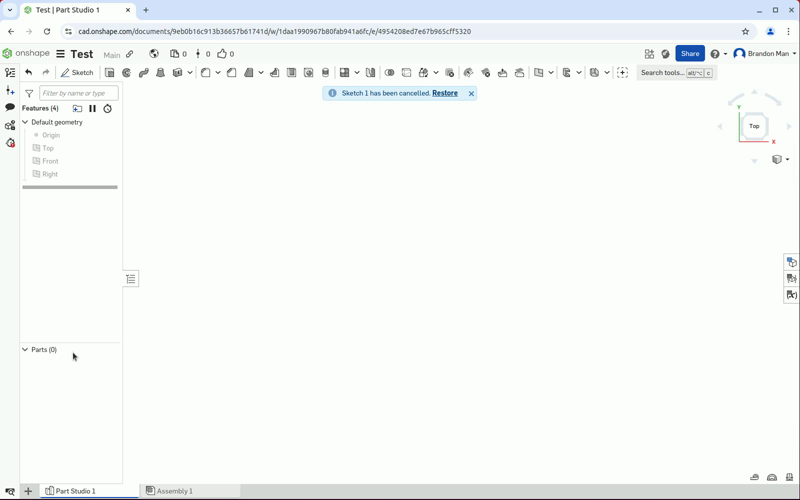
key(y)
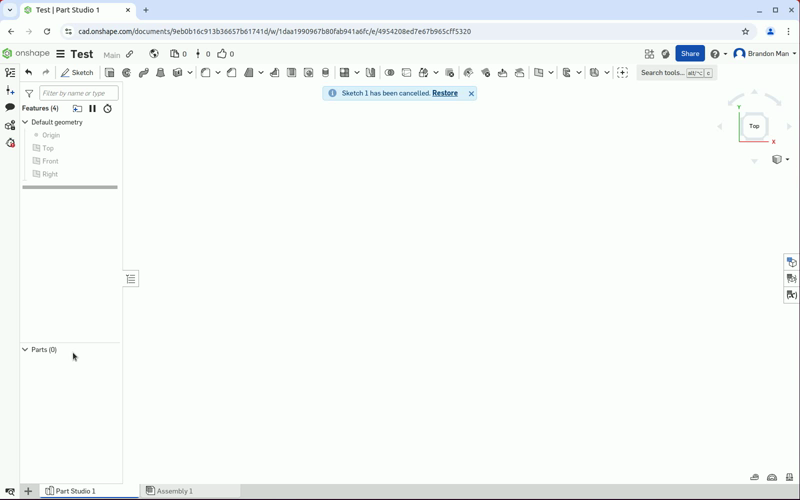
key(shift+p)
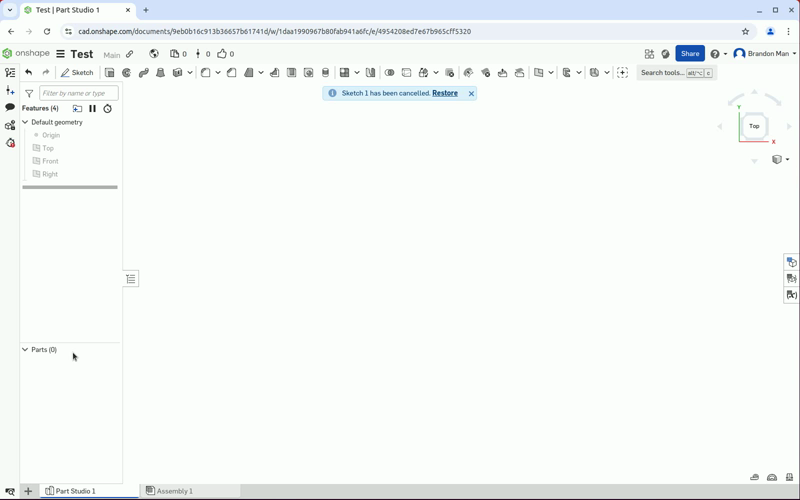
key(space)
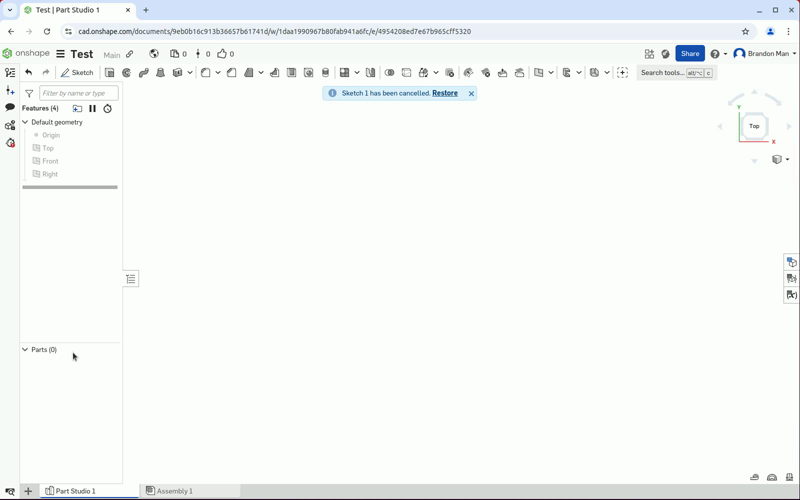
key_down(shift)
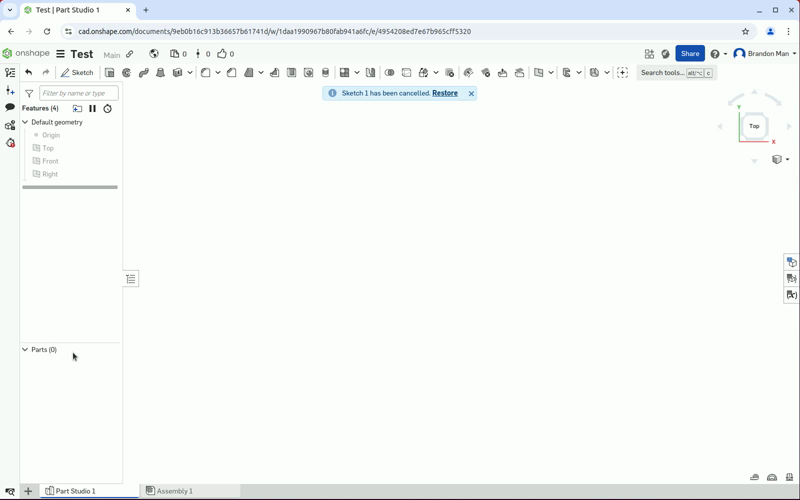
key(up)
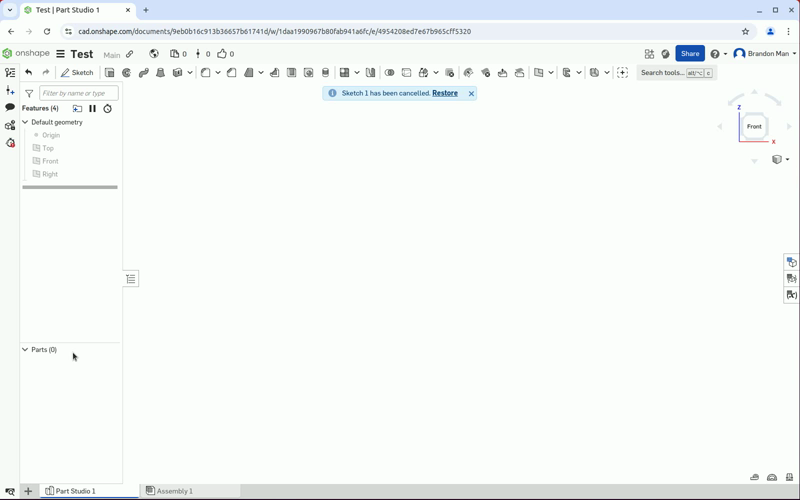
key_up(shift)
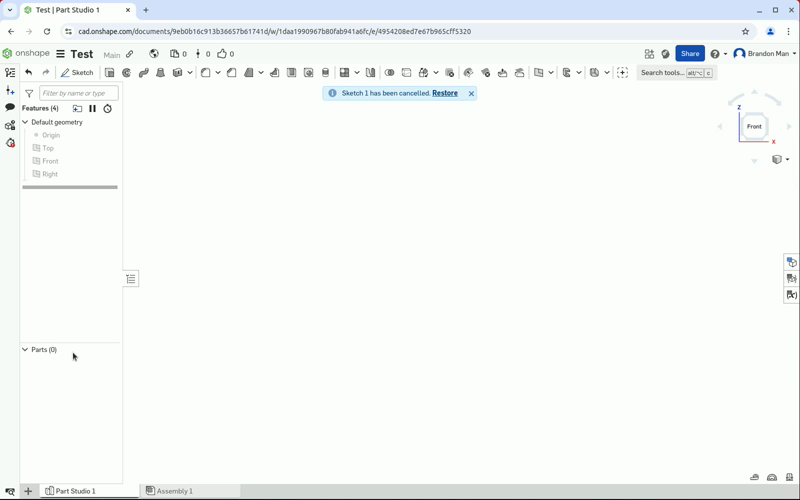
key(space)
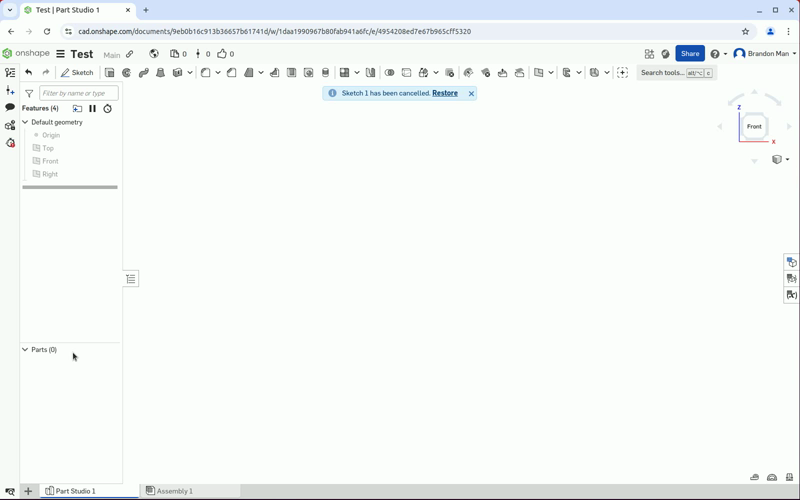
key_down(shift)
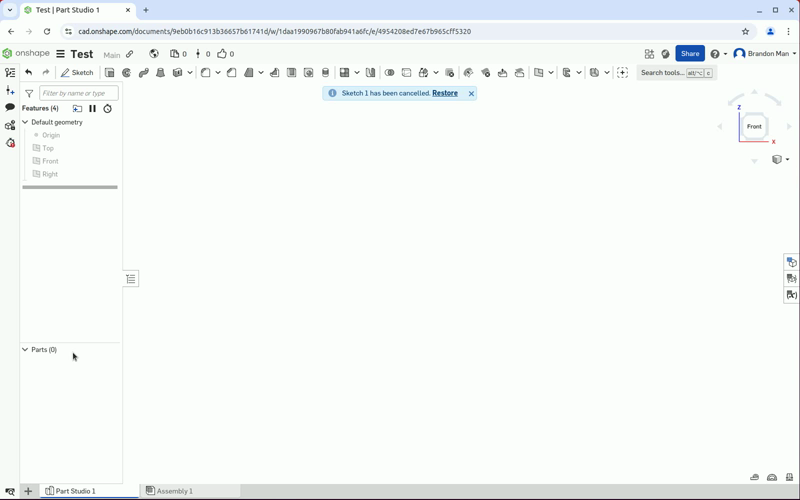
key(left)
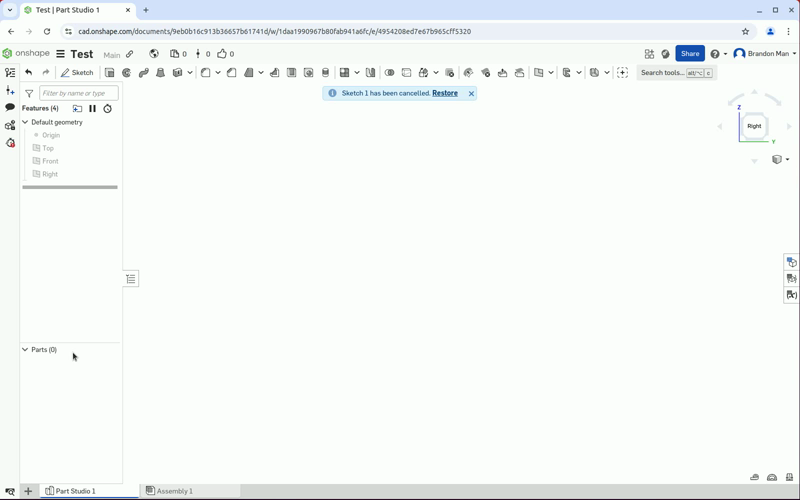
key_up(shift)
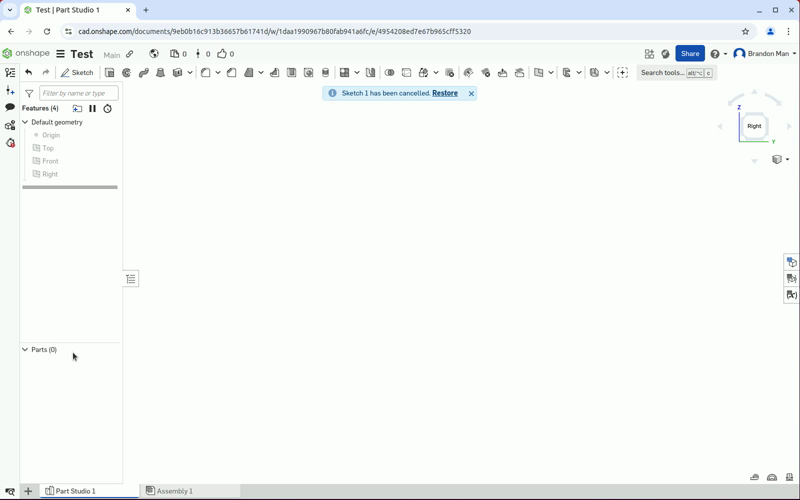
mouse_move(73, 352)
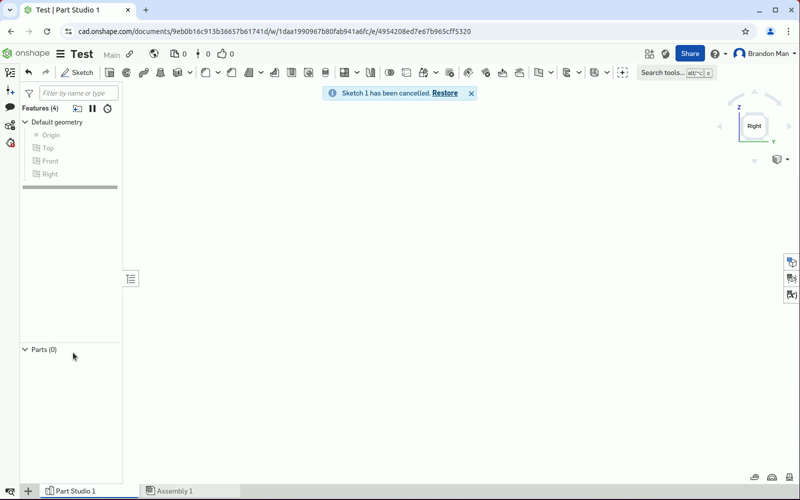
key(shift+y)
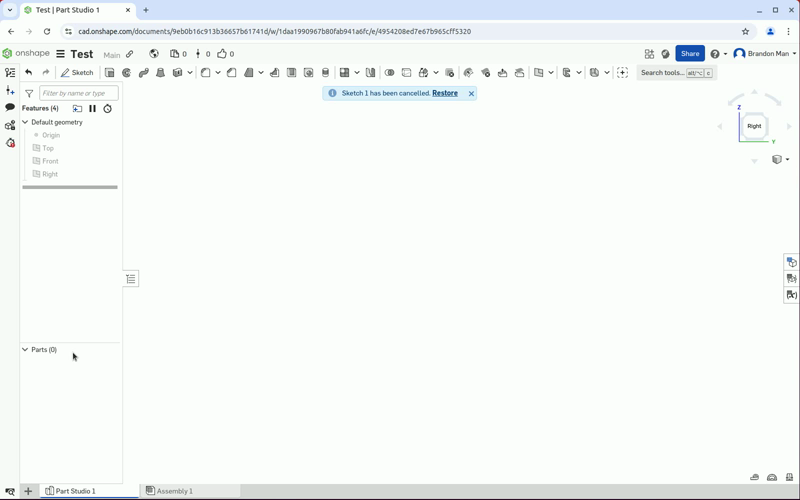
key(shift+s)
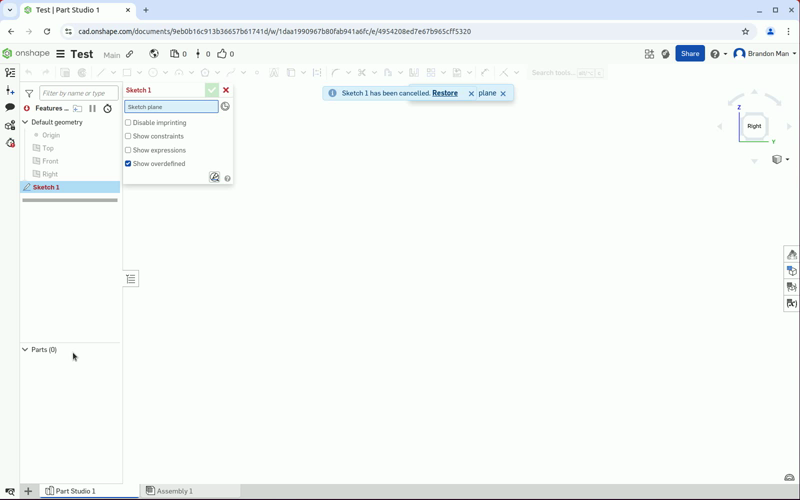
mouse_move(73, 176)
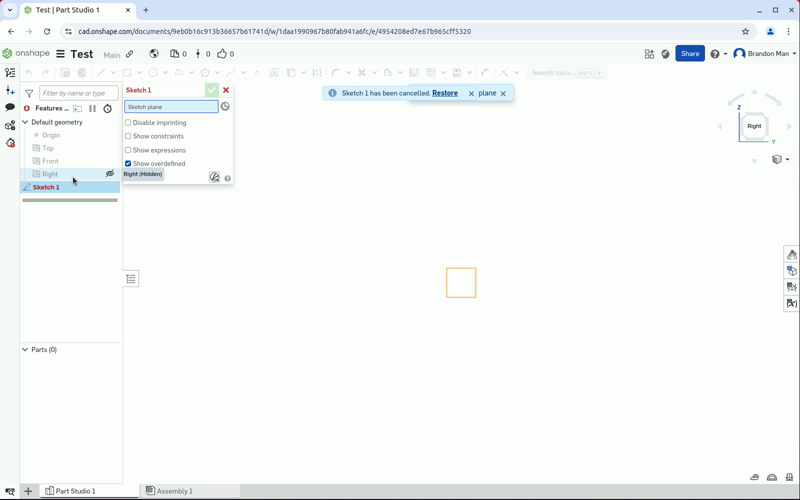
click(73, 176)
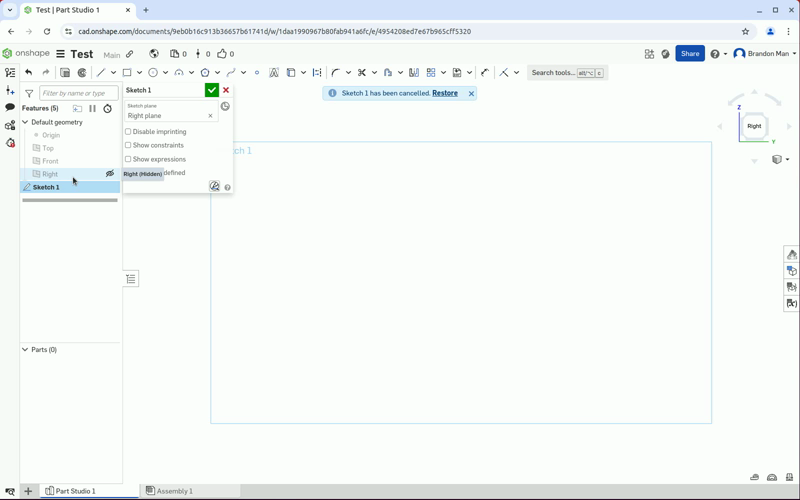
mouse_move(73, 352)
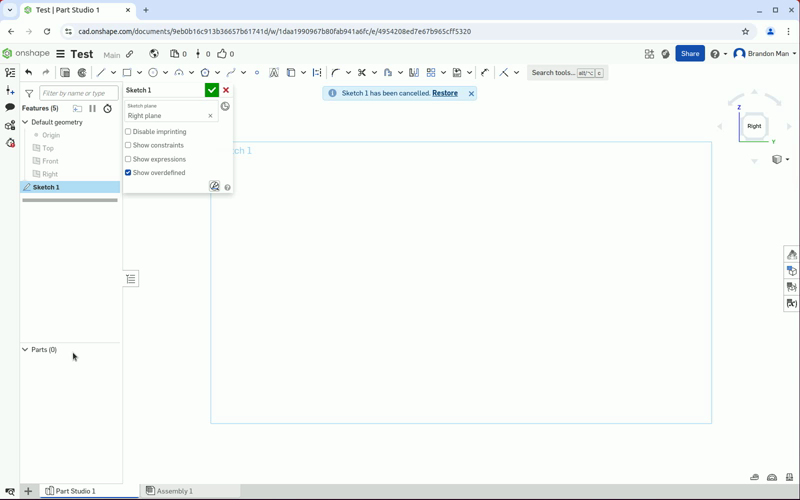
key(y)
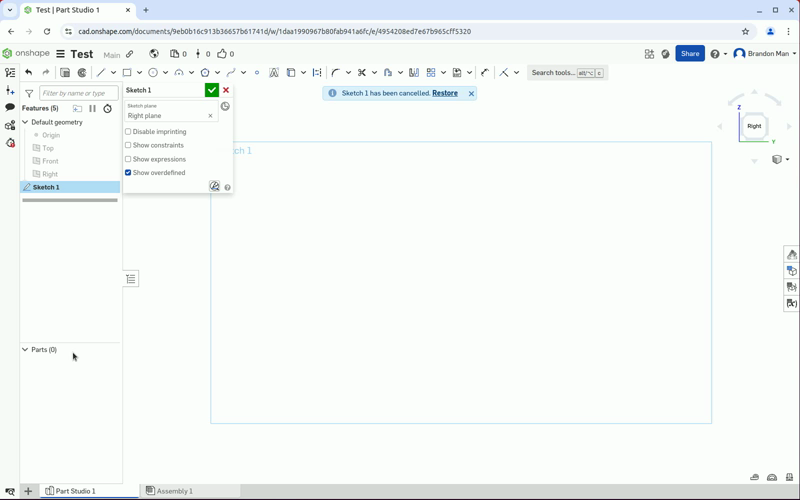
key(l)
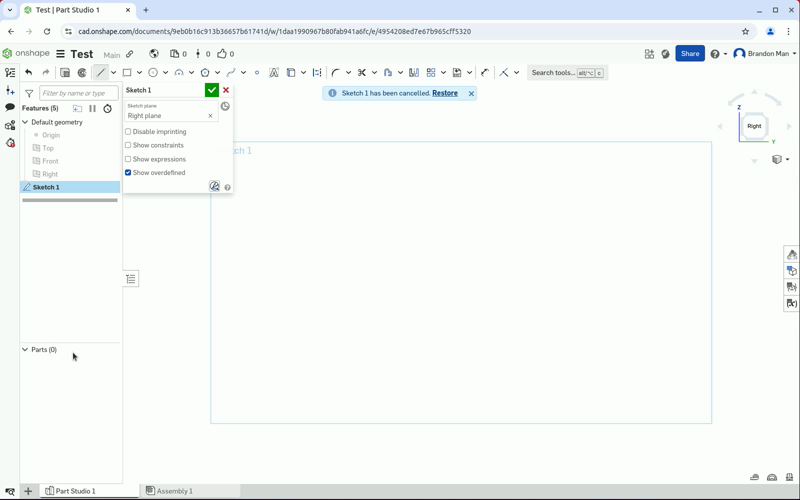
key_down(shift)
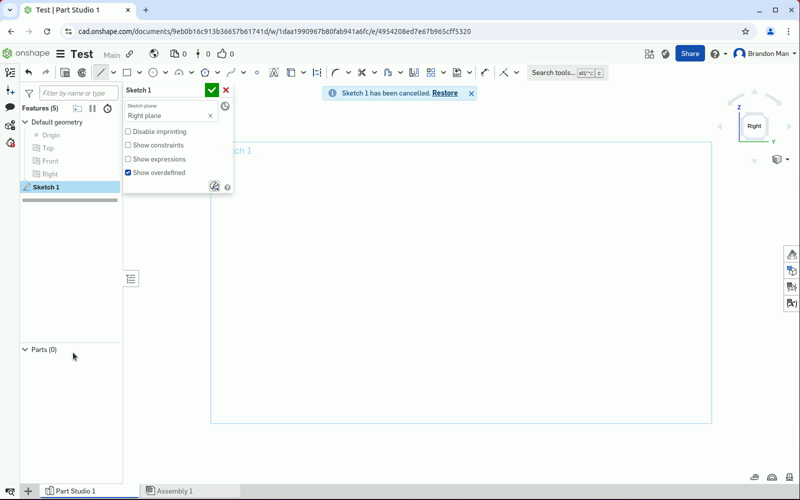
mouse_move(458, 285)
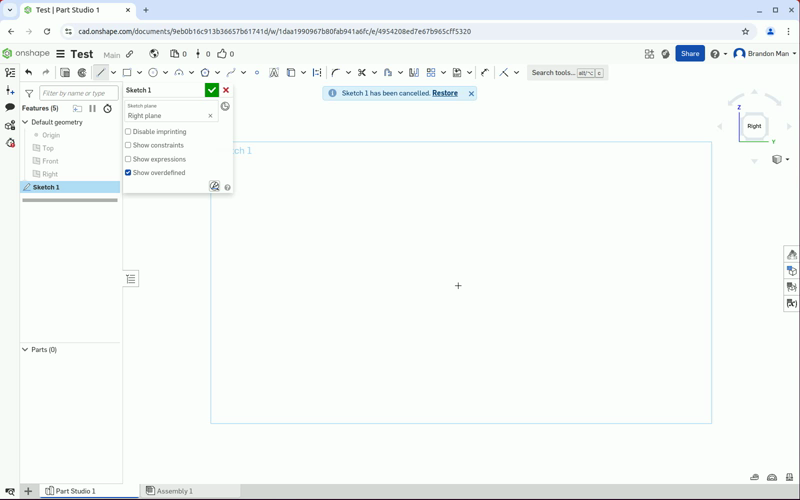
click(458, 285)
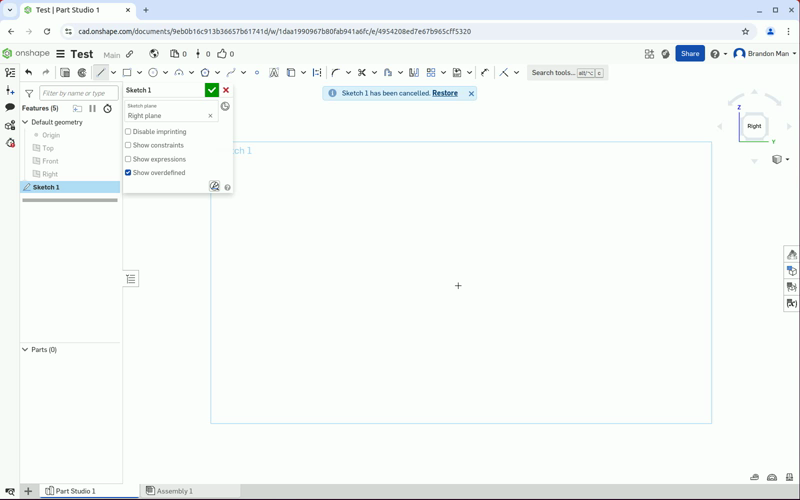
key_up(shift)
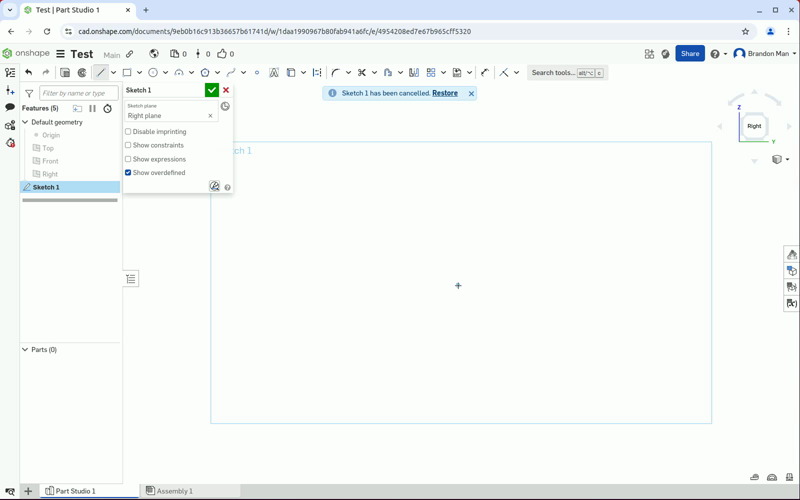
key_down(shift)
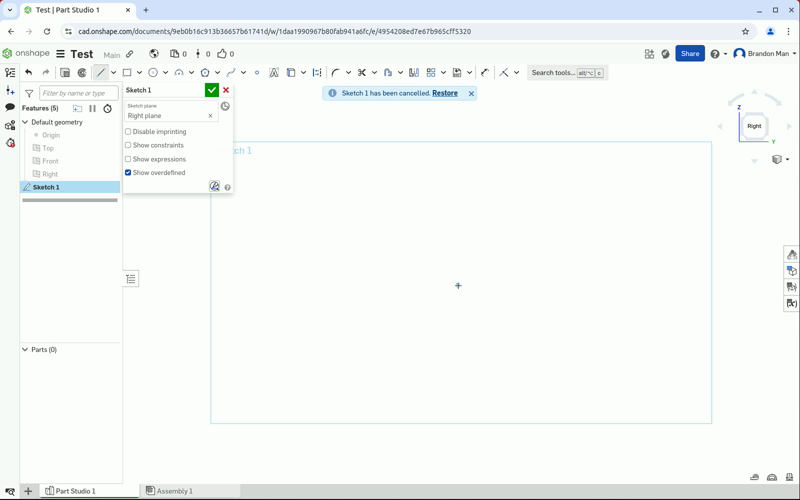
mouse_move(488, 285)
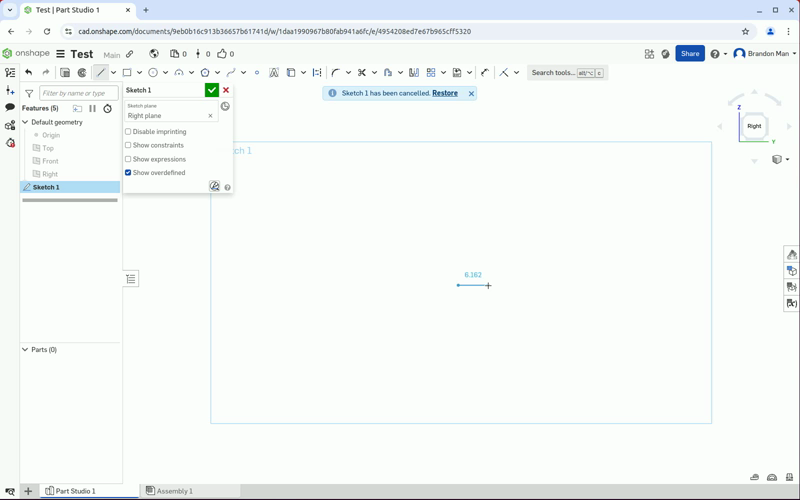
mouse_move(462, 285)
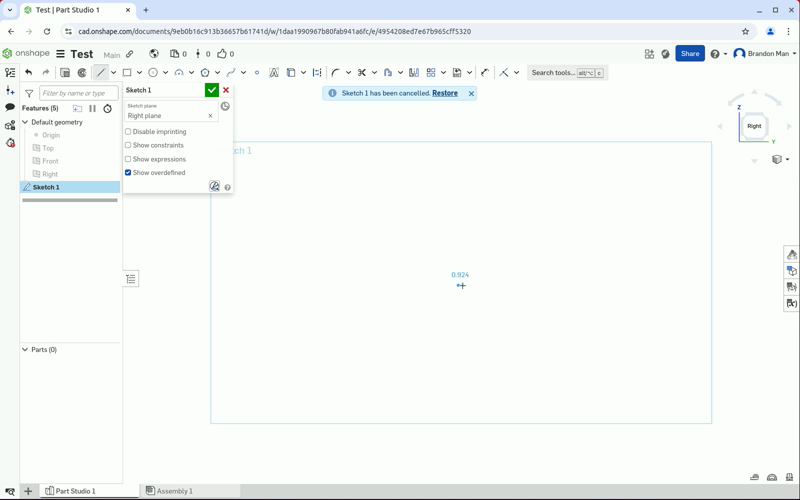
scroll(6)
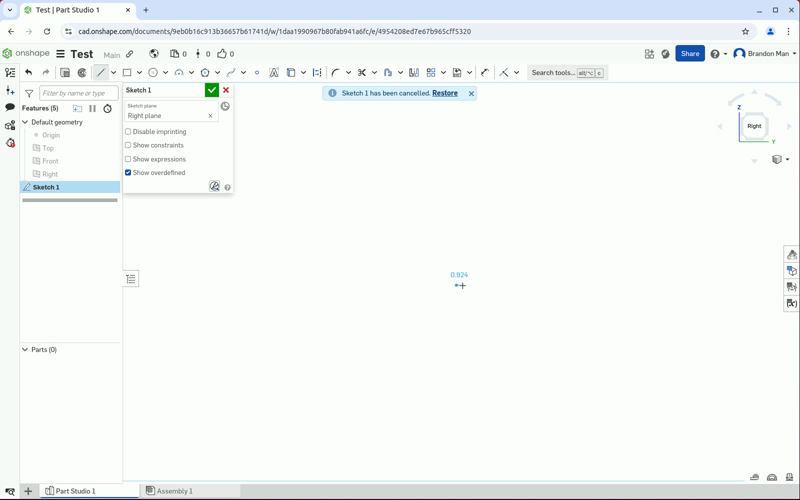
scroll(6)
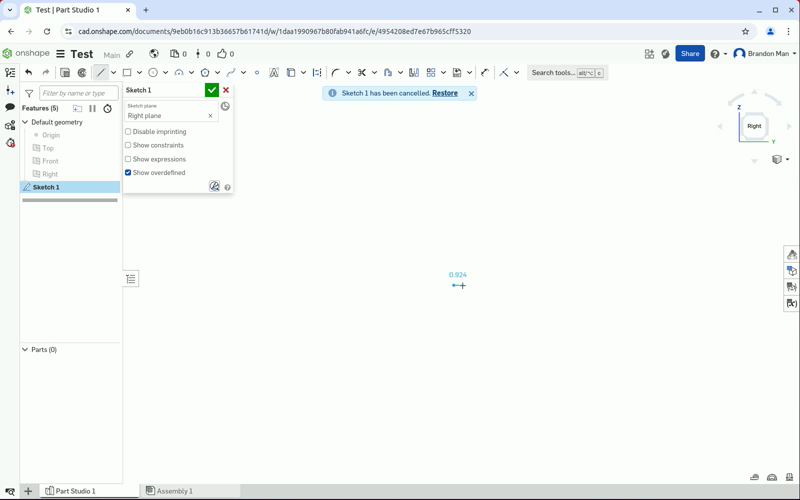
scroll(6)
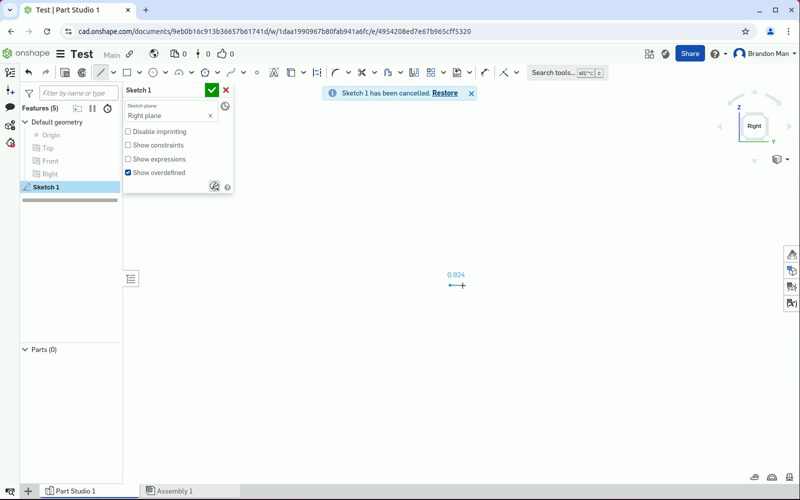
scroll(6)
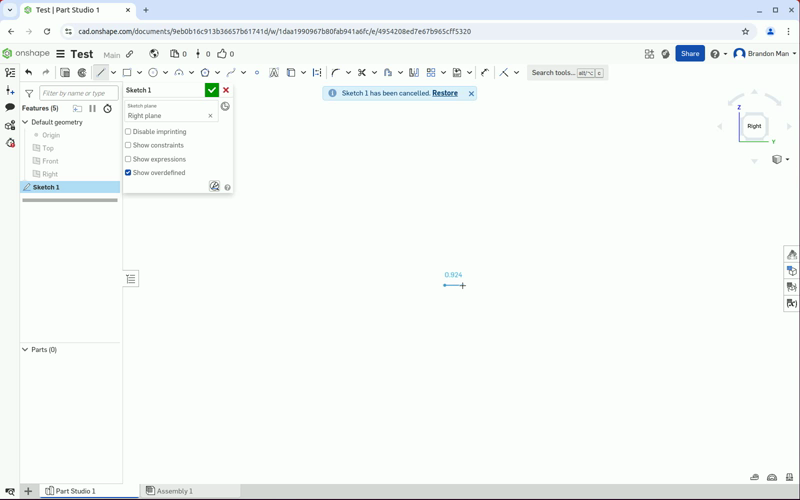
scroll(6)
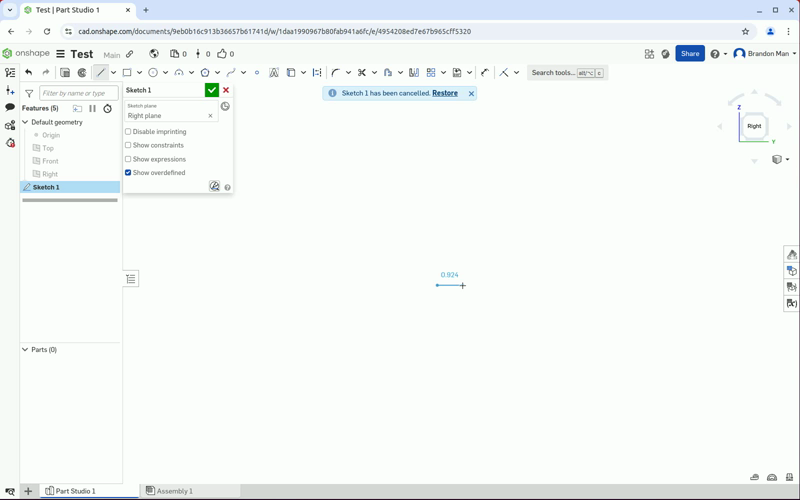
scroll(6)
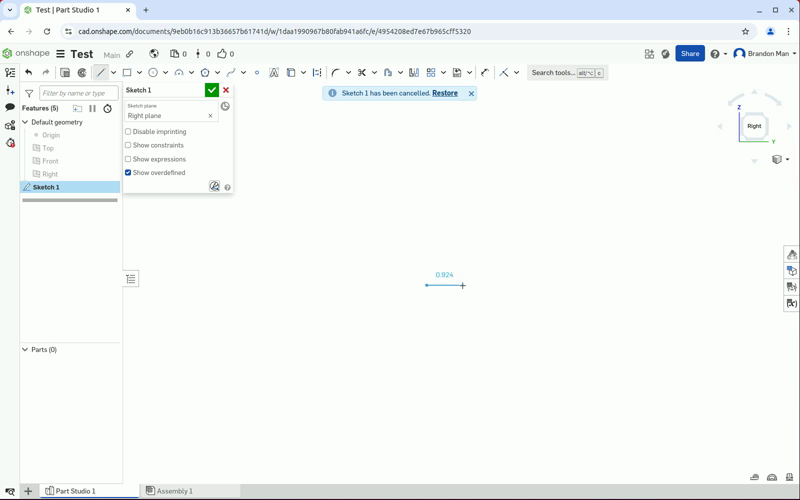
scroll(6)
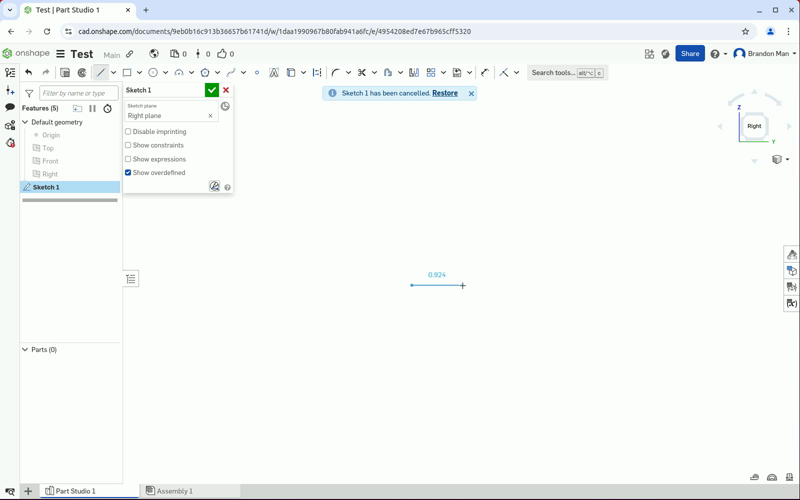
click(462, 285)
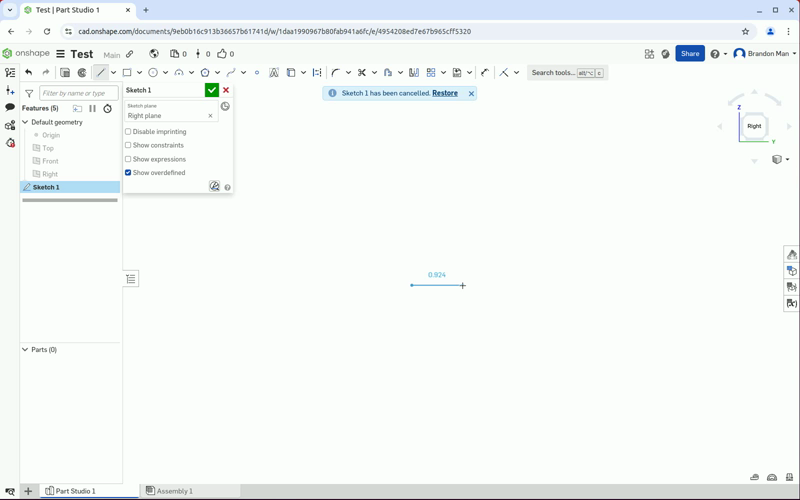
scroll(-6)
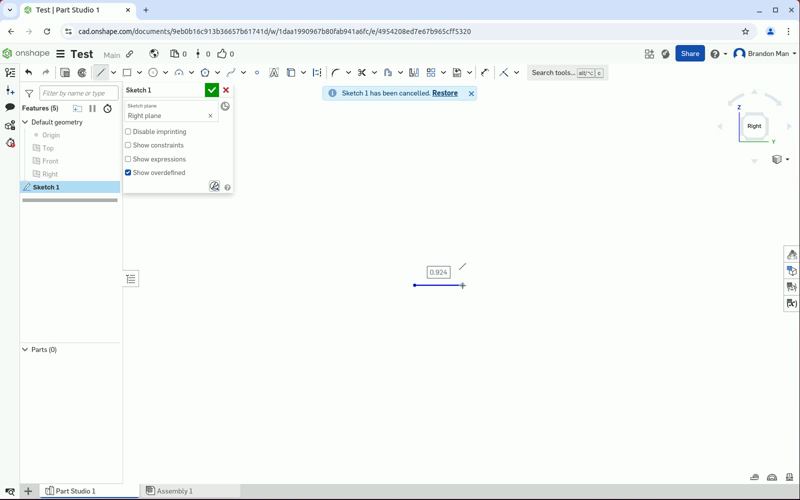
scroll(-6)
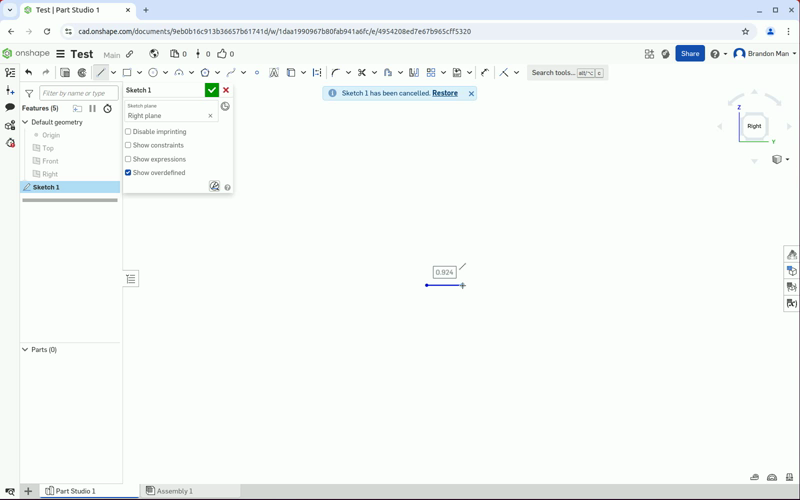
scroll(-6)
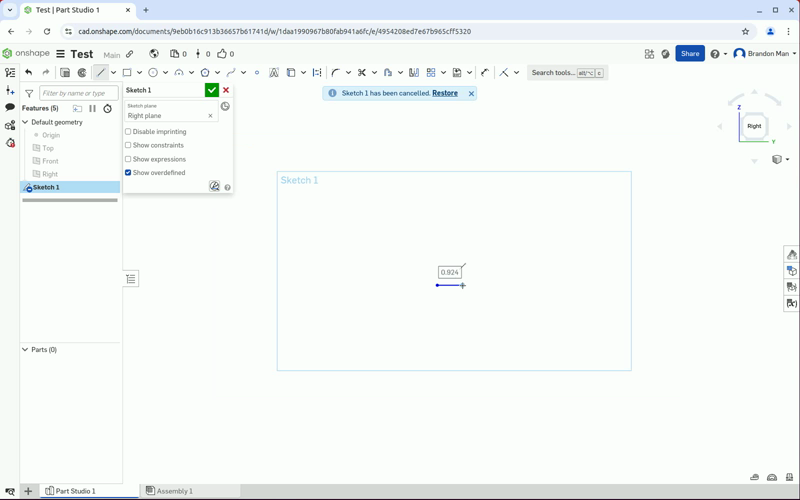
scroll(-6)
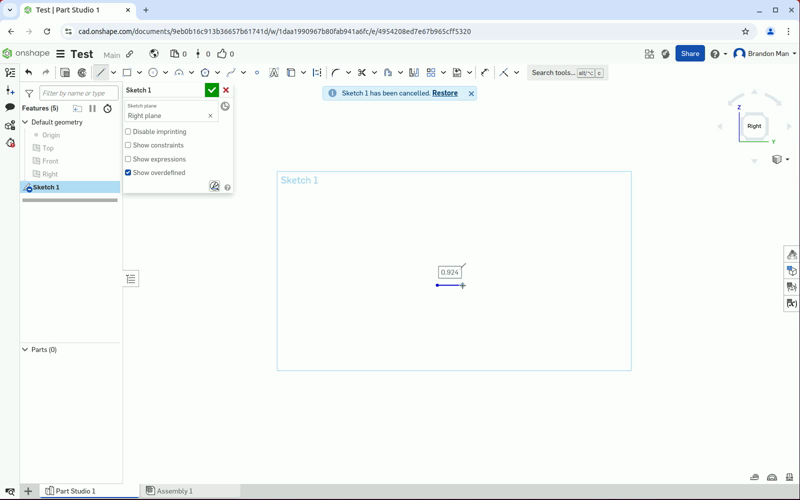
scroll(-6)
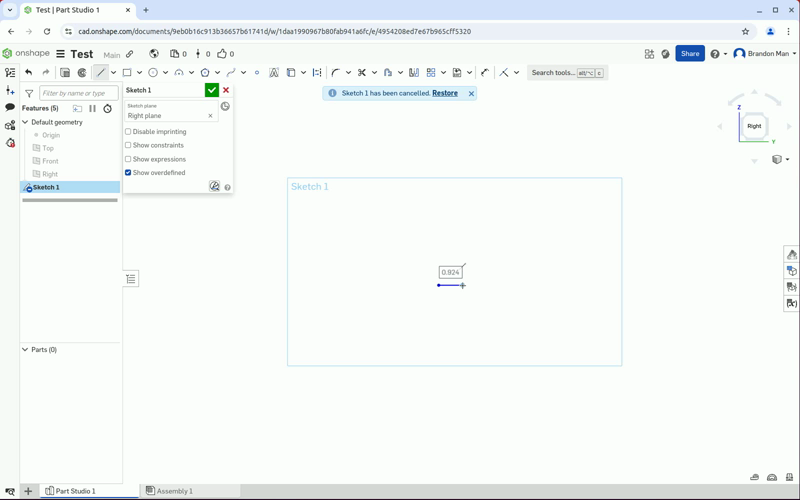
scroll(-6)
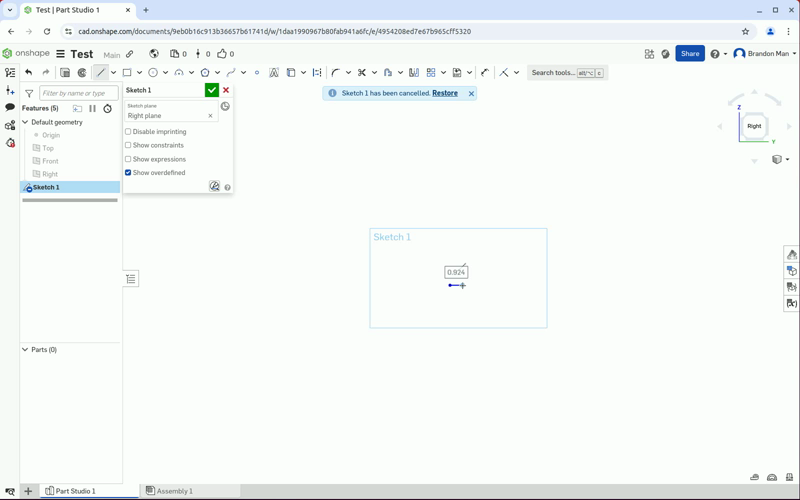
scroll(-6)
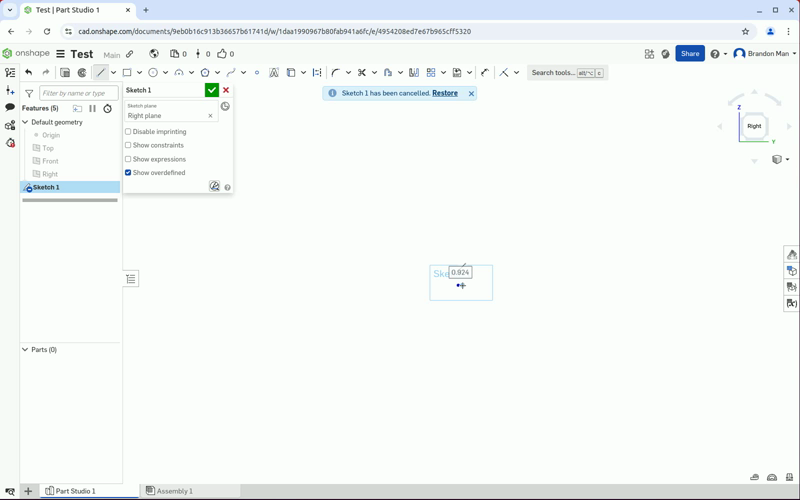
key_up(shift)
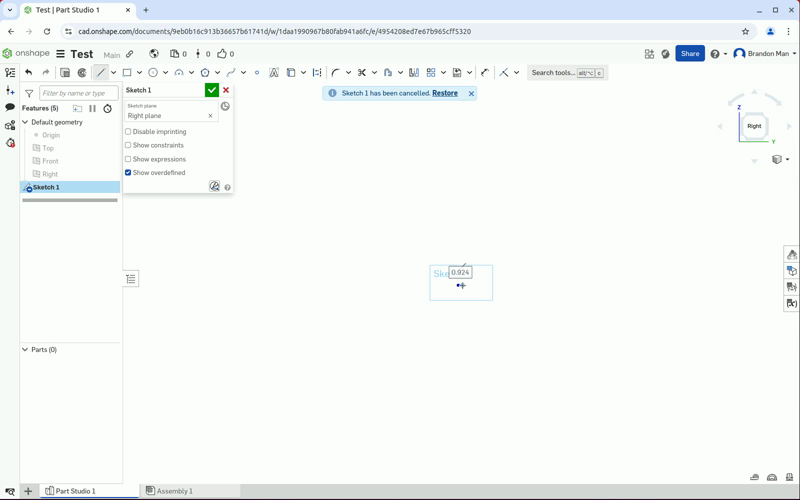
key_down(shift)
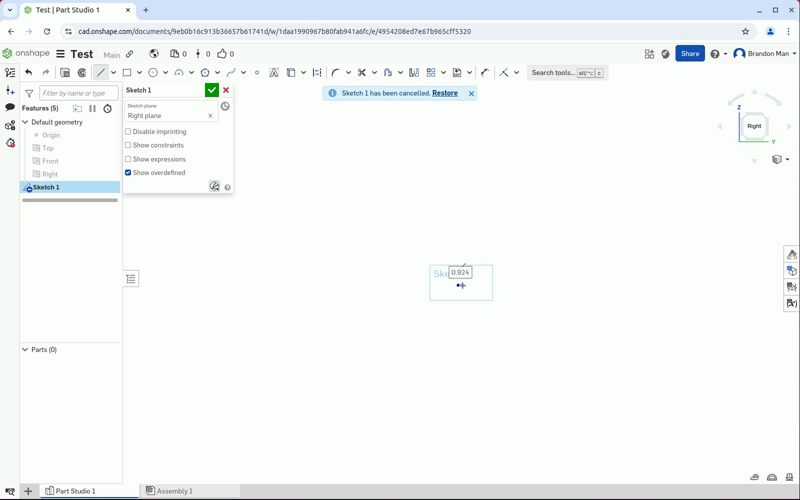
mouse_move(492, 285)
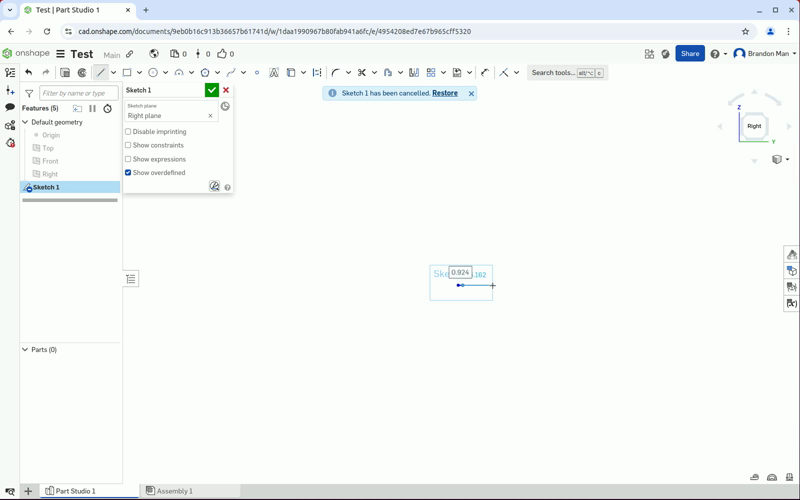
mouse_move(462, 280)
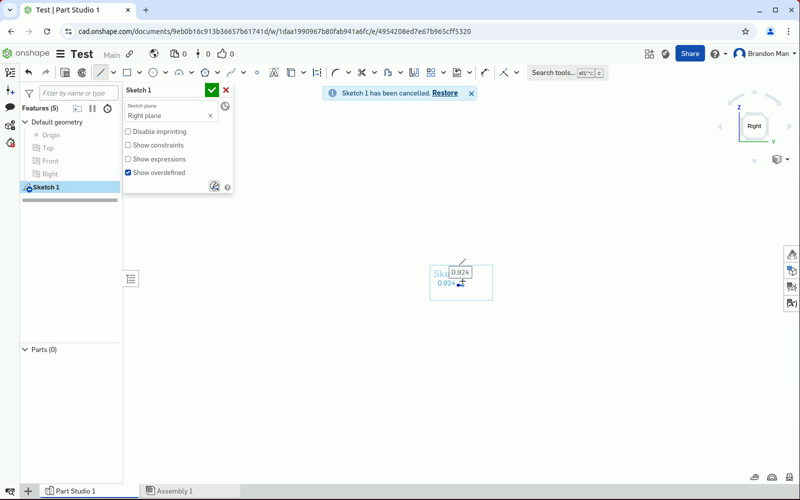
scroll(6)
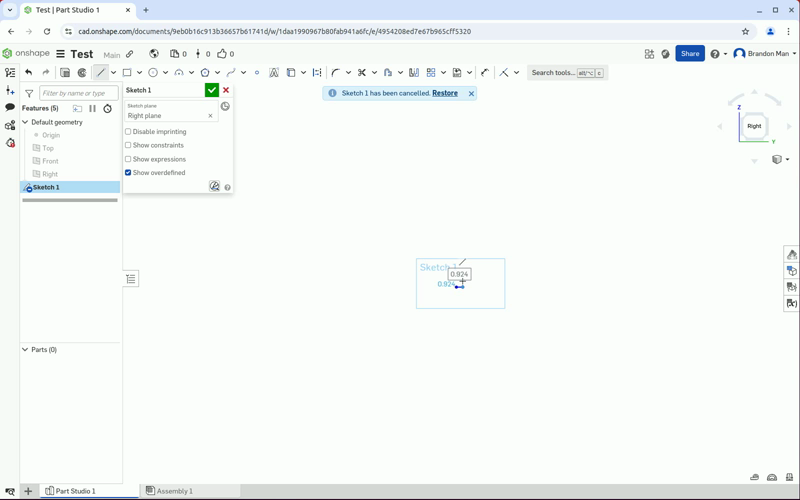
scroll(6)
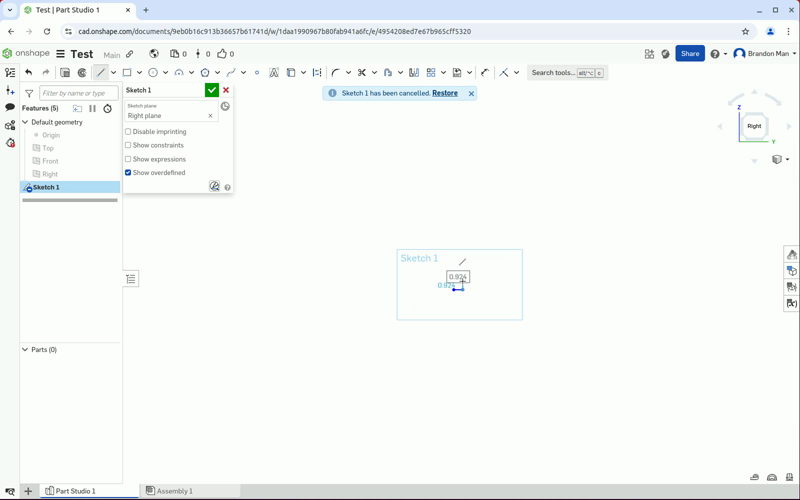
scroll(6)
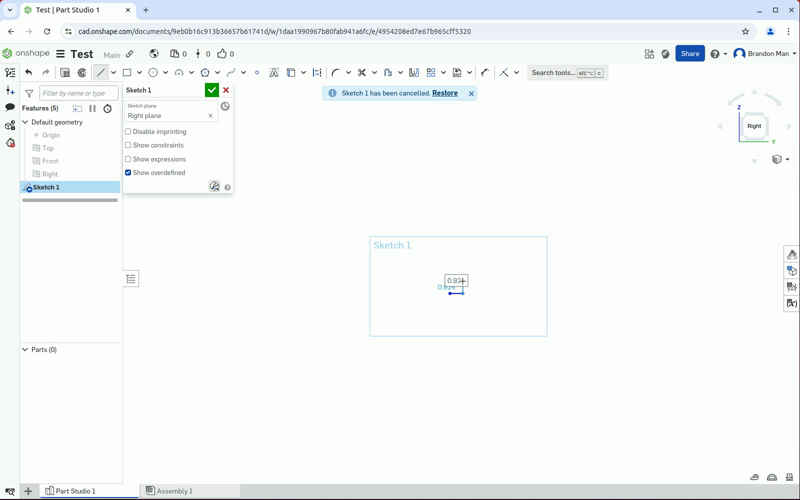
scroll(6)
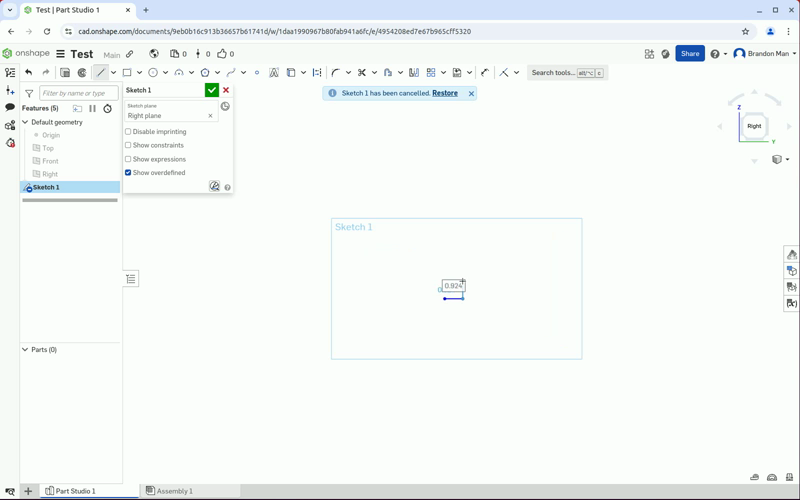
scroll(6)
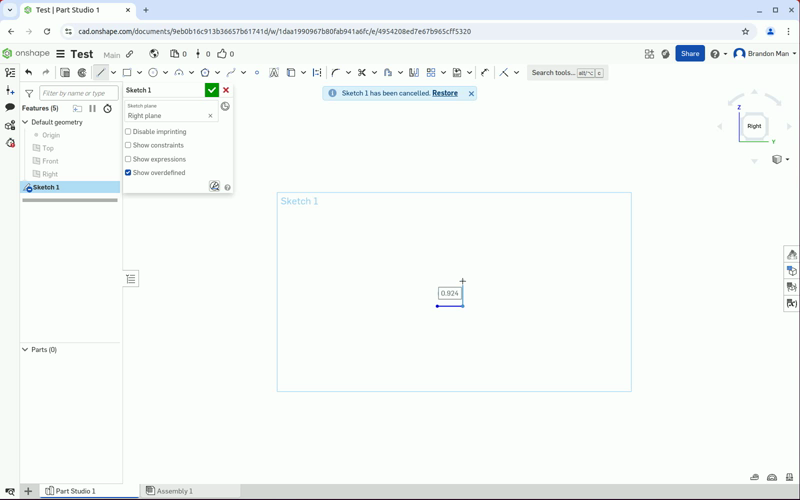
scroll(6)
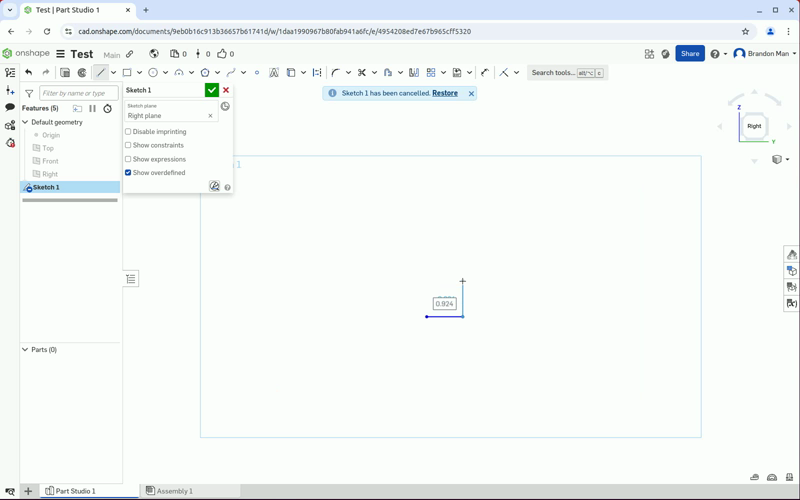
scroll(6)
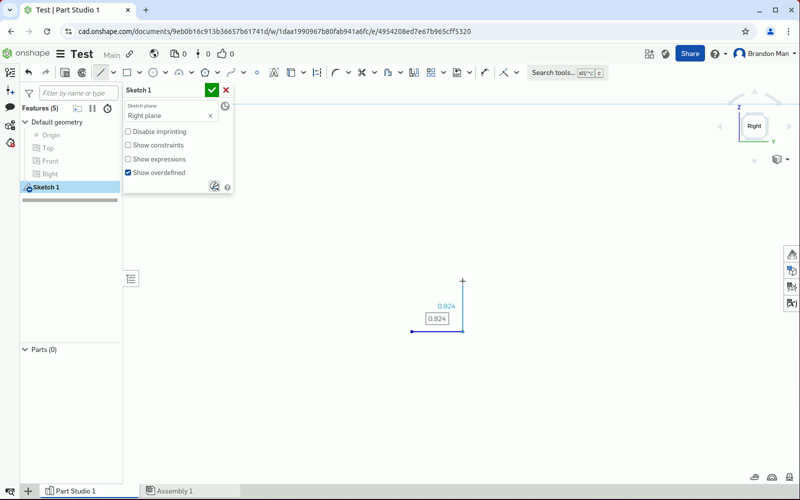
click(462, 280)
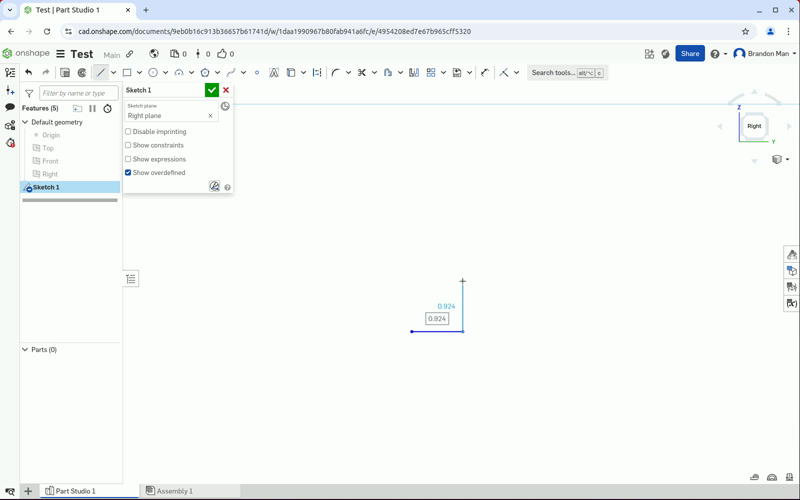
scroll(-6)
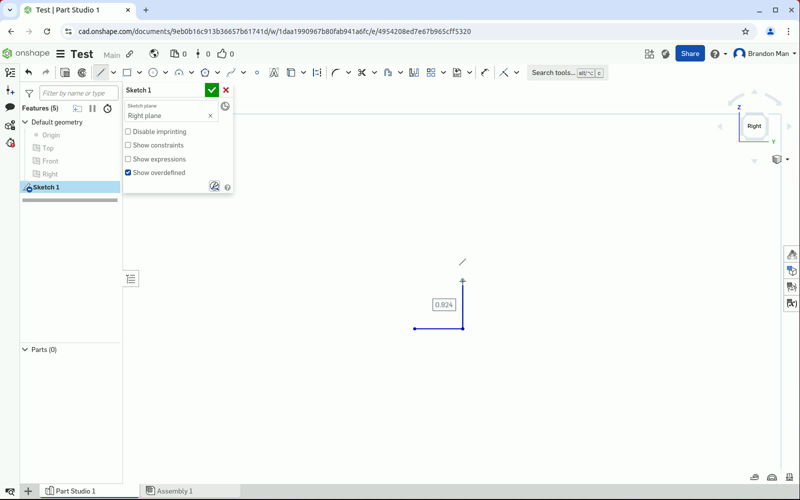
scroll(-6)
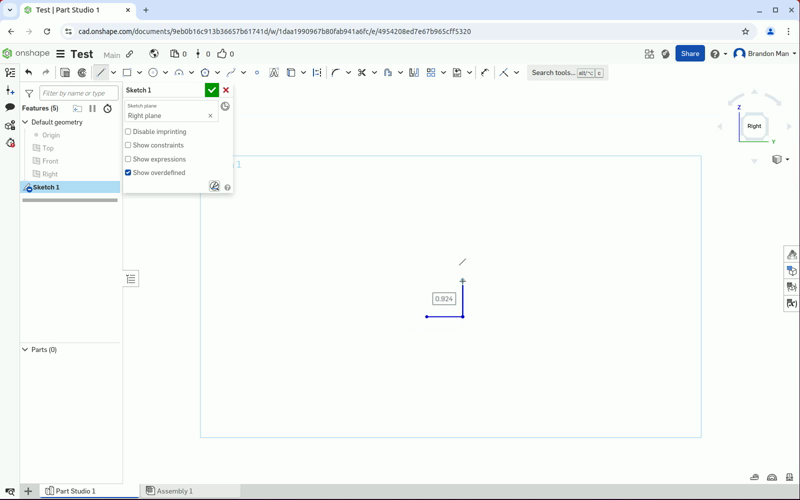
scroll(-6)
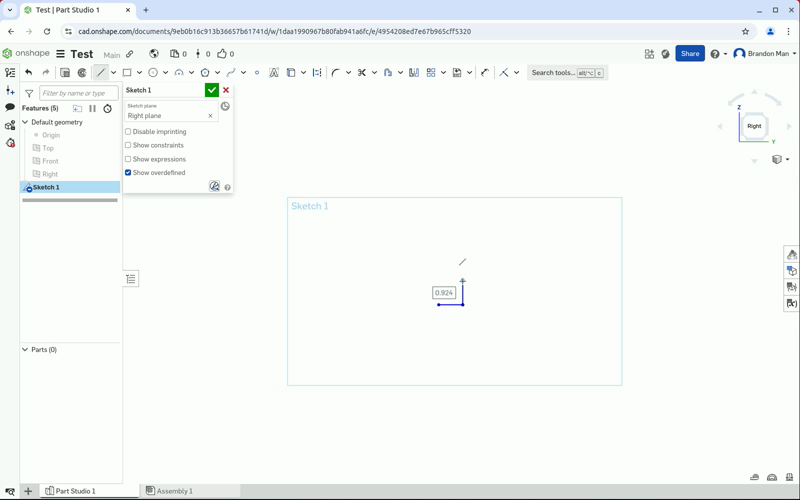
scroll(-6)
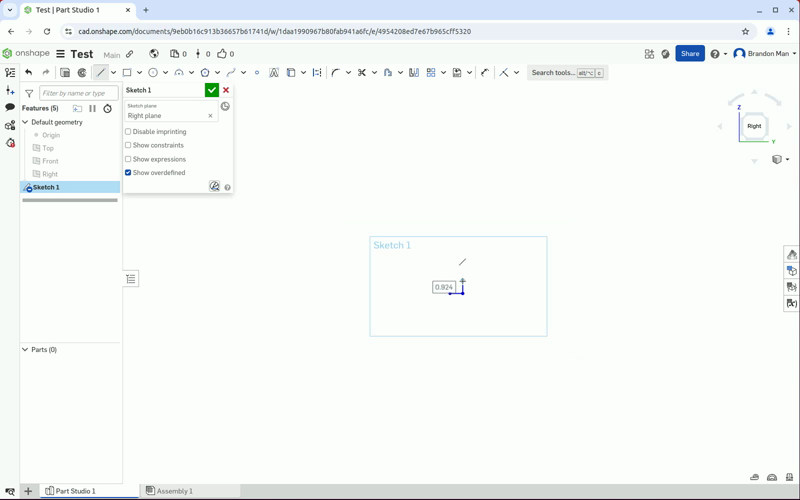
scroll(-6)
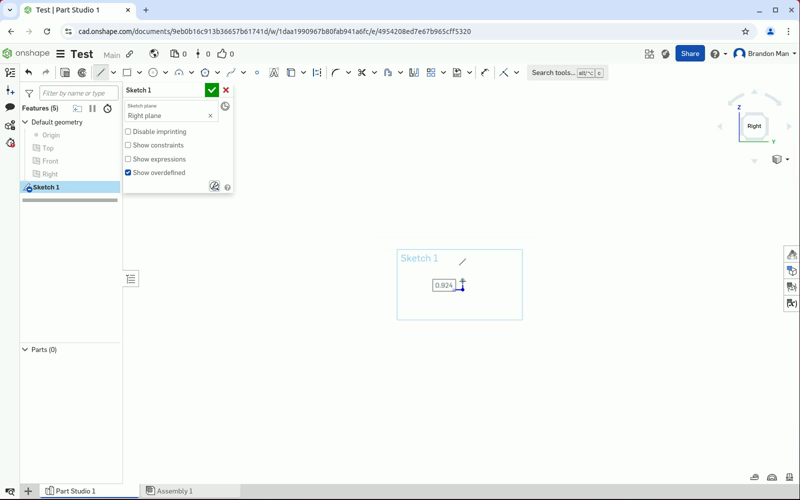
scroll(-6)
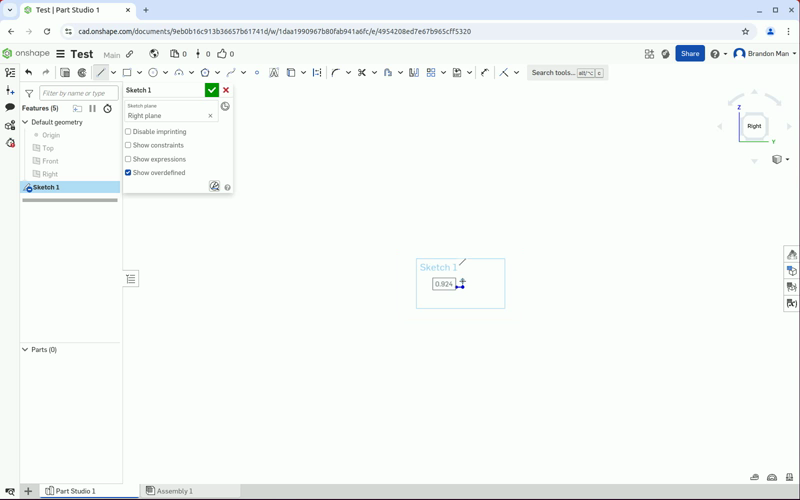
scroll(-6)
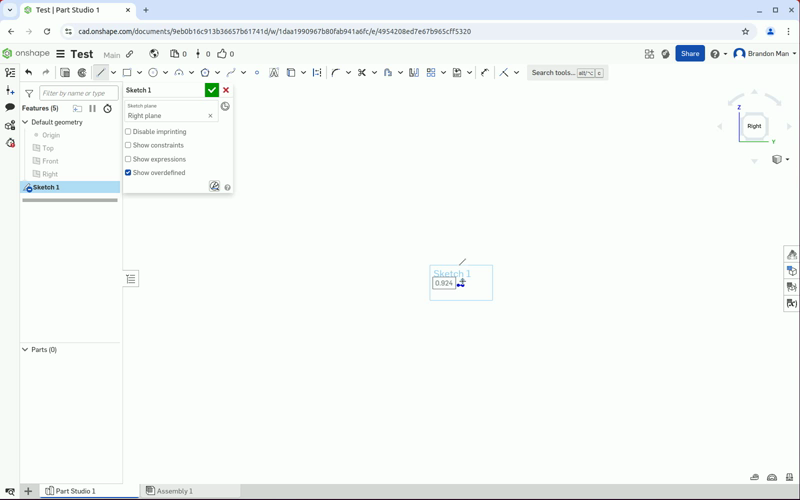
key_up(shift)
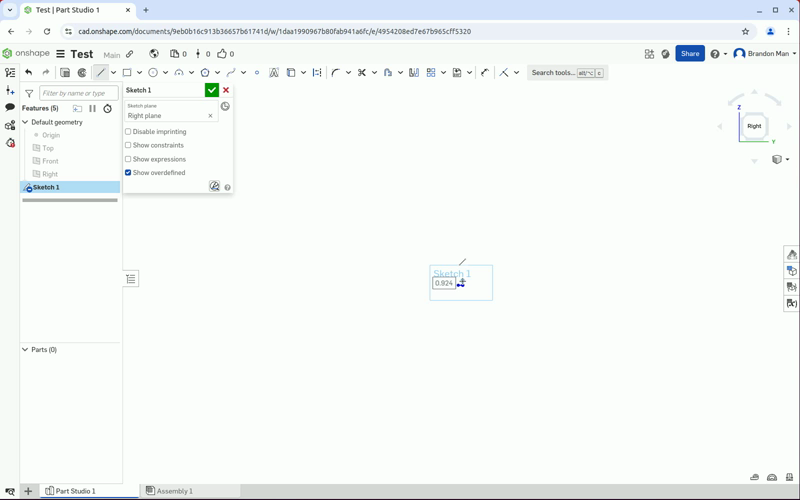
key_down(shift)
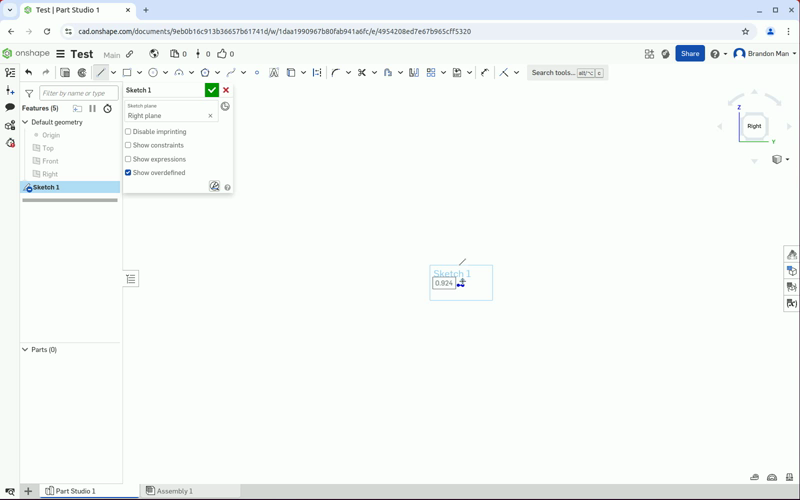
mouse_move(492, 280)
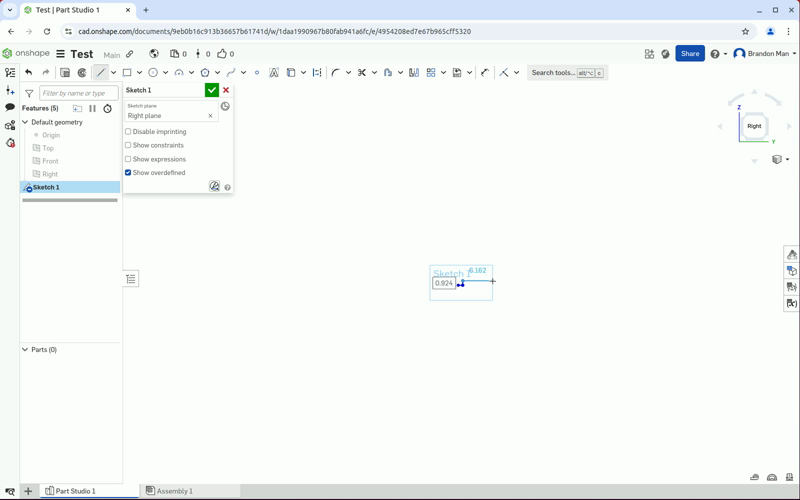
mouse_move(458, 280)
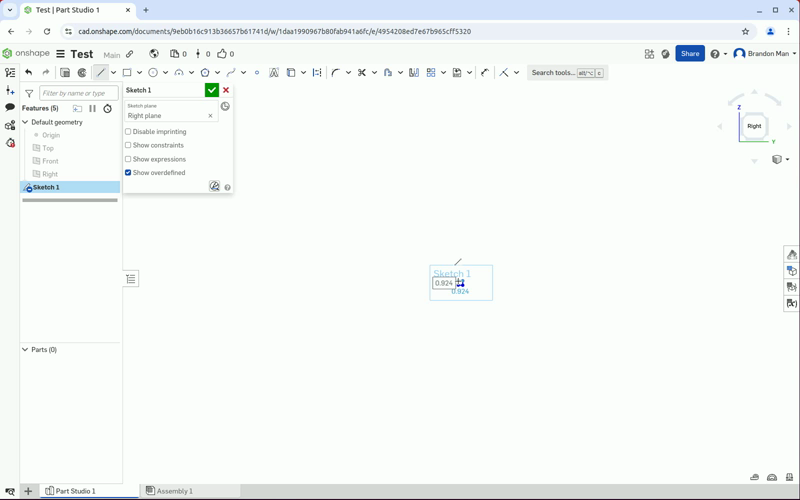
scroll(6)
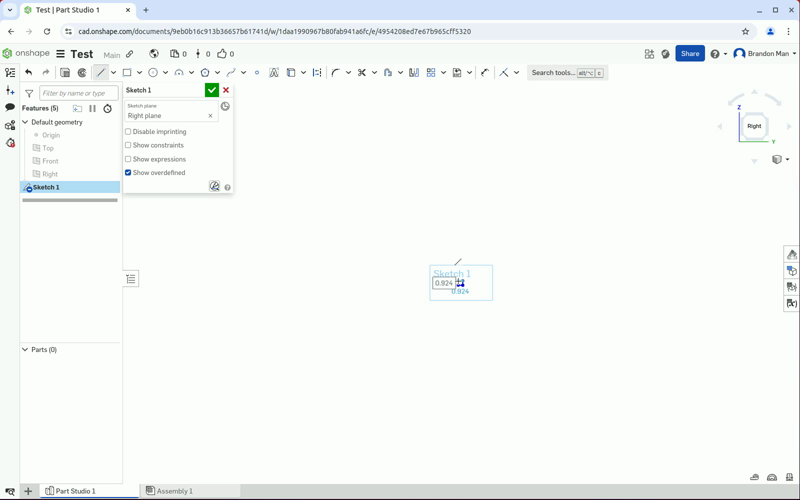
scroll(6)
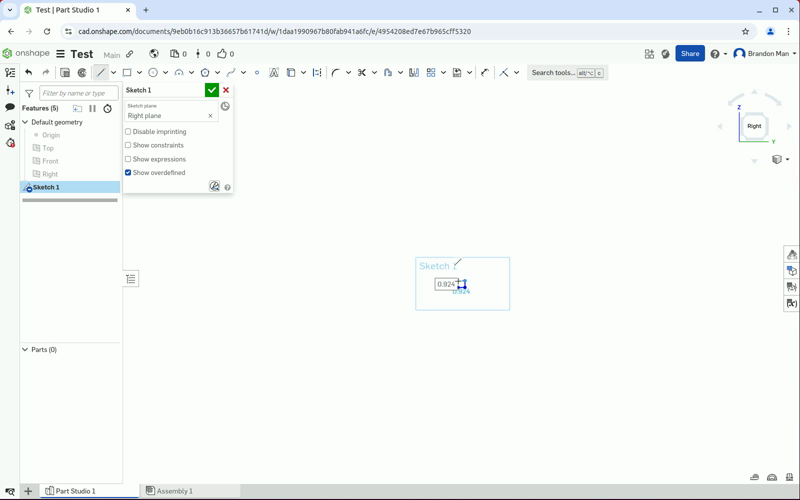
scroll(6)
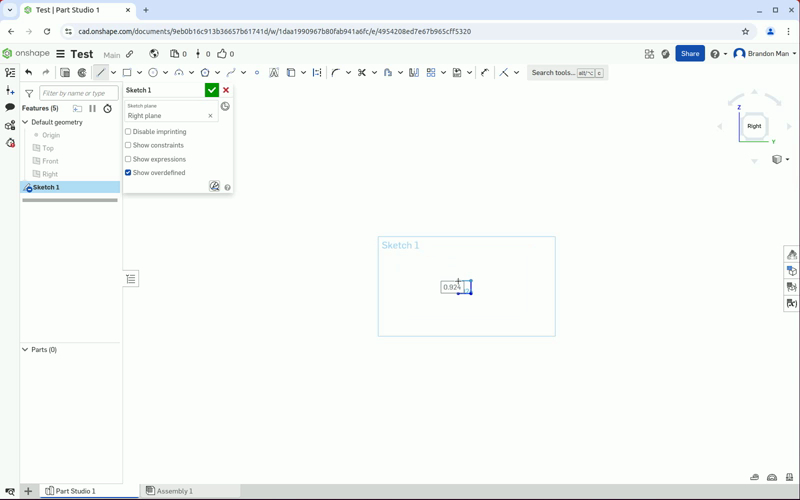
scroll(6)
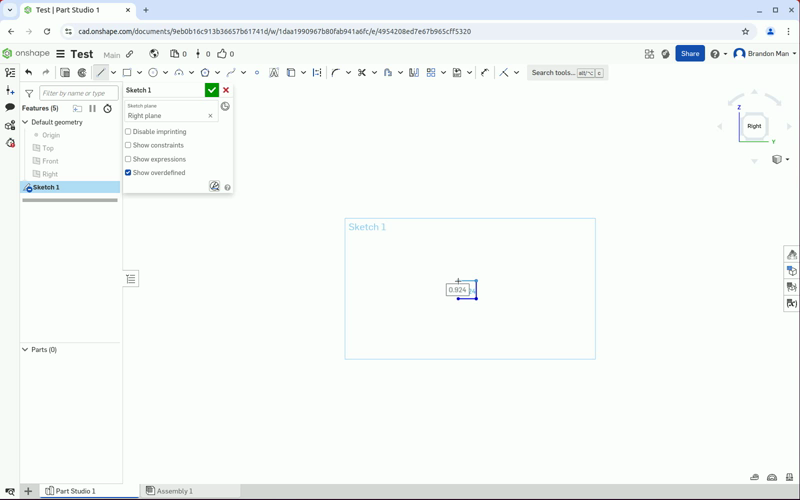
scroll(6)
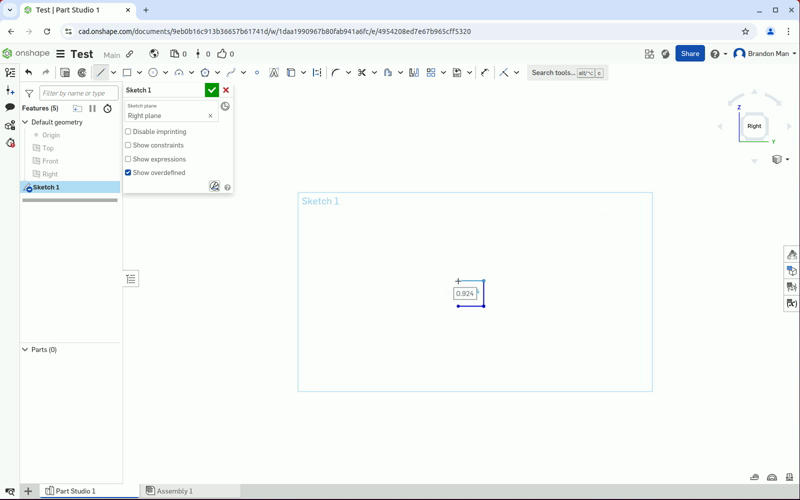
scroll(6)
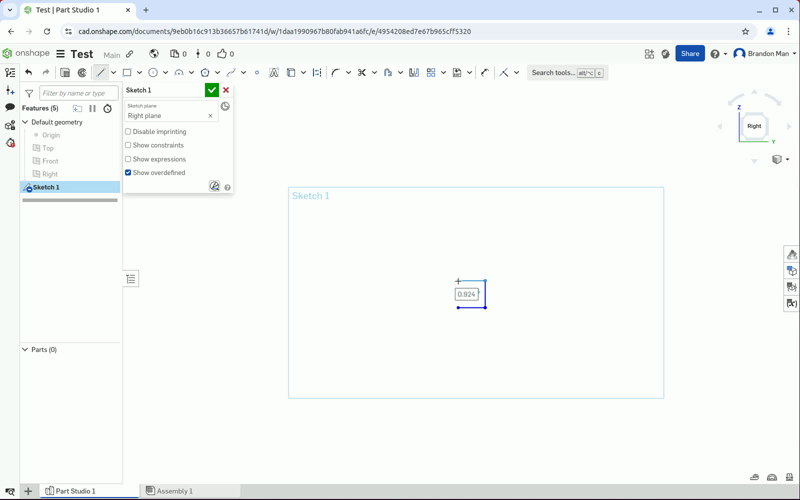
scroll(6)
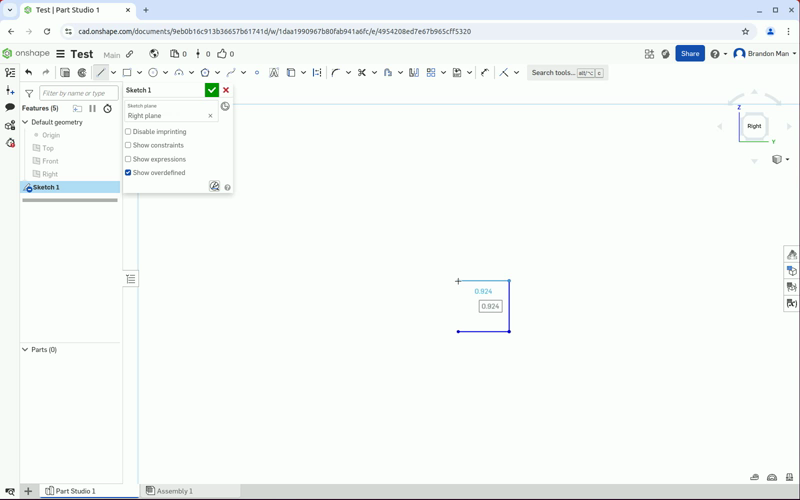
click(458, 280)
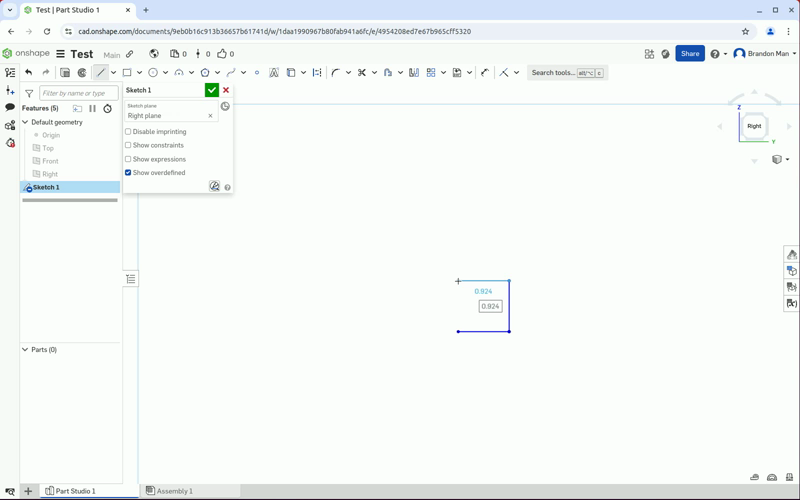
scroll(-6)
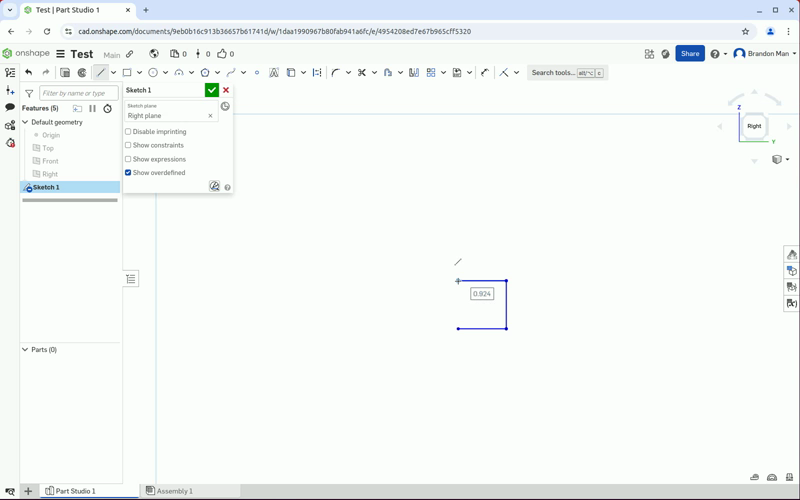
scroll(-6)
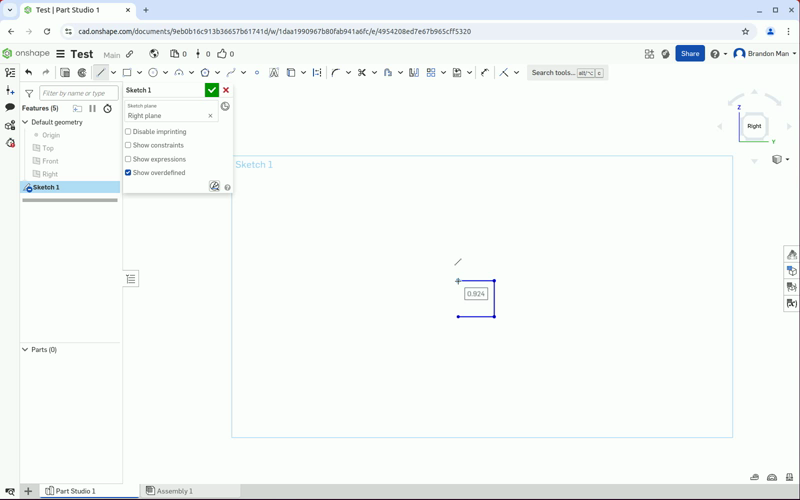
scroll(-6)
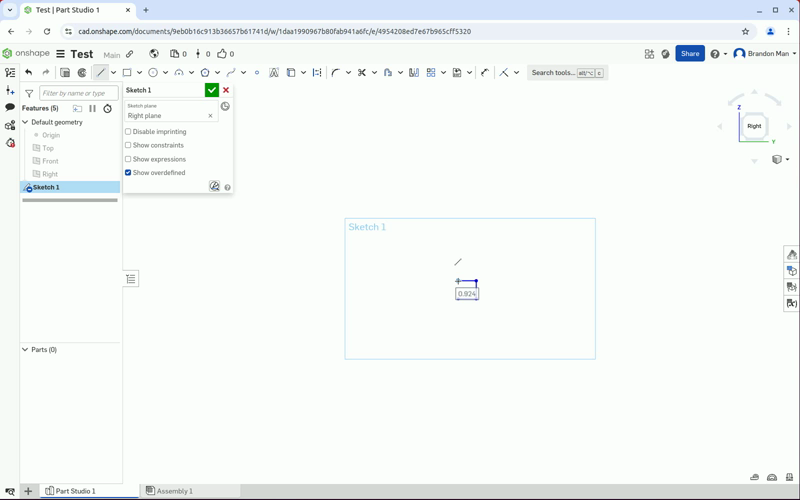
scroll(-6)
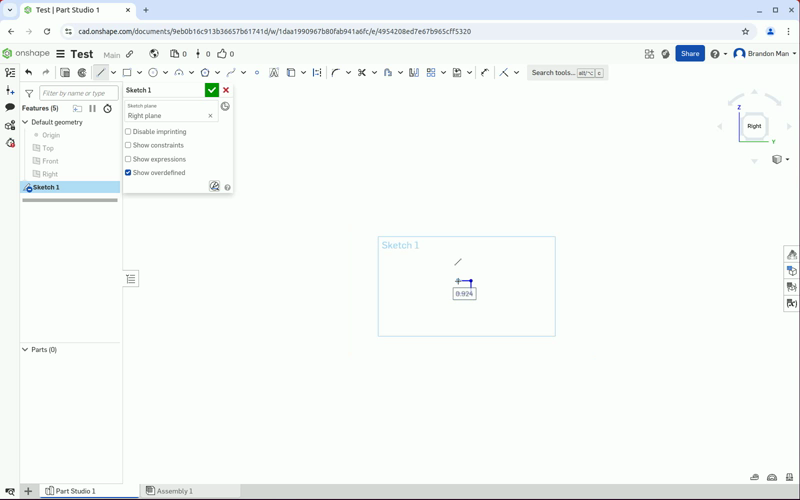
scroll(-6)
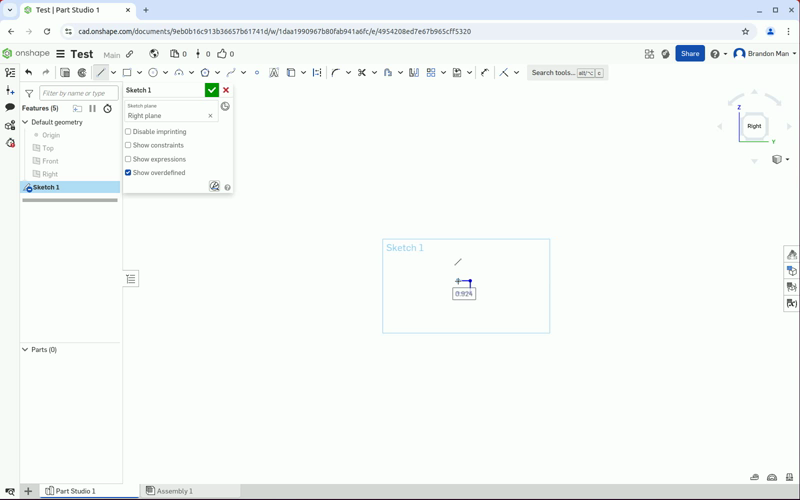
scroll(-6)
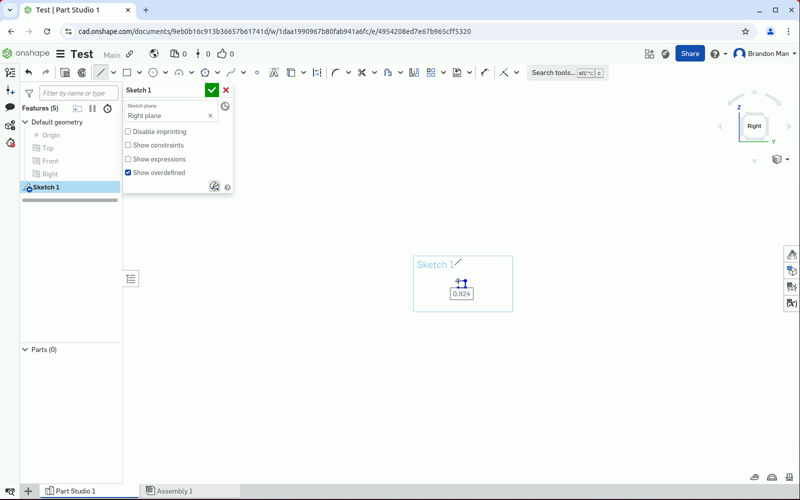
scroll(-6)
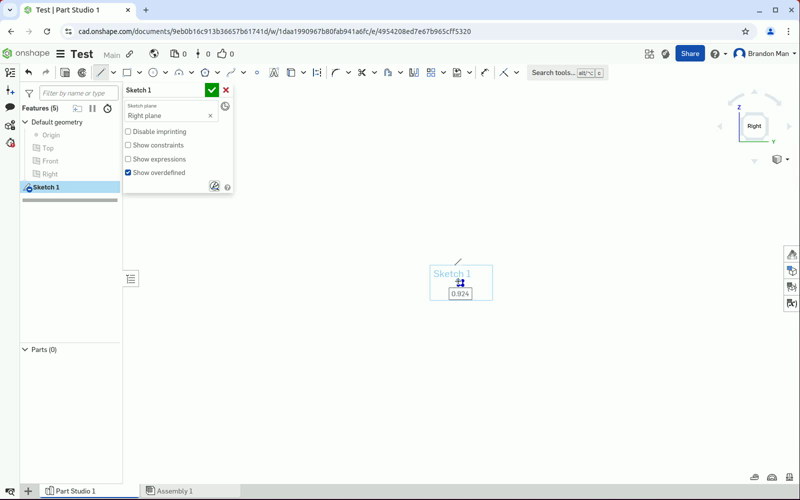
key_up(shift)
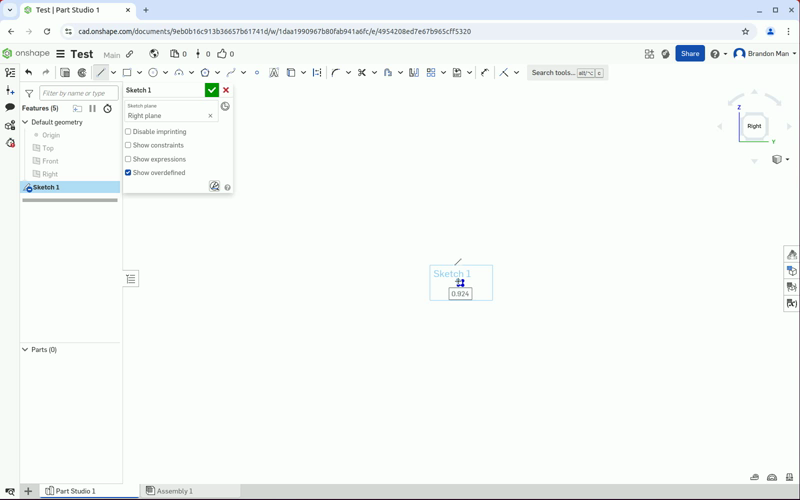
mouse_move(488, 280)
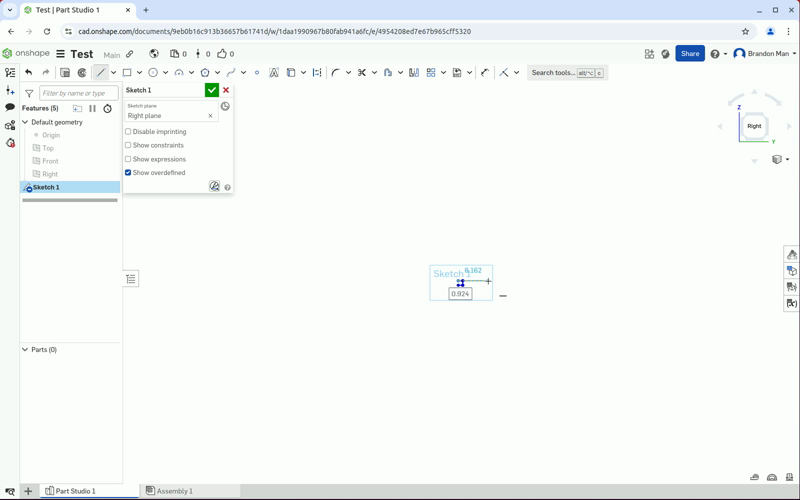
key_down(shift)
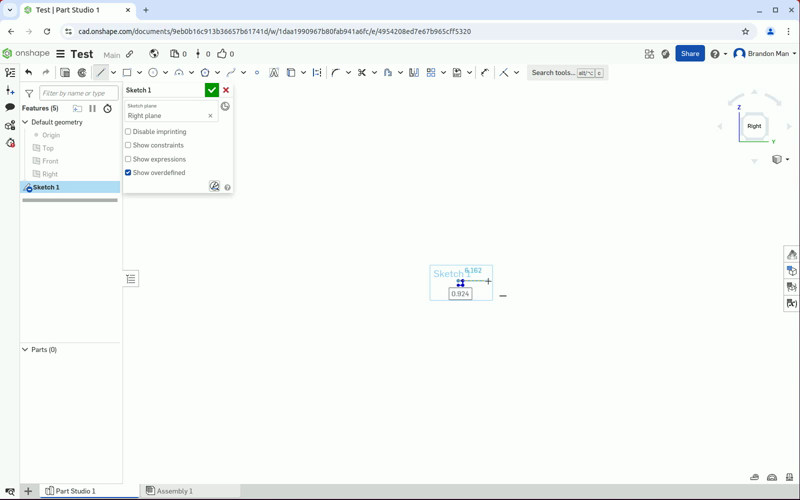
mouse_move(458, 285)
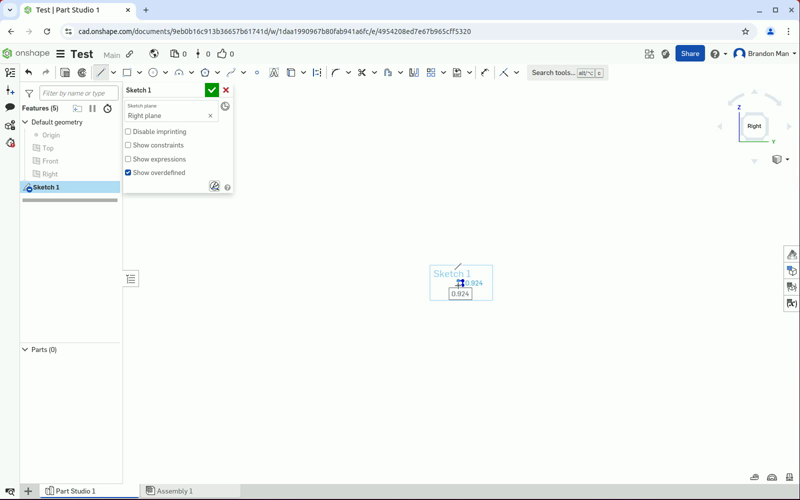
scroll(6)
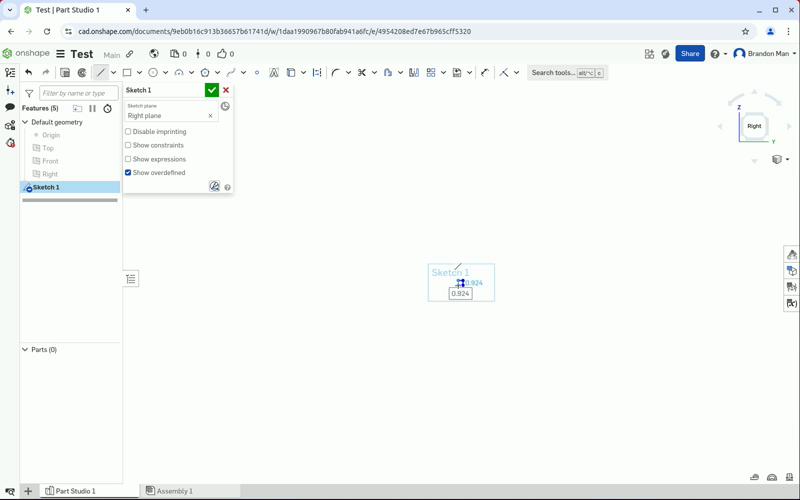
scroll(6)
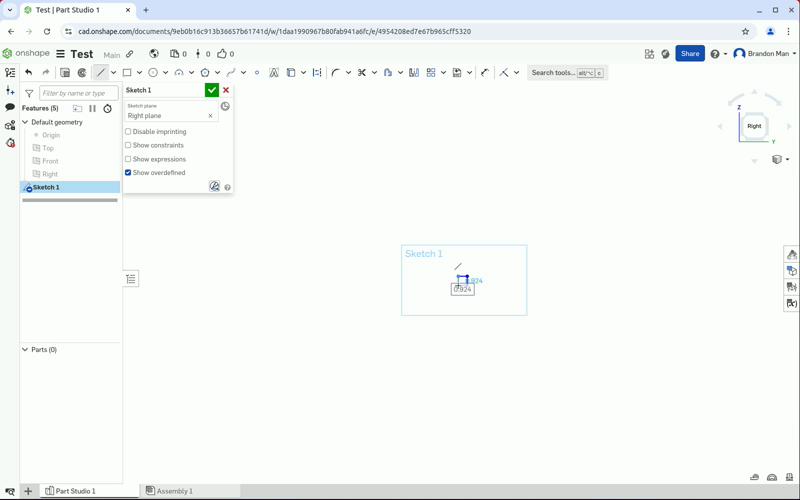
scroll(6)
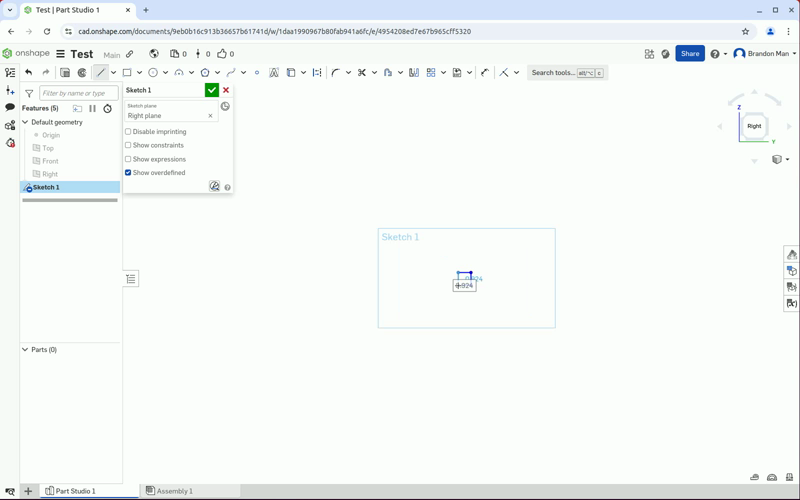
scroll(6)
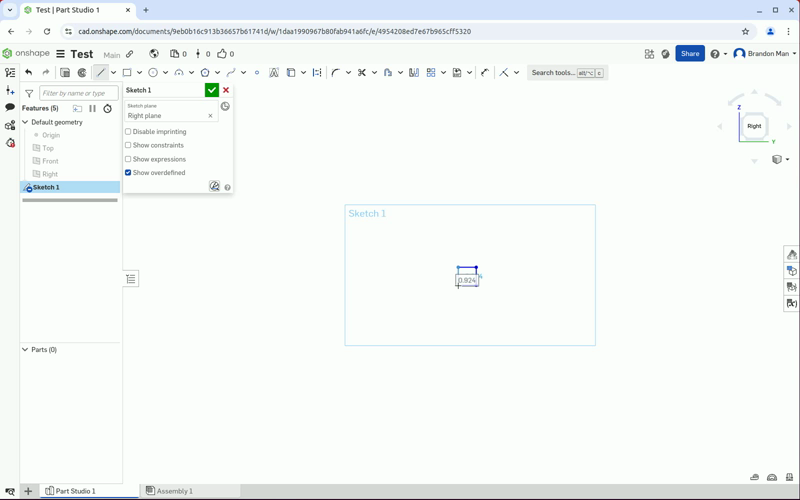
scroll(6)
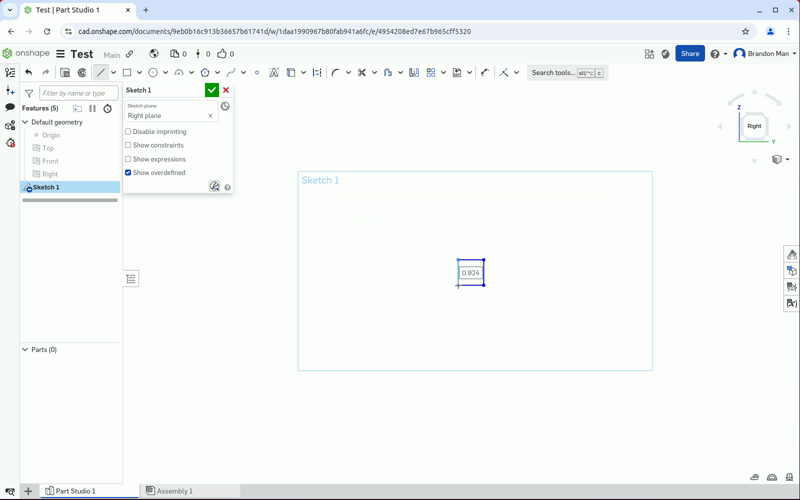
scroll(6)
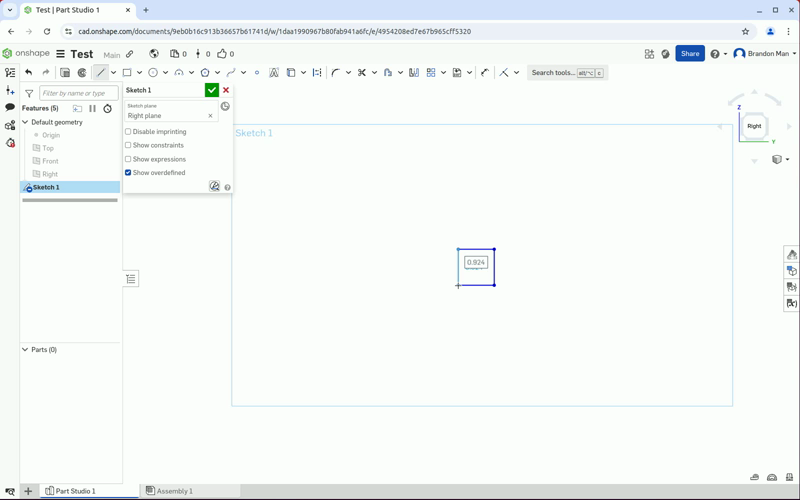
scroll(6)
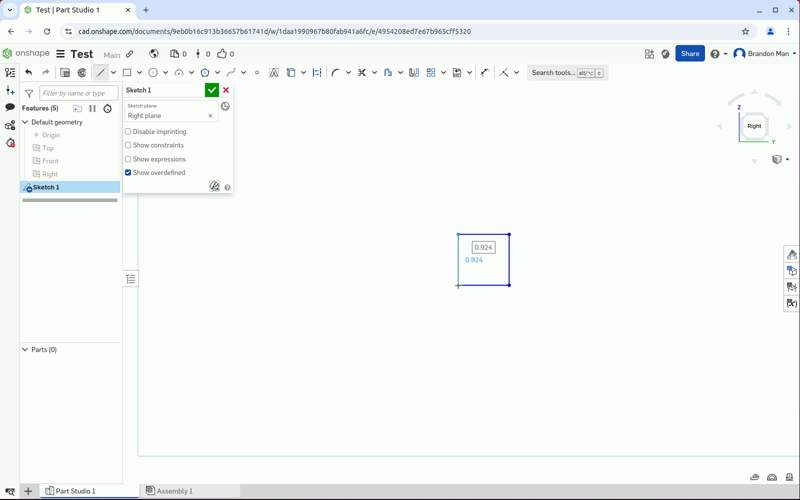
key_up(shift)
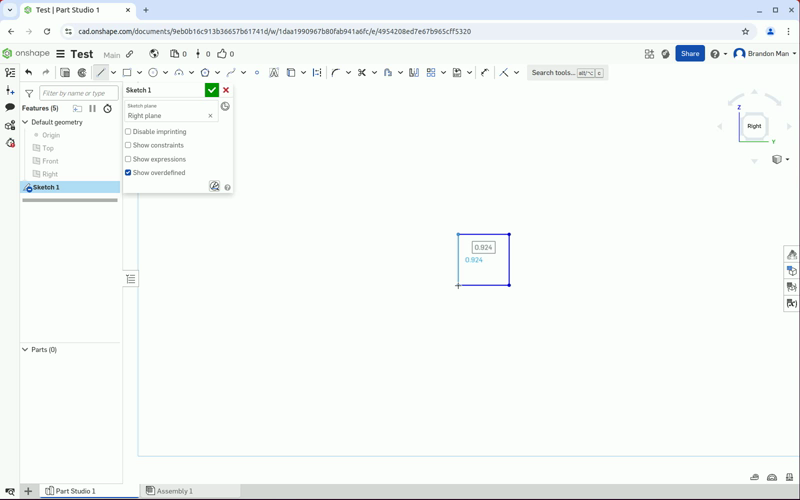
click(458, 285)
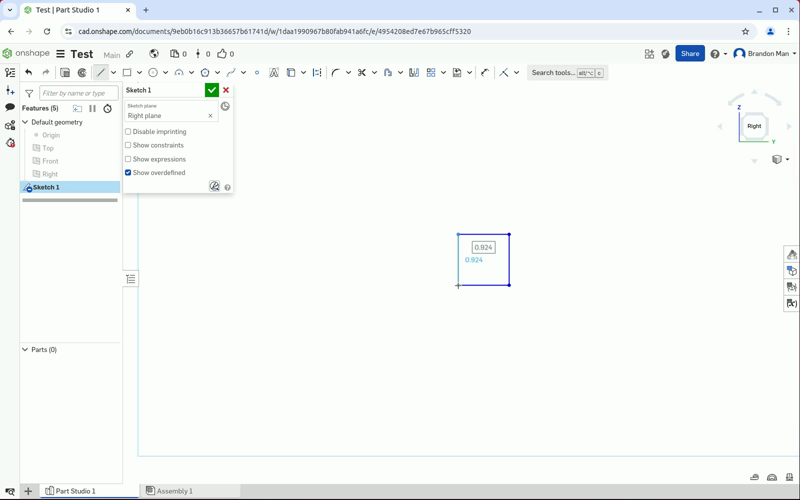
scroll(-6)
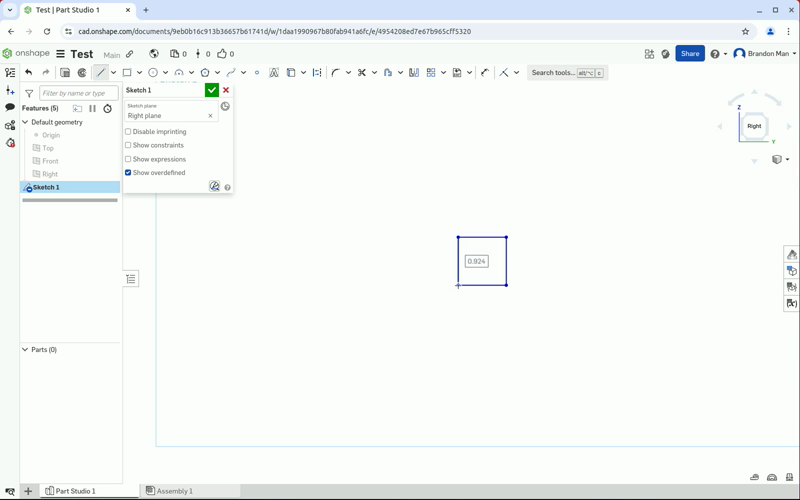
scroll(-6)
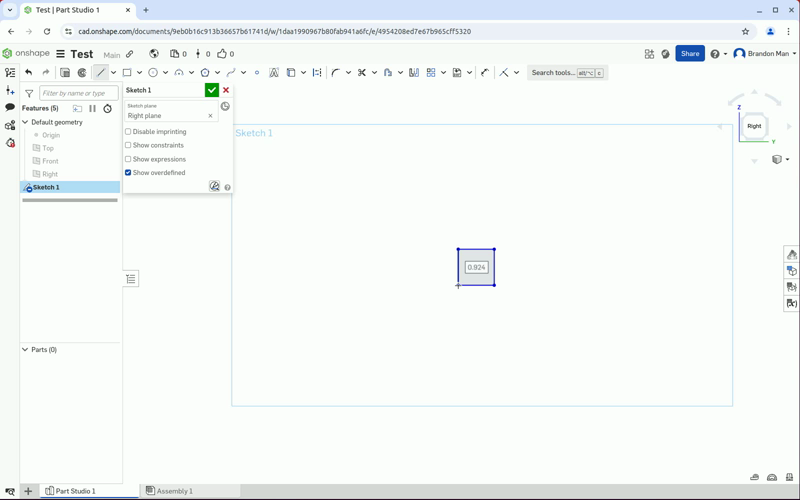
scroll(-6)
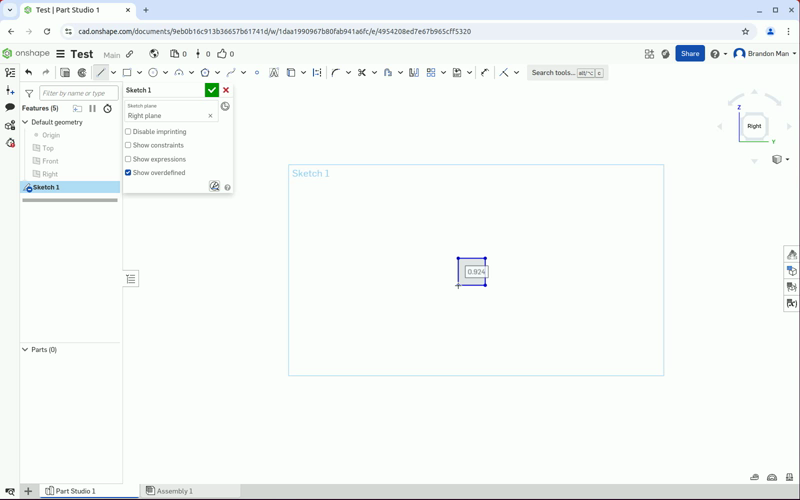
scroll(-6)
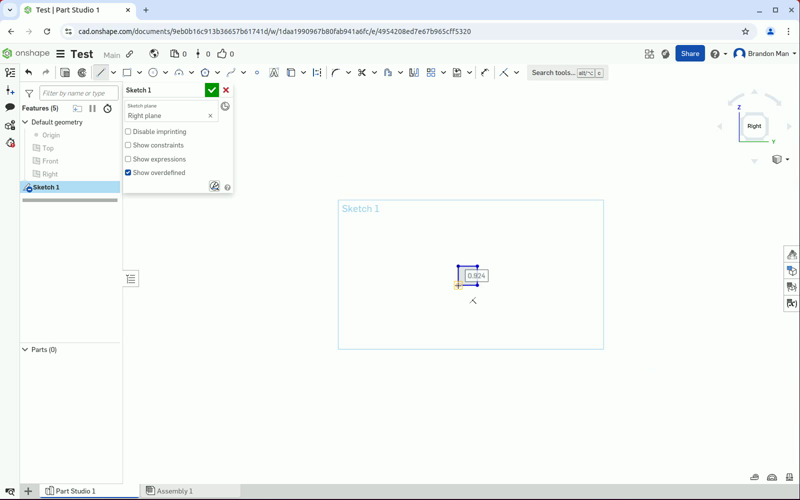
scroll(-6)
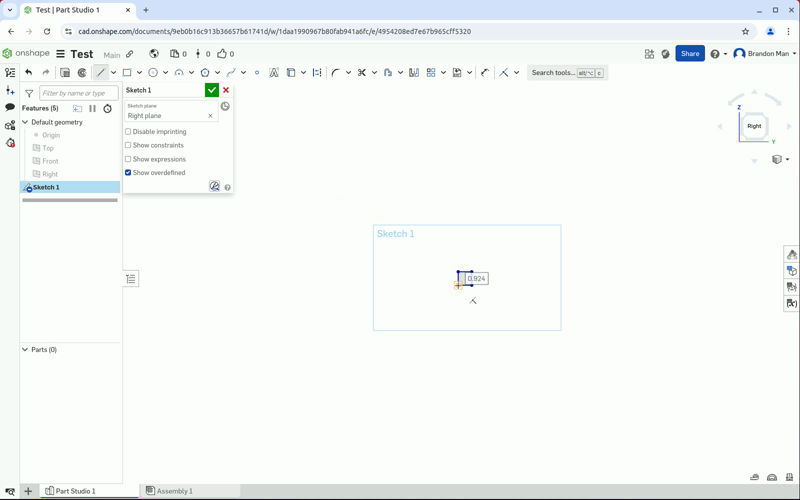
scroll(-6)
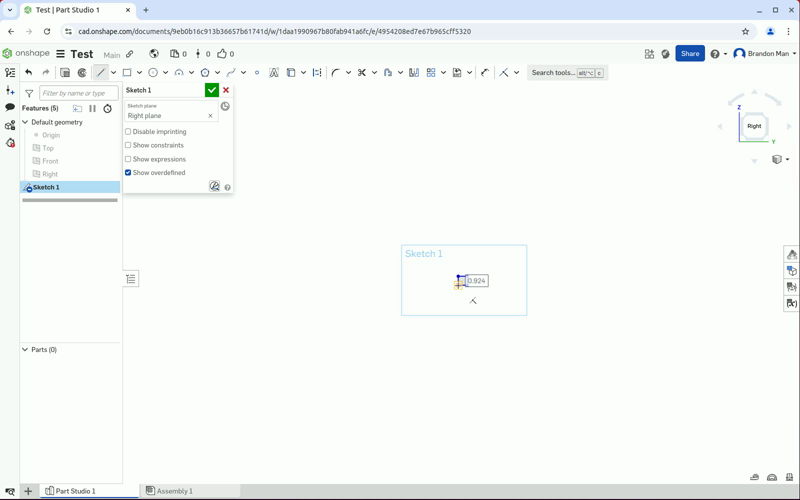
scroll(-6)
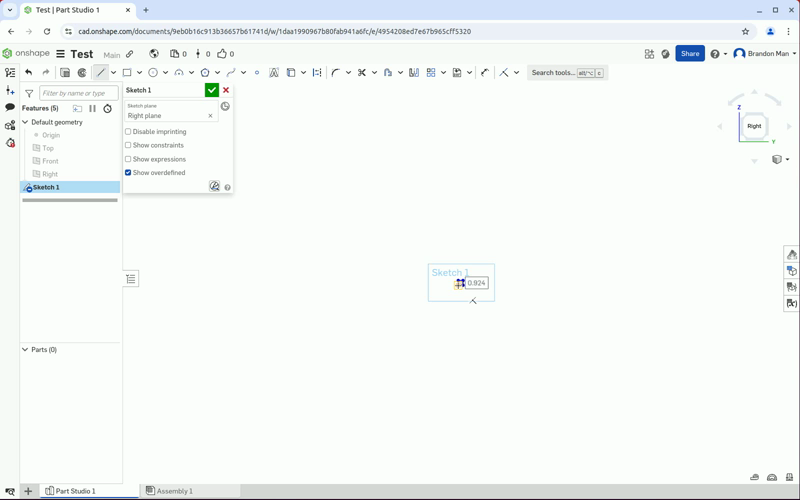
key(esc)
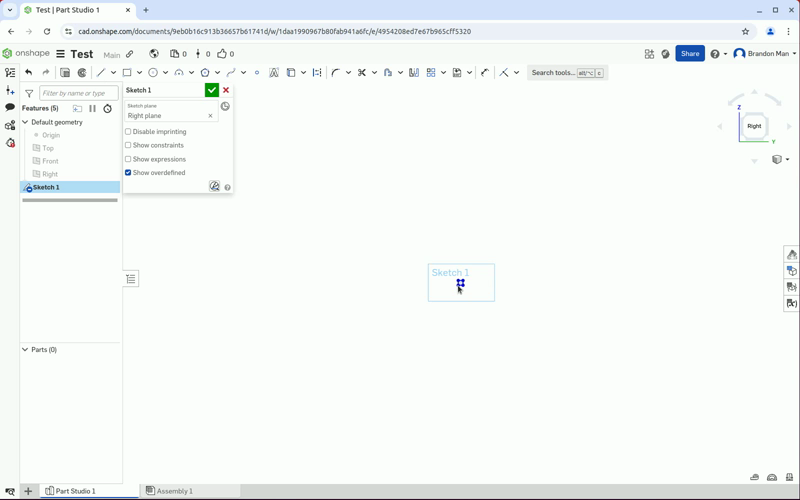
key(l)
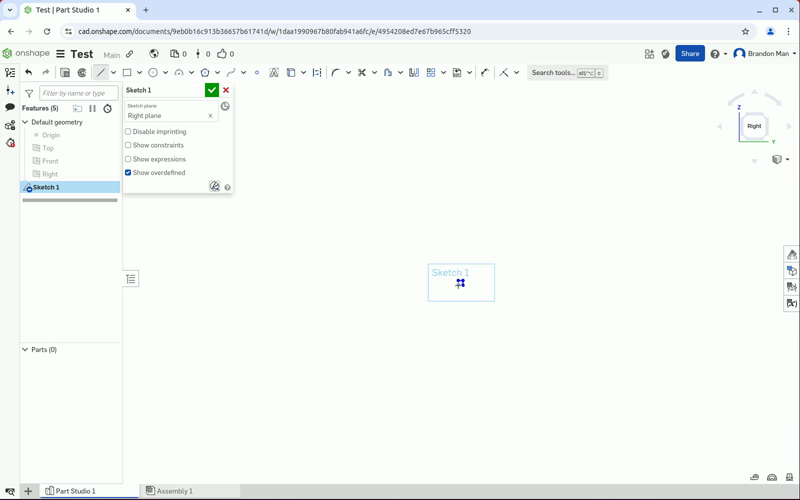
key_down(shift)
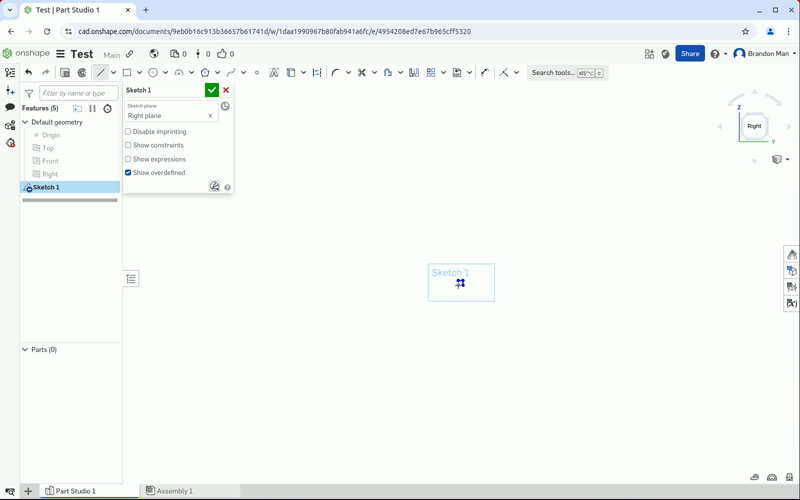
mouse_move(458, 285)
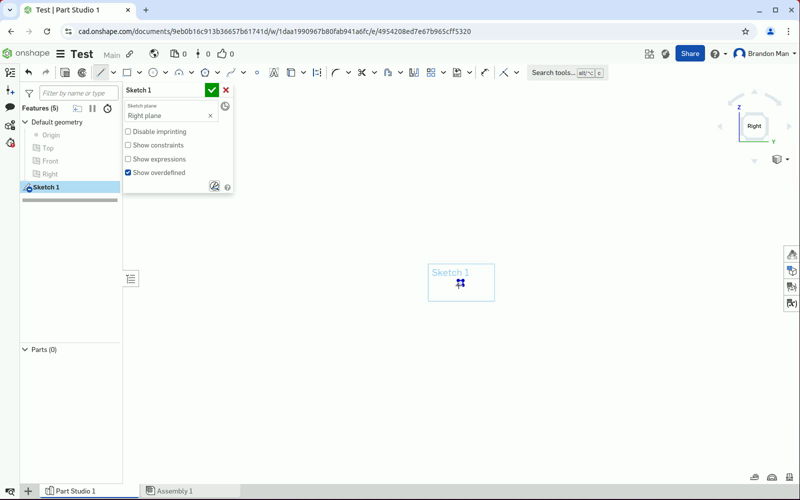
scroll(6)
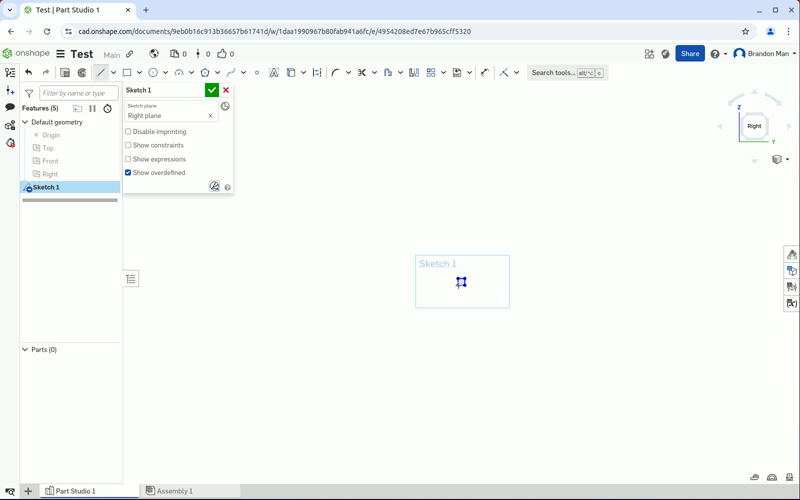
scroll(6)
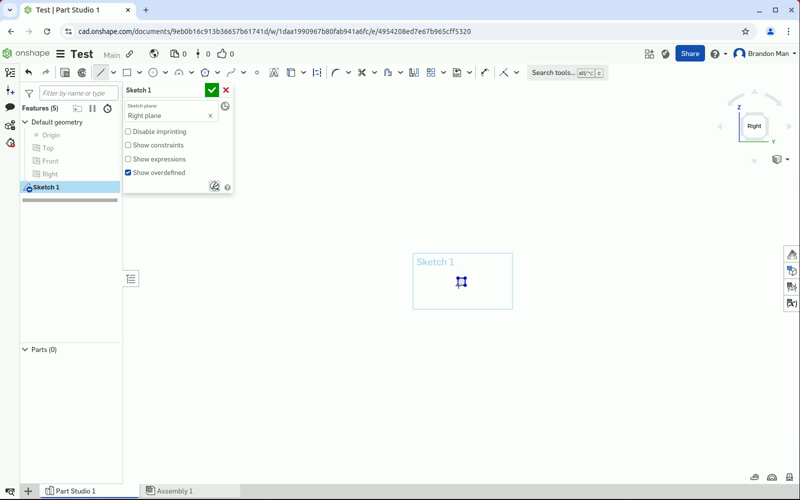
scroll(6)
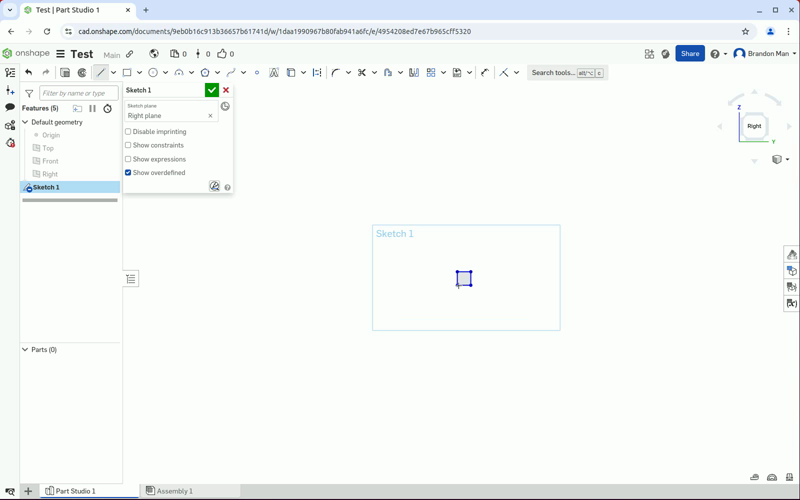
scroll(6)
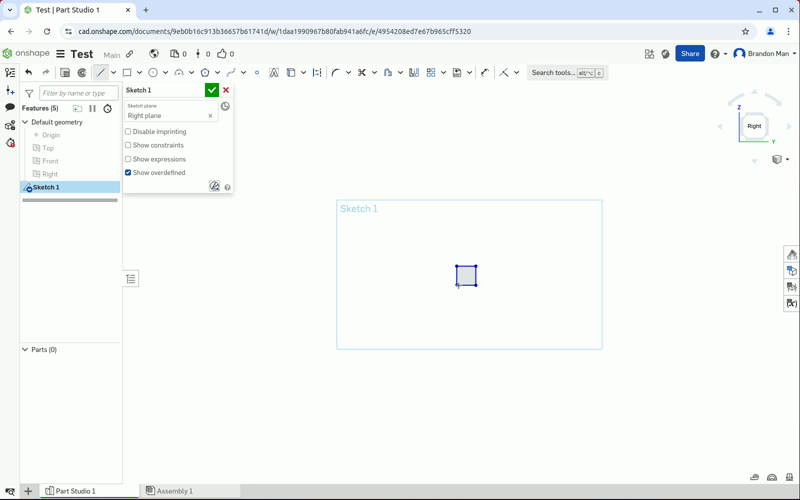
scroll(6)
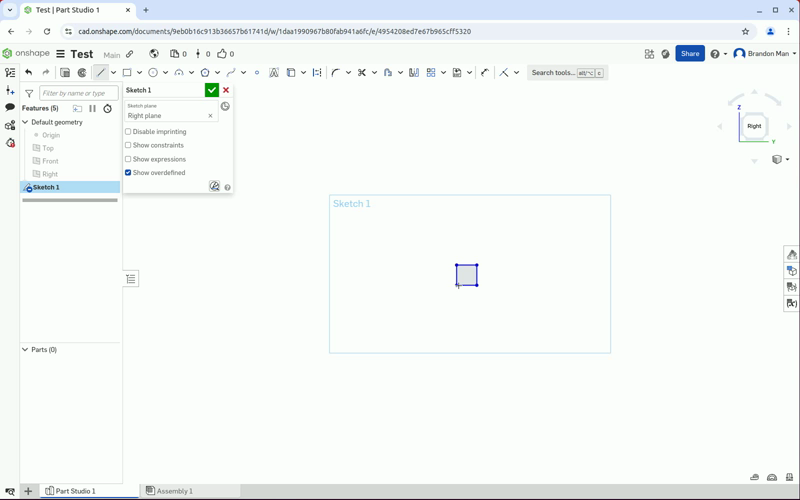
scroll(6)
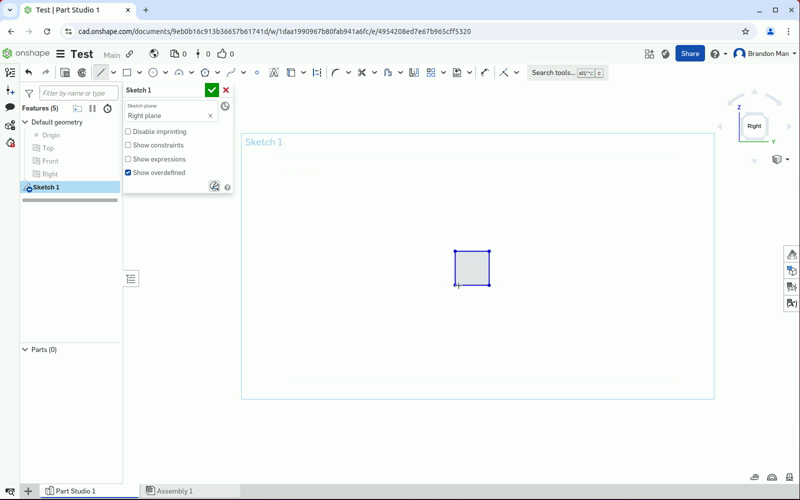
scroll(6)
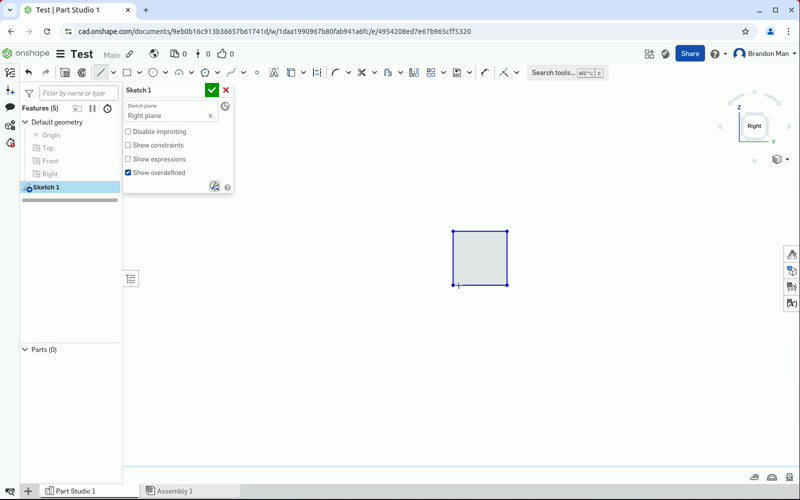
click(458, 285)
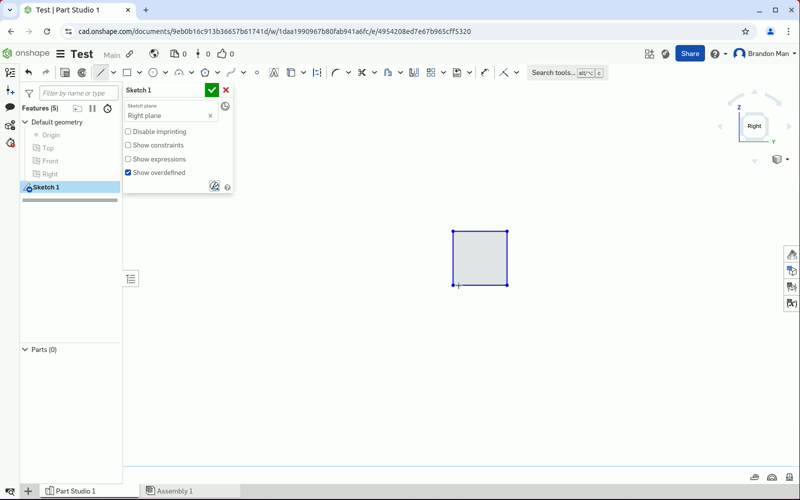
scroll(-6)
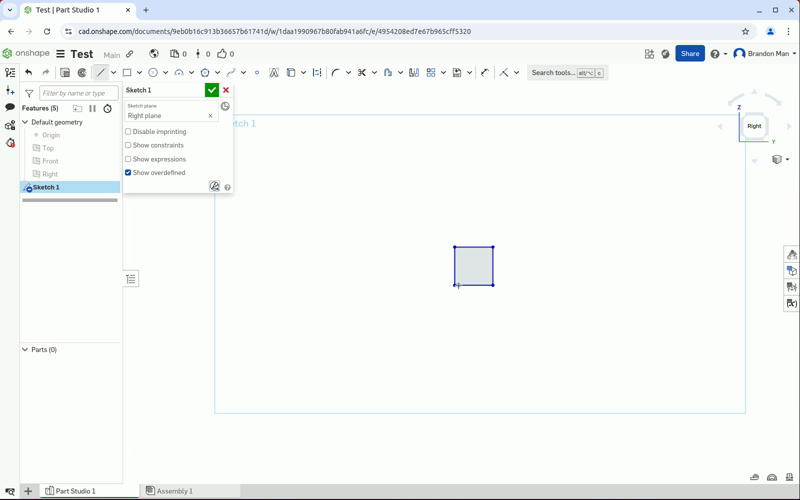
scroll(-6)
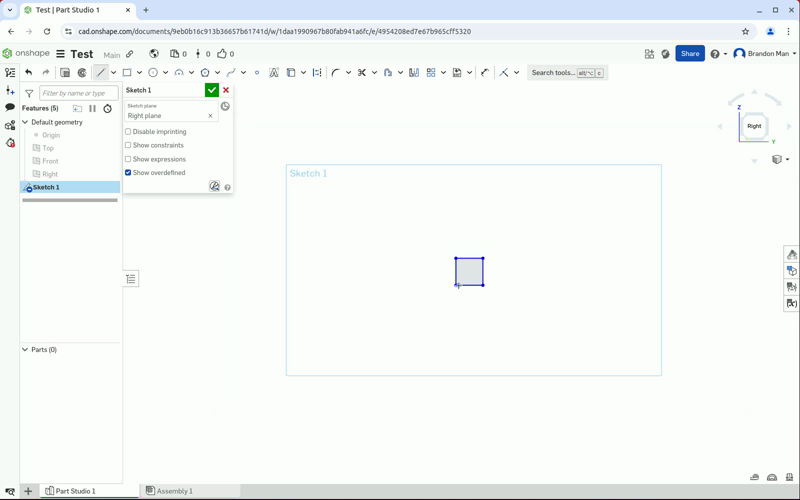
scroll(-6)
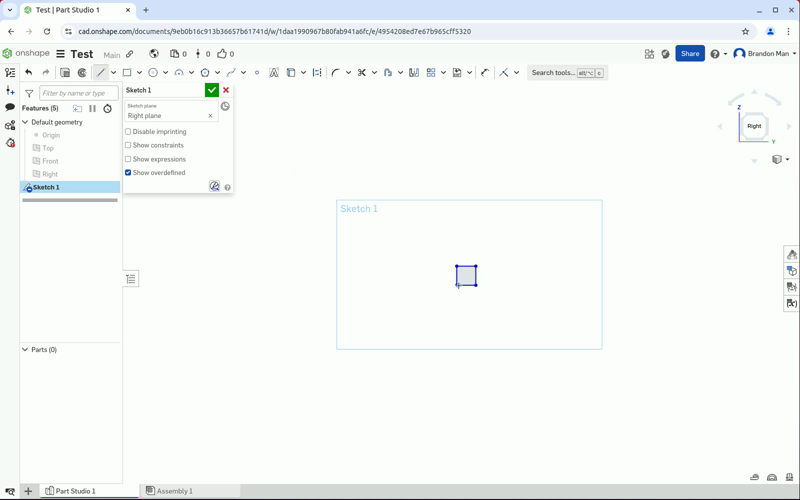
scroll(-6)
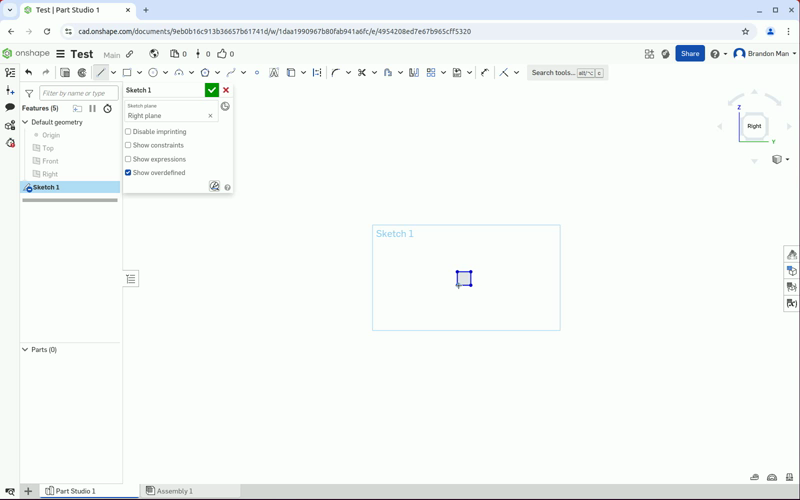
scroll(-6)
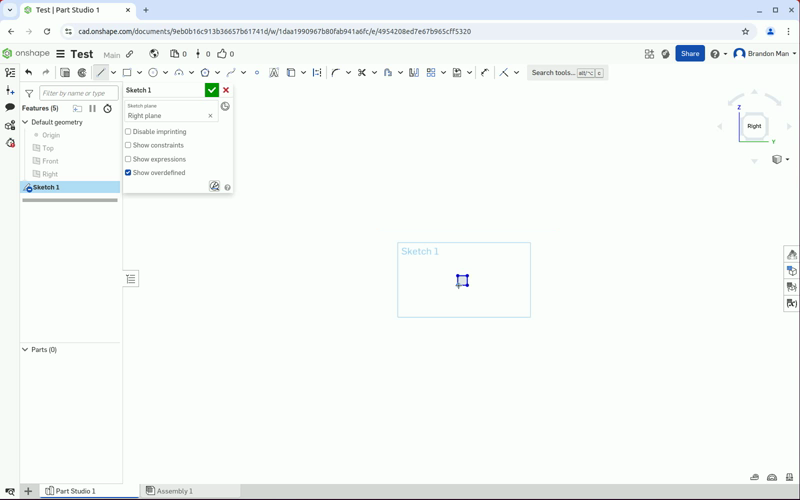
scroll(-6)
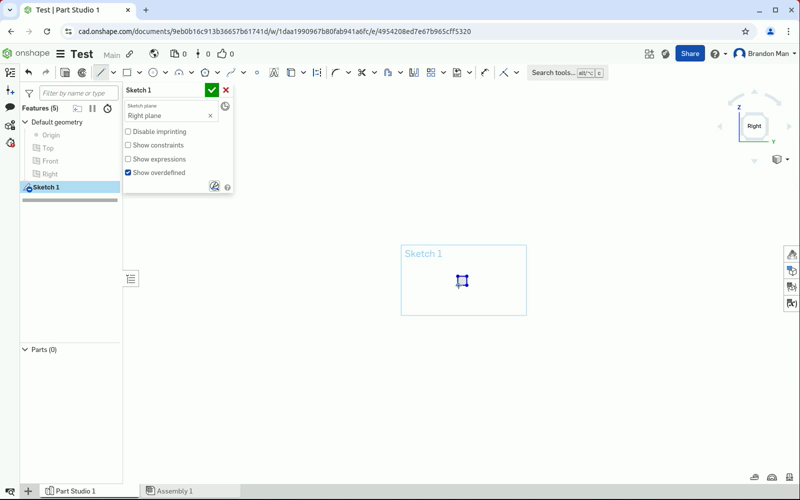
scroll(-6)
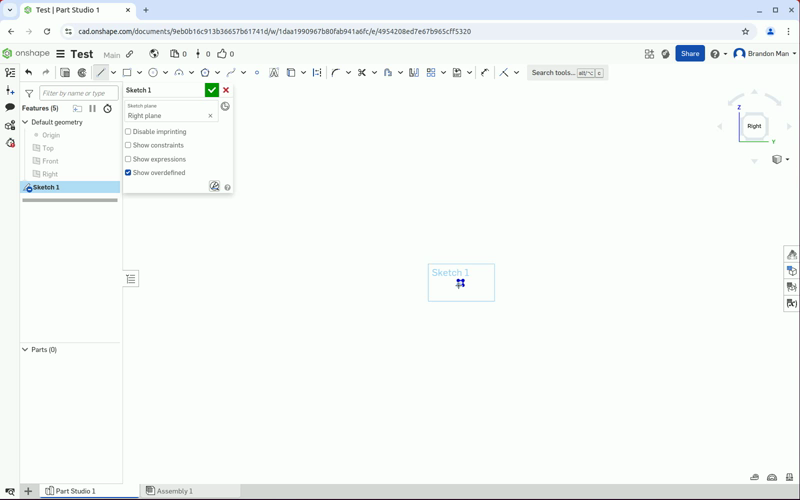
key_up(shift)
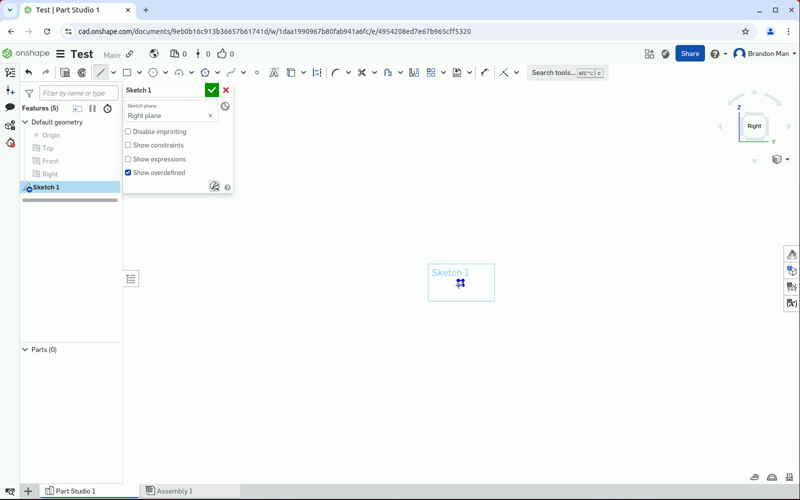
key_down(shift)
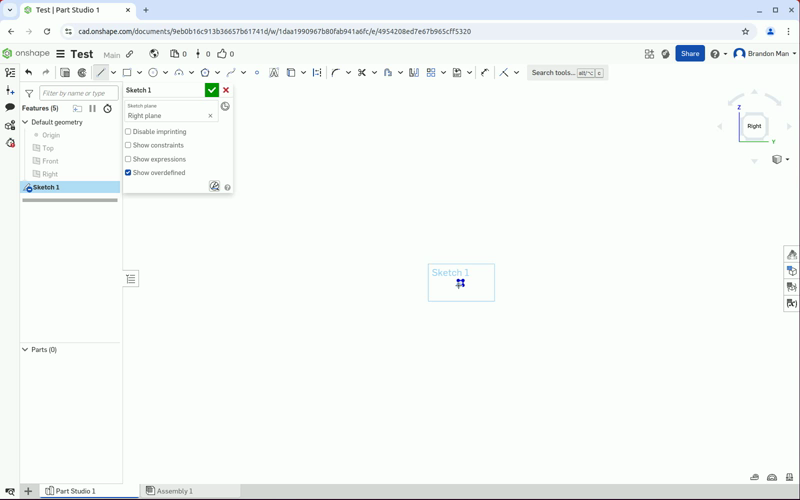
mouse_move(488, 285)
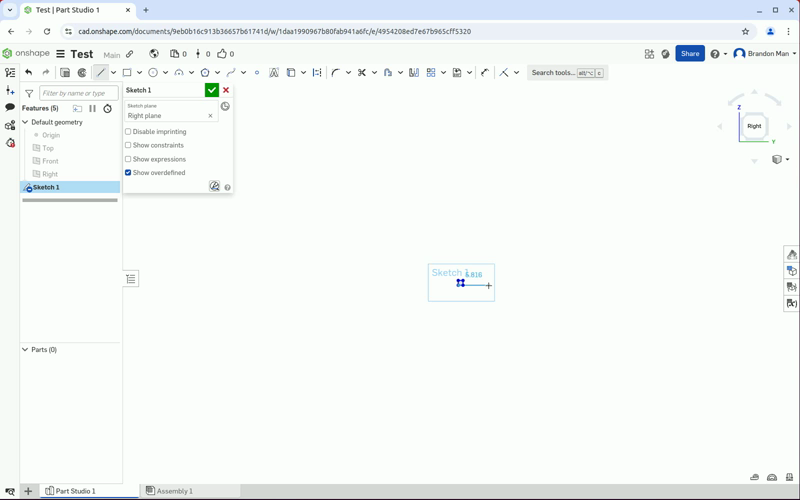
mouse_move(462, 285)
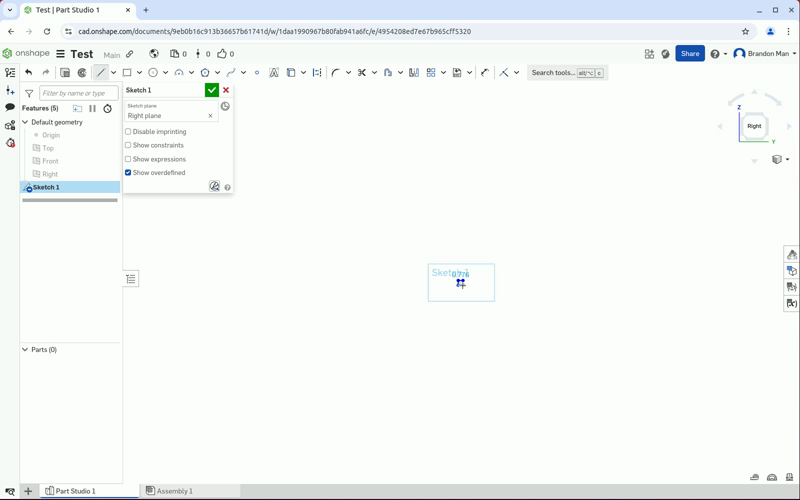
scroll(6)
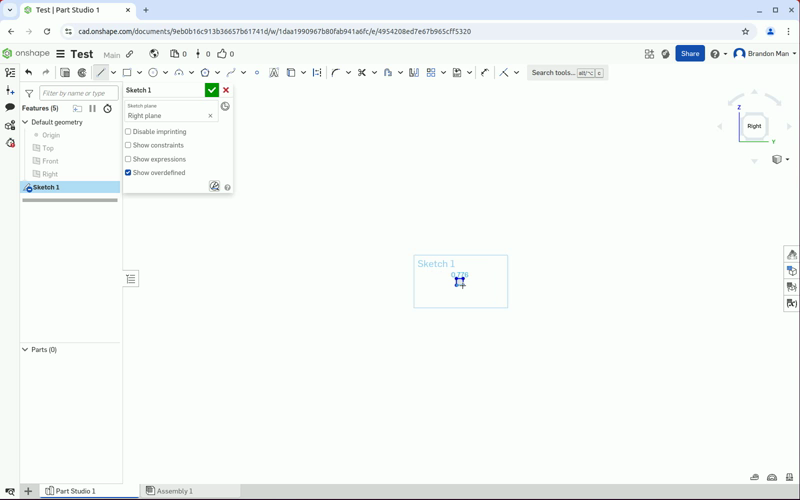
scroll(6)
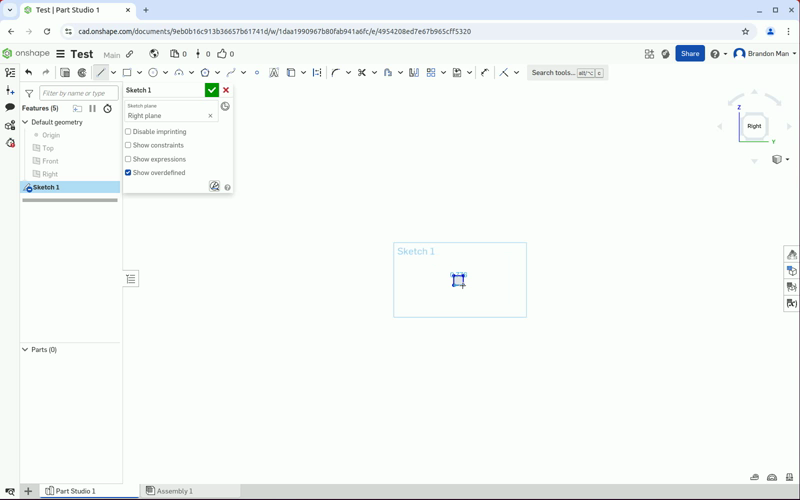
scroll(6)
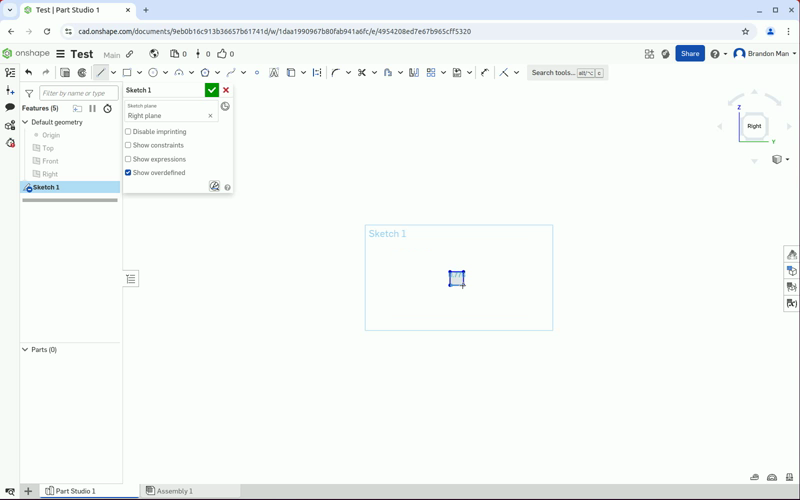
scroll(6)
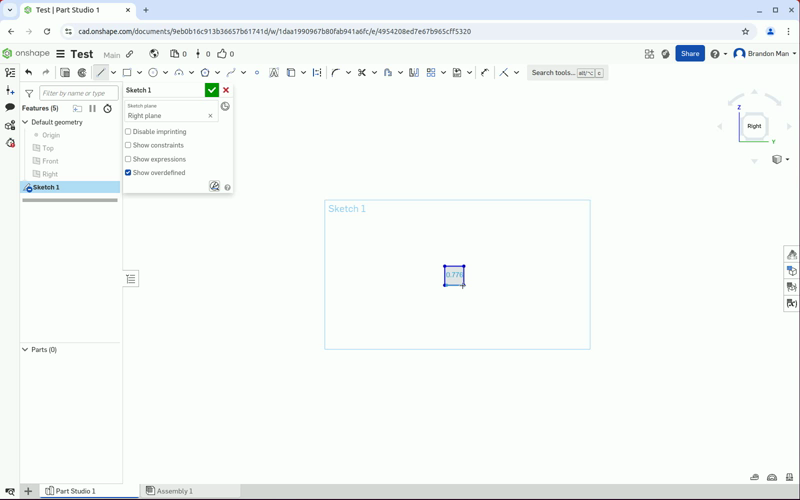
scroll(6)
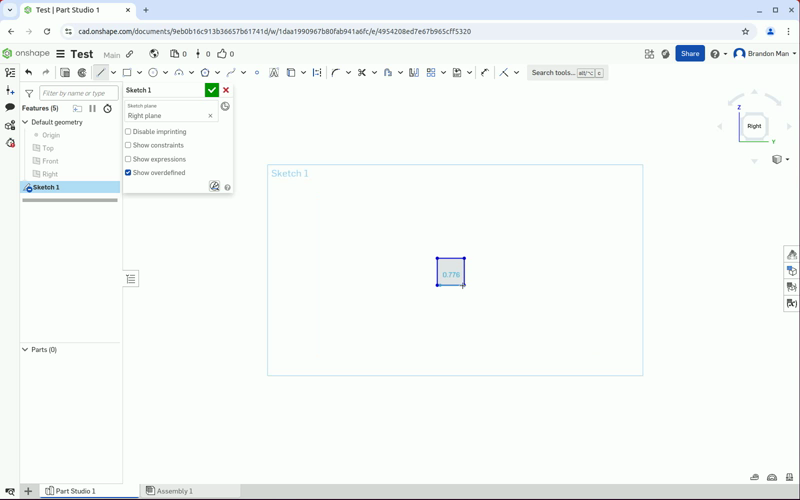
scroll(6)
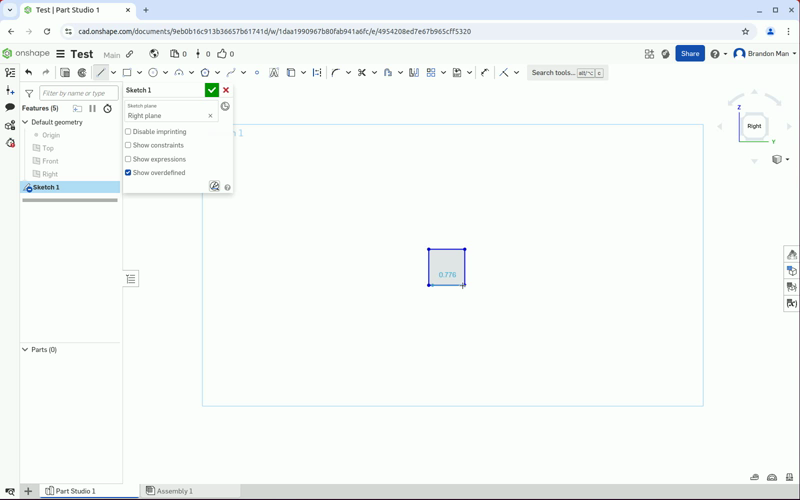
scroll(6)
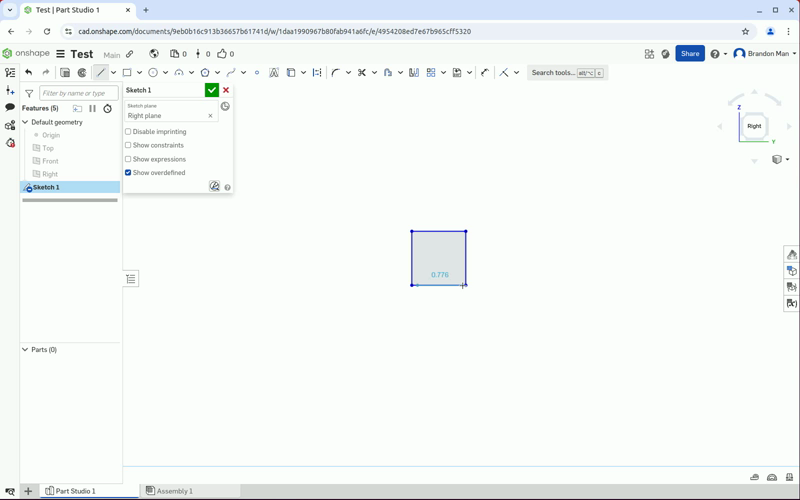
click(462, 285)
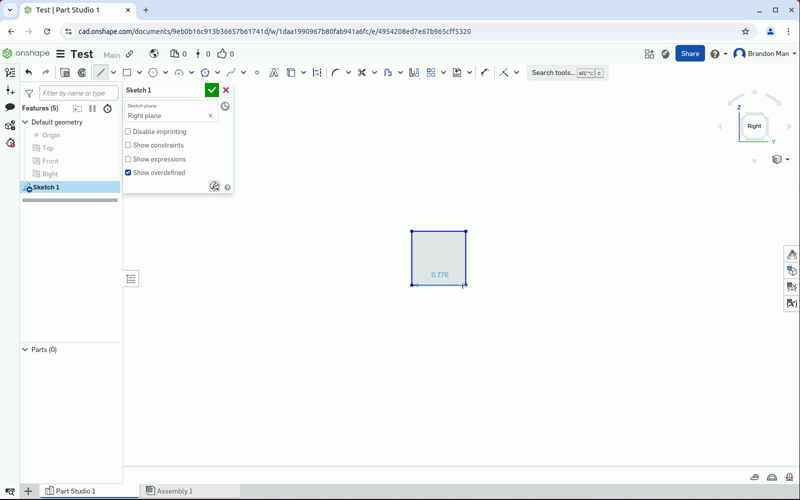
scroll(-6)
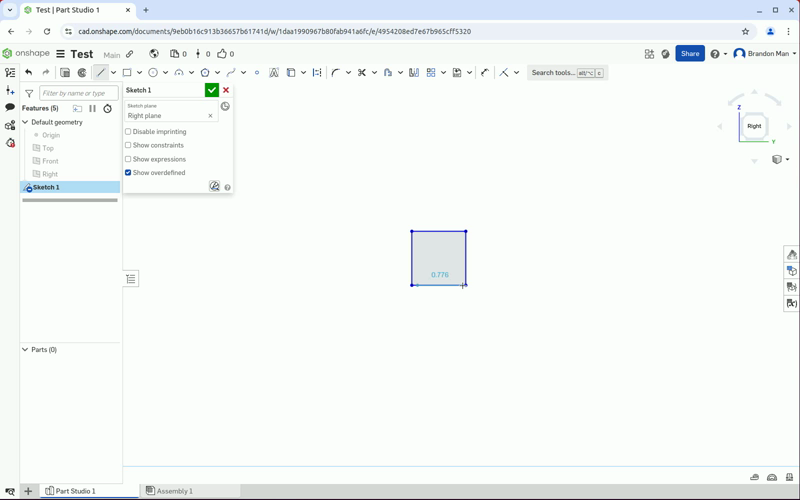
scroll(-6)
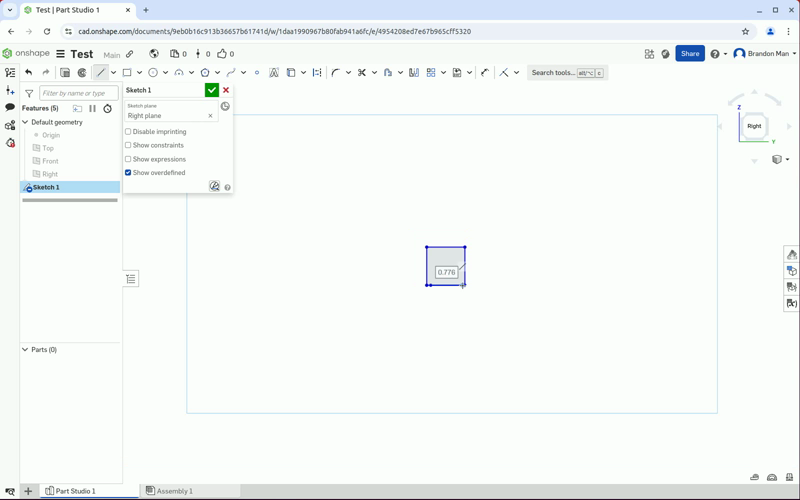
scroll(-6)
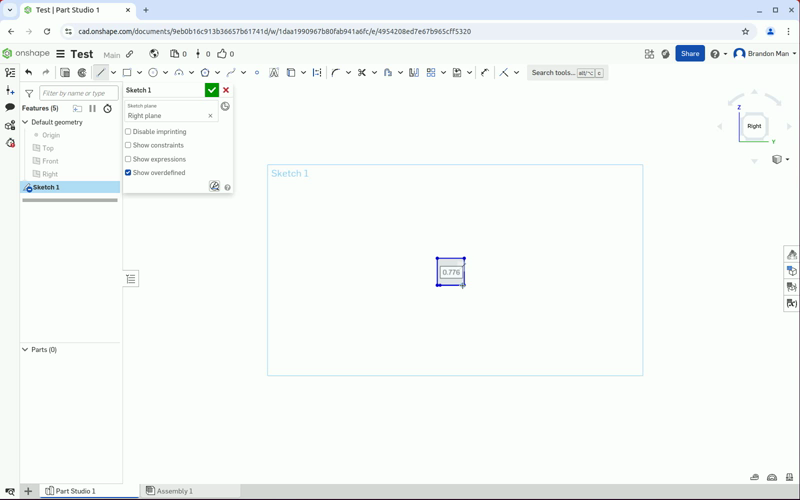
scroll(-6)
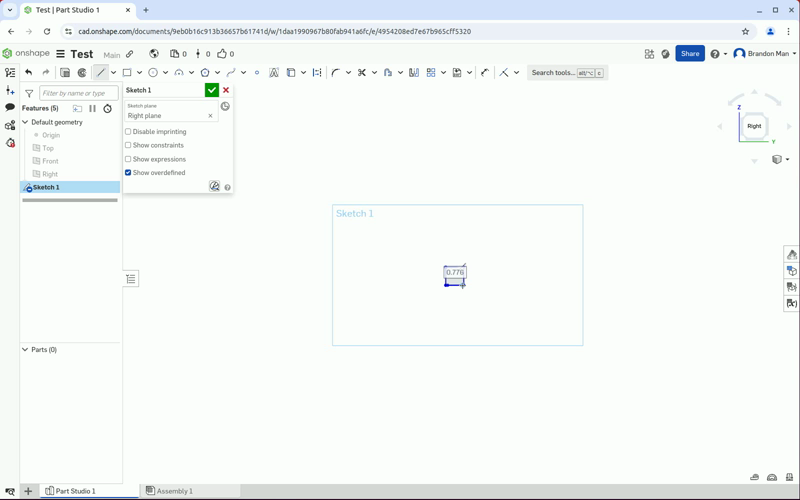
scroll(-6)
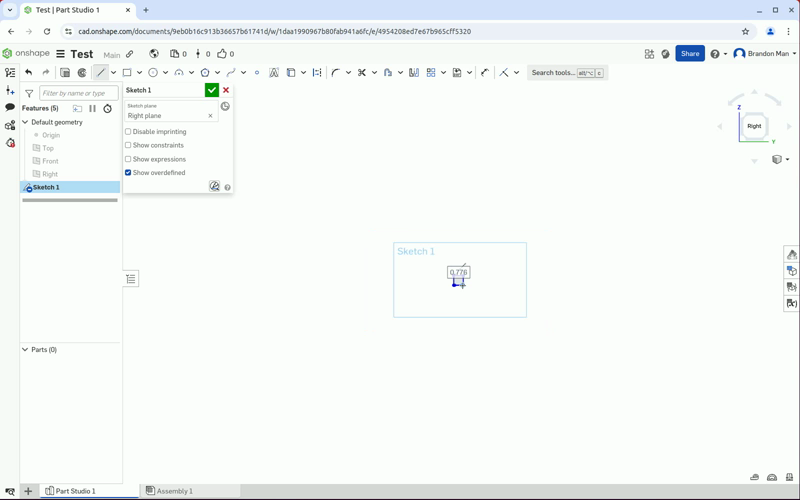
scroll(-6)
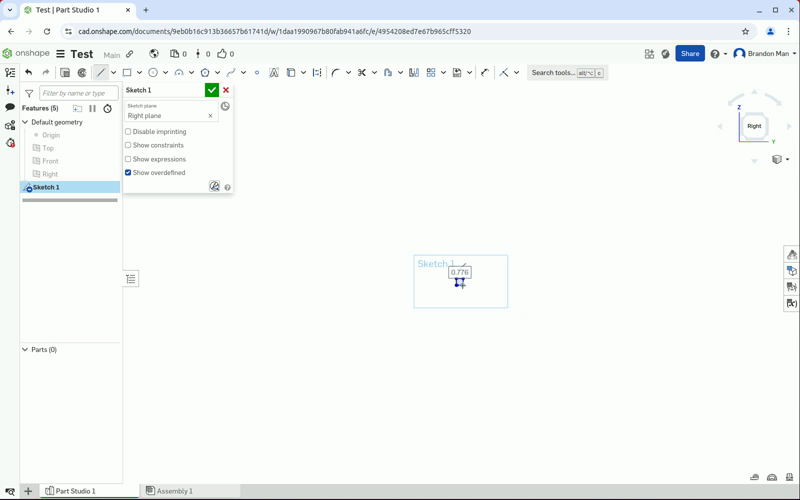
scroll(-6)
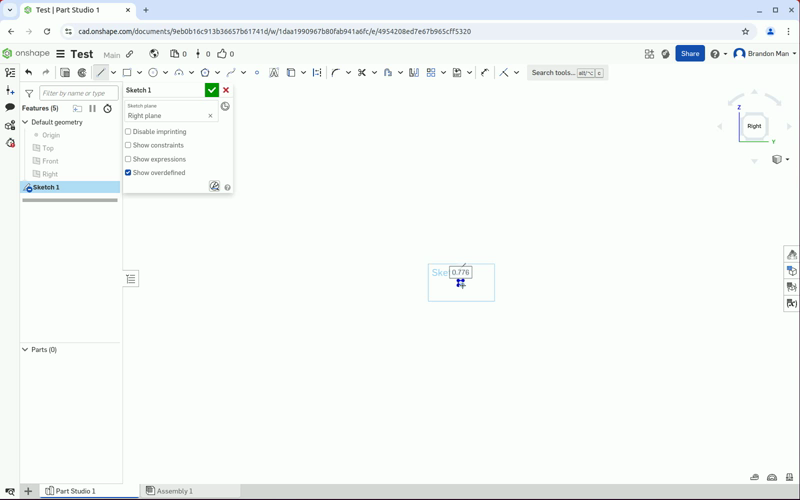
key_up(shift)
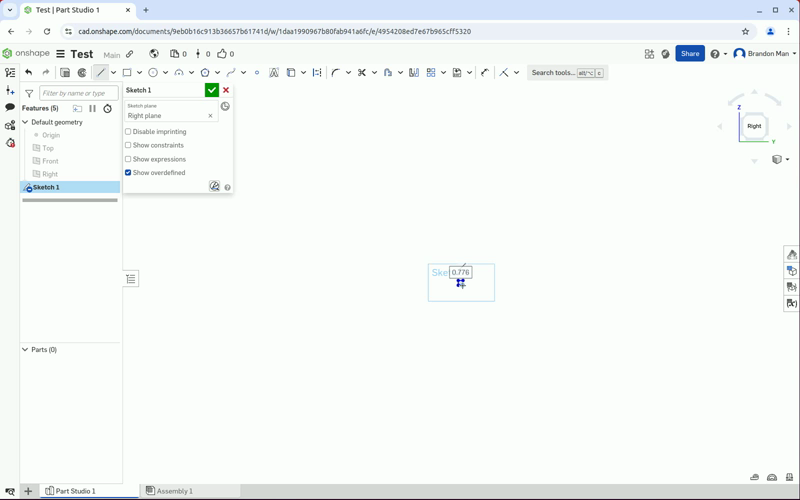
key_down(shift)
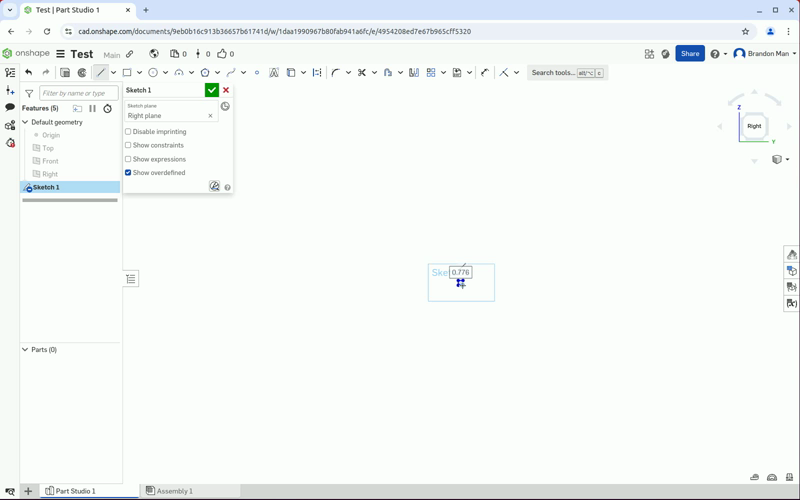
mouse_move(492, 285)
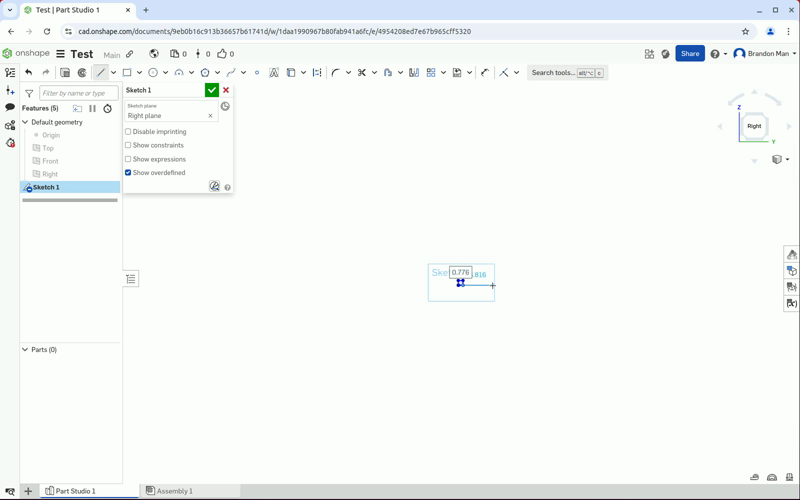
mouse_move(462, 280)
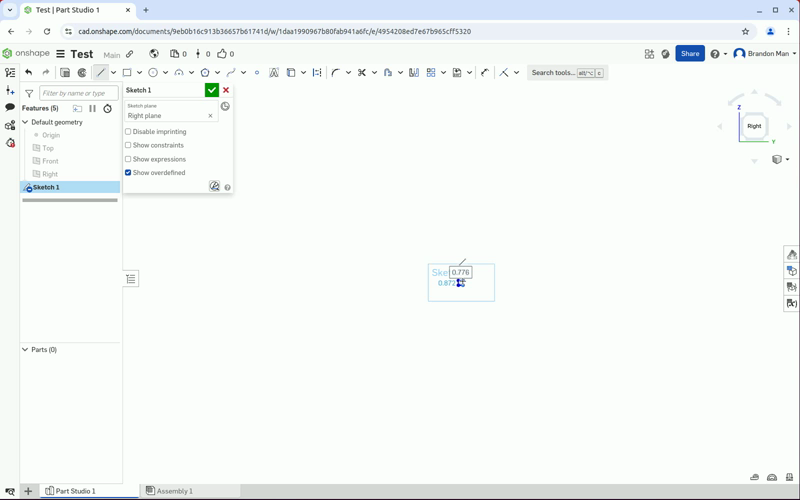
scroll(6)
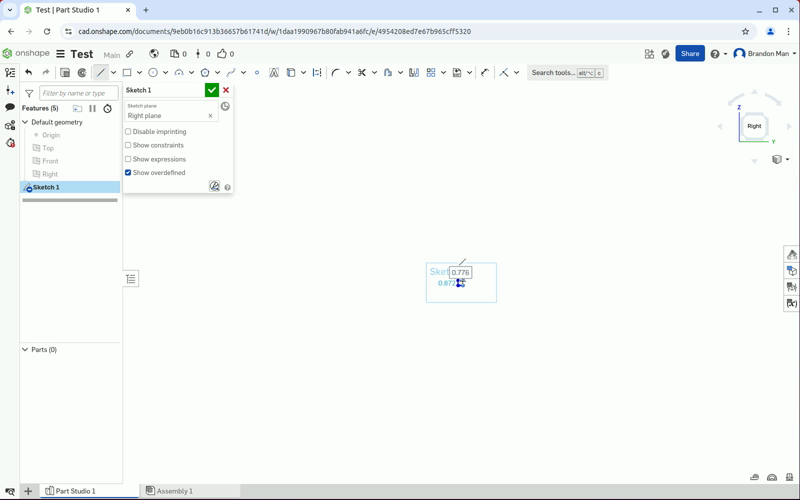
scroll(6)
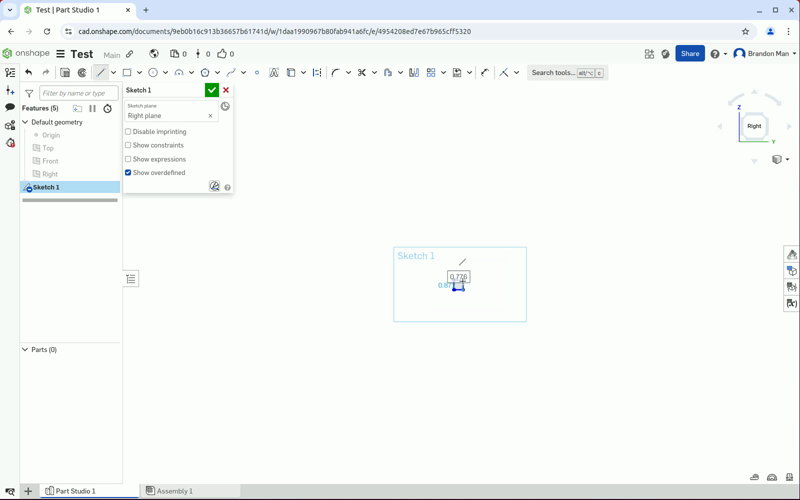
scroll(6)
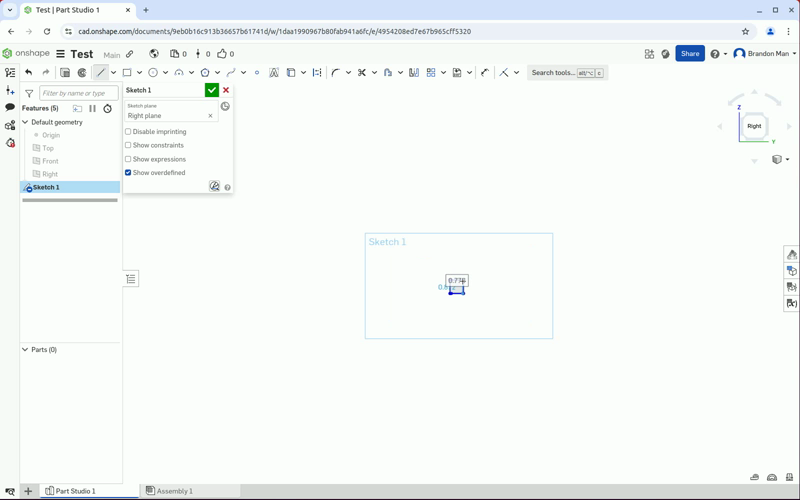
scroll(6)
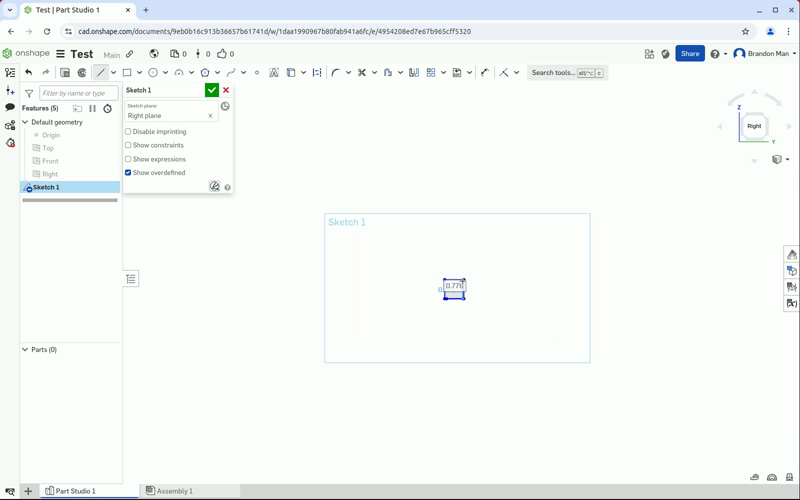
scroll(6)
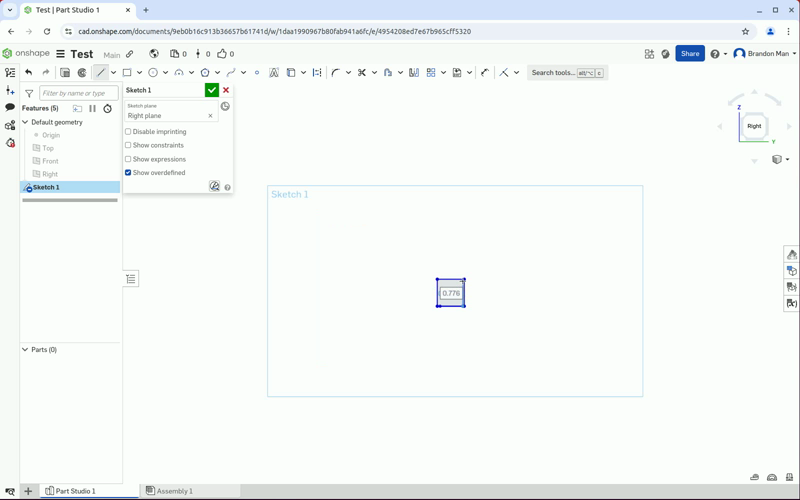
scroll(6)
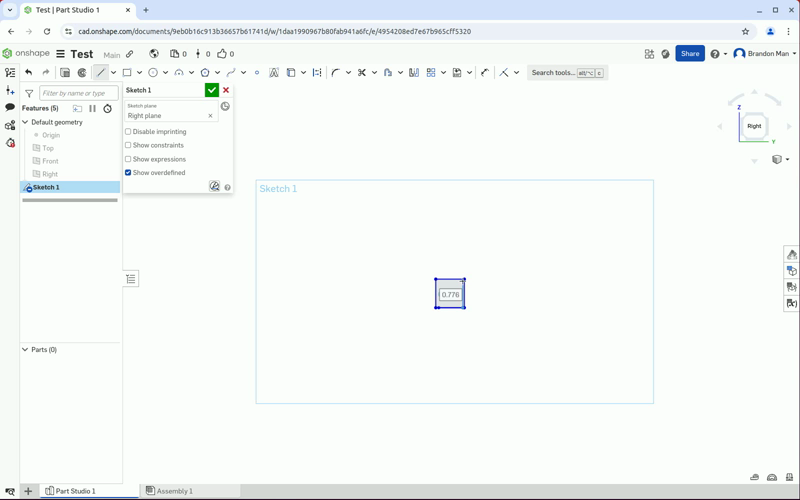
scroll(6)
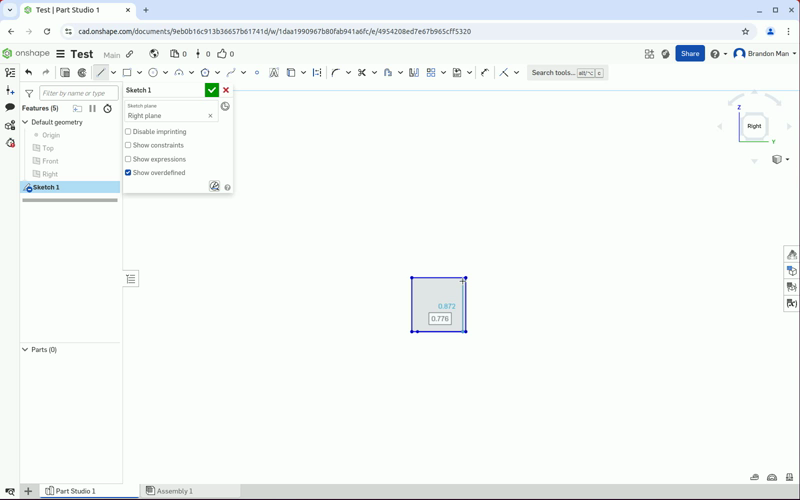
click(462, 280)
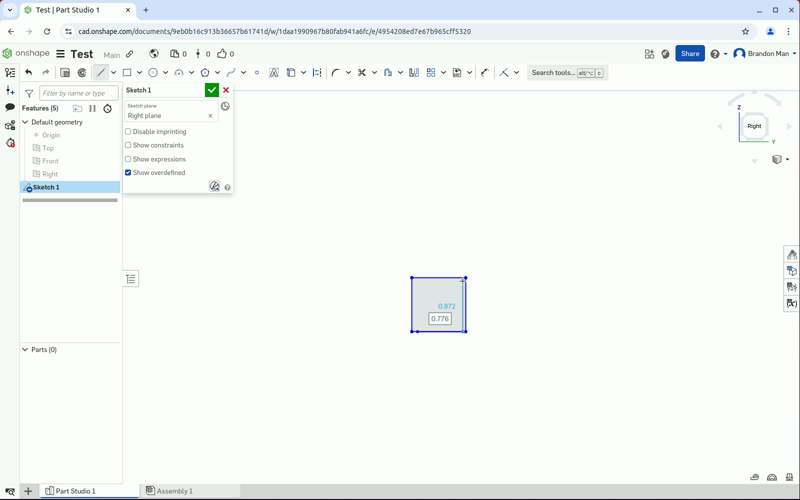
scroll(-6)
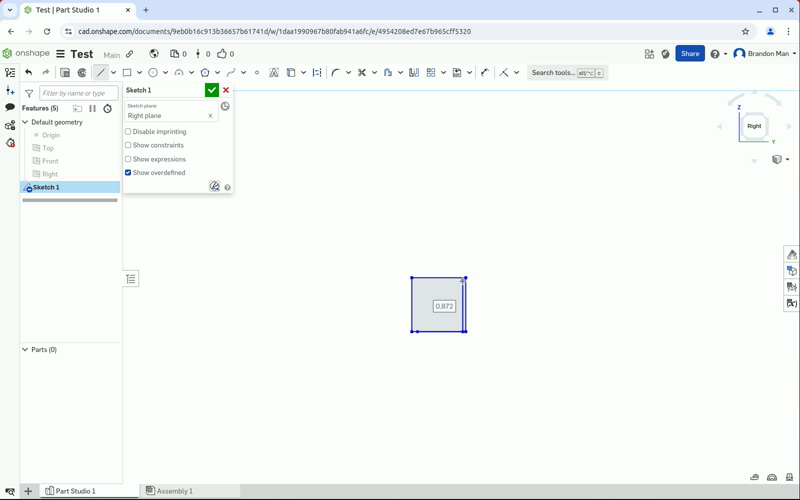
scroll(-6)
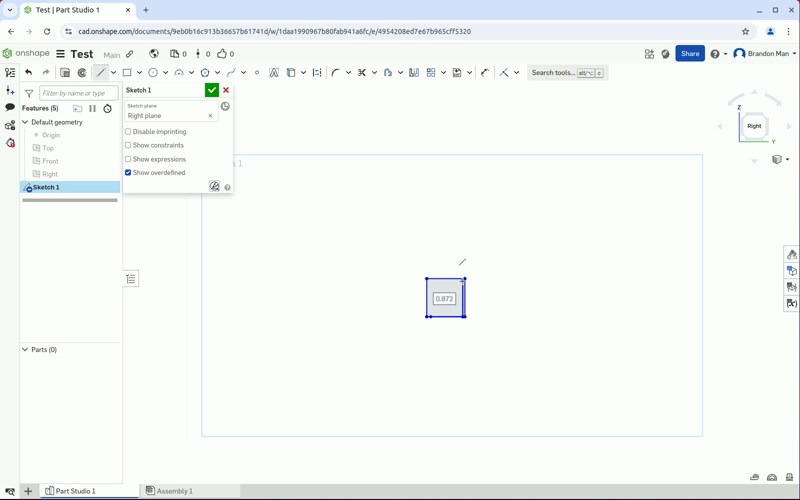
scroll(-6)
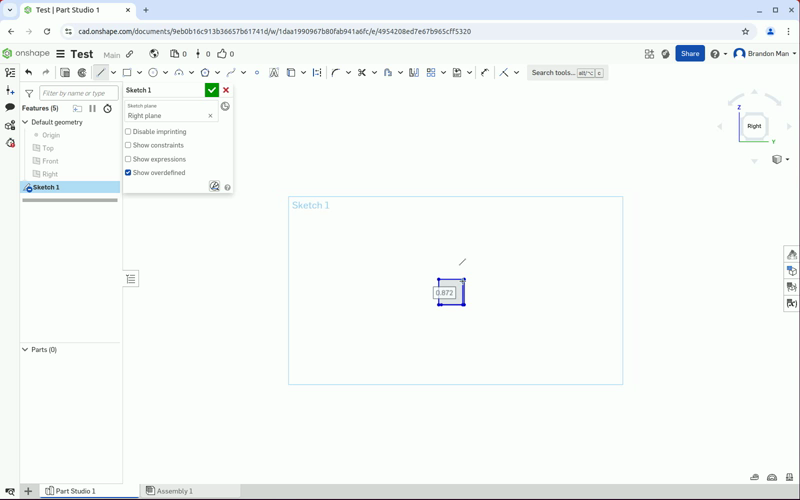
scroll(-6)
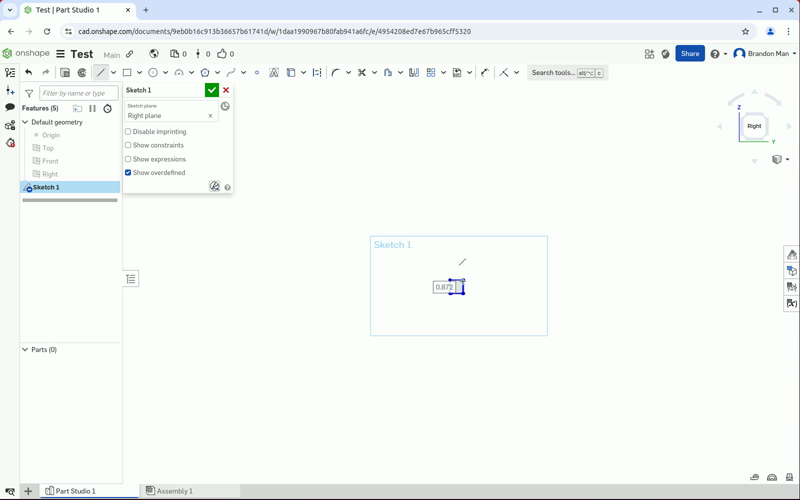
scroll(-6)
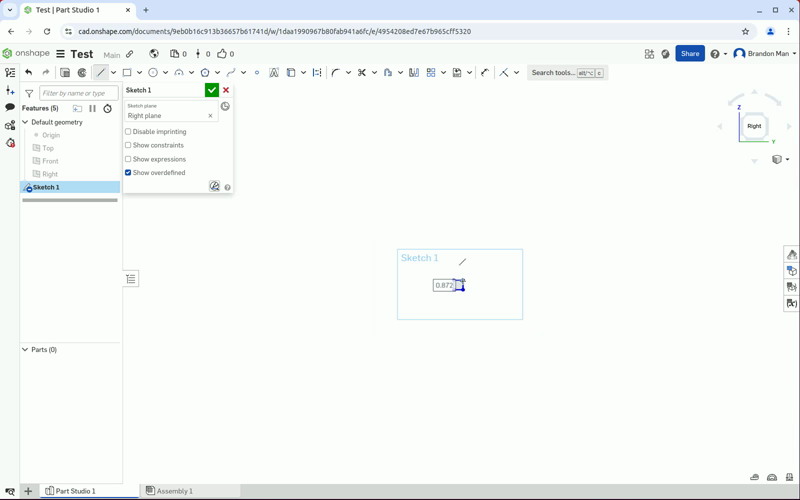
scroll(-6)
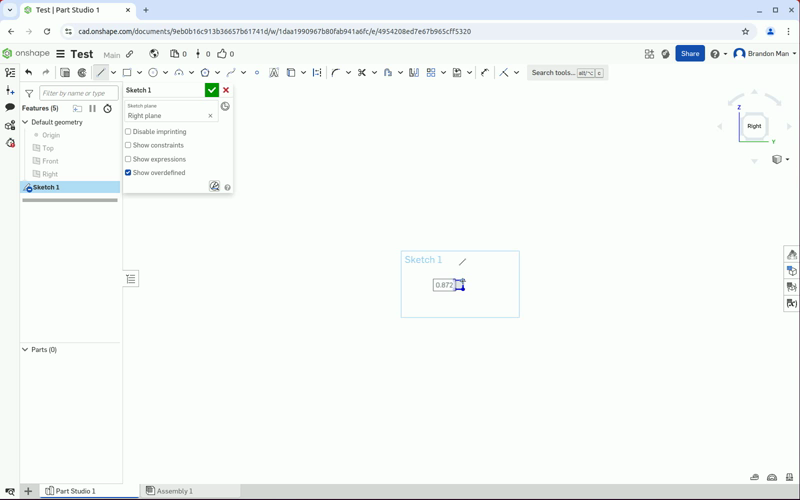
scroll(-6)
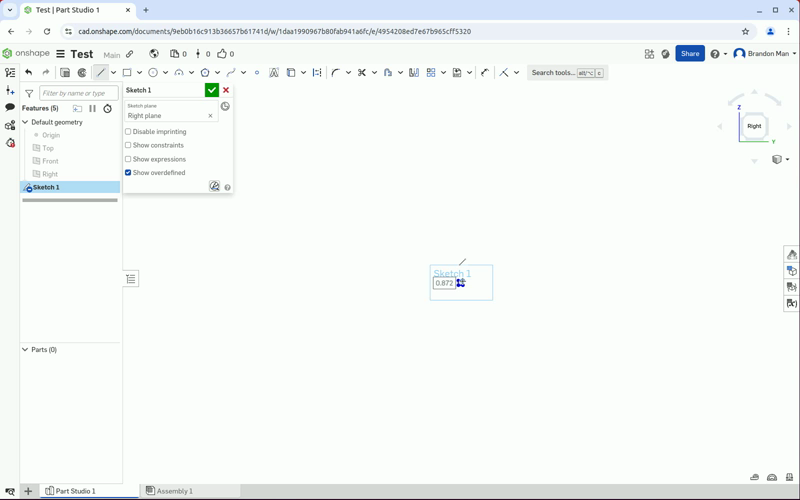
key_up(shift)
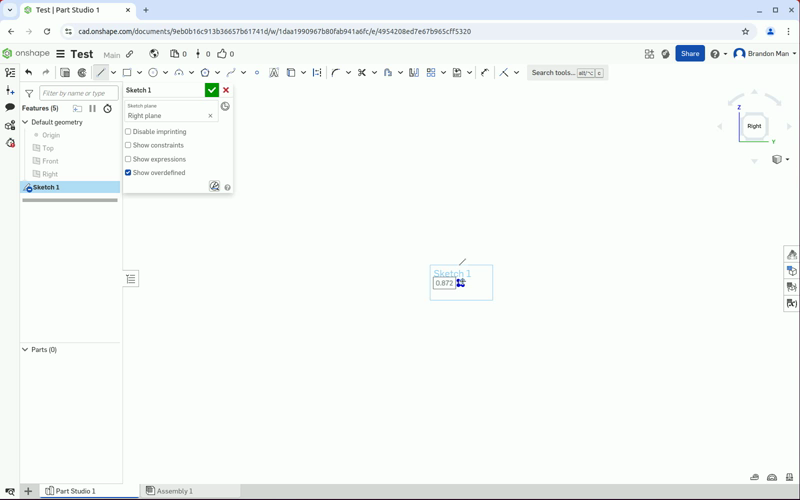
key_down(shift)
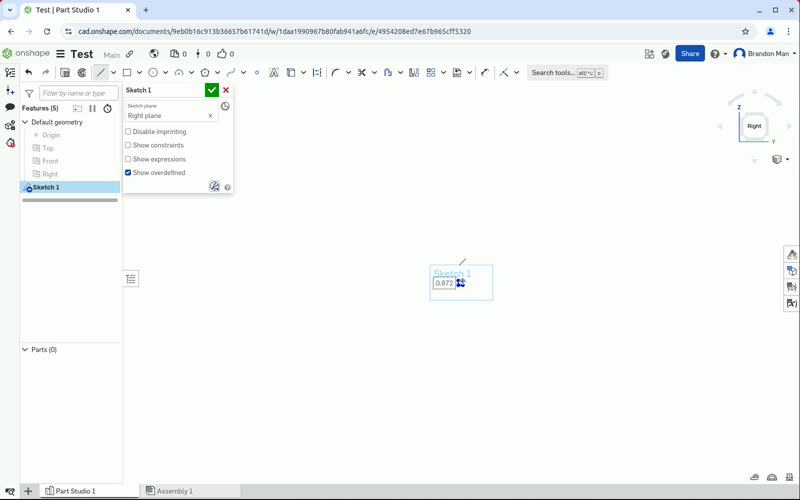
mouse_move(492, 280)
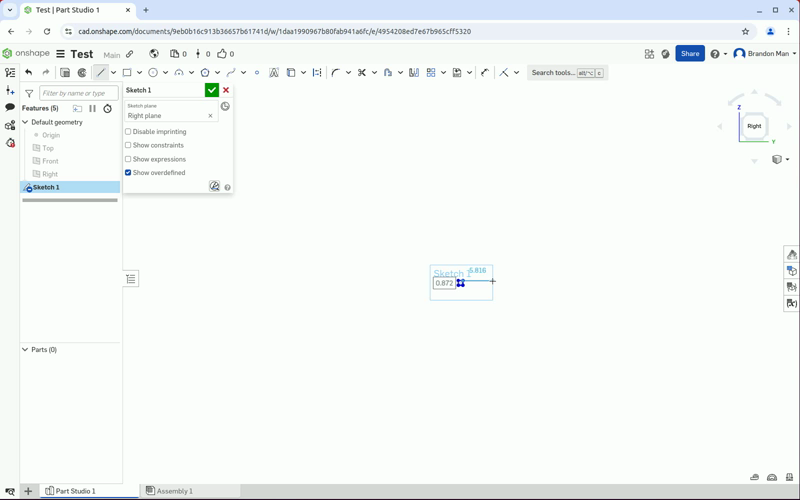
mouse_move(458, 280)
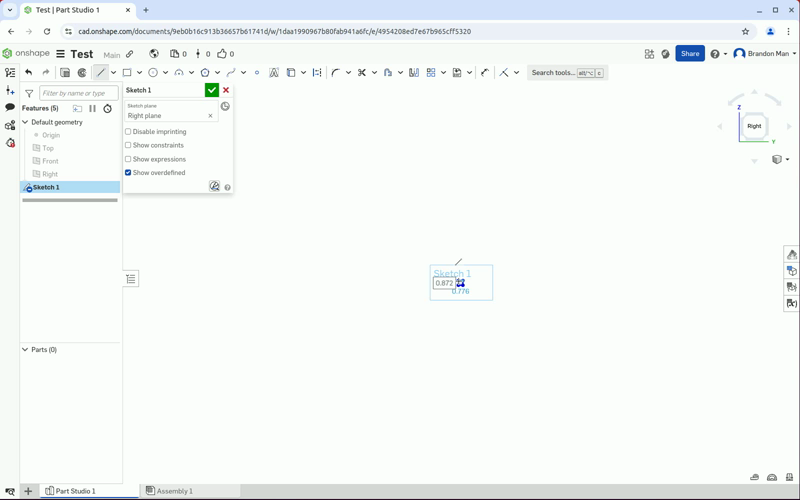
scroll(6)
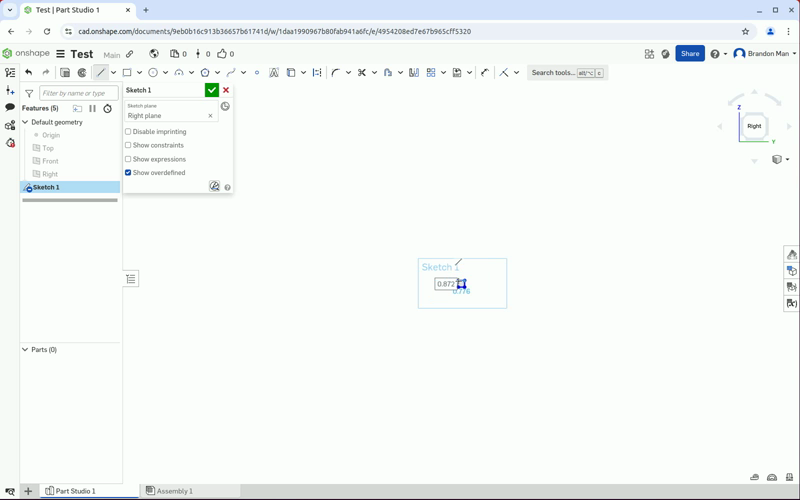
scroll(6)
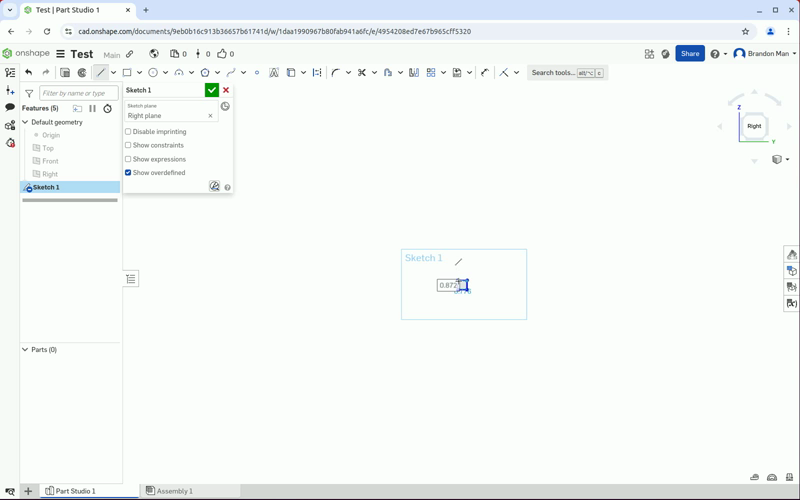
scroll(6)
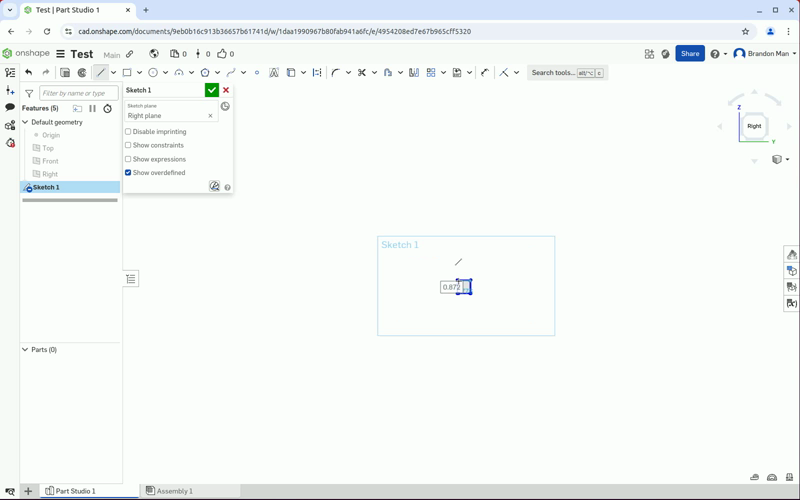
scroll(6)
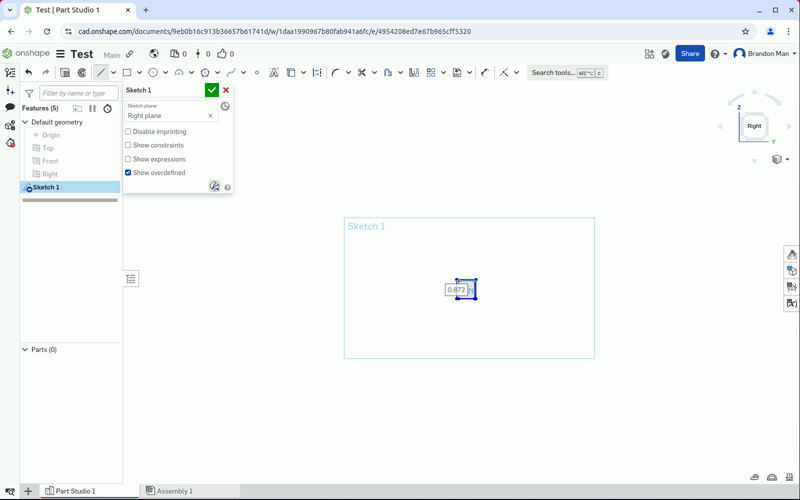
scroll(6)
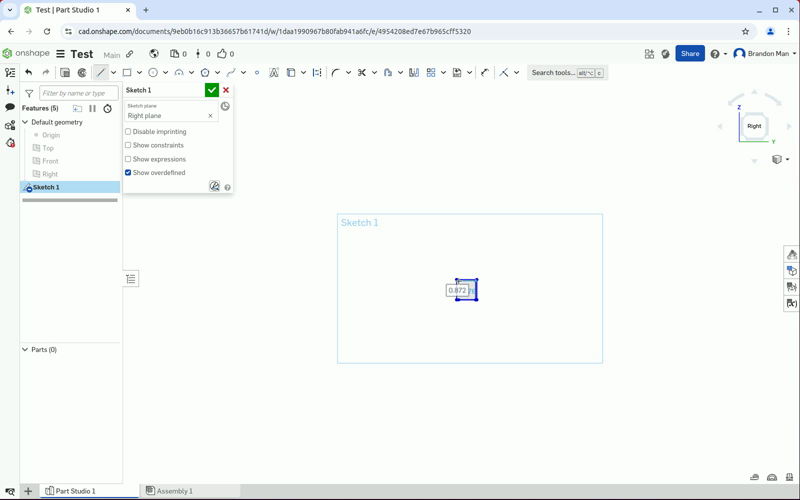
scroll(6)
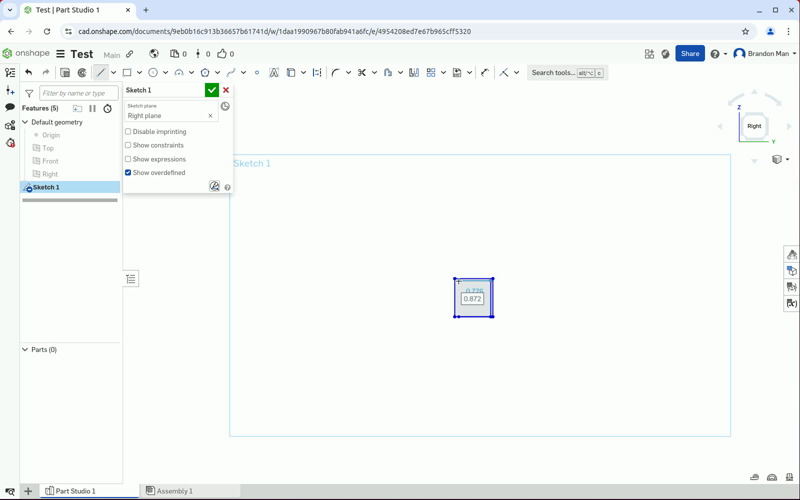
scroll(6)
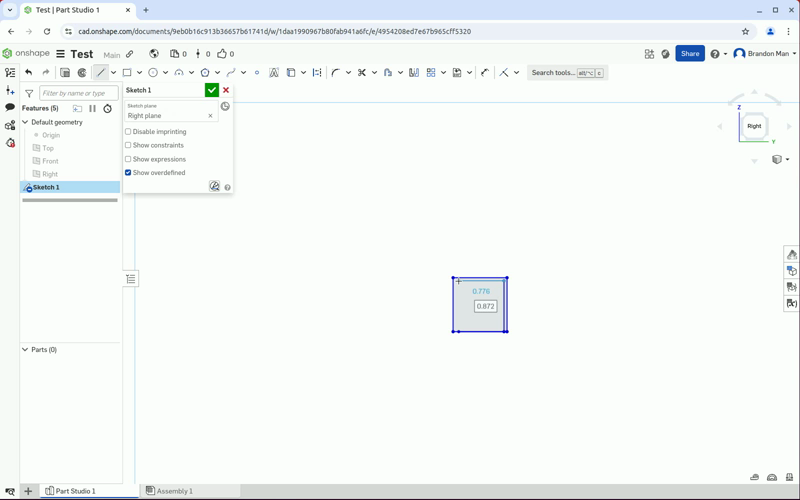
click(458, 280)
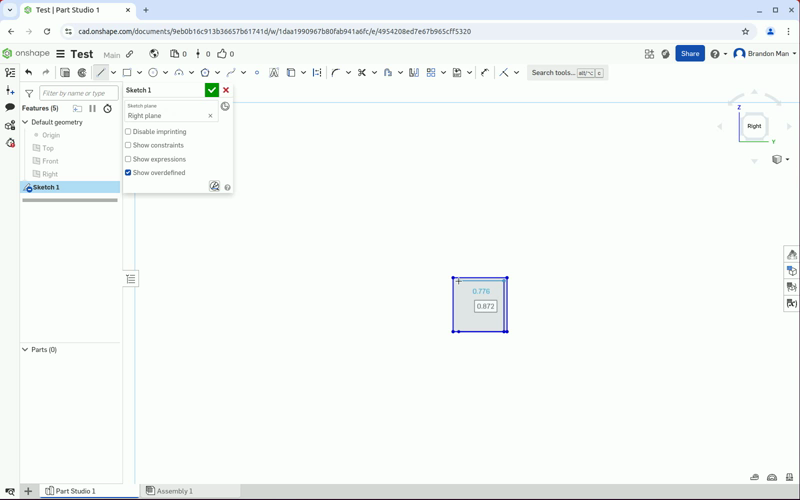
scroll(-6)
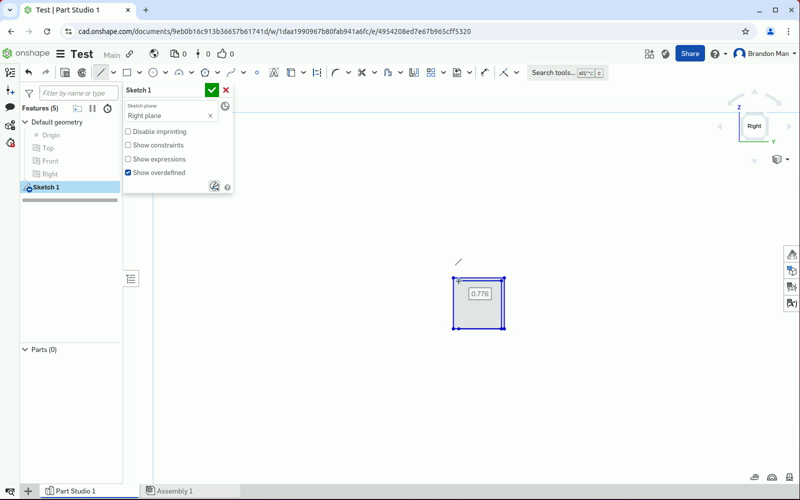
scroll(-6)
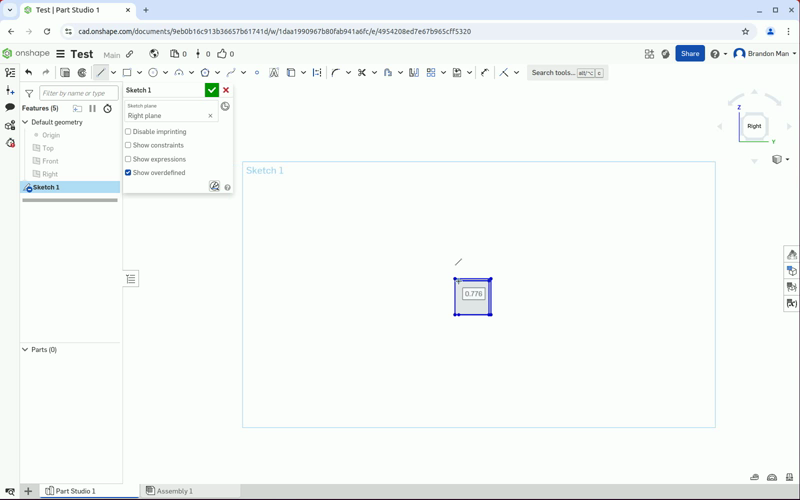
scroll(-6)
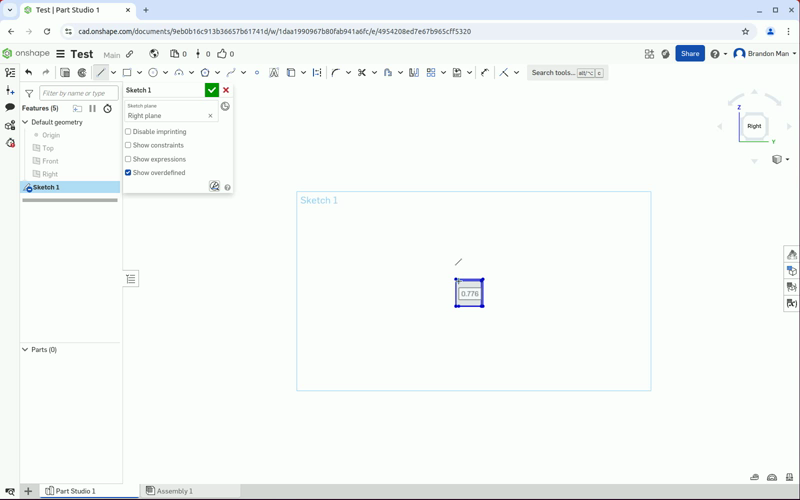
scroll(-6)
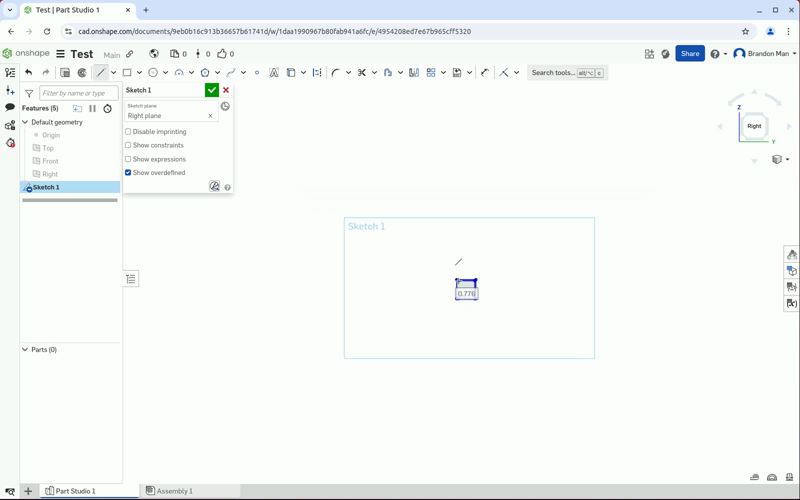
scroll(-6)
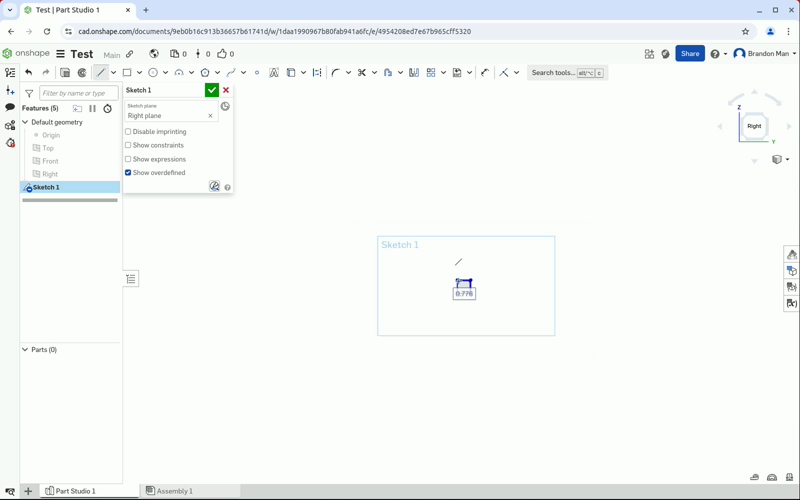
scroll(-6)
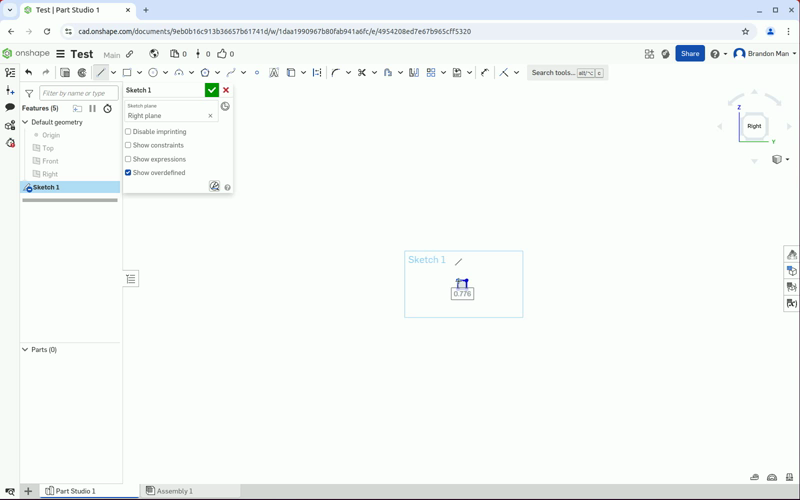
scroll(-6)
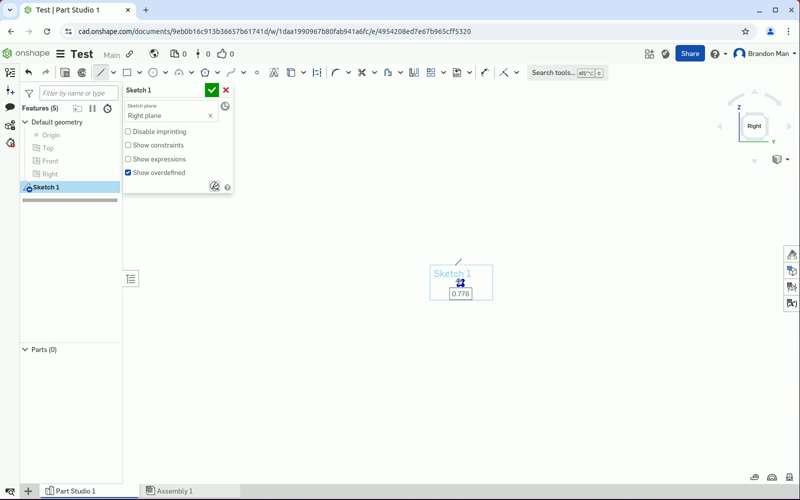
key_up(shift)
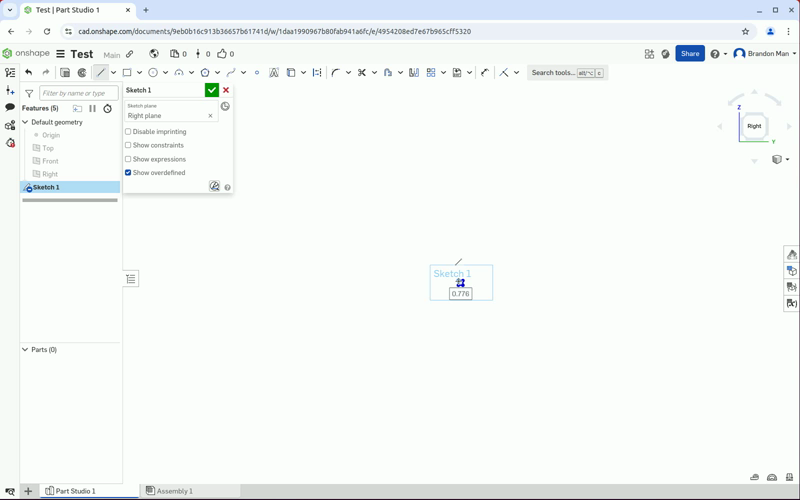
mouse_move(488, 280)
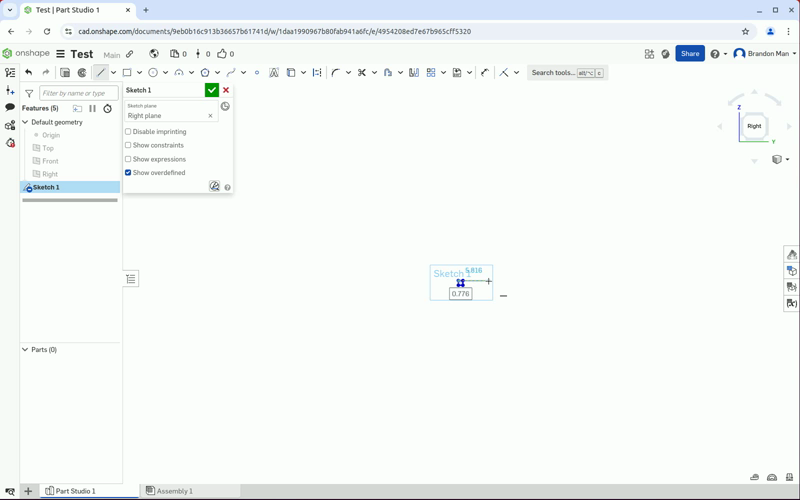
key_down(shift)
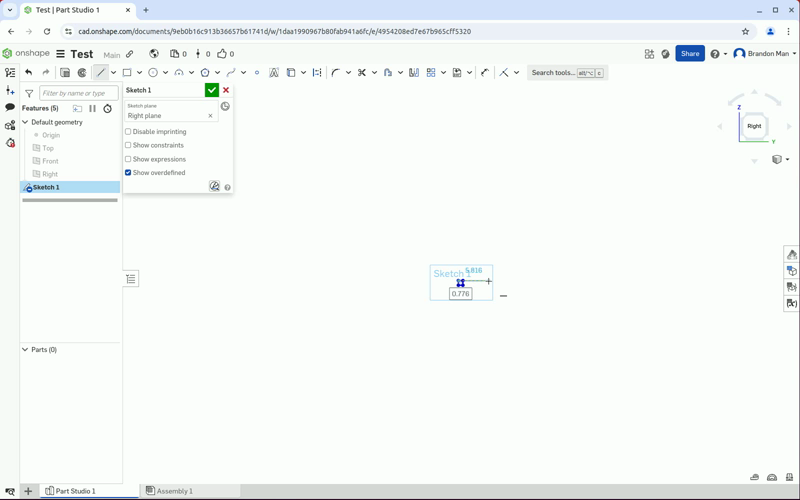
mouse_move(458, 285)
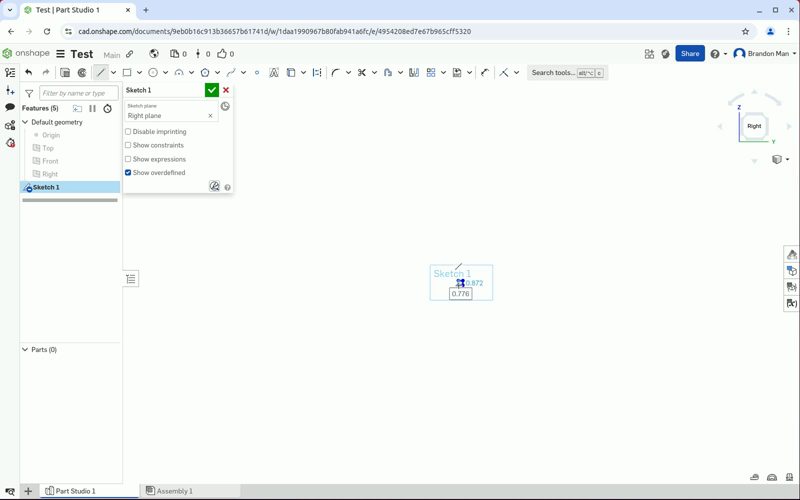
scroll(6)
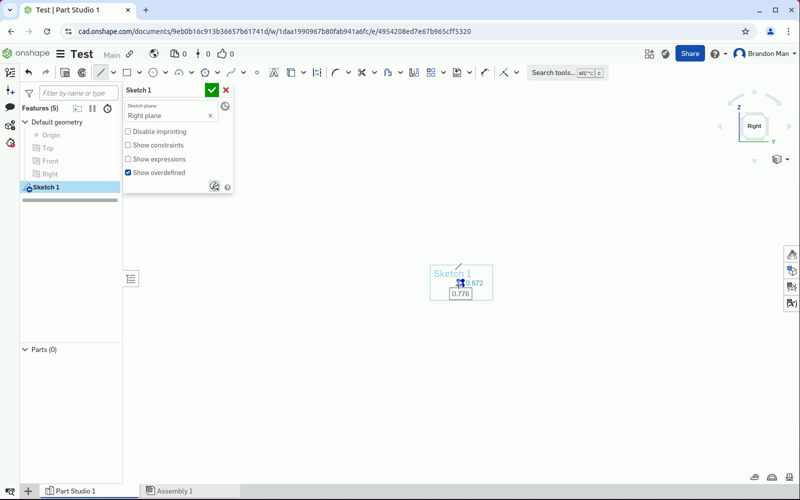
scroll(6)
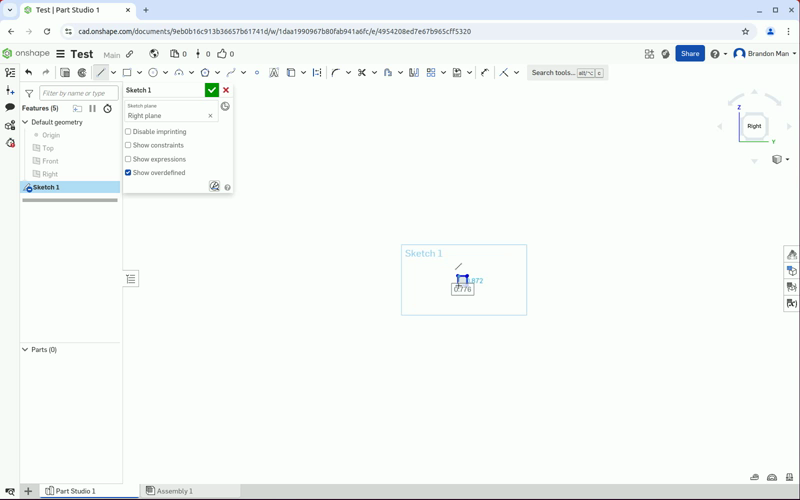
scroll(6)
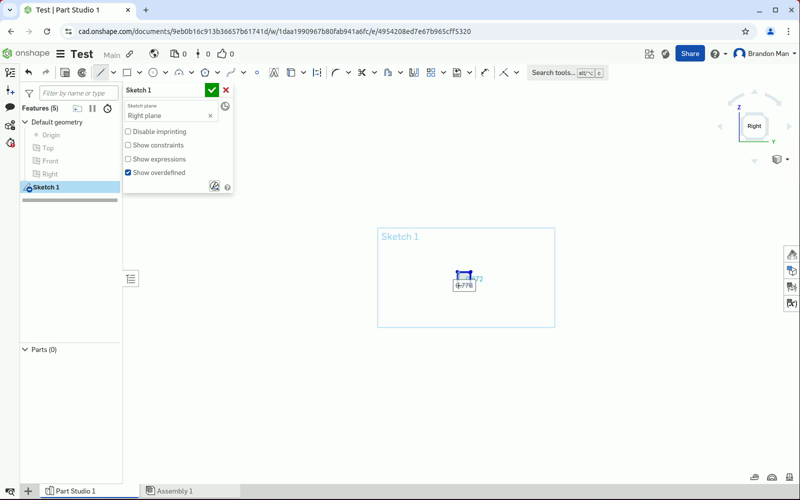
scroll(6)
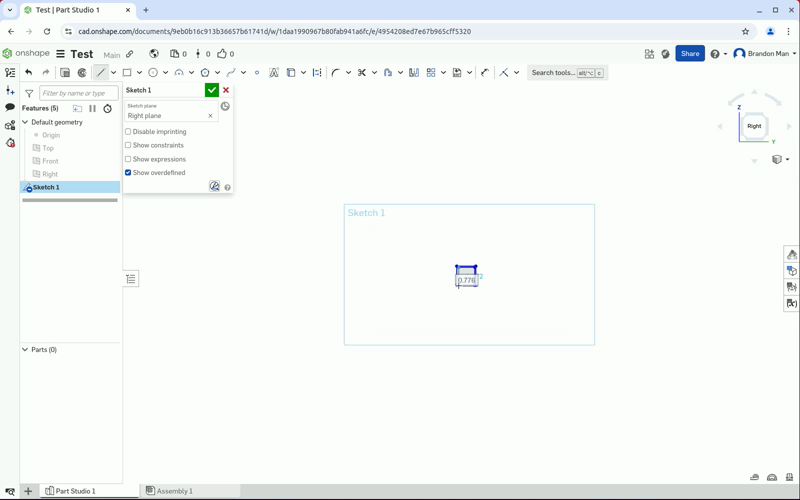
scroll(6)
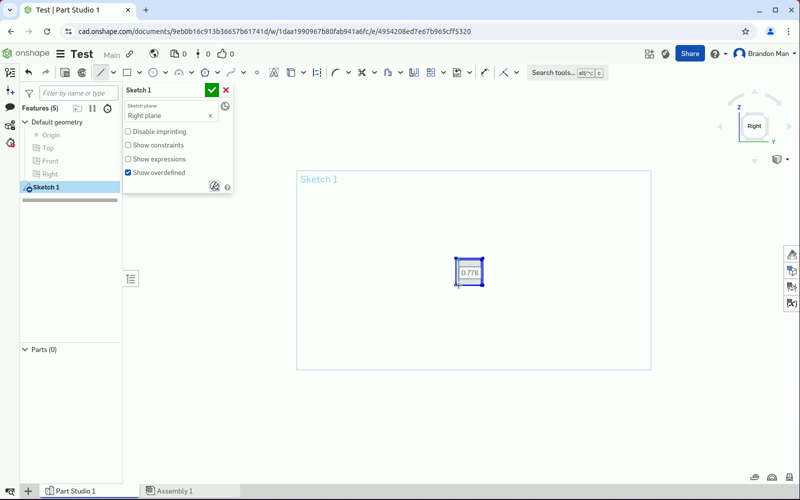
scroll(6)
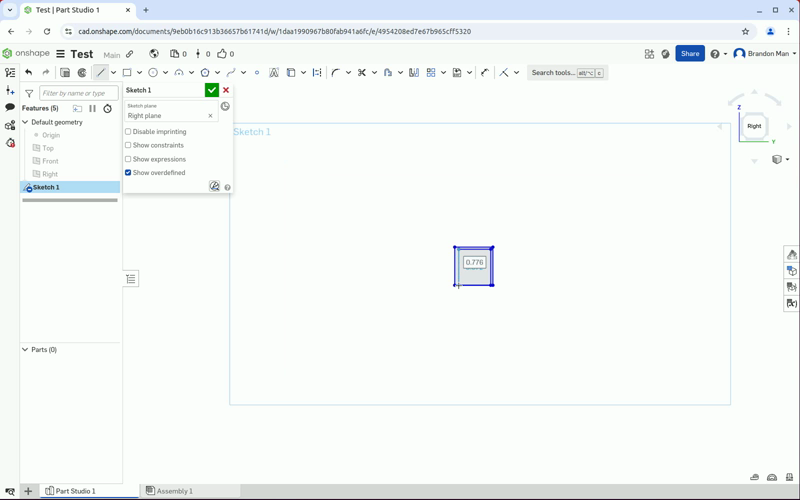
scroll(6)
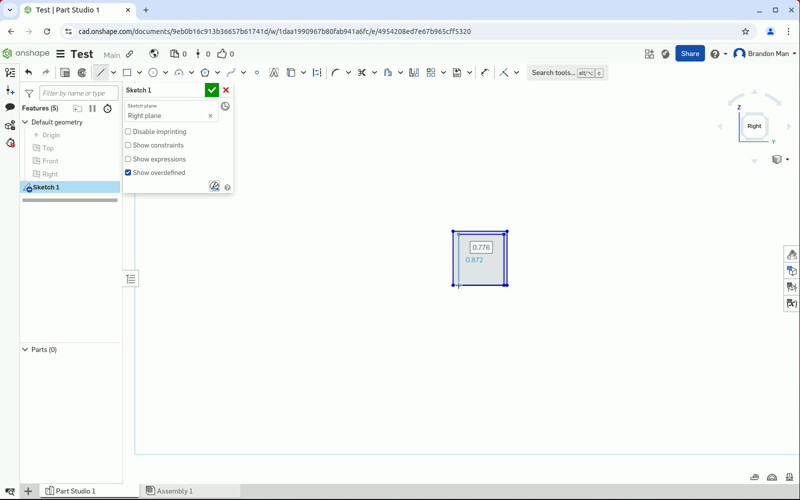
key_up(shift)
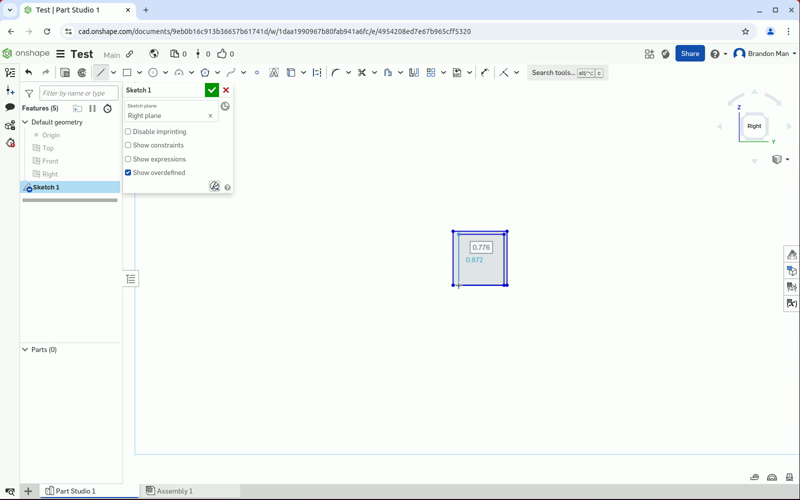
click(458, 285)
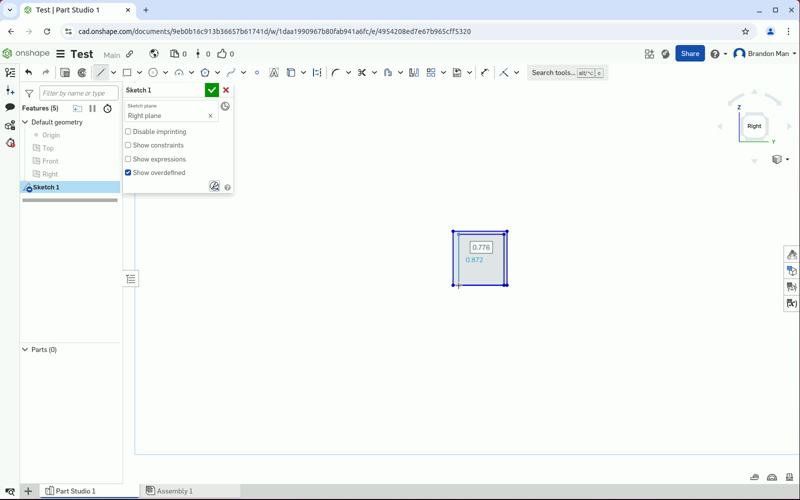
scroll(-6)
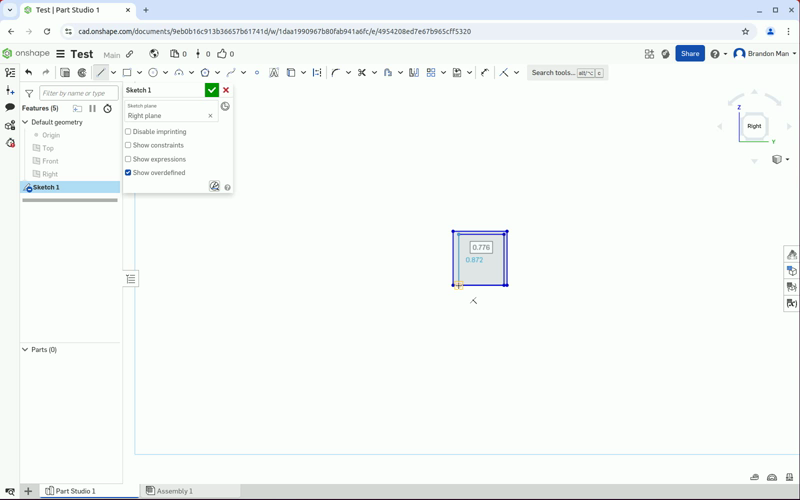
scroll(-6)
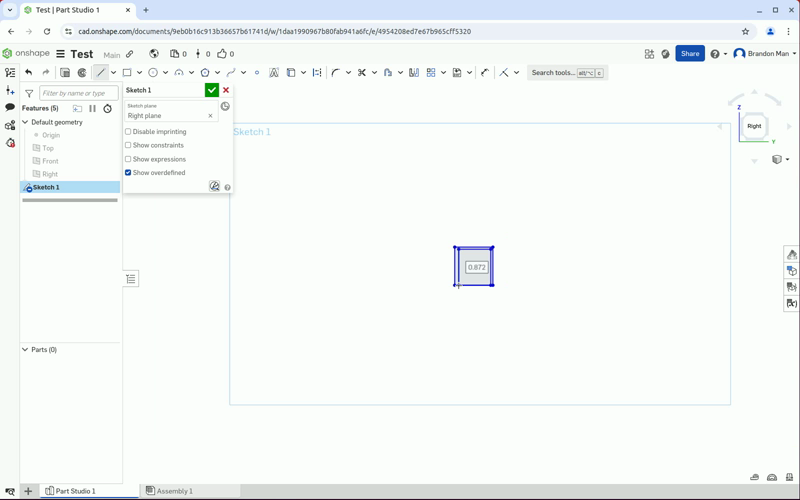
scroll(-6)
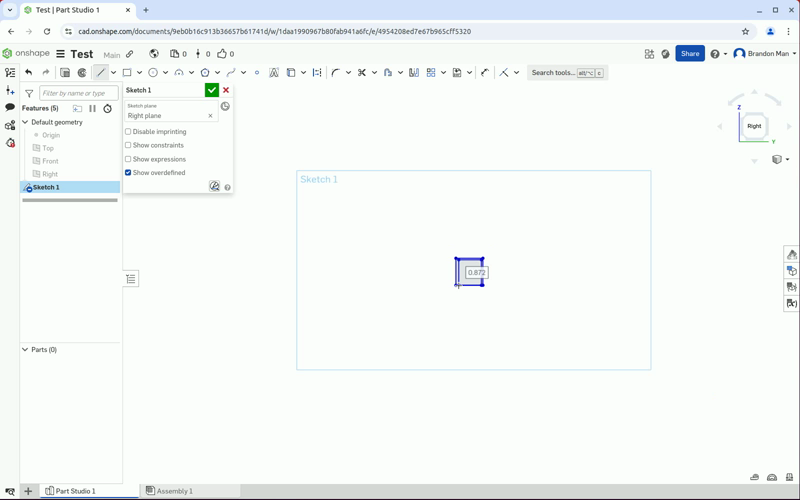
scroll(-6)
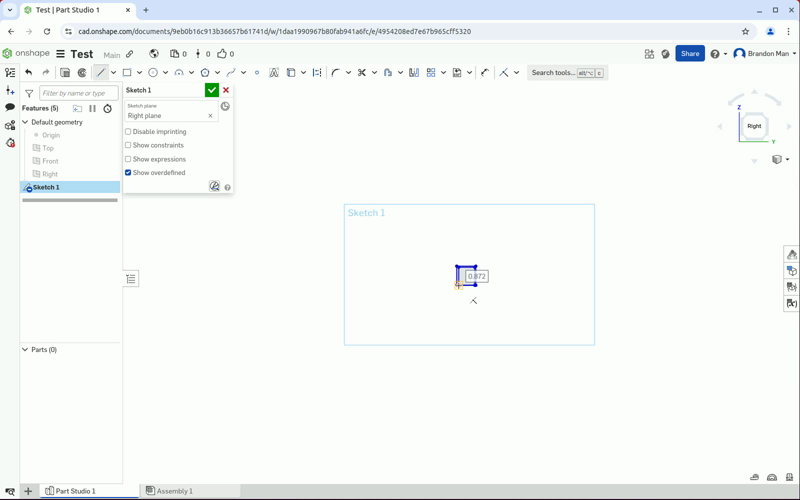
scroll(-6)
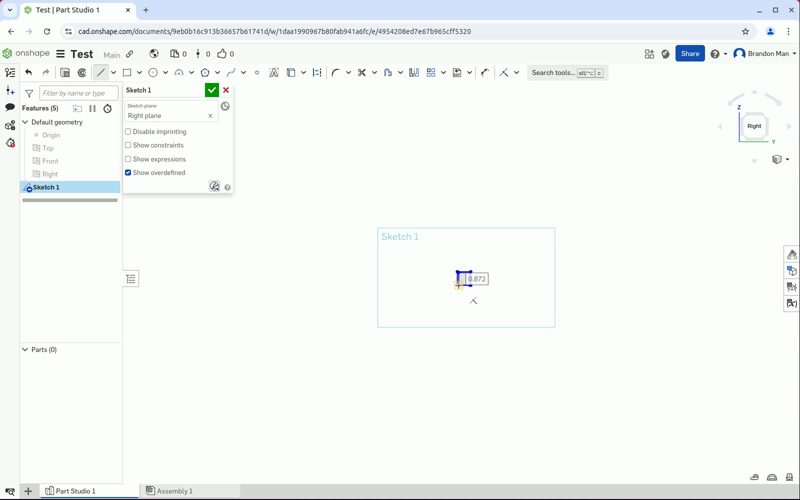
scroll(-6)
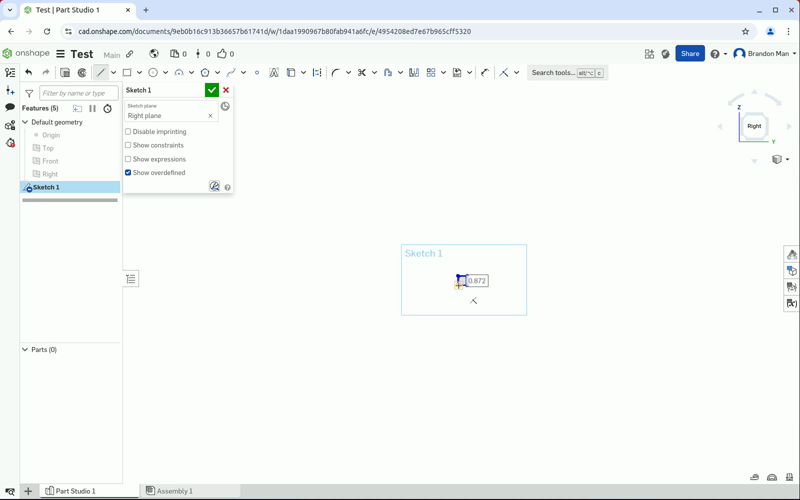
scroll(-6)
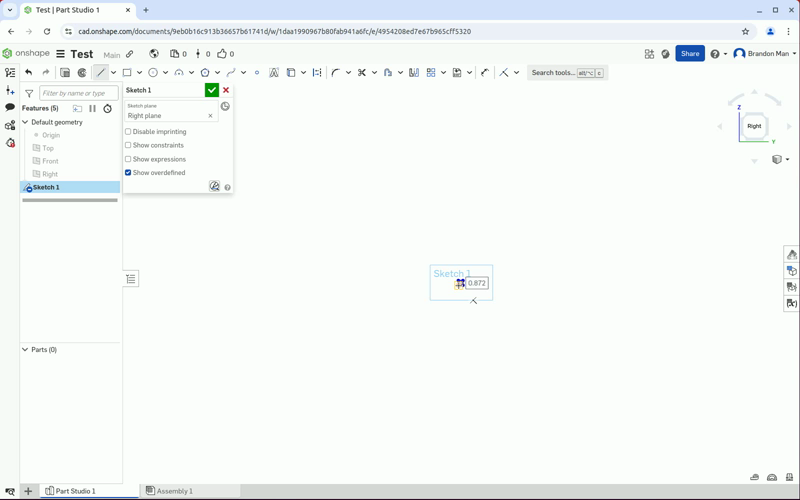
key(esc)
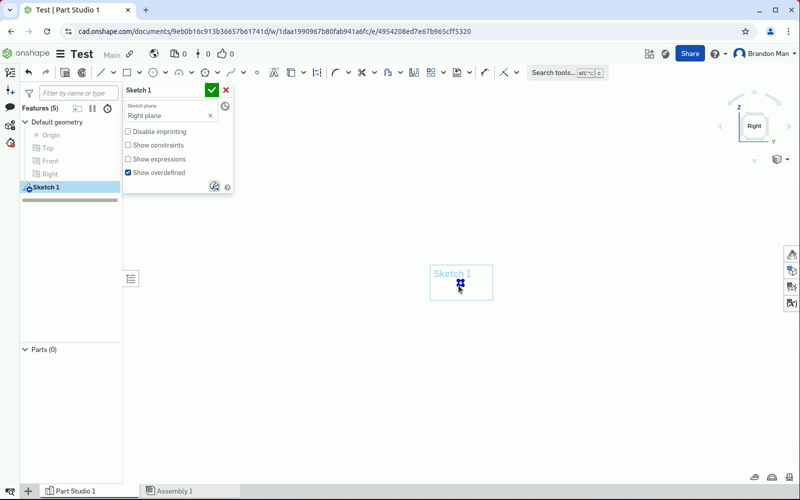
mouse_move(458, 284)
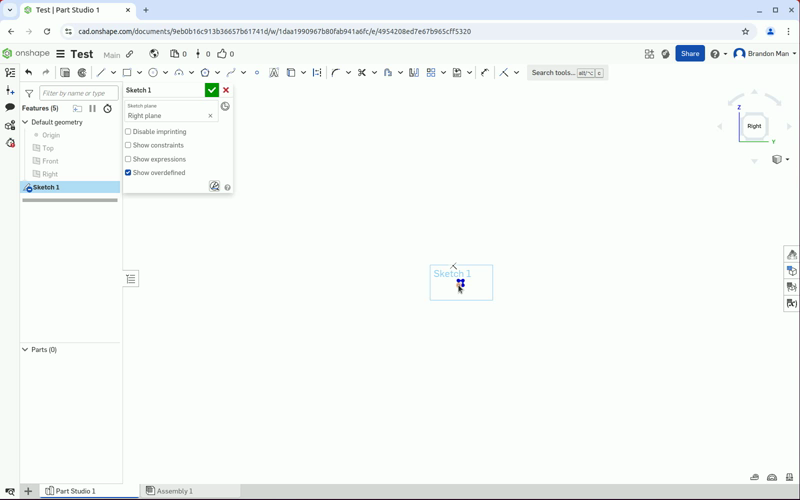
scroll(6)
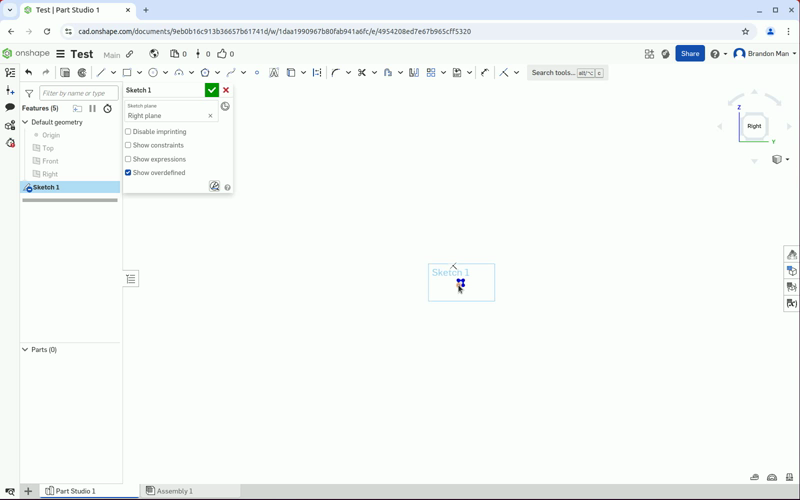
scroll(6)
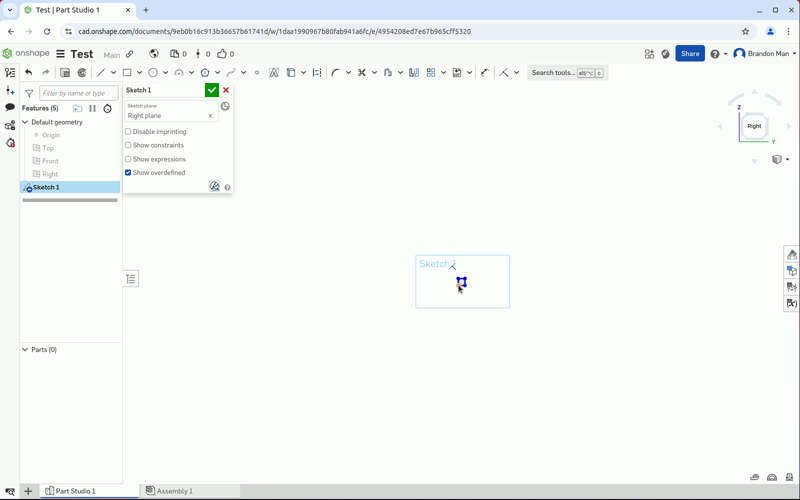
scroll(6)
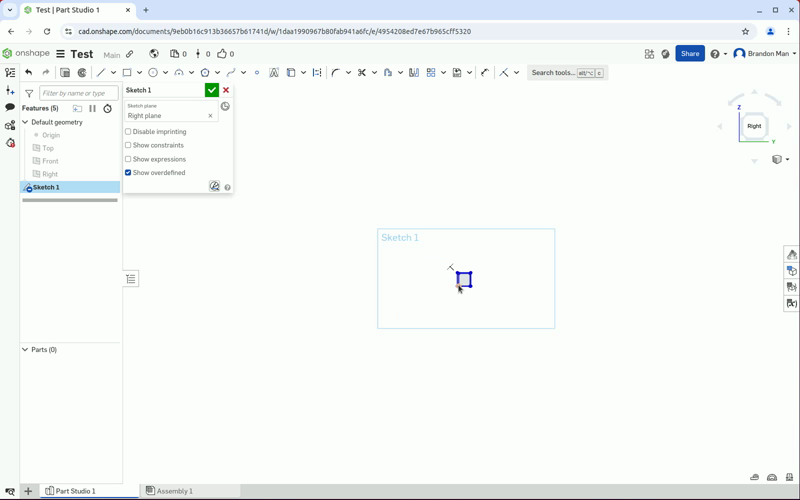
scroll(6)
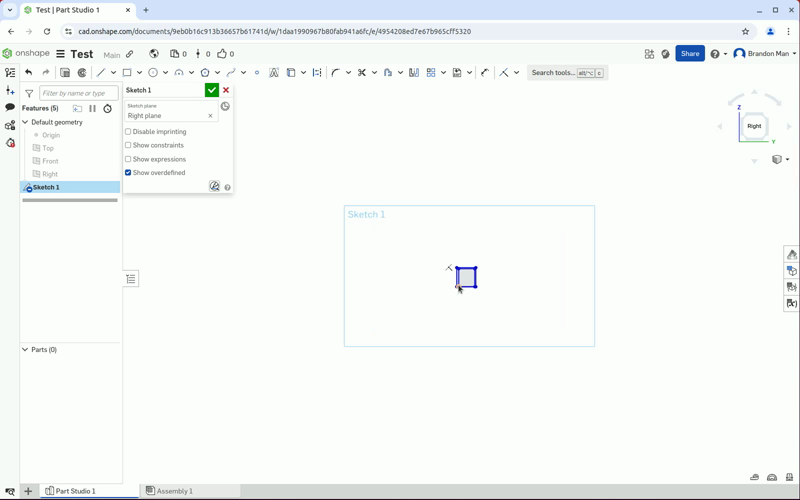
scroll(6)
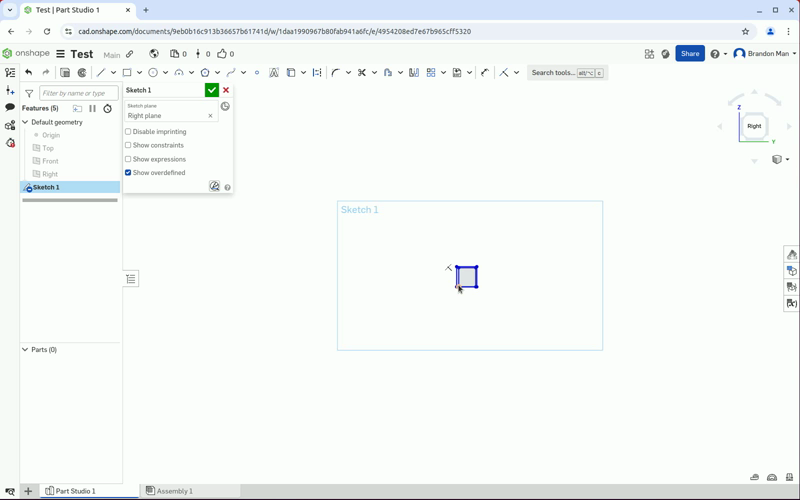
scroll(6)
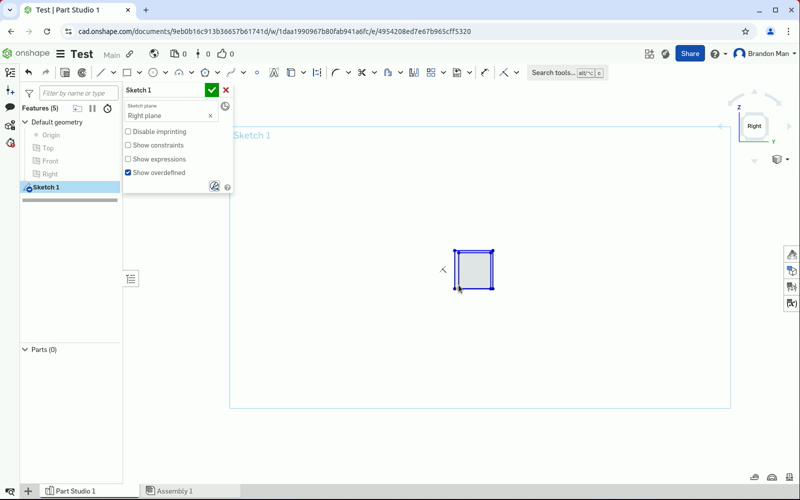
scroll(6)
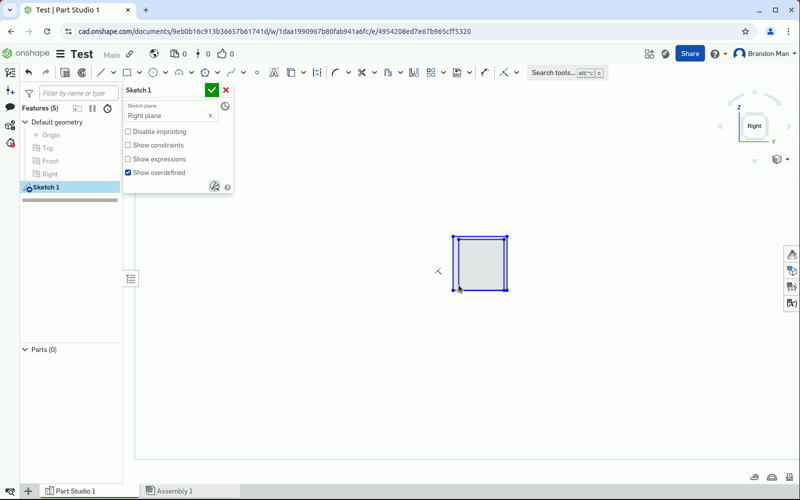
click(458, 284)
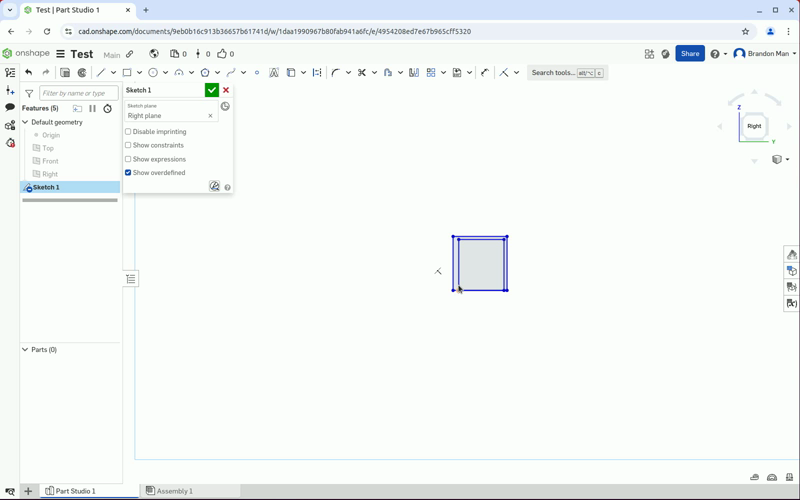
scroll(-6)
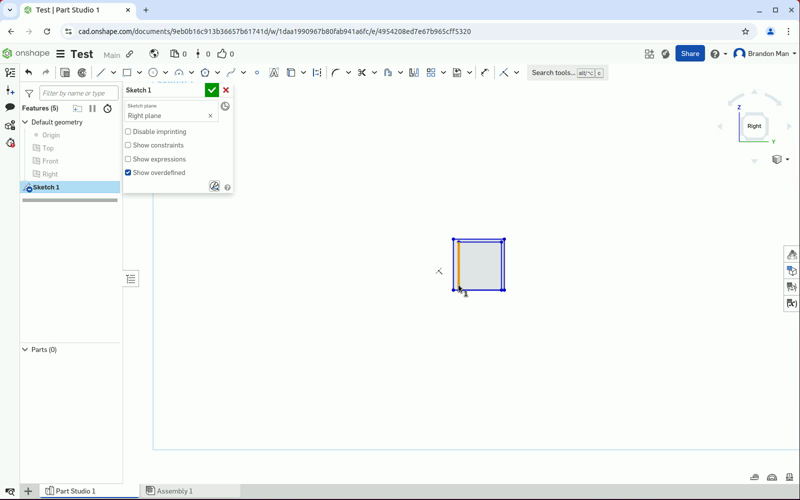
scroll(-6)
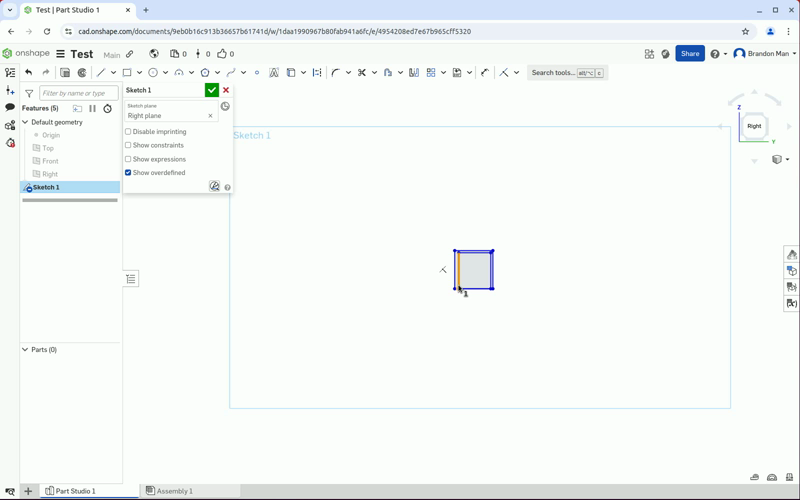
scroll(-6)
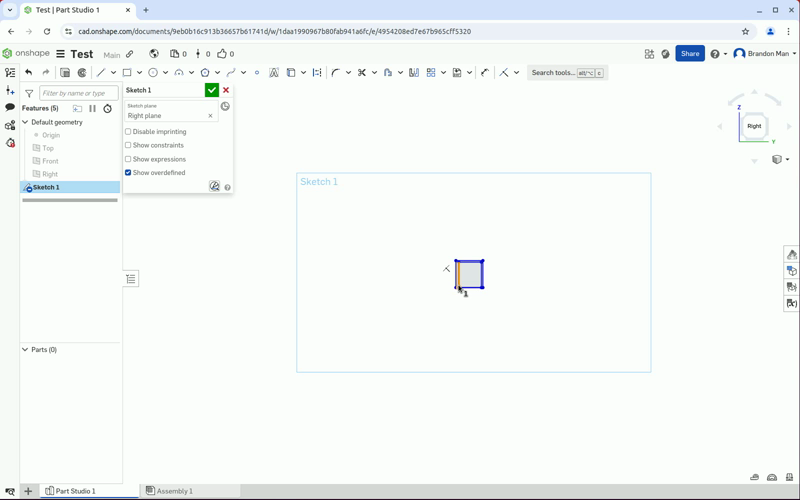
scroll(-6)
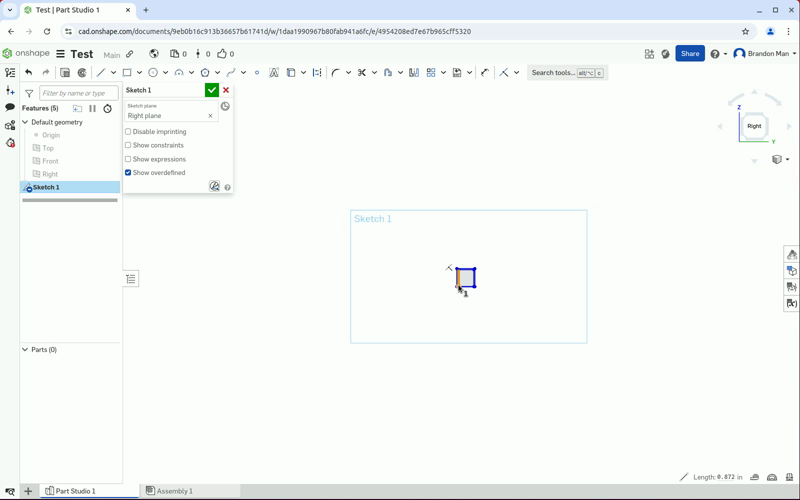
scroll(-6)
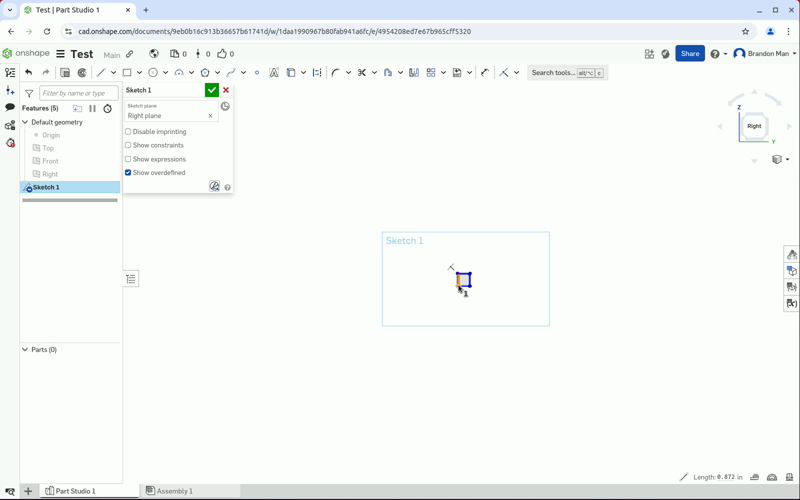
scroll(-6)
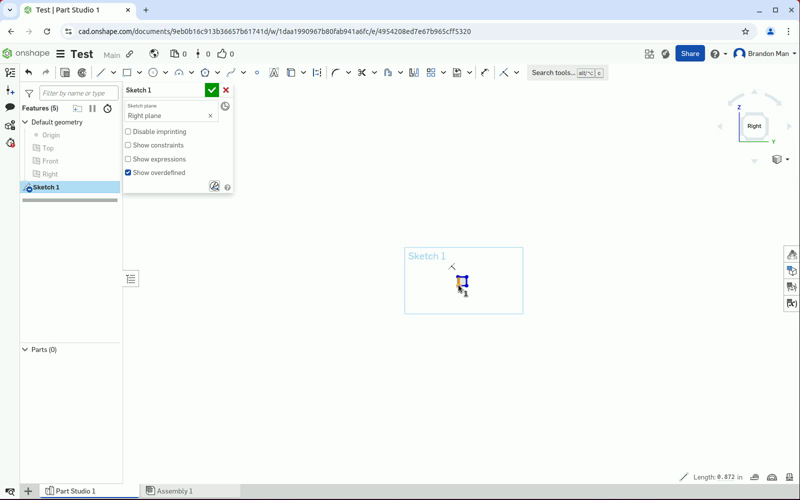
scroll(-6)
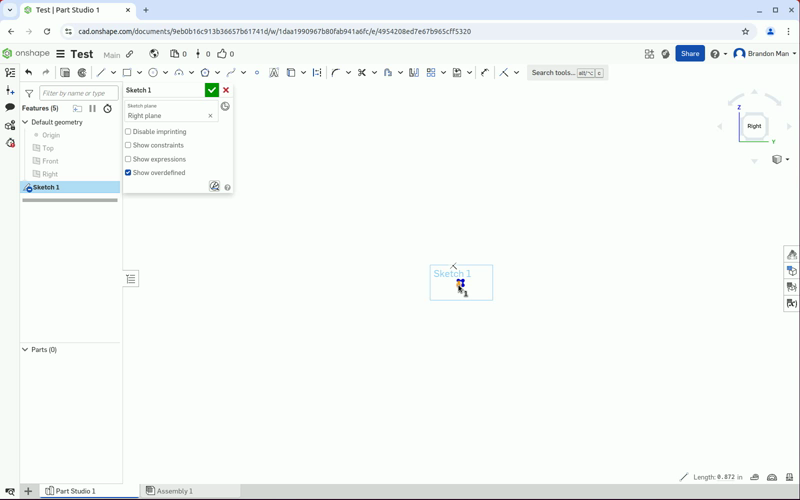
mouse_move(73, 352)
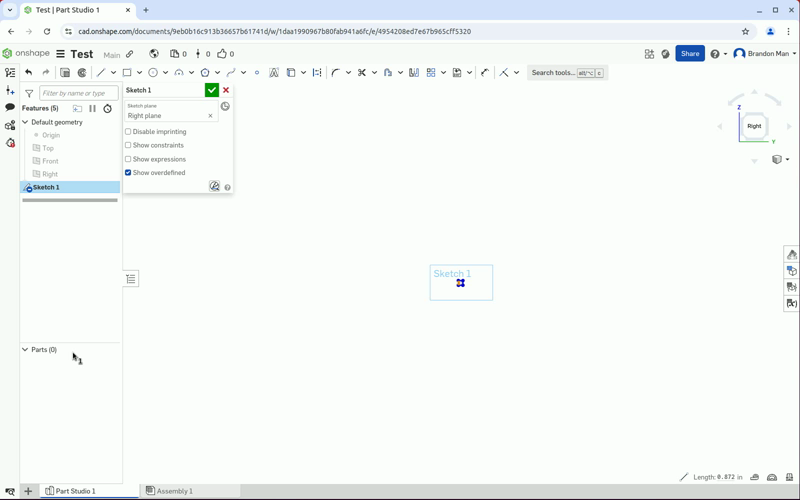
key(shift+y)
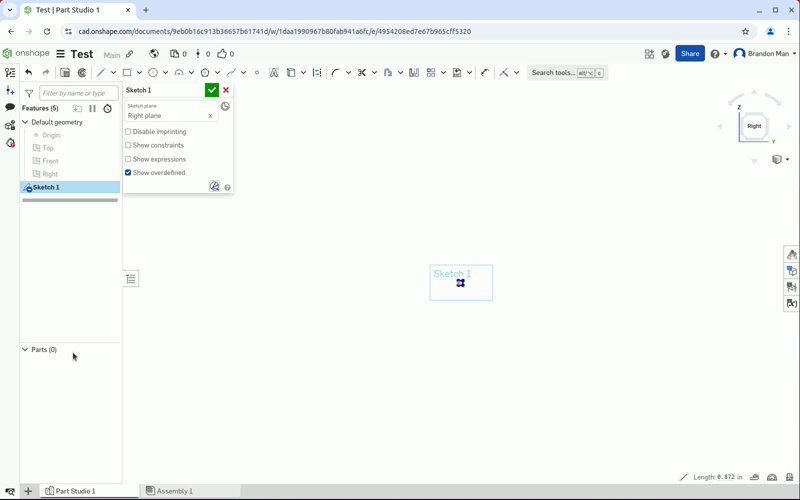
key(shift+e)
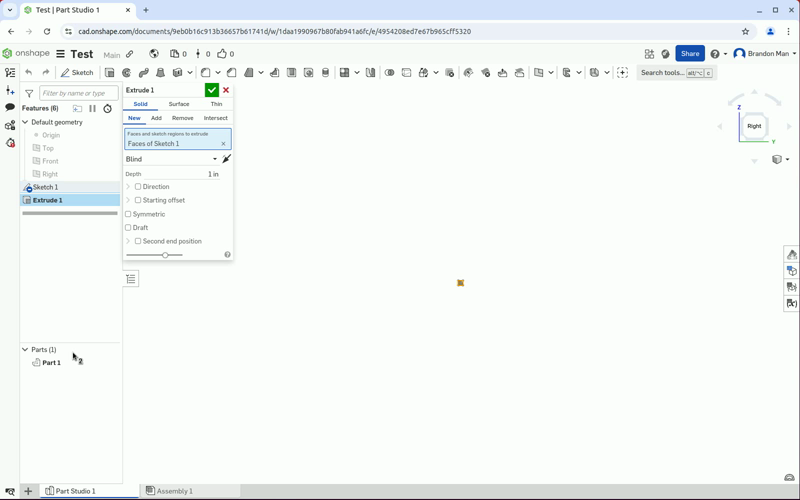
mouse_move(143, 106)
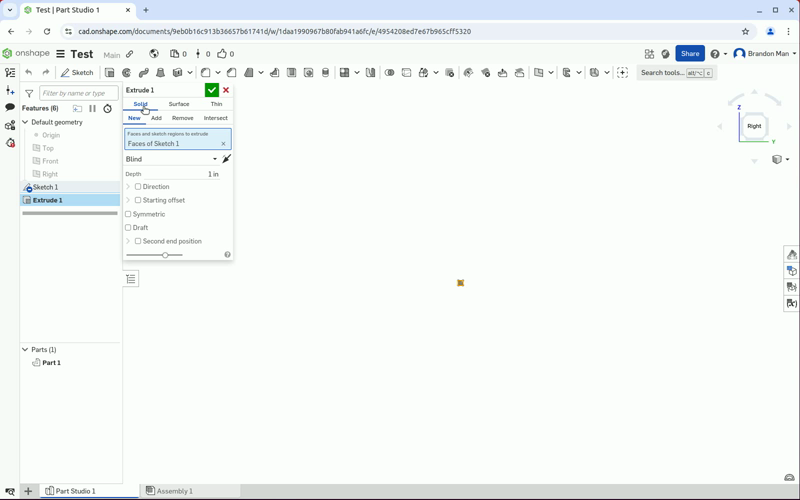
click(143, 106)
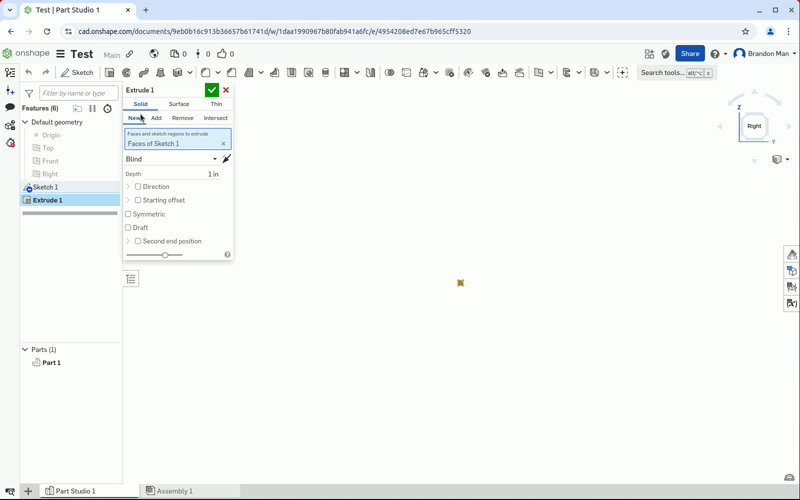
mouse_move(137, 120)
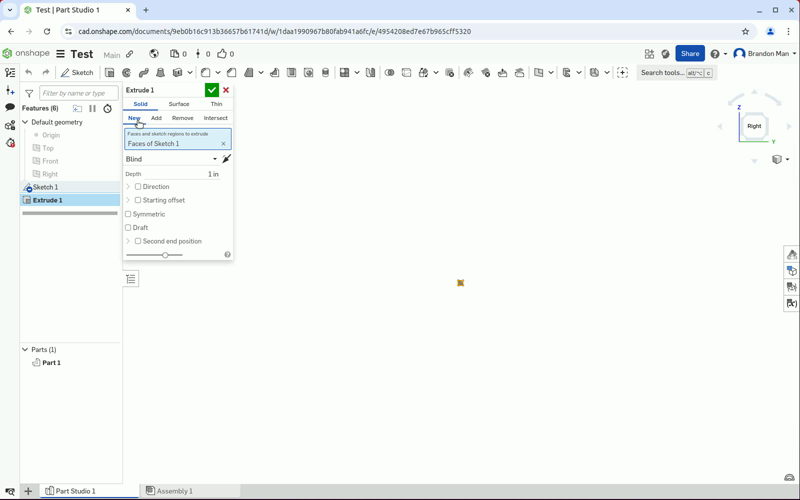
click(137, 120)
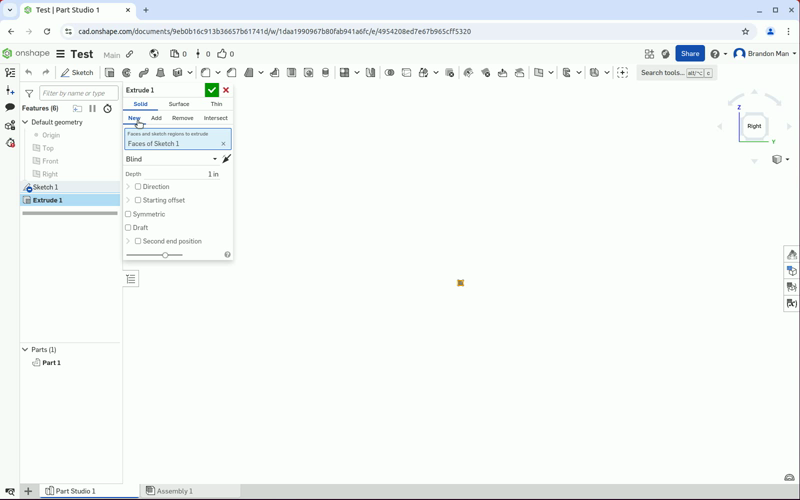
key(tab, 4)
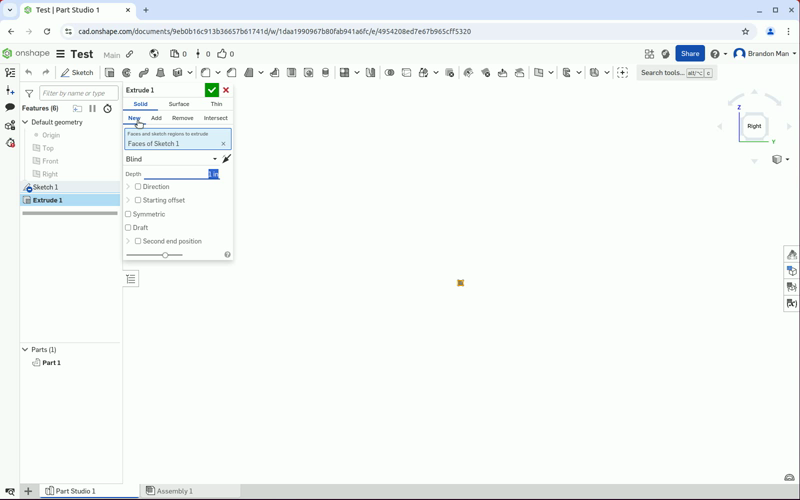
text(23.108)
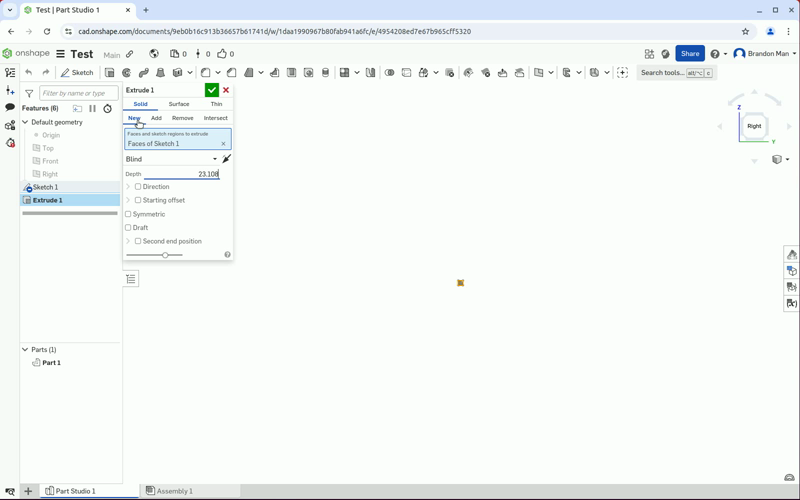
key(enter)
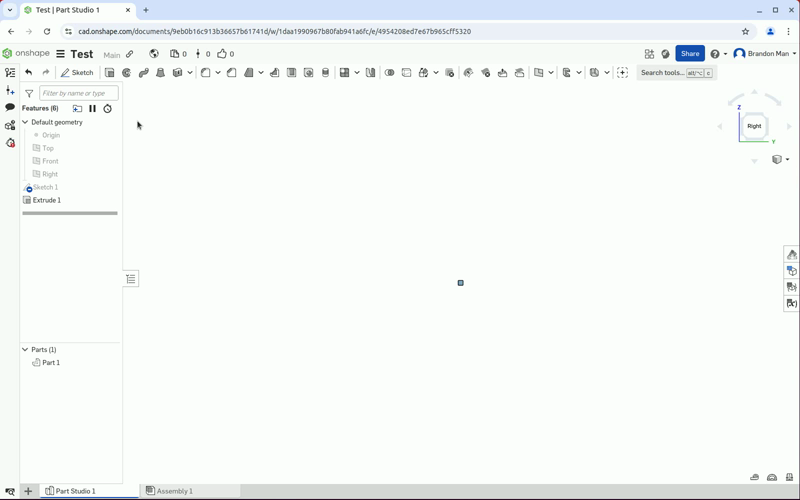
key(shift+h)
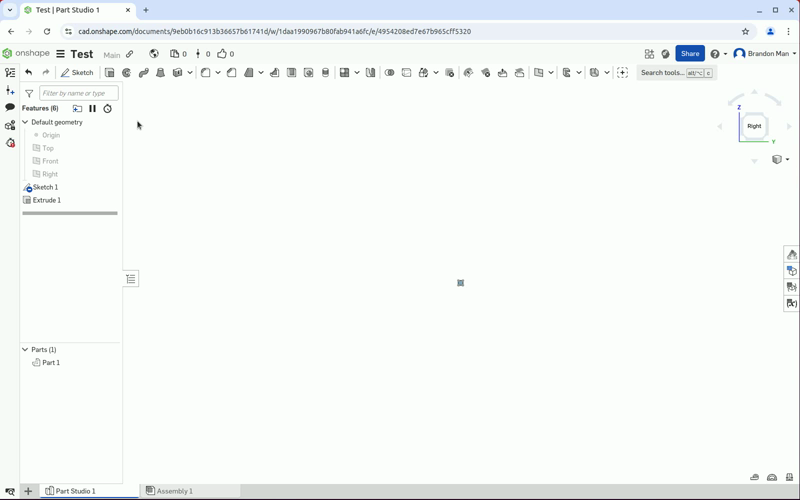
key(shift+h)
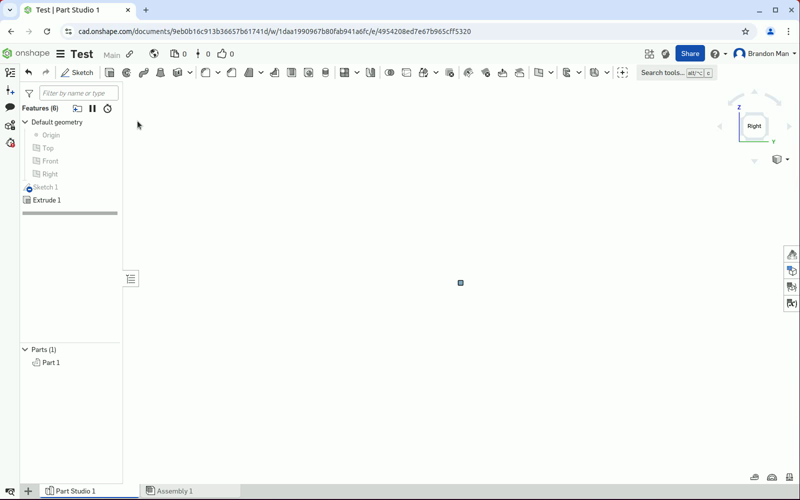
mouse_move(73, 189)
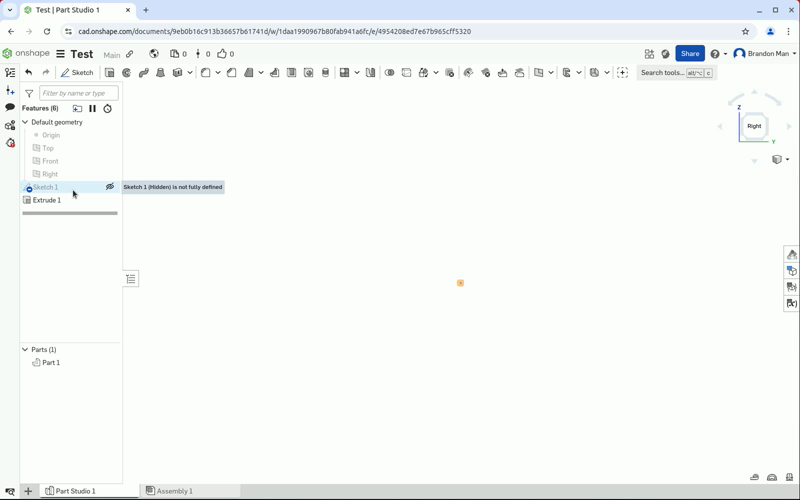
click(73, 189)
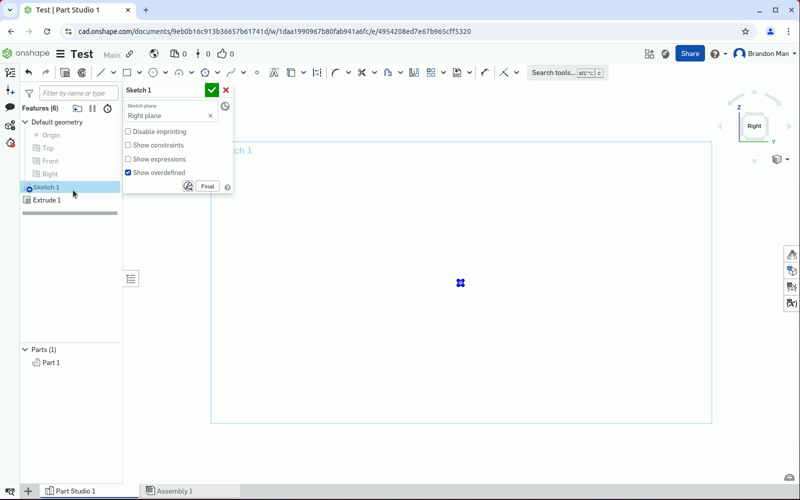
mouse_move(229, 92)
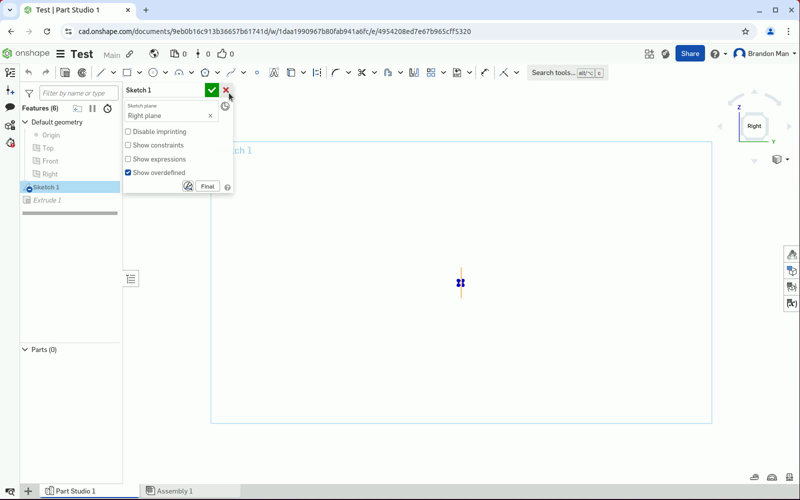
click(229, 92)
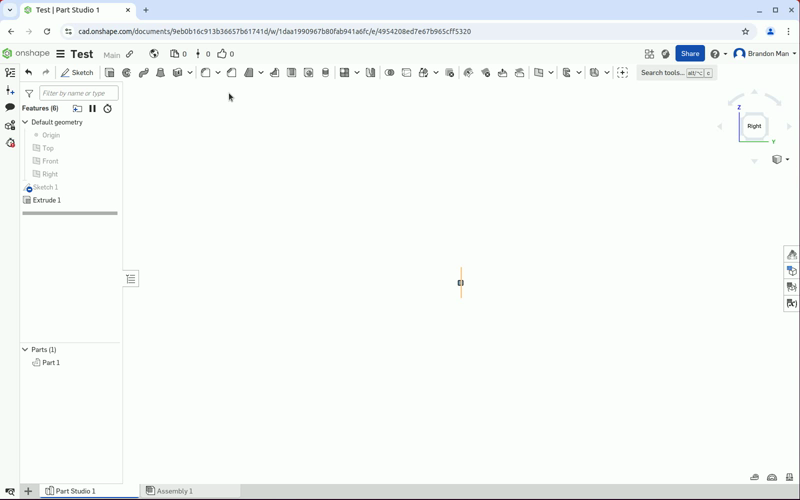
mouse_move(541, 75)
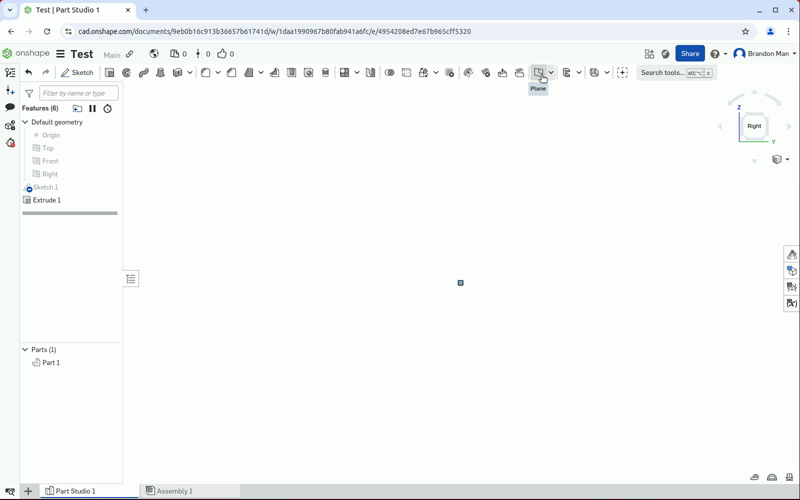
click(541, 75)
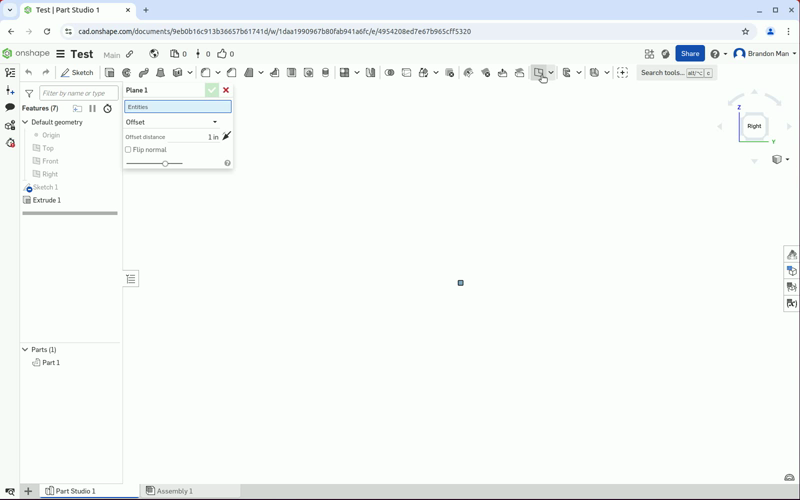
mouse_move(73, 176)
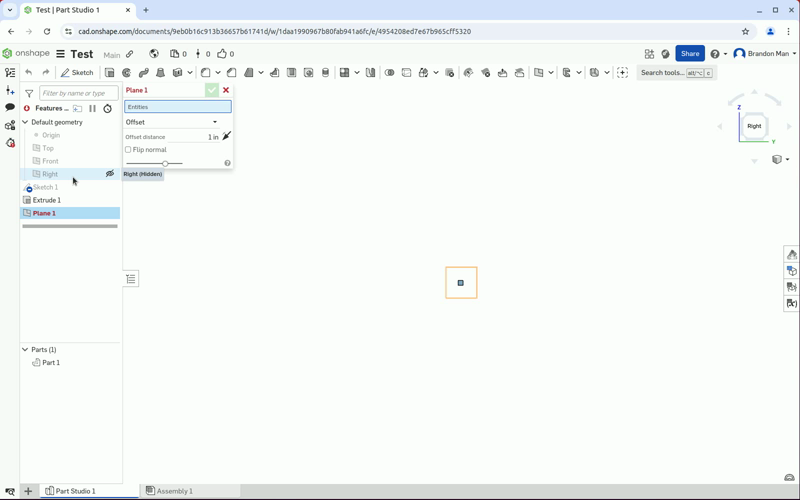
click(73, 176)
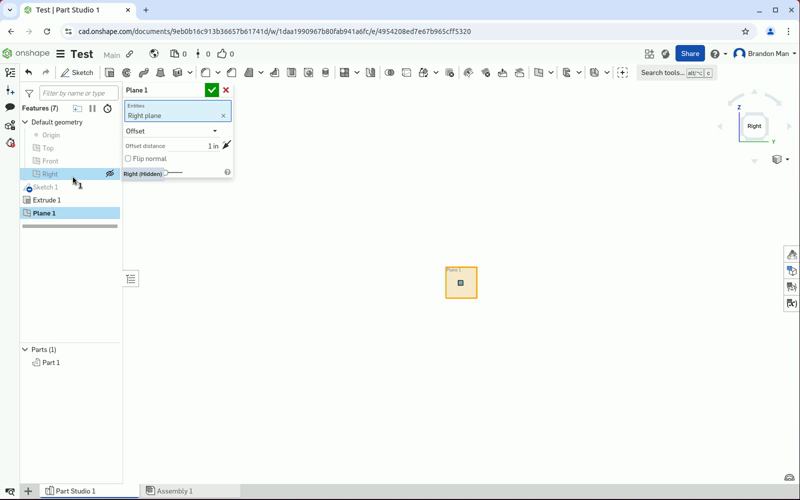
key(tab, 2)
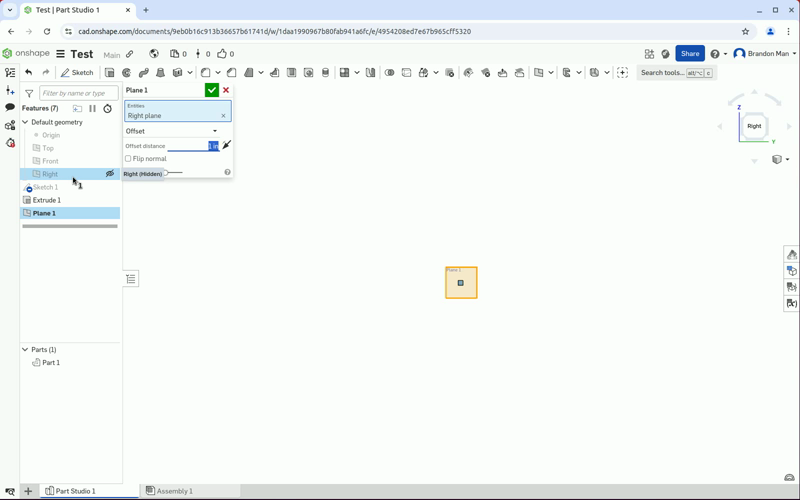
text(23.108)
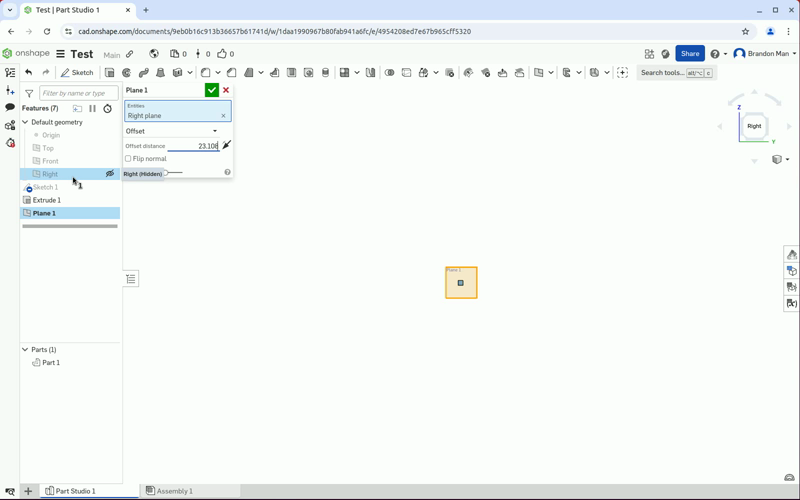
key(enter, 2)
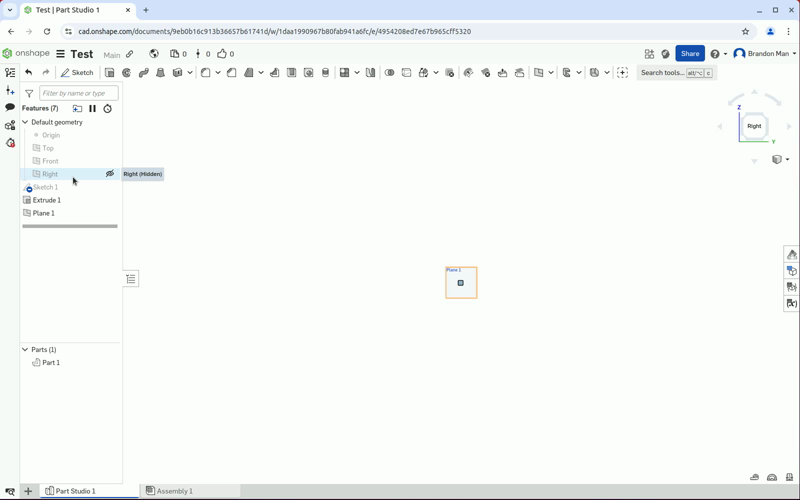
key(shift+s)
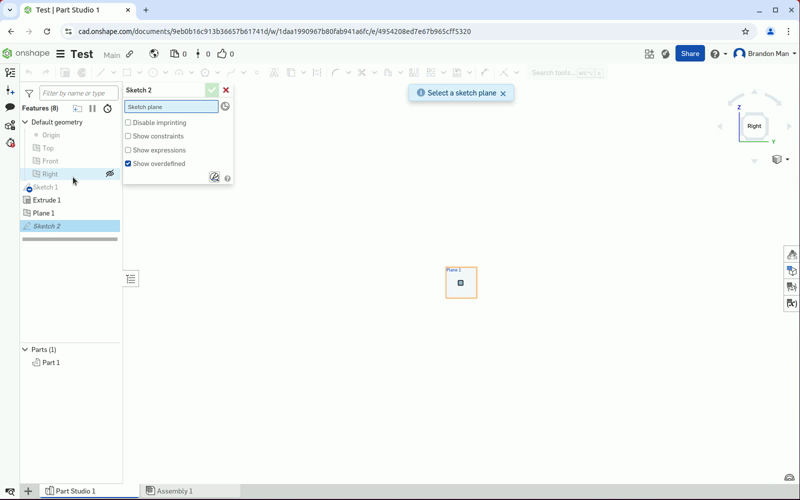
mouse_move(73, 215)
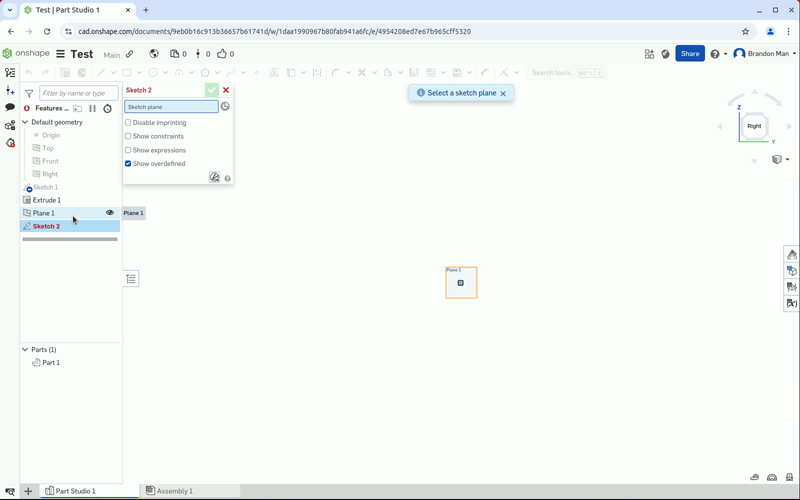
click(73, 215)
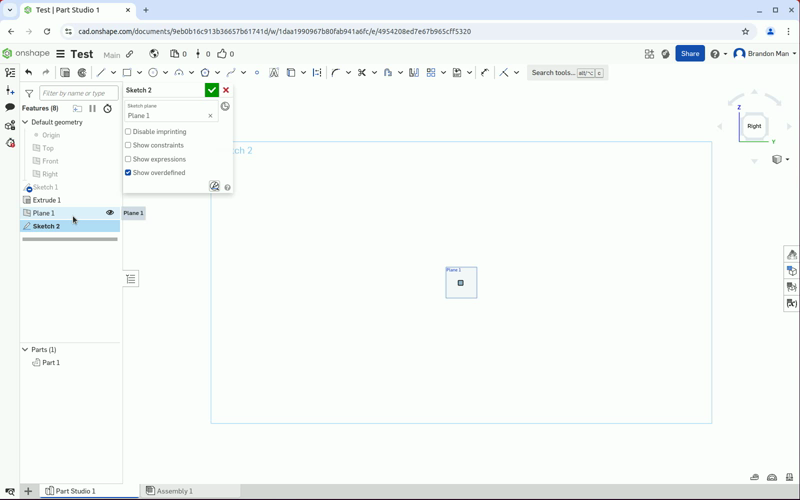
mouse_move(73, 352)
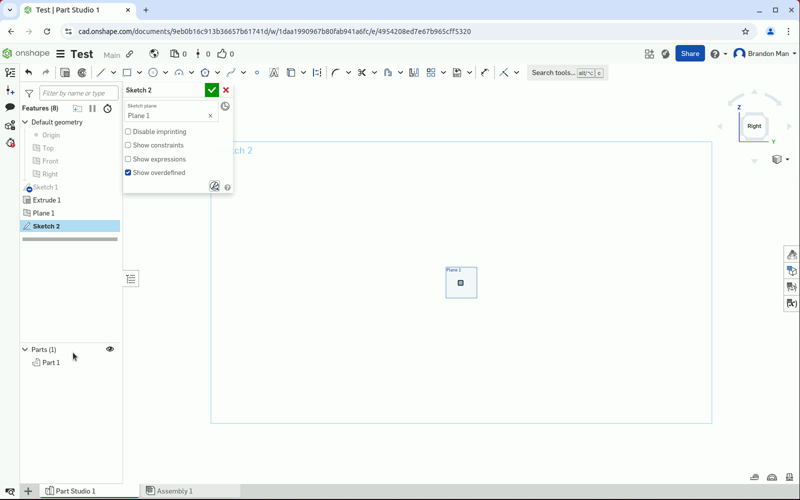
key(y)
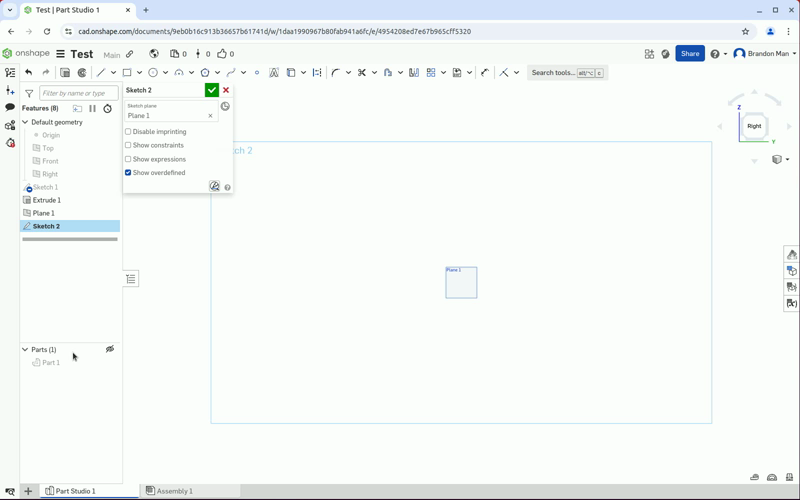
key(l)
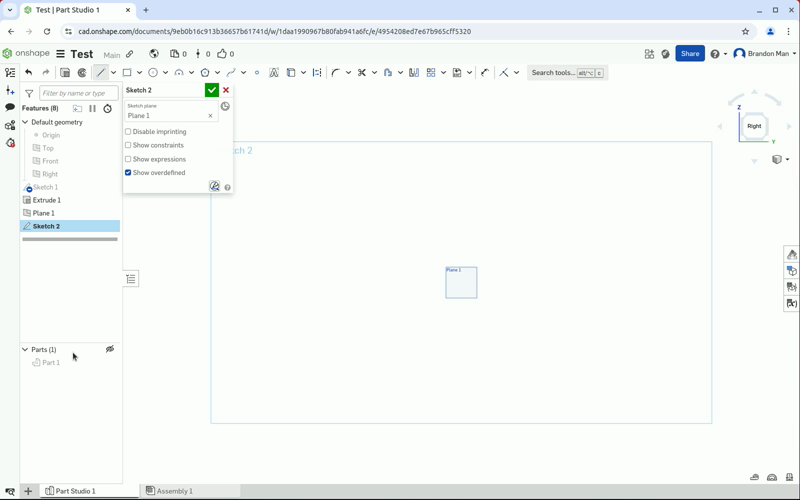
key_down(shift)
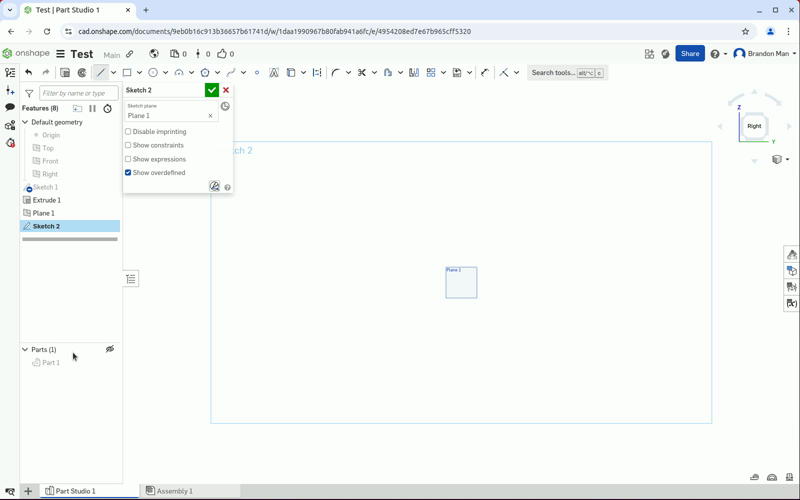
mouse_move(458, 285)
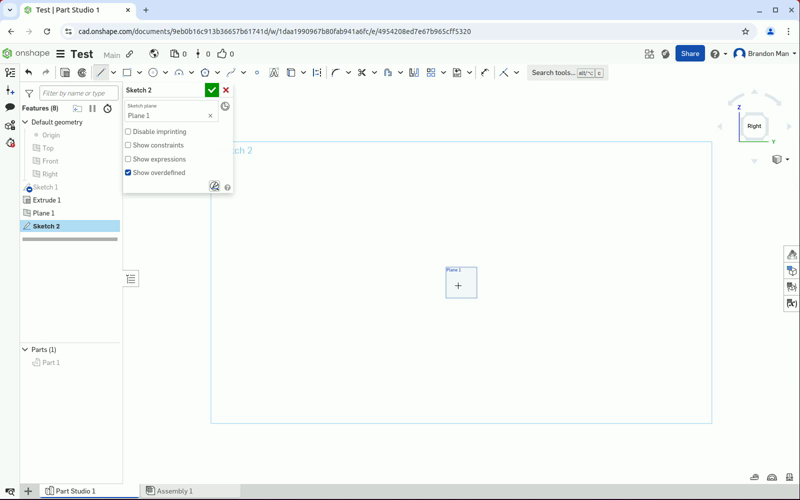
click(458, 285)
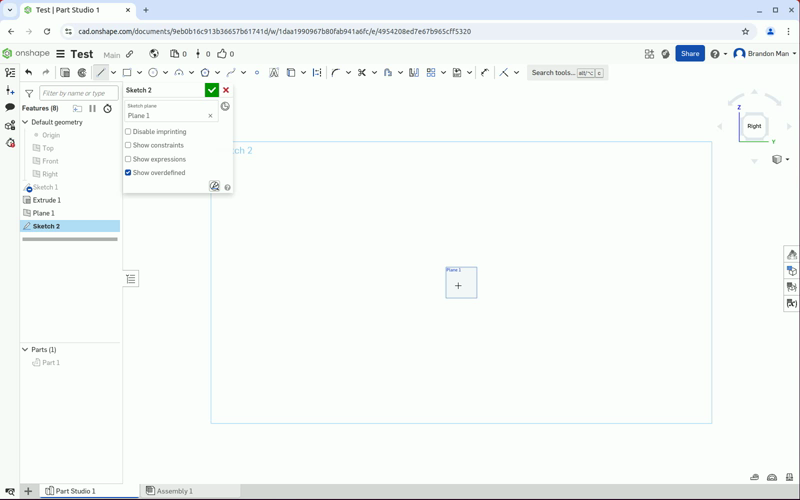
key_up(shift)
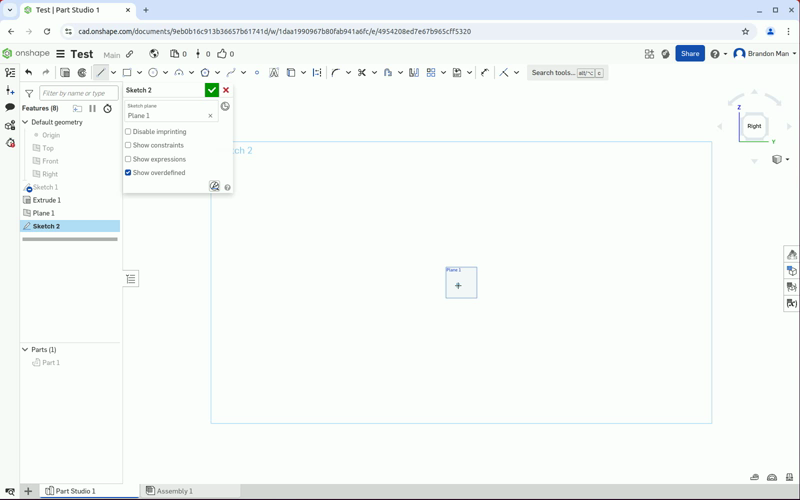
key_down(shift)
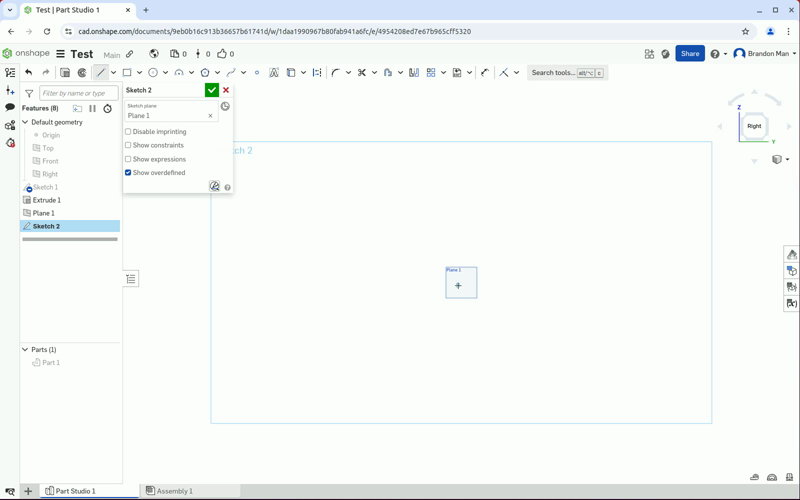
mouse_move(488, 285)
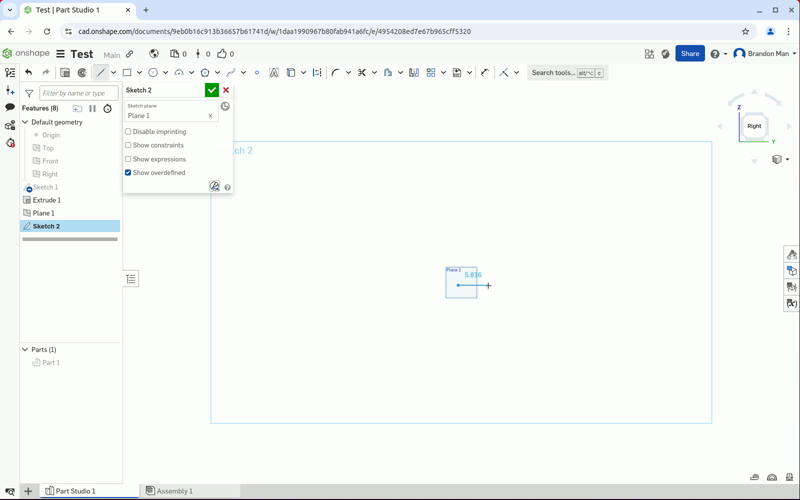
mouse_move(462, 285)
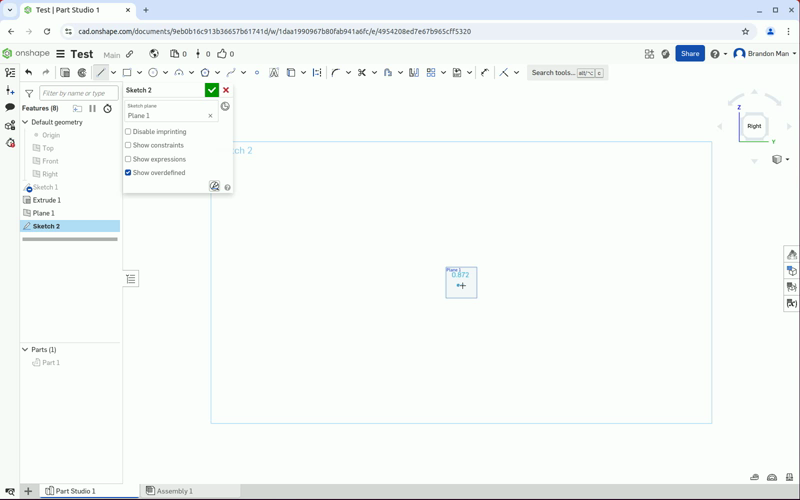
scroll(6)
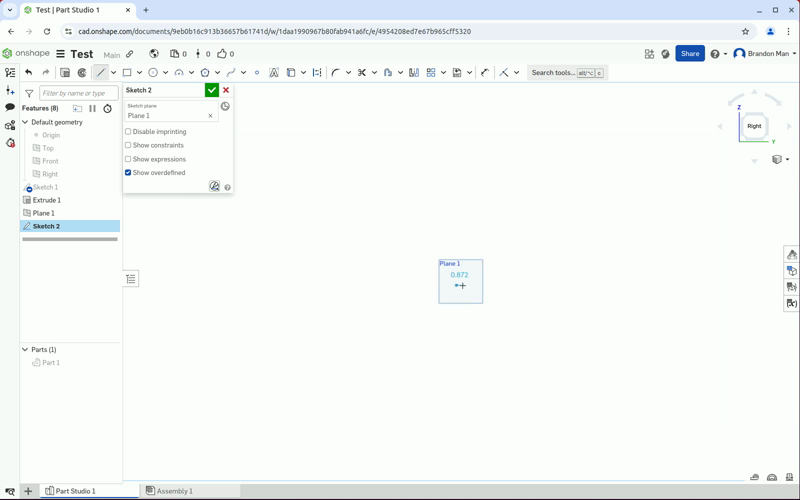
scroll(6)
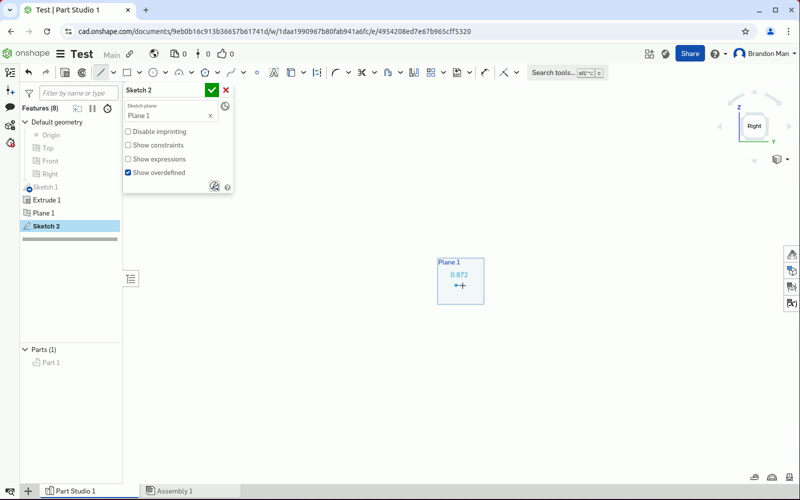
scroll(6)
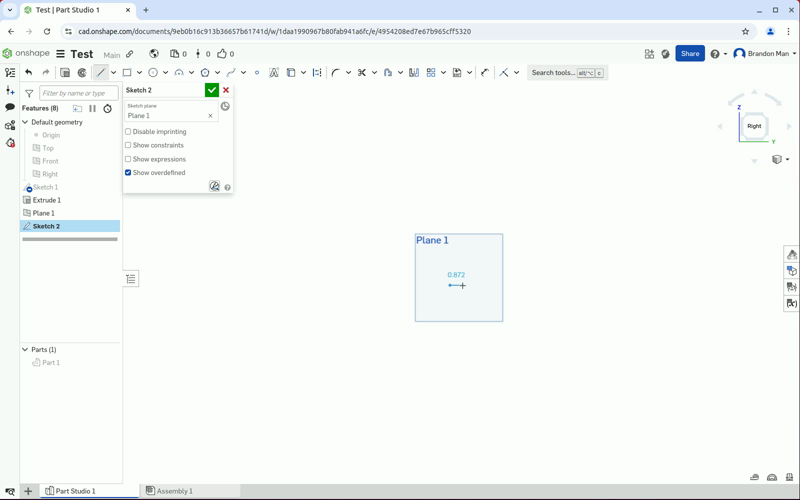
scroll(6)
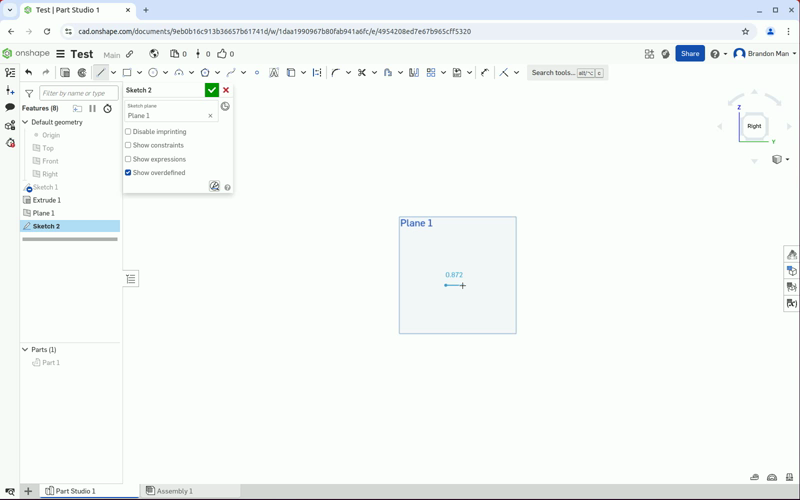
scroll(6)
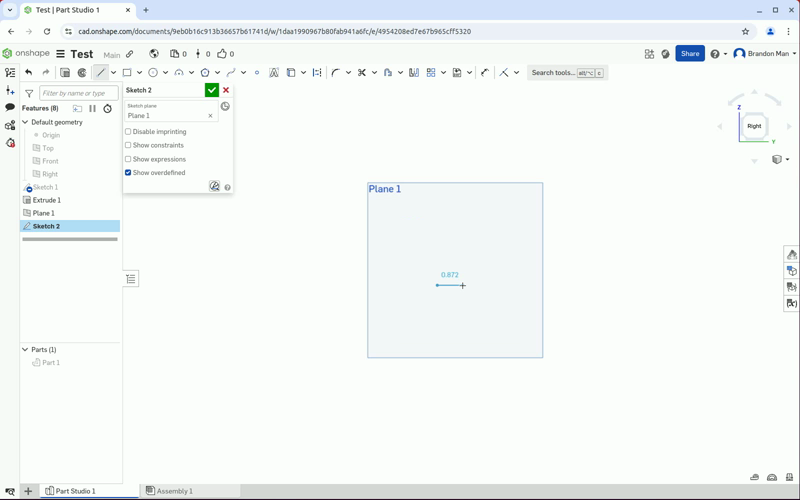
scroll(6)
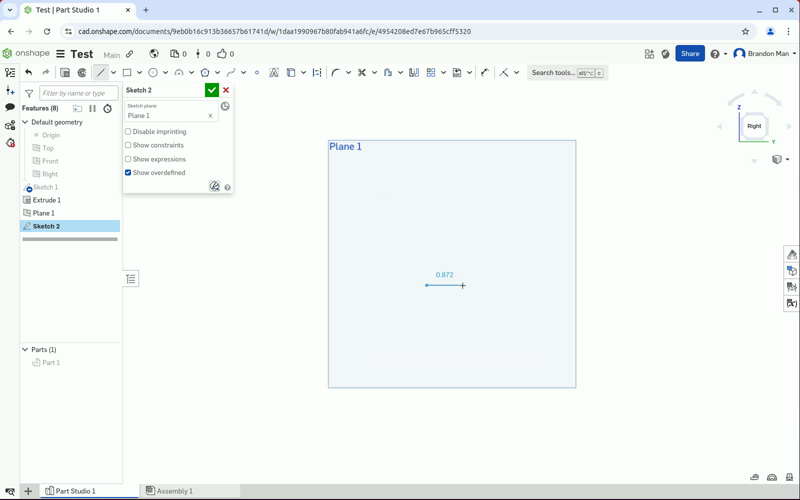
scroll(6)
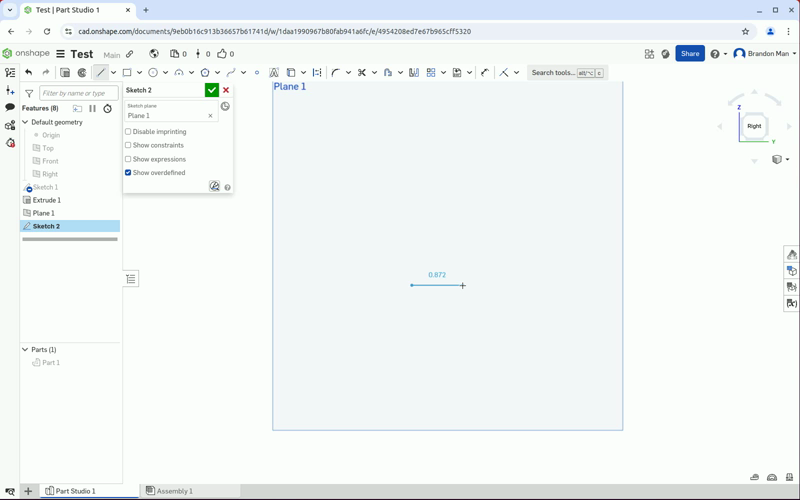
click(462, 285)
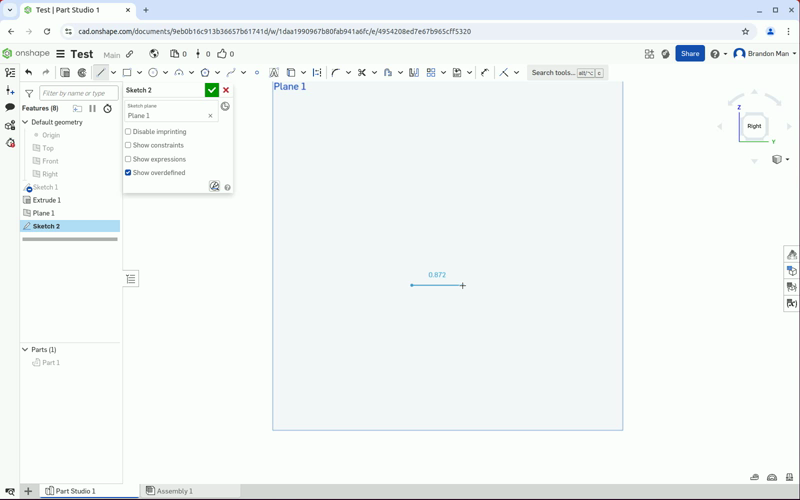
scroll(-6)
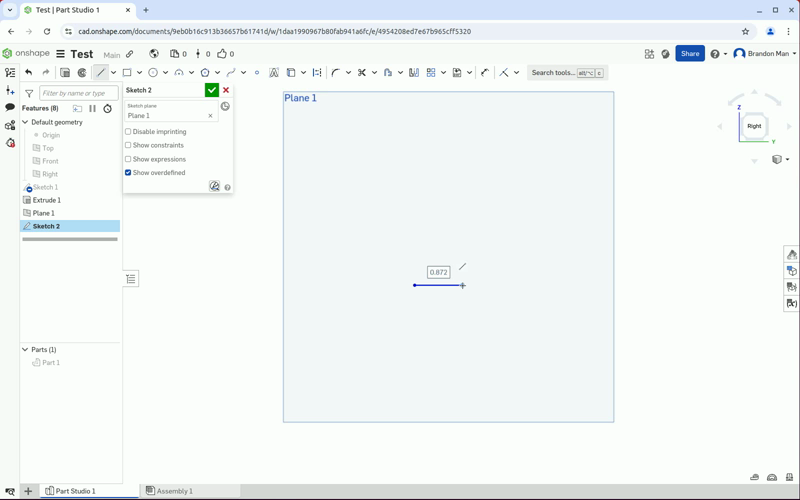
scroll(-6)
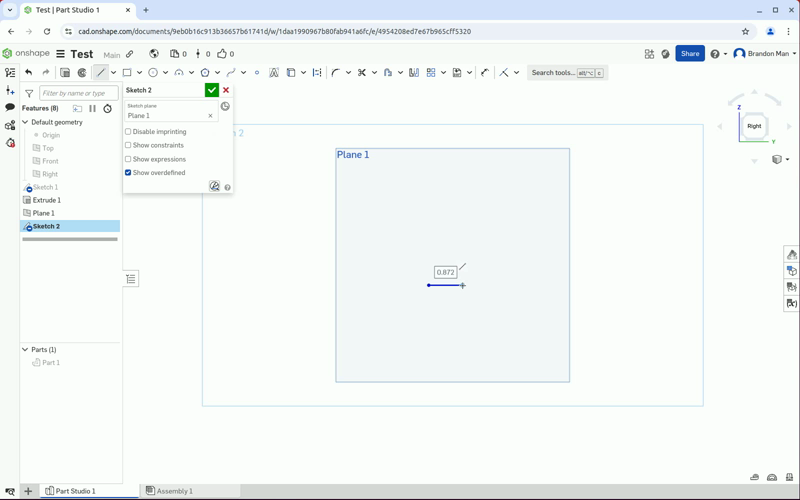
scroll(-6)
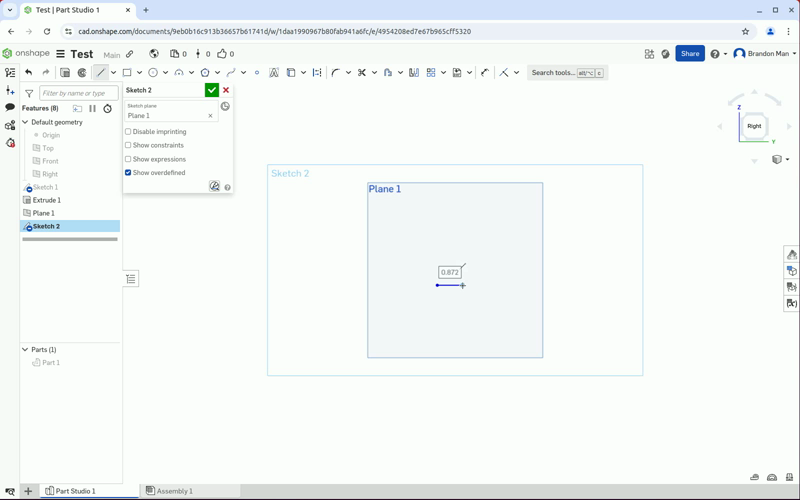
scroll(-6)
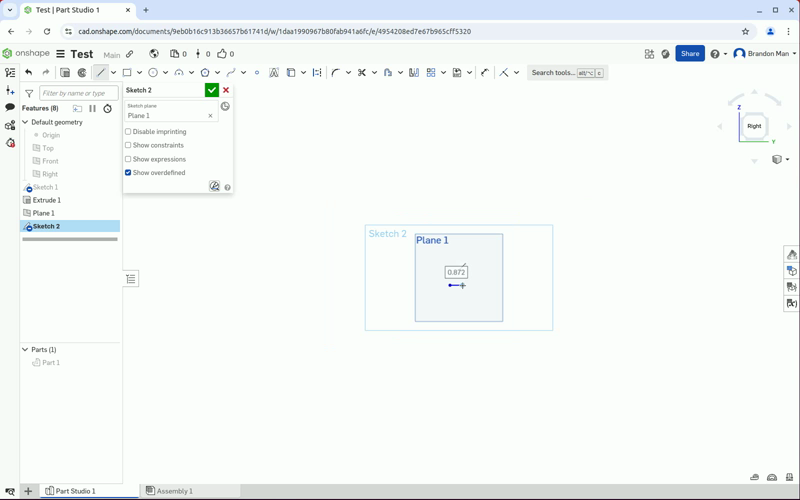
scroll(-6)
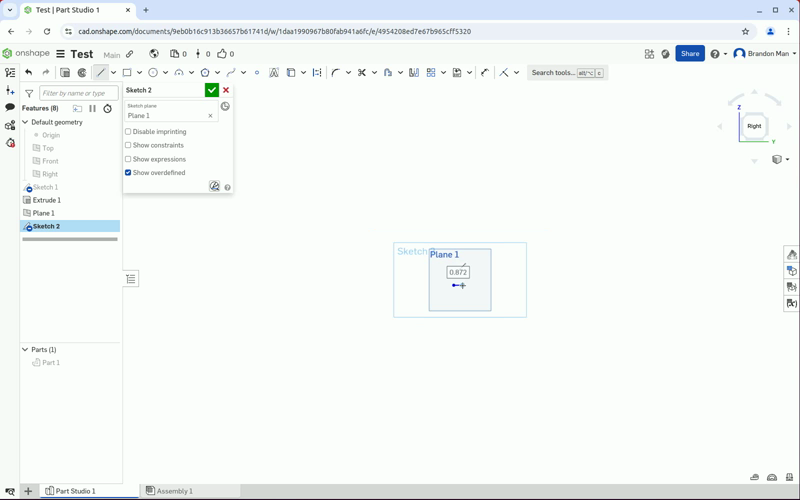
scroll(-6)
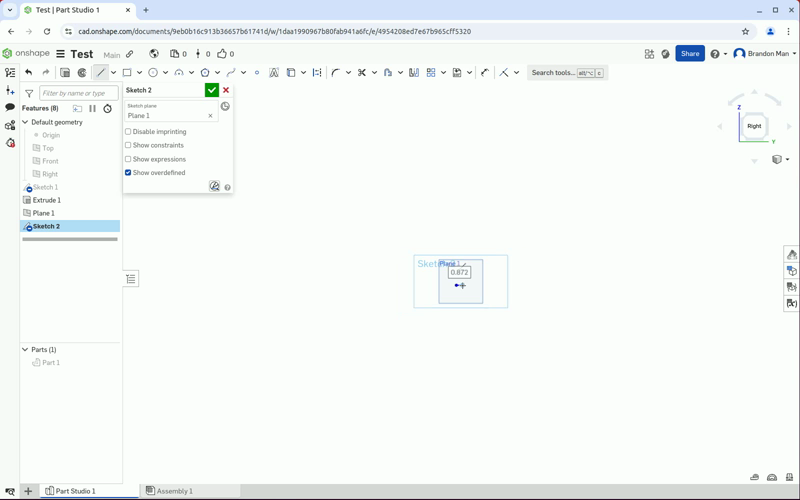
scroll(-6)
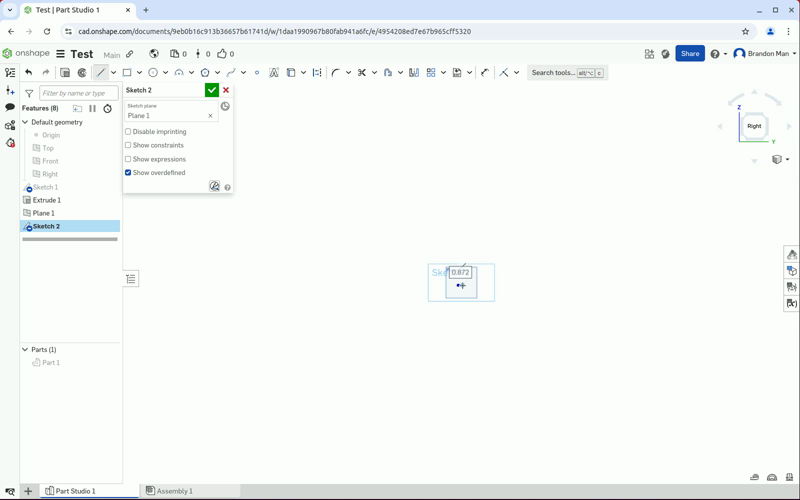
key_up(shift)
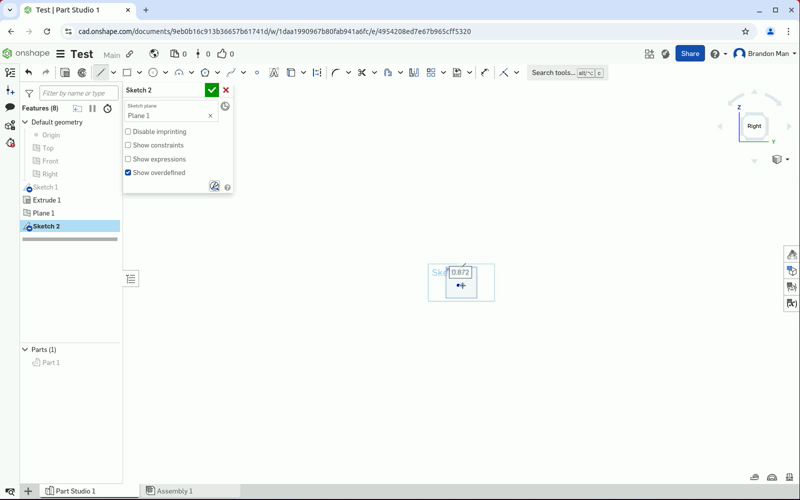
key_down(shift)
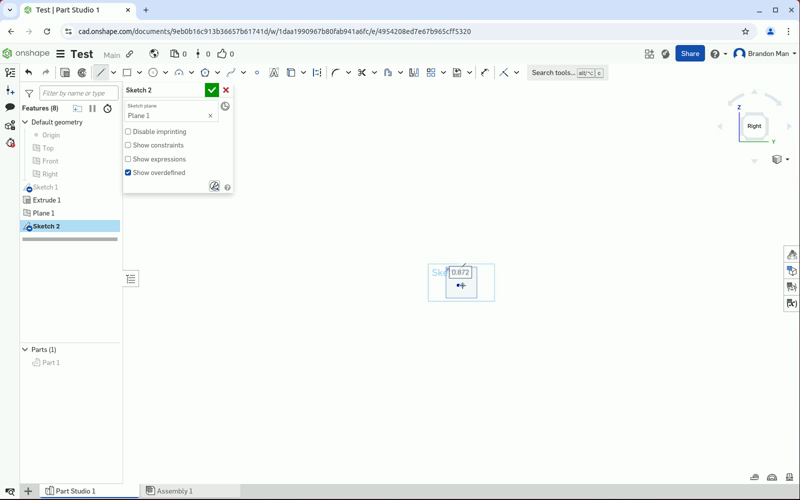
mouse_move(492, 285)
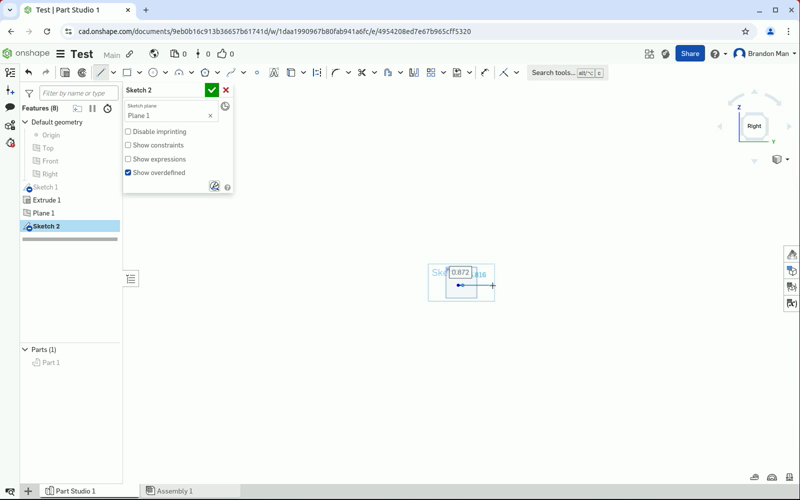
mouse_move(462, 280)
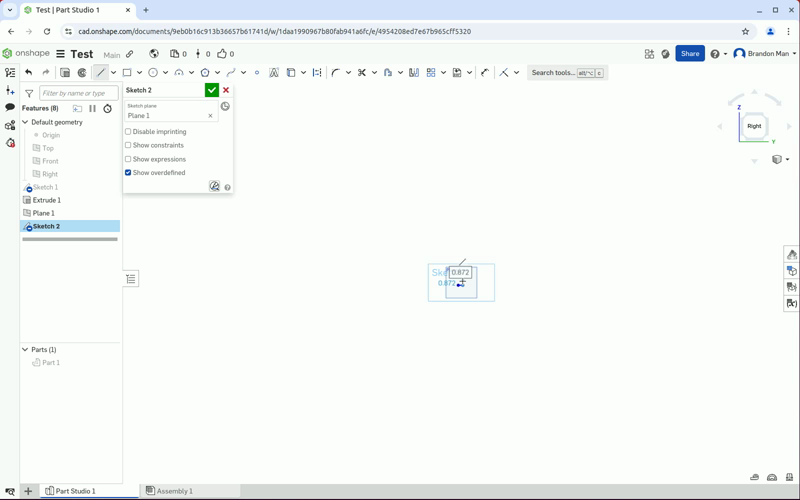
scroll(6)
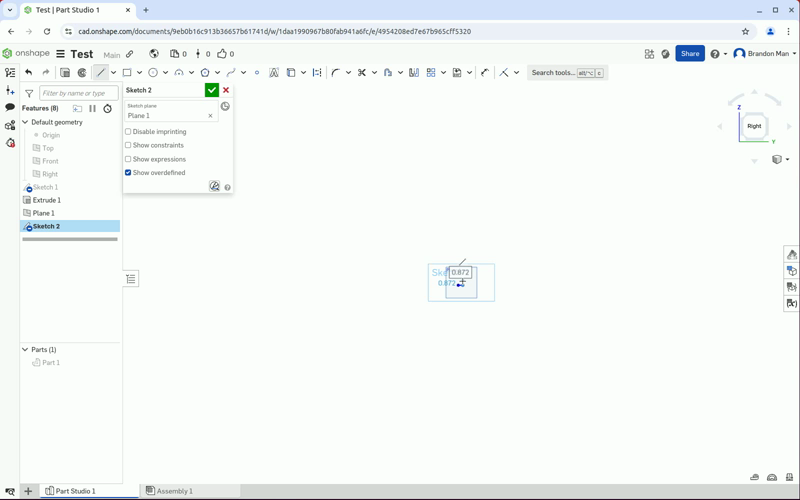
scroll(6)
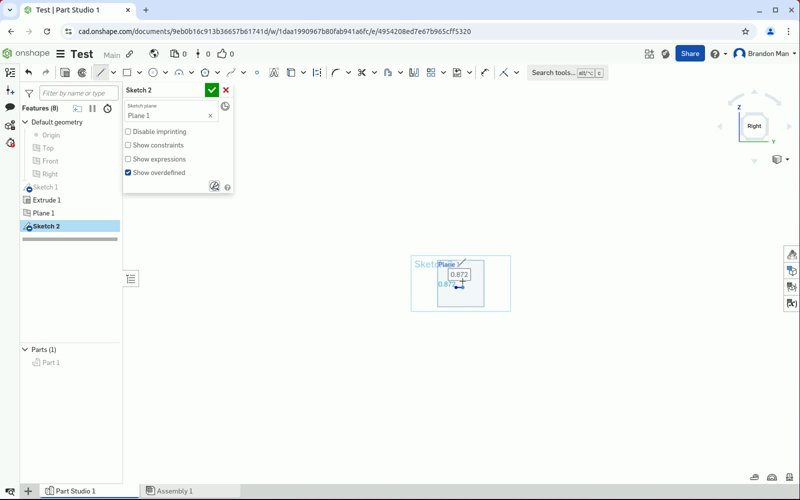
scroll(6)
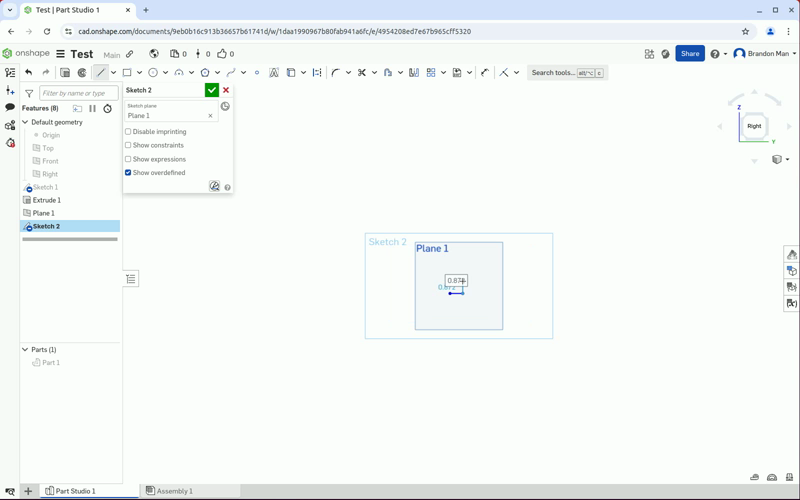
scroll(6)
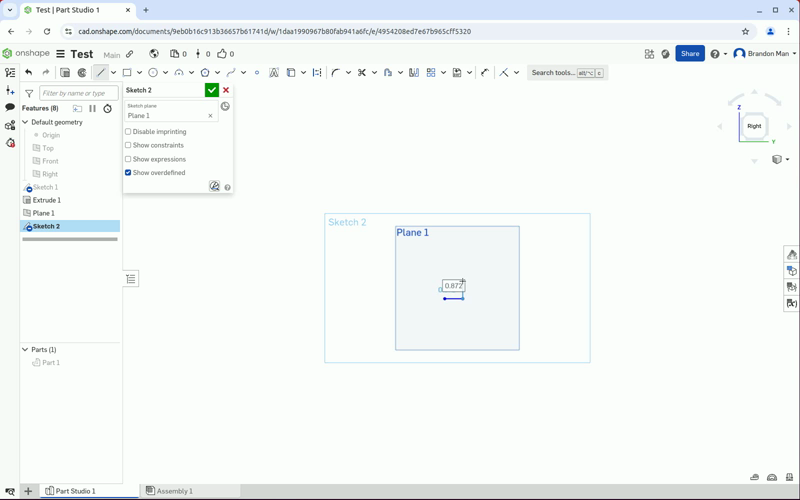
scroll(6)
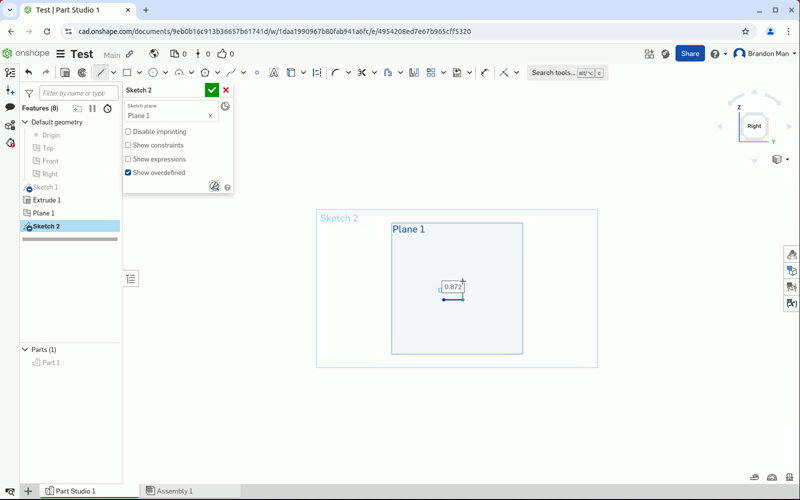
scroll(6)
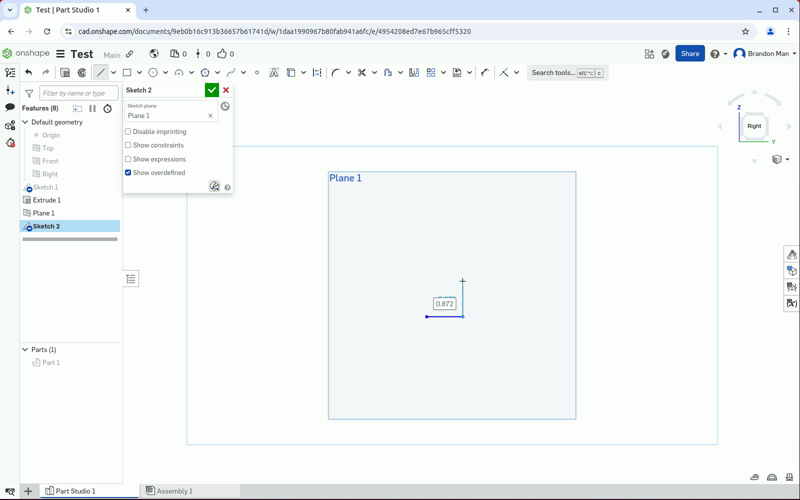
scroll(6)
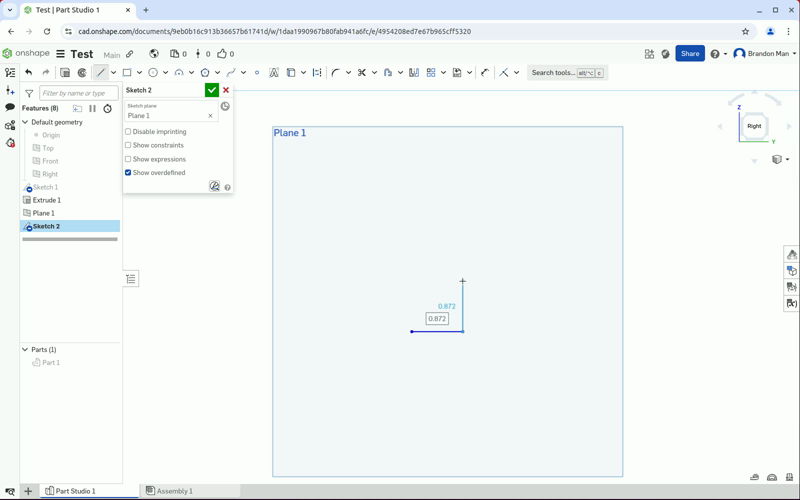
click(462, 280)
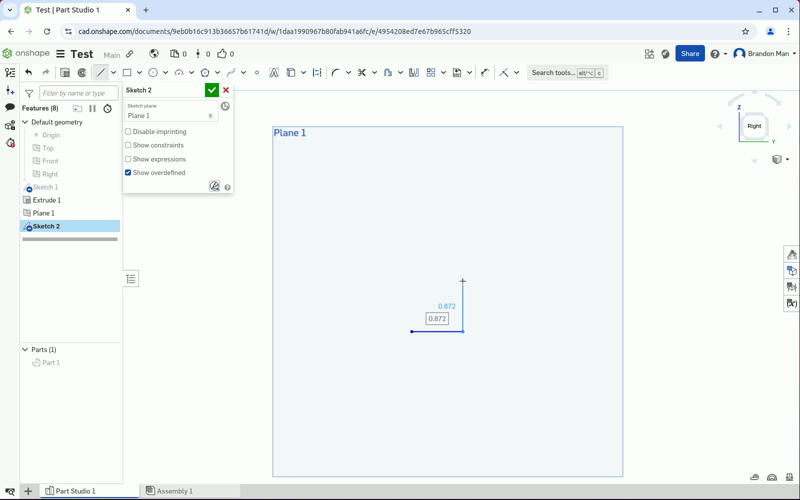
scroll(-6)
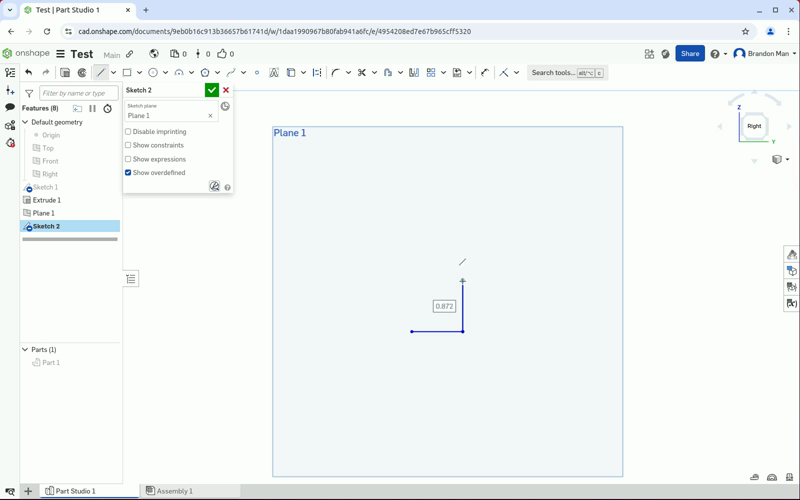
scroll(-6)
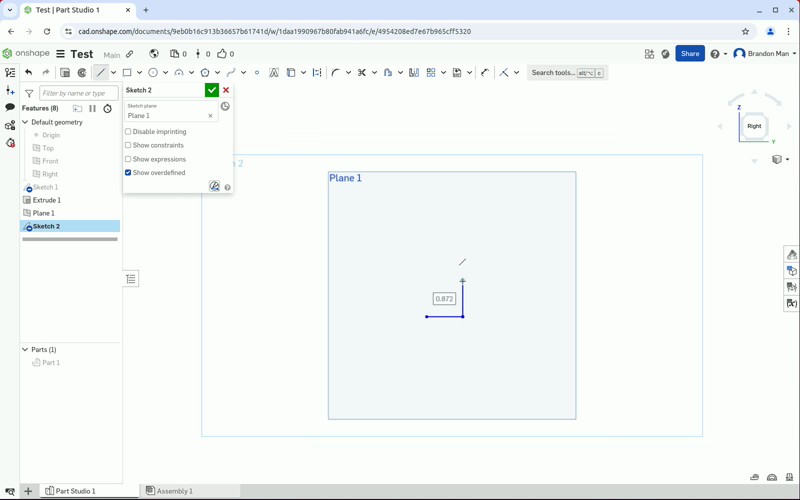
scroll(-6)
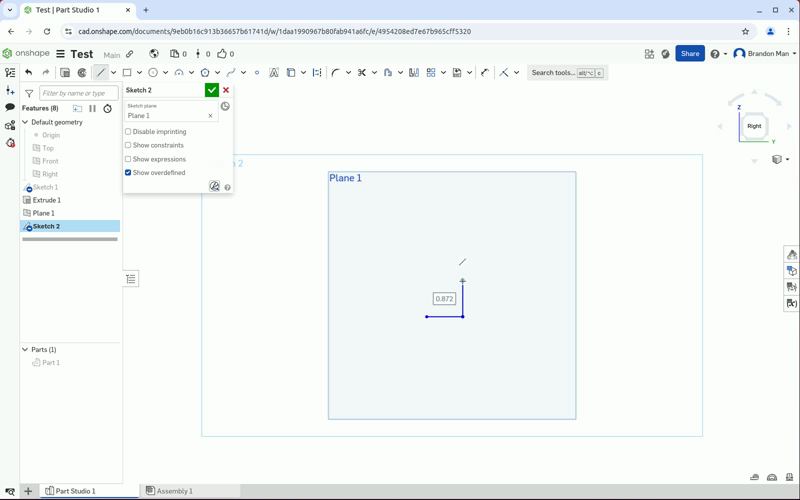
scroll(-6)
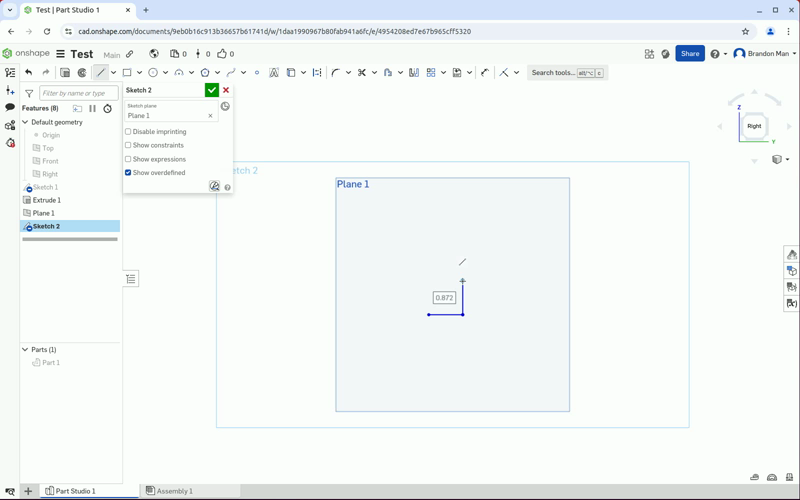
scroll(-6)
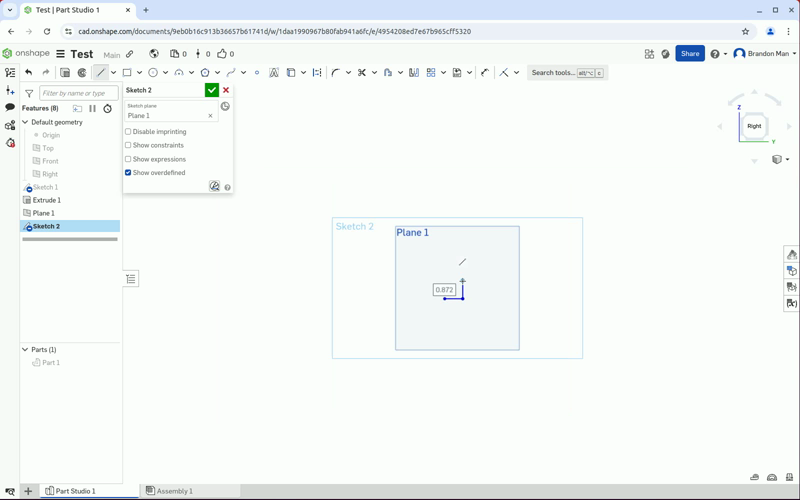
scroll(-6)
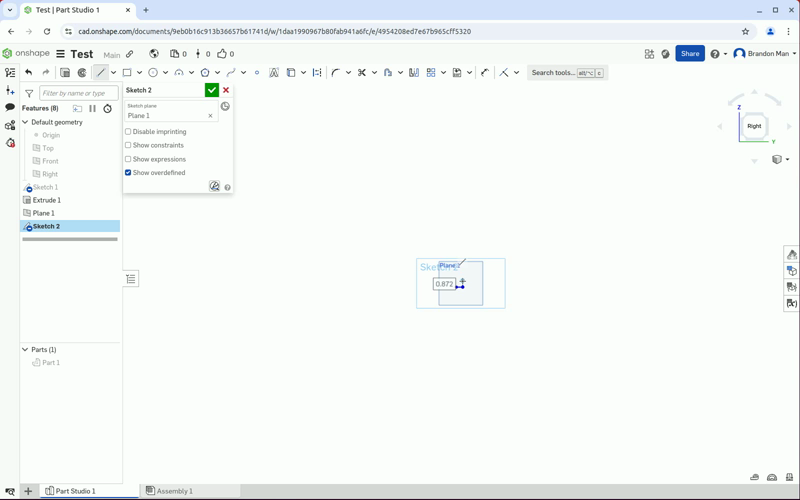
scroll(-6)
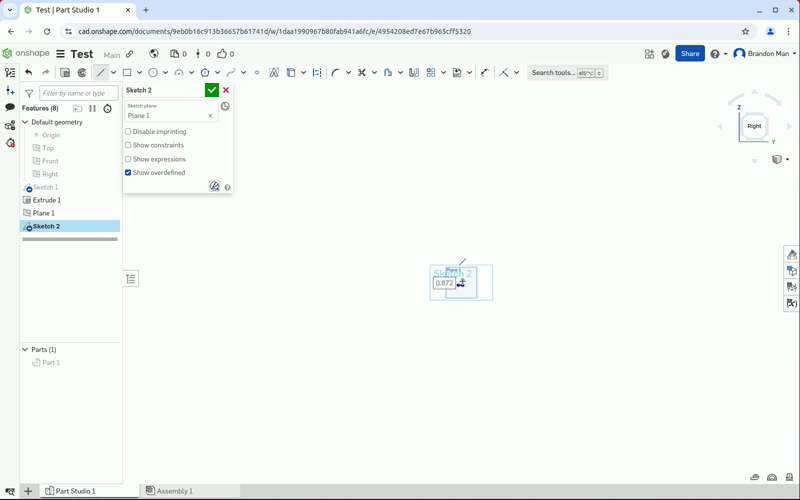
key_up(shift)
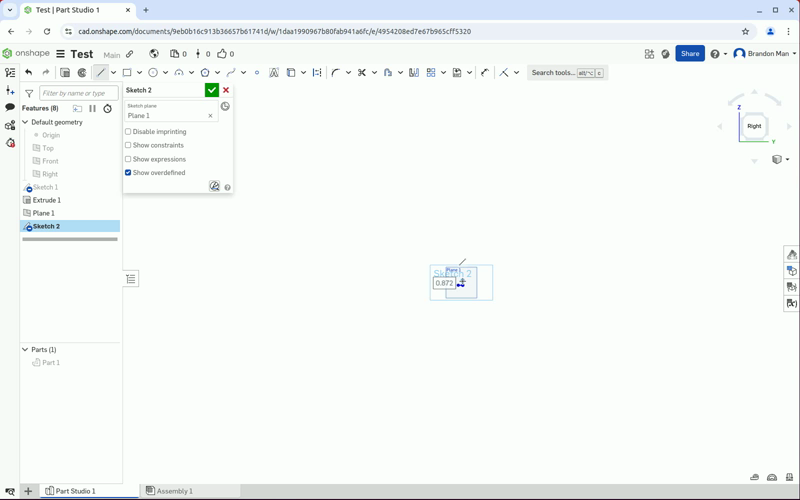
key_down(shift)
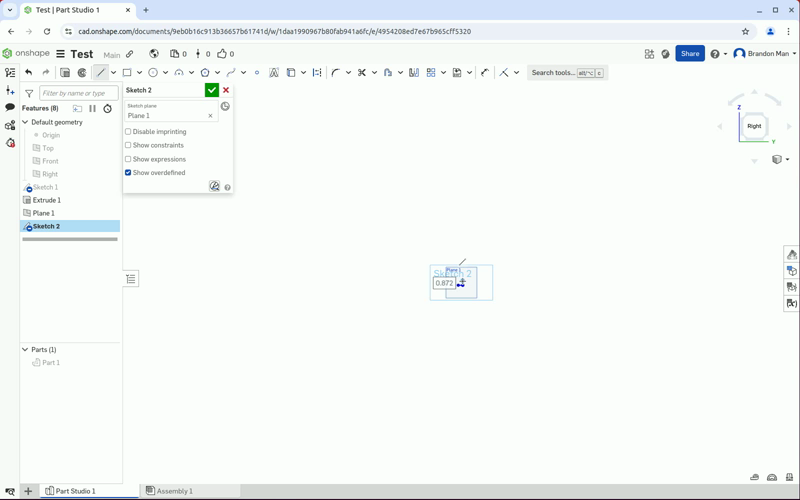
mouse_move(492, 280)
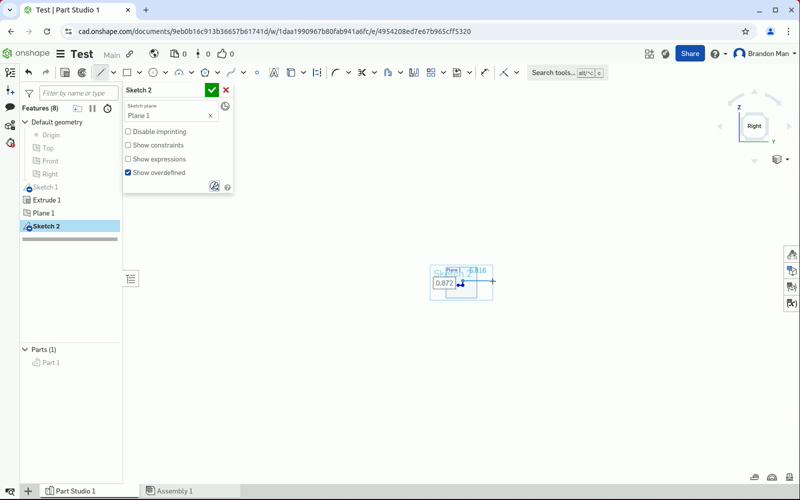
mouse_move(458, 280)
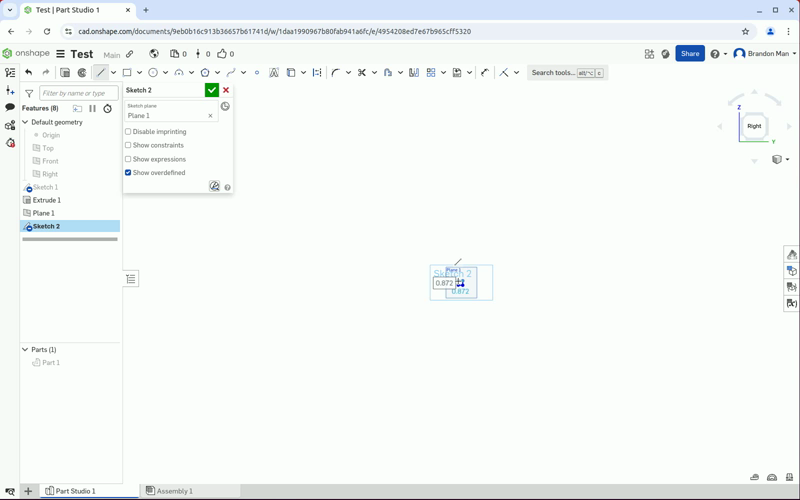
scroll(6)
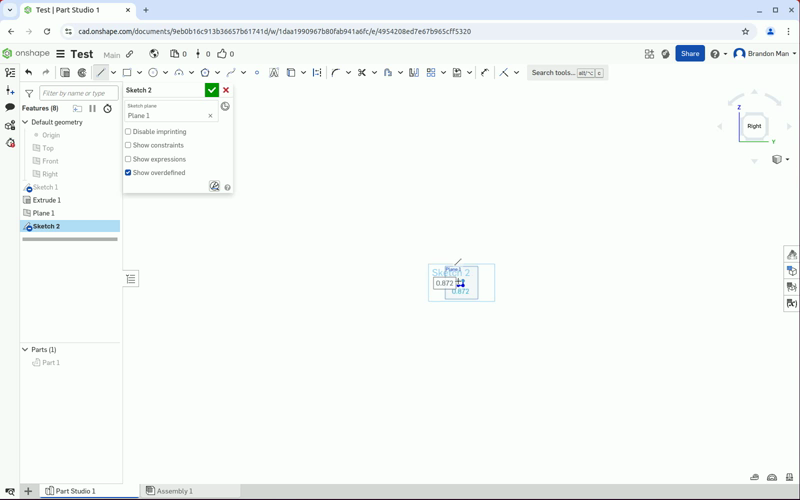
scroll(6)
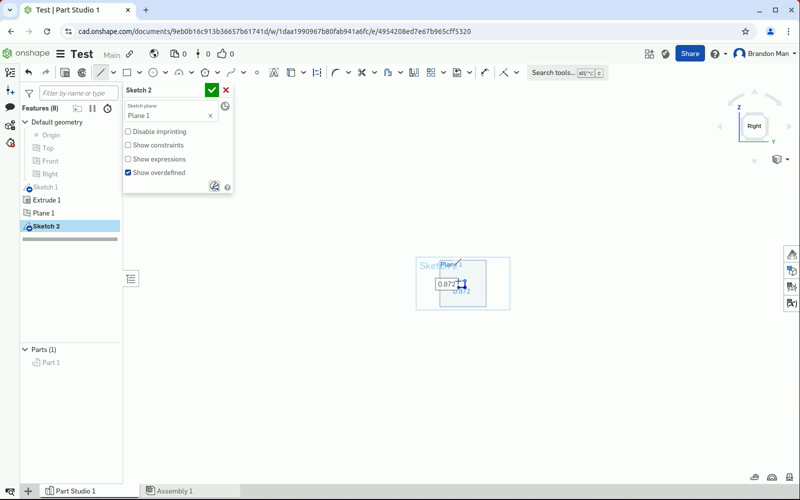
scroll(6)
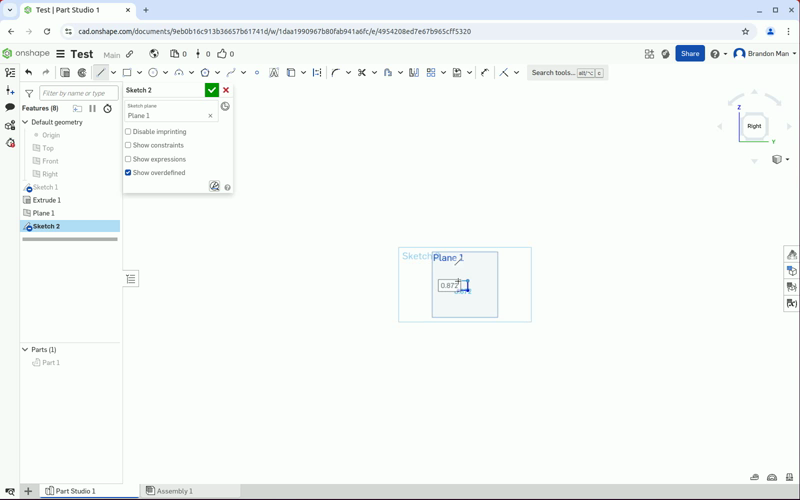
scroll(6)
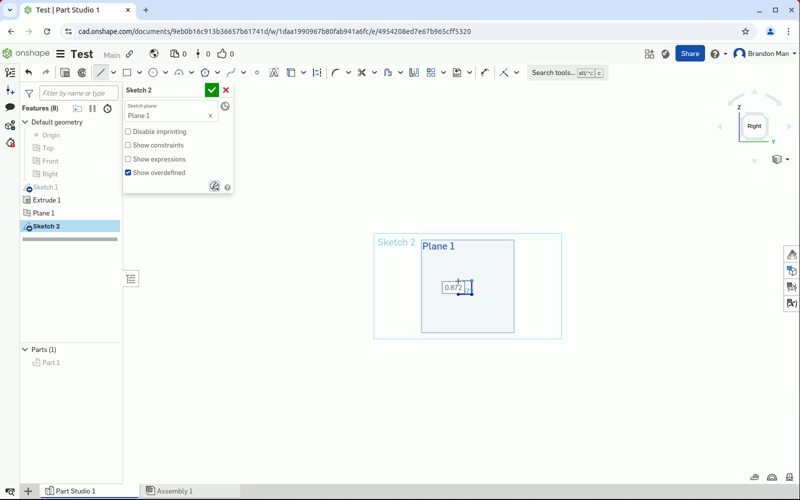
scroll(6)
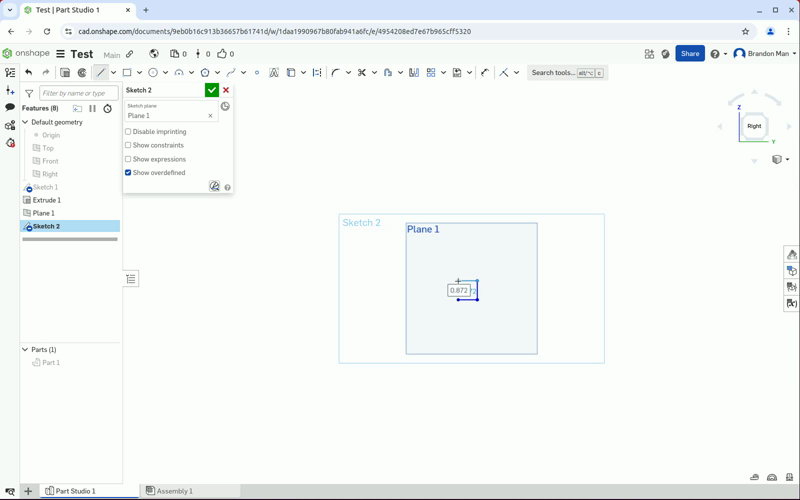
scroll(6)
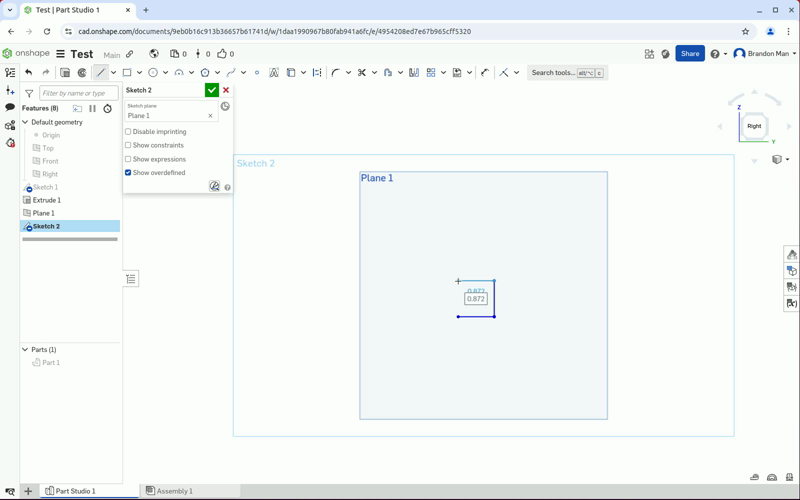
scroll(6)
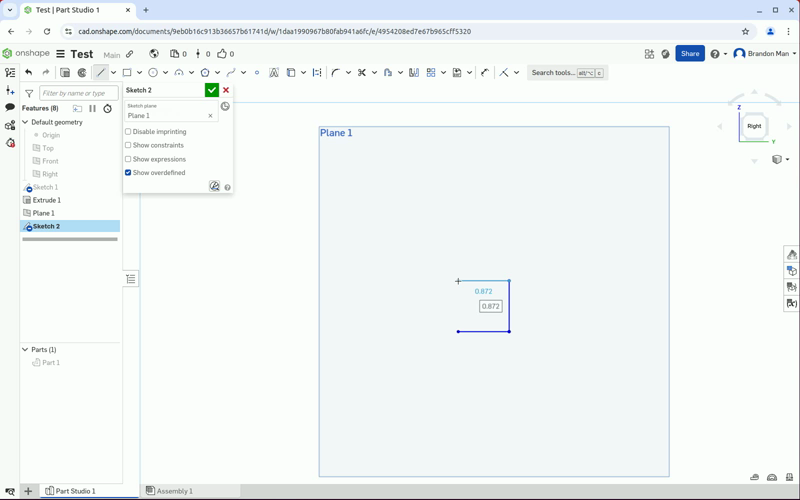
click(458, 280)
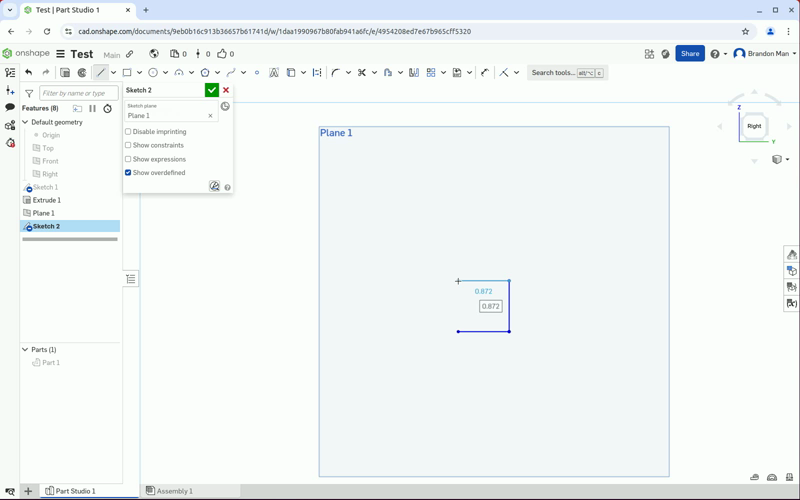
scroll(-6)
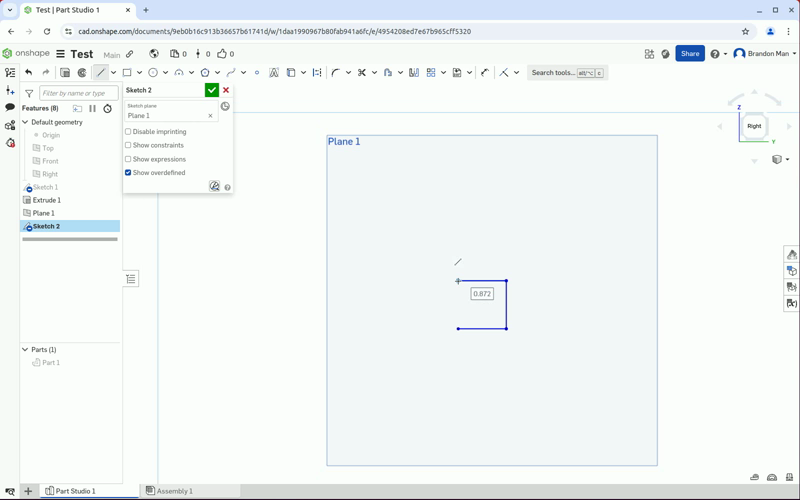
scroll(-6)
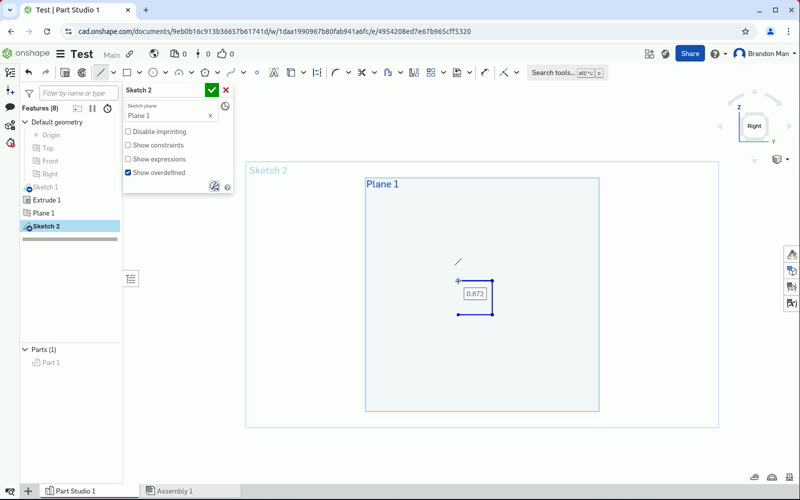
scroll(-6)
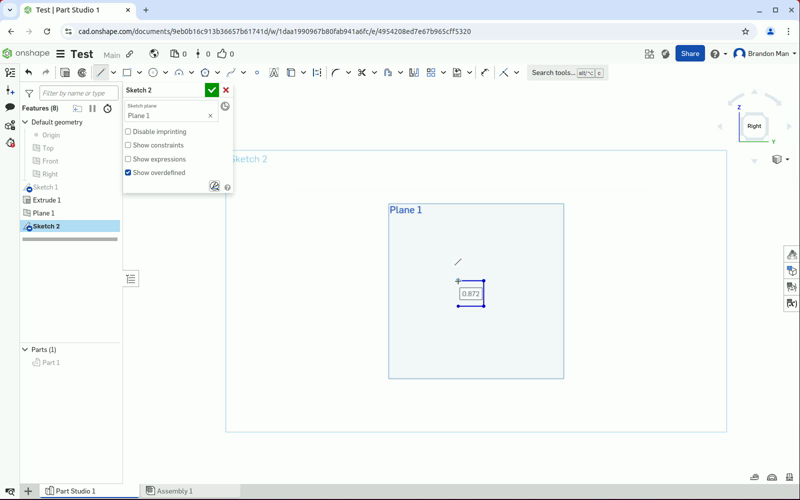
scroll(-6)
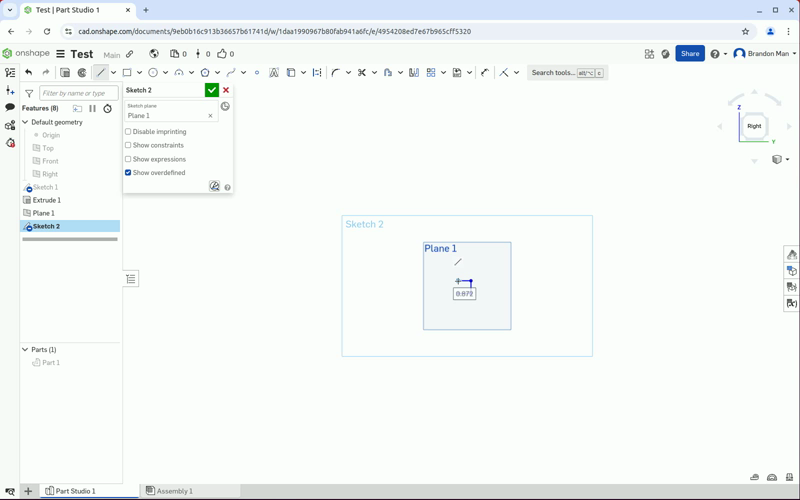
scroll(-6)
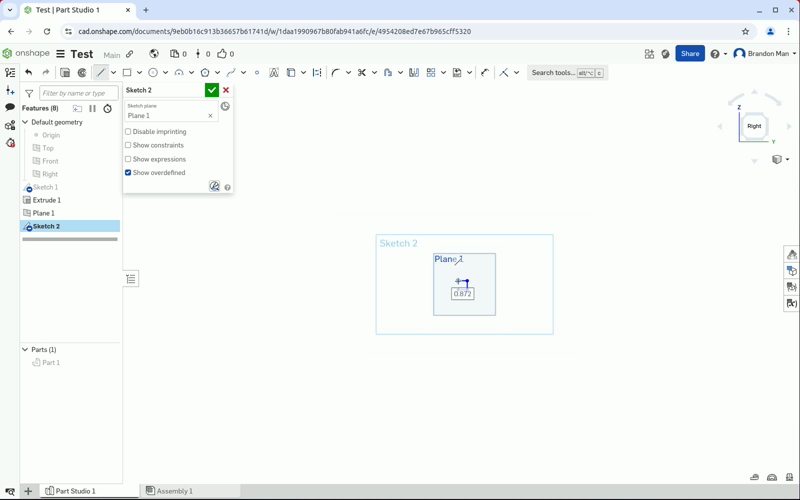
scroll(-6)
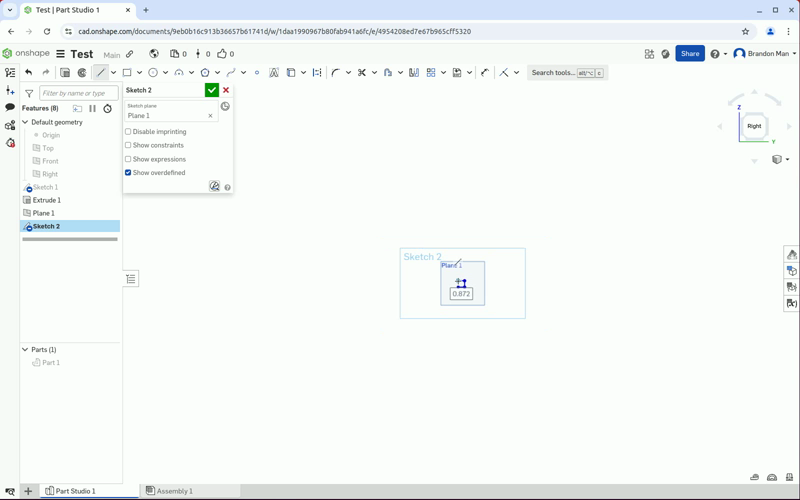
scroll(-6)
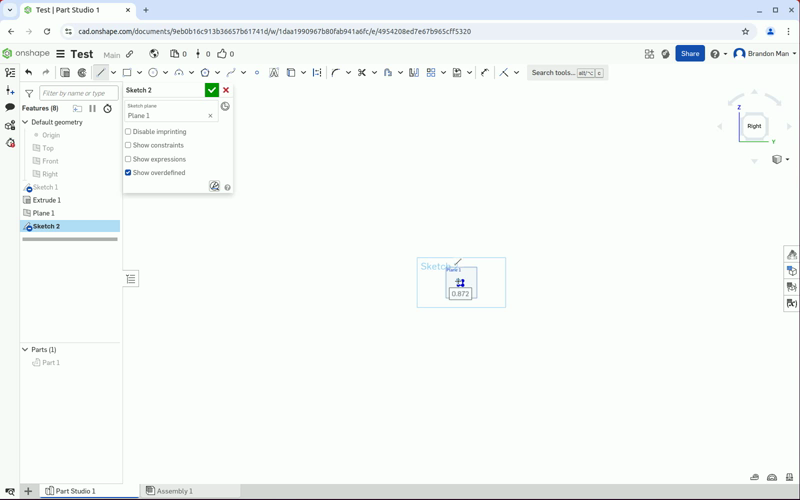
key_up(shift)
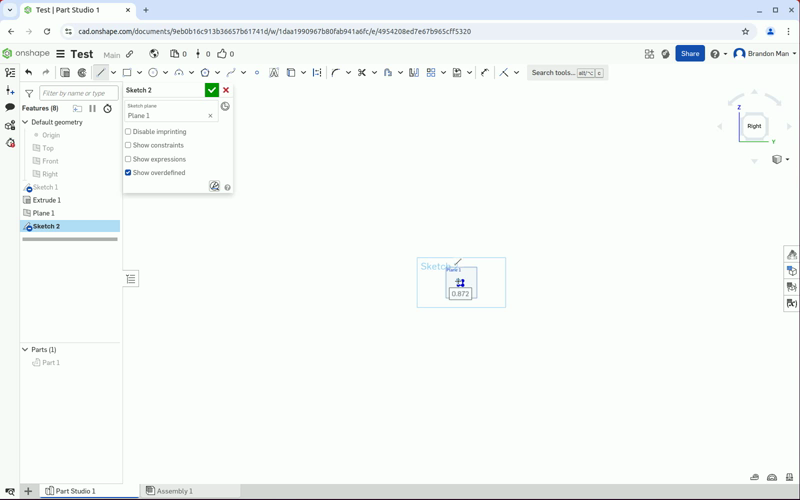
mouse_move(488, 280)
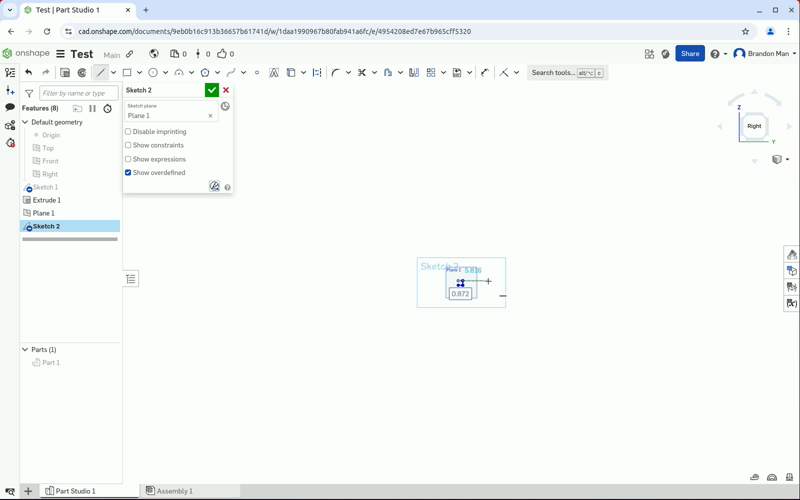
key_down(shift)
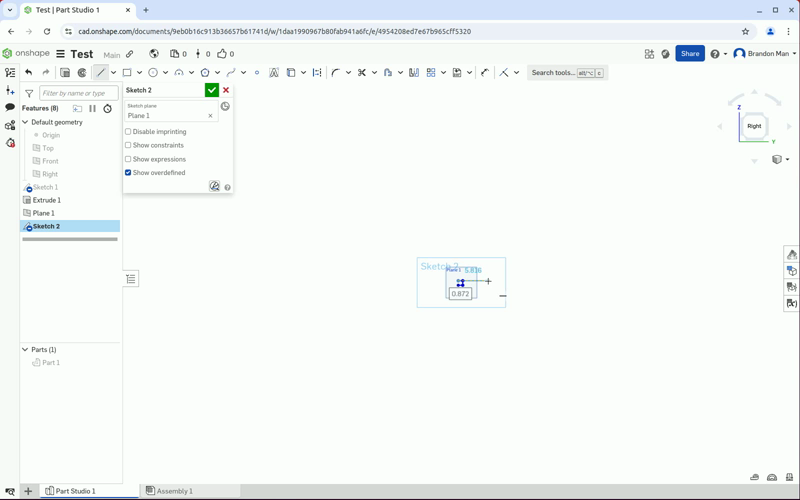
mouse_move(458, 285)
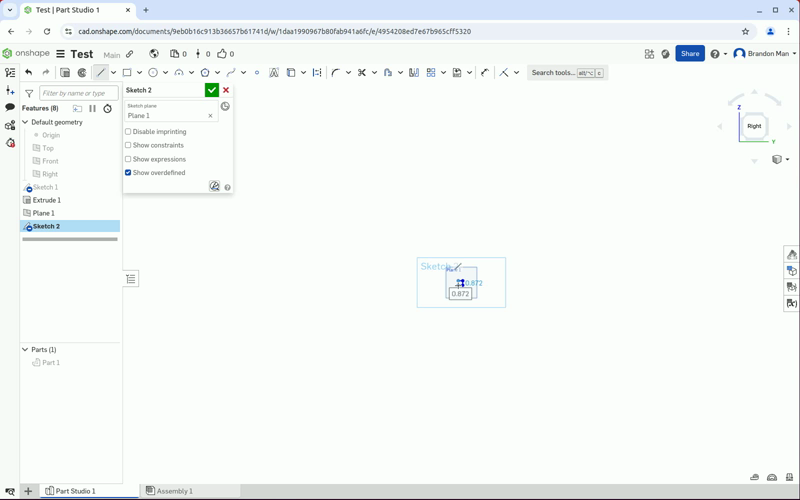
scroll(6)
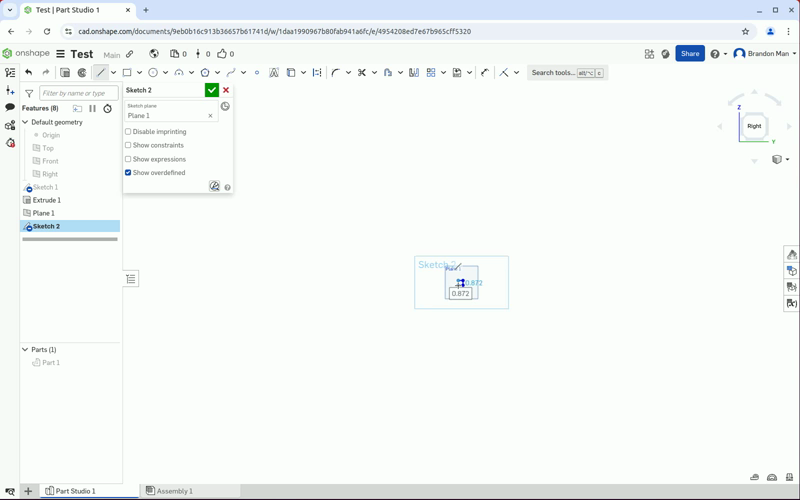
scroll(6)
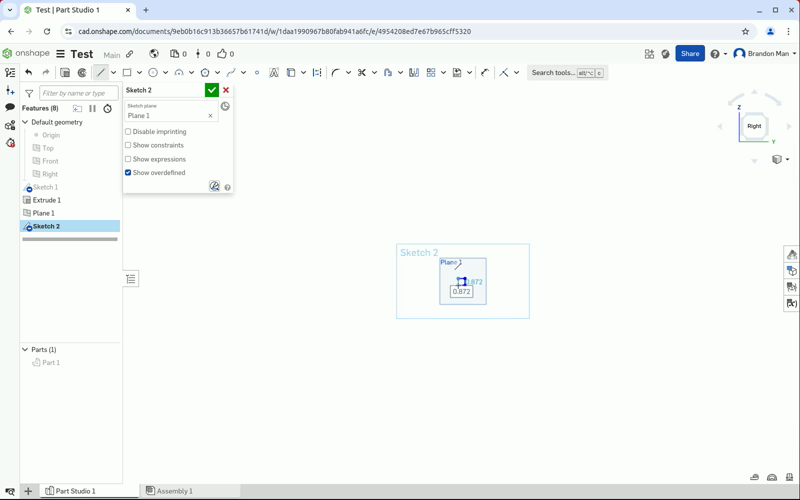
scroll(6)
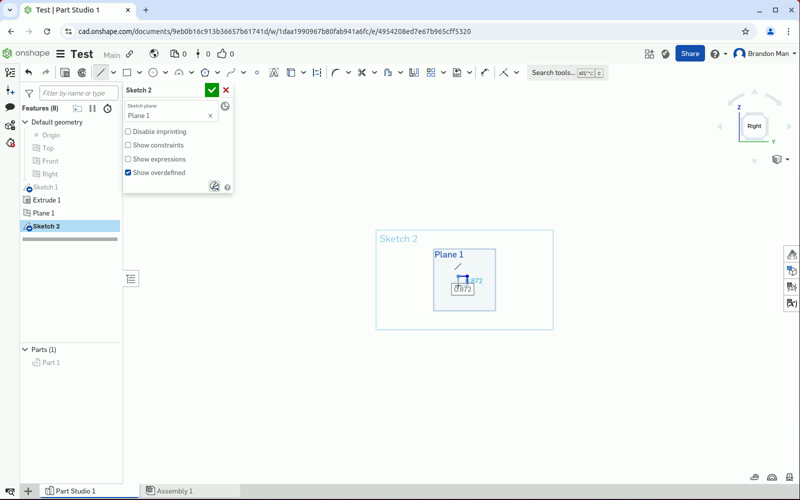
scroll(6)
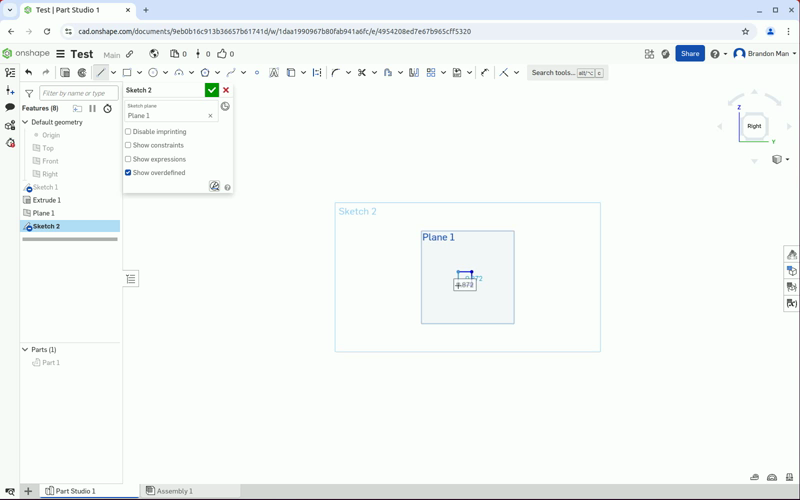
scroll(6)
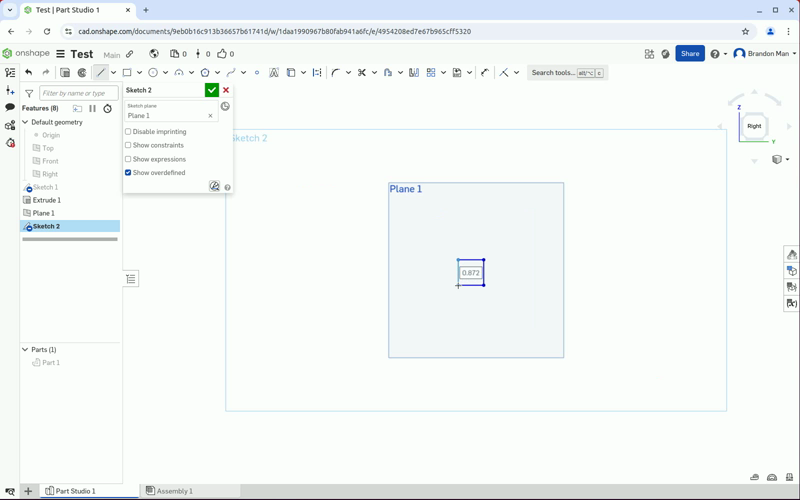
scroll(6)
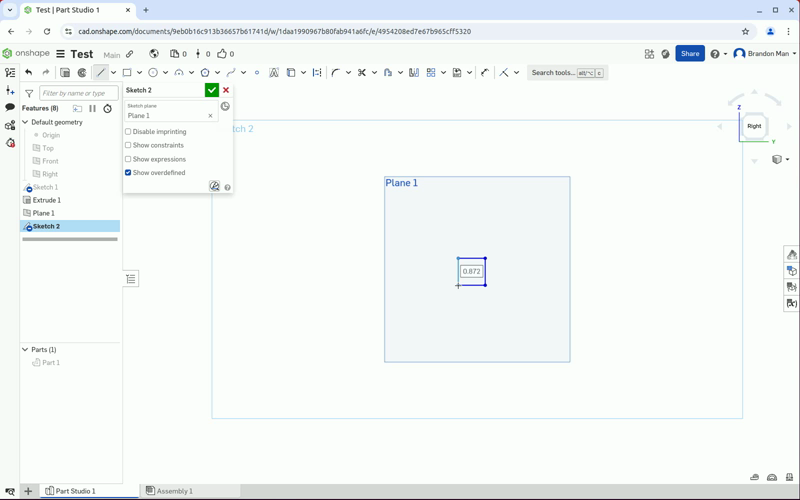
scroll(6)
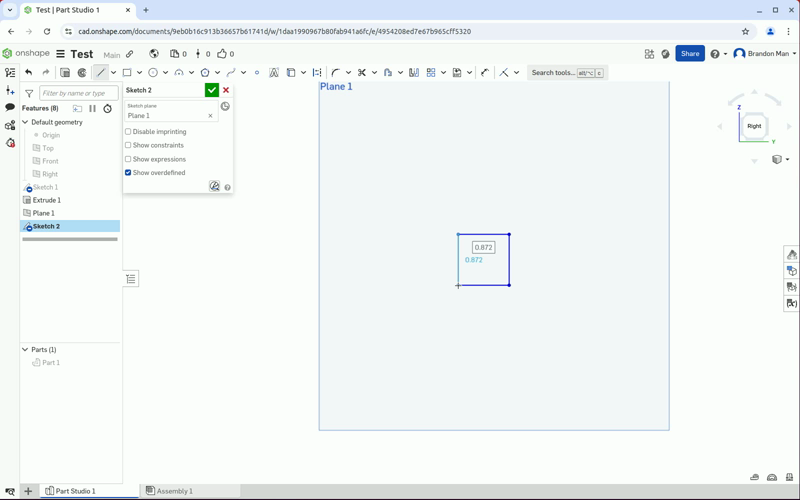
key_up(shift)
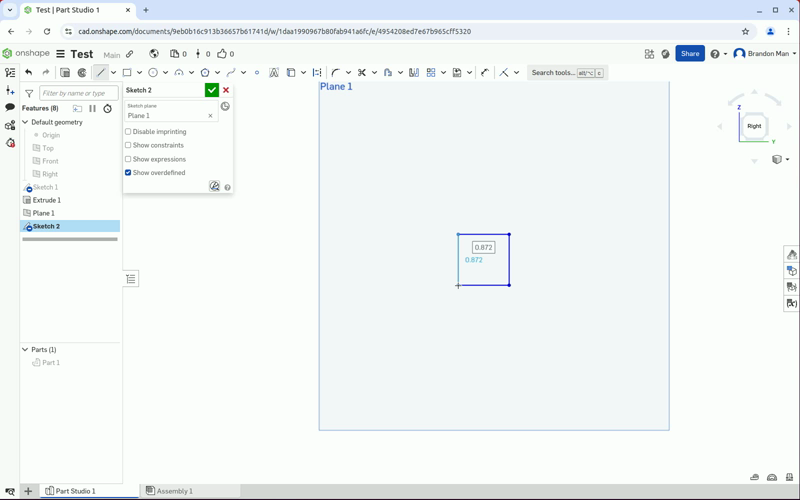
click(458, 285)
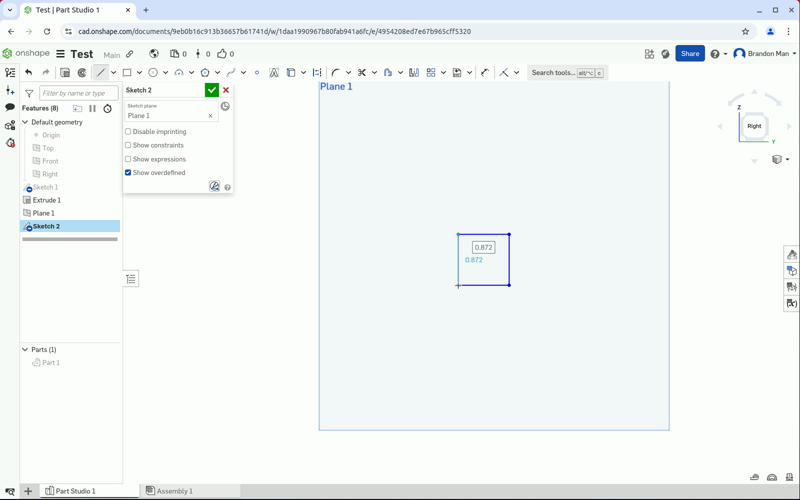
scroll(-6)
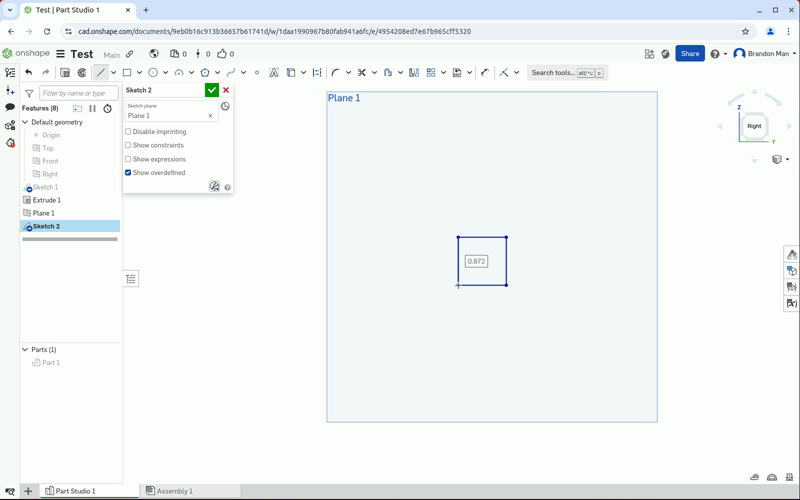
scroll(-6)
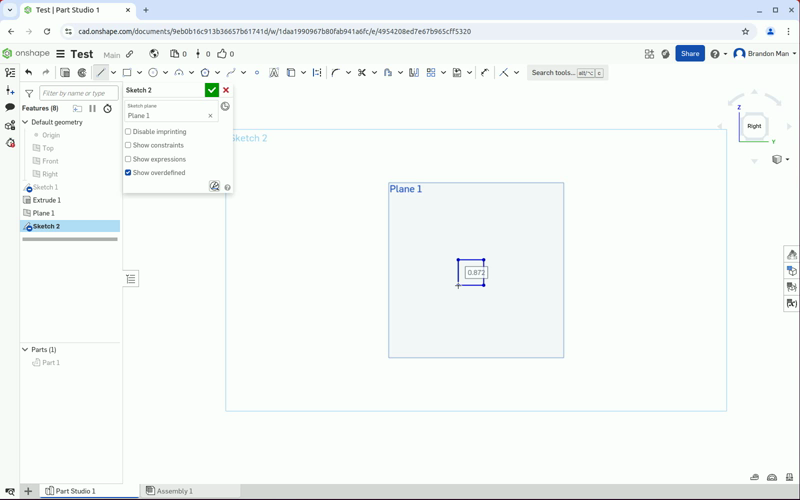
scroll(-6)
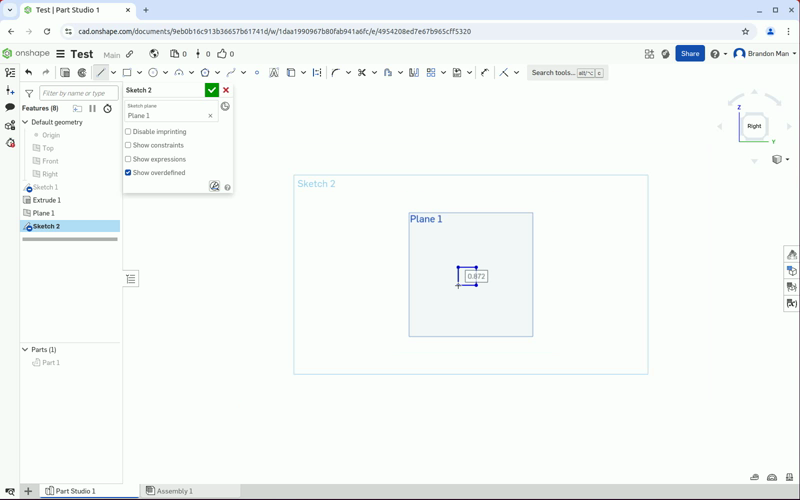
scroll(-6)
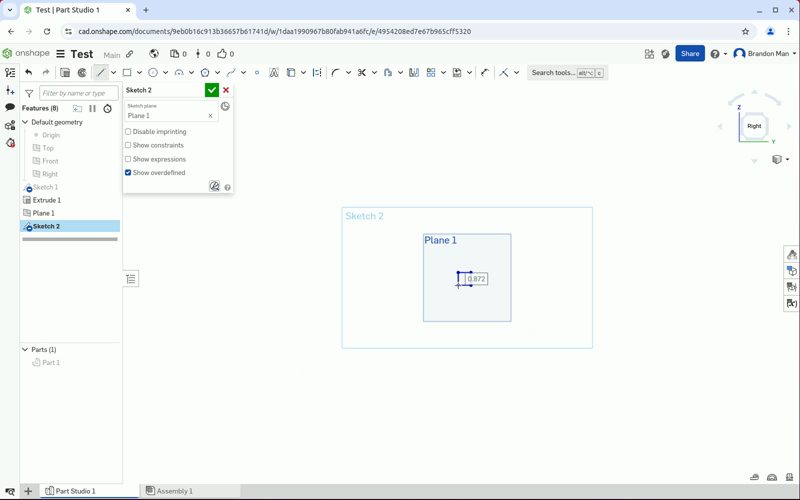
scroll(-6)
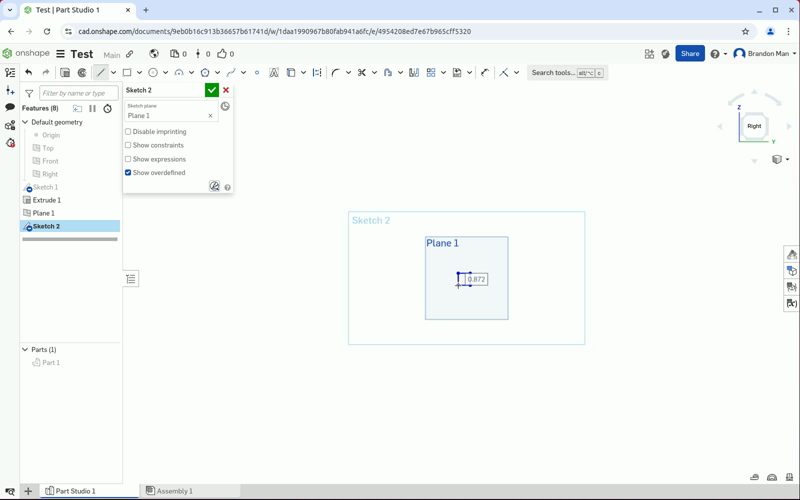
scroll(-6)
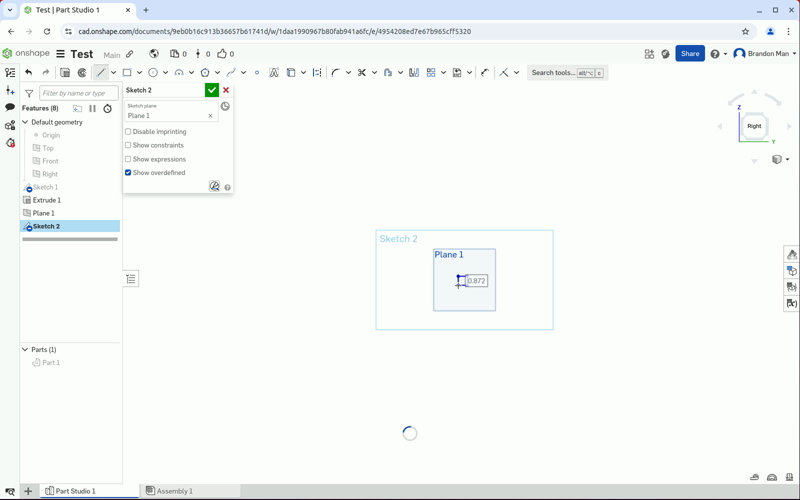
scroll(-6)
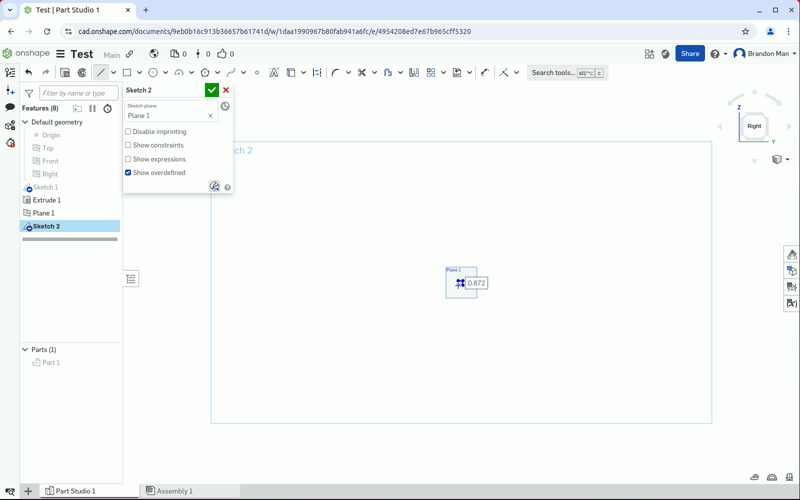
key(esc)
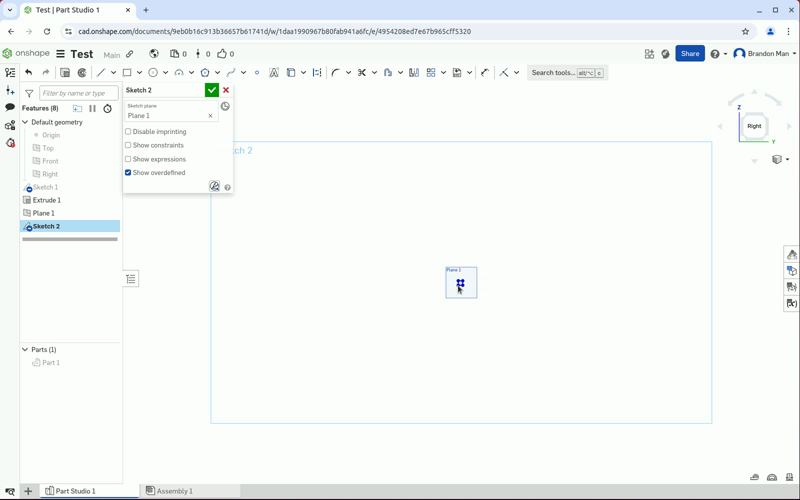
key(l)
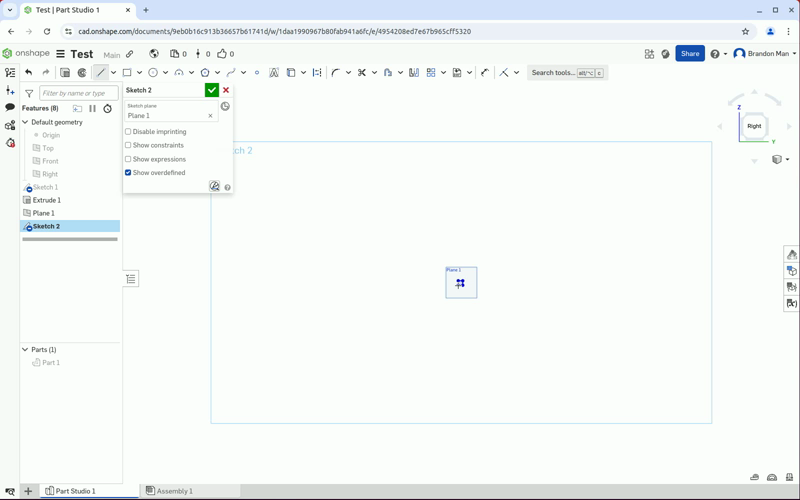
key_down(shift)
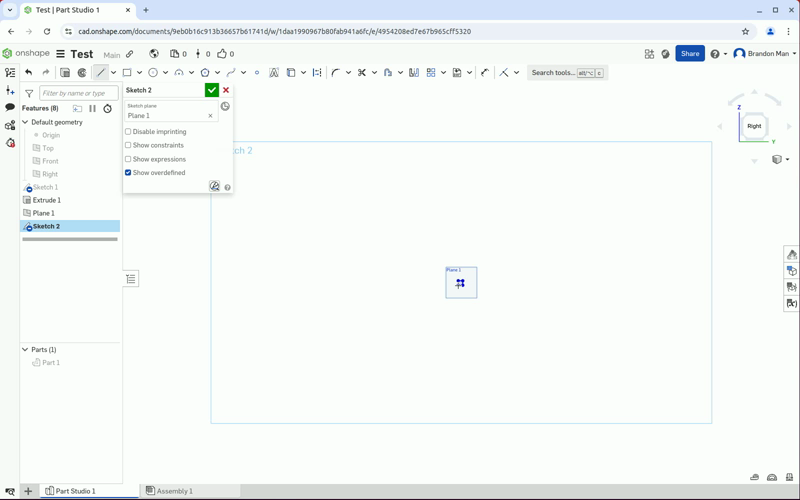
mouse_move(458, 285)
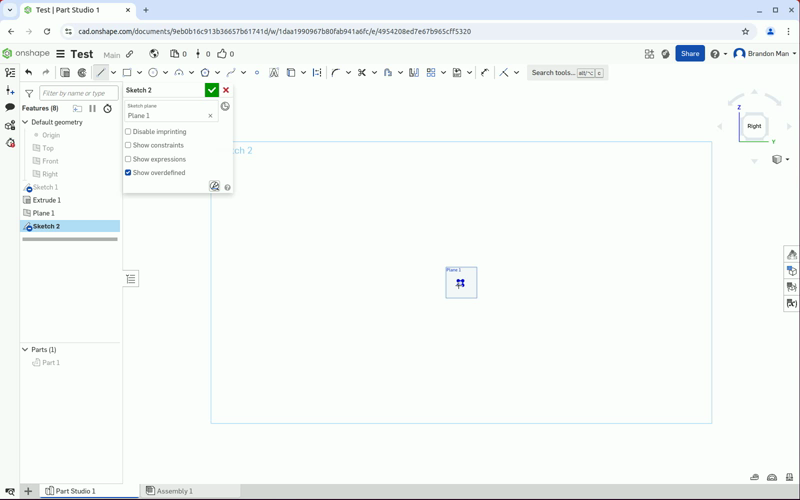
scroll(6)
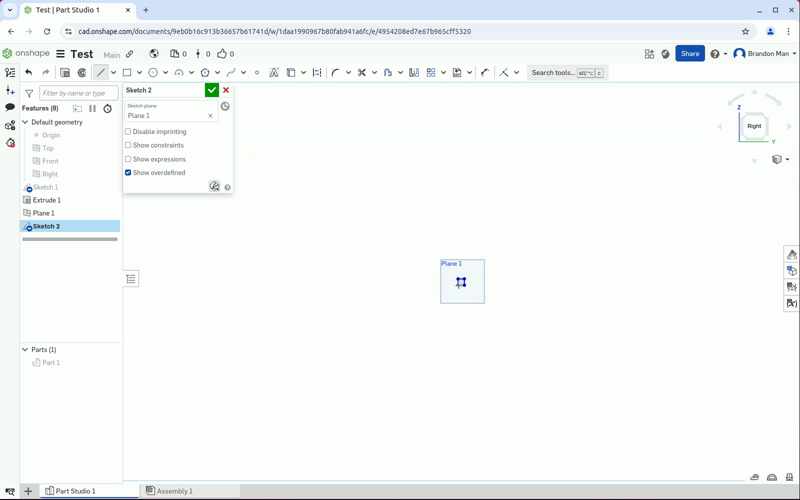
scroll(6)
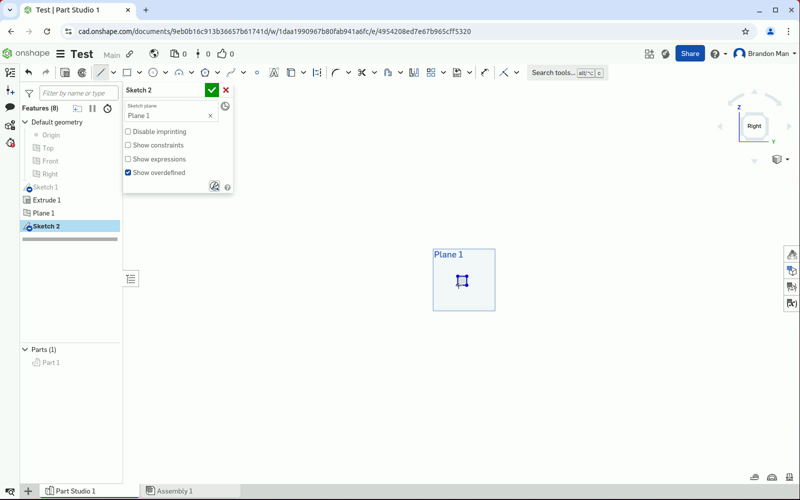
scroll(6)
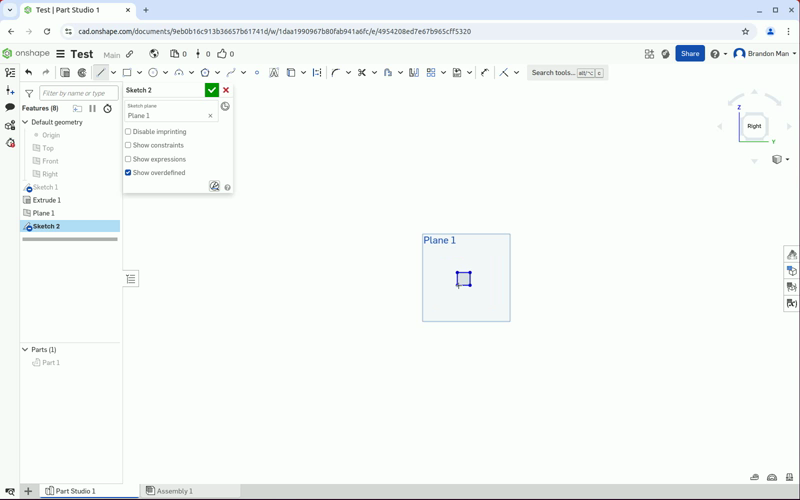
scroll(6)
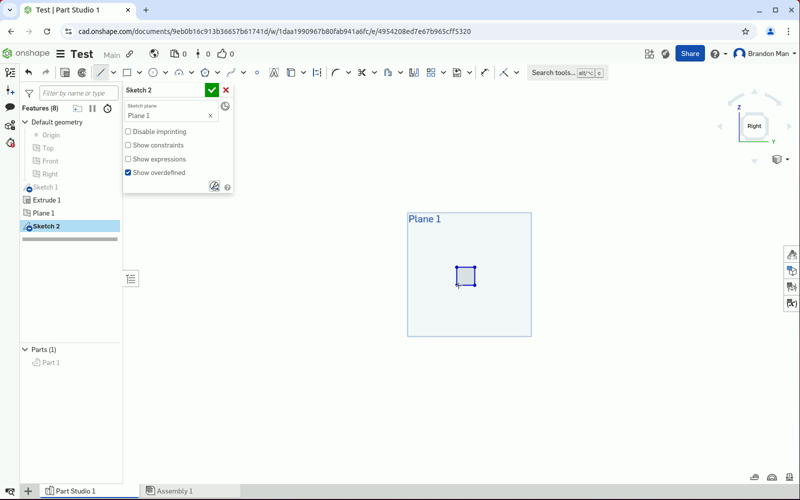
scroll(6)
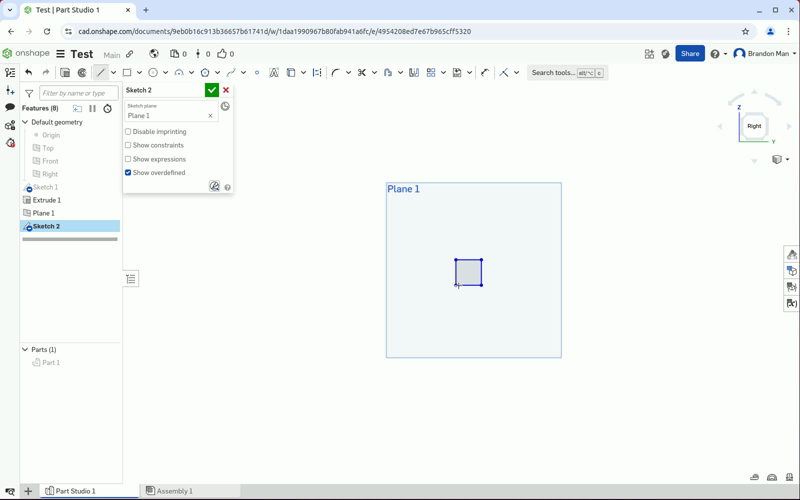
scroll(6)
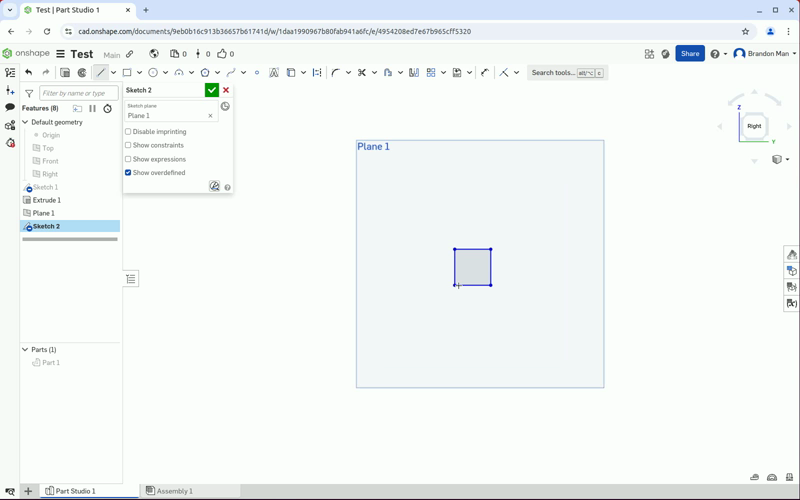
scroll(6)
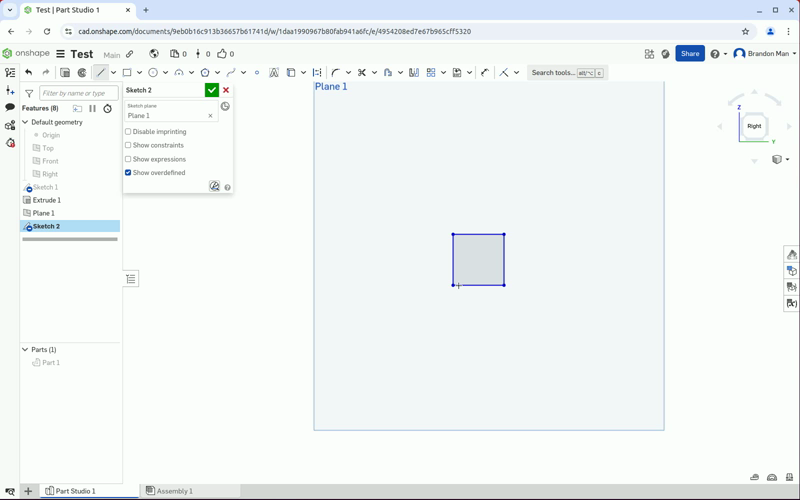
click(458, 285)
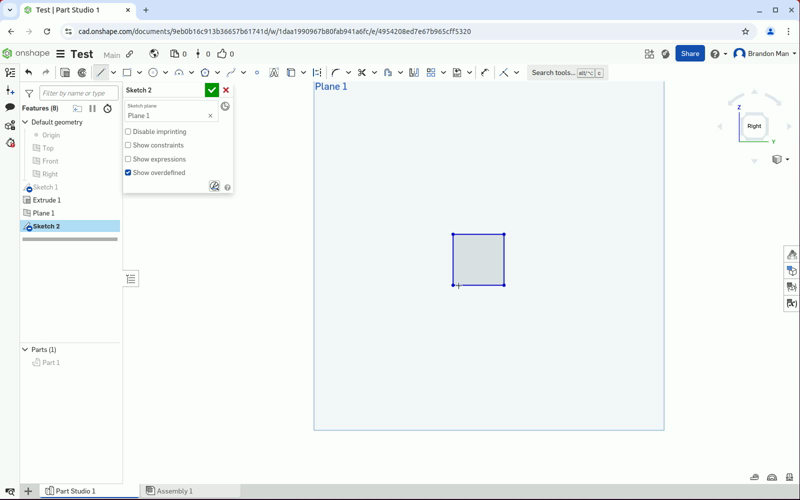
scroll(-6)
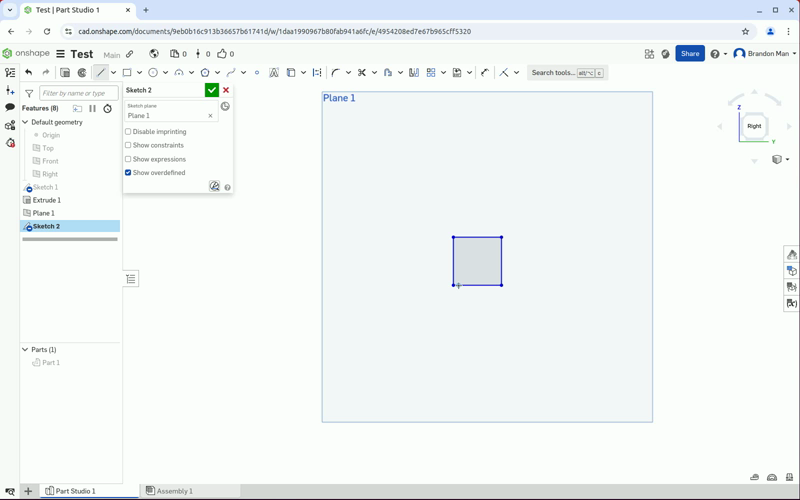
scroll(-6)
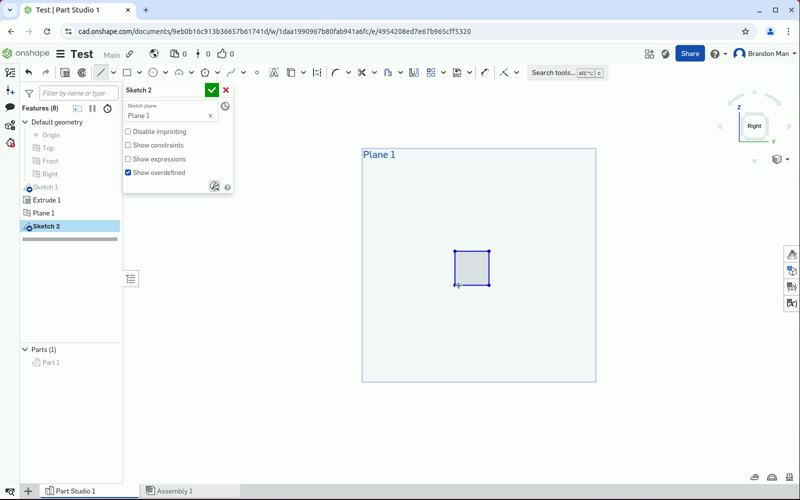
scroll(-6)
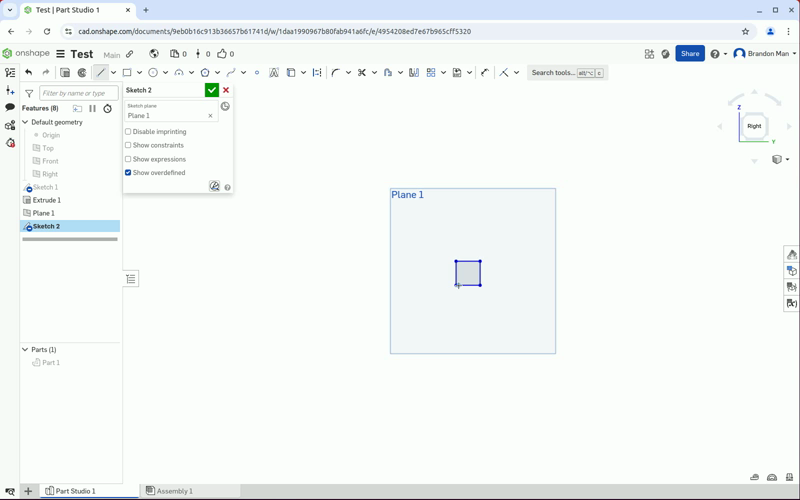
scroll(-6)
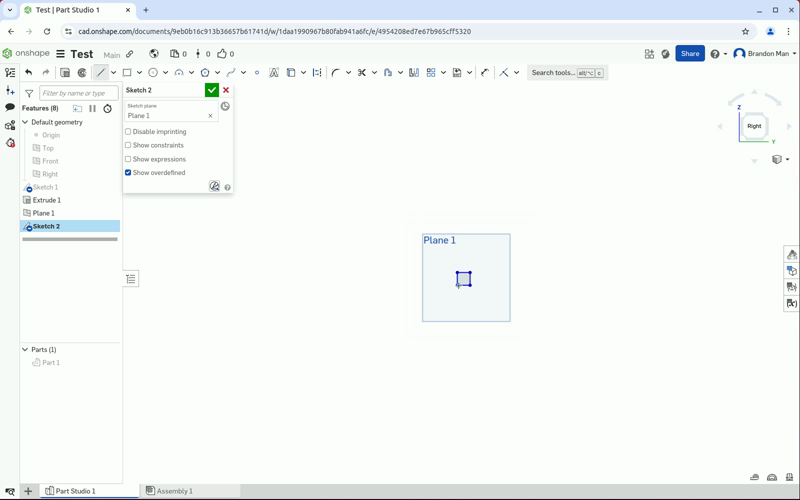
scroll(-6)
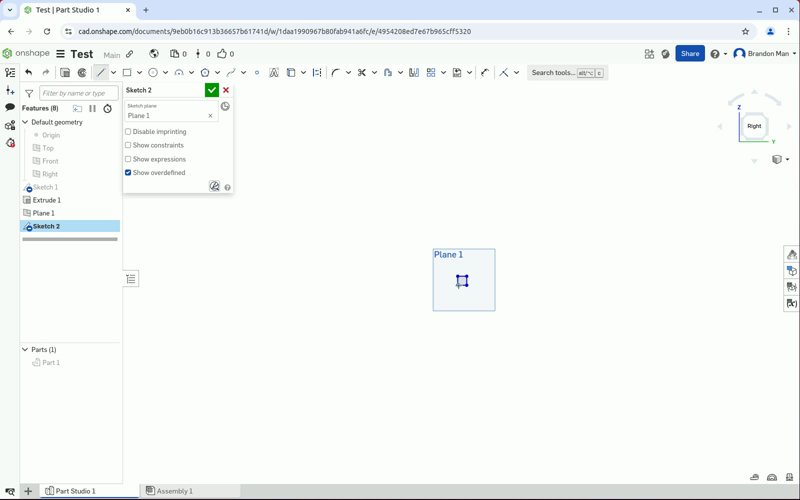
scroll(-6)
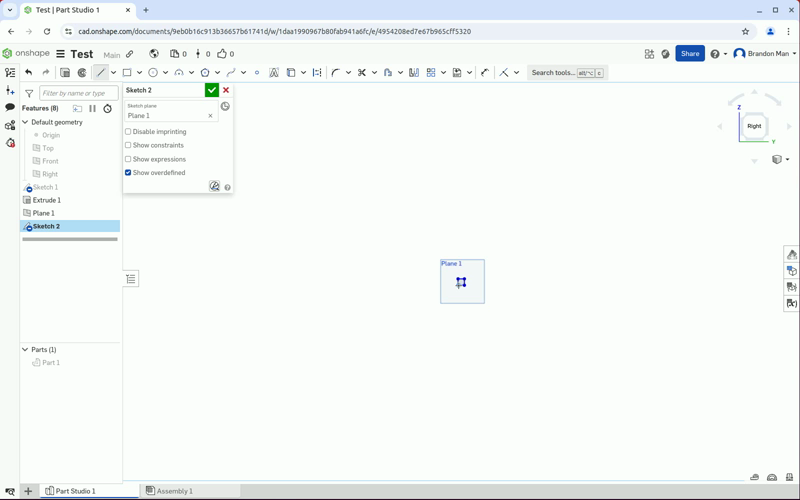
scroll(-6)
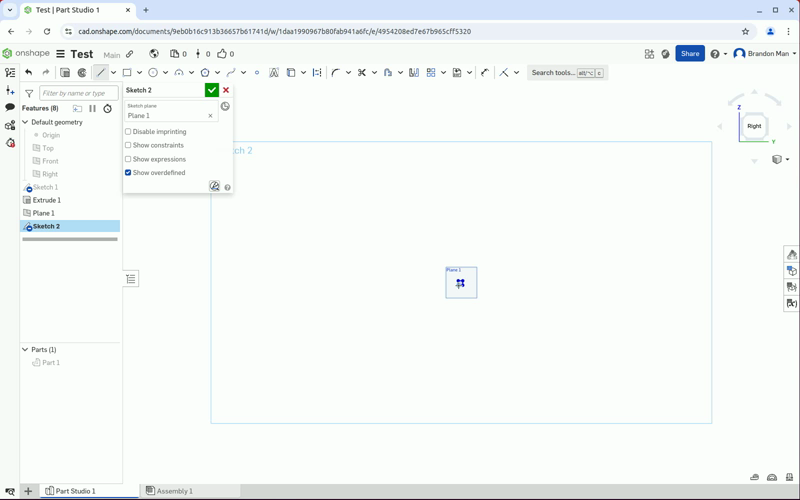
key_up(shift)
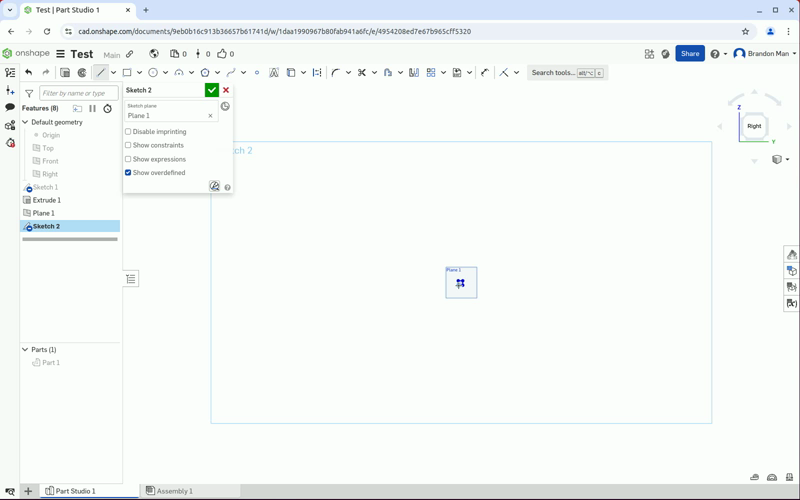
key_down(shift)
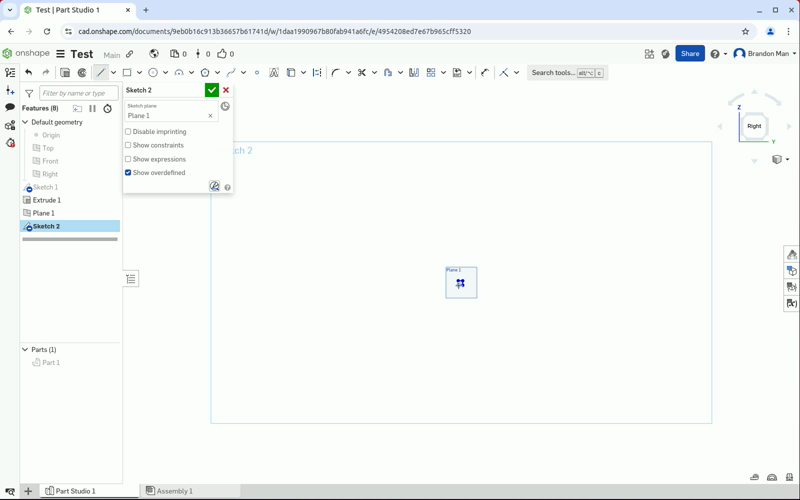
mouse_move(488, 285)
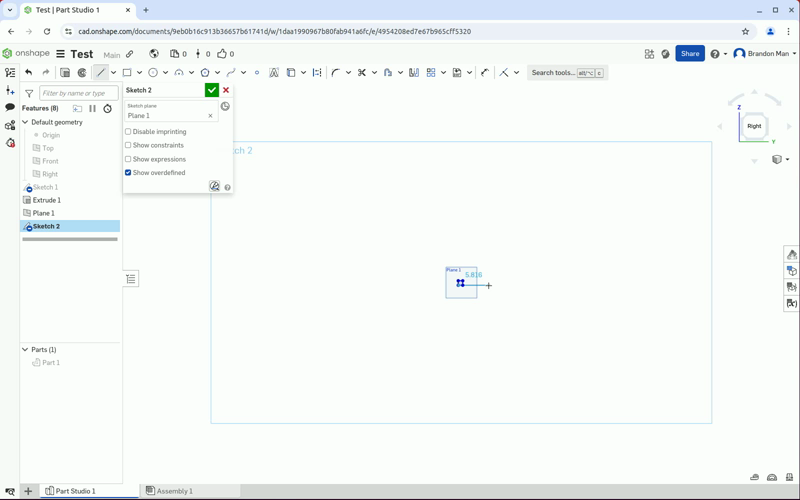
mouse_move(462, 285)
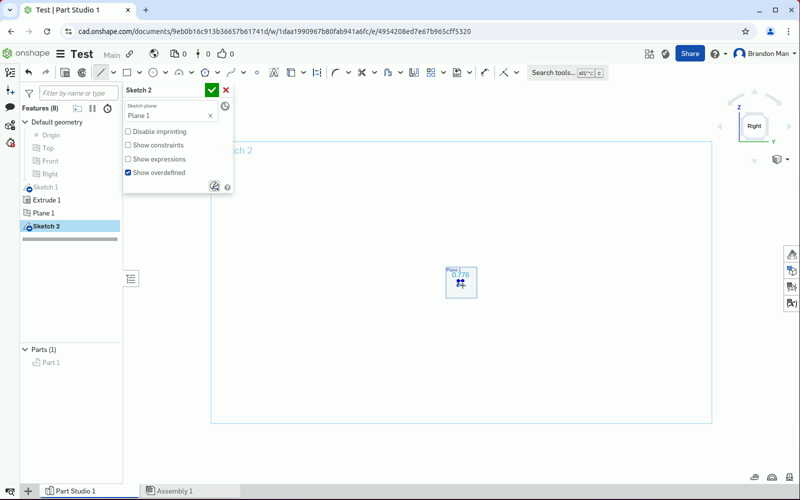
scroll(6)
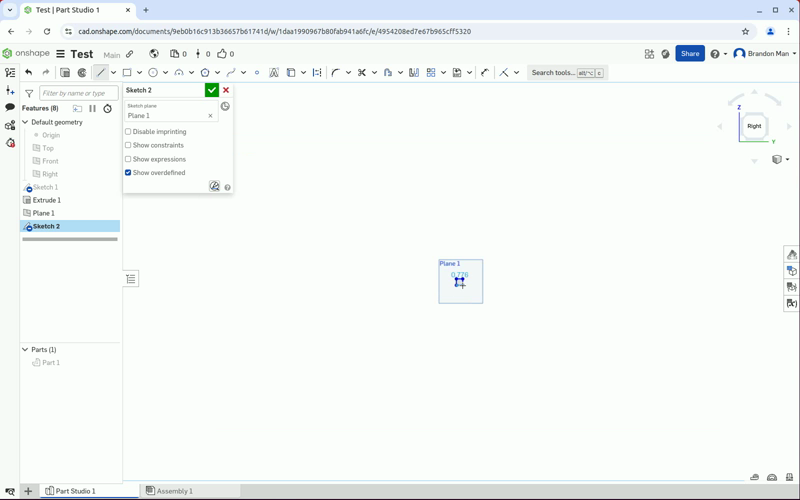
scroll(6)
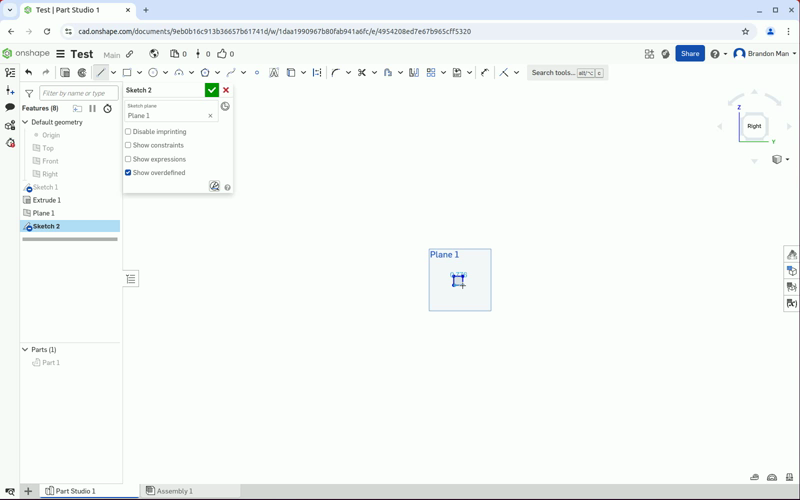
scroll(6)
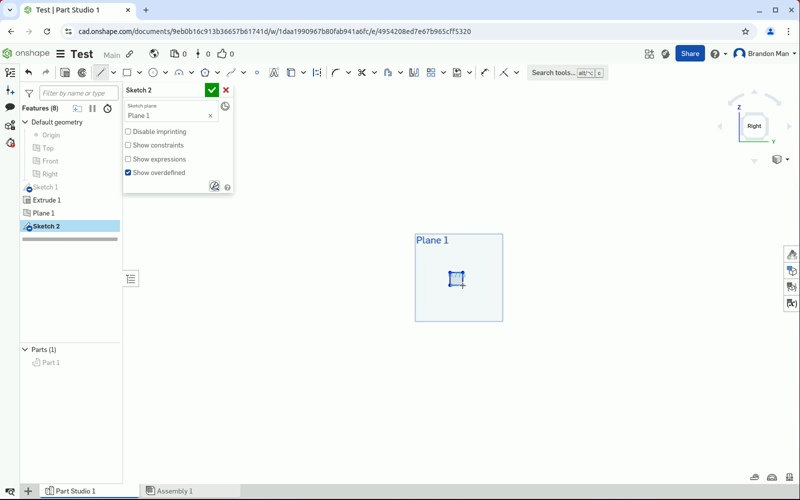
scroll(6)
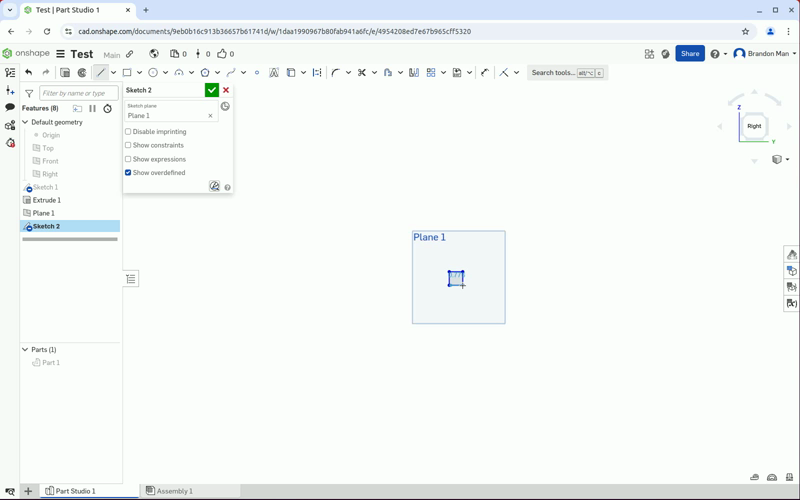
scroll(6)
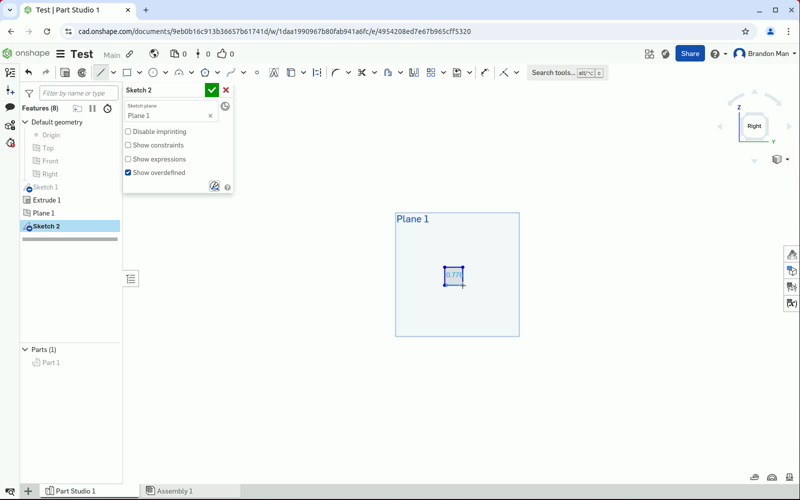
scroll(6)
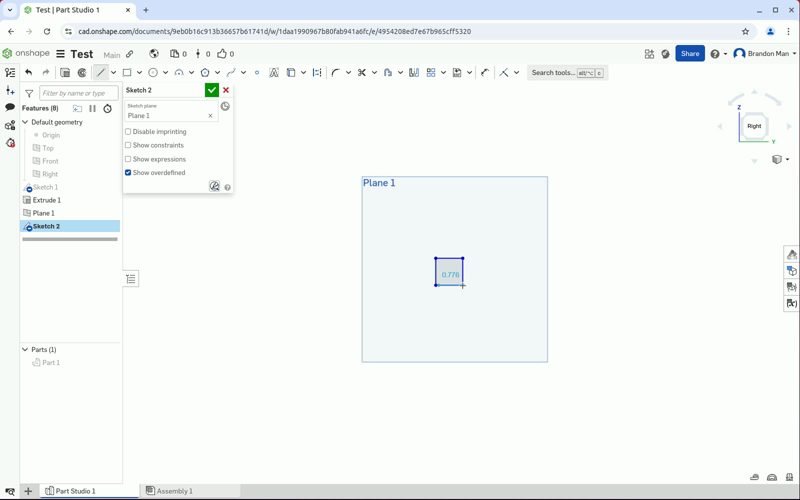
scroll(6)
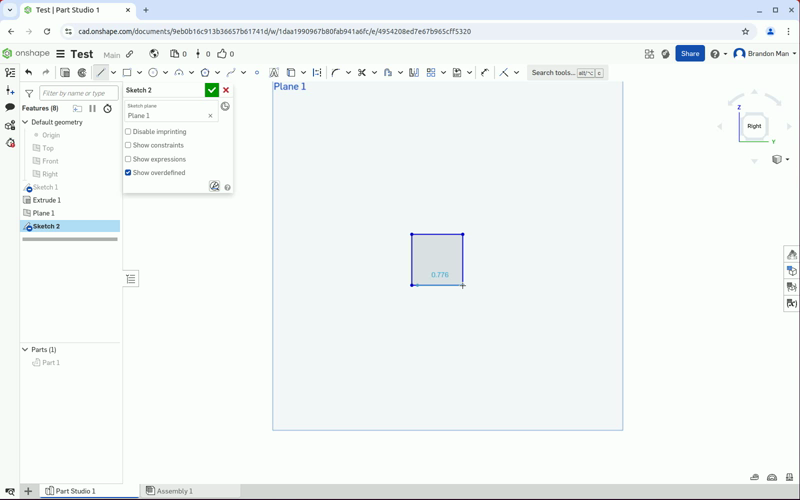
click(462, 285)
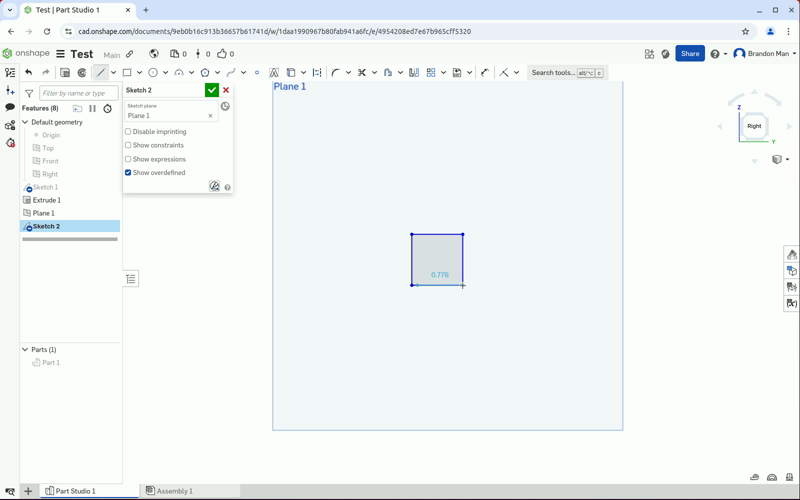
scroll(-6)
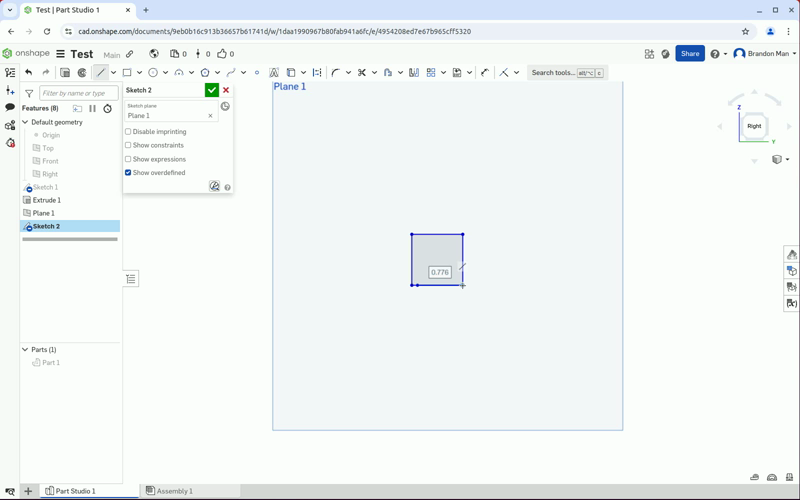
scroll(-6)
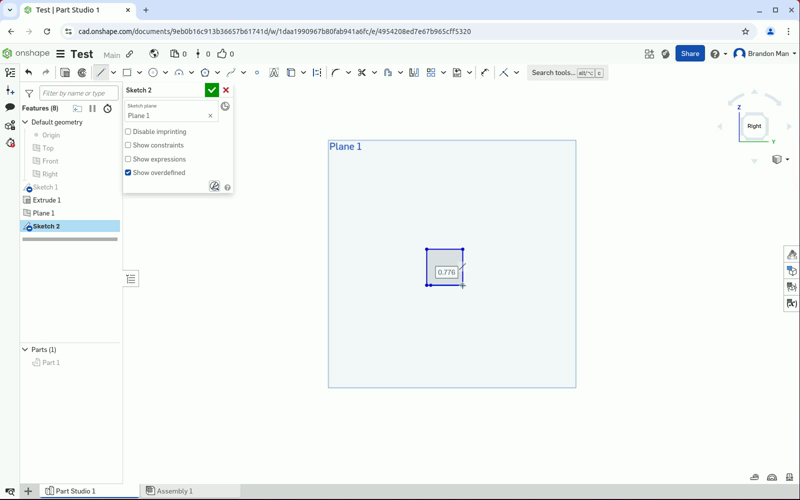
scroll(-6)
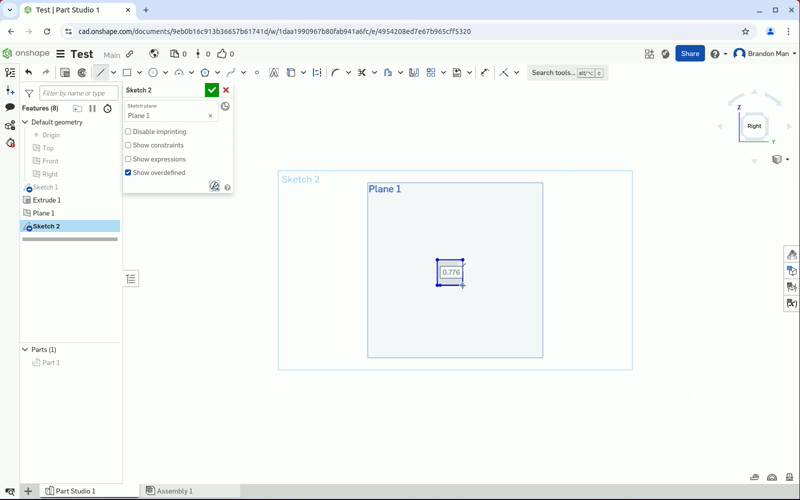
scroll(-6)
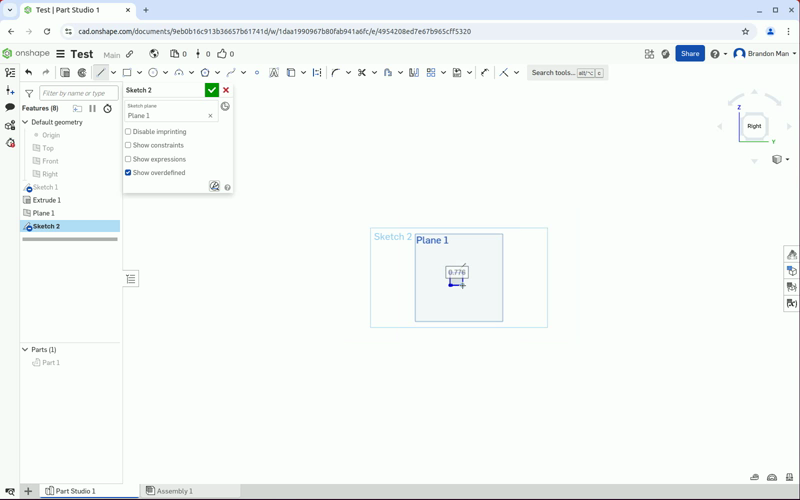
scroll(-6)
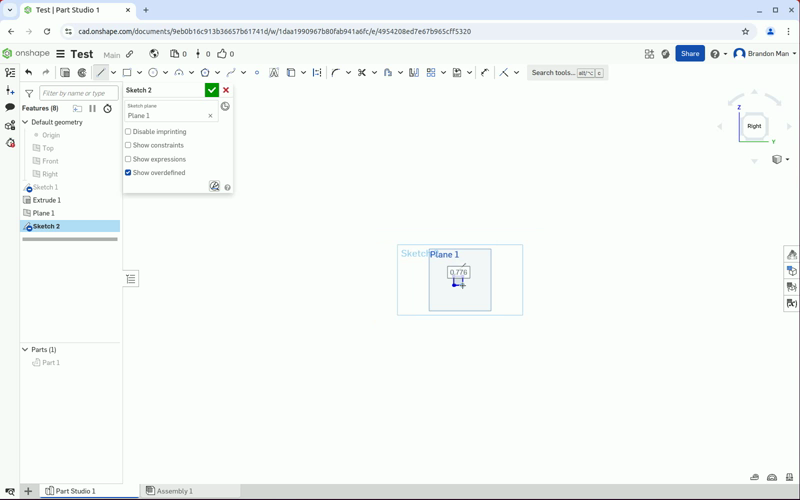
scroll(-6)
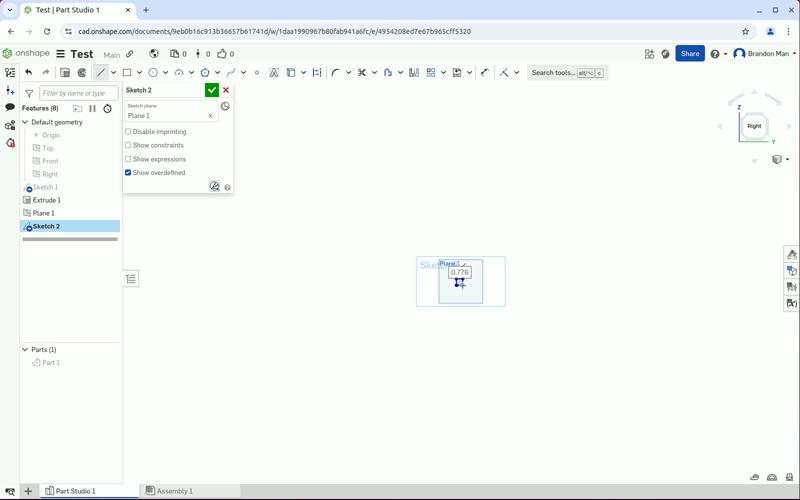
scroll(-6)
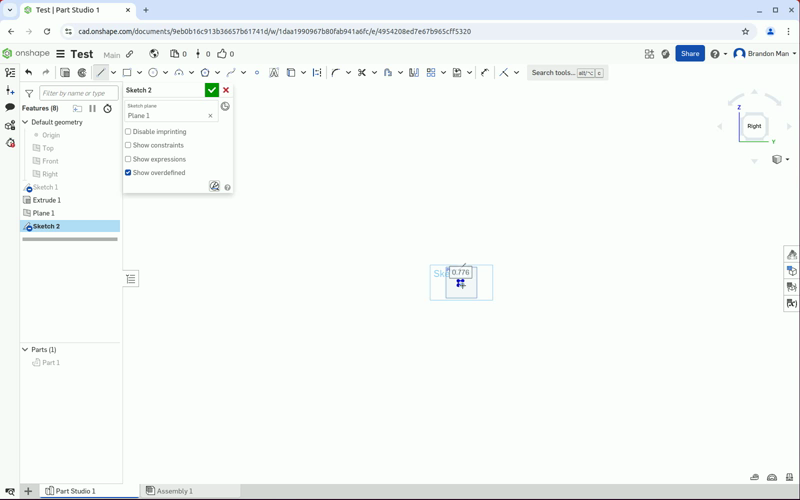
key_up(shift)
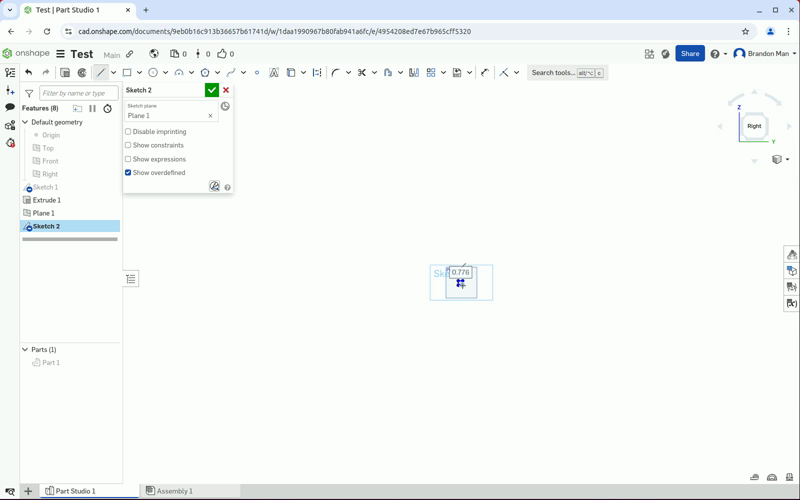
key_down(shift)
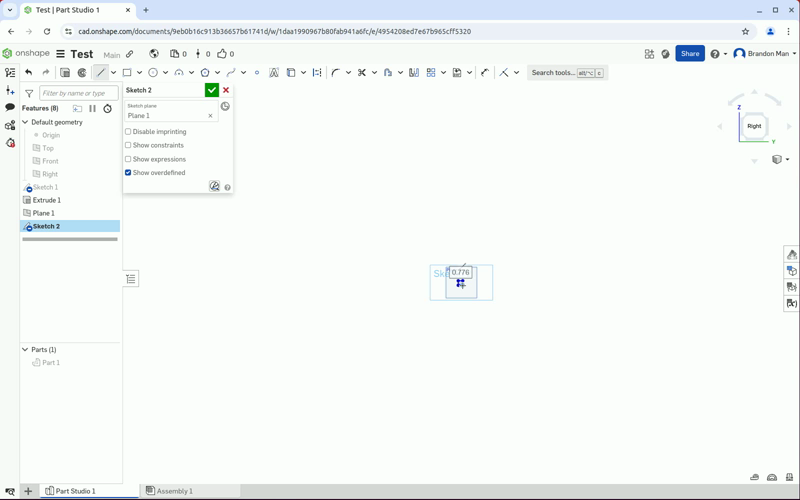
mouse_move(492, 285)
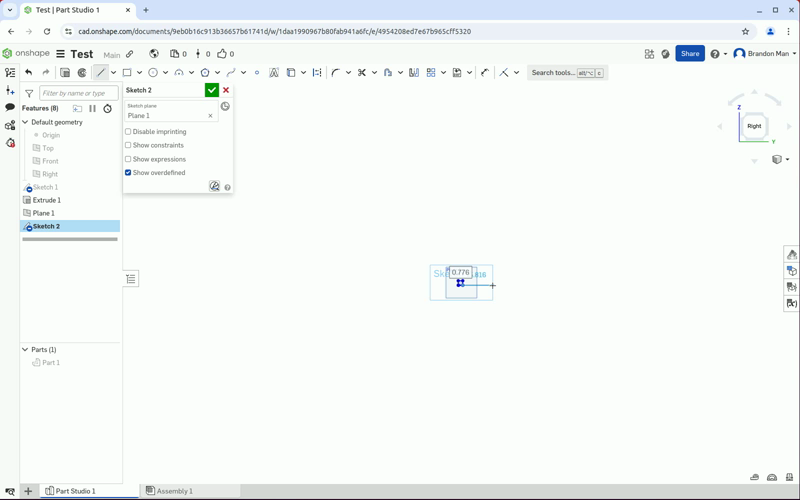
mouse_move(462, 280)
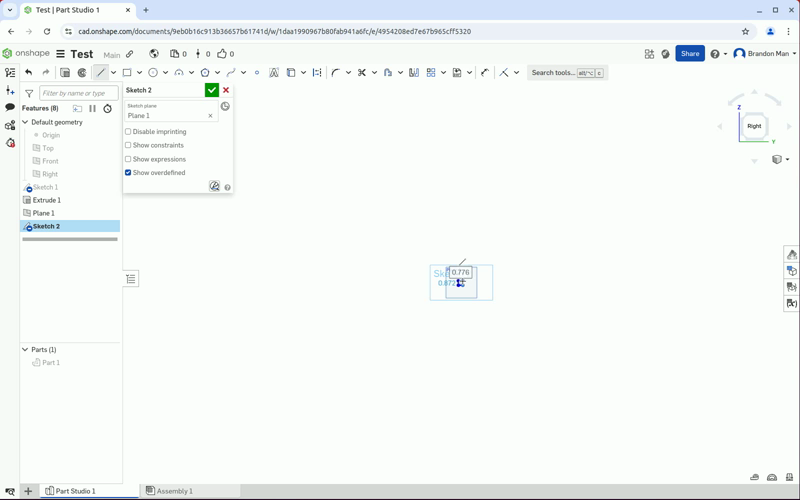
scroll(6)
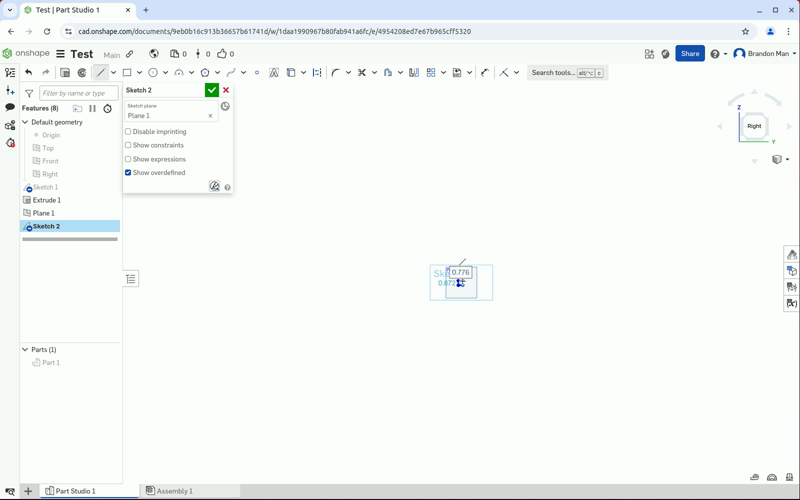
scroll(6)
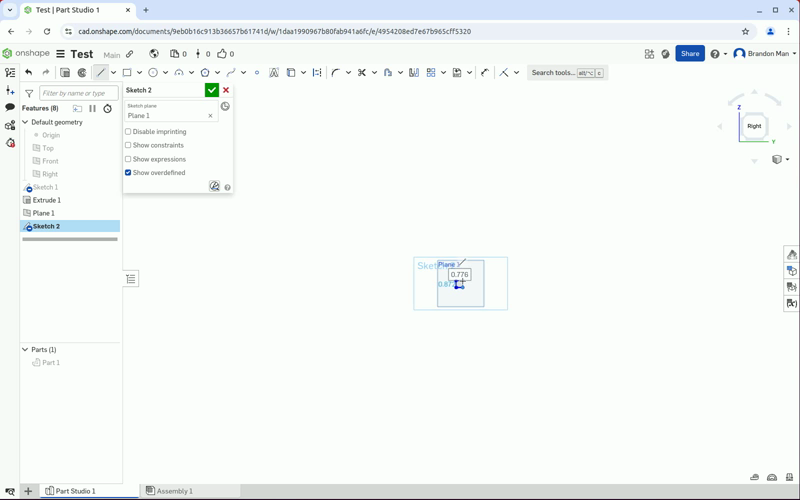
scroll(6)
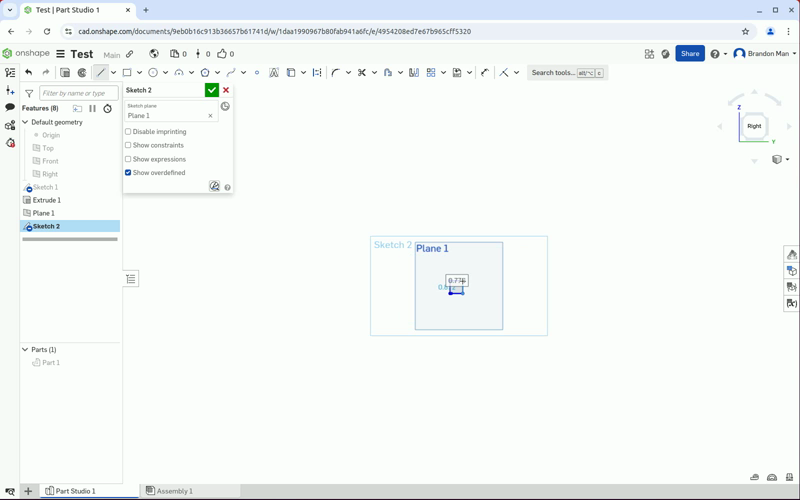
scroll(6)
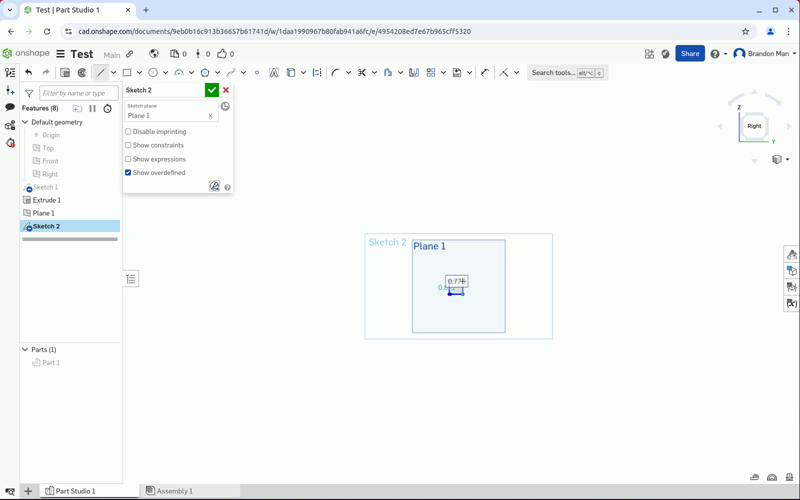
scroll(6)
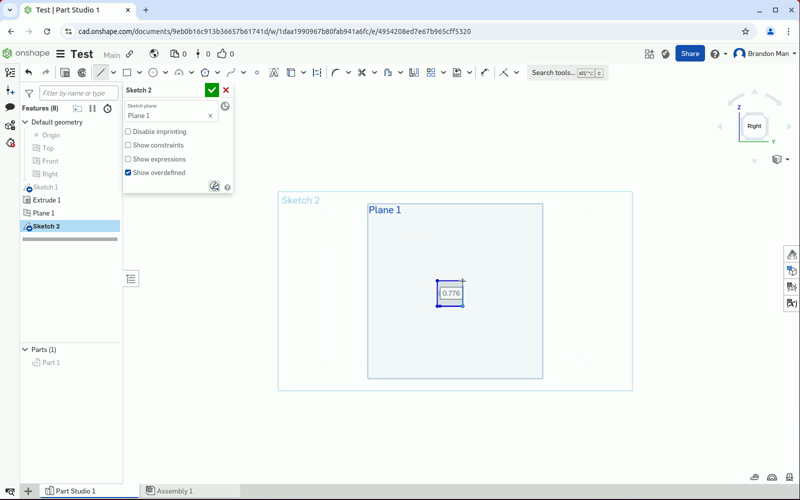
scroll(6)
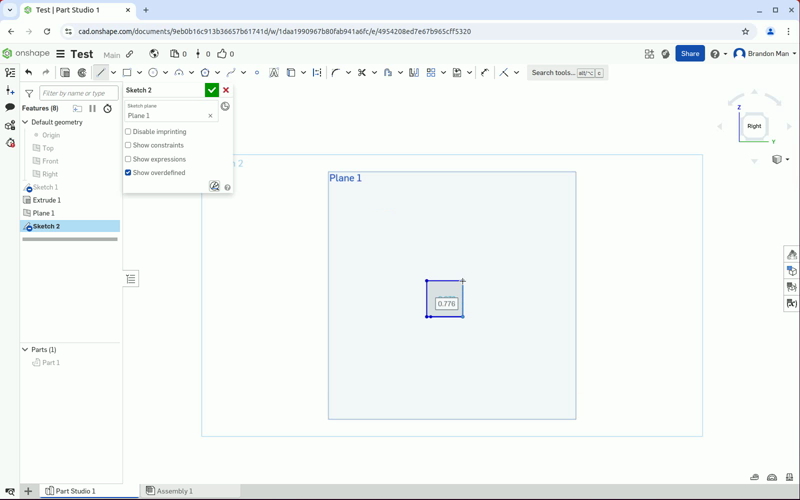
scroll(6)
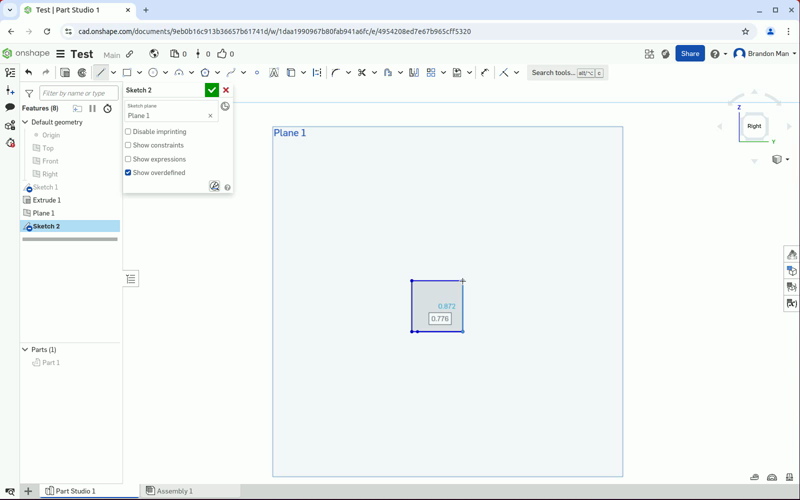
click(462, 280)
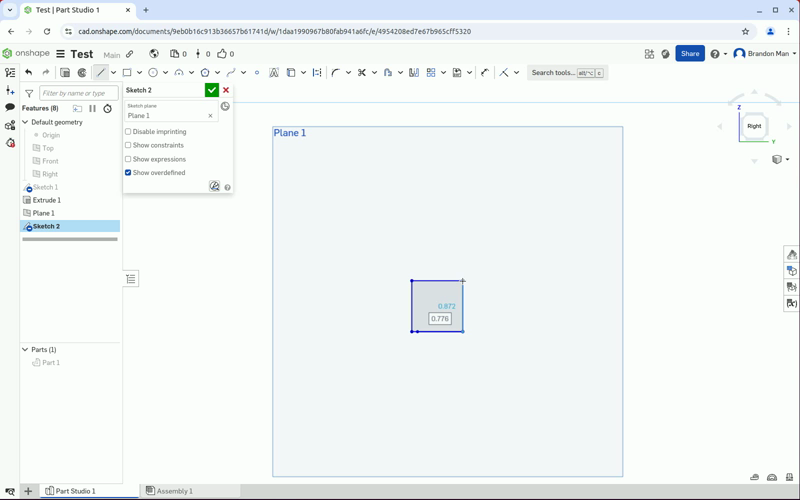
scroll(-6)
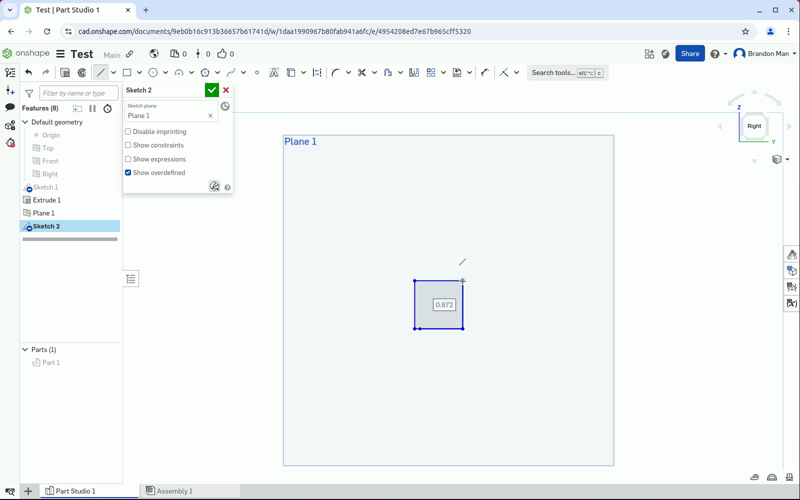
scroll(-6)
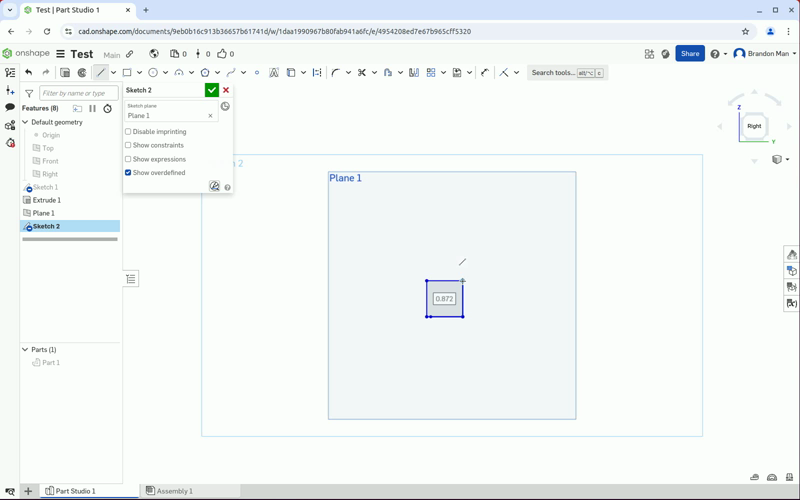
scroll(-6)
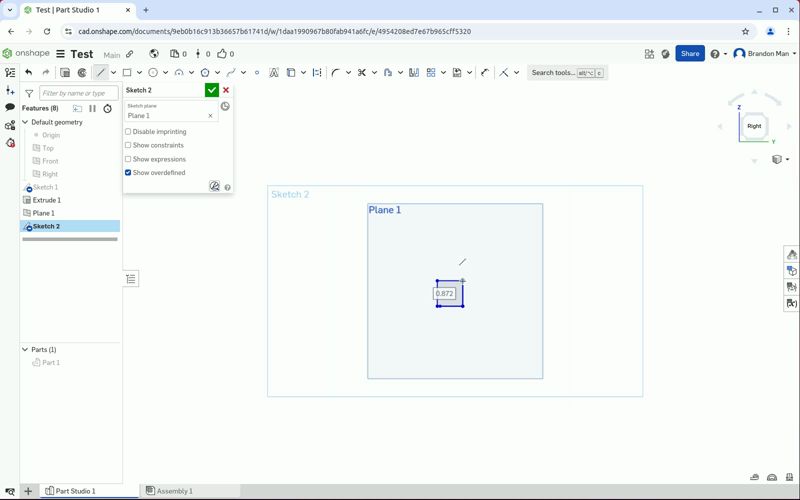
scroll(-6)
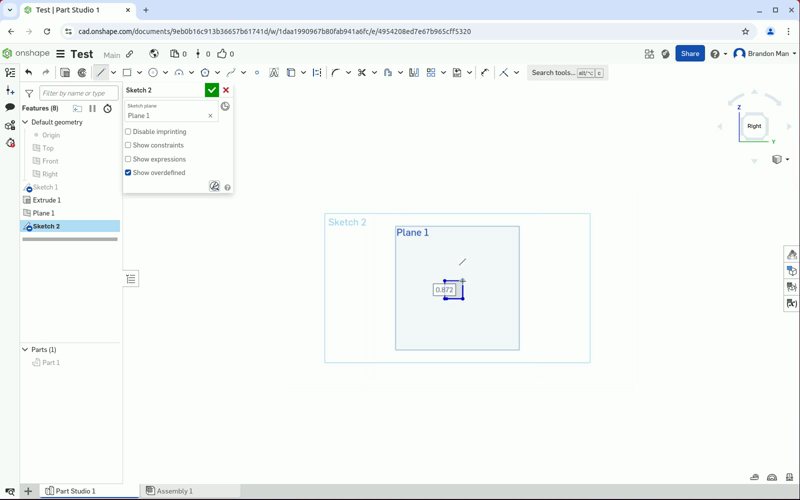
scroll(-6)
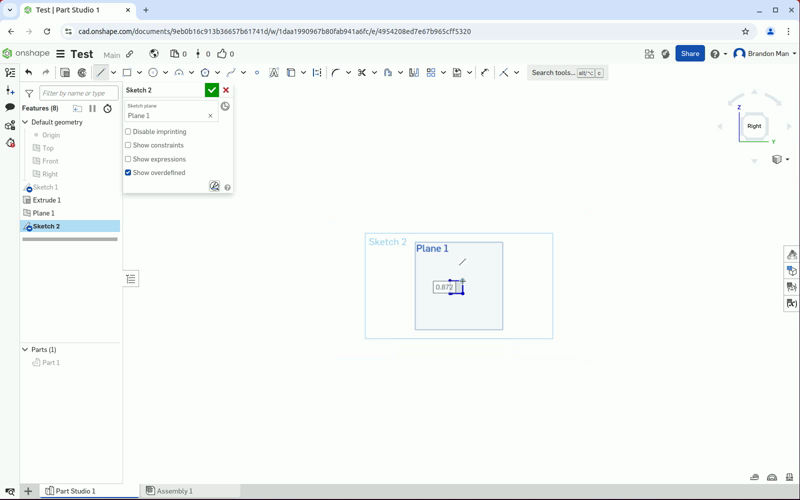
scroll(-6)
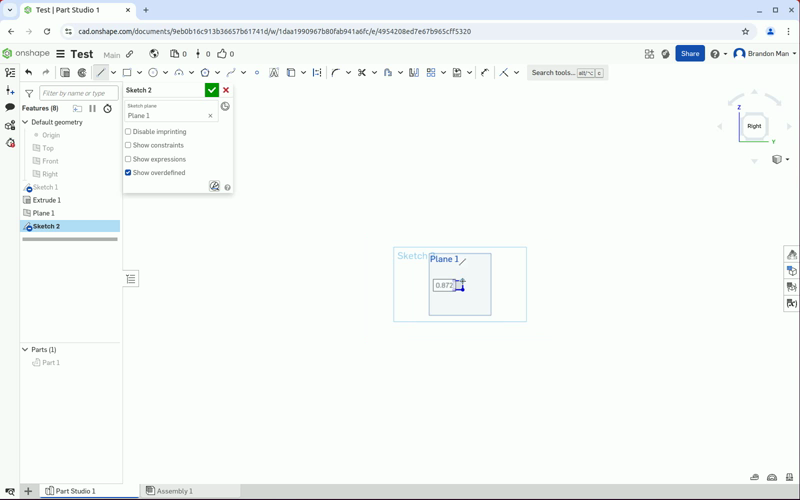
scroll(-6)
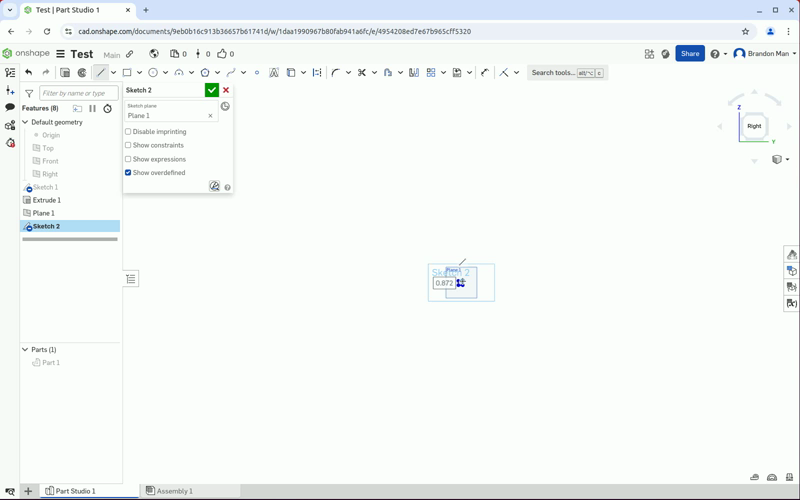
key_up(shift)
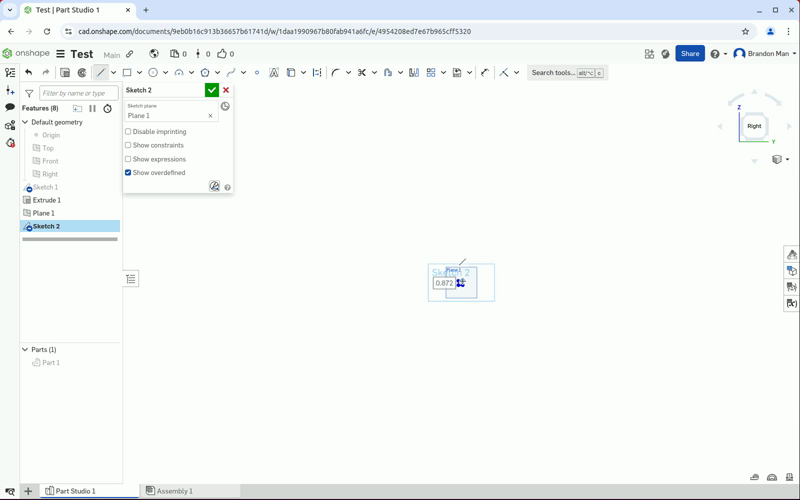
key_down(shift)
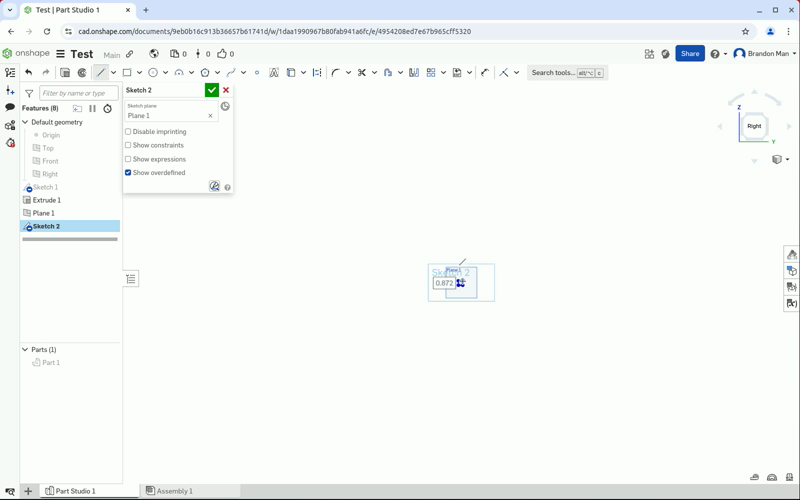
mouse_move(492, 280)
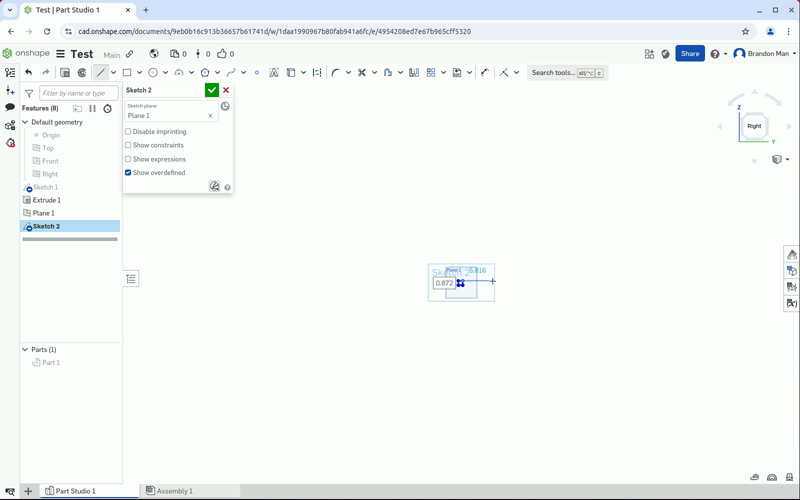
mouse_move(458, 280)
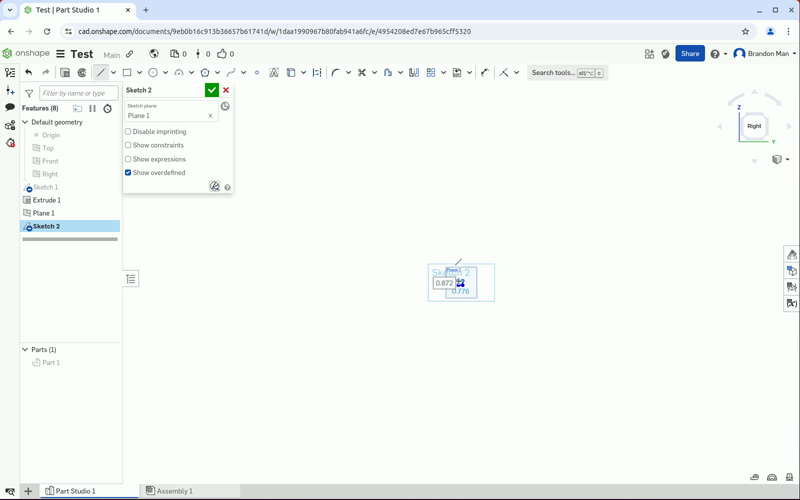
scroll(6)
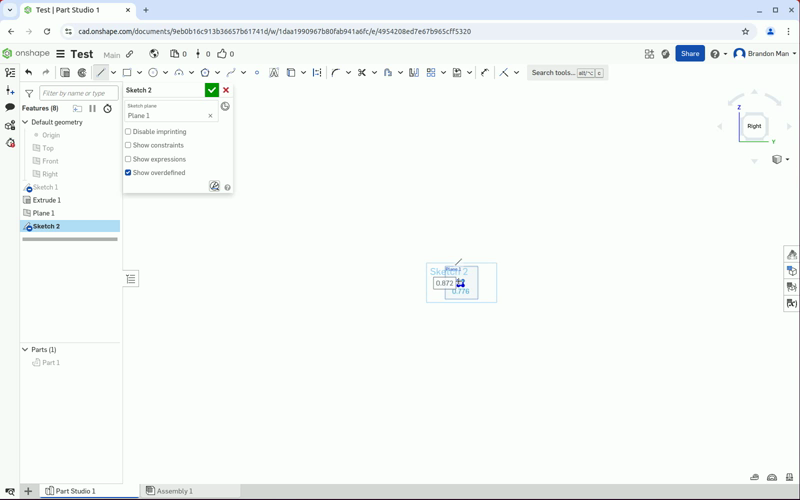
scroll(6)
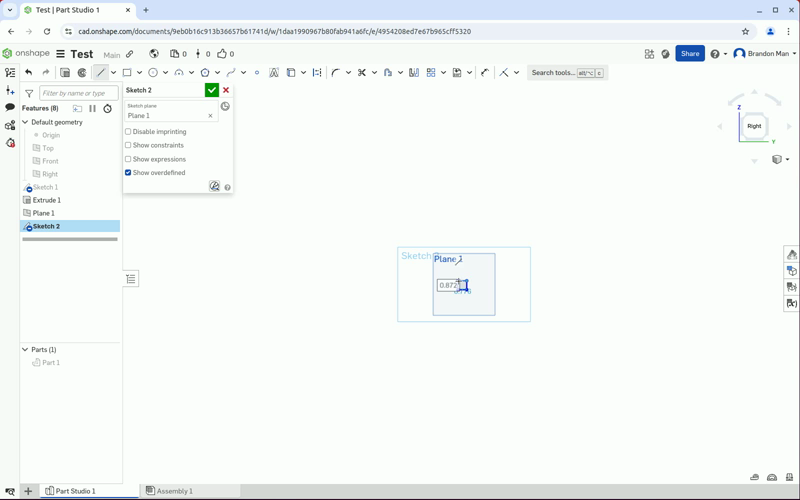
scroll(6)
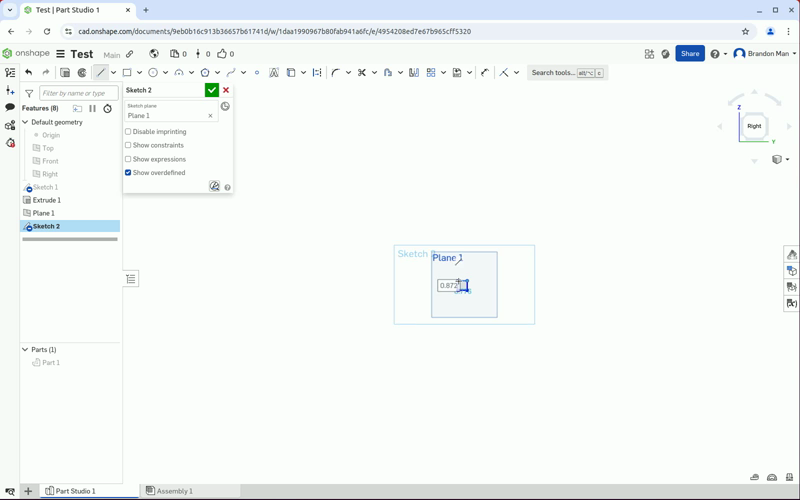
scroll(6)
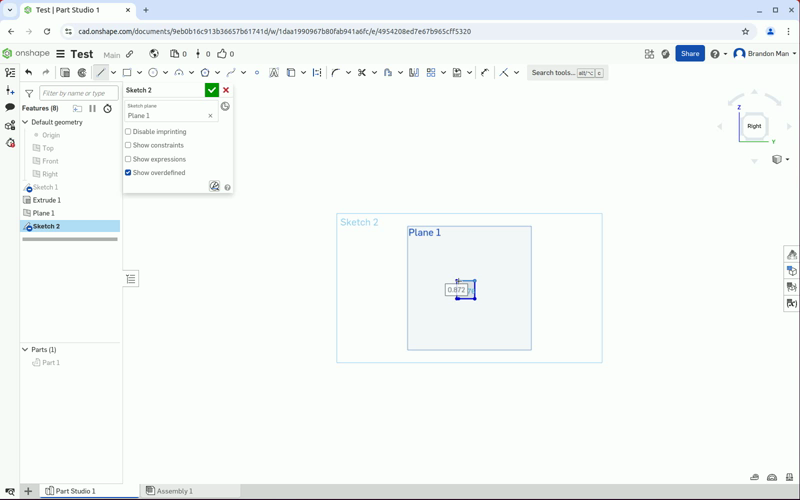
scroll(6)
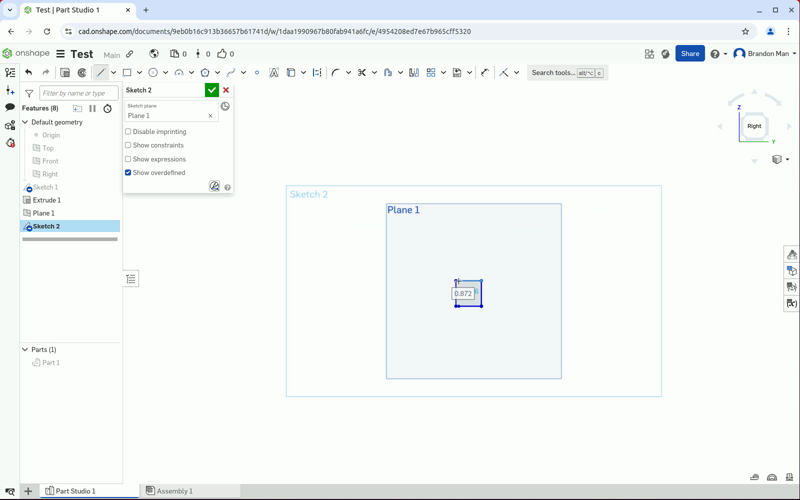
scroll(6)
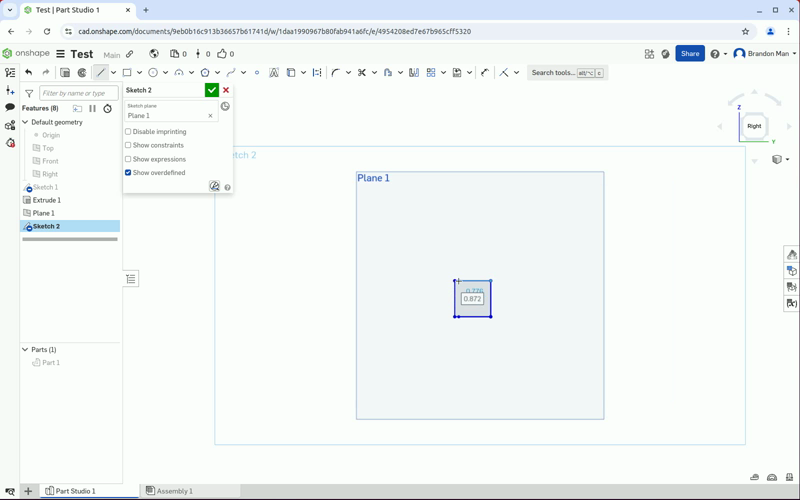
scroll(6)
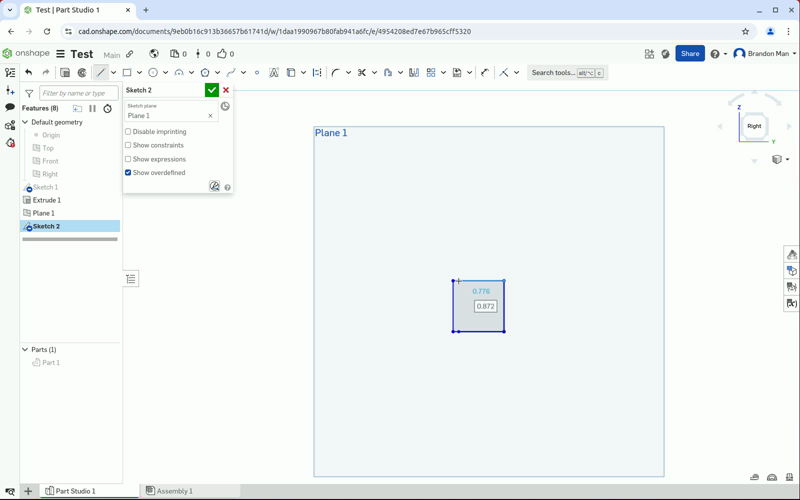
click(458, 280)
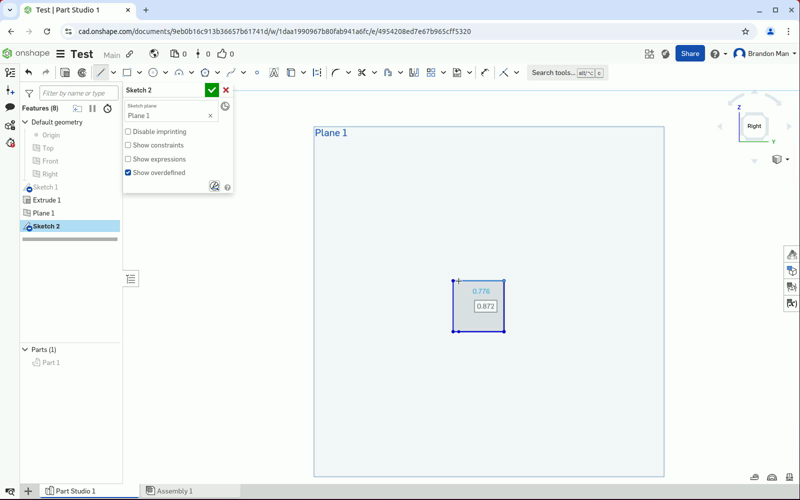
scroll(-6)
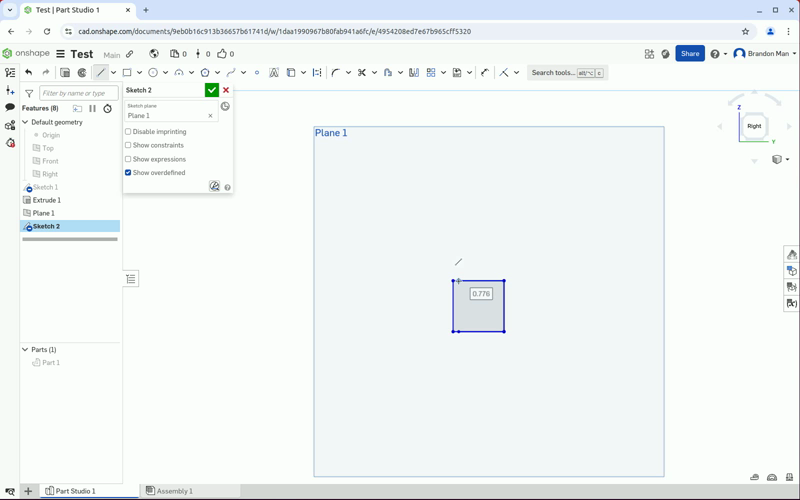
scroll(-6)
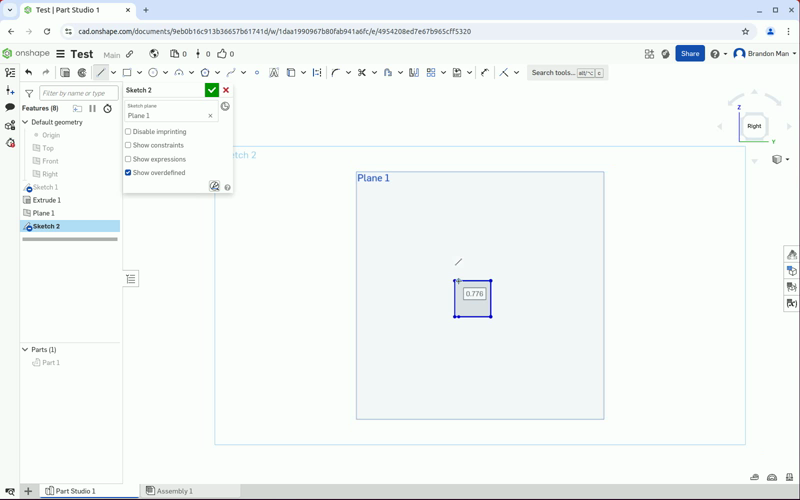
scroll(-6)
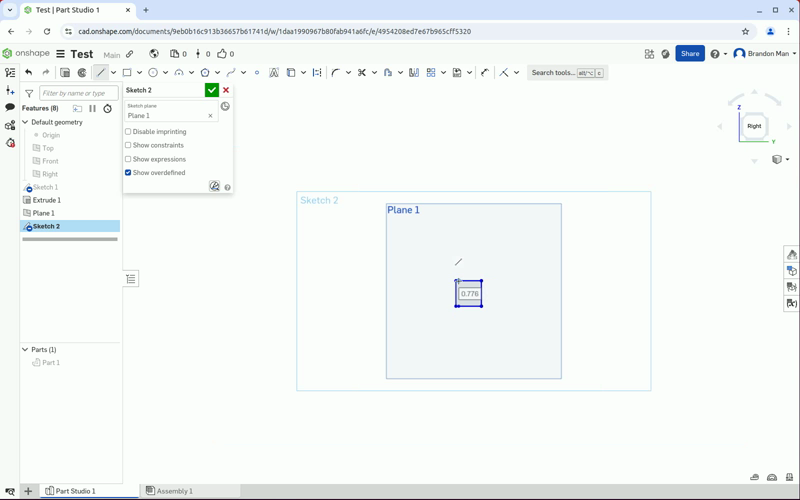
scroll(-6)
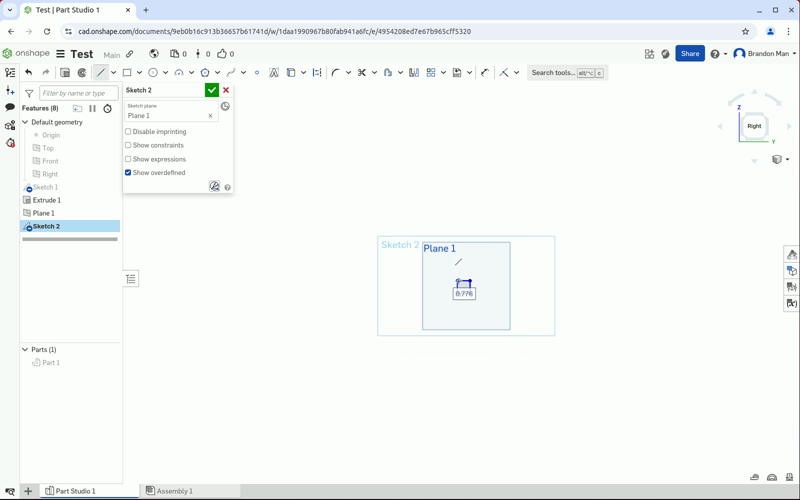
scroll(-6)
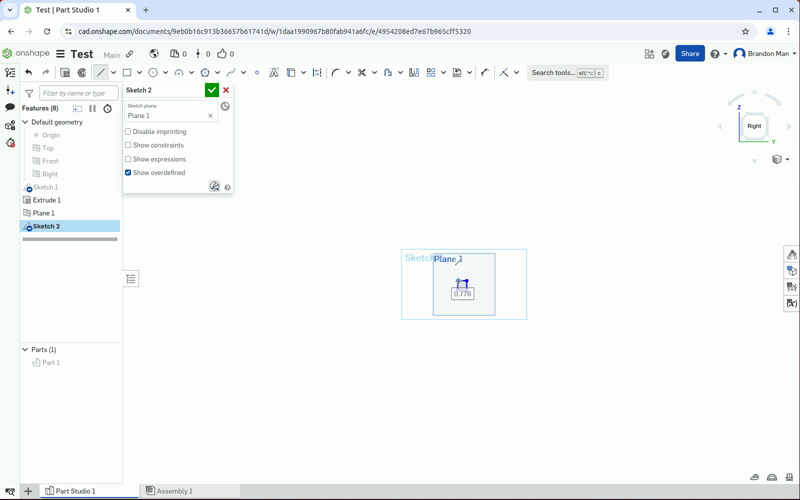
scroll(-6)
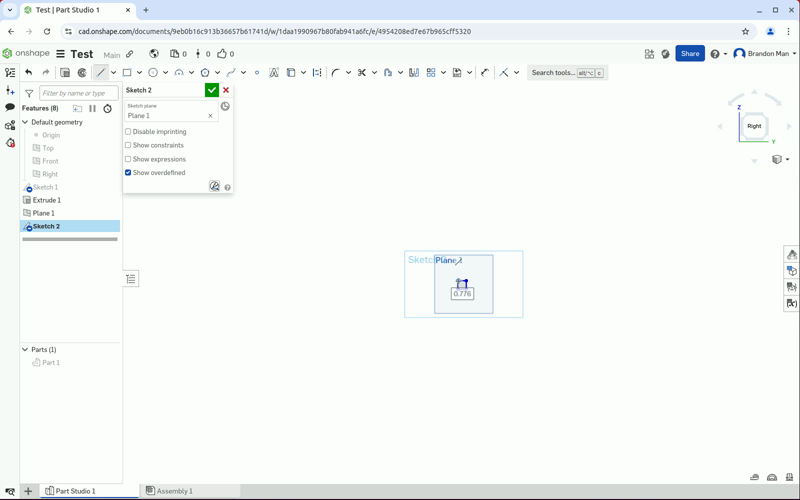
scroll(-6)
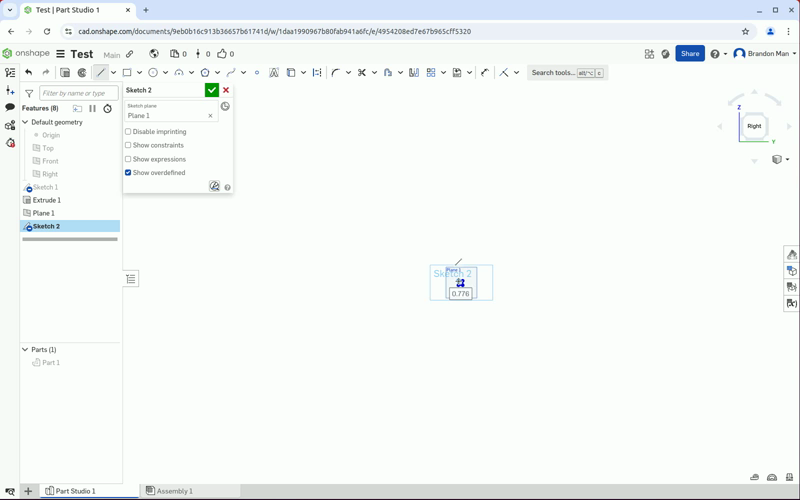
key_up(shift)
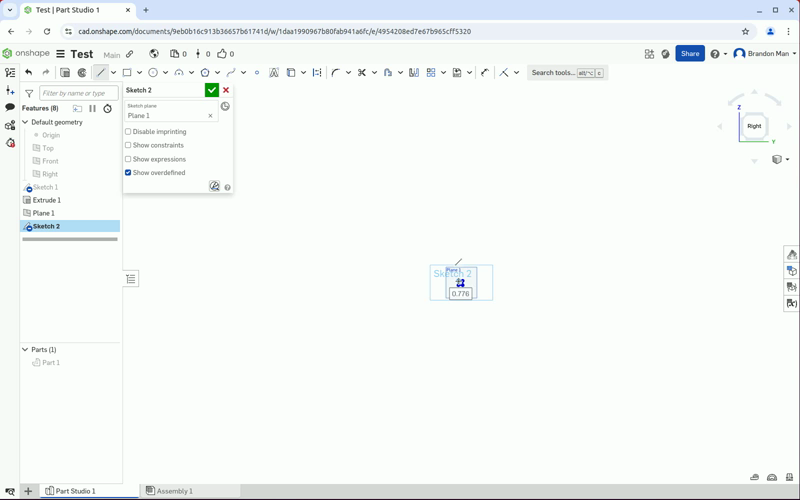
mouse_move(488, 280)
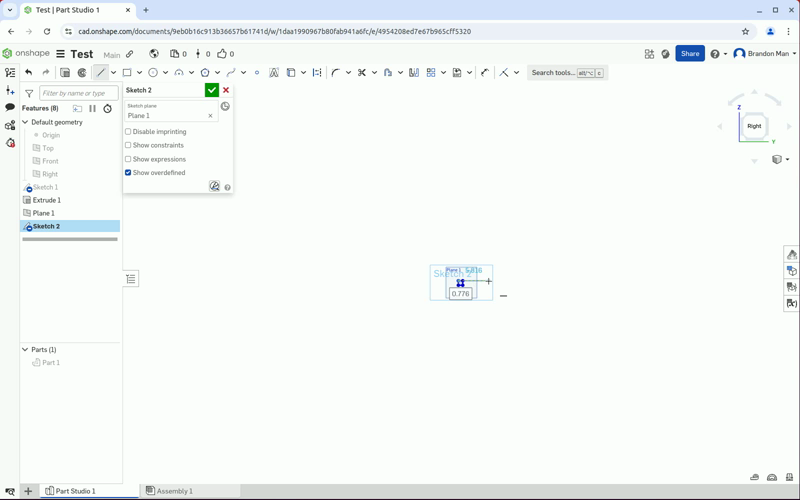
key_down(shift)
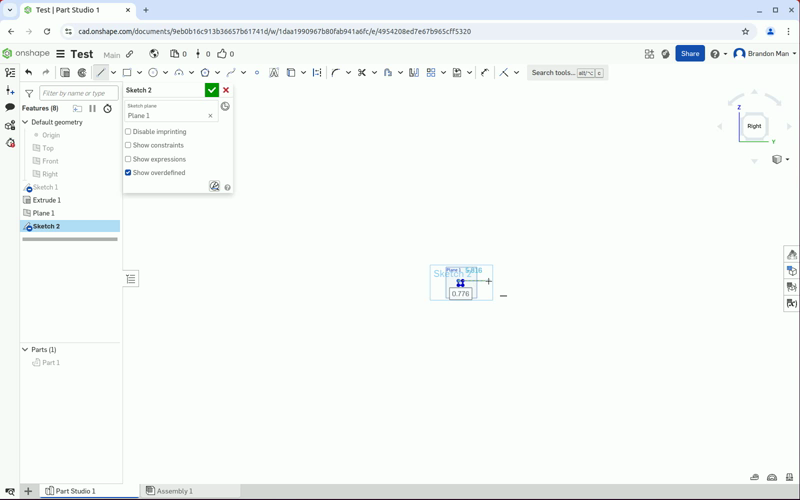
mouse_move(458, 285)
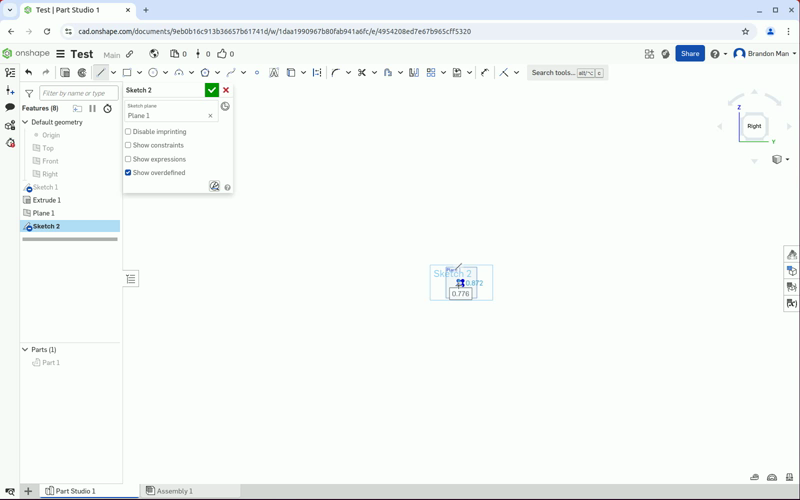
scroll(6)
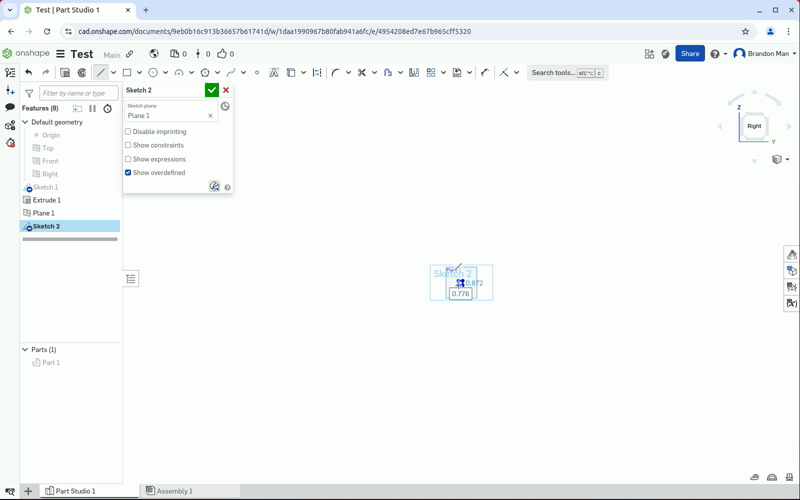
scroll(6)
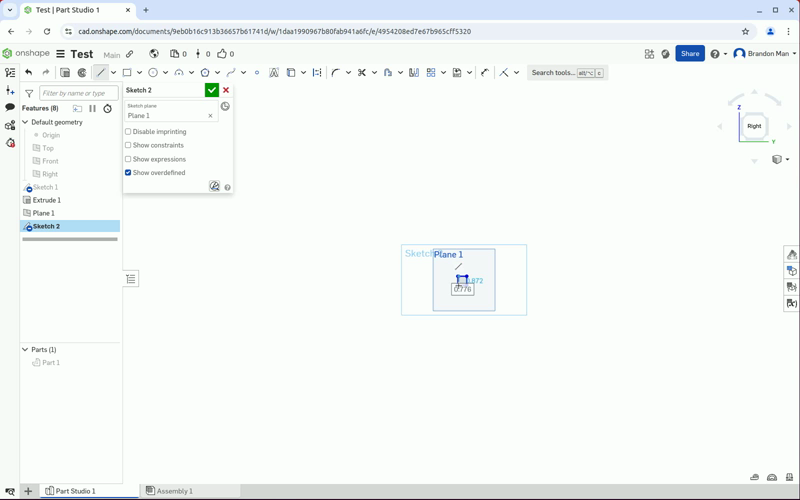
scroll(6)
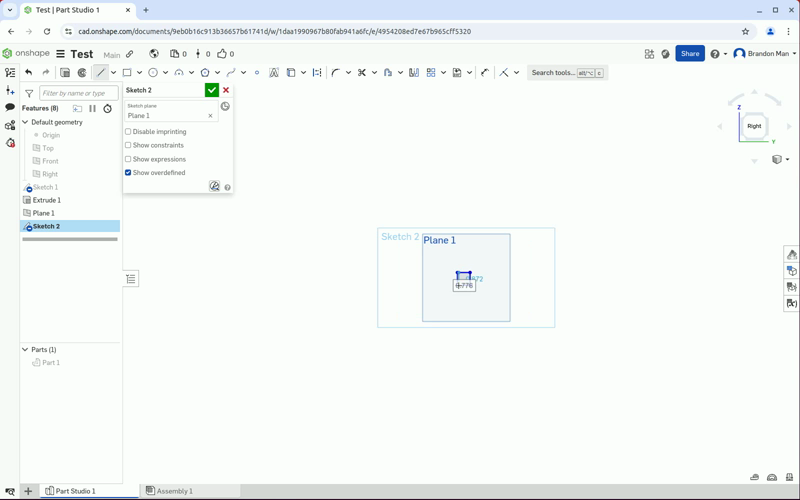
scroll(6)
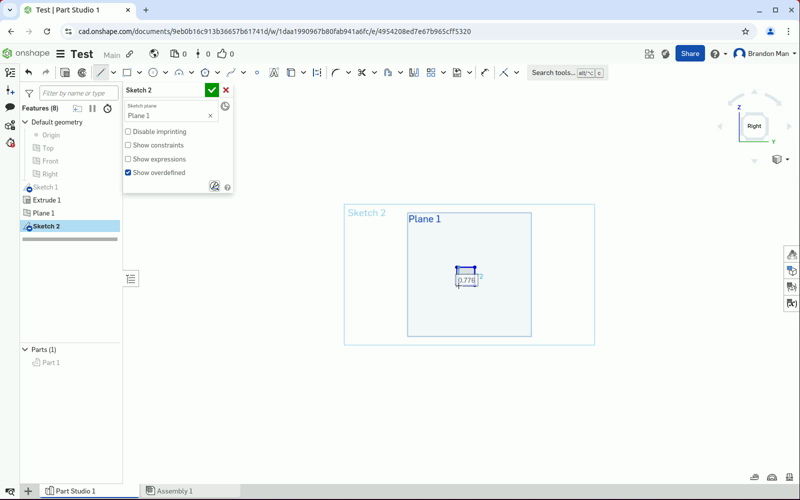
scroll(6)
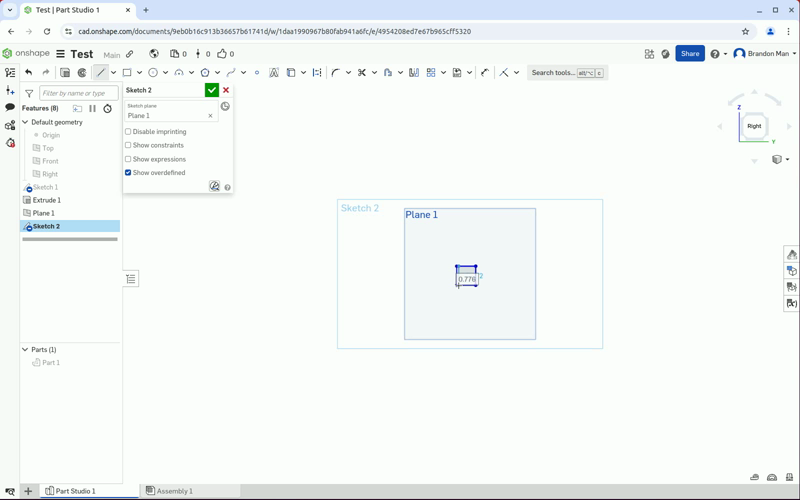
scroll(6)
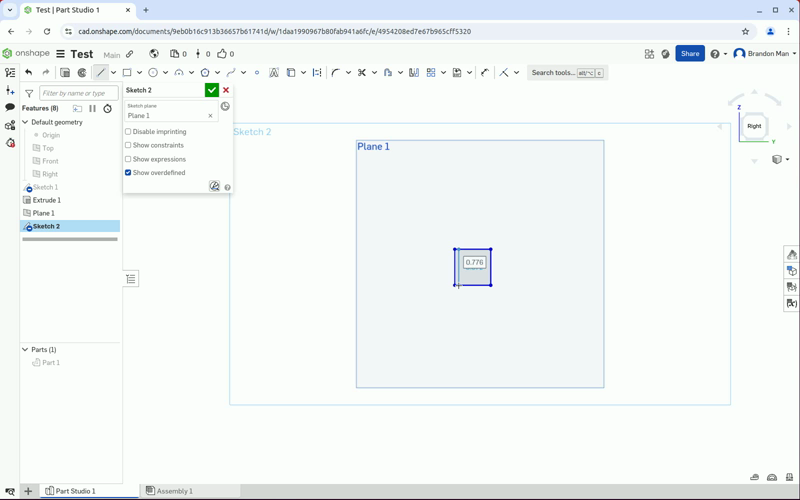
scroll(6)
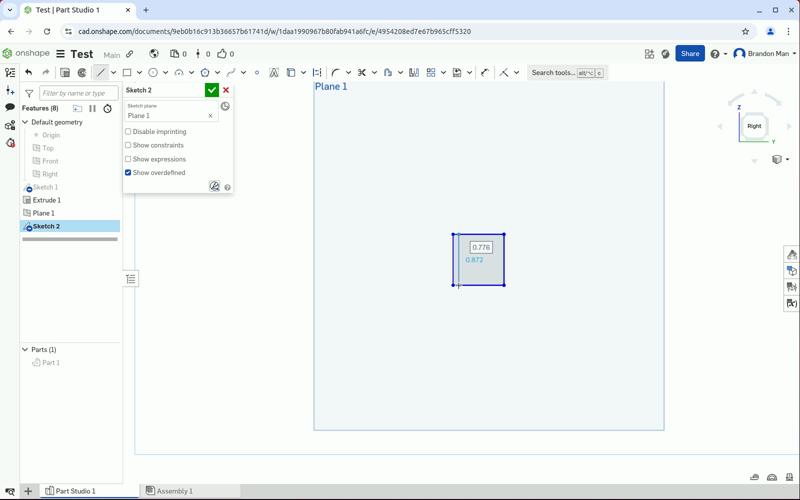
key_up(shift)
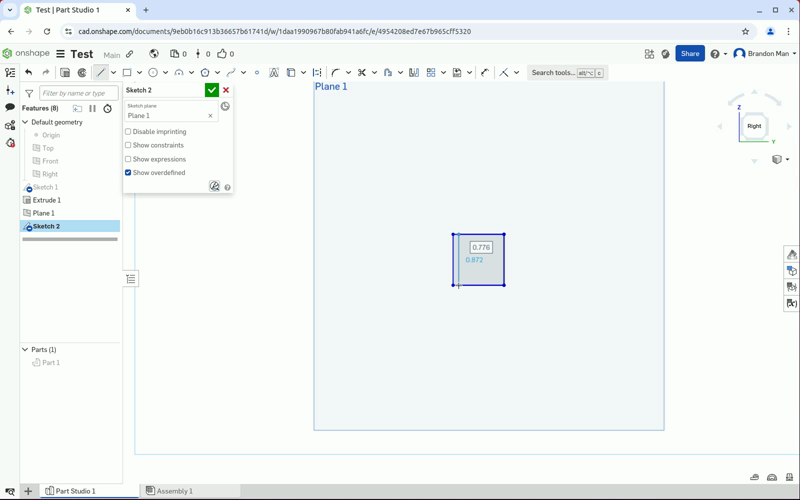
click(458, 285)
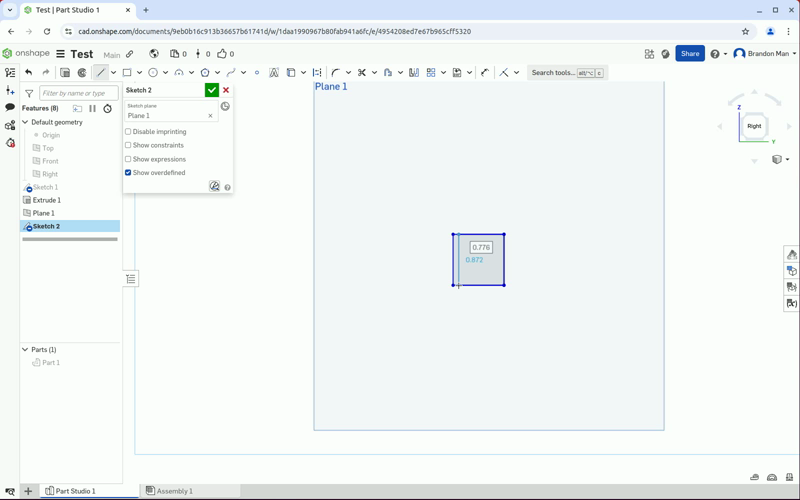
scroll(-6)
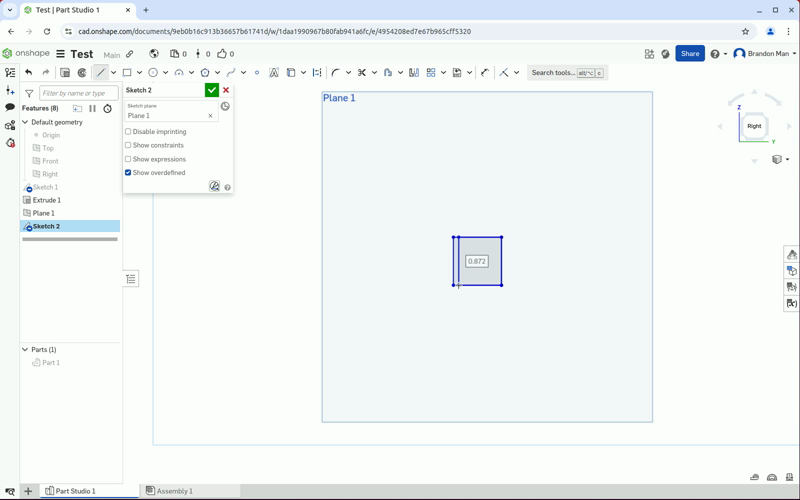
scroll(-6)
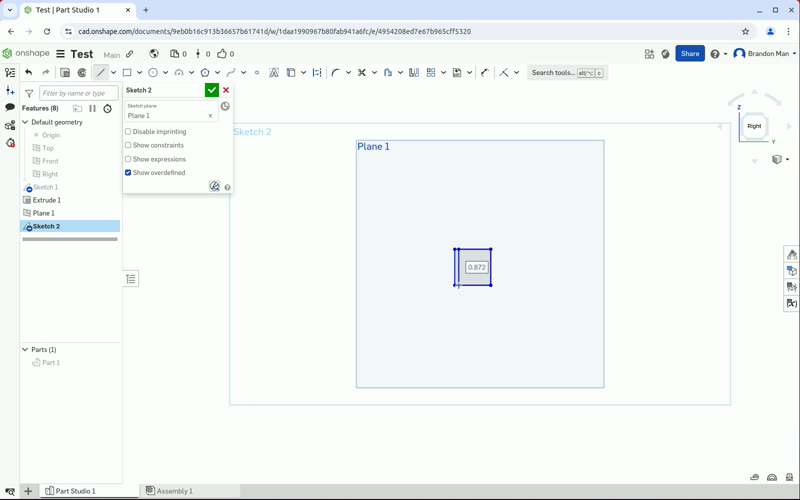
scroll(-6)
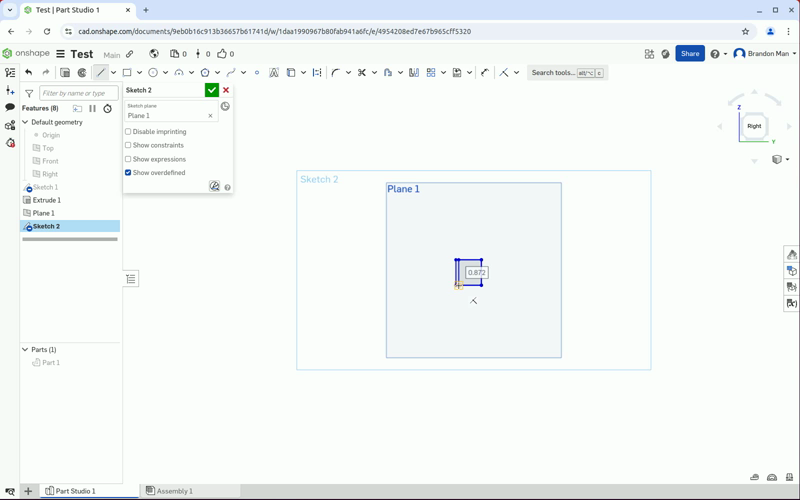
scroll(-6)
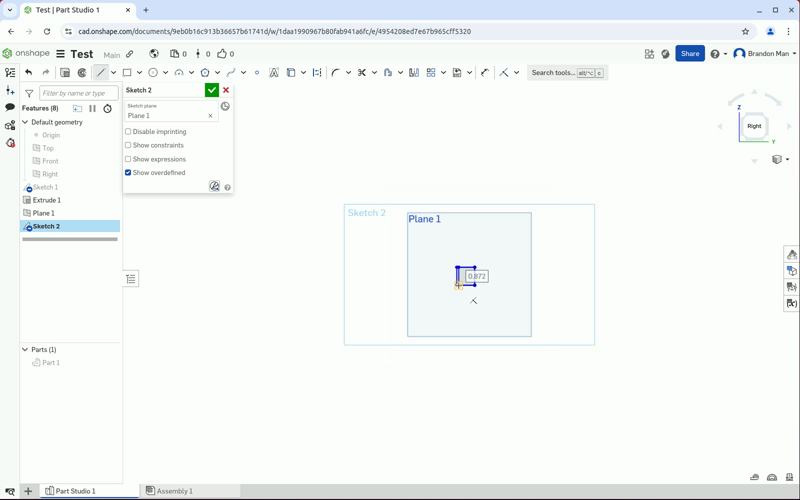
scroll(-6)
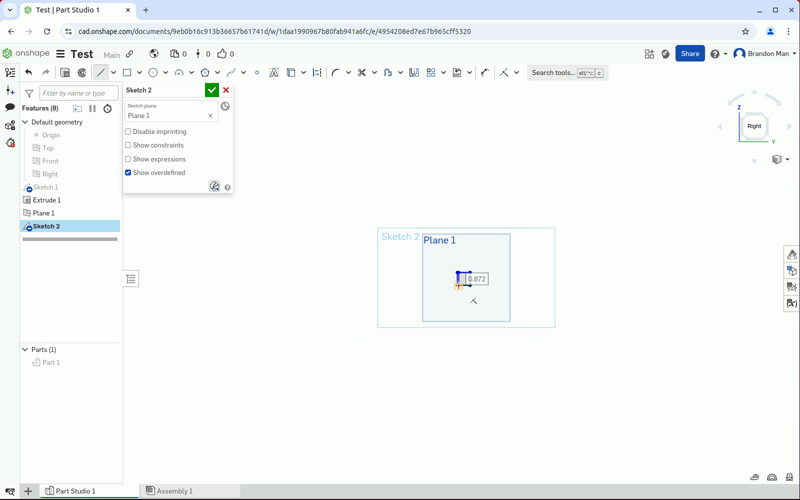
scroll(-6)
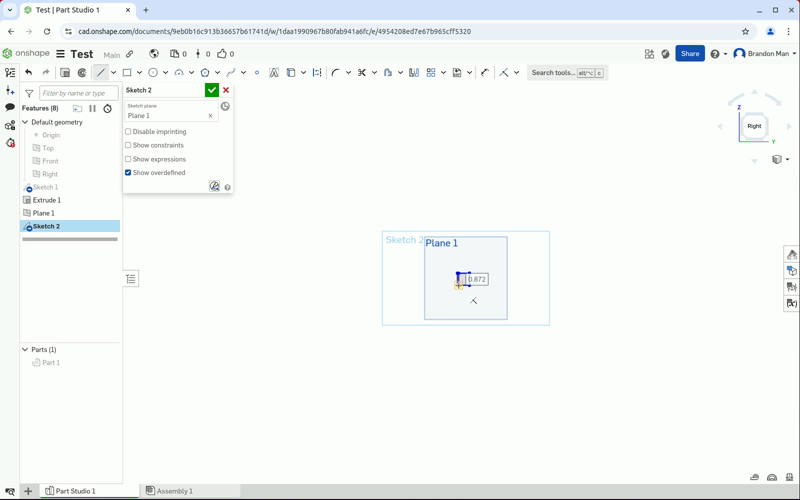
scroll(-6)
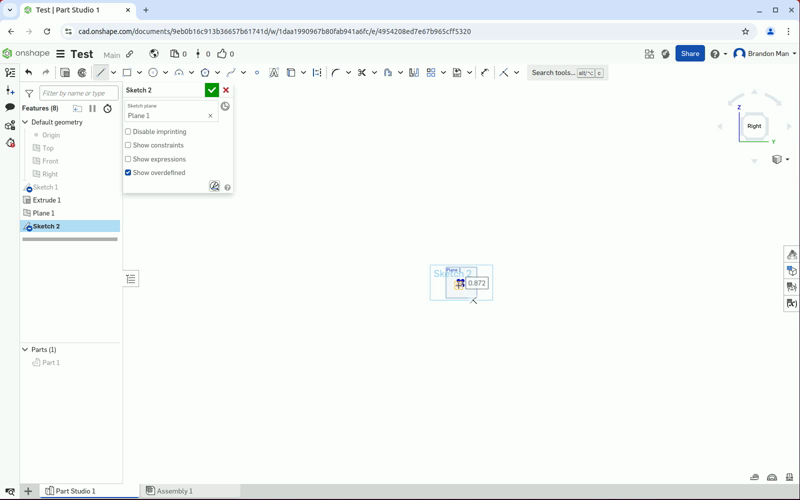
key(esc)
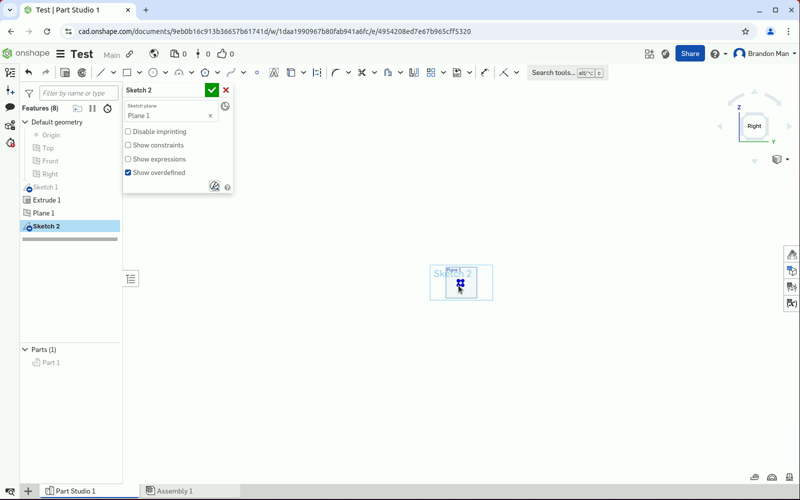
mouse_move(458, 284)
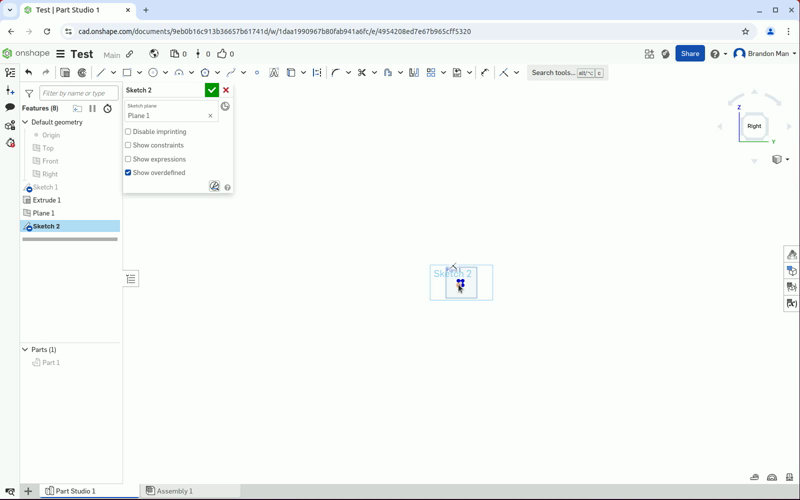
scroll(6)
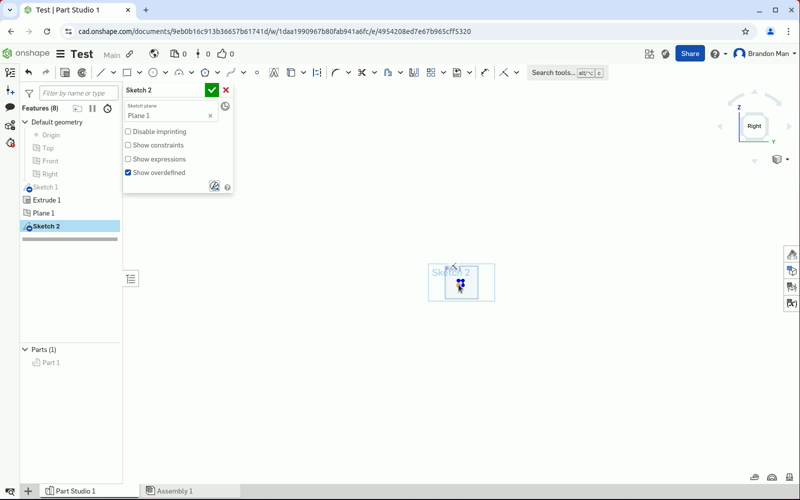
scroll(6)
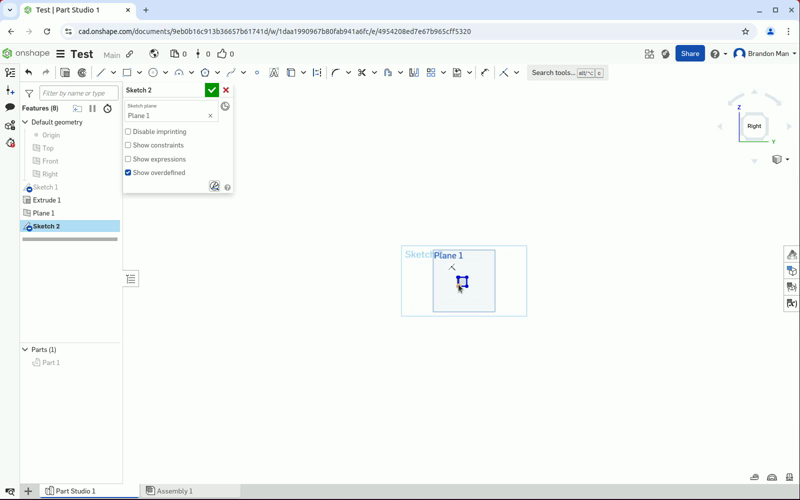
scroll(6)
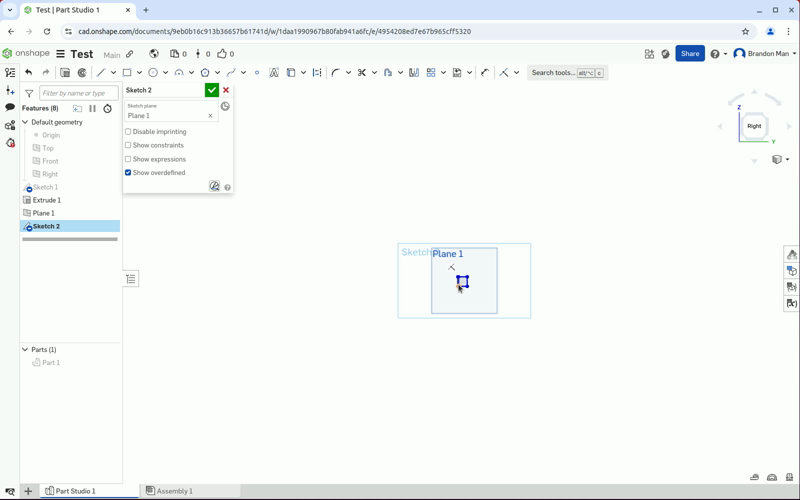
scroll(6)
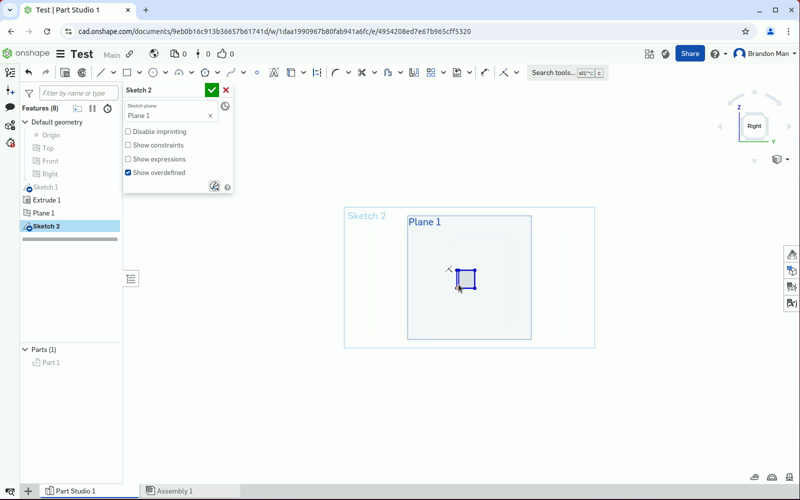
scroll(6)
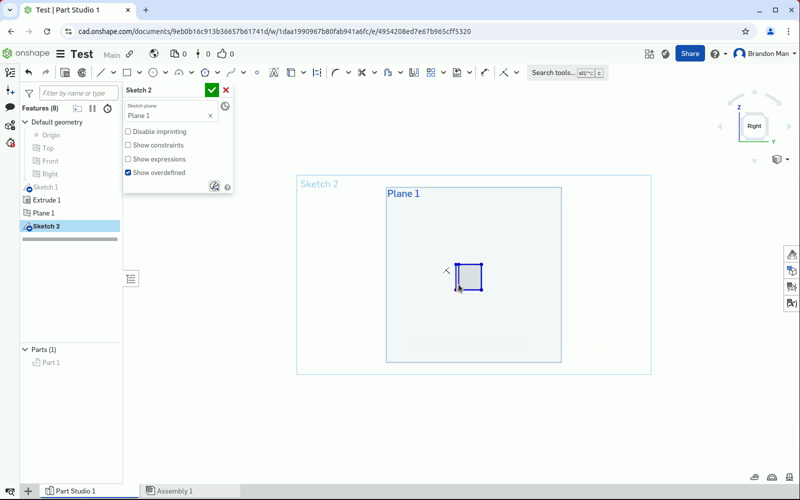
scroll(6)
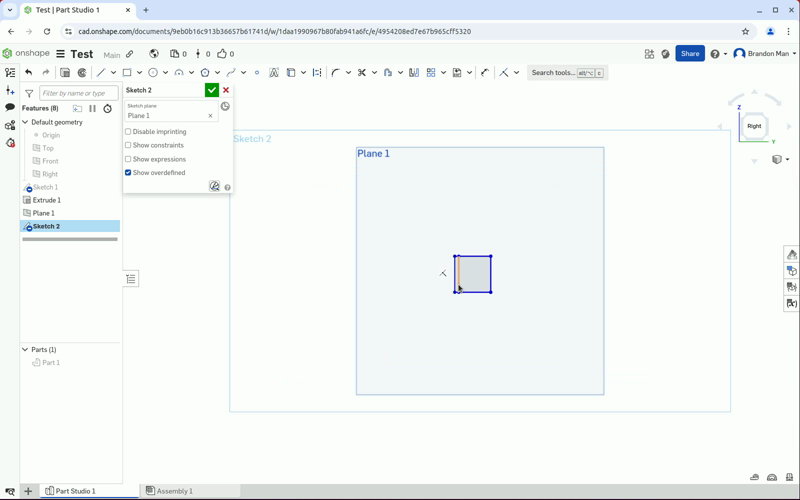
scroll(6)
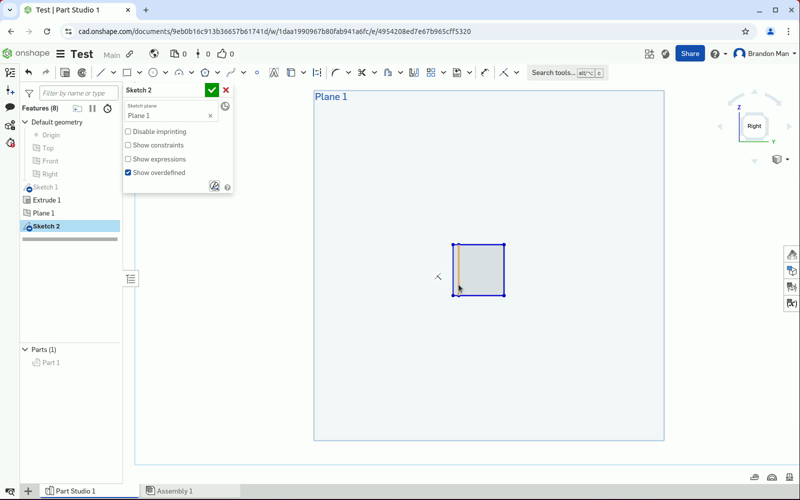
click(458, 284)
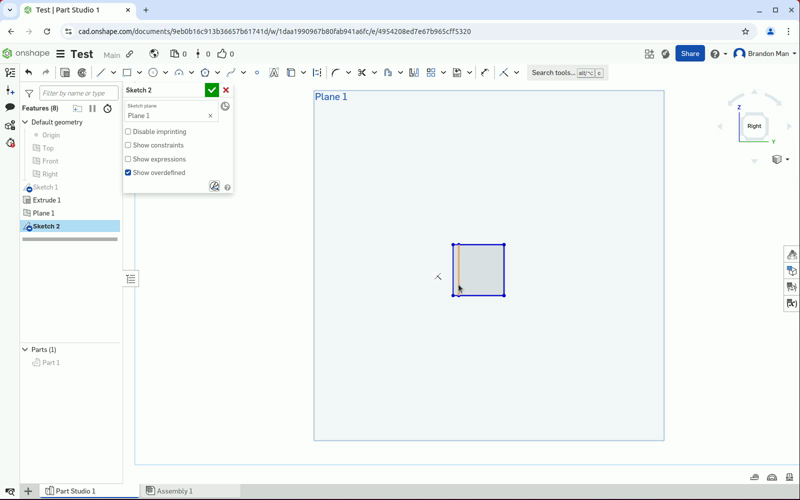
scroll(-6)
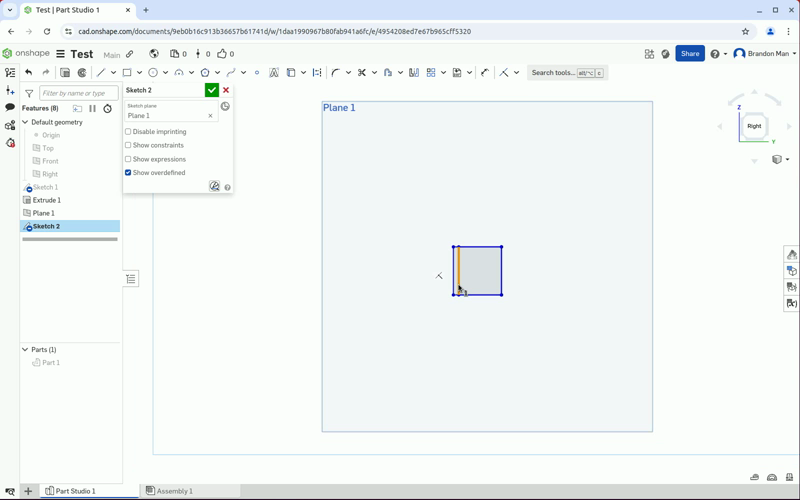
scroll(-6)
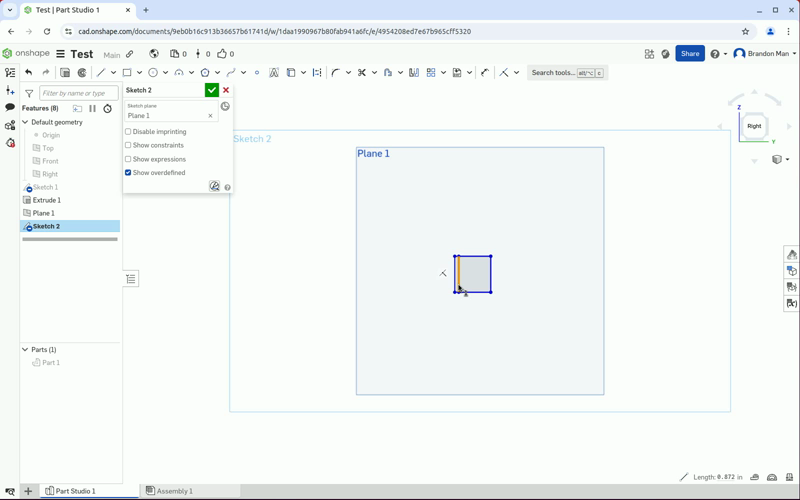
scroll(-6)
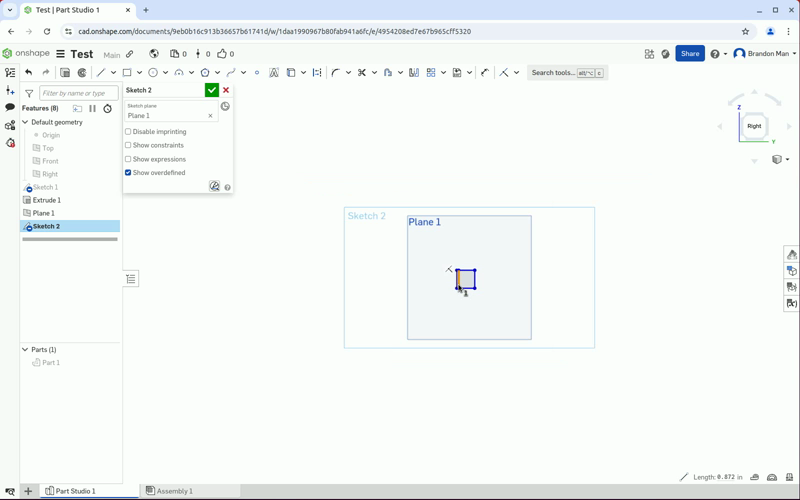
scroll(-6)
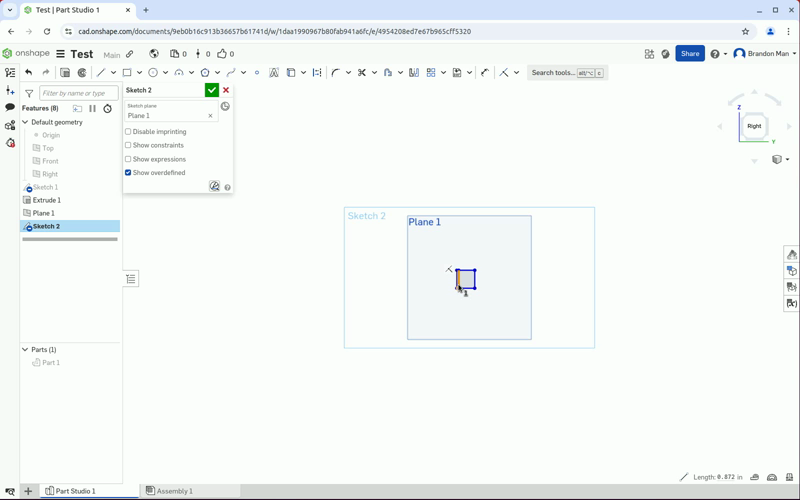
scroll(-6)
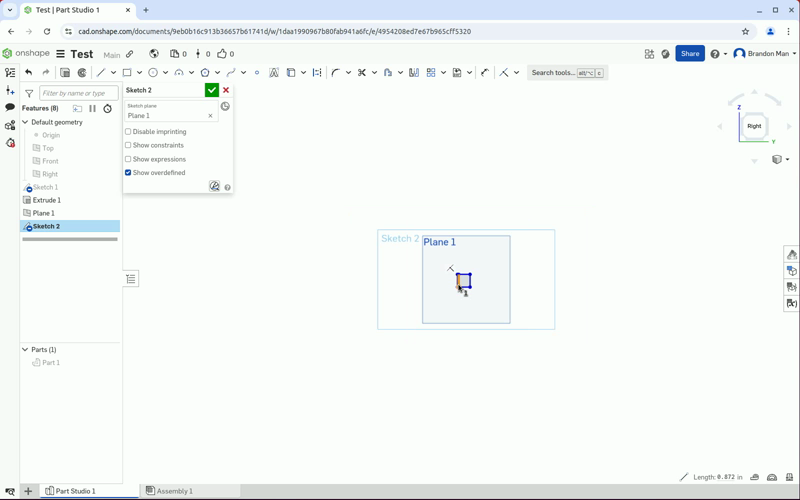
scroll(-6)
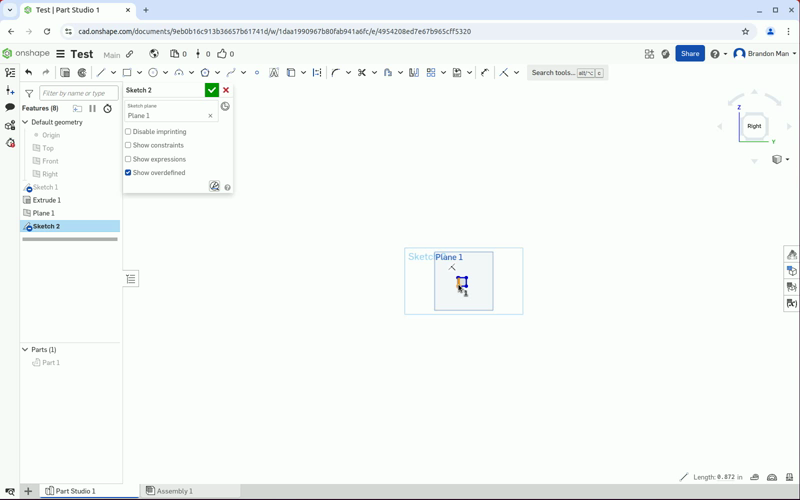
scroll(-6)
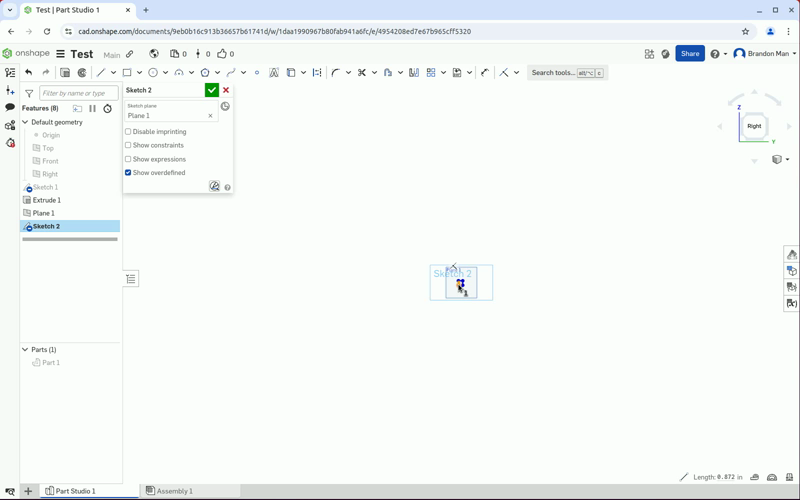
mouse_move(73, 352)
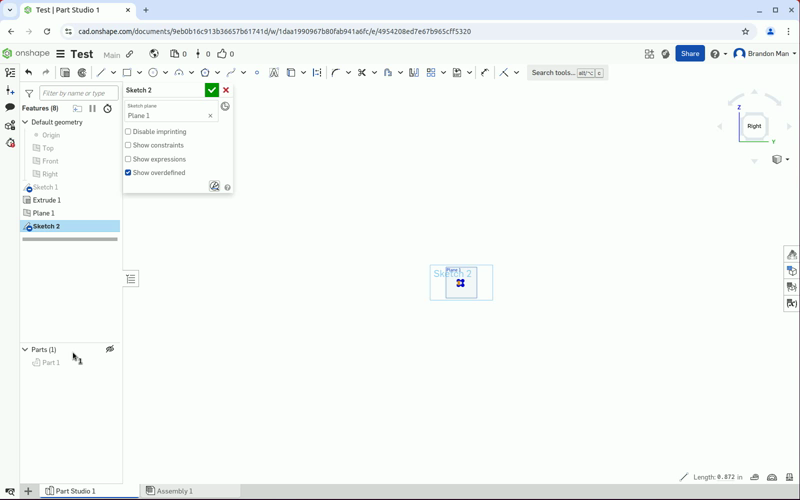
key(shift+y)
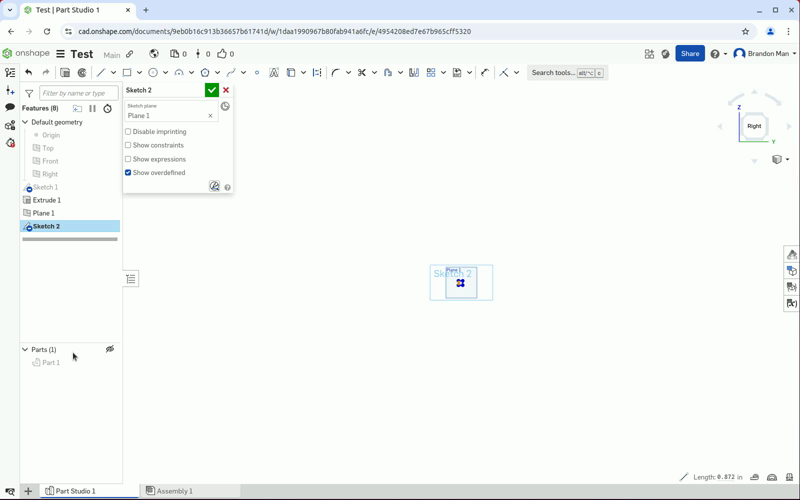
key(shift+e)
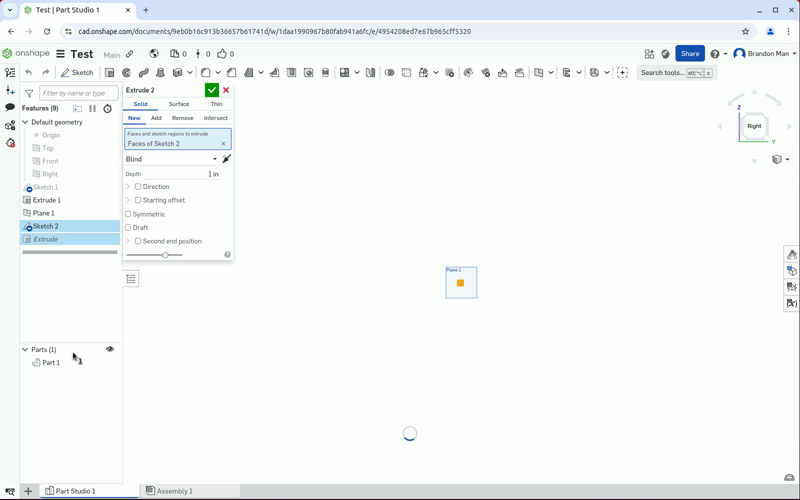
mouse_move(143, 106)
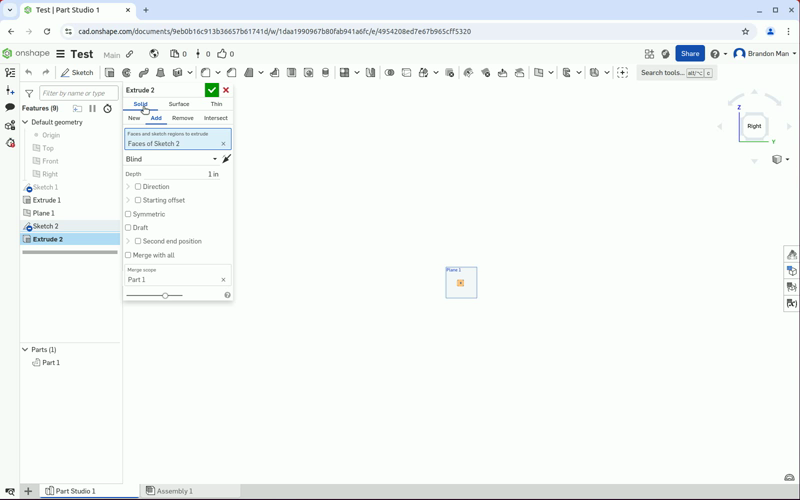
click(143, 106)
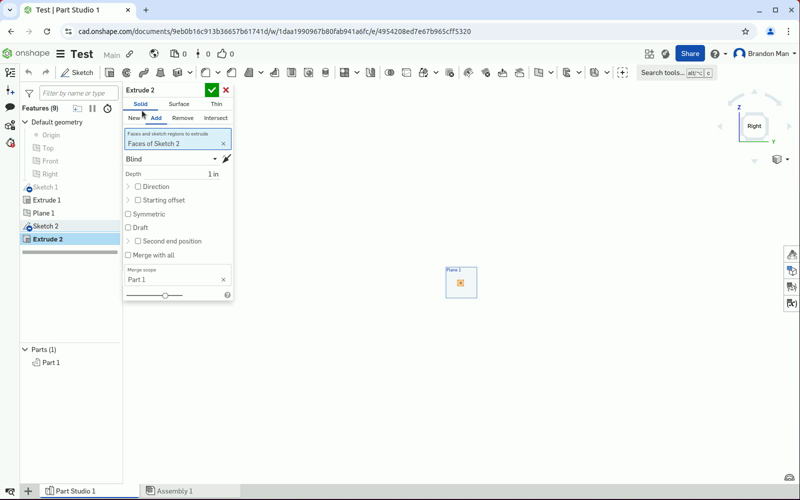
mouse_move(137, 120)
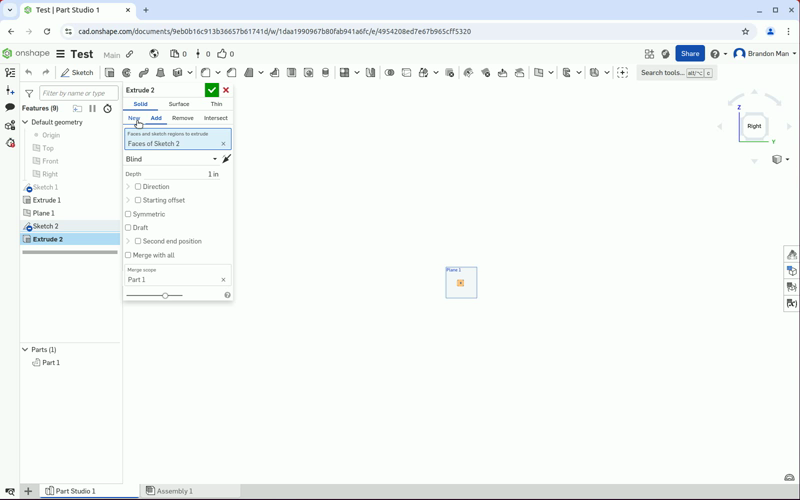
click(137, 120)
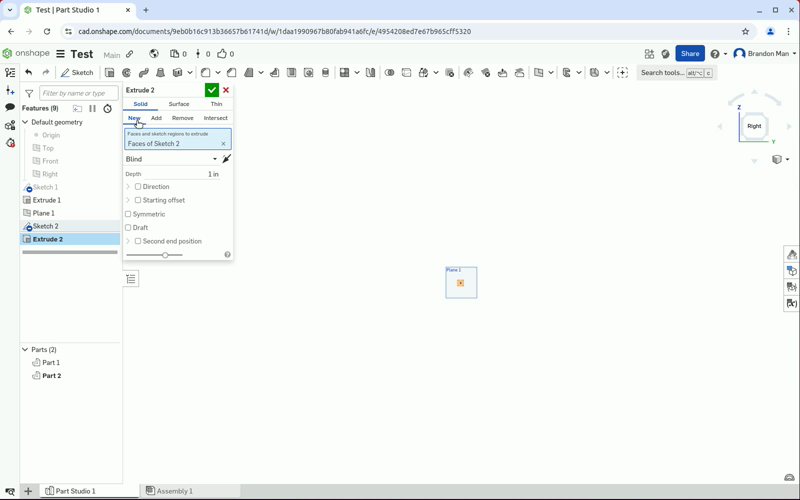
key(tab, 4)
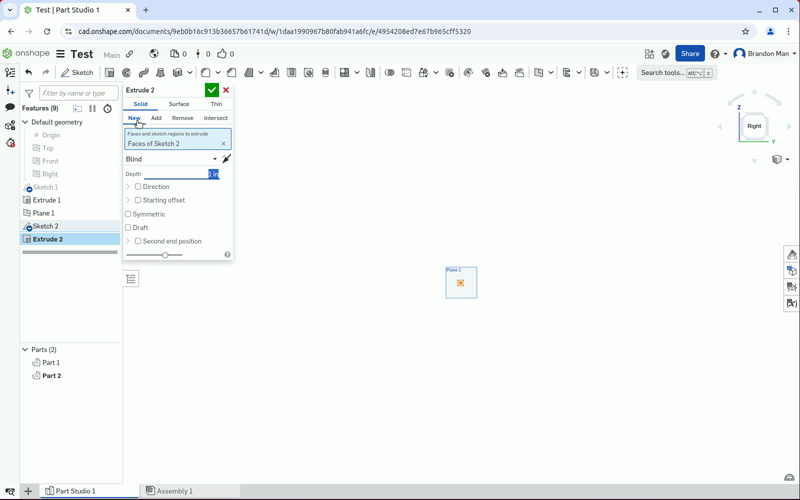
text(-0.241)
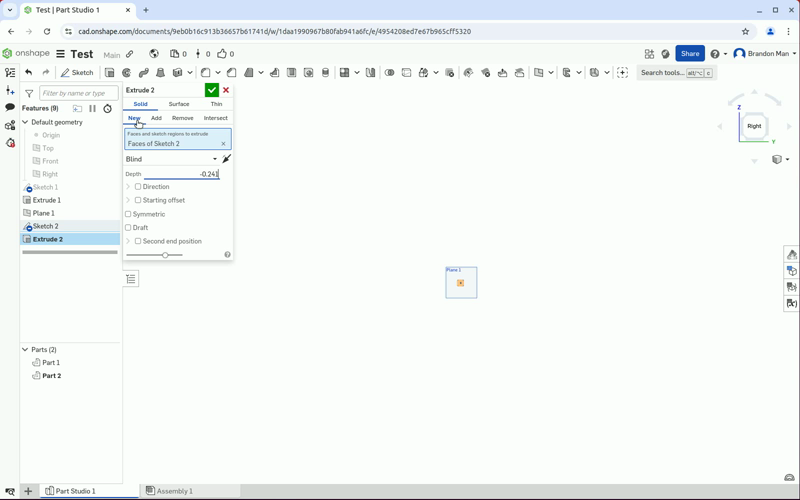
key(enter)
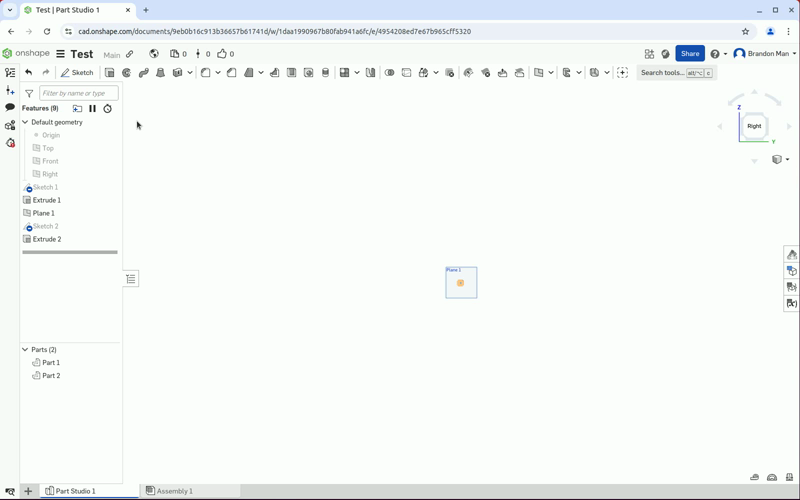
key(shift+h)
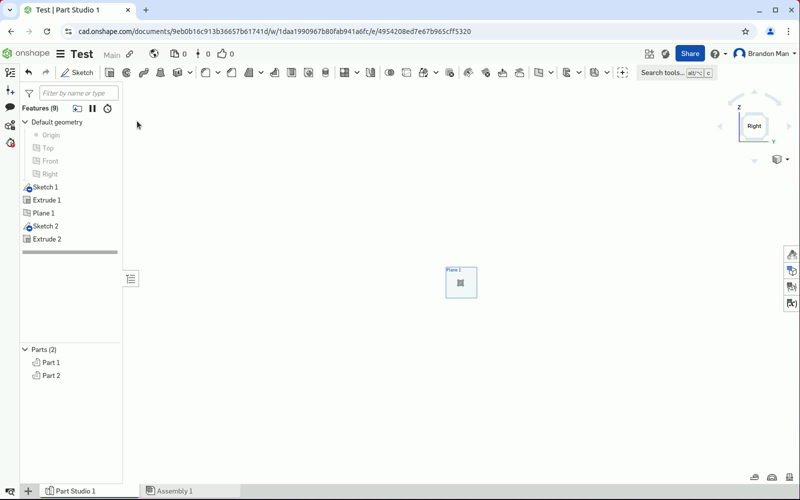
key(shift+h)
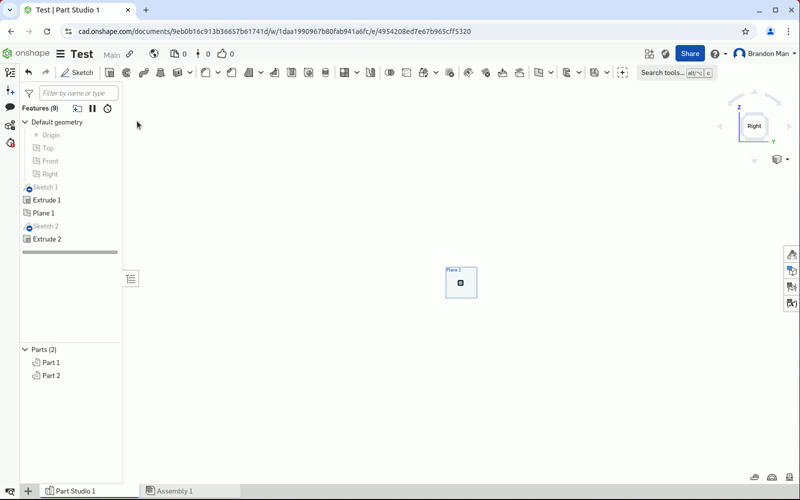
mouse_move(73, 189)
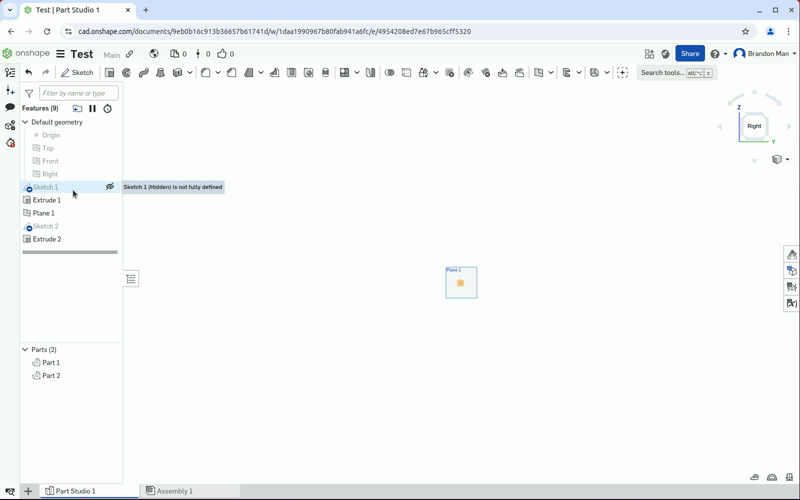
click(73, 189)
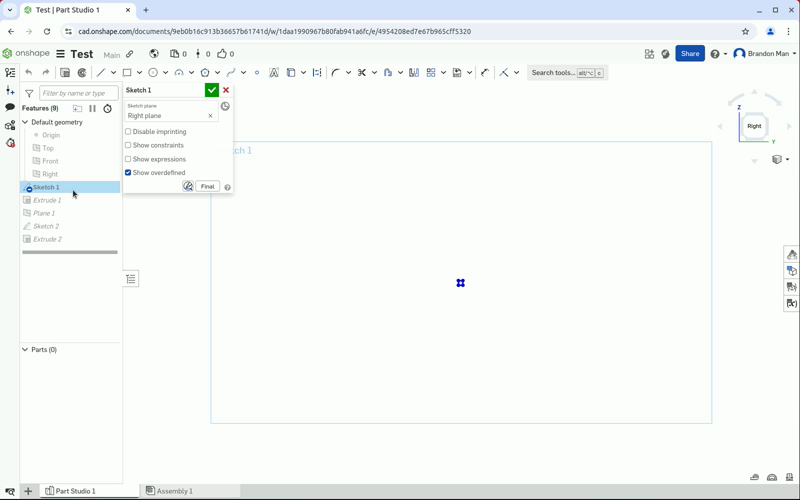
mouse_move(229, 92)
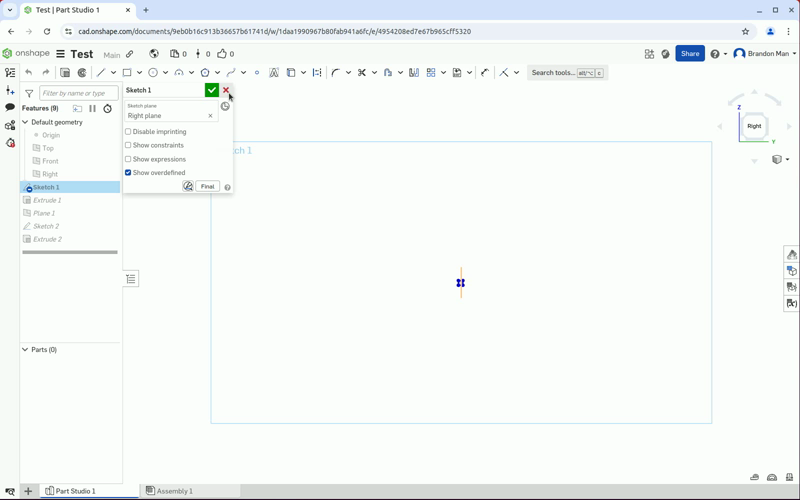
click(229, 92)
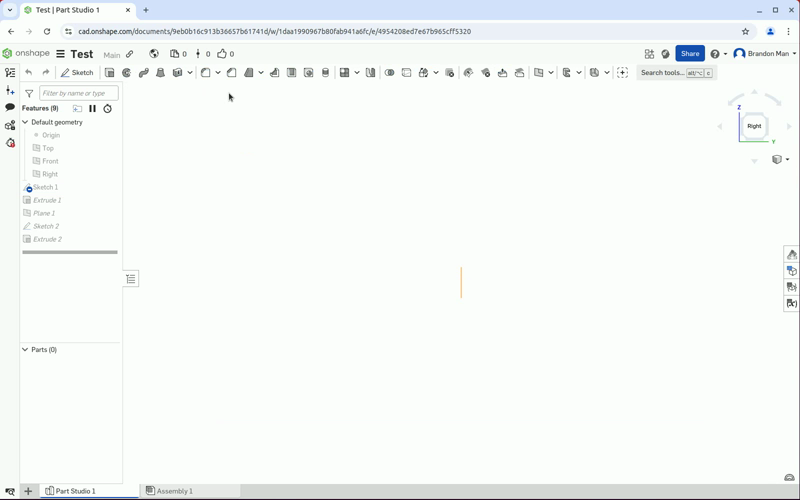
key(shift+s)
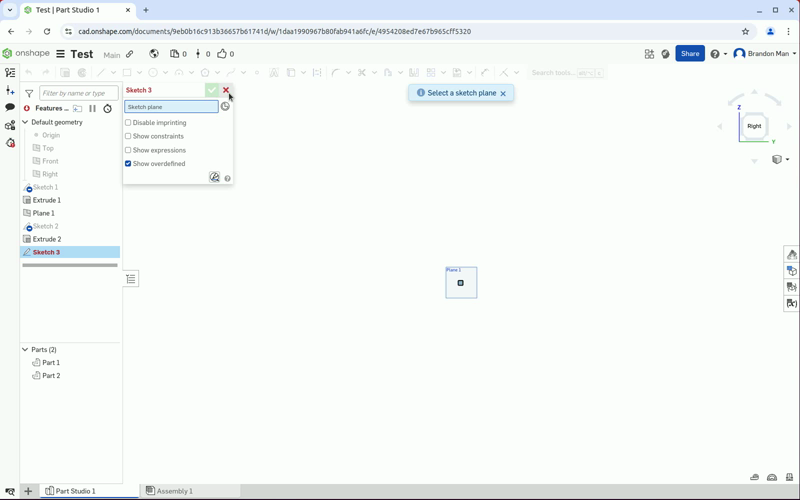
mouse_move(73, 215)
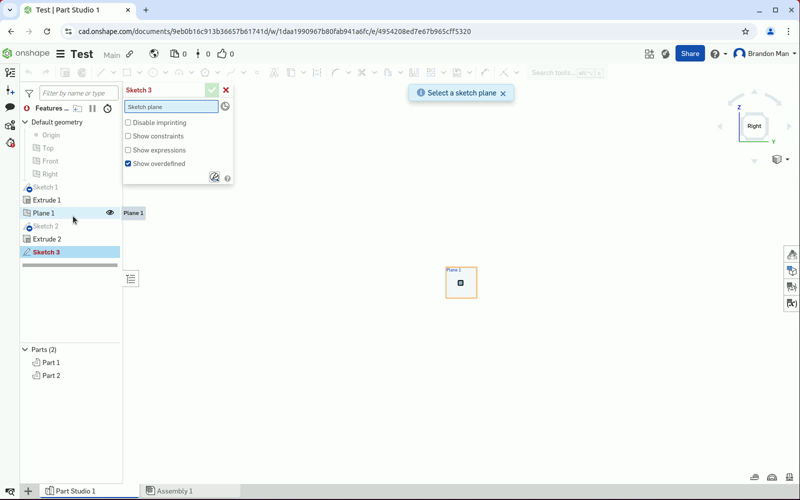
click(73, 215)
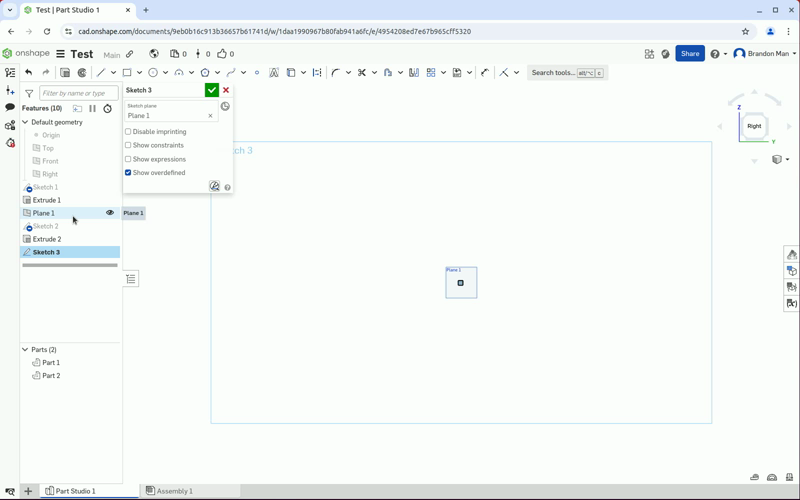
mouse_move(73, 352)
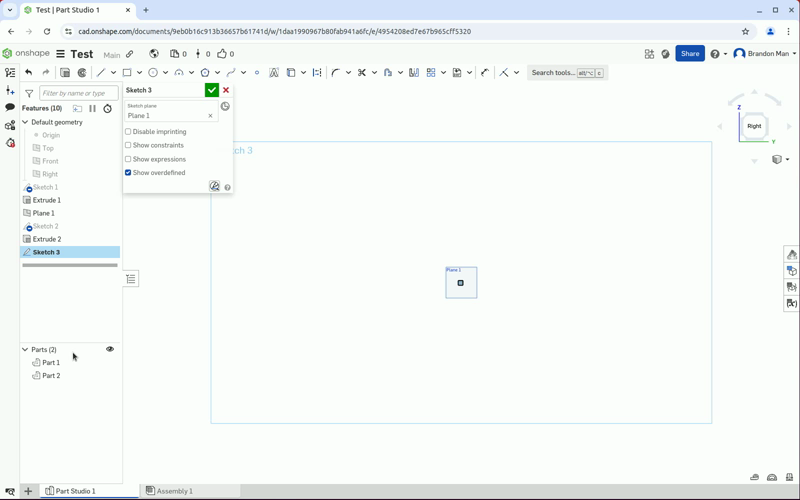
key(y)
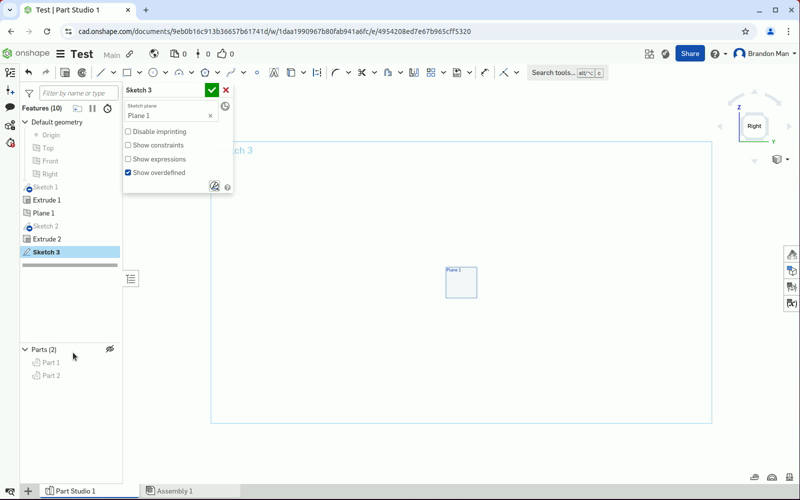
key(l)
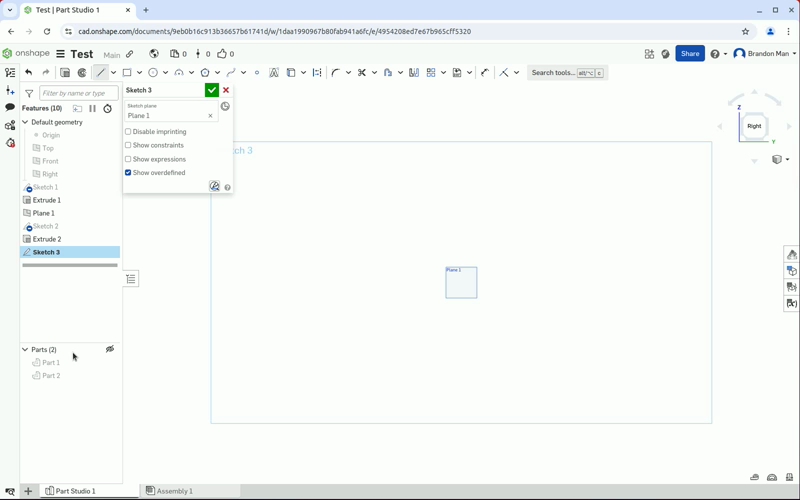
key_down(shift)
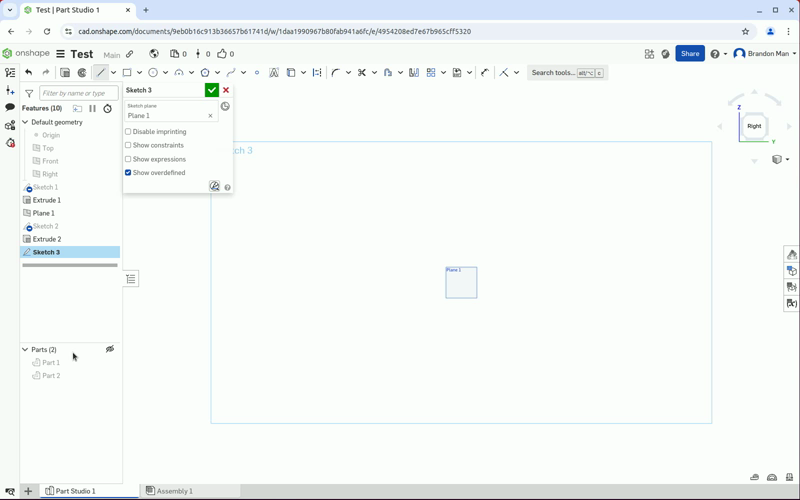
mouse_move(459, 284)
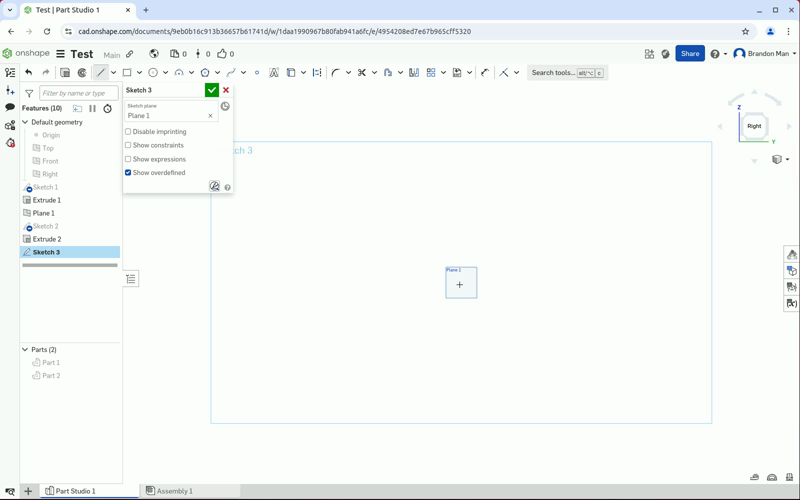
click(459, 284)
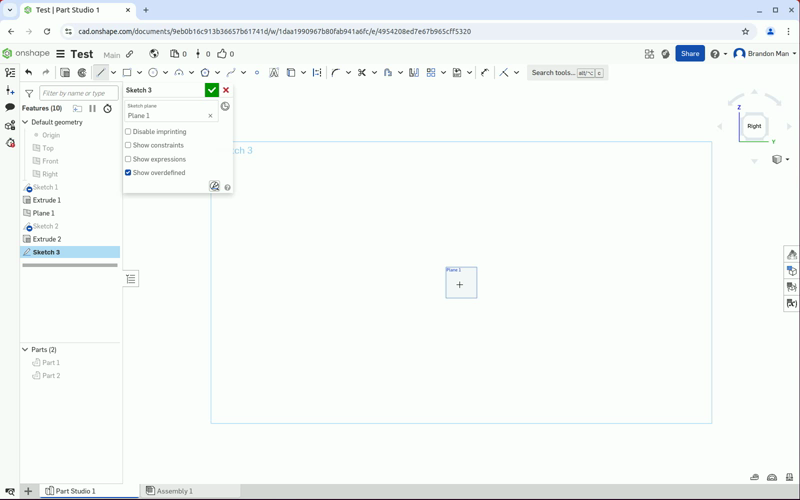
key_up(shift)
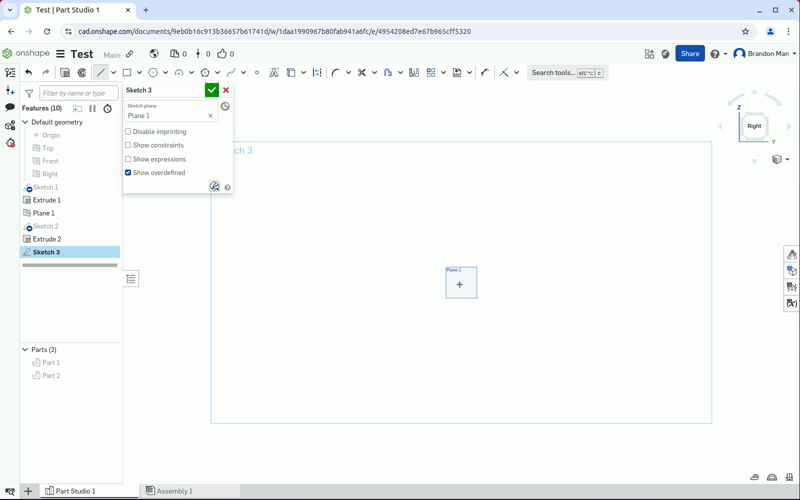
key_down(shift)
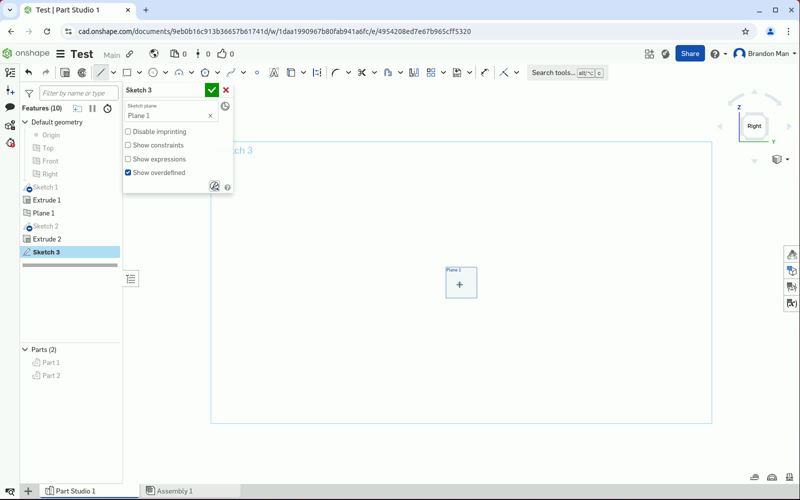
mouse_move(489, 284)
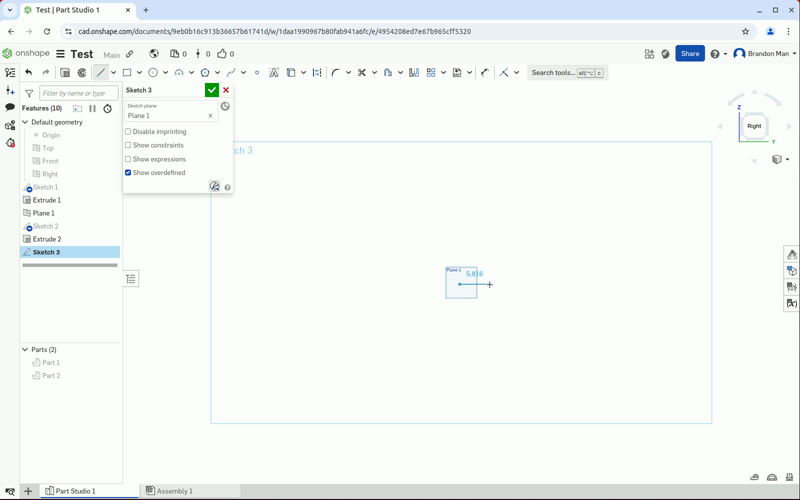
mouse_move(464, 284)
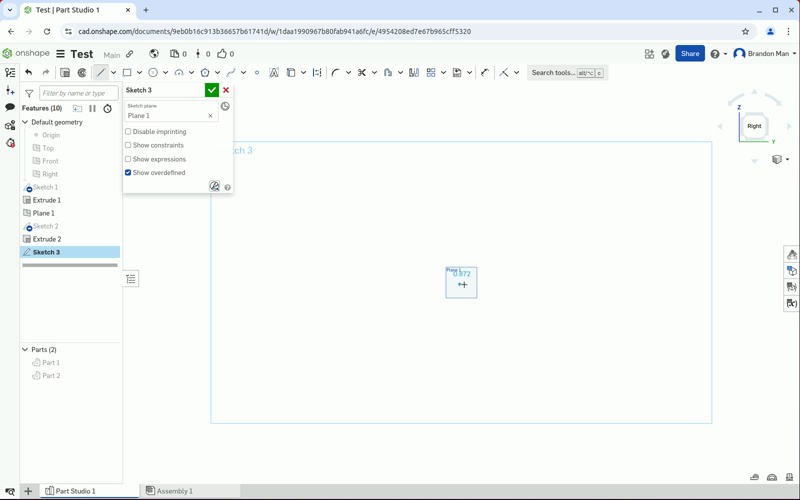
scroll(6)
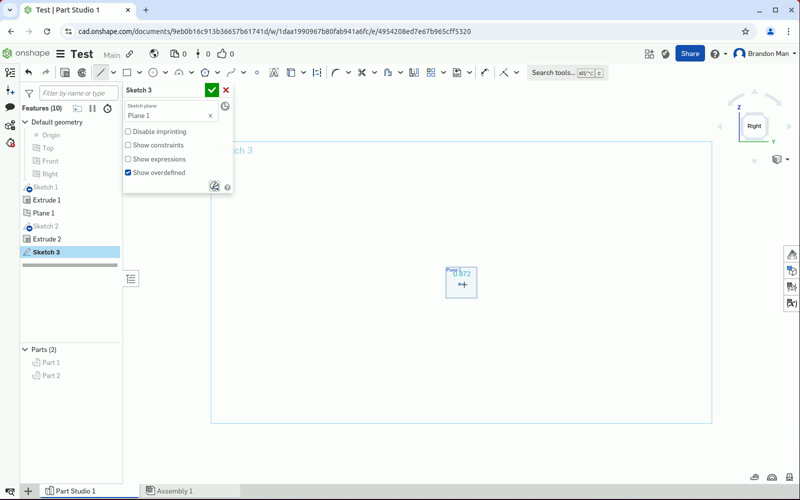
scroll(6)
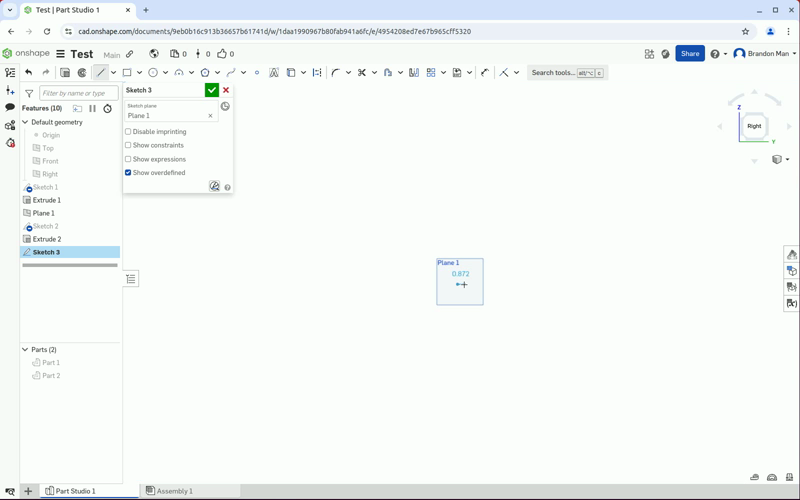
scroll(6)
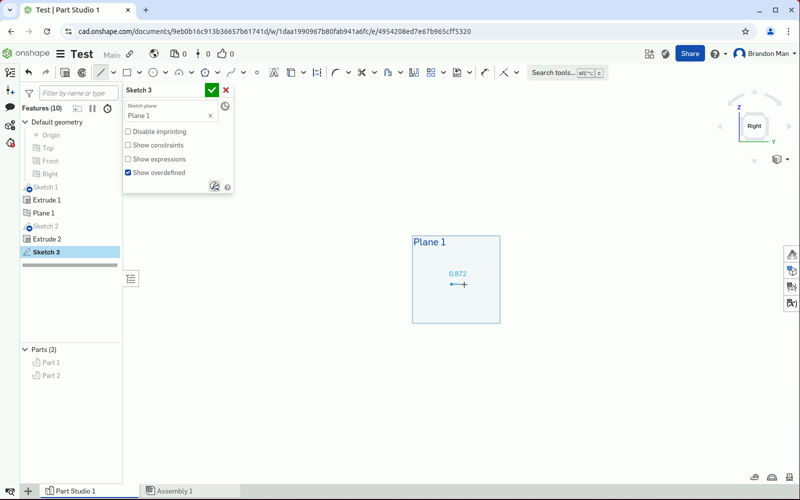
scroll(6)
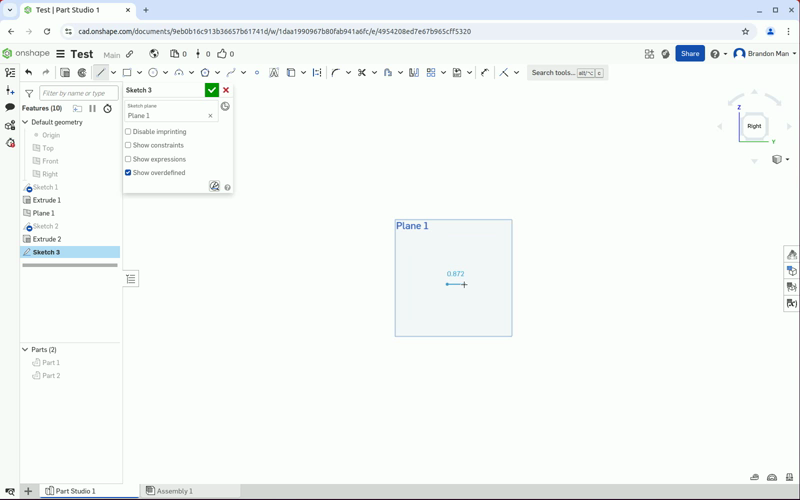
scroll(6)
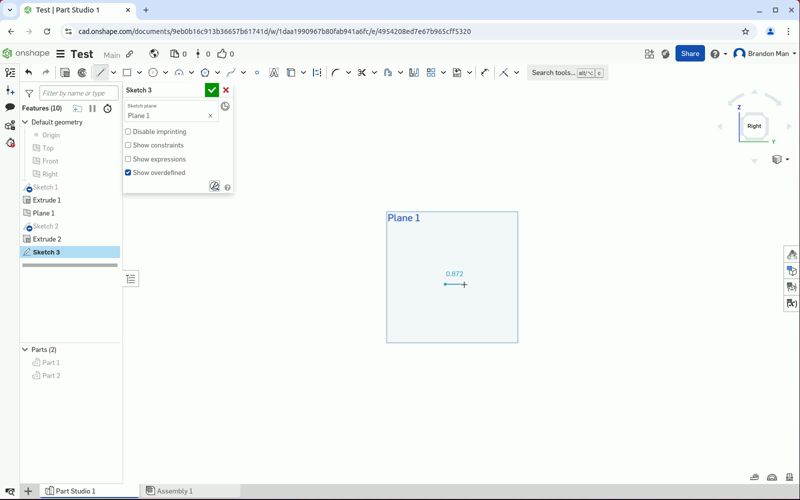
scroll(6)
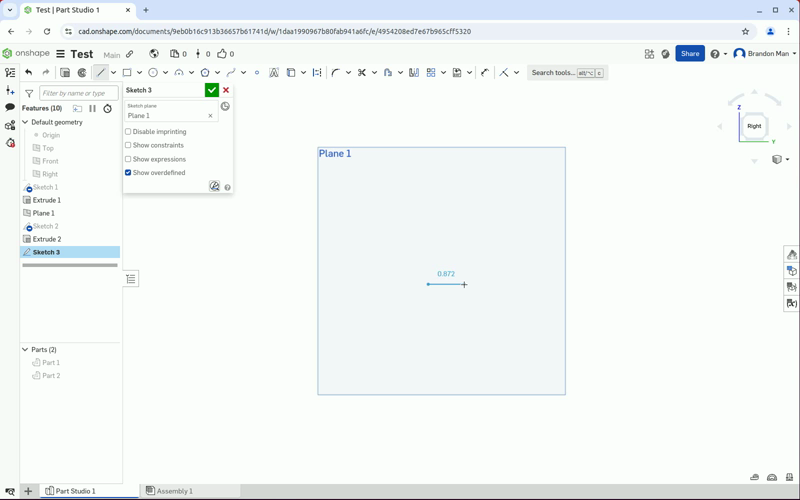
scroll(6)
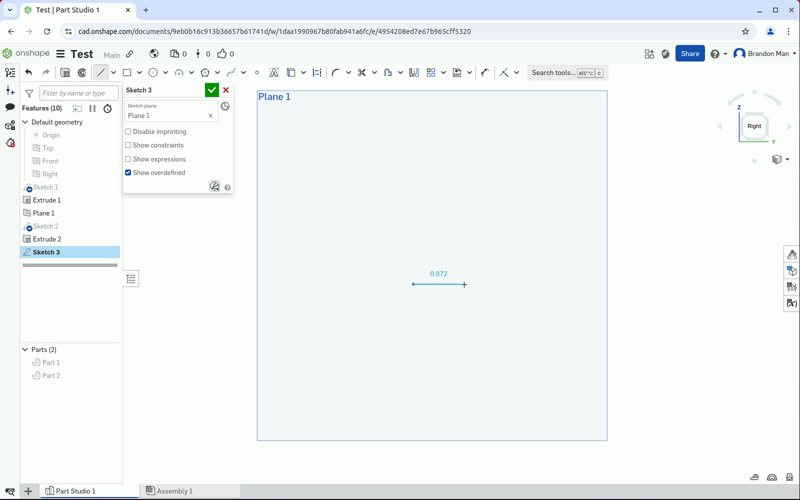
click(464, 284)
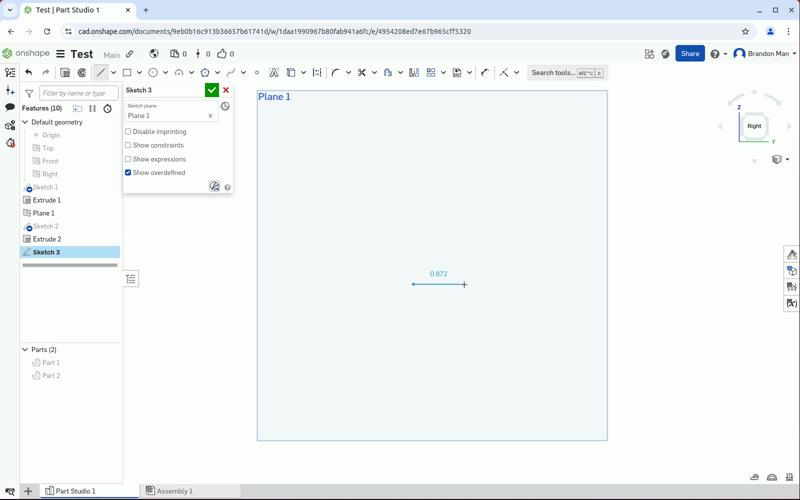
scroll(-6)
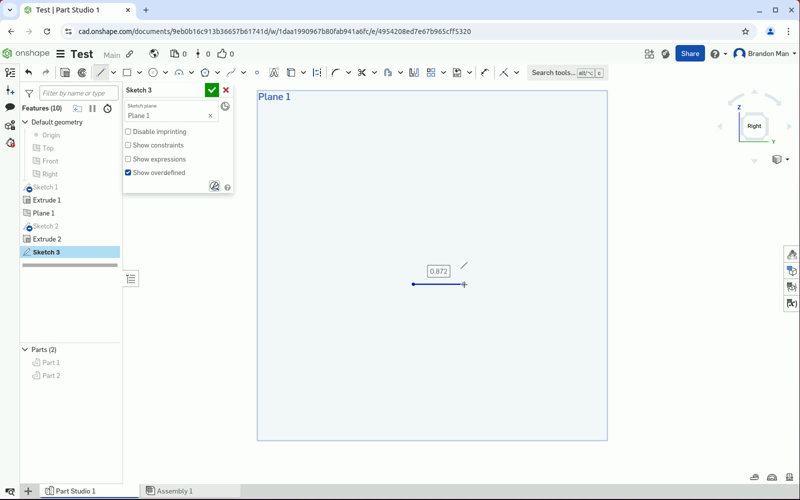
scroll(-6)
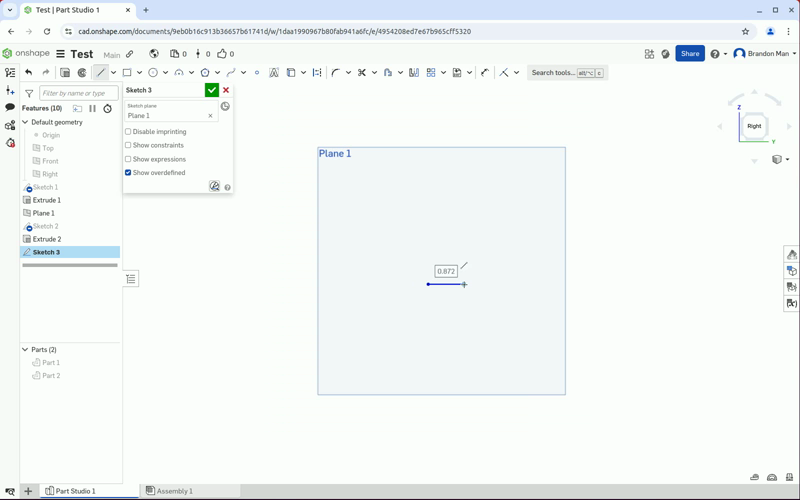
scroll(-6)
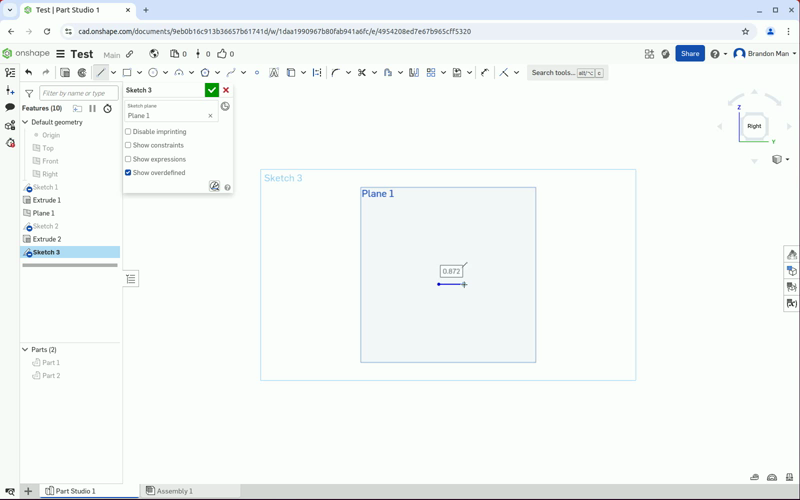
scroll(-6)
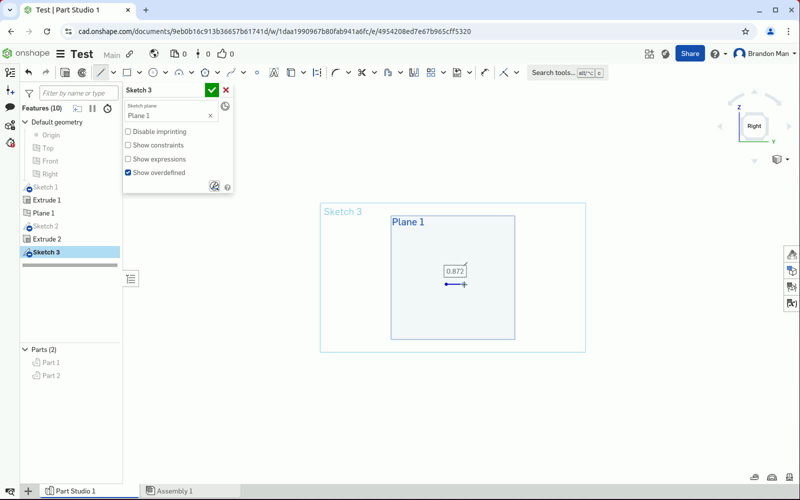
scroll(-6)
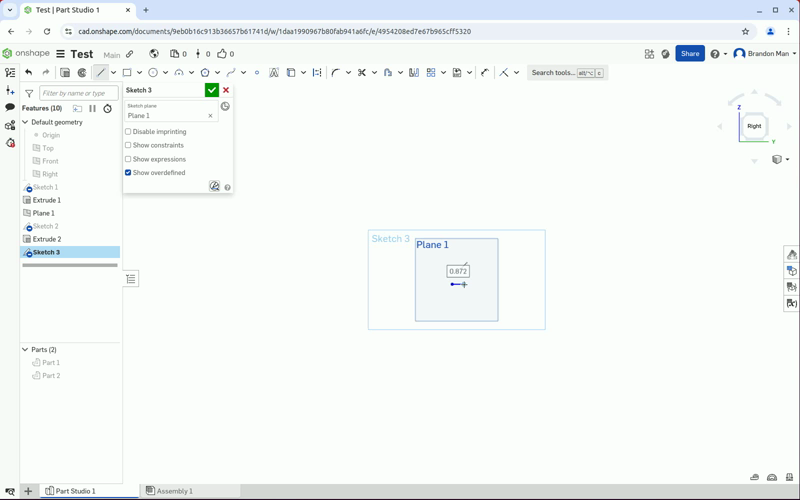
scroll(-6)
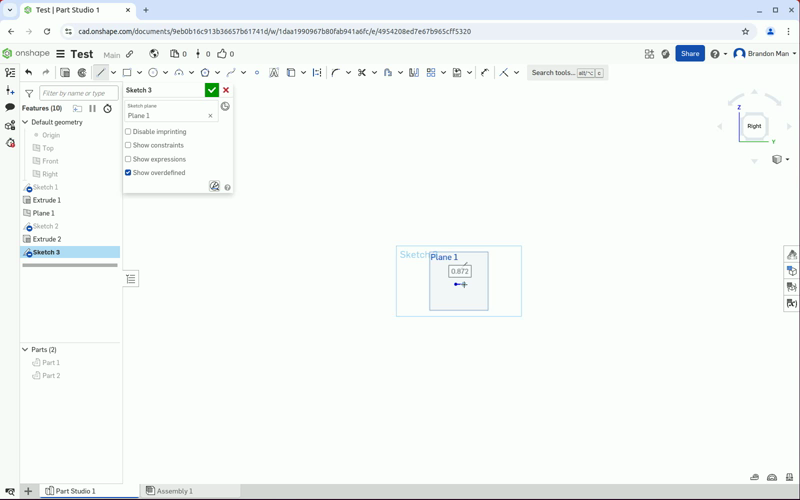
scroll(-6)
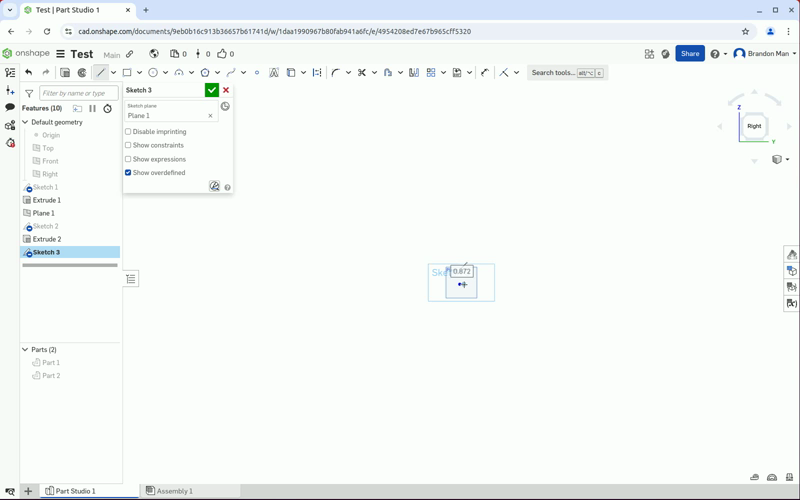
key_up(shift)
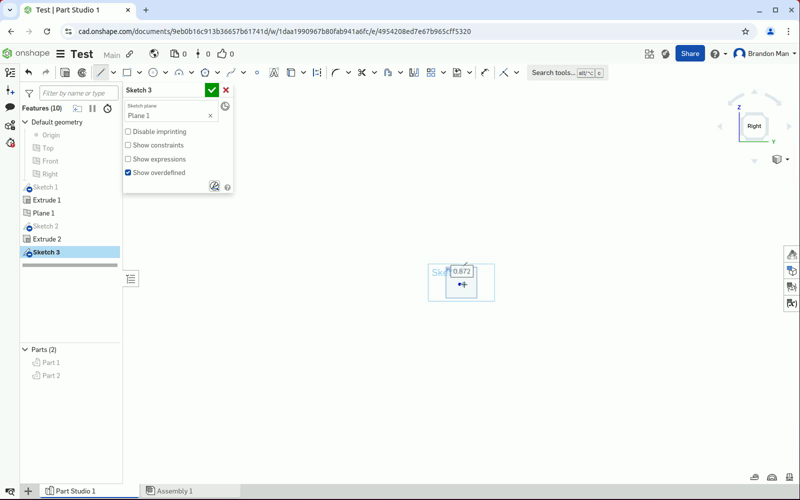
key_down(shift)
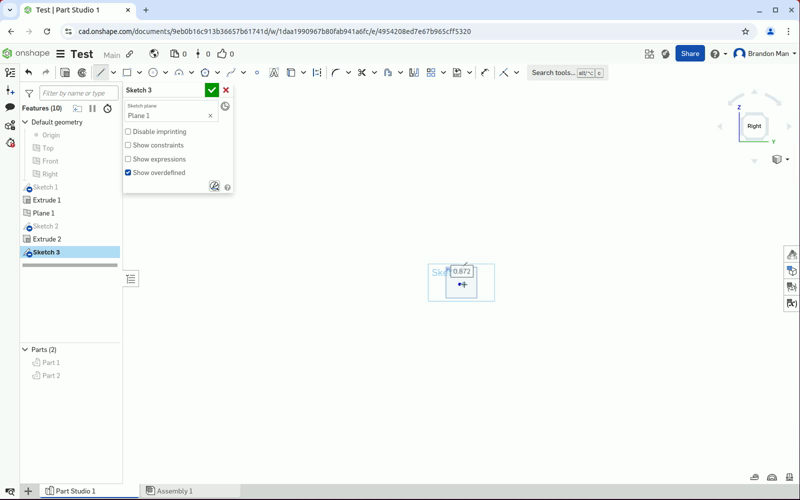
mouse_move(494, 284)
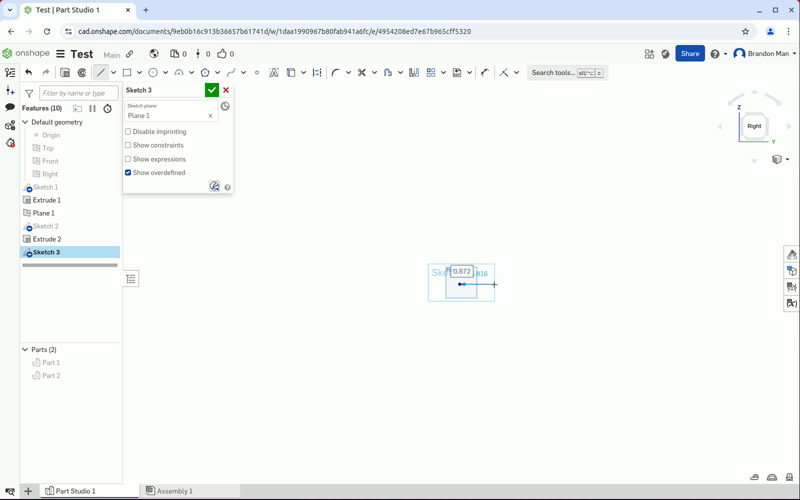
mouse_move(464, 279)
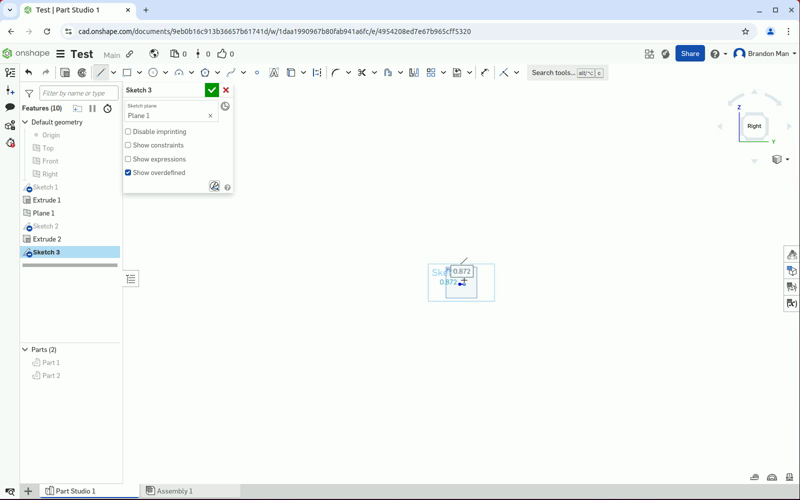
scroll(6)
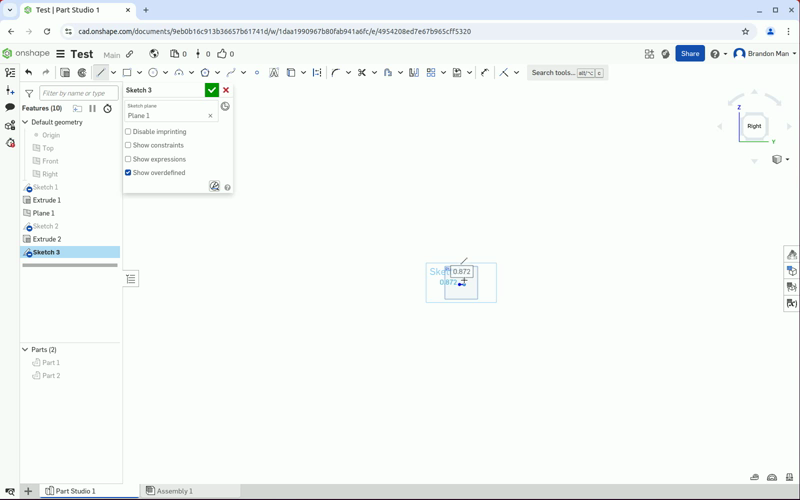
scroll(6)
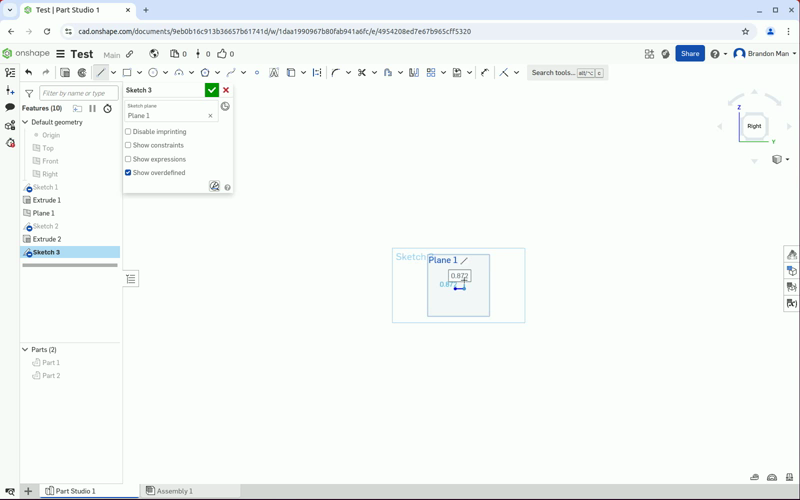
scroll(6)
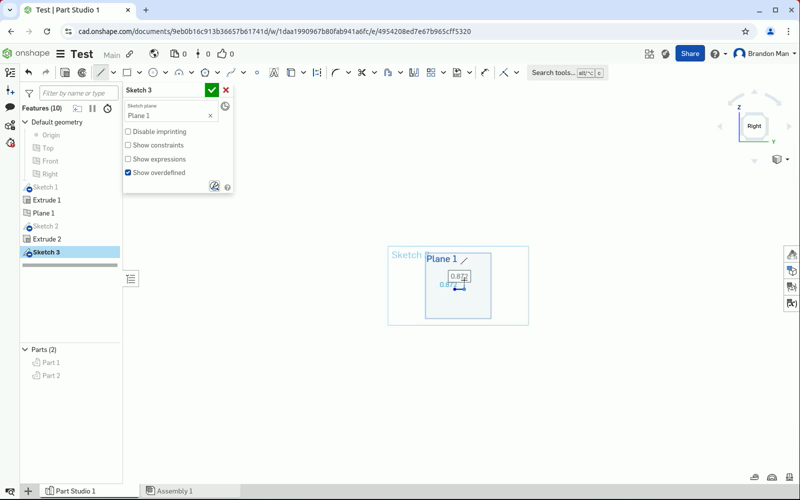
scroll(6)
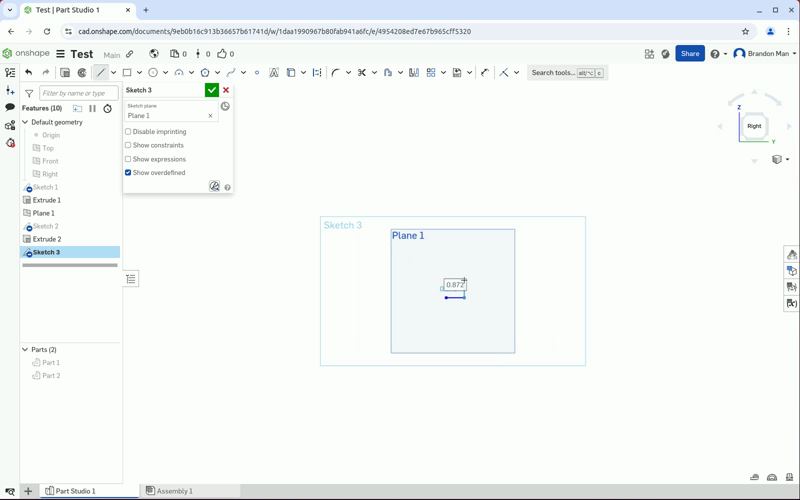
scroll(6)
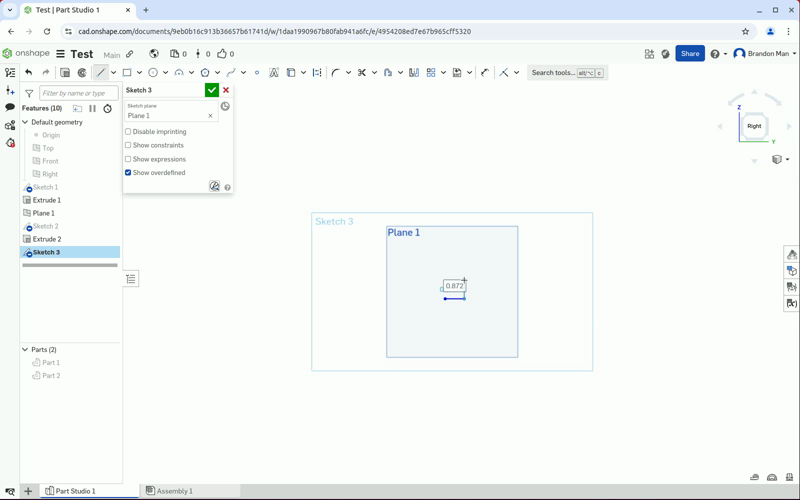
scroll(6)
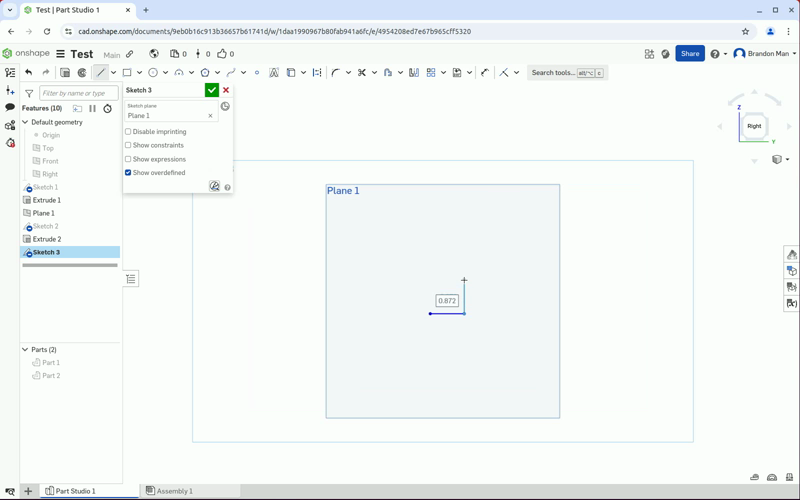
scroll(6)
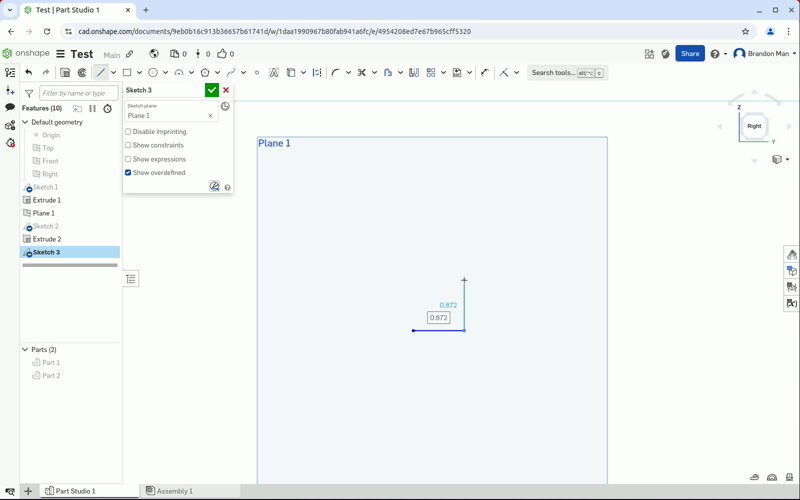
click(464, 279)
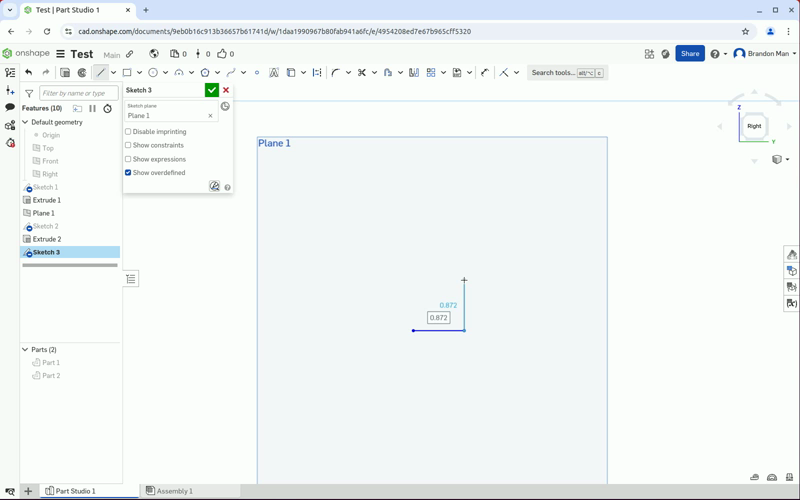
scroll(-6)
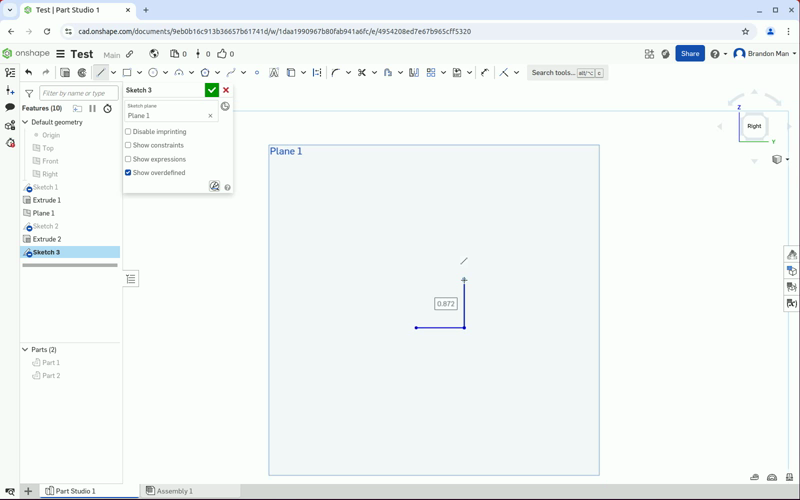
scroll(-6)
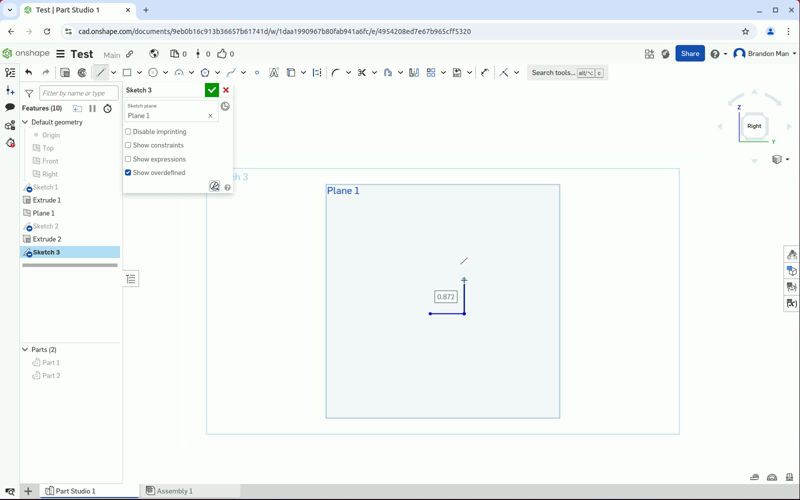
scroll(-6)
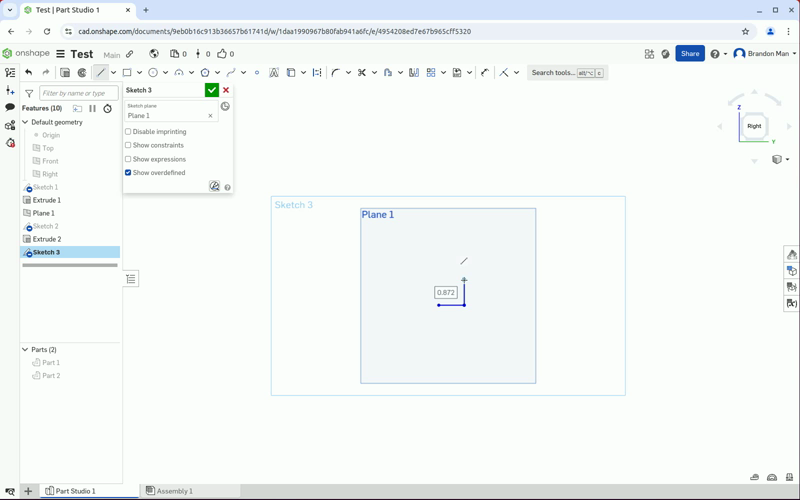
scroll(-6)
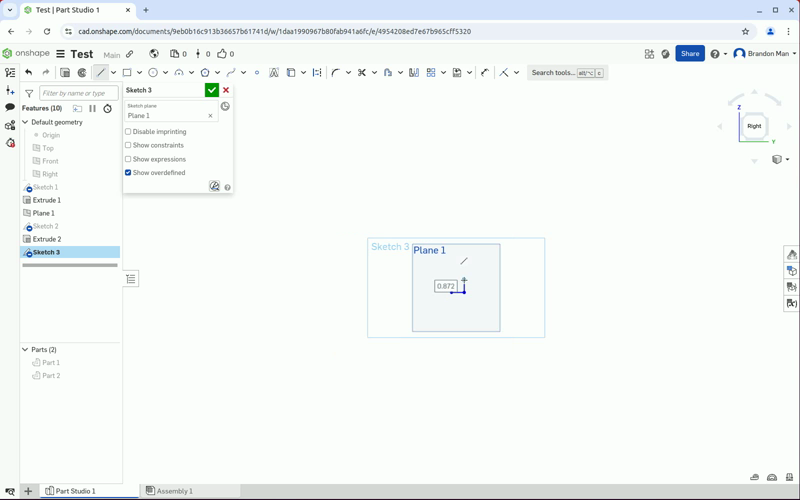
scroll(-6)
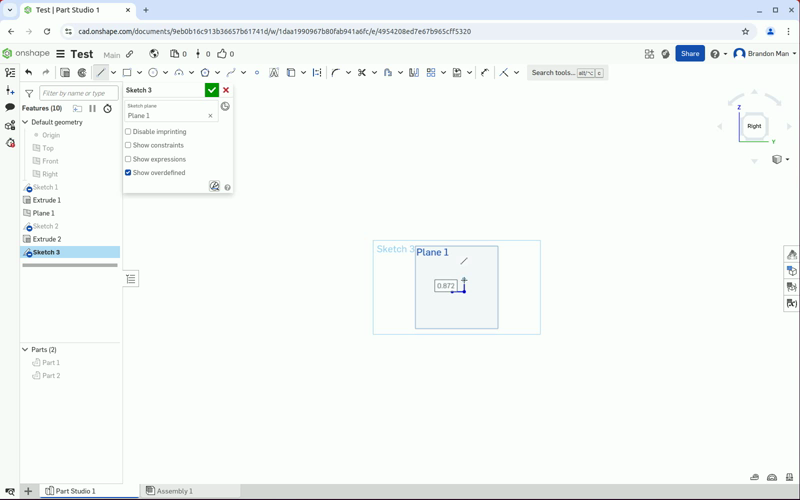
scroll(-6)
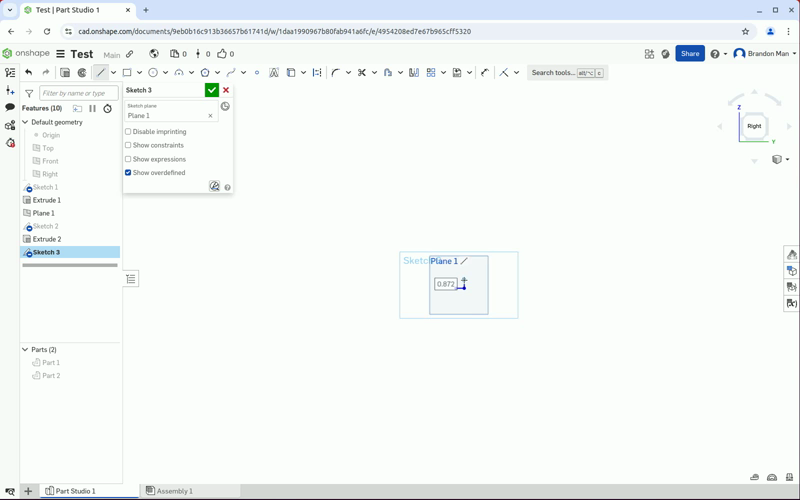
scroll(-6)
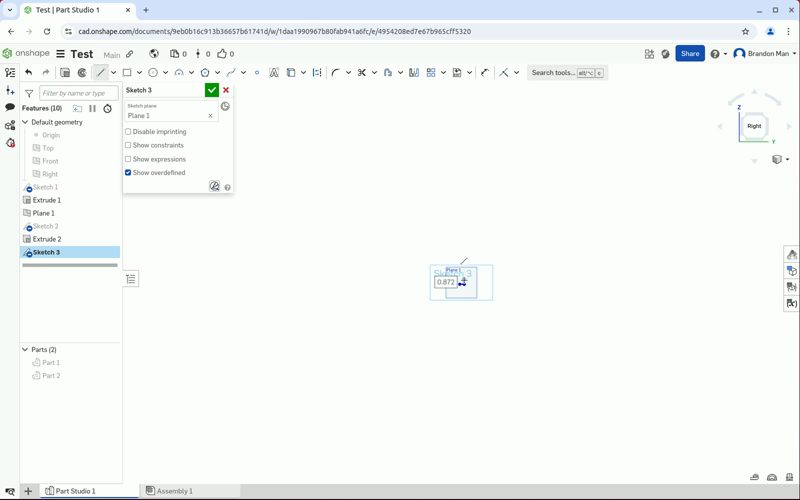
key_up(shift)
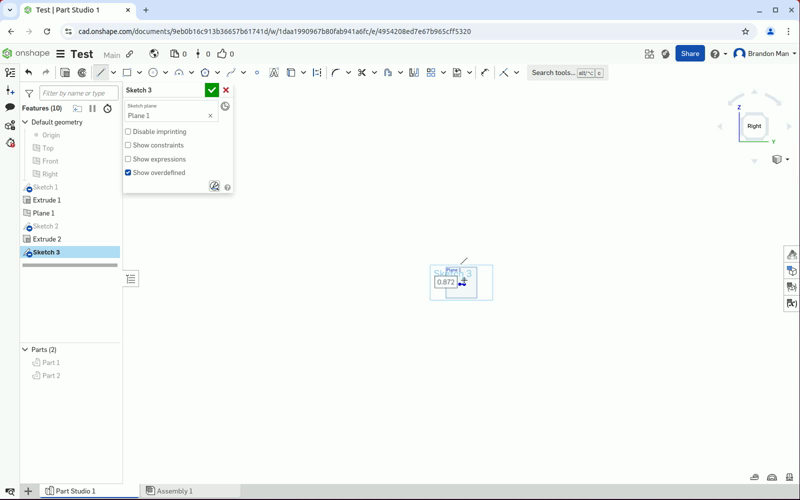
key_down(shift)
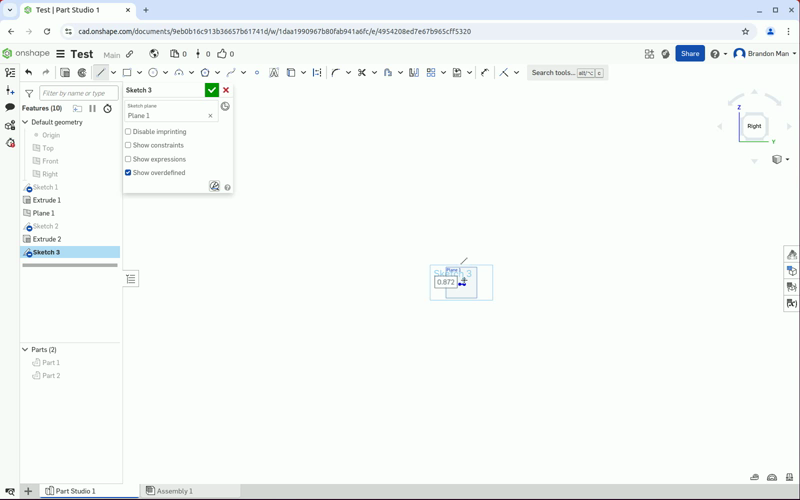
mouse_move(494, 279)
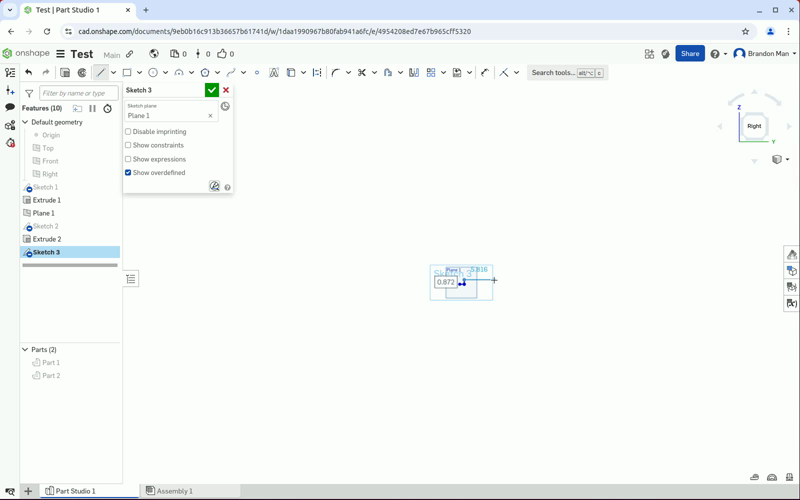
mouse_move(459, 279)
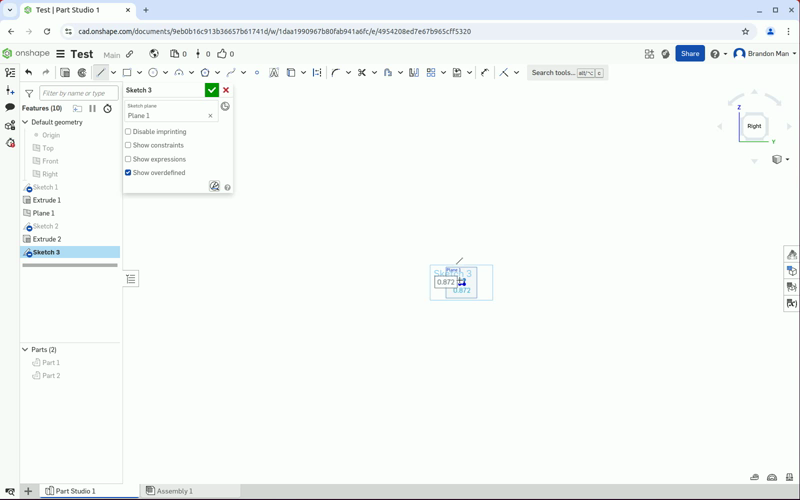
scroll(6)
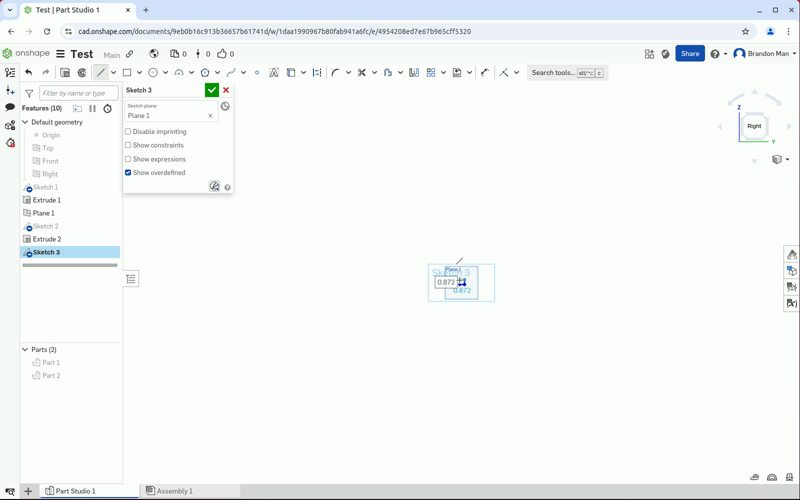
scroll(6)
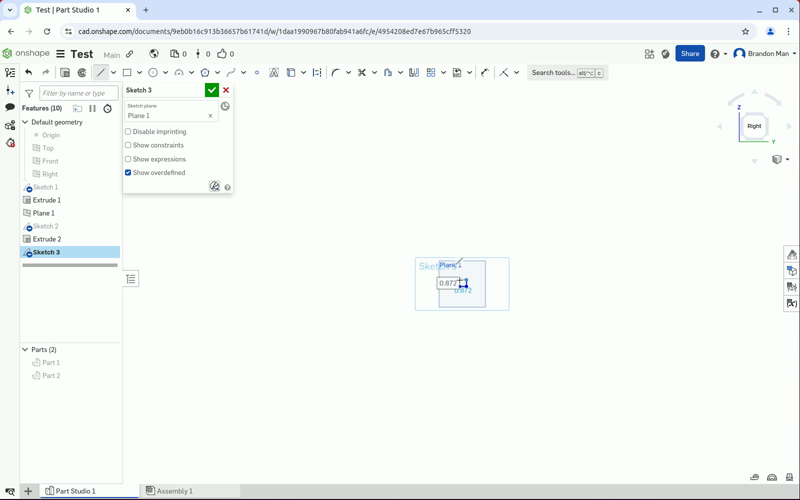
scroll(6)
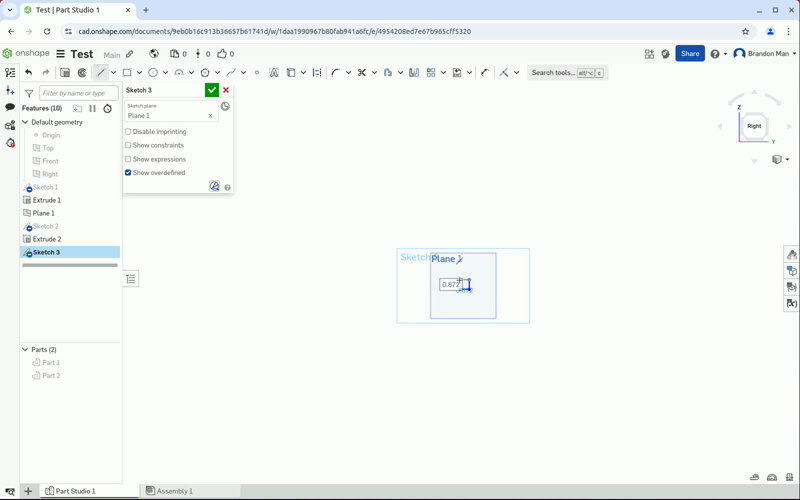
scroll(6)
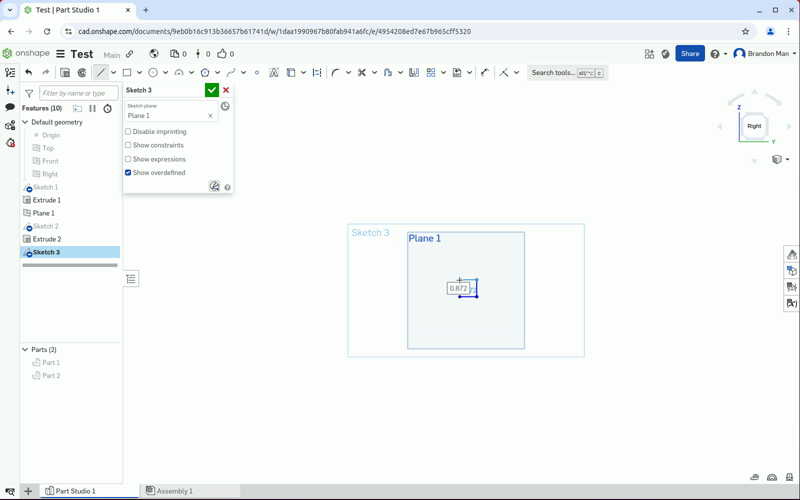
scroll(6)
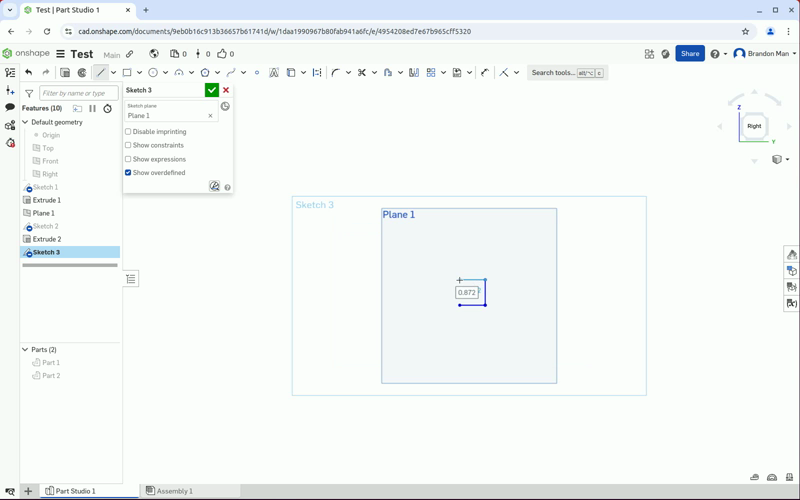
scroll(6)
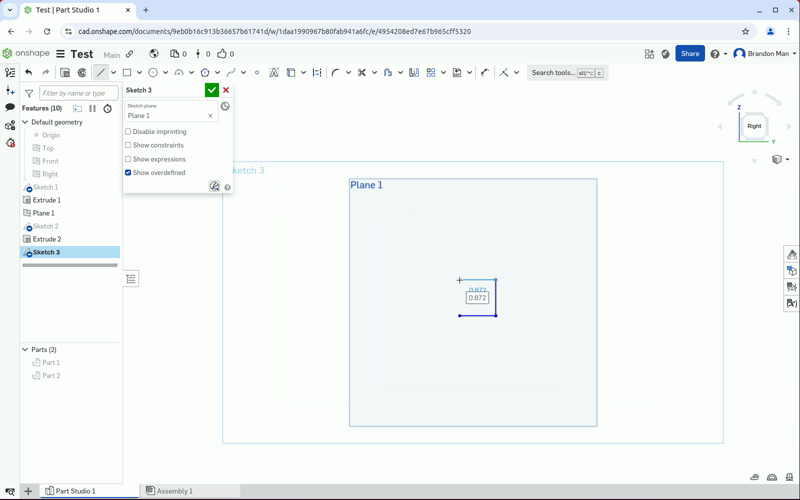
scroll(6)
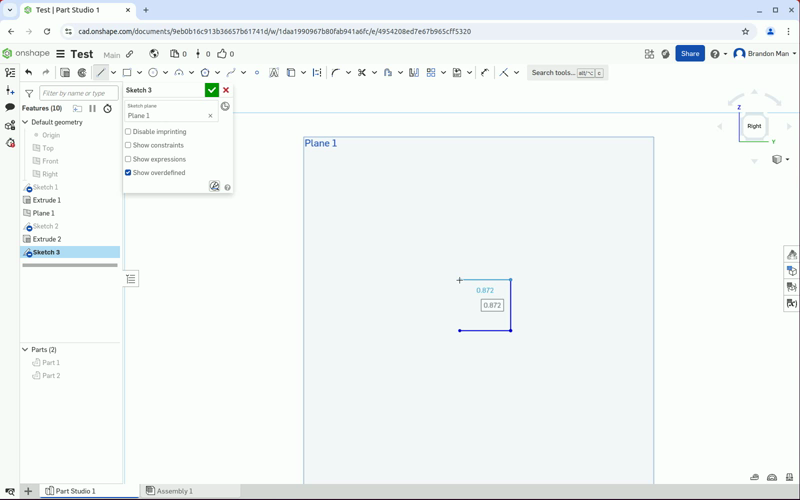
click(459, 279)
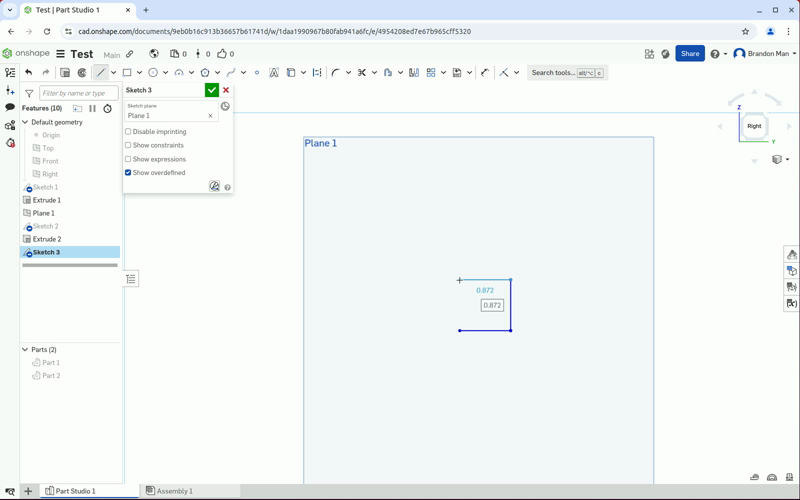
scroll(-6)
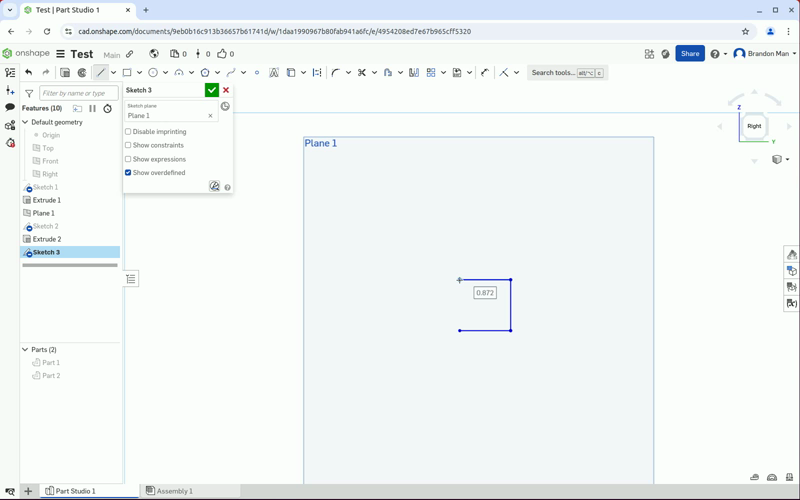
scroll(-6)
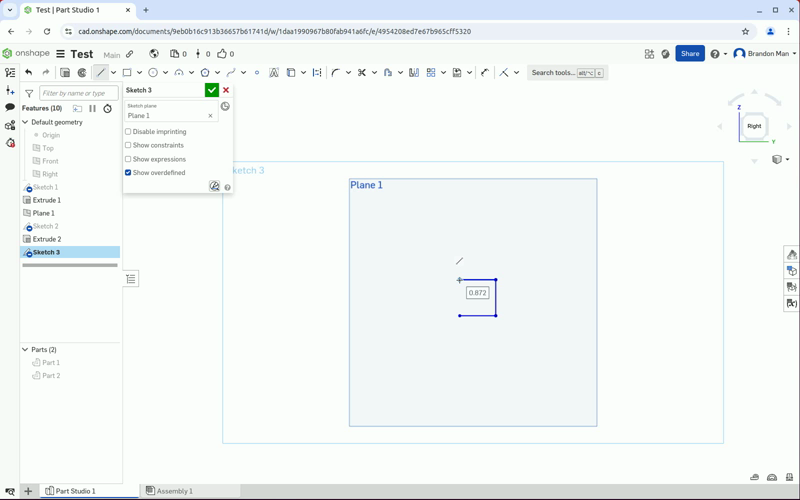
scroll(-6)
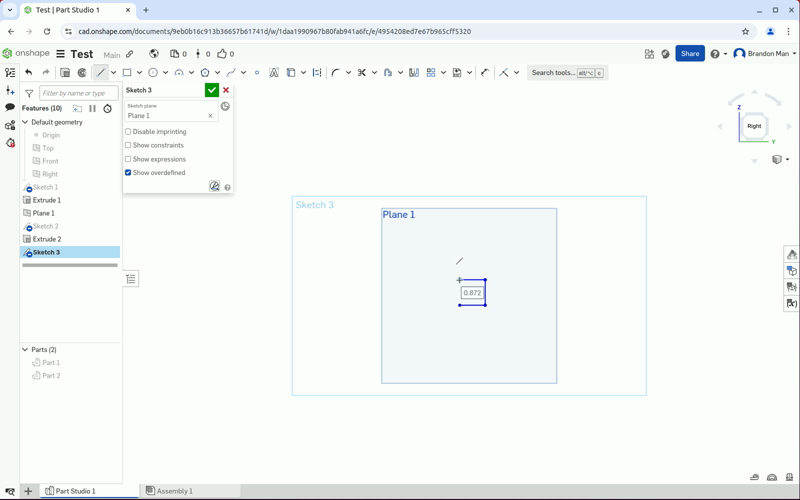
scroll(-6)
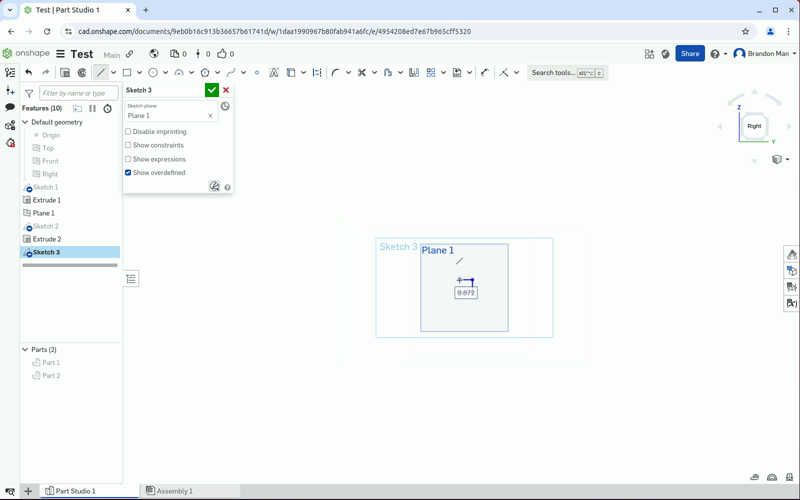
scroll(-6)
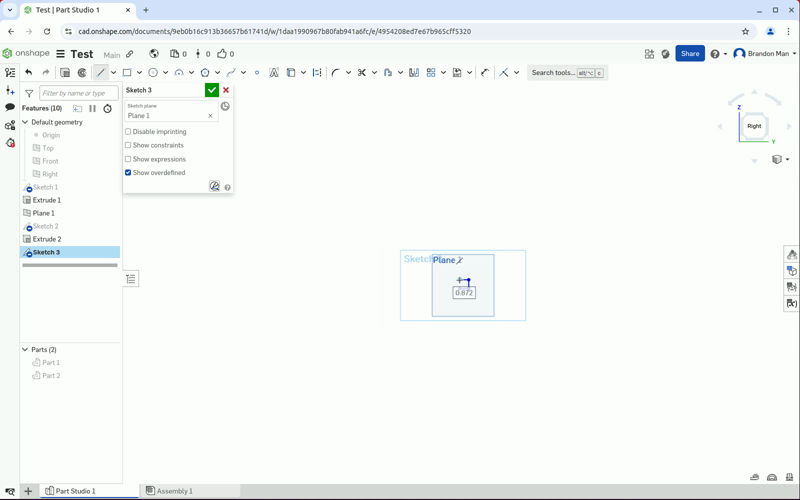
scroll(-6)
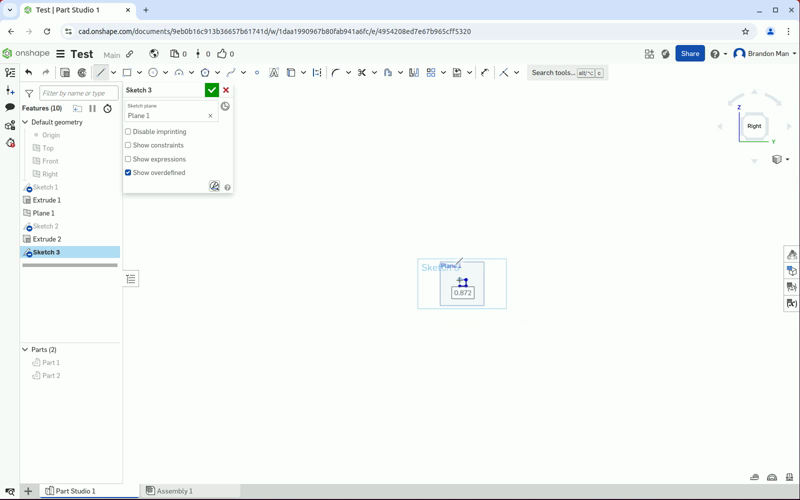
scroll(-6)
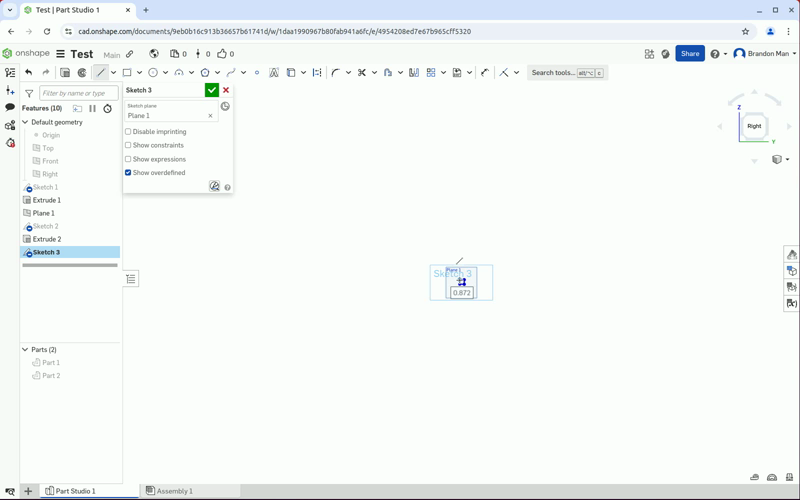
key_up(shift)
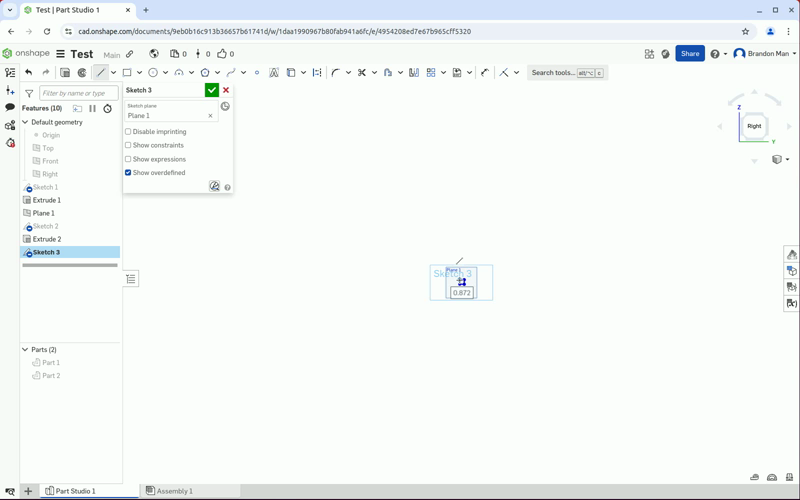
mouse_move(489, 279)
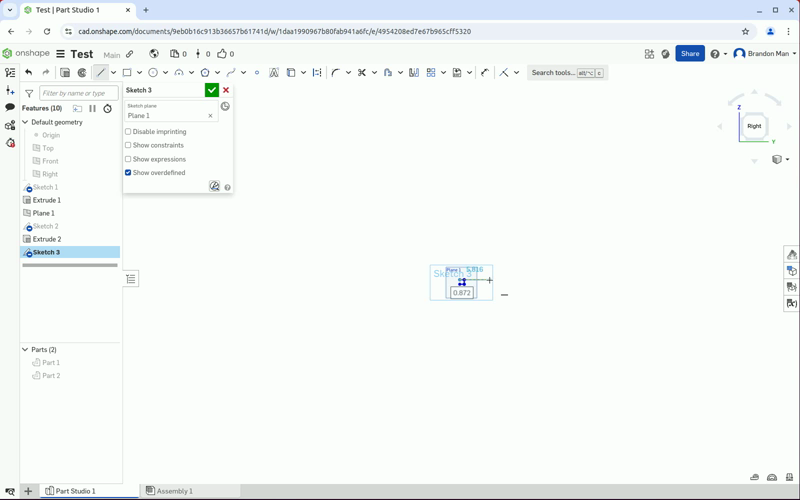
key_down(shift)
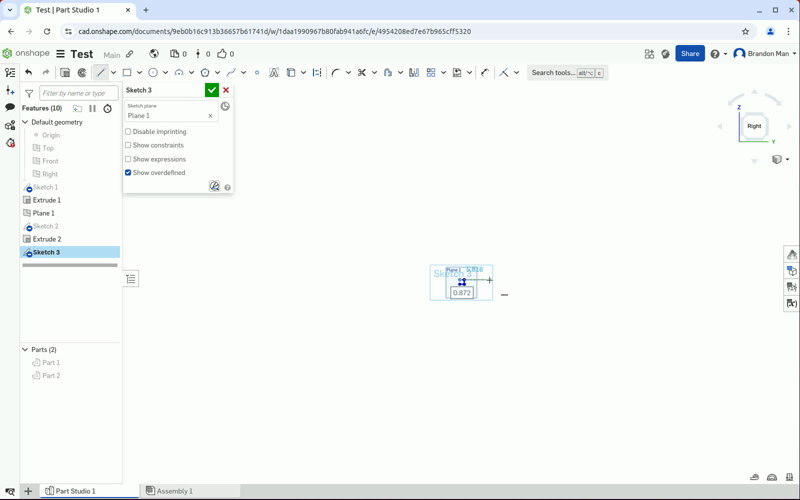
mouse_move(459, 284)
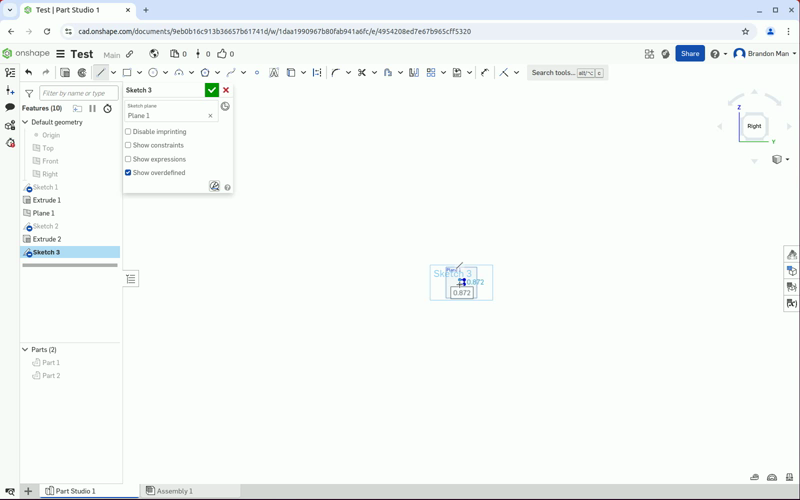
scroll(6)
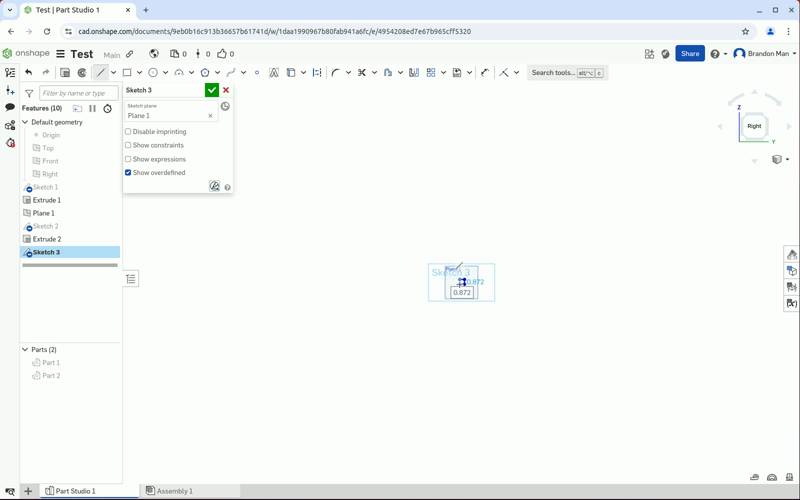
scroll(6)
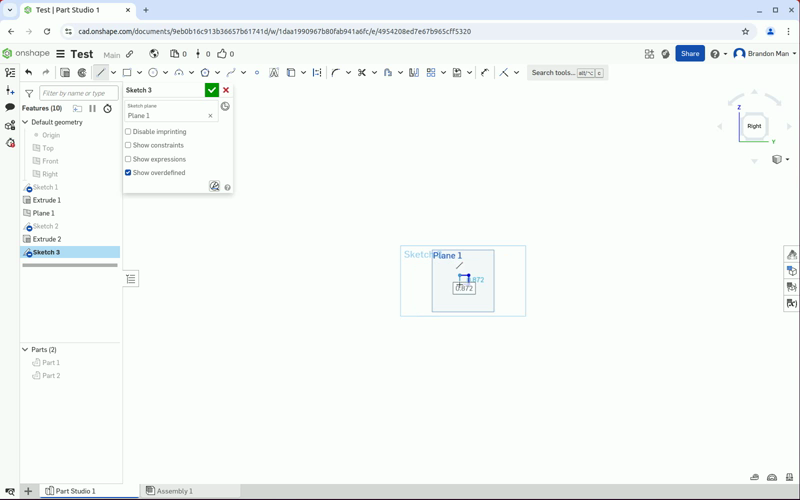
scroll(6)
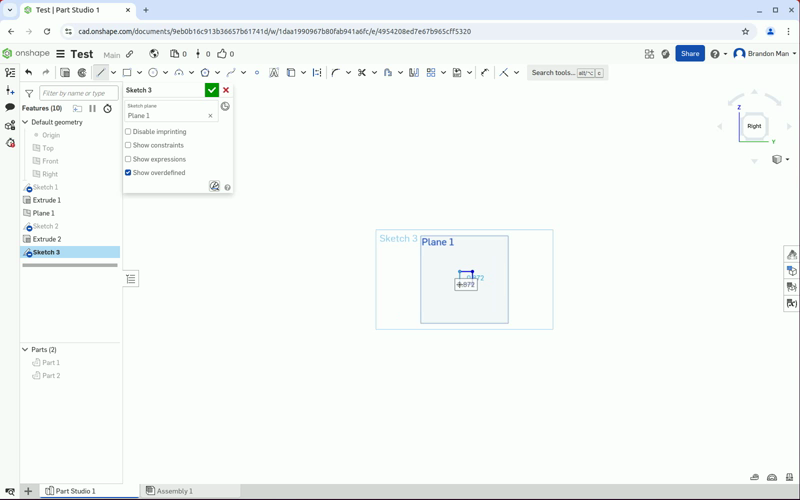
scroll(6)
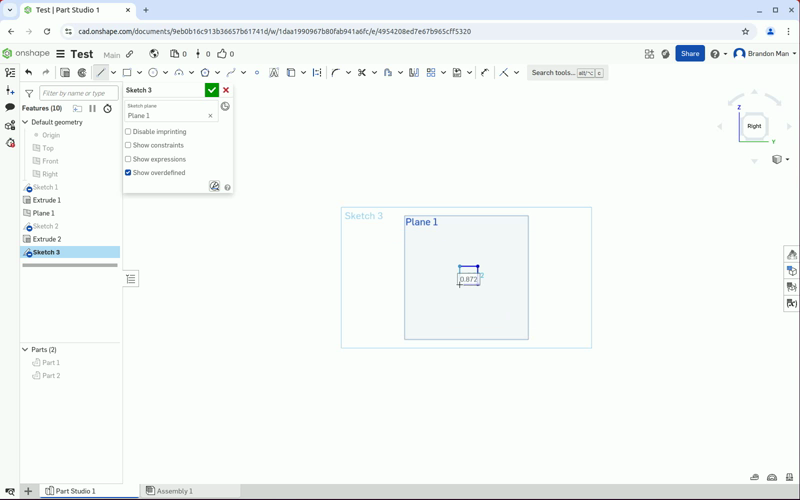
scroll(6)
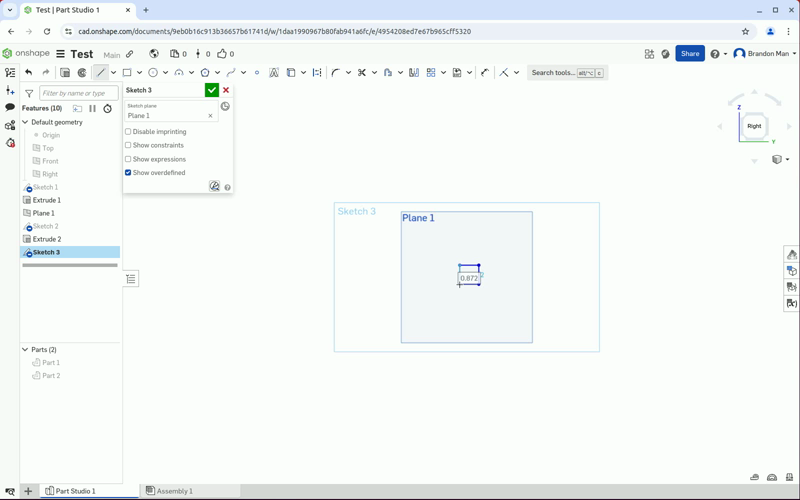
scroll(6)
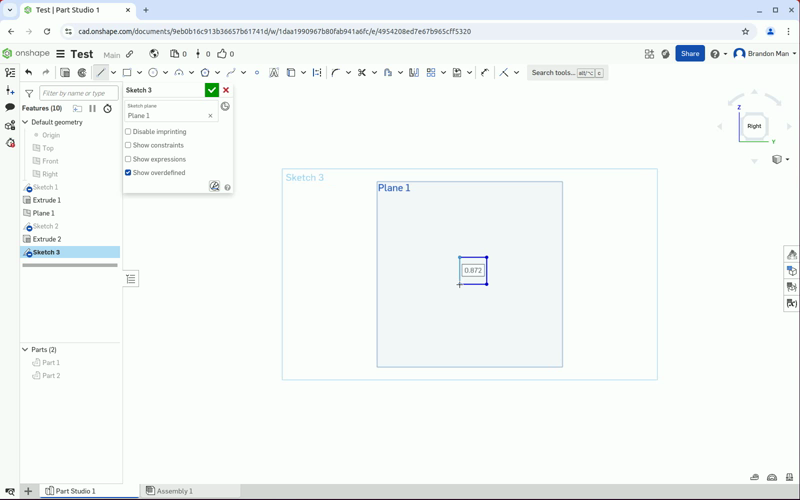
scroll(6)
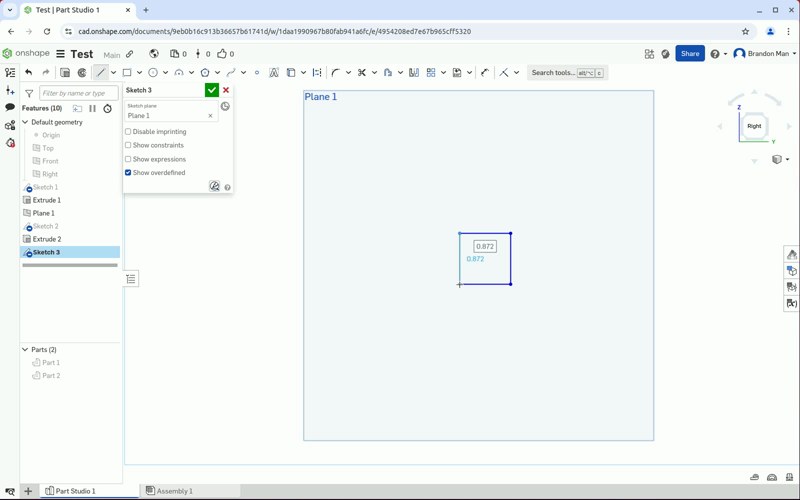
key_up(shift)
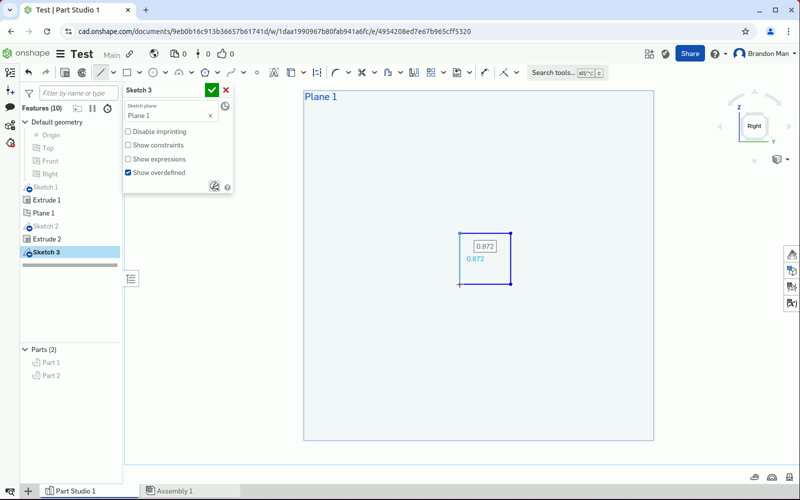
click(459, 284)
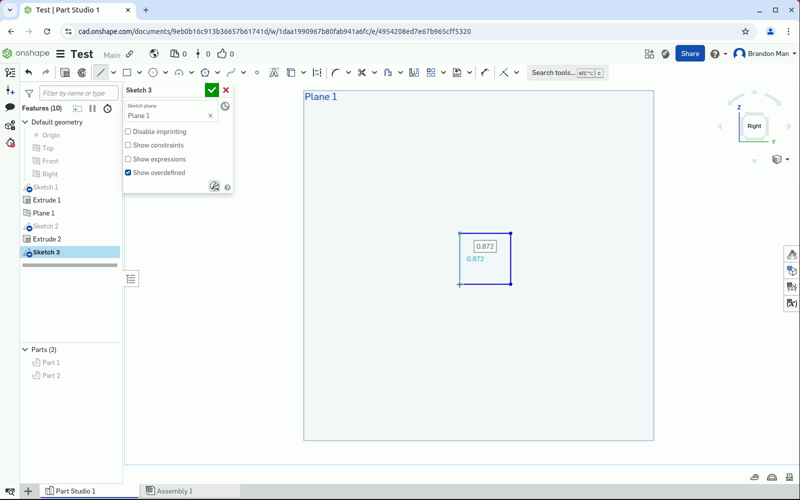
scroll(-6)
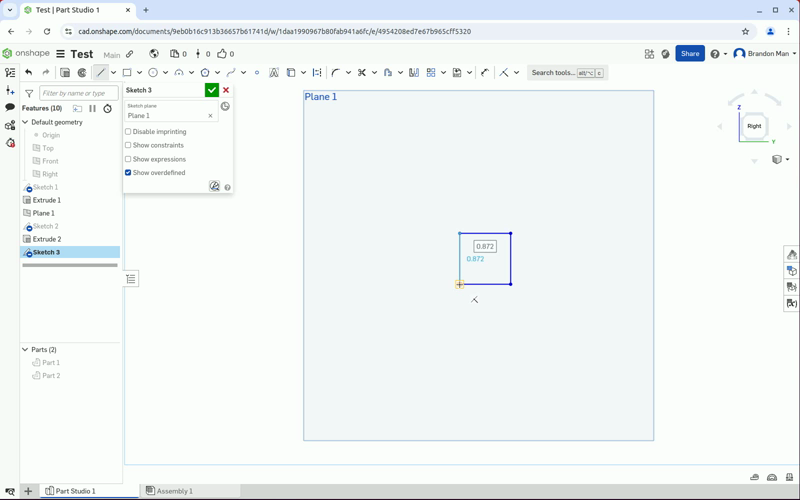
scroll(-6)
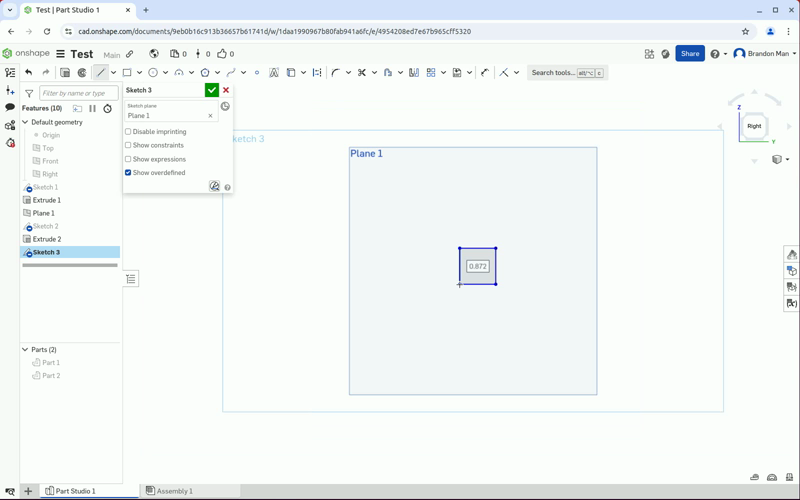
scroll(-6)
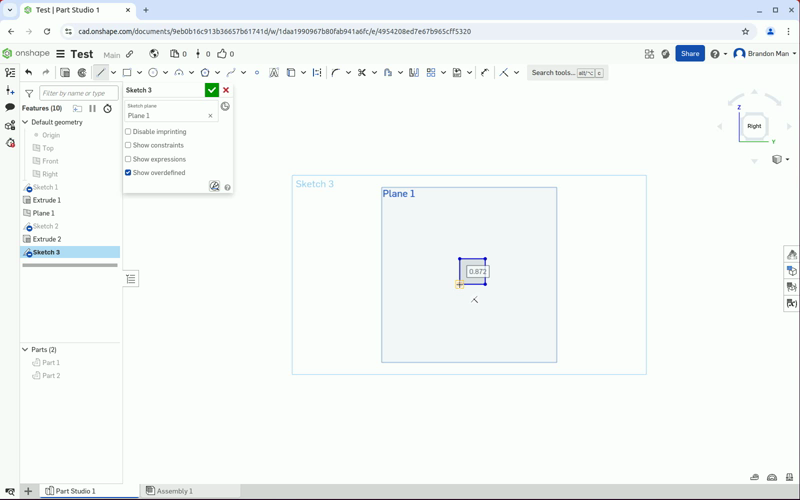
scroll(-6)
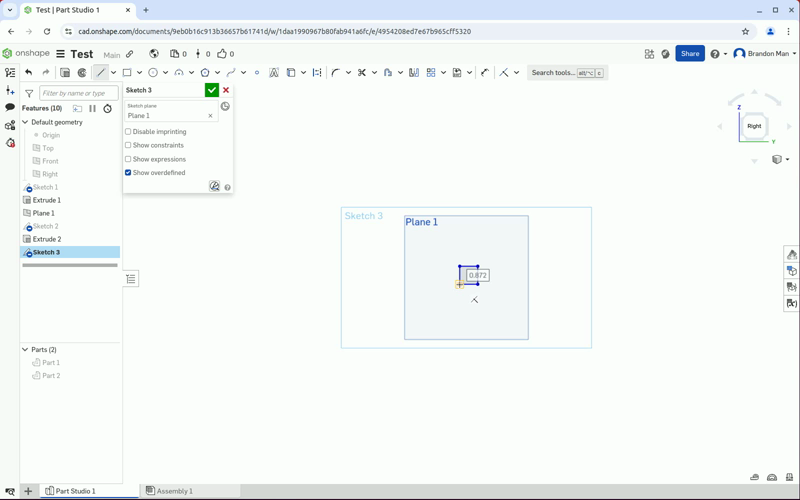
scroll(-6)
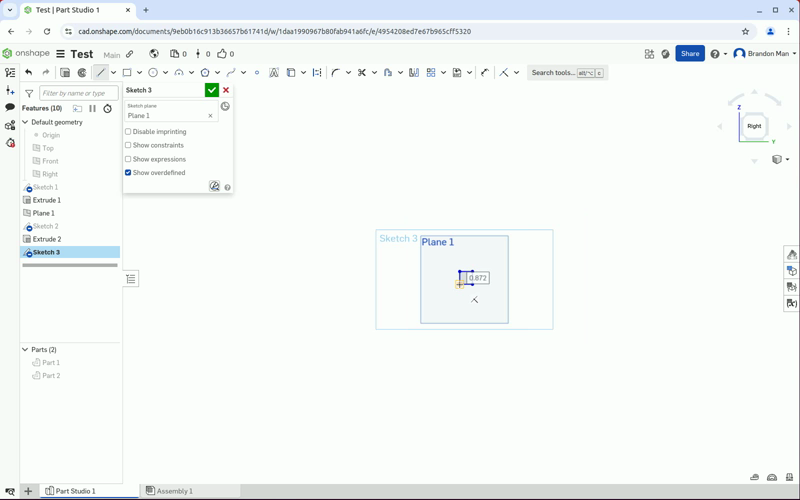
scroll(-6)
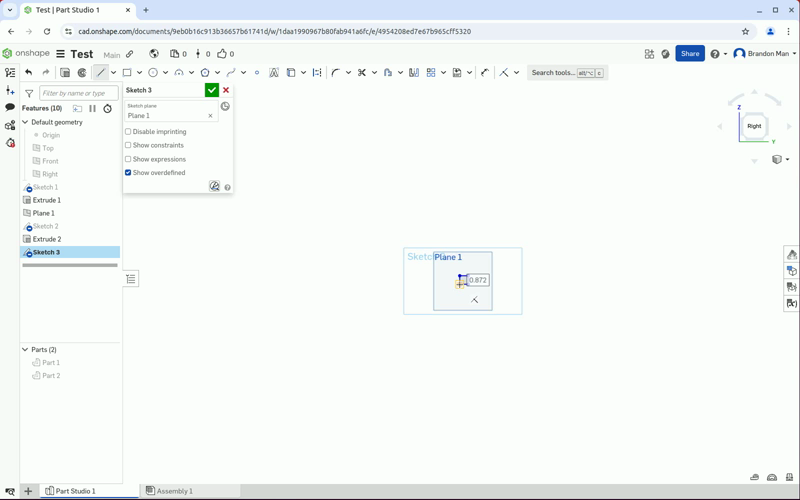
scroll(-6)
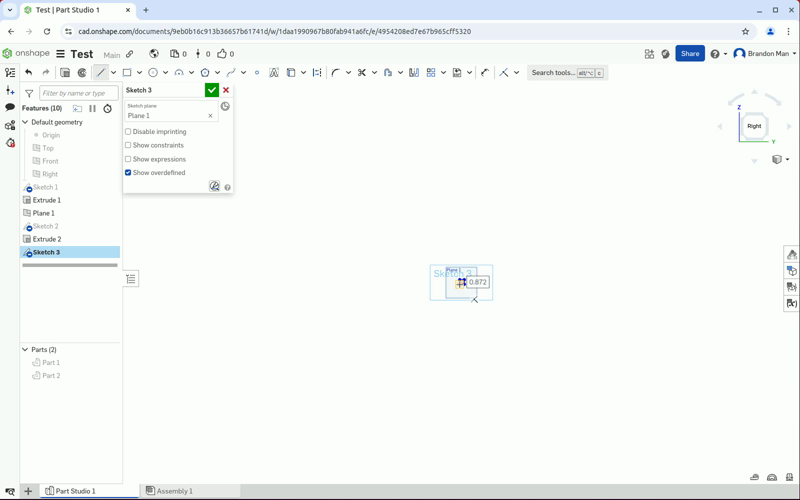
key(esc)
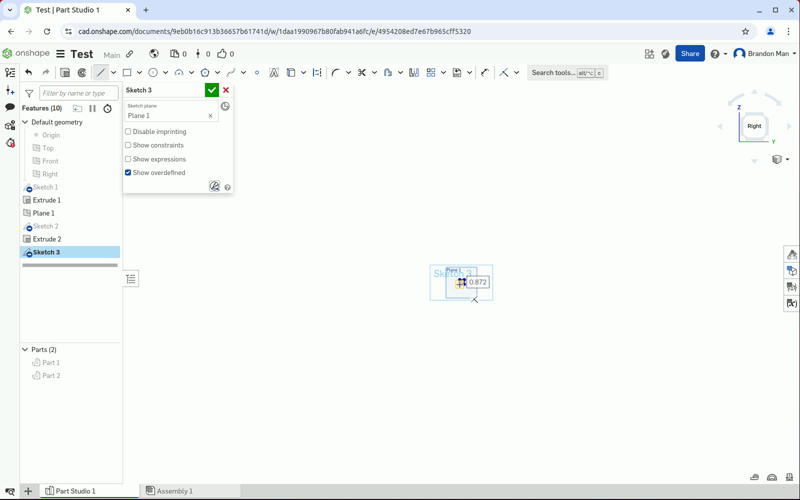
mouse_move(460, 281)
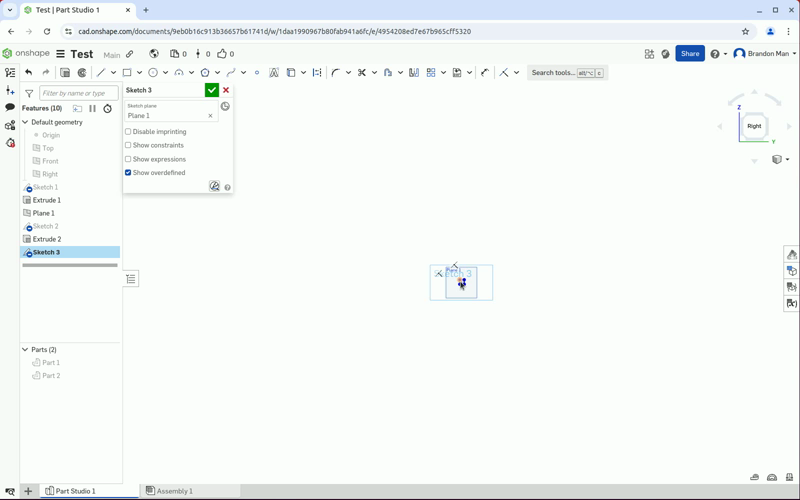
scroll(6)
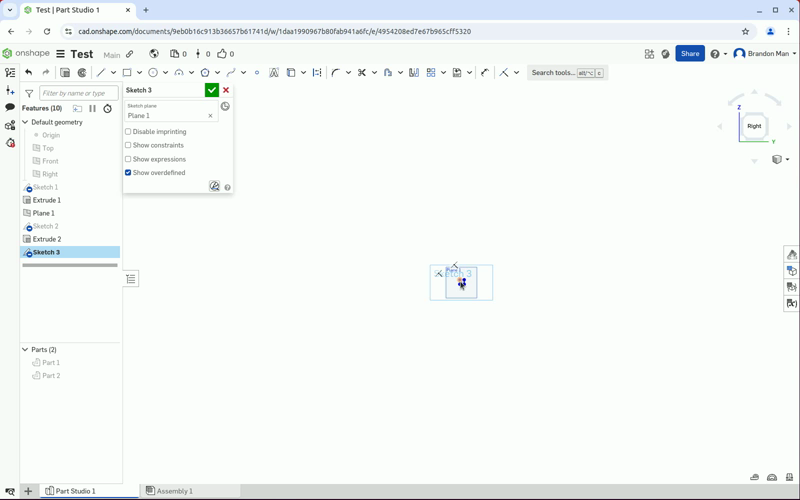
scroll(6)
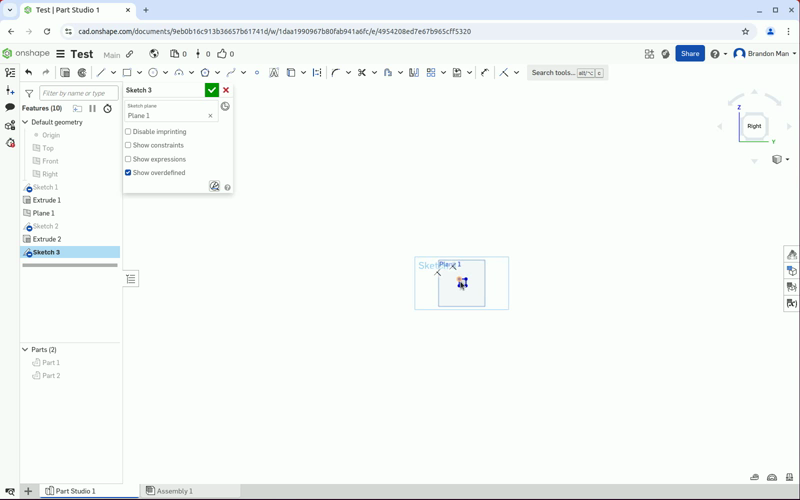
scroll(6)
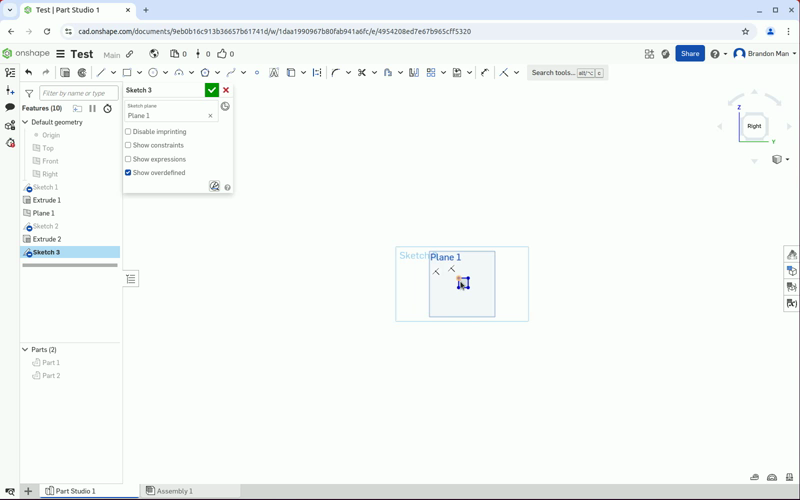
scroll(6)
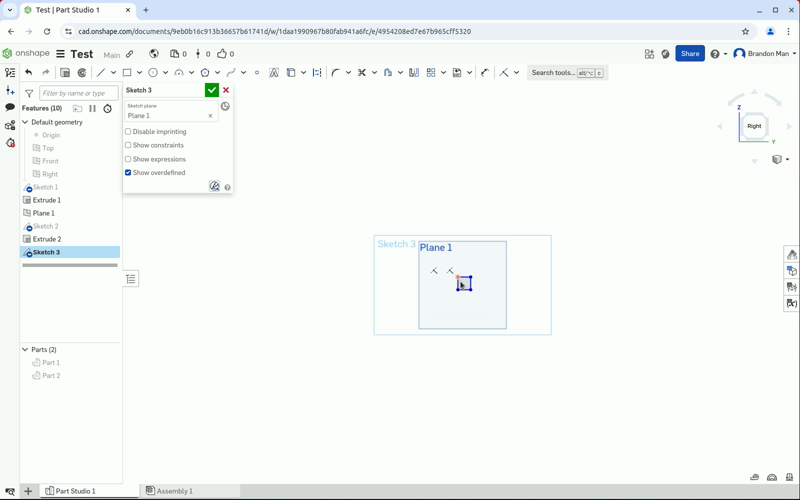
scroll(6)
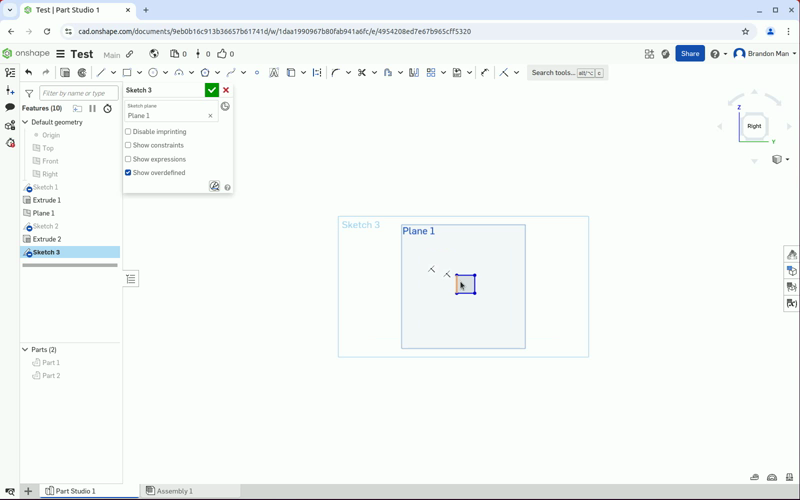
scroll(6)
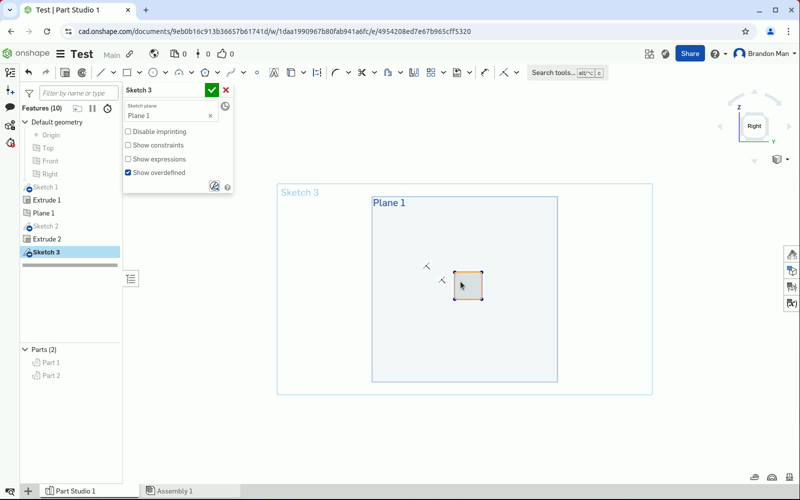
scroll(6)
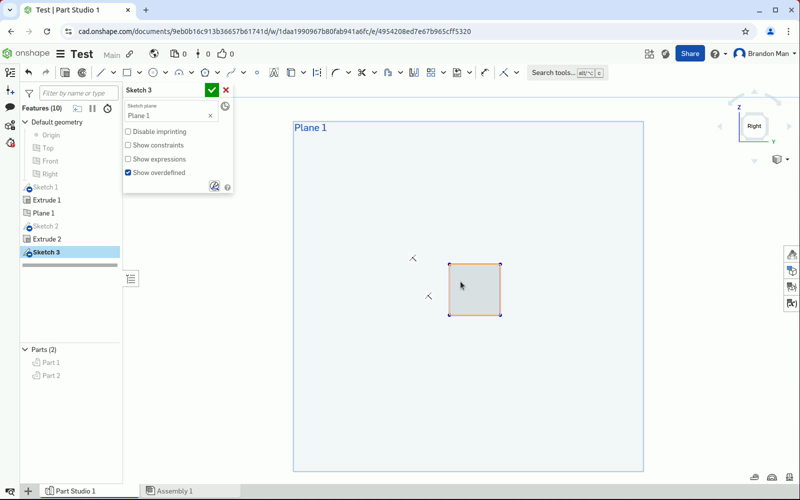
click(460, 281)
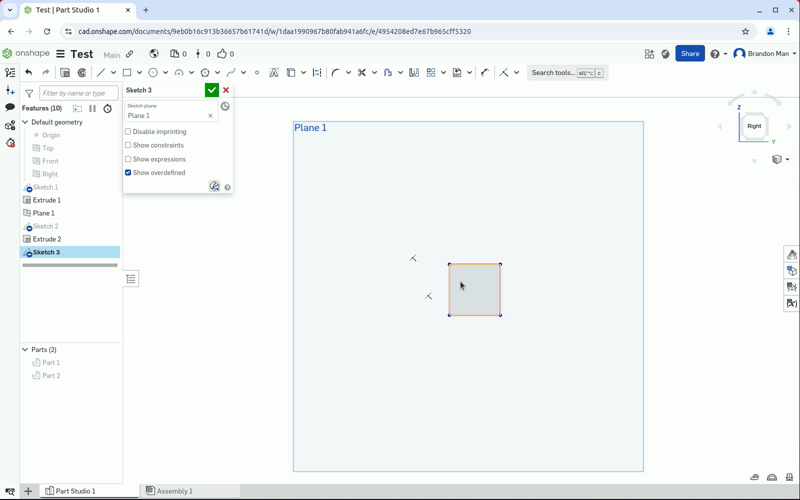
scroll(-6)
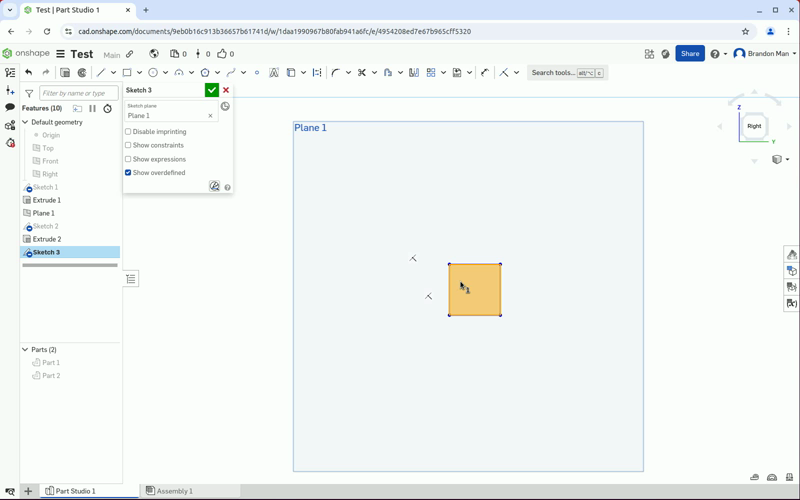
scroll(-6)
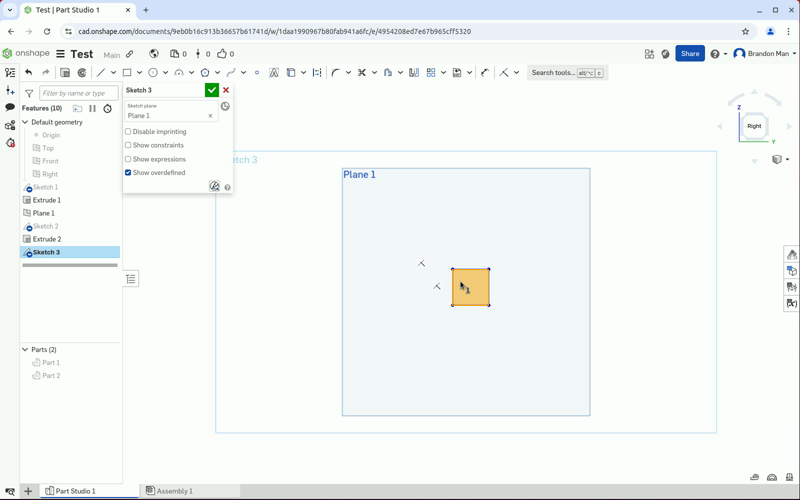
scroll(-6)
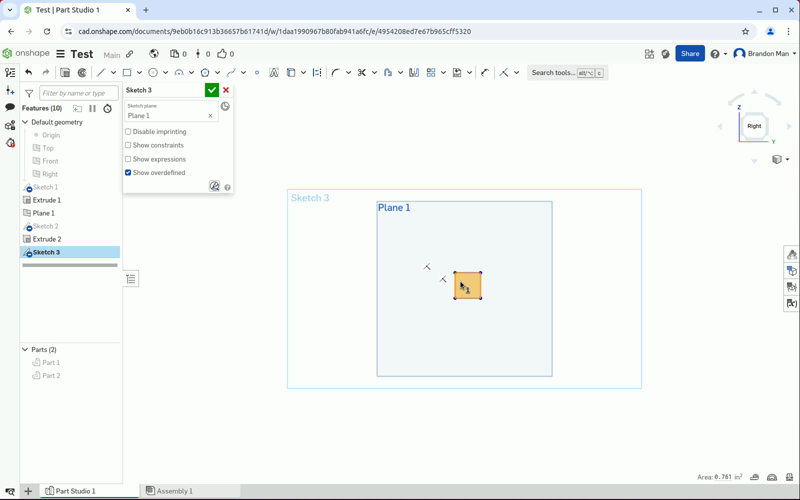
scroll(-6)
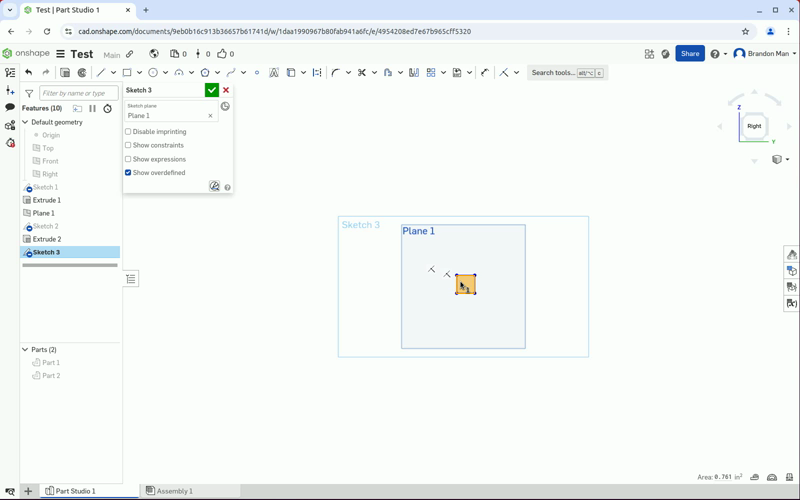
scroll(-6)
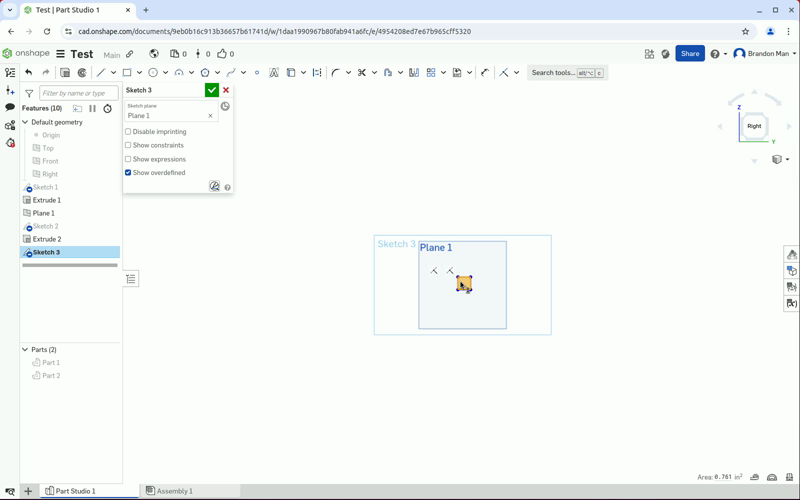
scroll(-6)
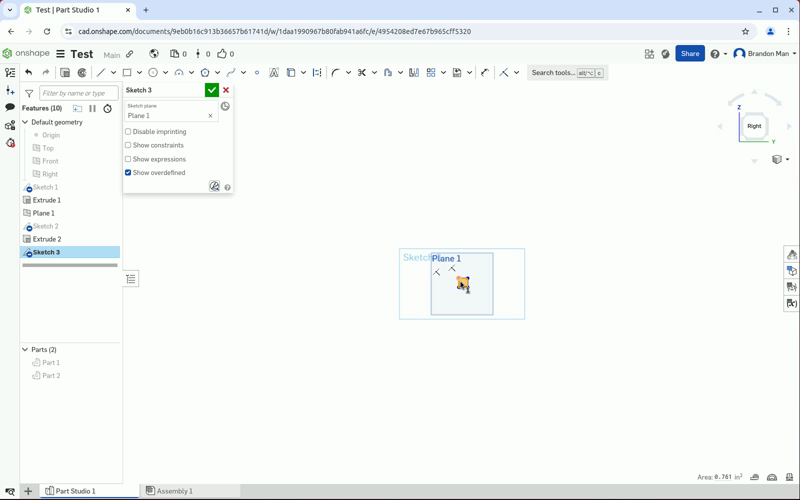
scroll(-6)
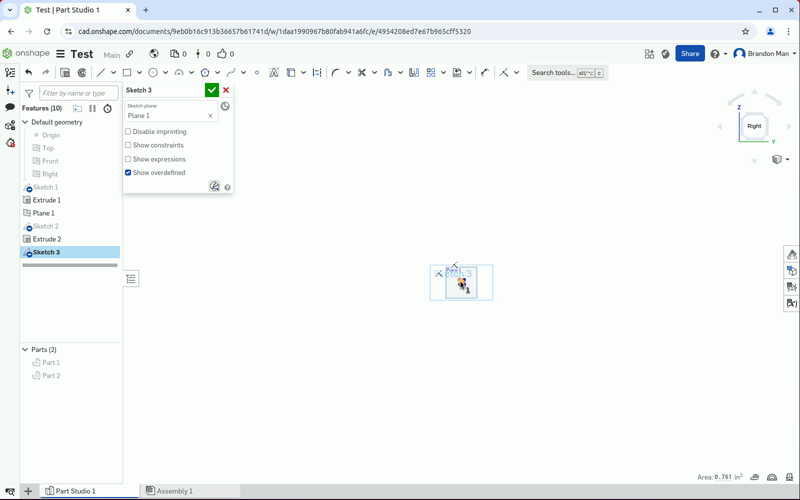
mouse_move(73, 352)
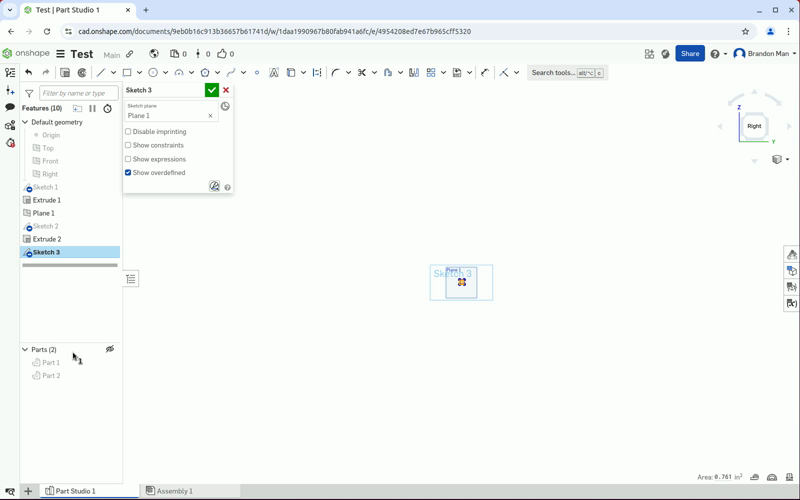
key(shift+y)
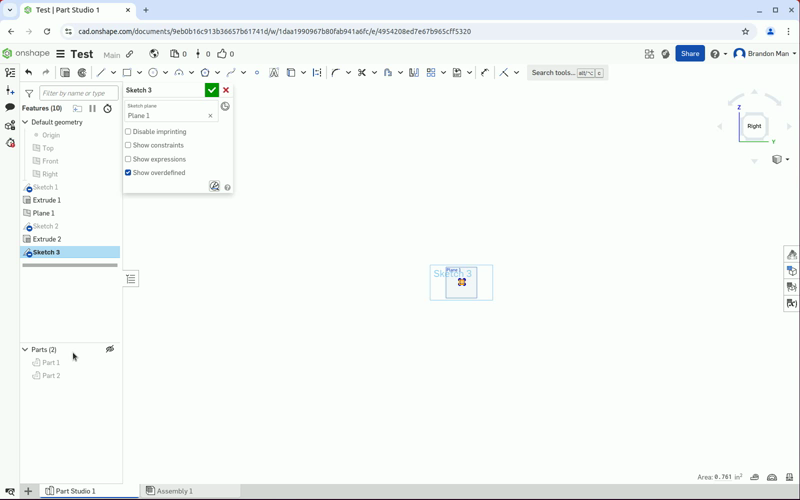
key(shift+e)
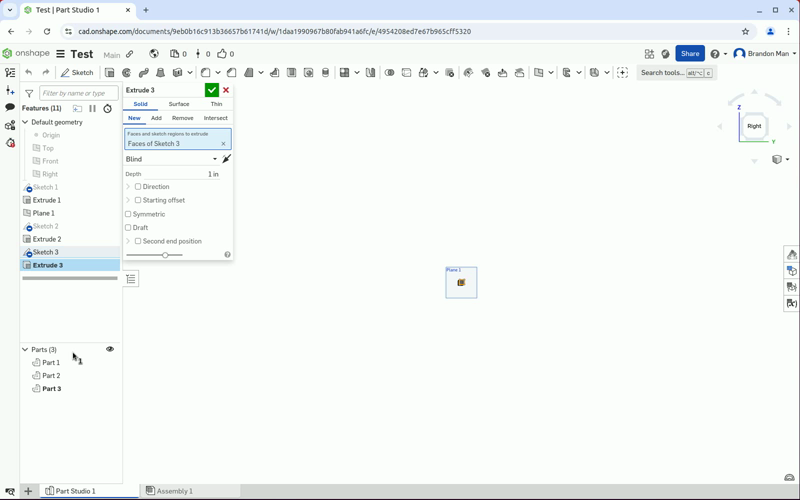
mouse_move(143, 106)
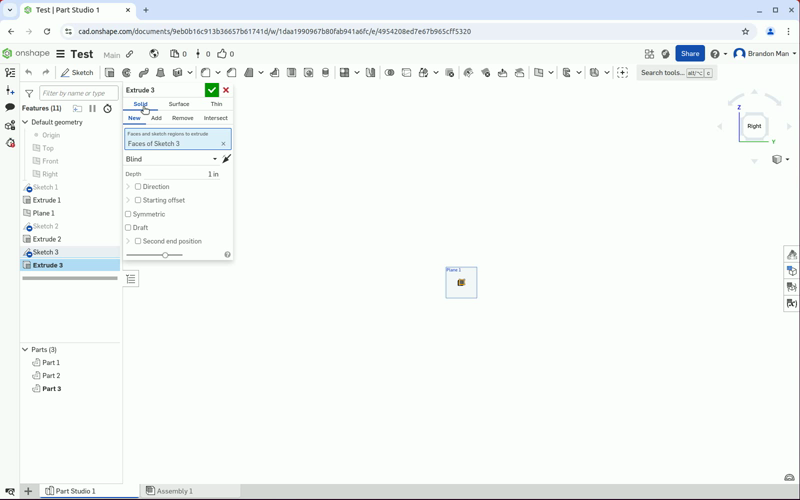
click(143, 106)
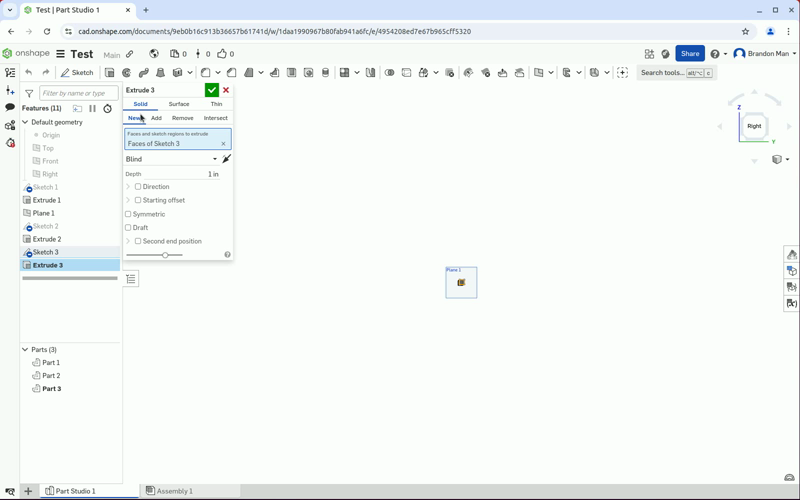
mouse_move(137, 120)
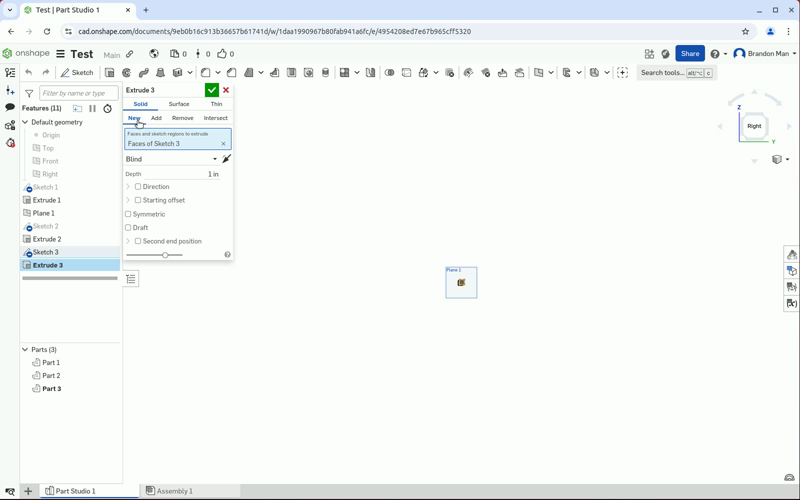
click(137, 120)
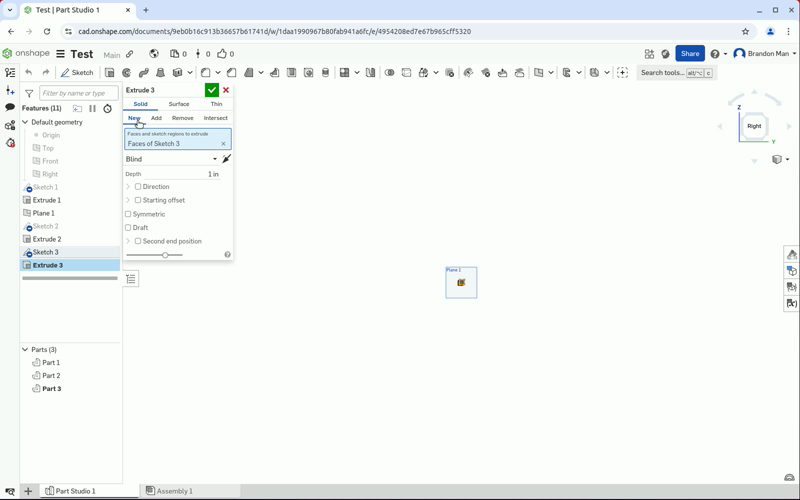
key(tab, 4)
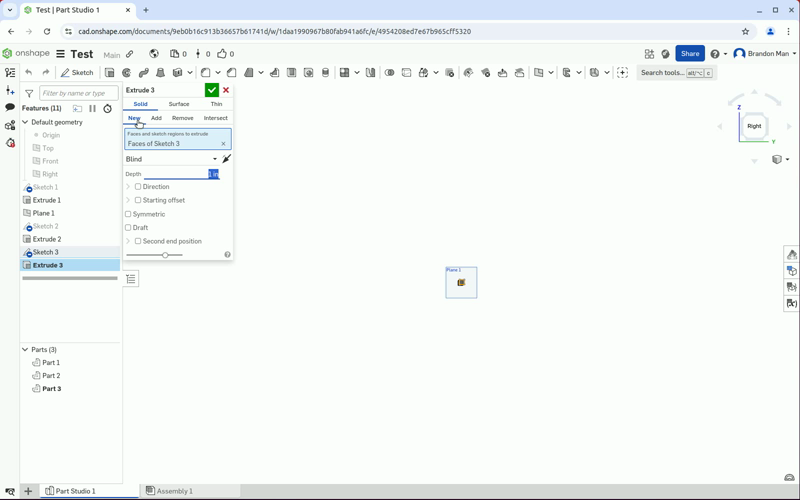
text(-0.241)
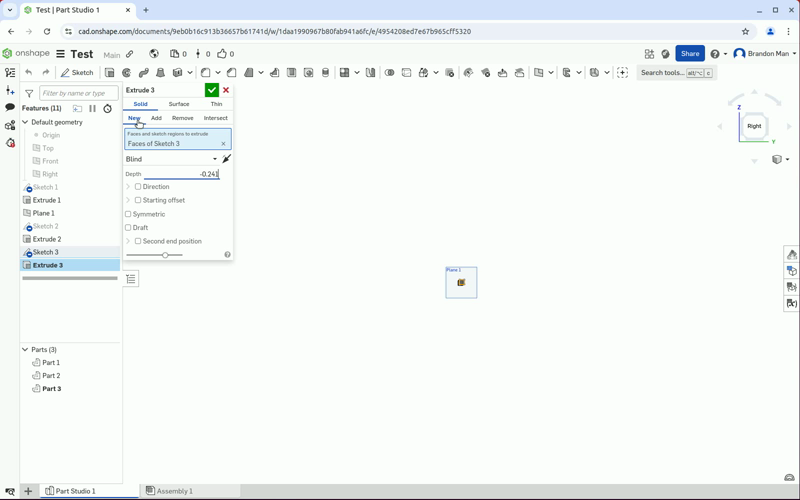
key(enter)
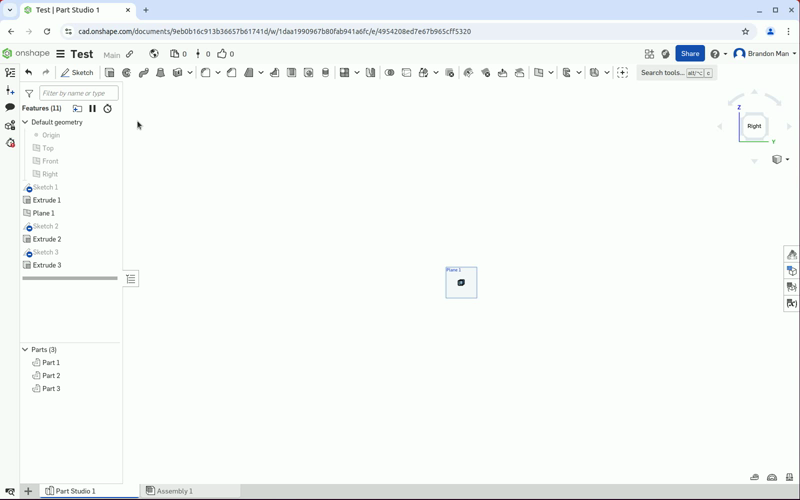
key(shift+h)
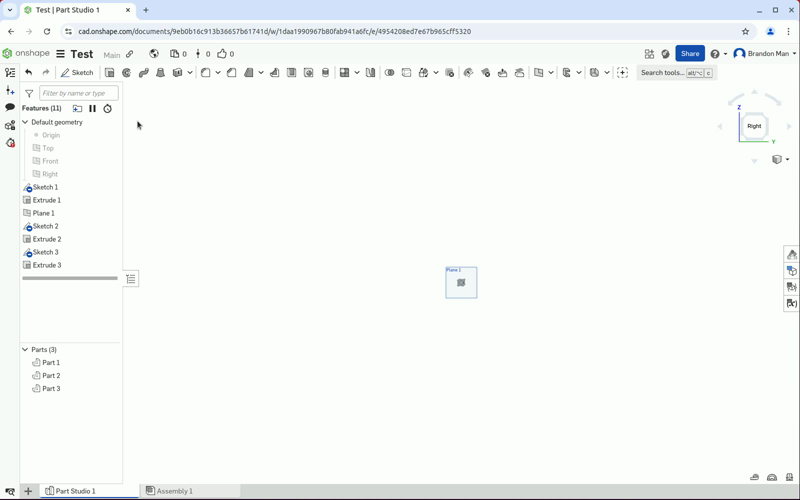
key(shift+h)
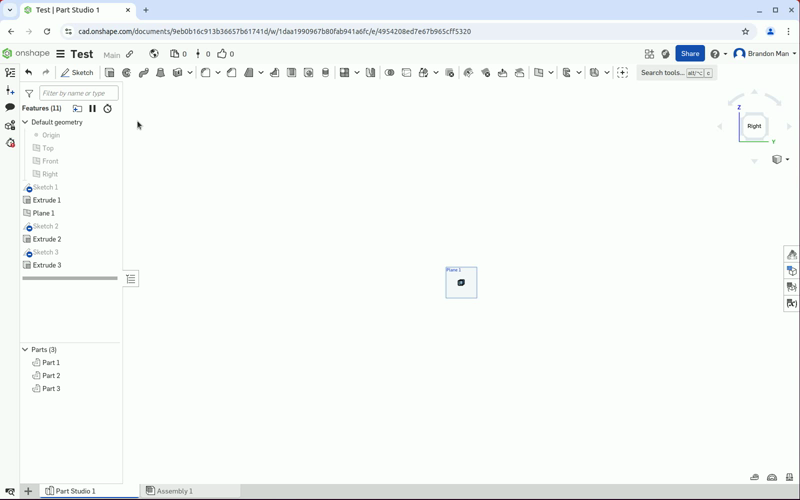
mouse_move(73, 189)
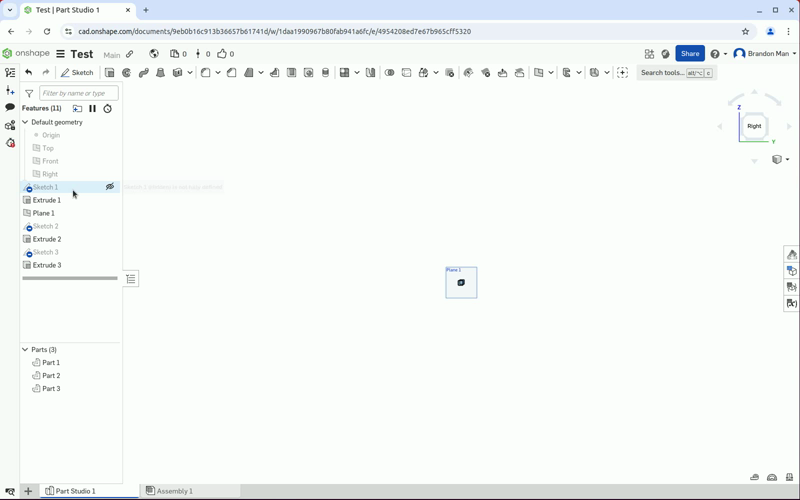
click(73, 189)
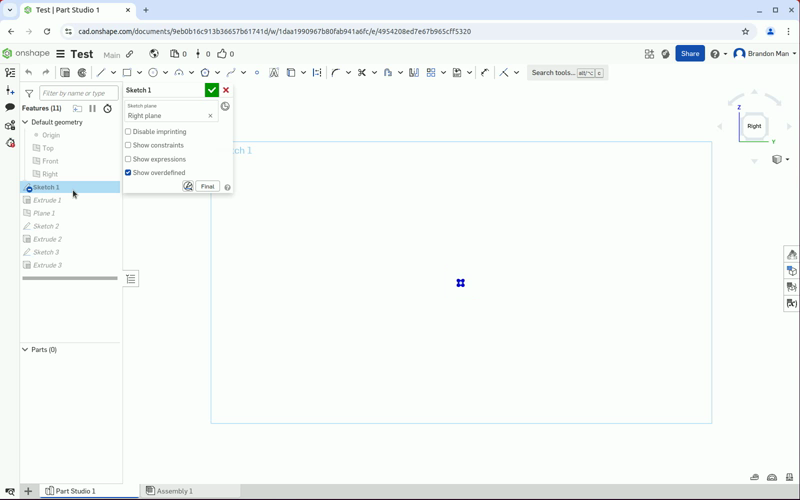
mouse_move(229, 92)
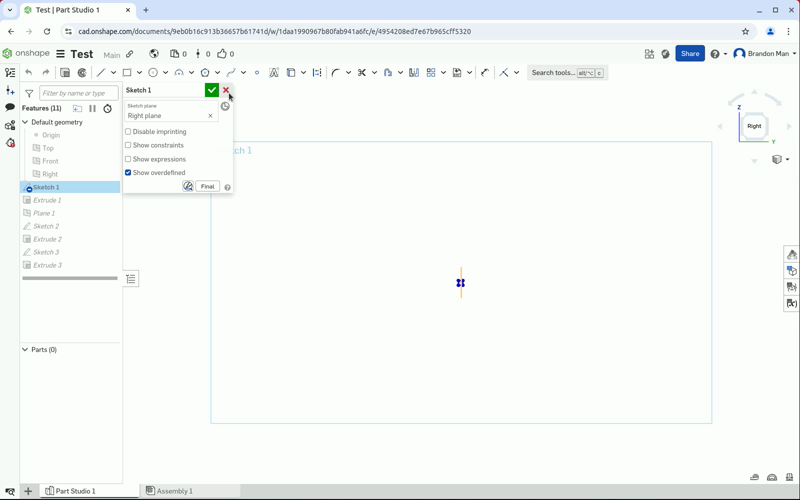
click(229, 92)
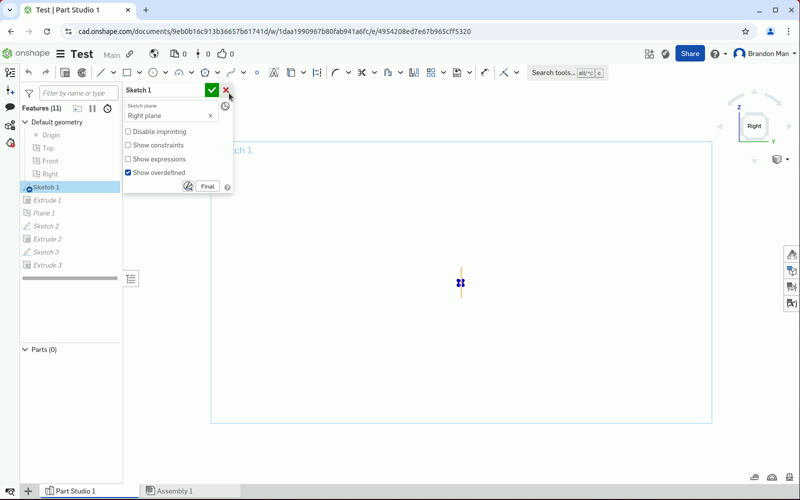
key(shift+s)
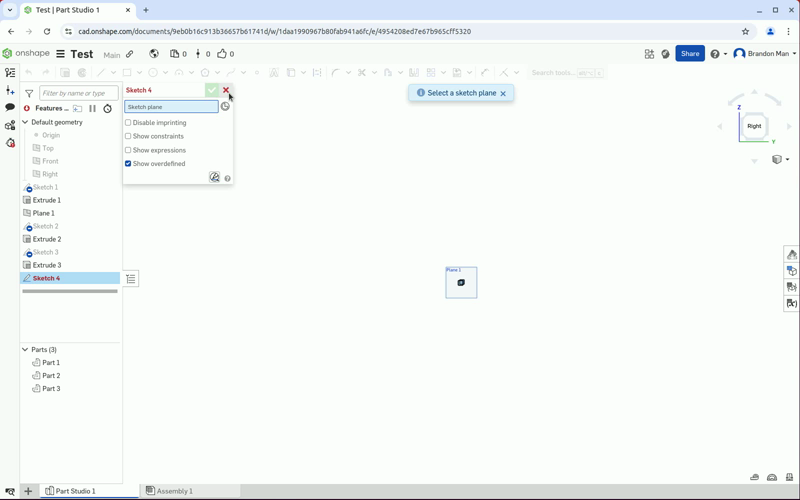
mouse_move(73, 176)
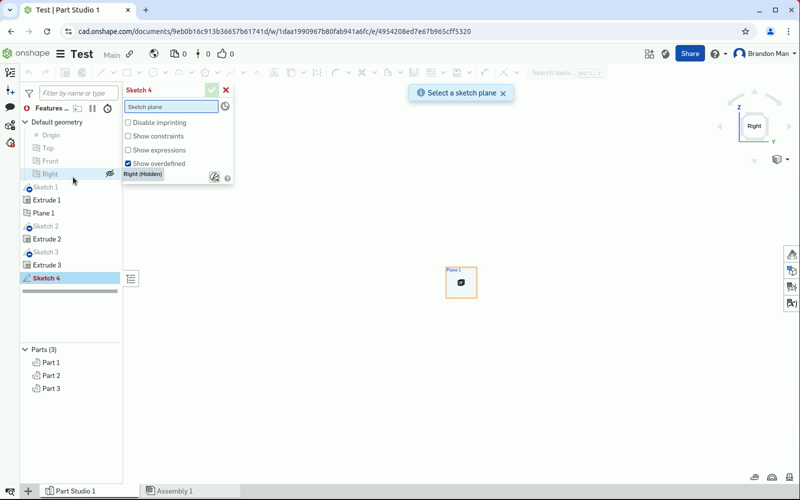
click(73, 176)
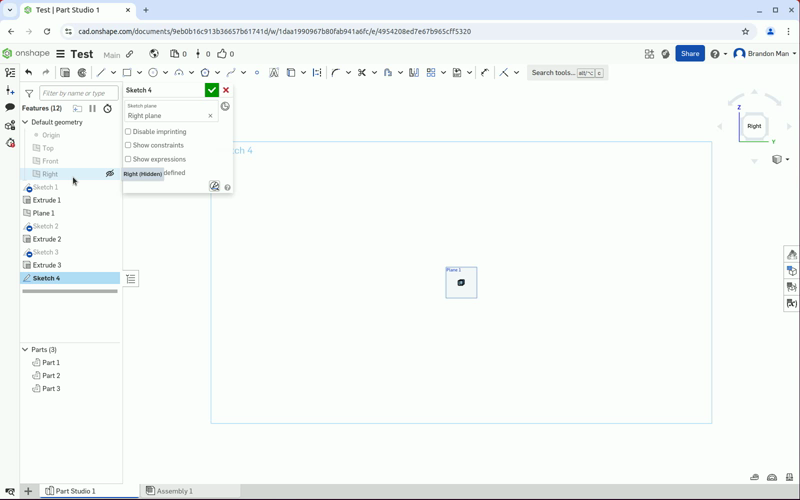
mouse_move(73, 352)
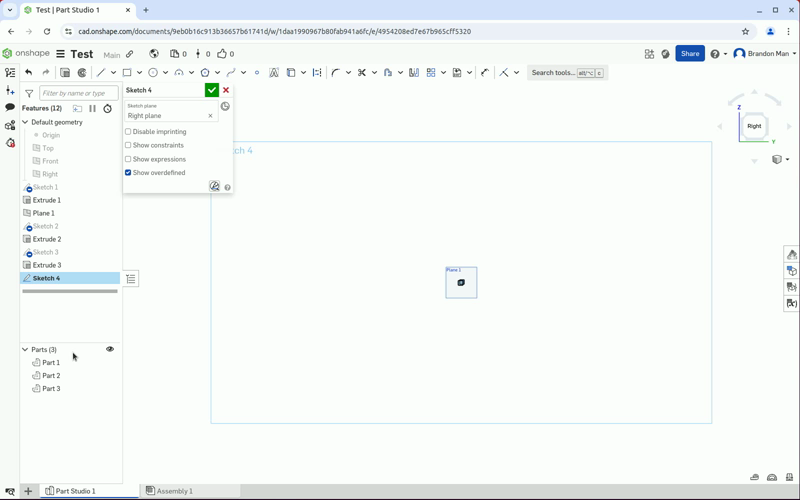
key(y)
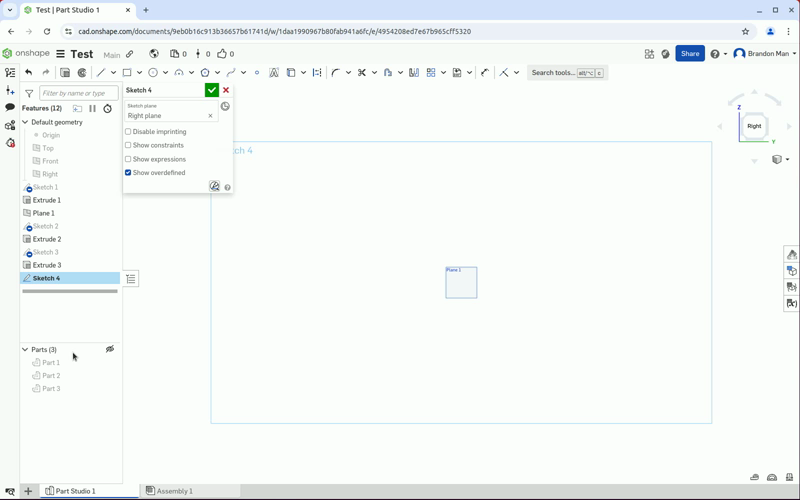
key(l)
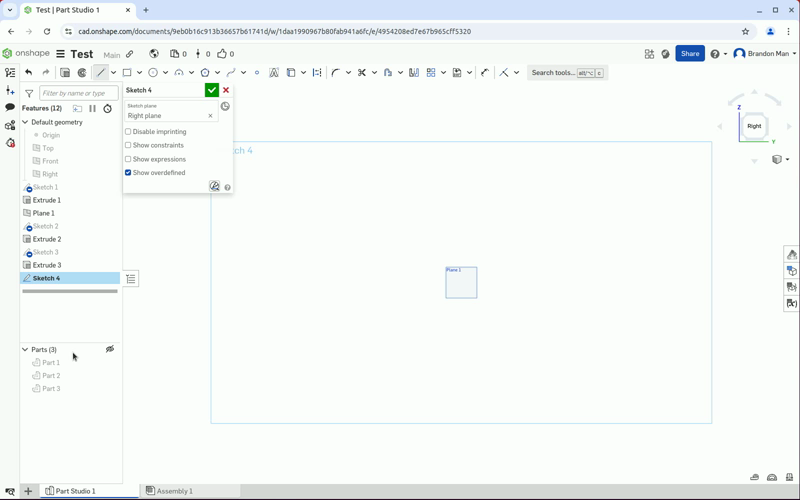
key_down(shift)
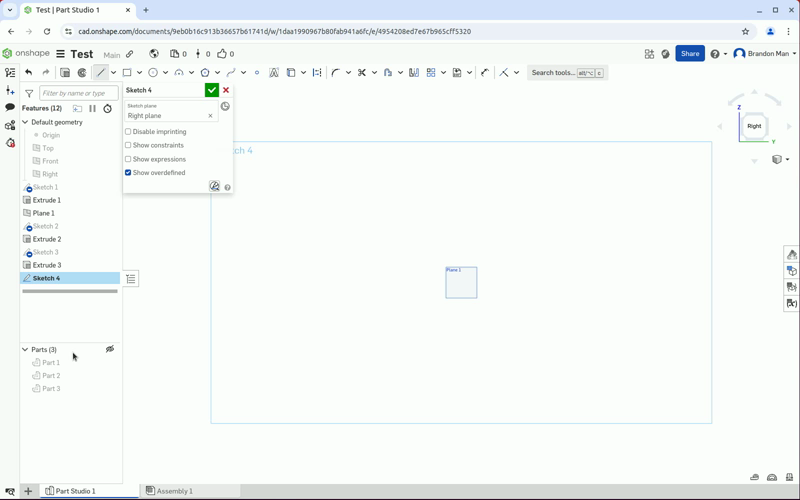
mouse_move(458, 285)
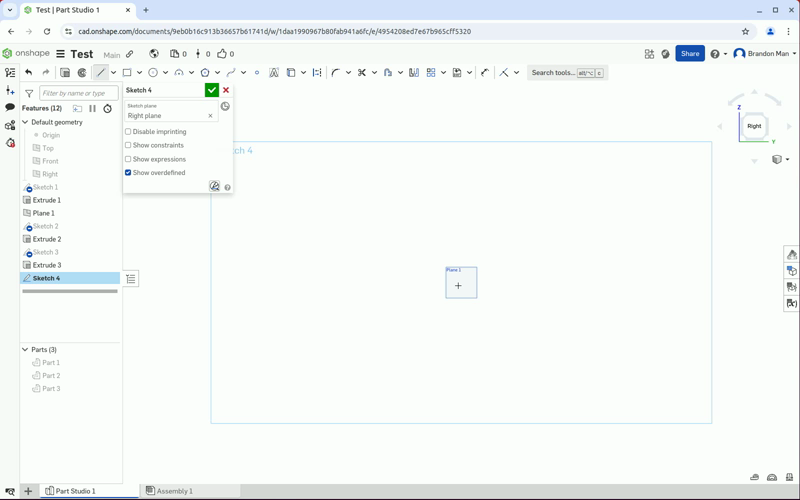
click(458, 285)
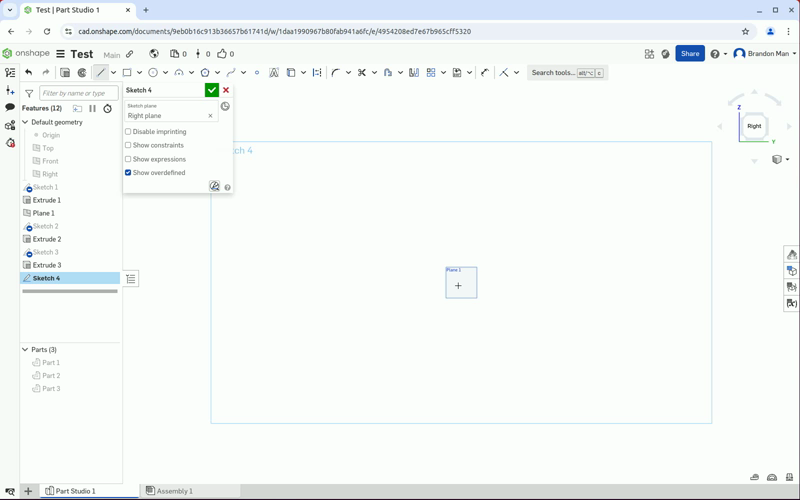
key_up(shift)
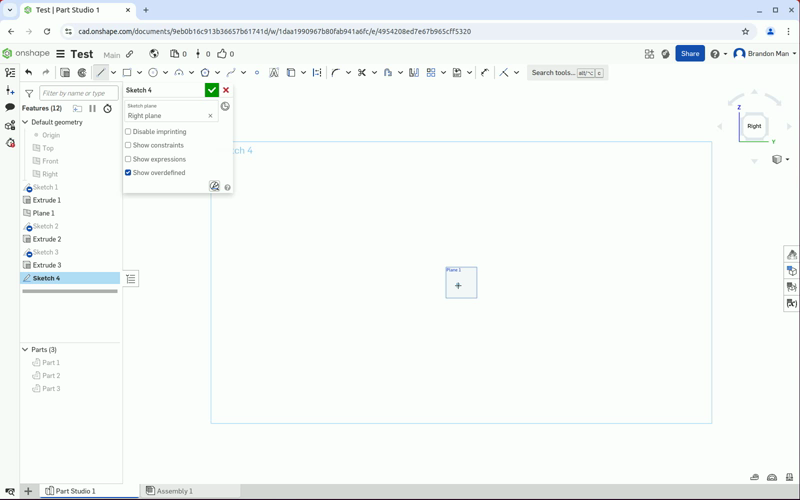
key_down(shift)
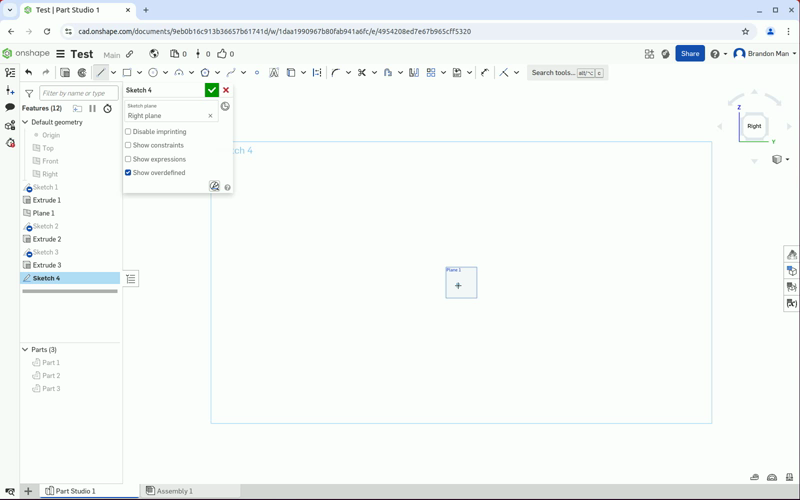
mouse_move(488, 285)
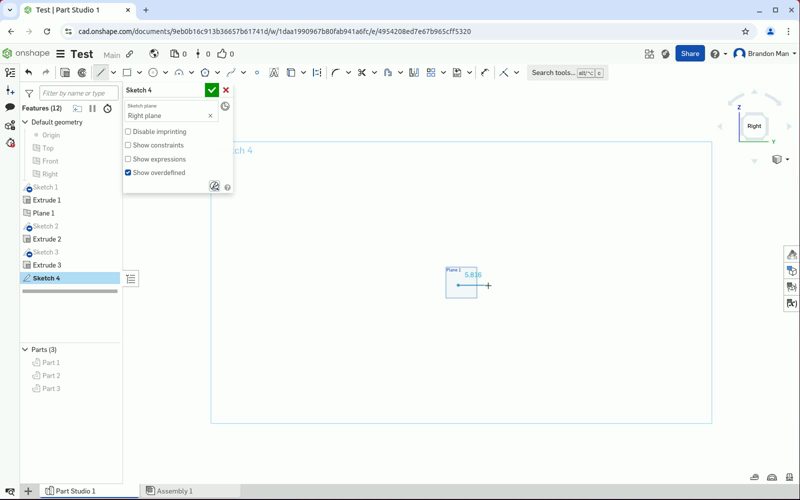
mouse_move(462, 285)
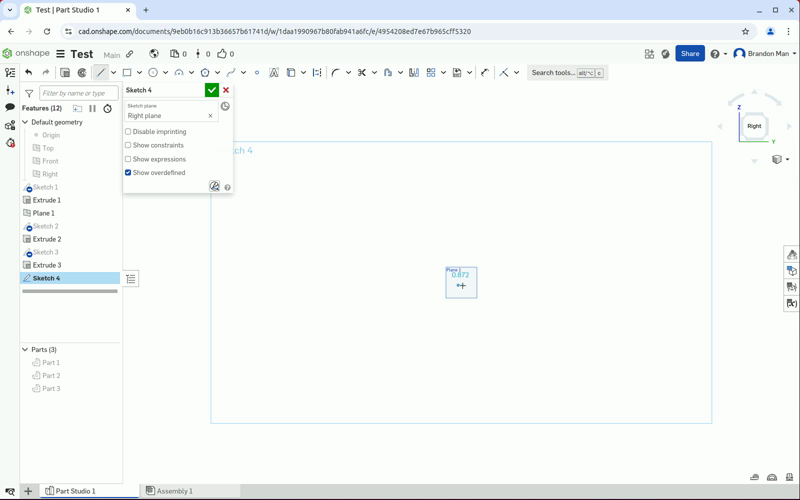
scroll(6)
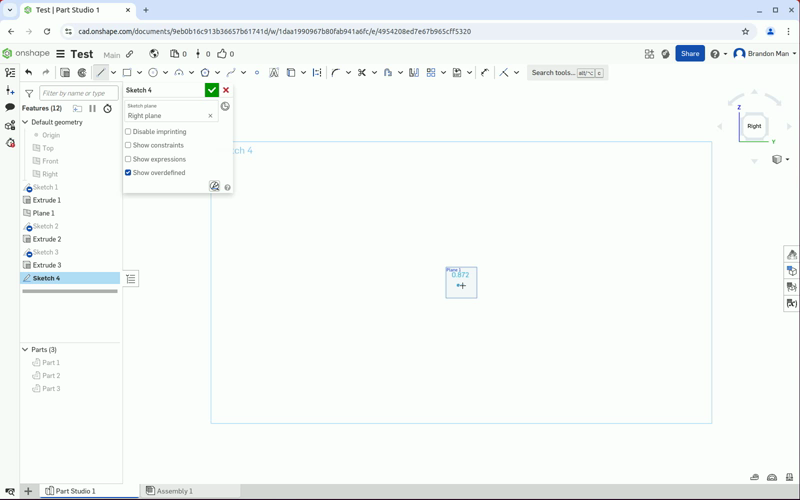
scroll(6)
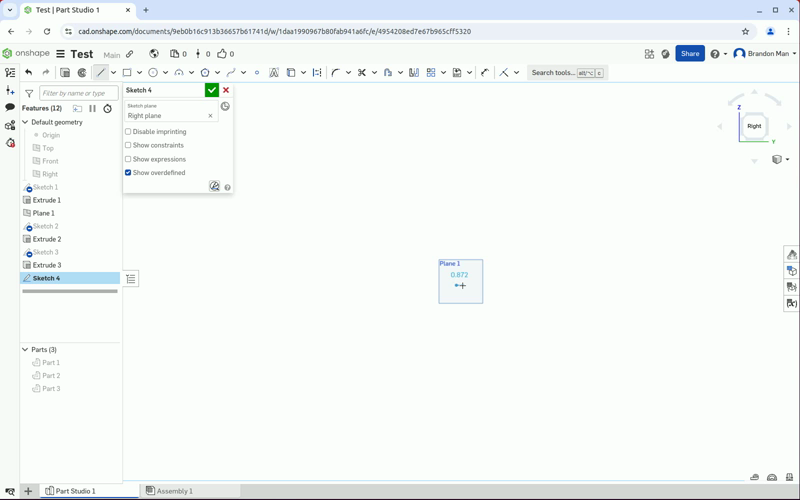
scroll(6)
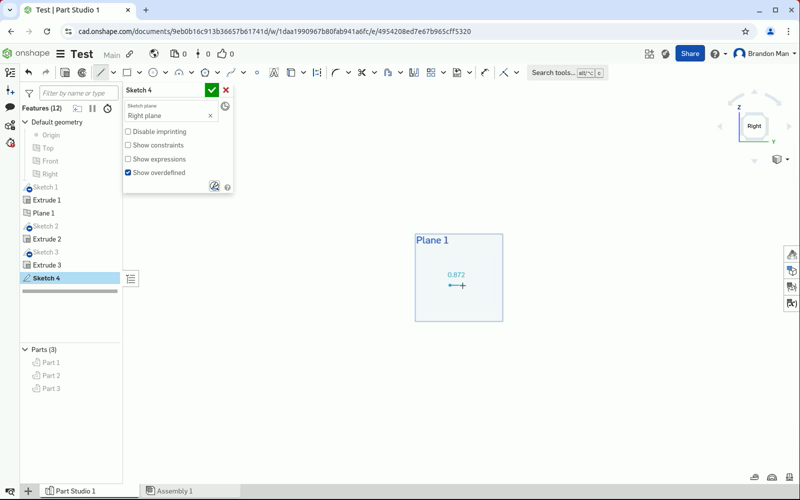
scroll(6)
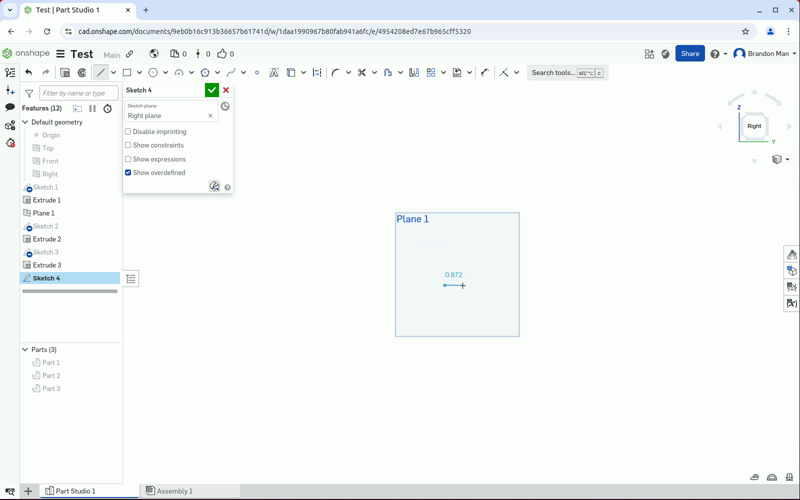
scroll(6)
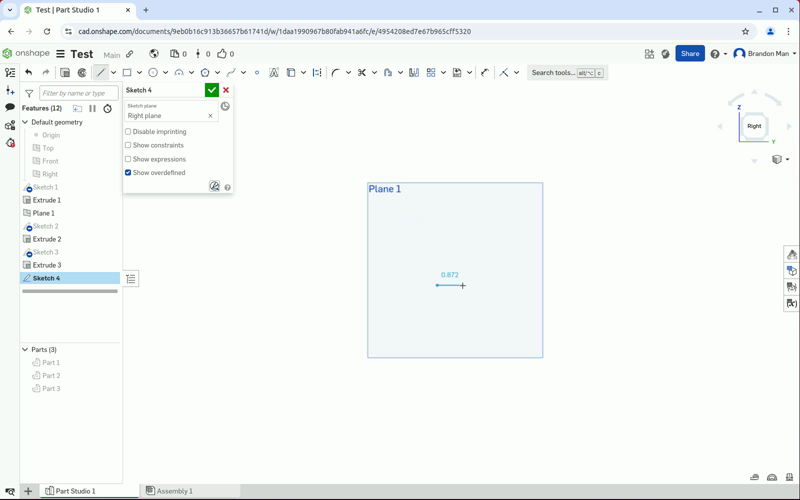
scroll(6)
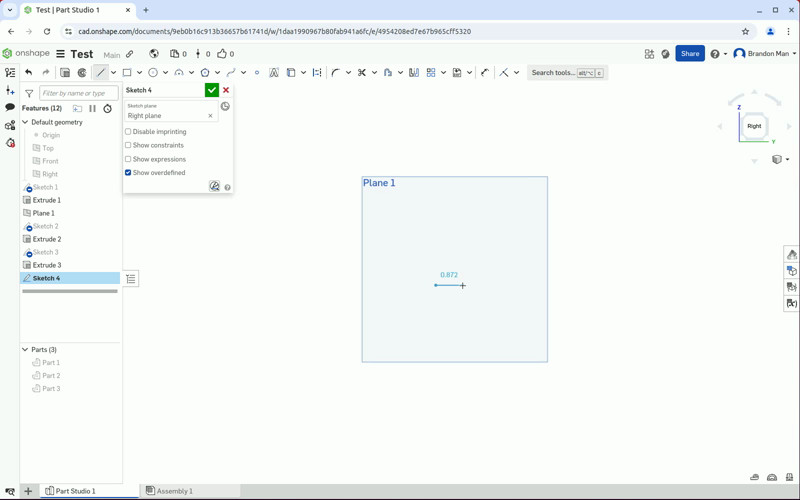
scroll(6)
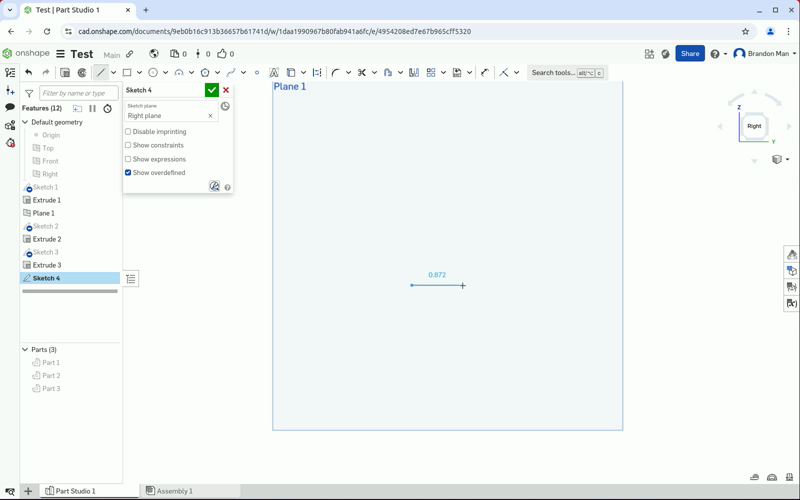
click(462, 285)
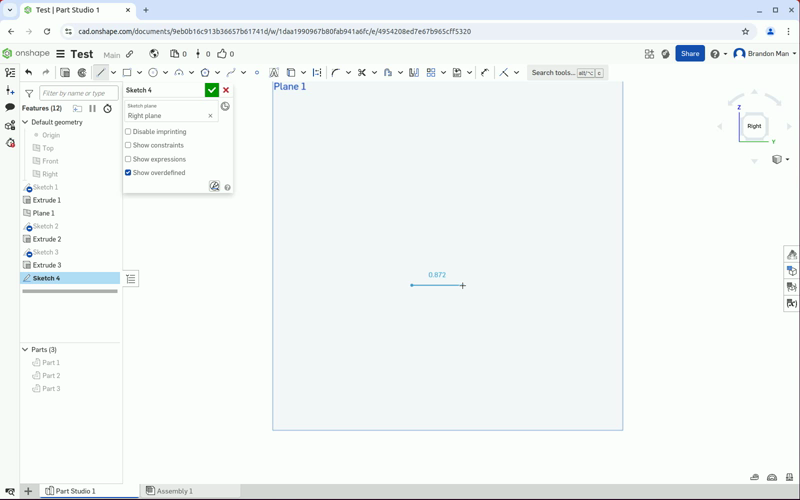
scroll(-6)
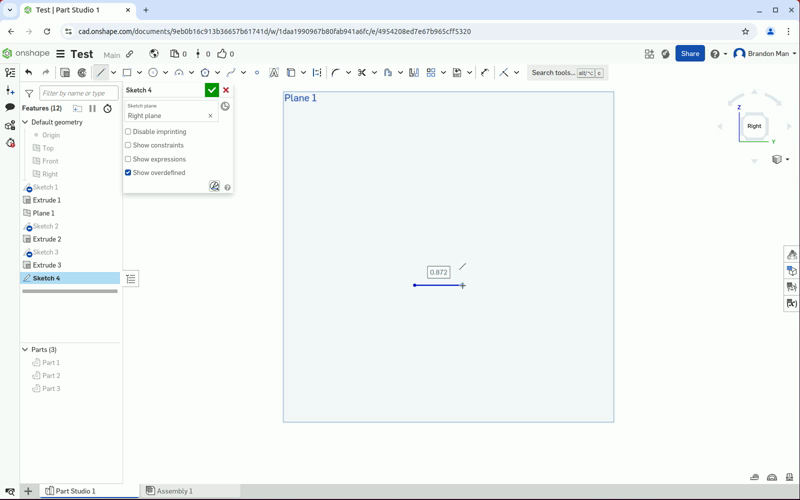
scroll(-6)
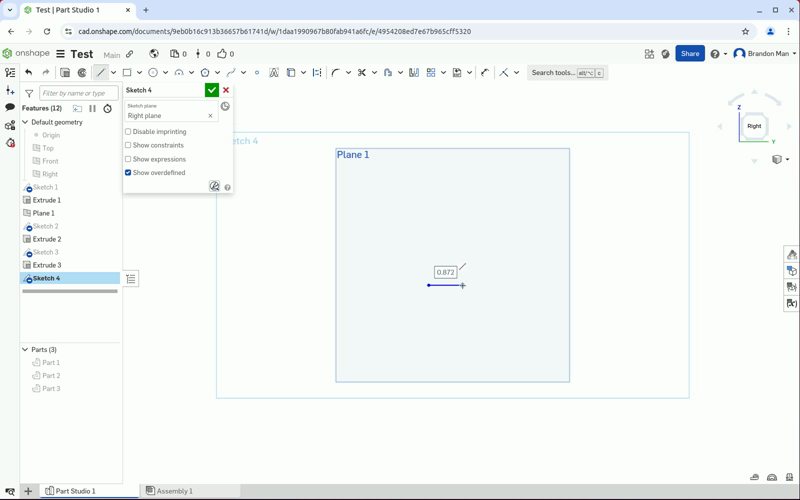
scroll(-6)
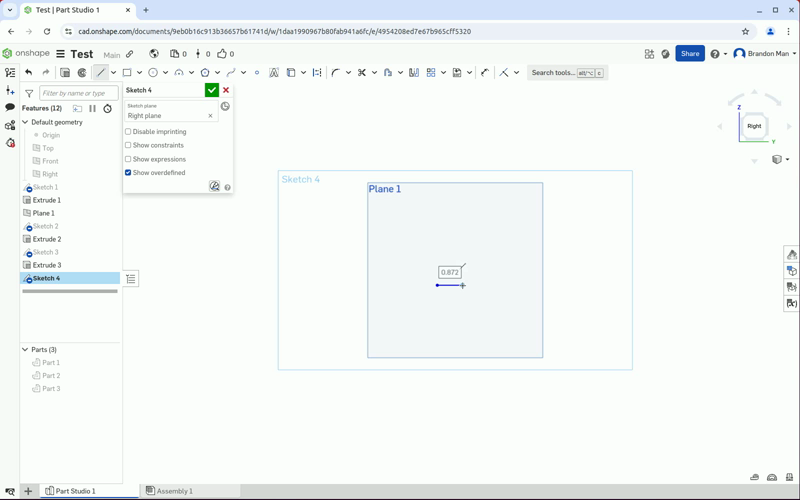
scroll(-6)
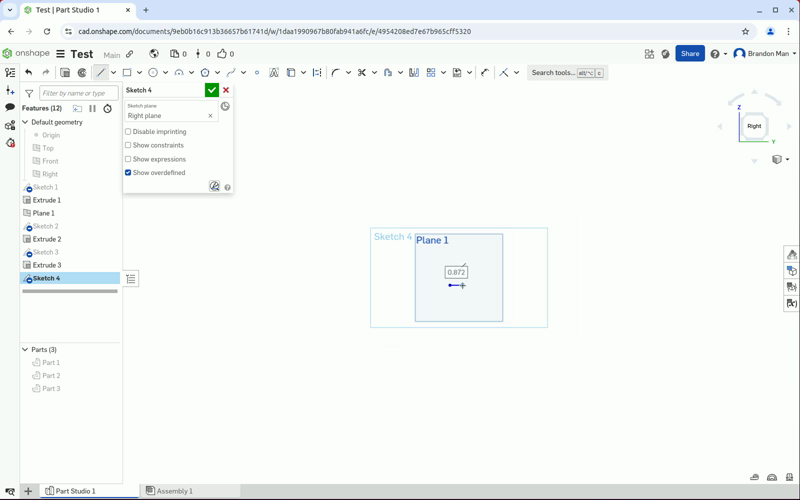
scroll(-6)
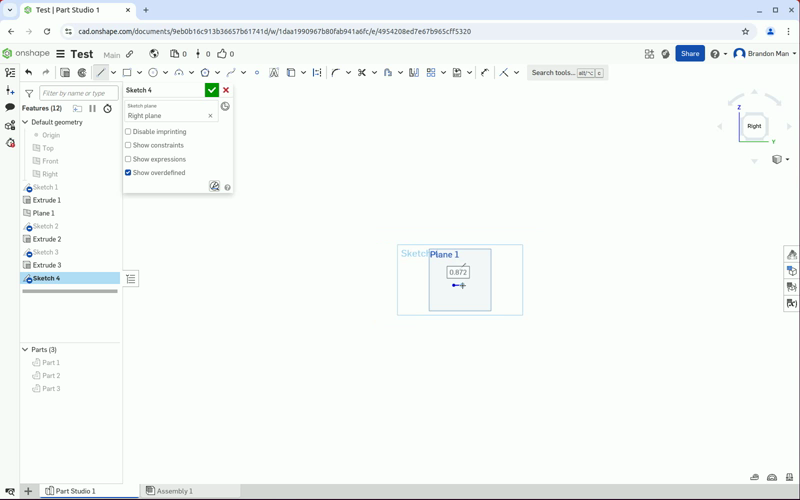
scroll(-6)
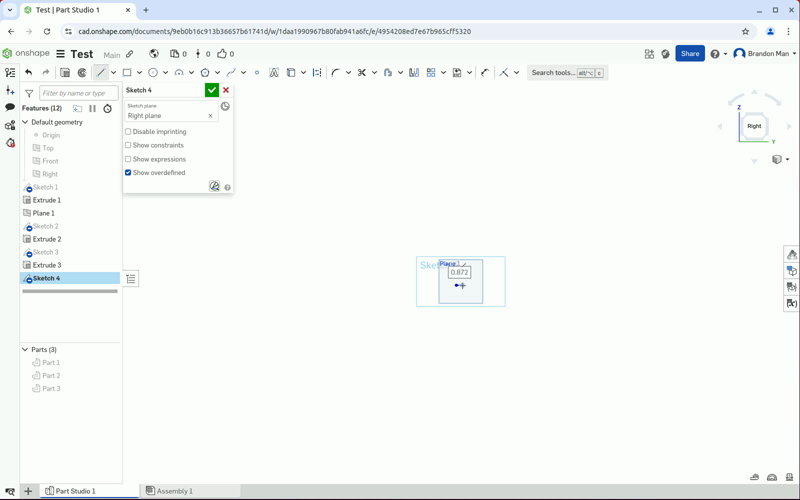
scroll(-6)
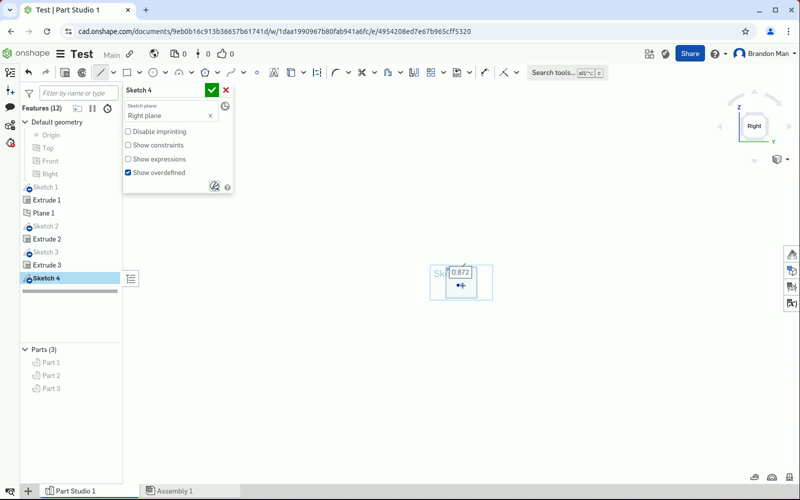
key_up(shift)
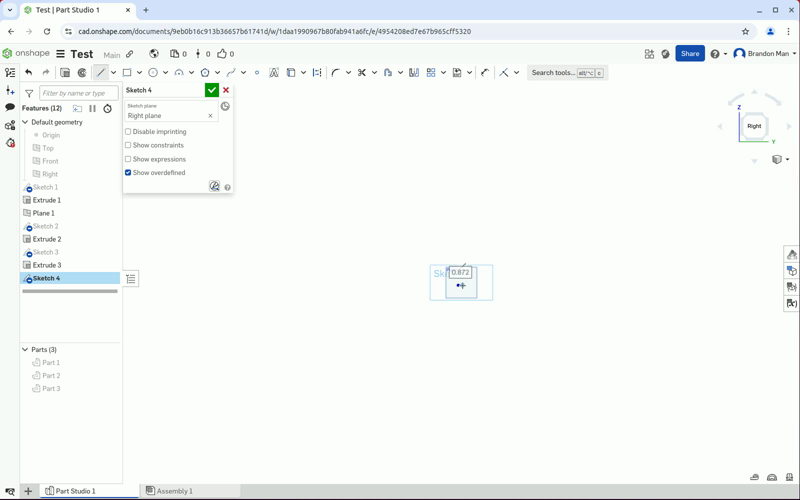
key_down(shift)
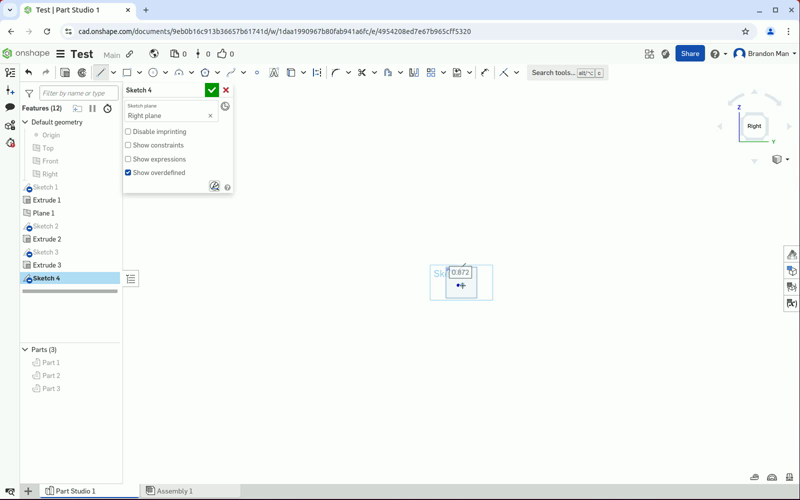
mouse_move(492, 285)
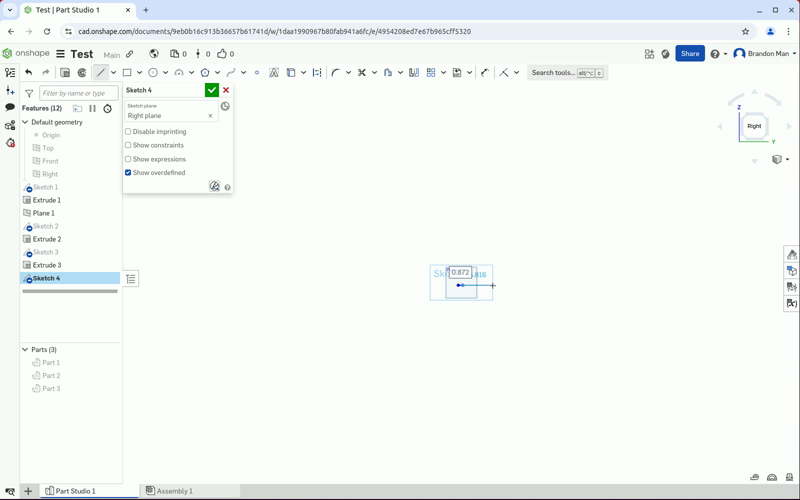
mouse_move(462, 280)
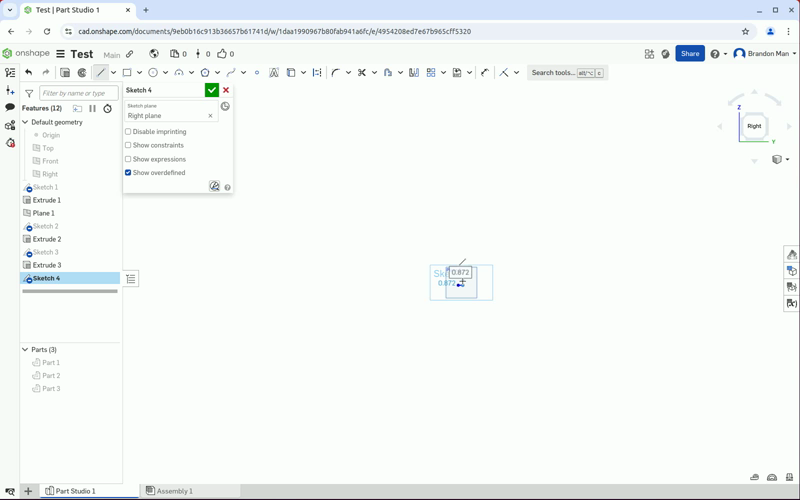
scroll(6)
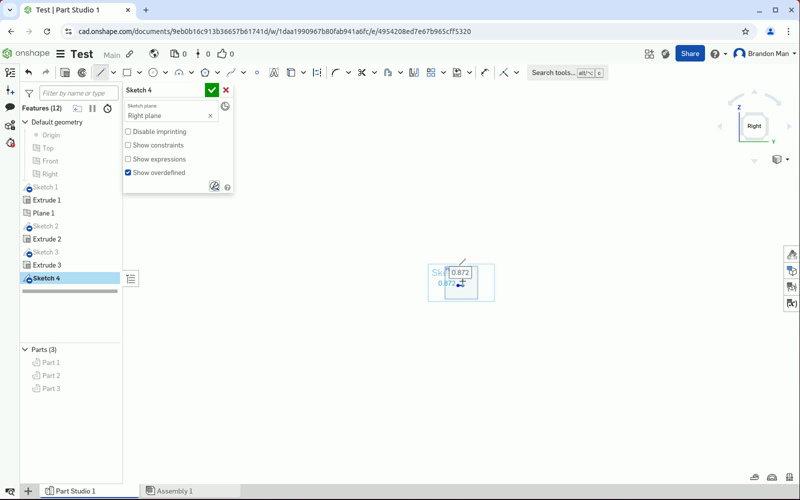
scroll(6)
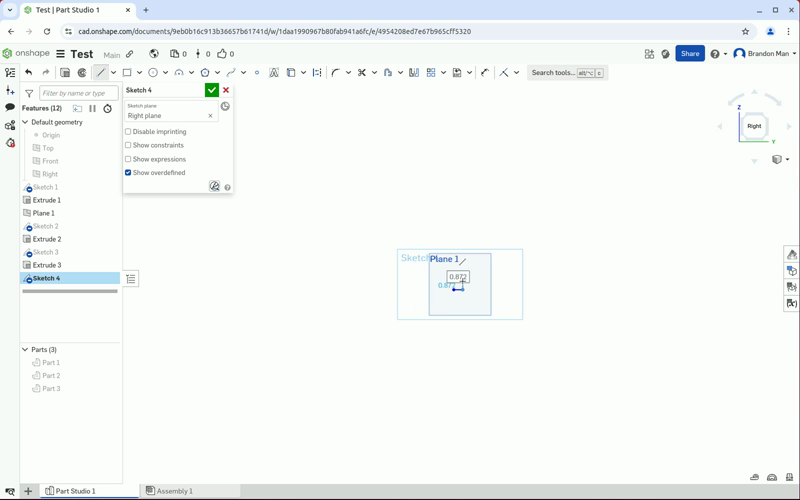
scroll(6)
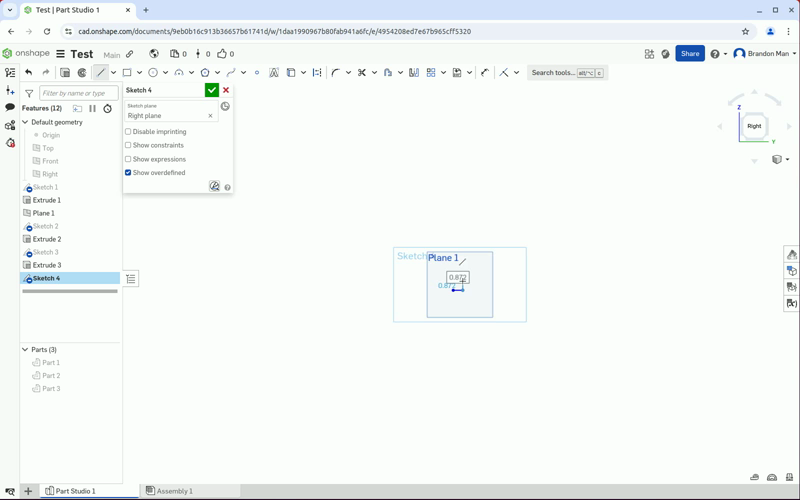
scroll(6)
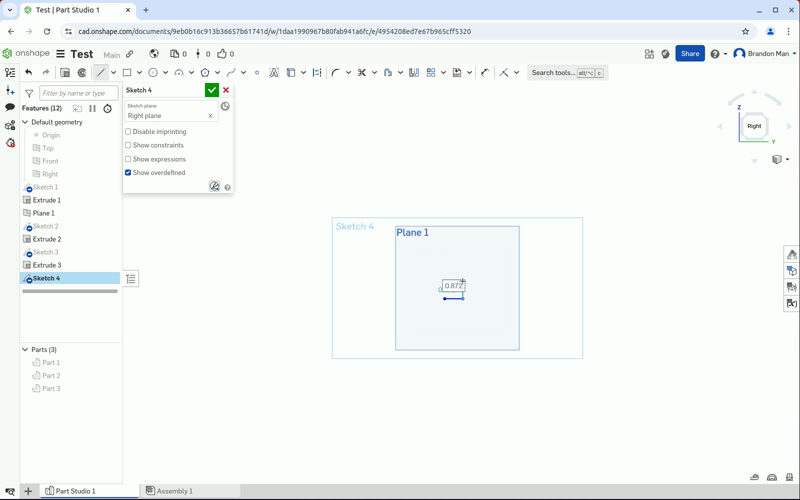
scroll(6)
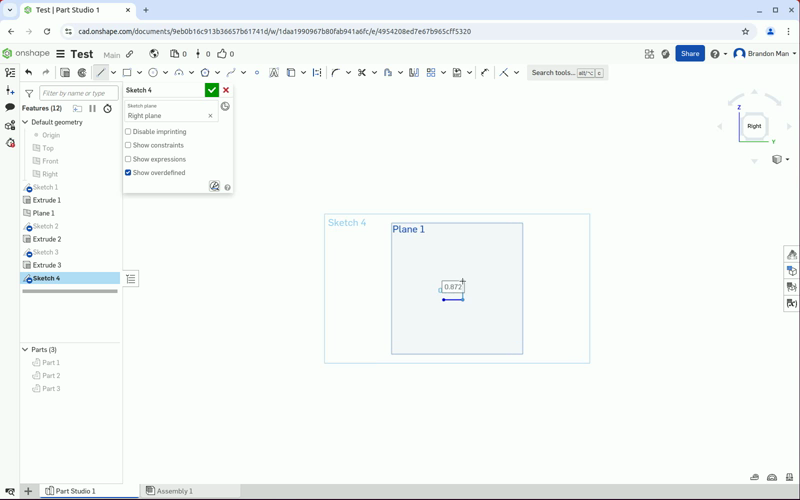
scroll(6)
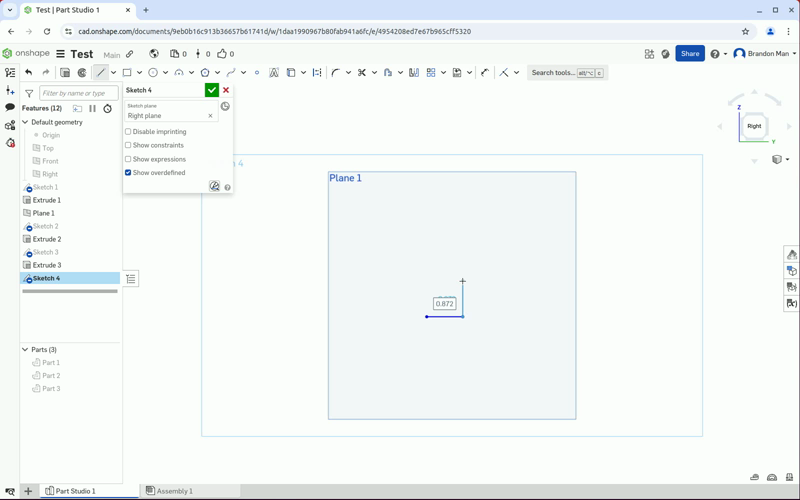
scroll(6)
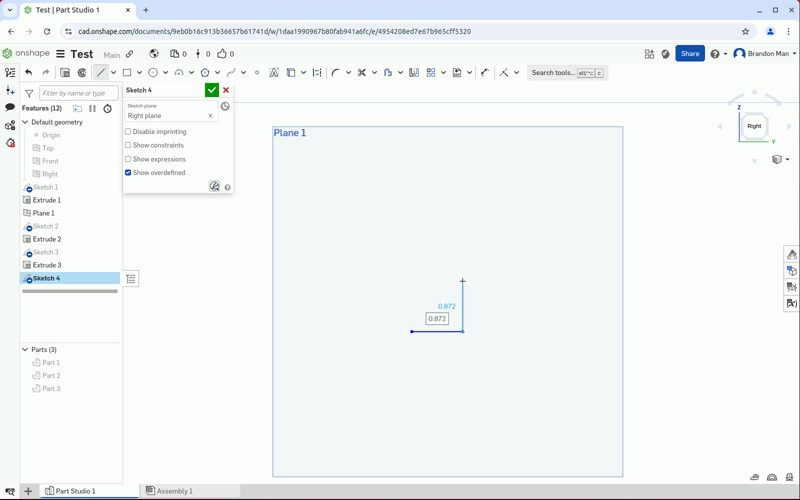
click(462, 280)
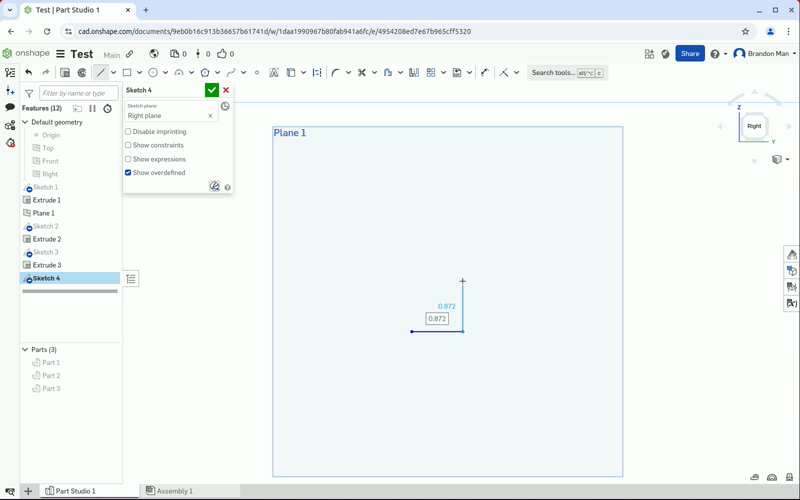
scroll(-6)
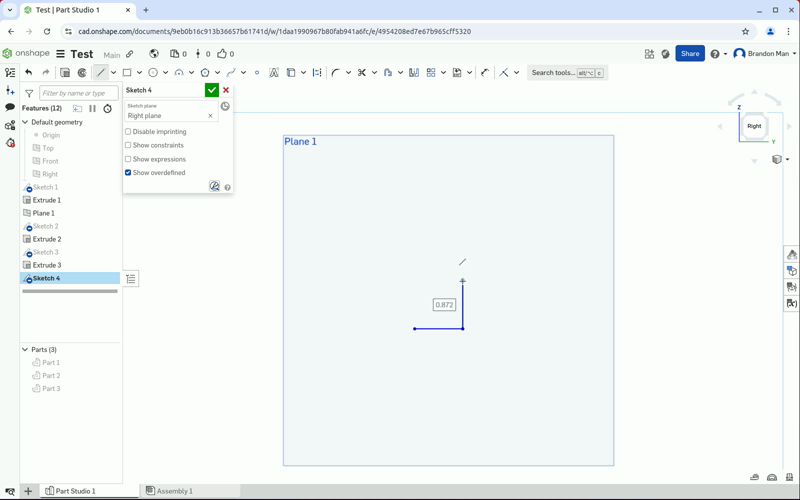
scroll(-6)
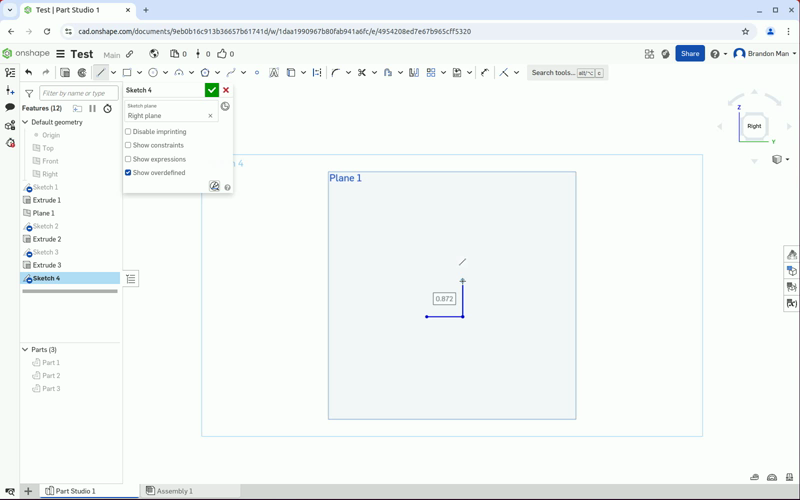
scroll(-6)
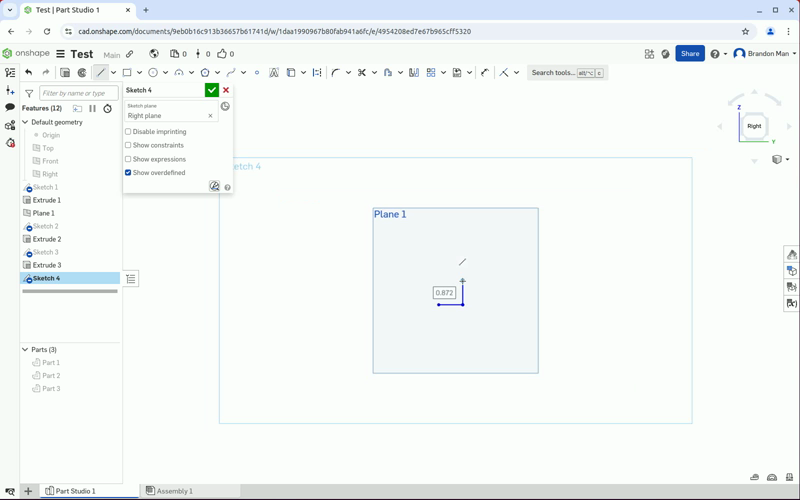
scroll(-6)
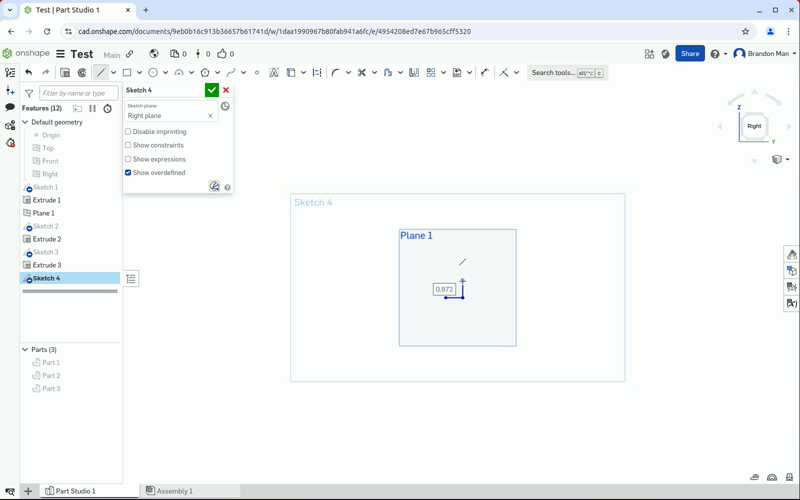
scroll(-6)
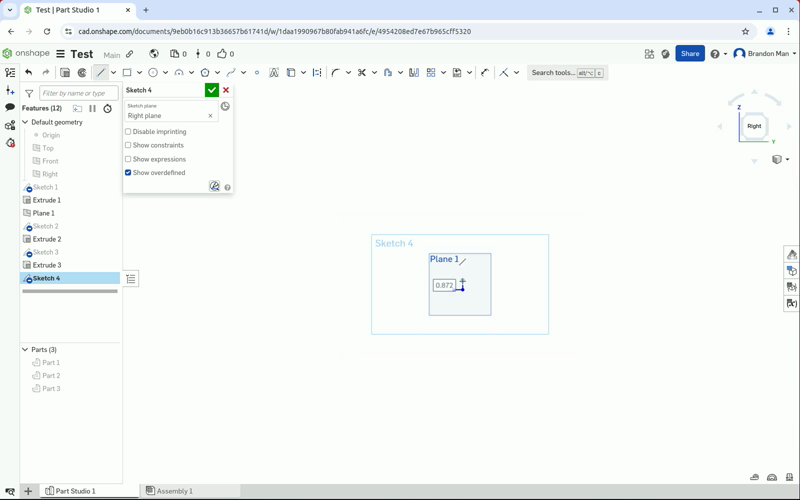
scroll(-6)
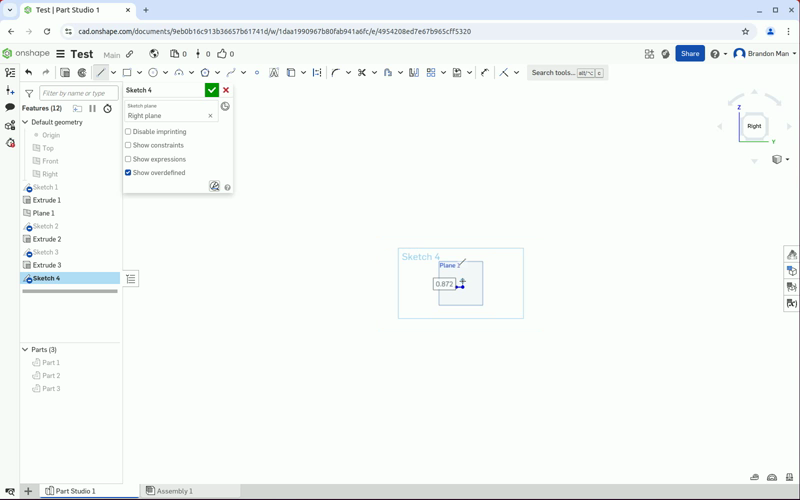
scroll(-6)
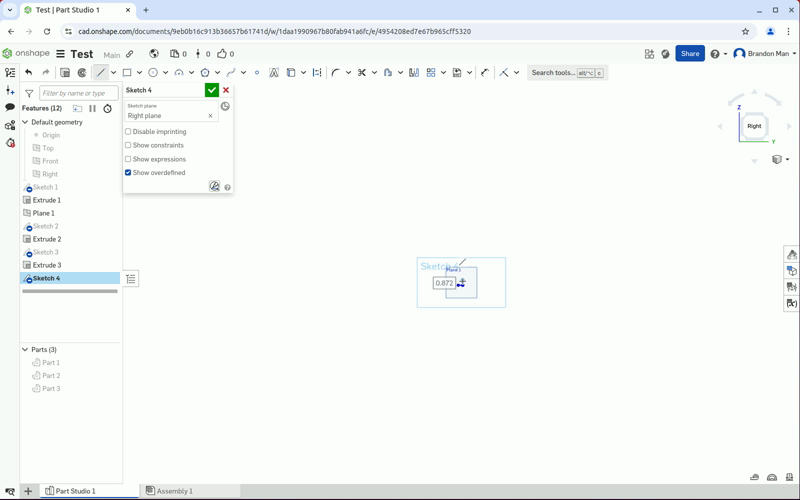
key_up(shift)
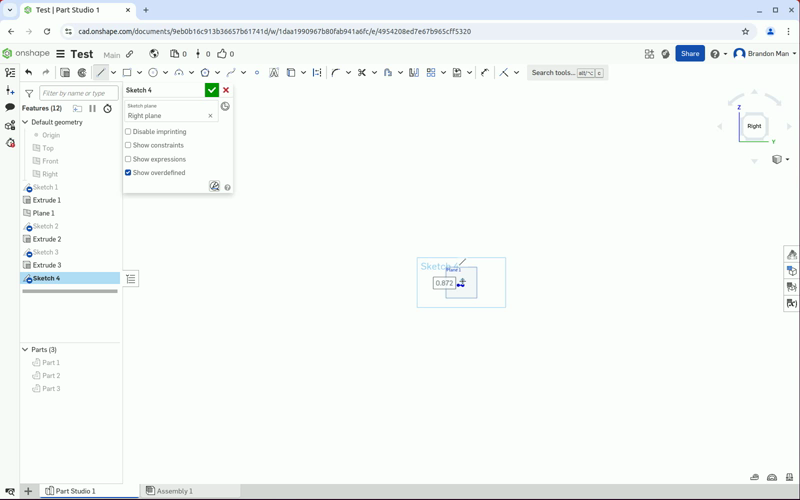
key_down(shift)
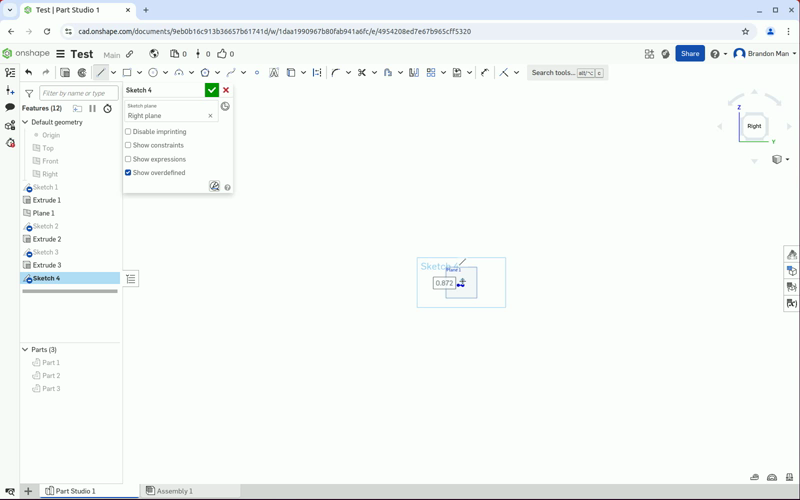
mouse_move(492, 280)
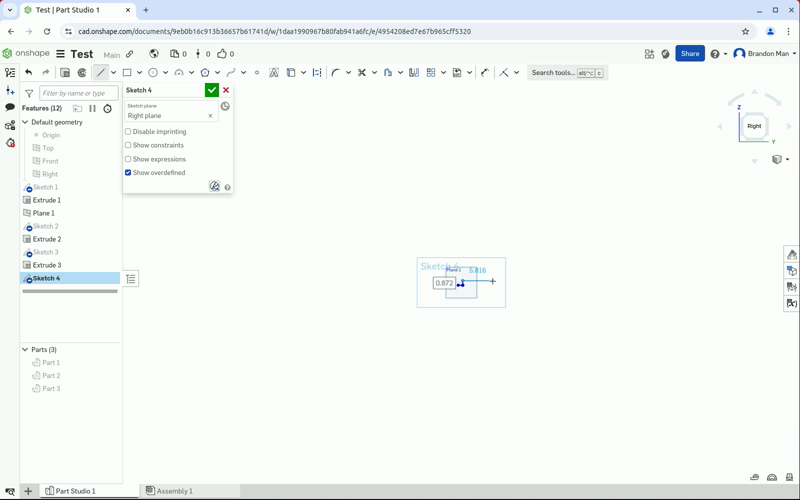
mouse_move(458, 280)
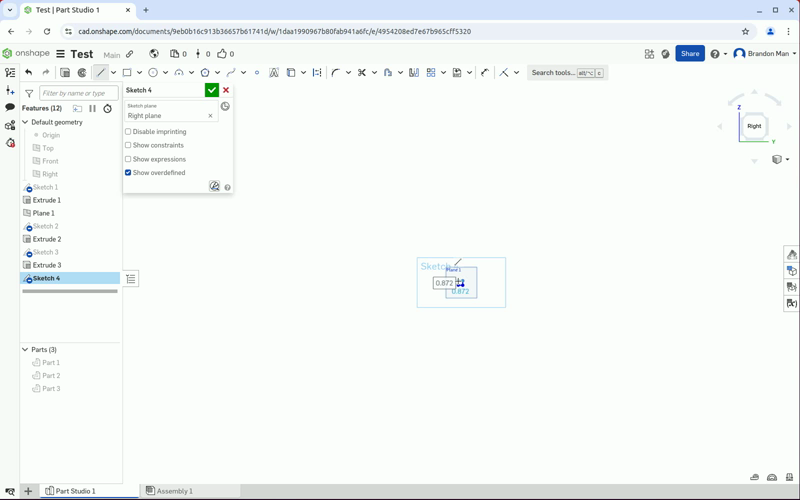
scroll(6)
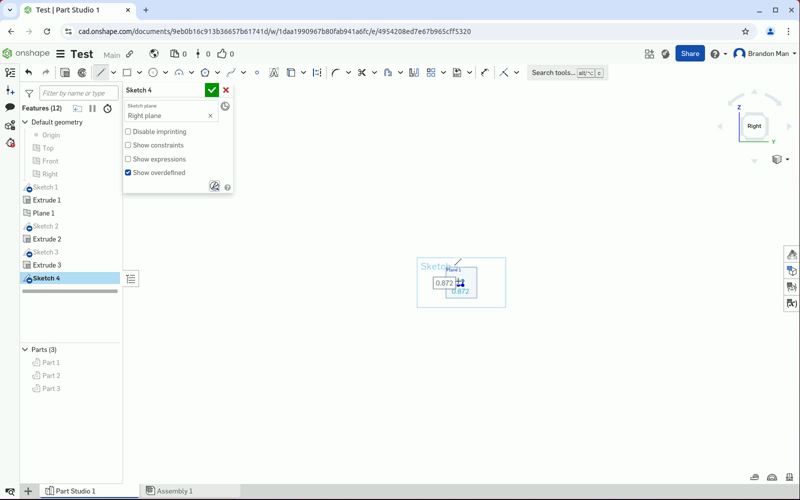
scroll(6)
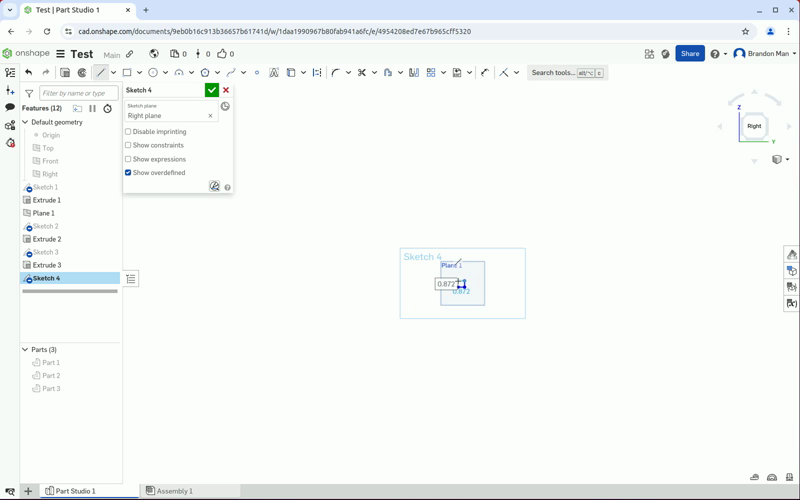
scroll(6)
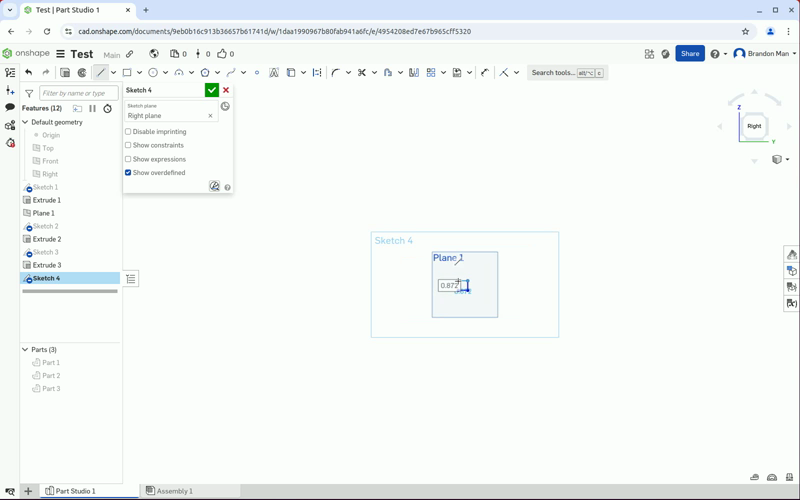
scroll(6)
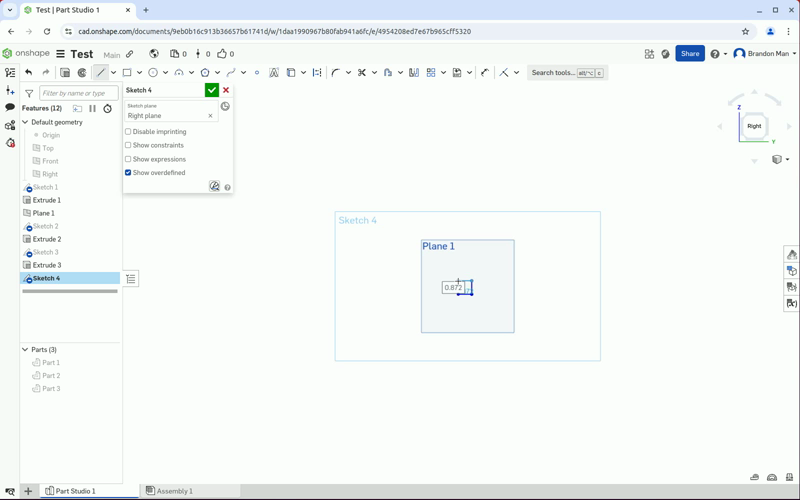
scroll(6)
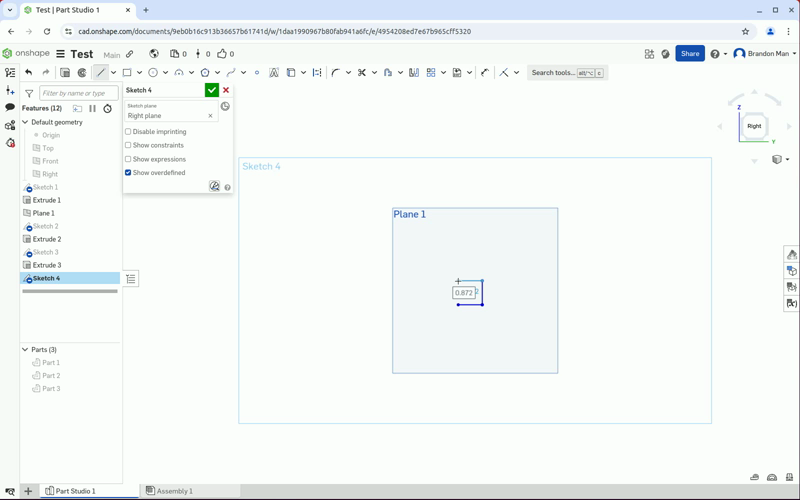
scroll(6)
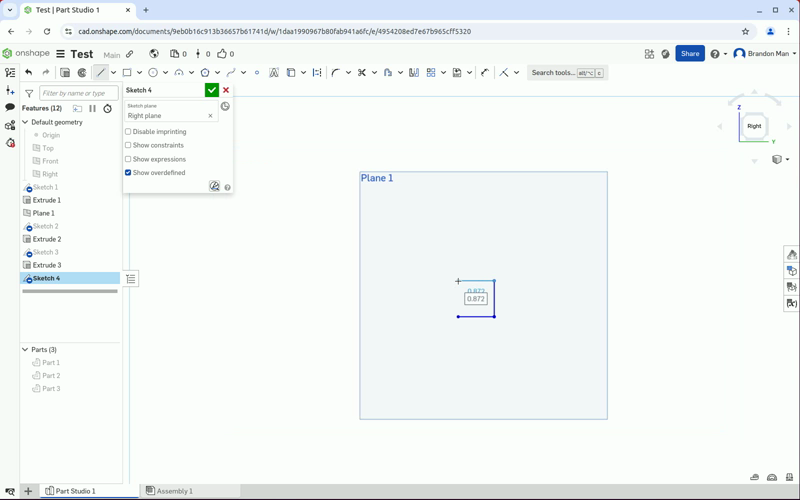
scroll(6)
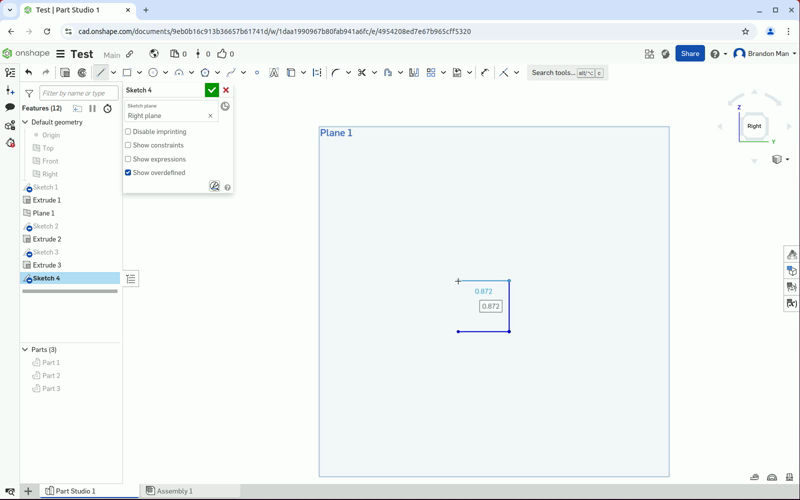
click(458, 280)
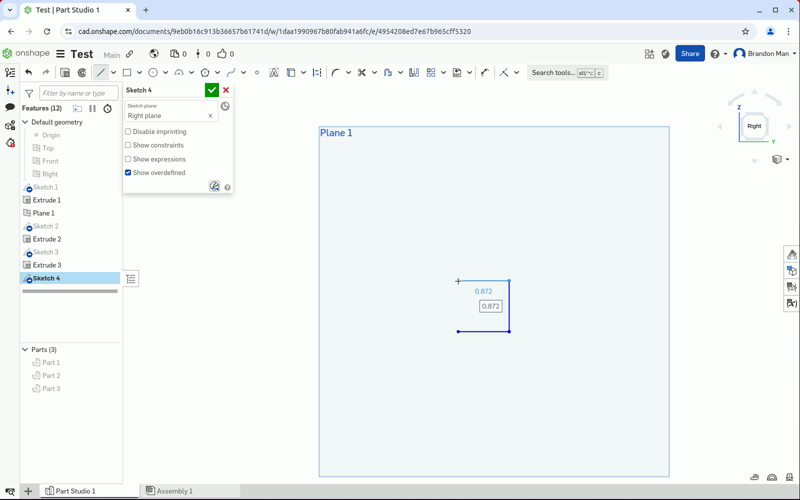
scroll(-6)
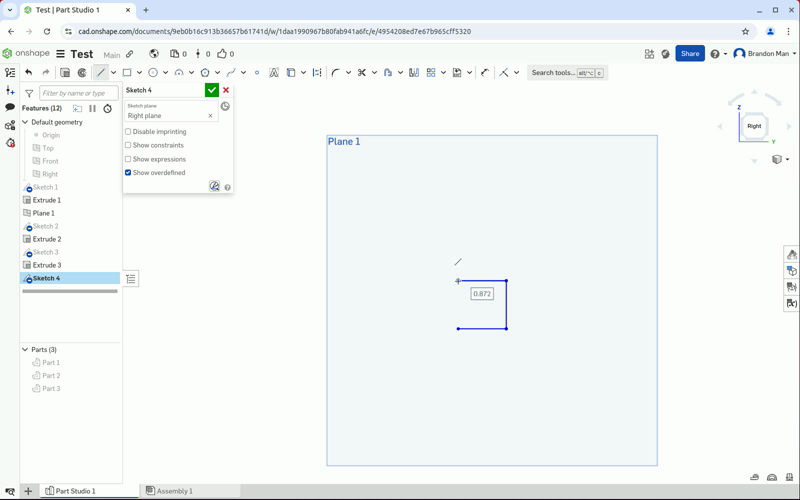
scroll(-6)
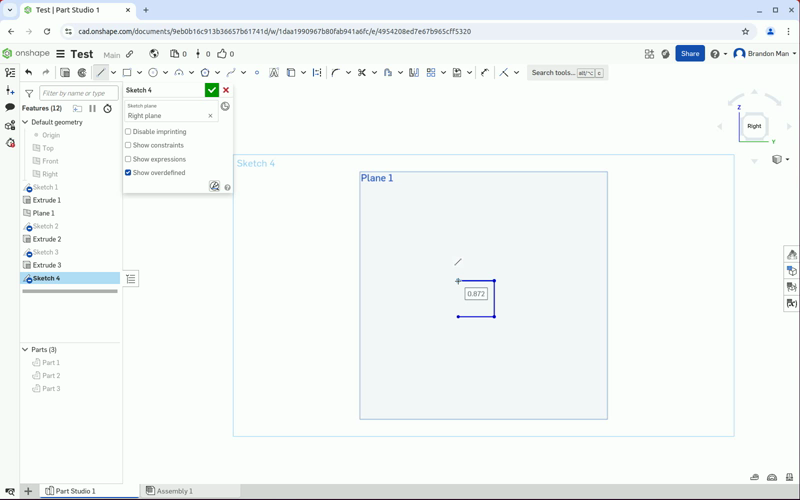
scroll(-6)
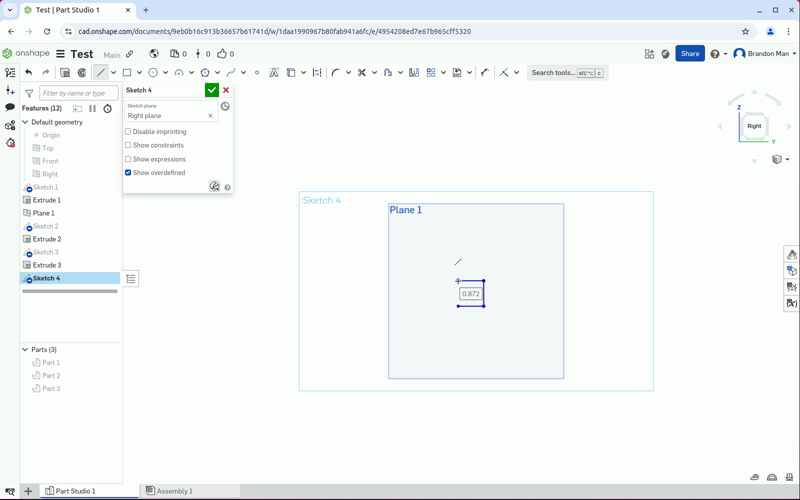
scroll(-6)
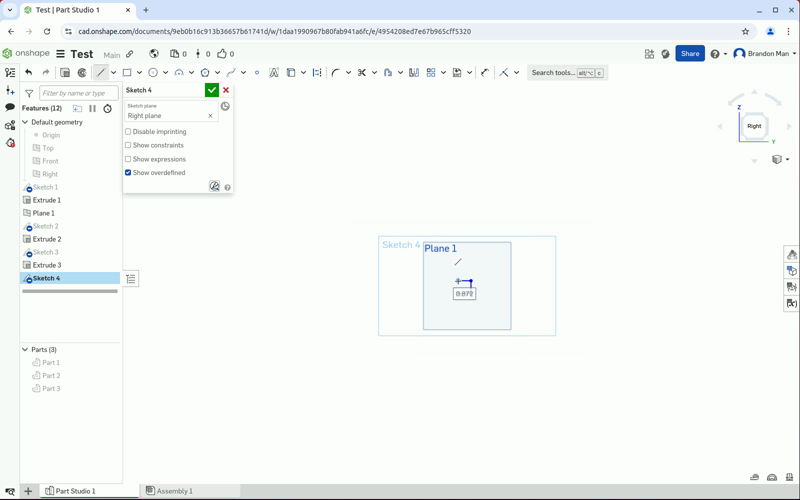
scroll(-6)
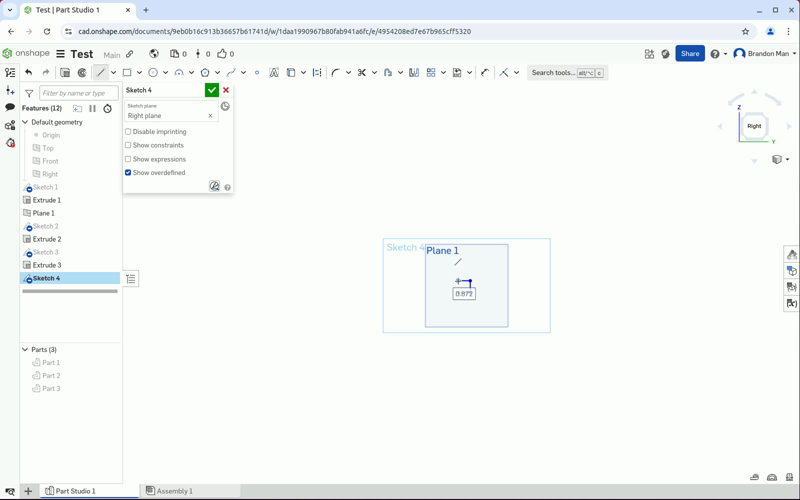
scroll(-6)
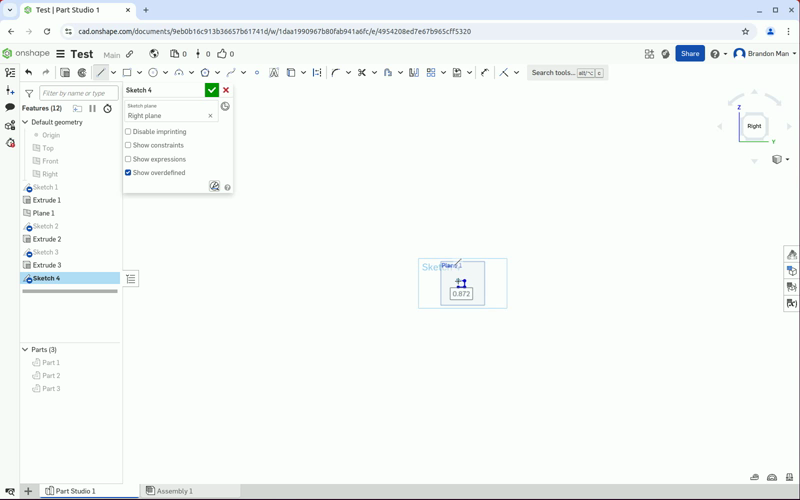
scroll(-6)
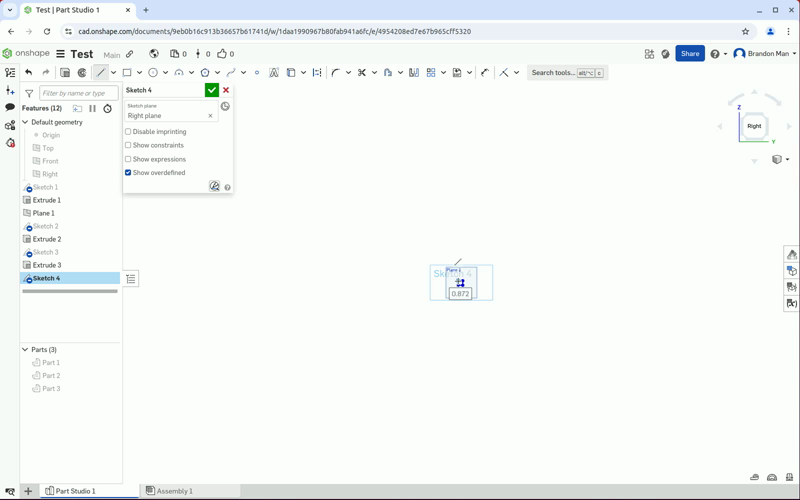
key_up(shift)
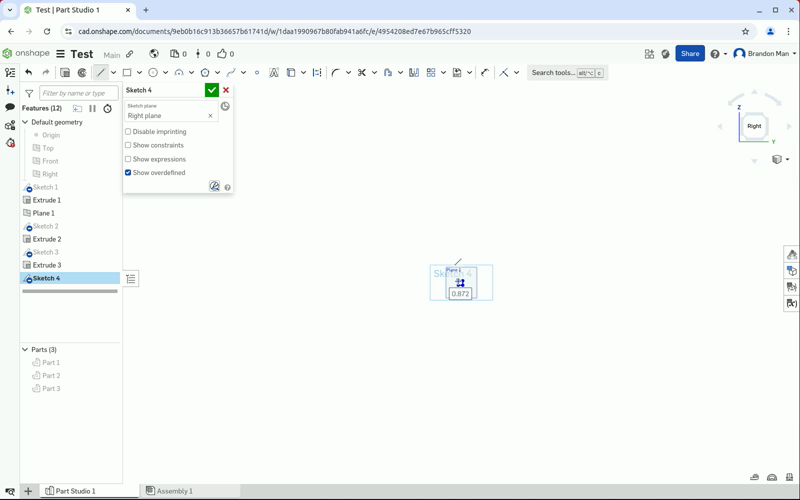
mouse_move(488, 280)
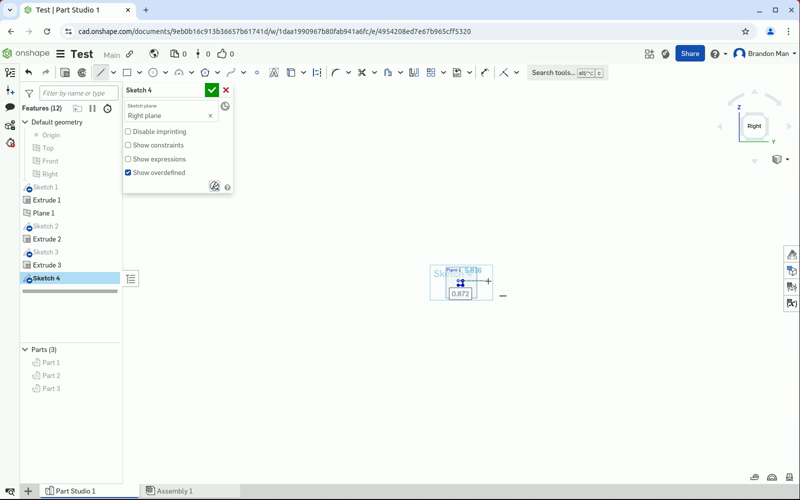
key_down(shift)
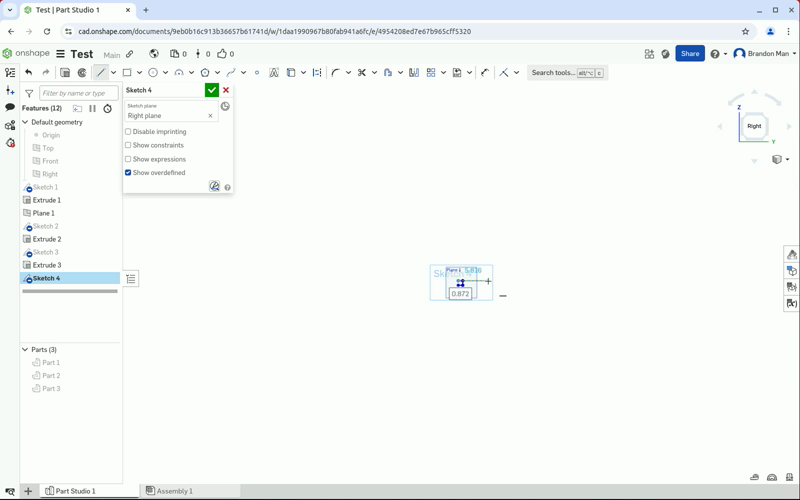
mouse_move(458, 285)
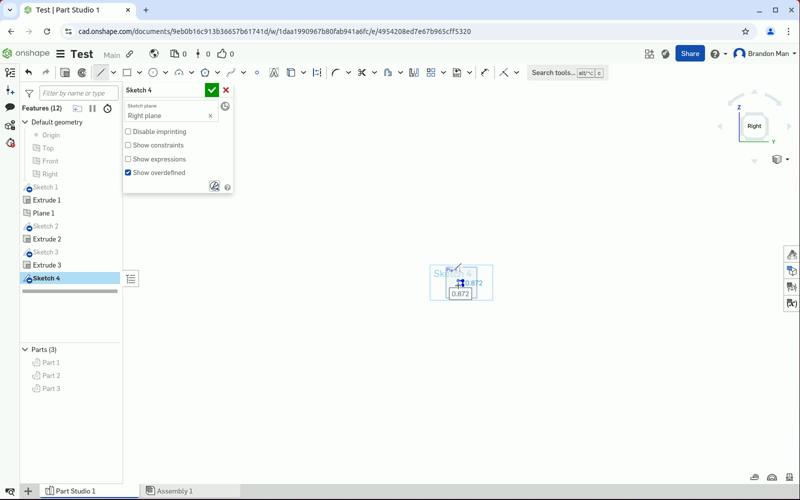
scroll(6)
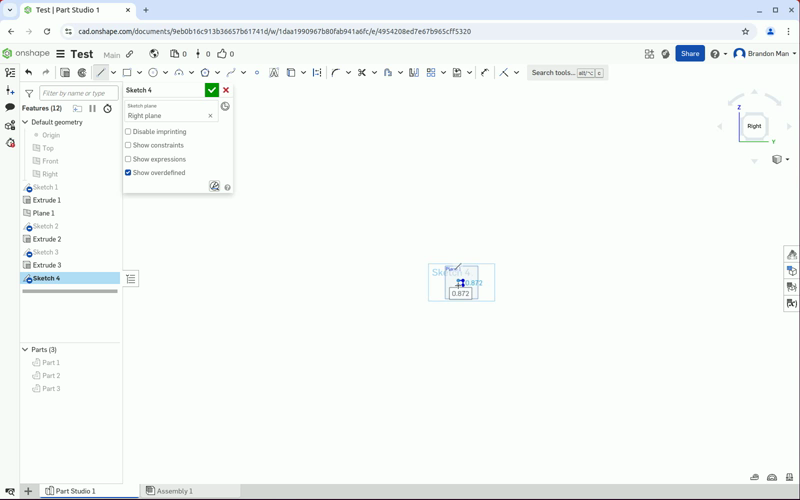
scroll(6)
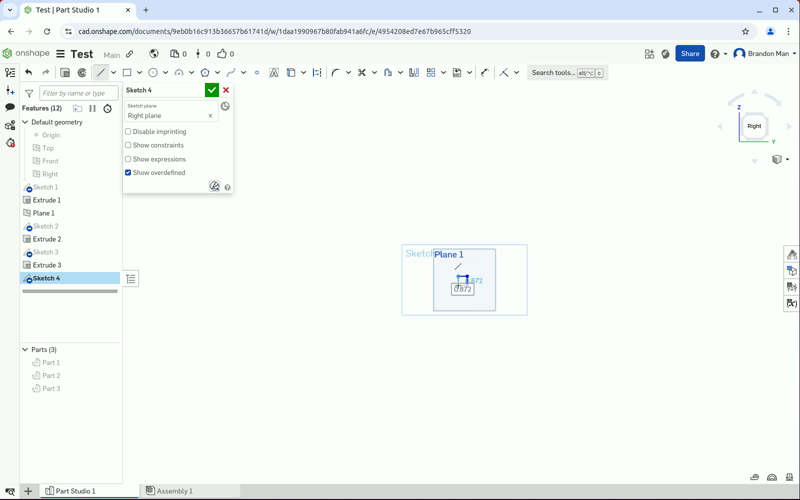
scroll(6)
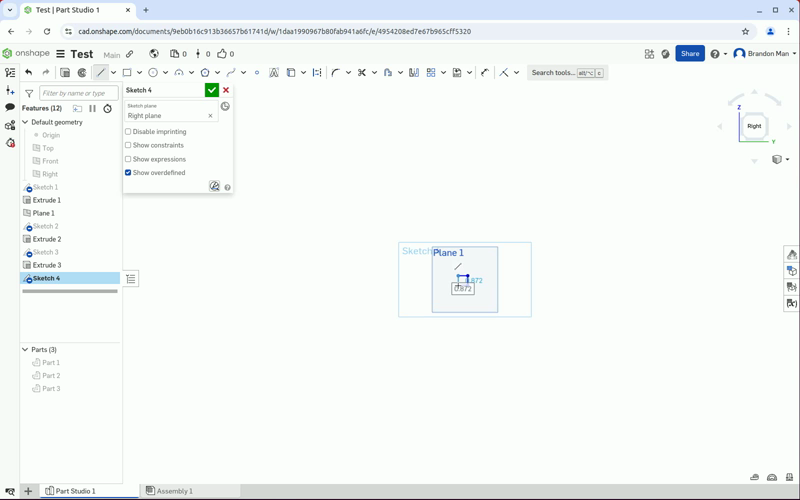
scroll(6)
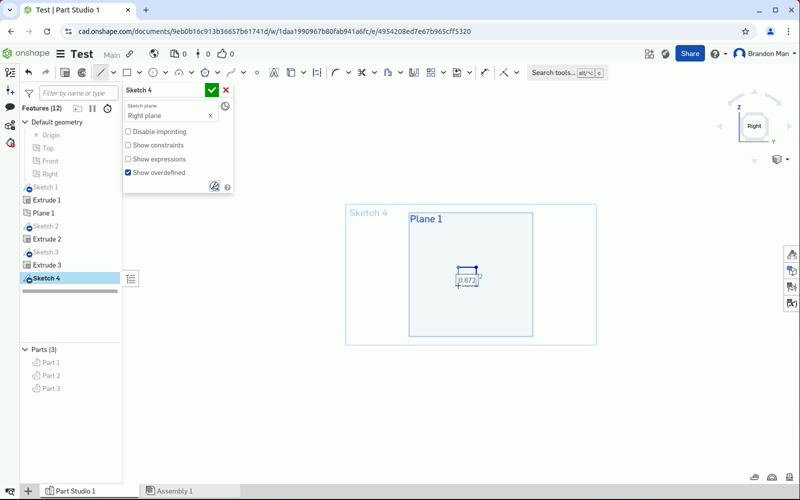
scroll(6)
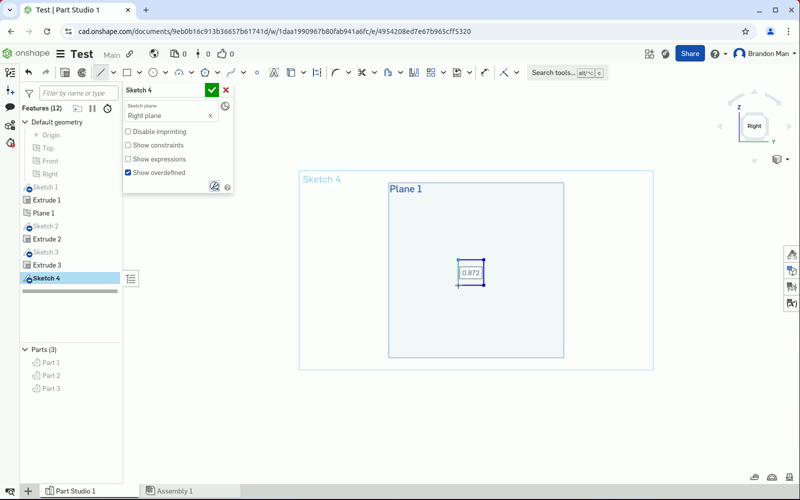
scroll(6)
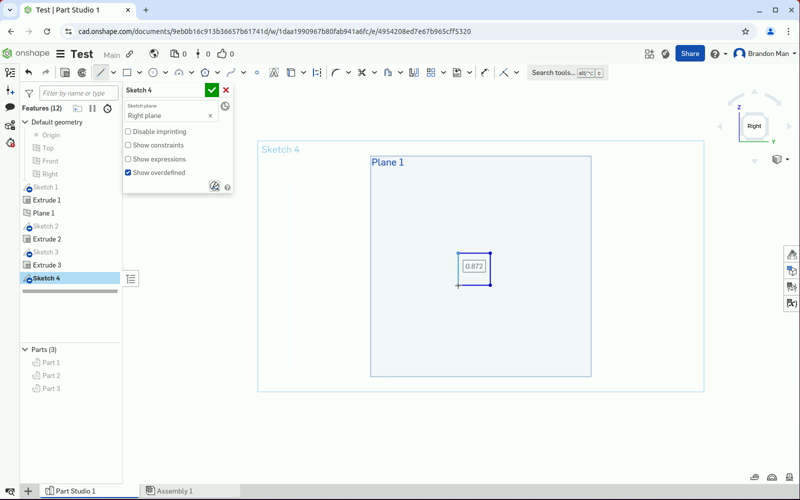
scroll(6)
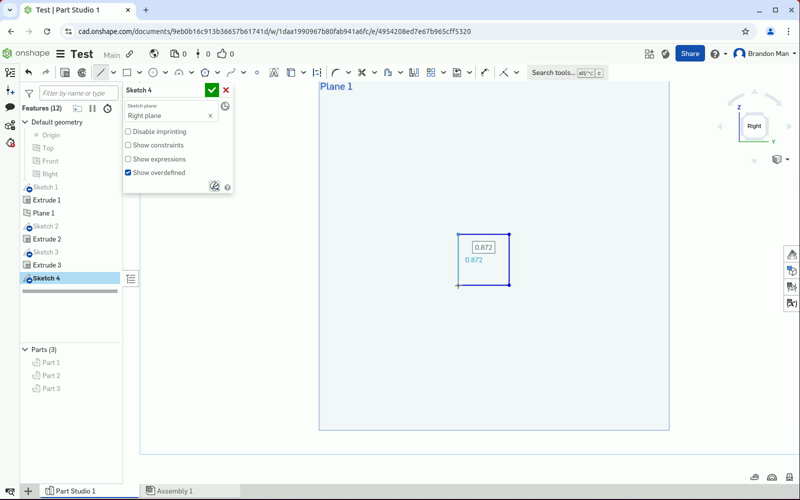
key_up(shift)
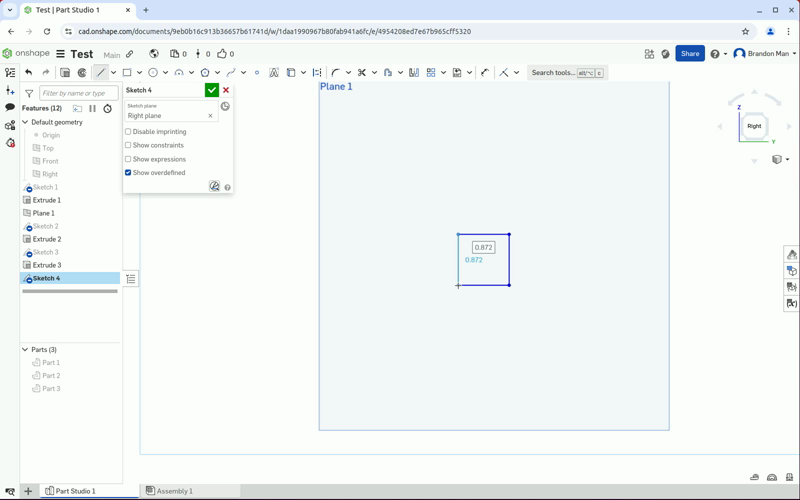
click(458, 285)
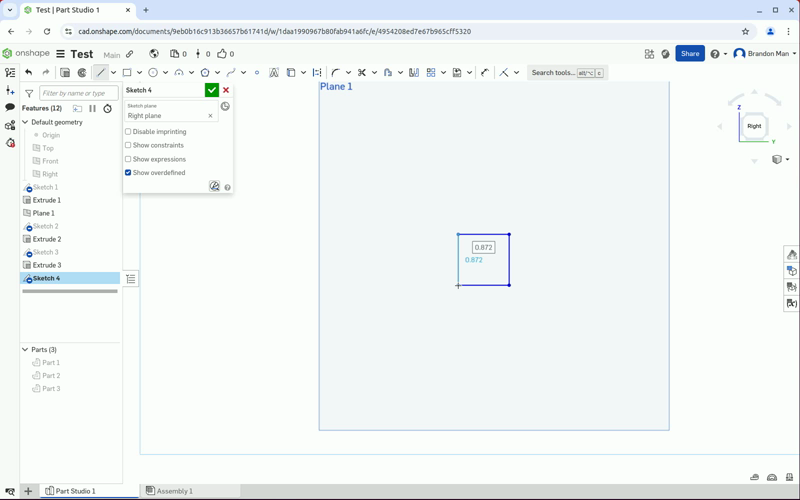
scroll(-6)
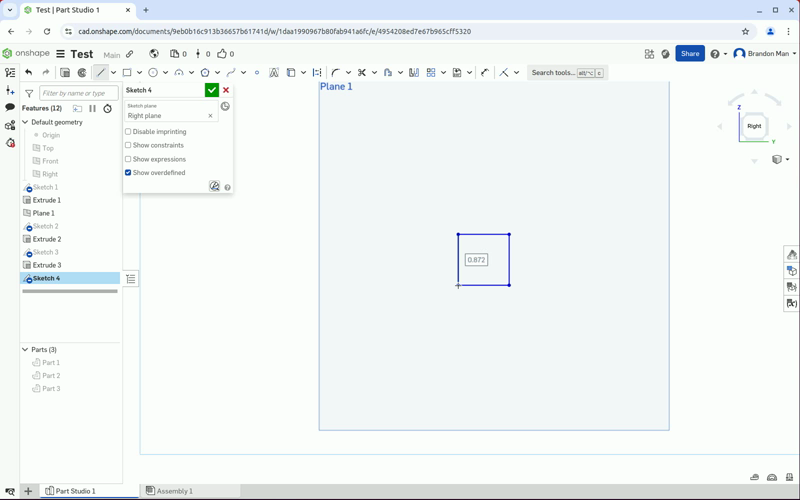
scroll(-6)
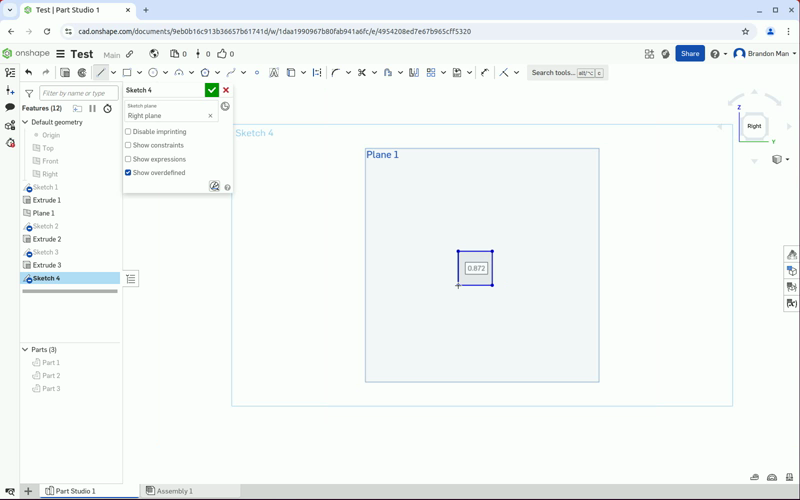
scroll(-6)
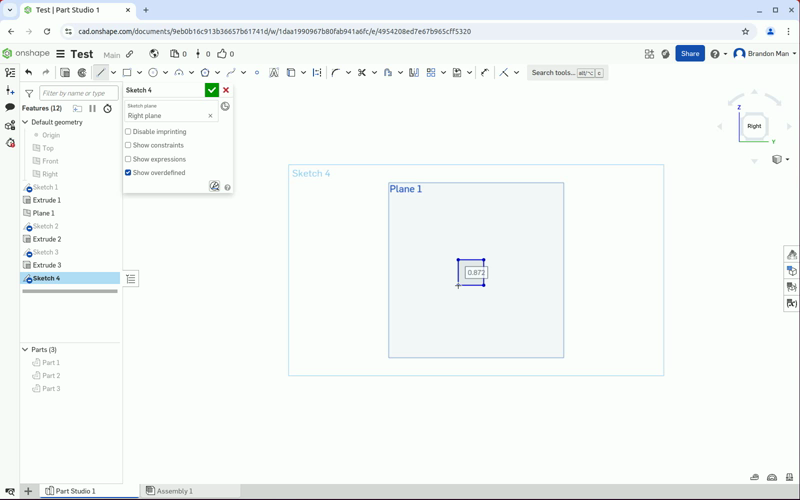
scroll(-6)
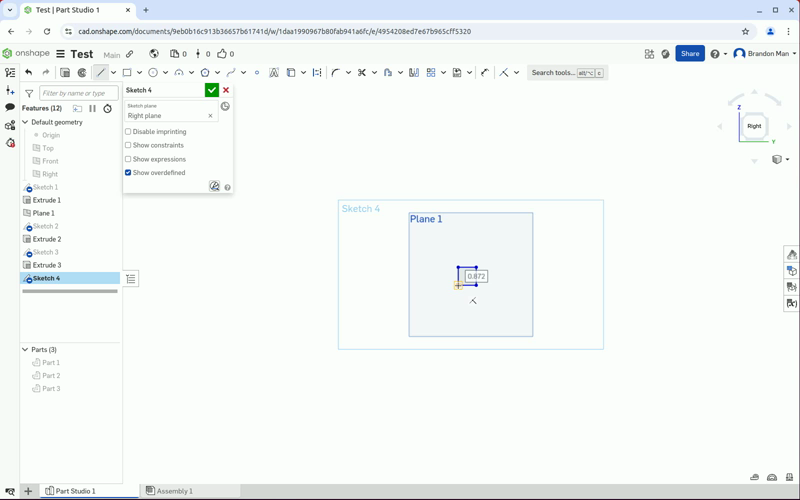
scroll(-6)
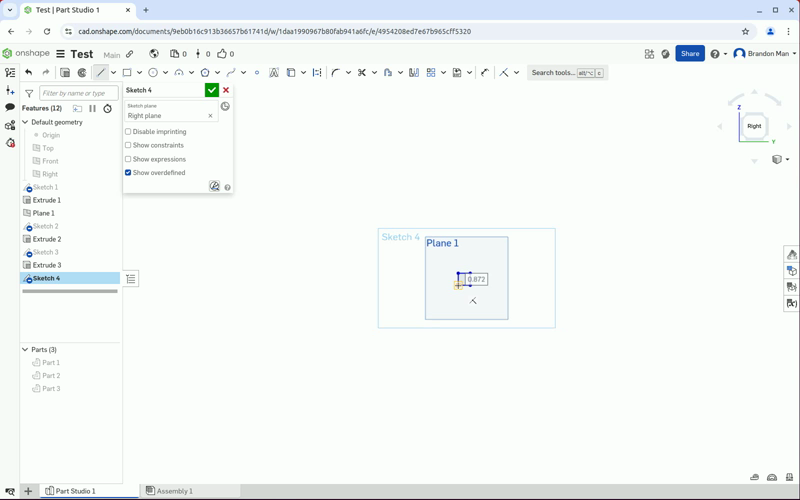
scroll(-6)
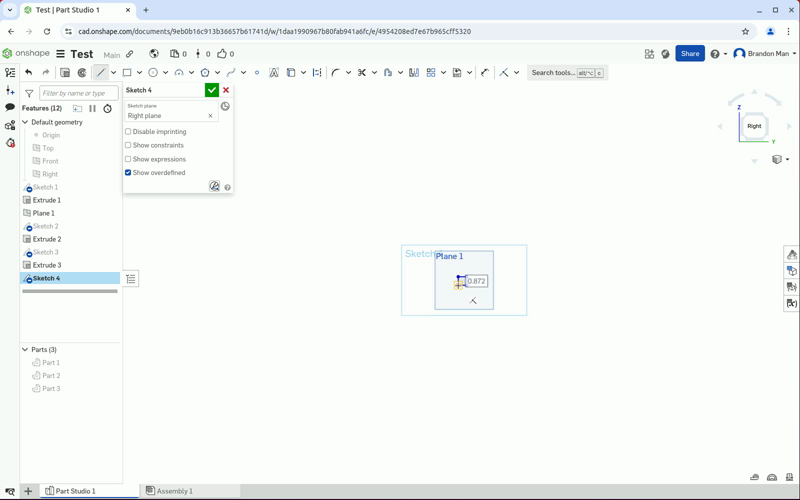
scroll(-6)
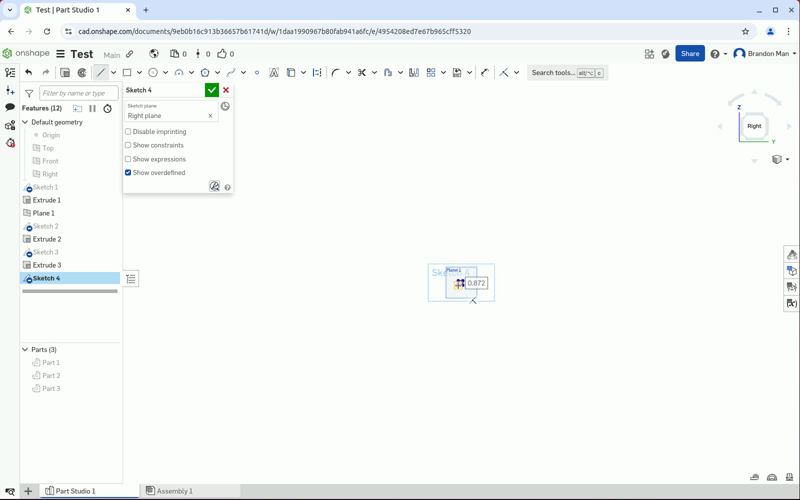
key(esc)
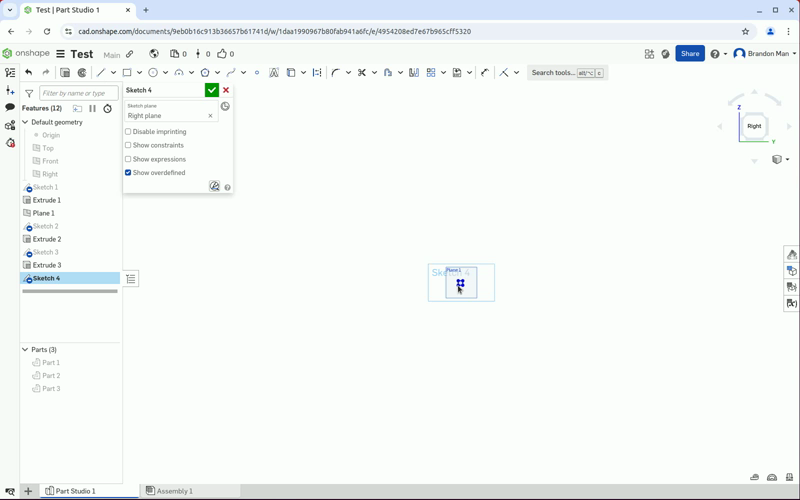
key(l)
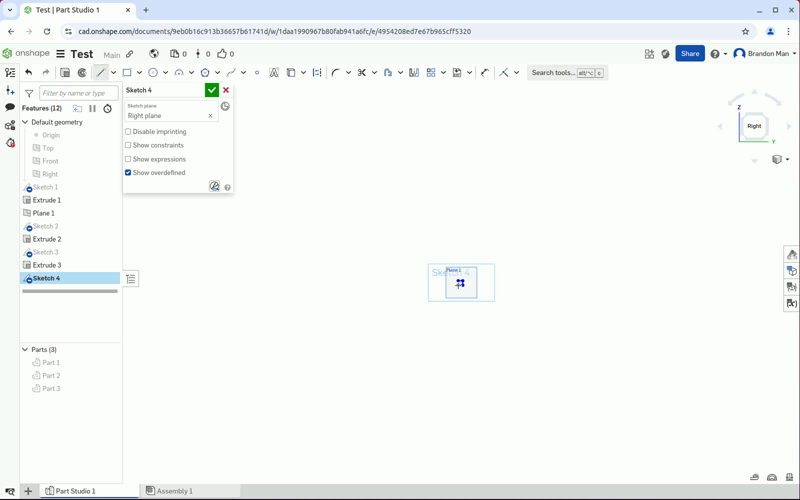
key_down(shift)
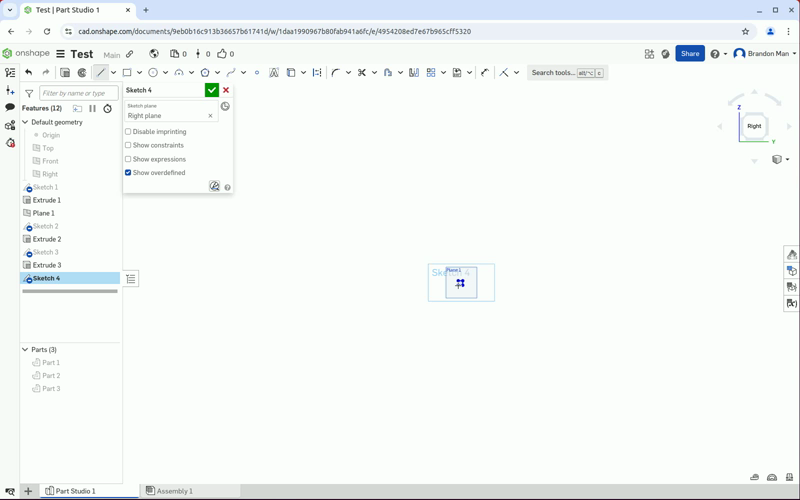
mouse_move(458, 285)
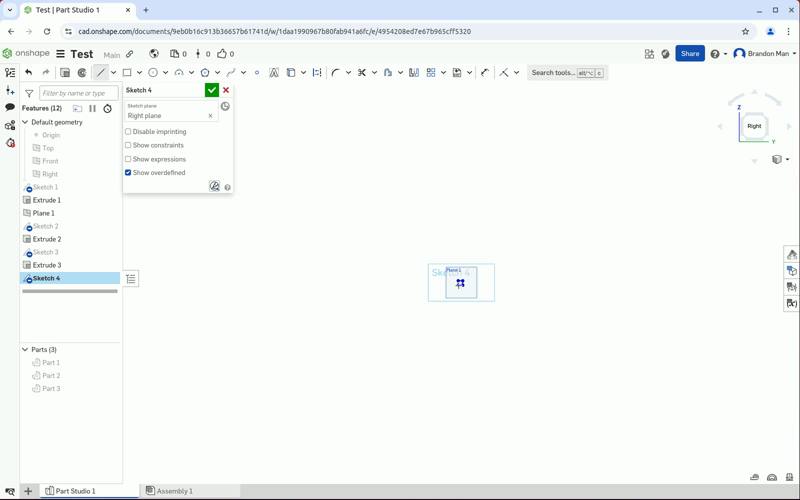
scroll(6)
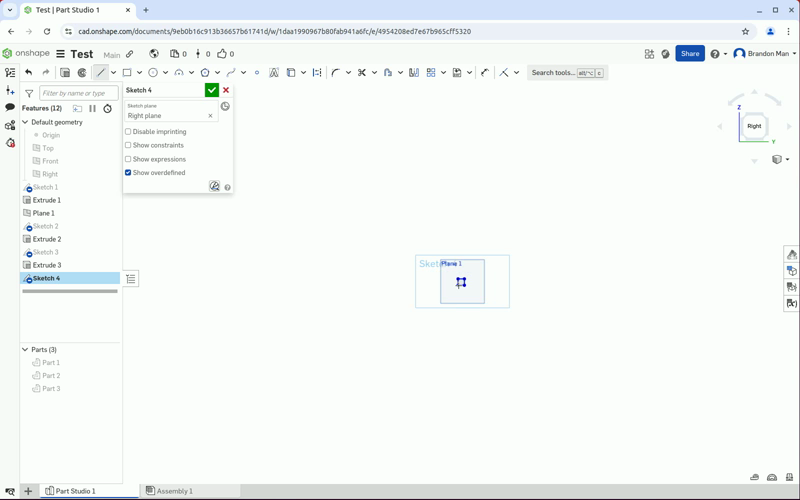
scroll(6)
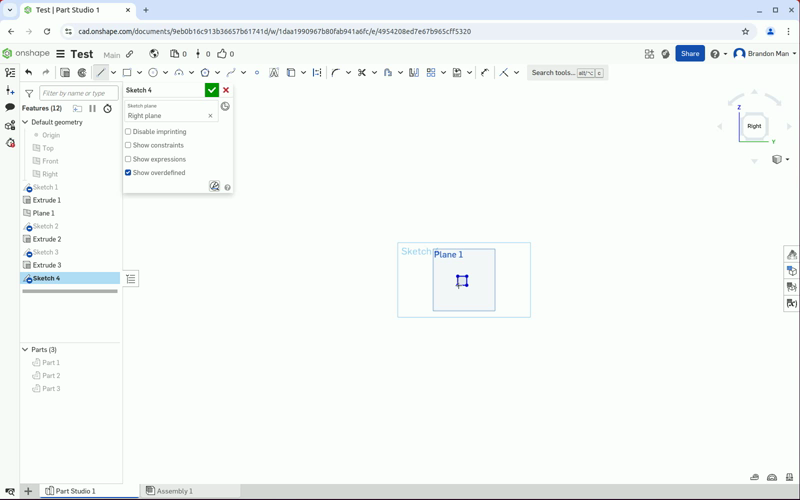
scroll(6)
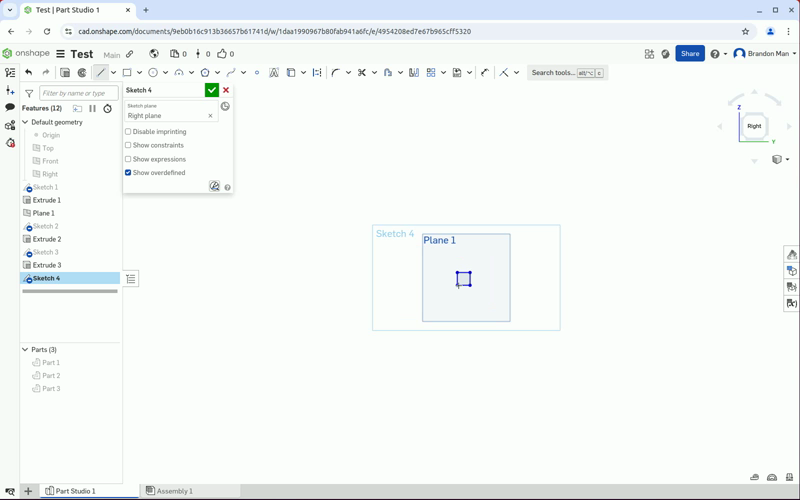
scroll(6)
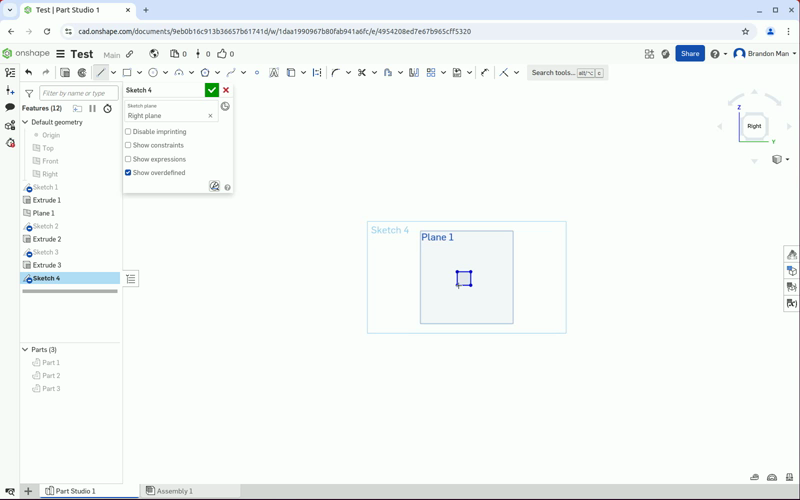
scroll(6)
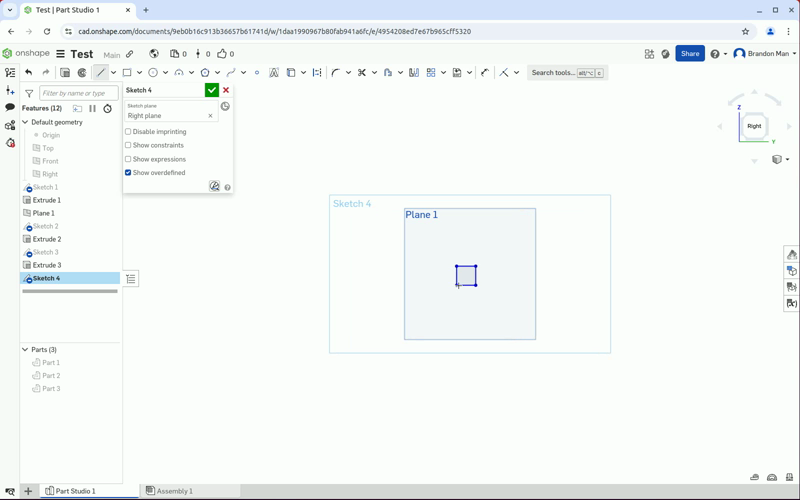
scroll(6)
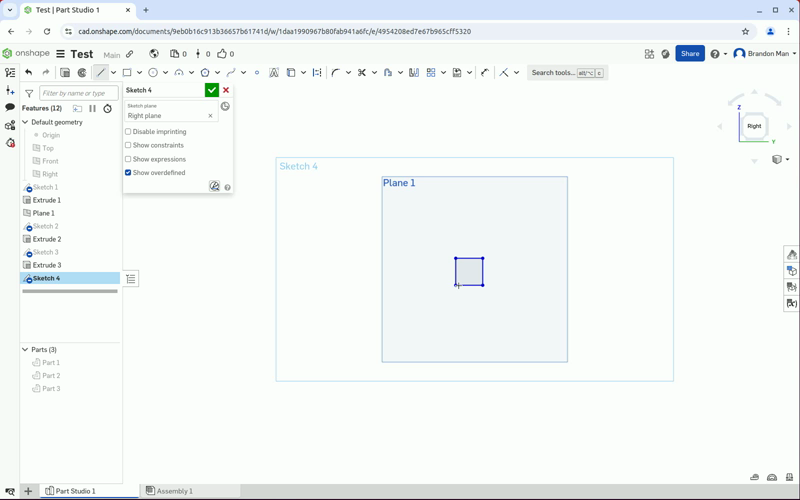
scroll(6)
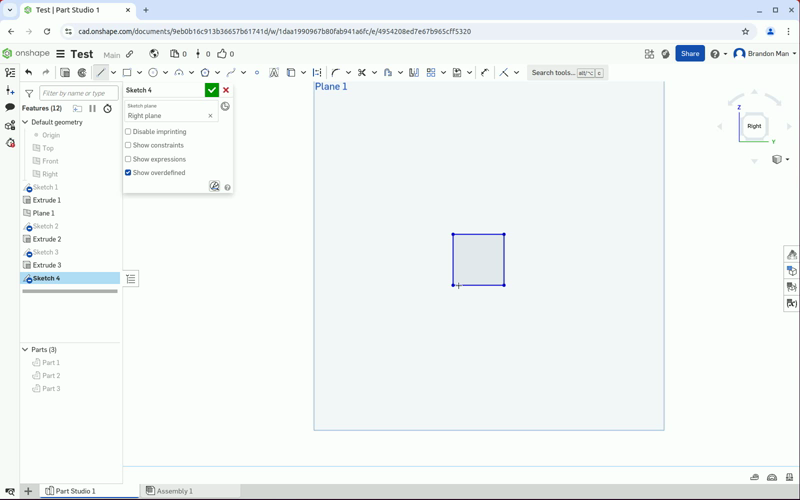
click(458, 285)
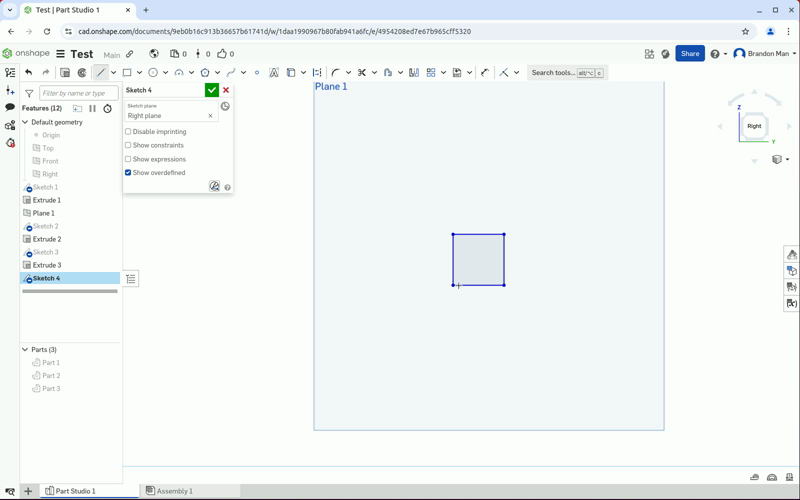
scroll(-6)
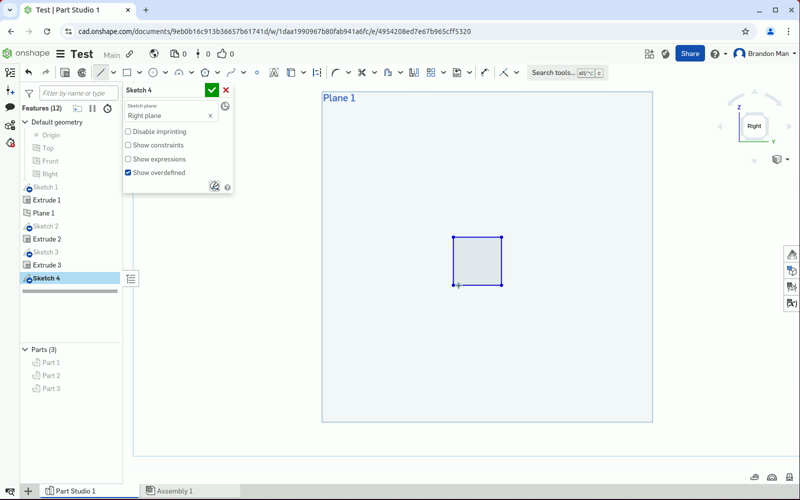
scroll(-6)
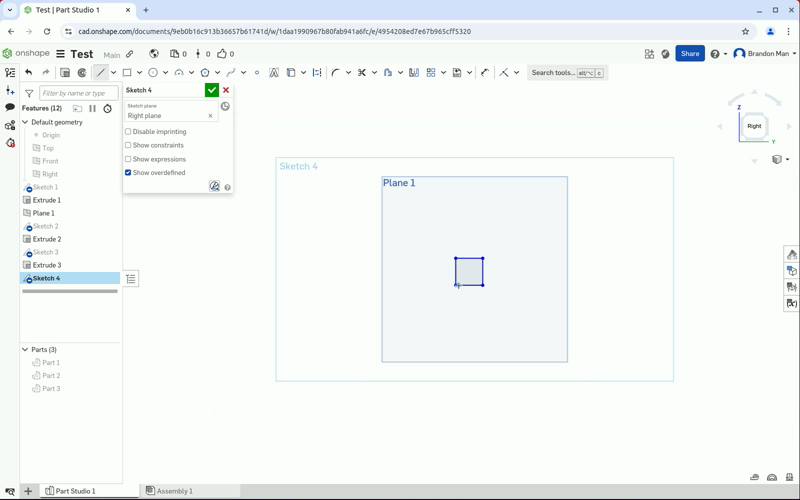
scroll(-6)
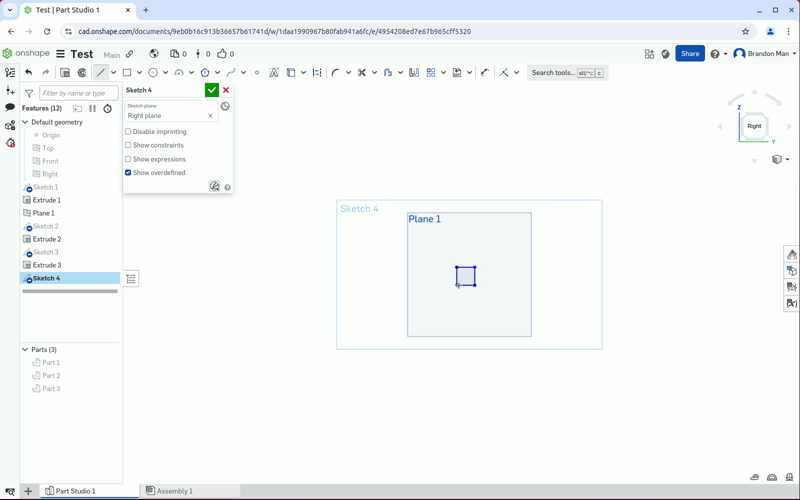
scroll(-6)
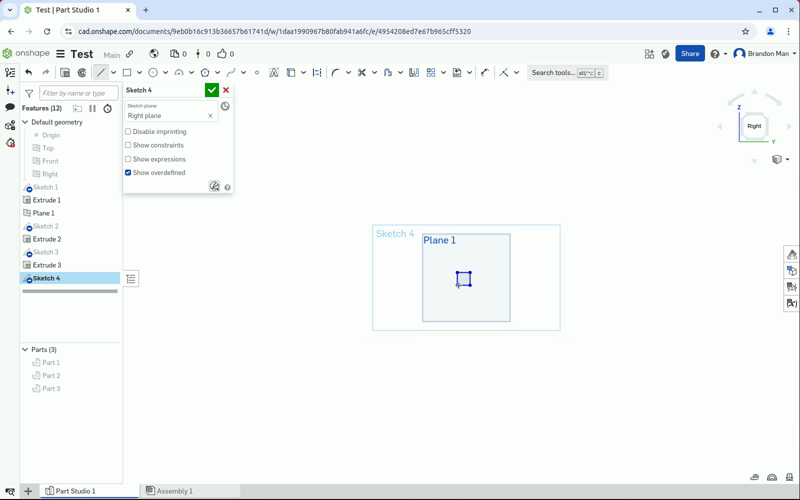
scroll(-6)
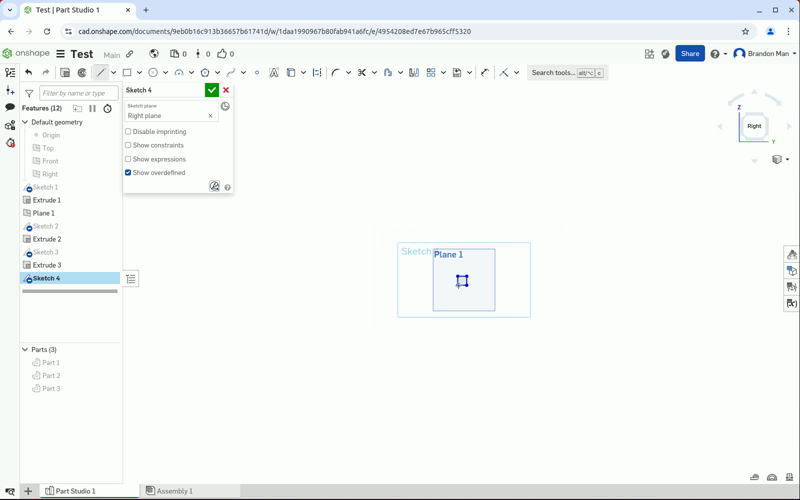
scroll(-6)
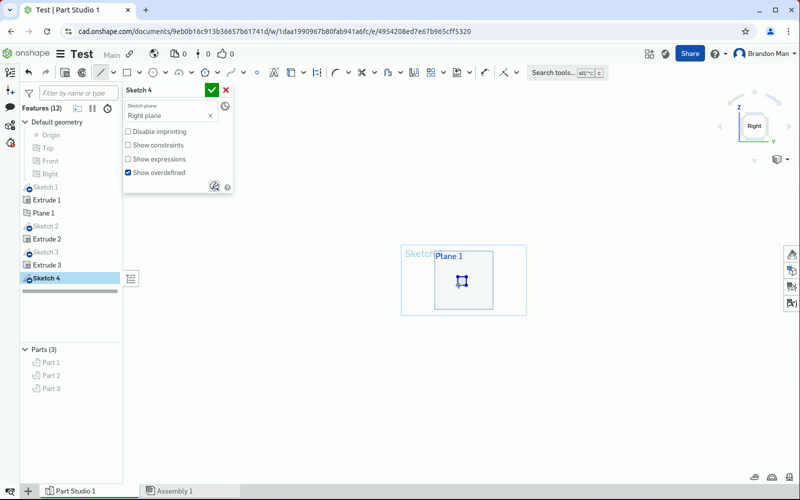
scroll(-6)
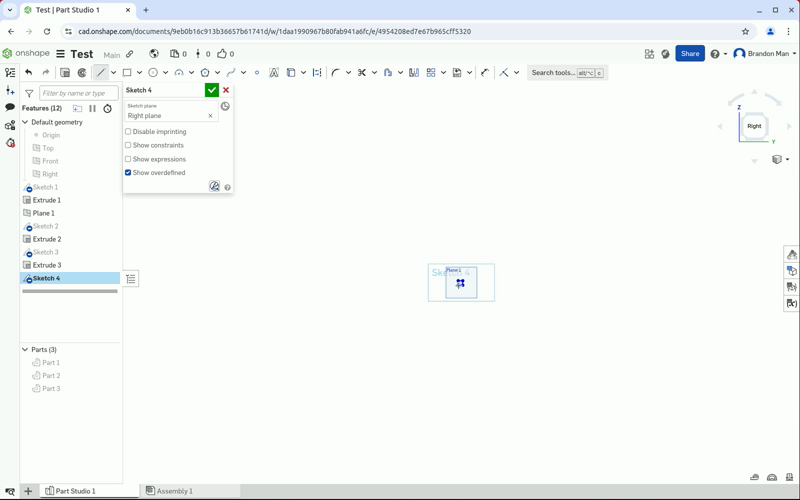
key_up(shift)
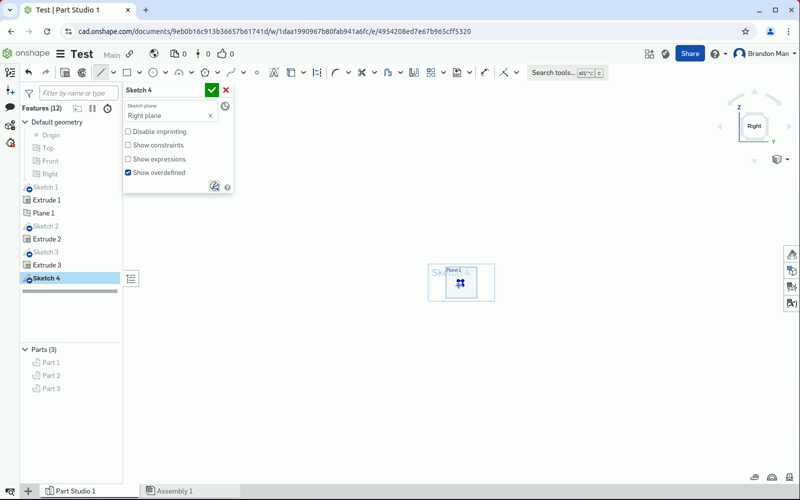
key_down(shift)
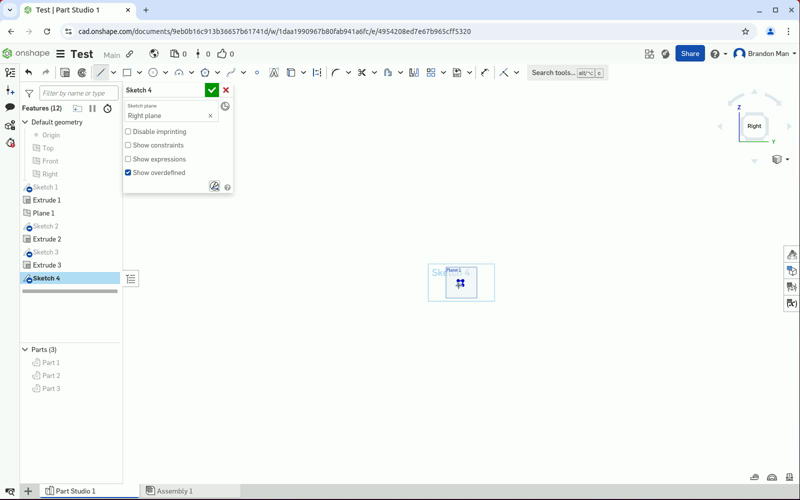
mouse_move(488, 285)
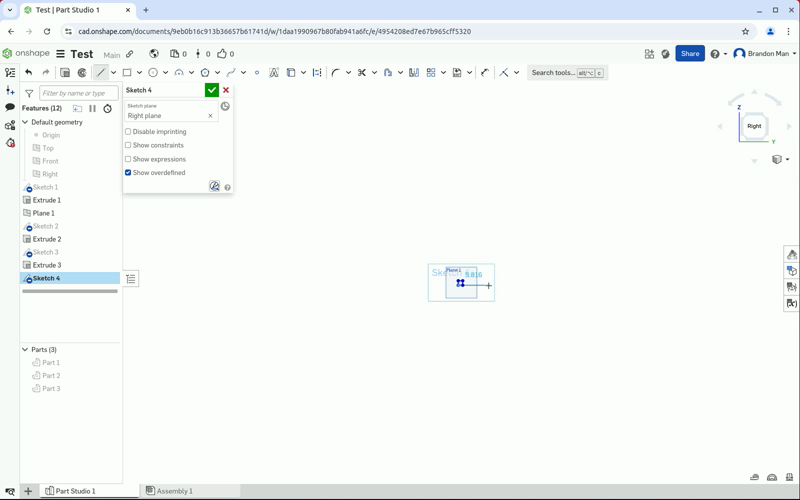
mouse_move(462, 285)
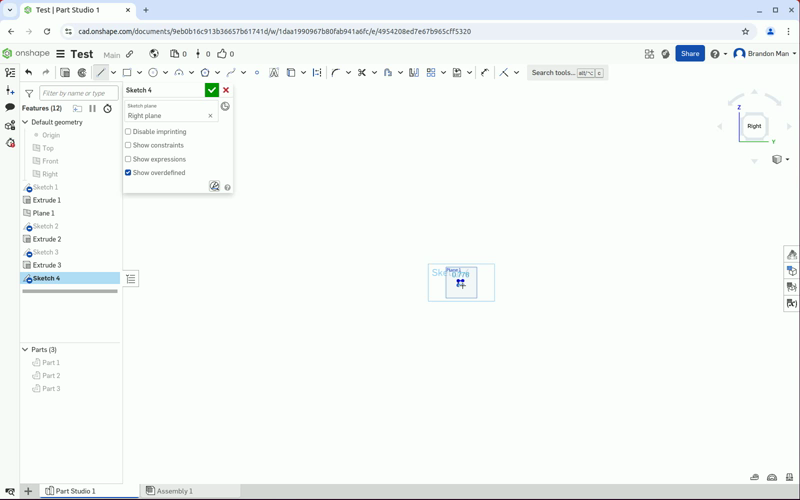
scroll(6)
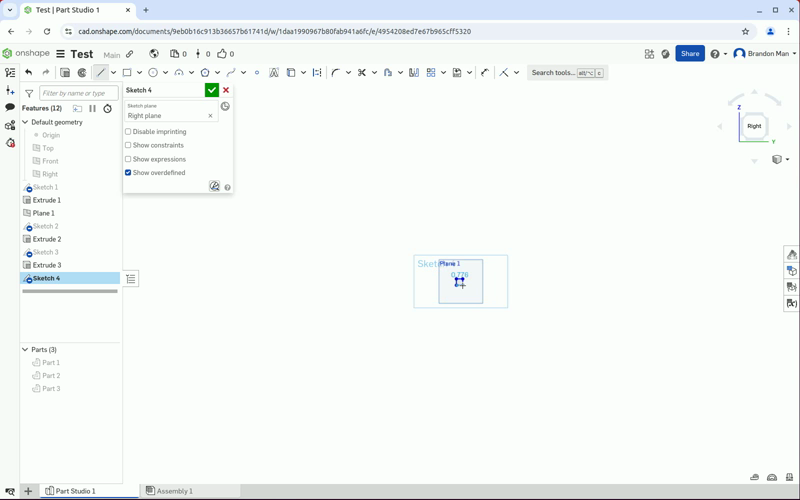
scroll(6)
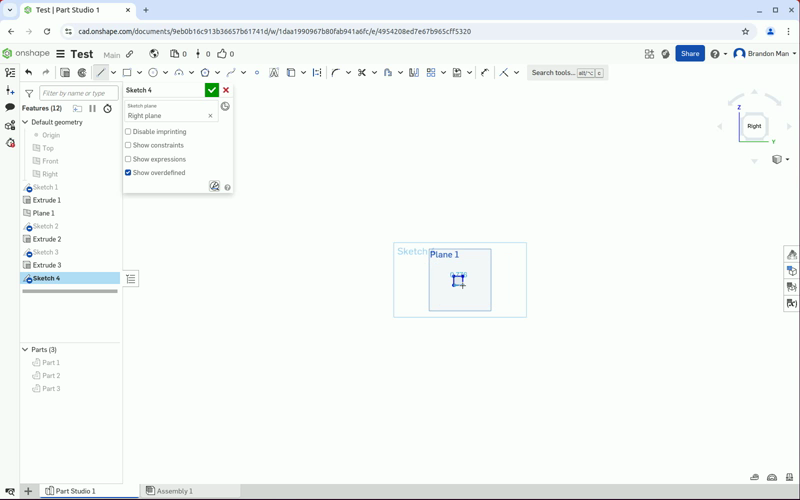
scroll(6)
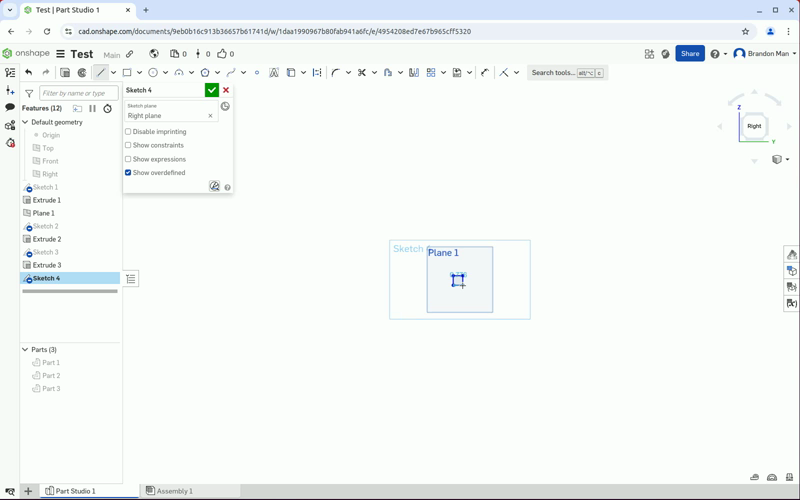
scroll(6)
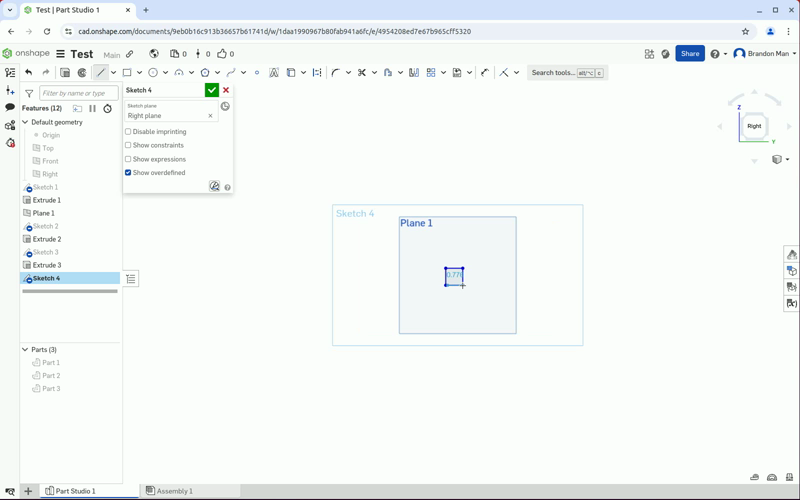
scroll(6)
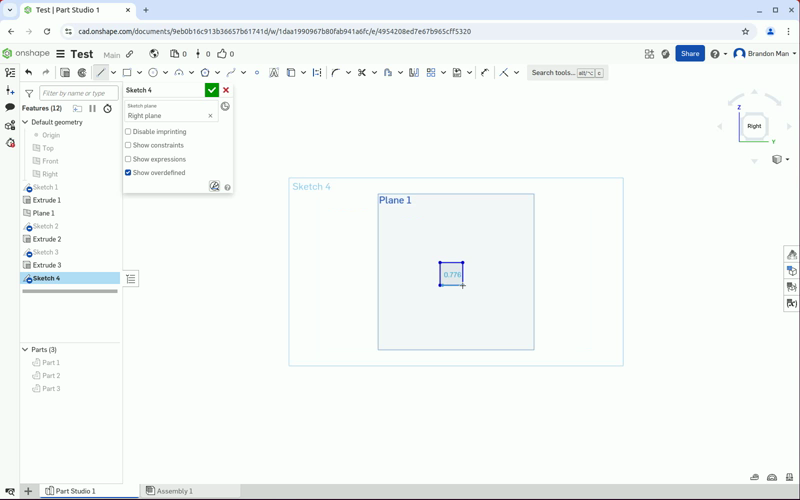
scroll(6)
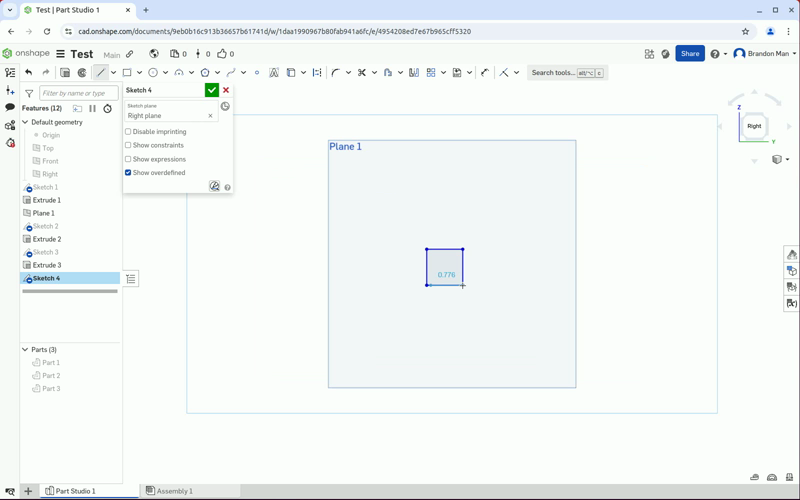
scroll(6)
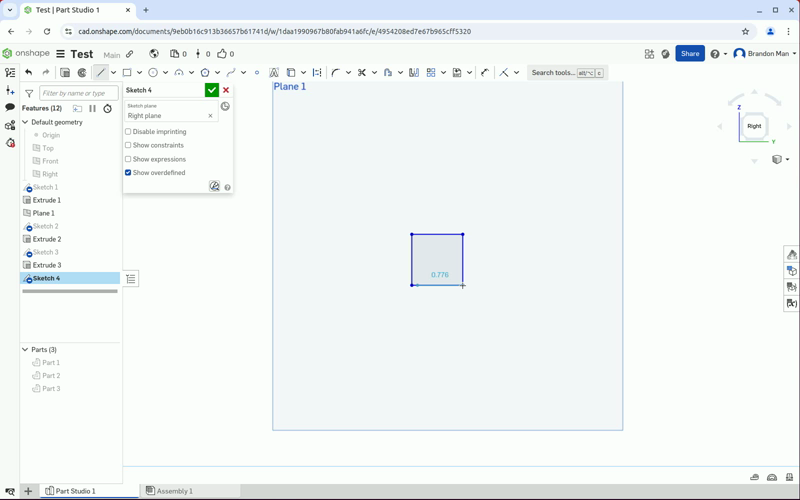
click(462, 285)
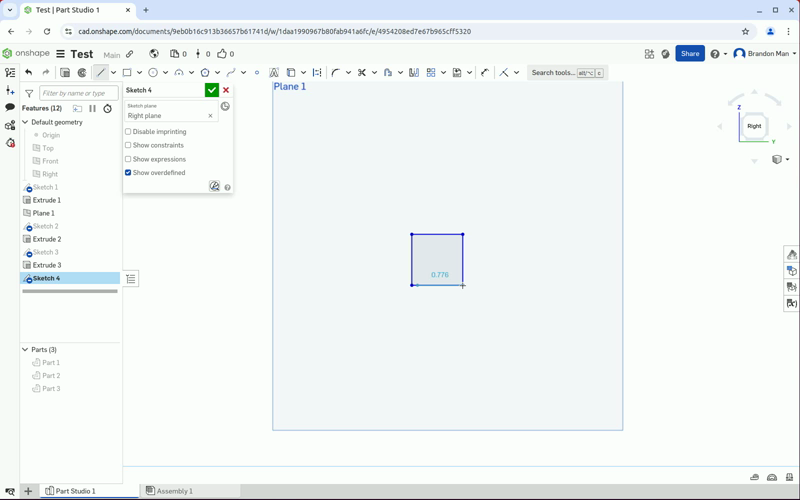
scroll(-6)
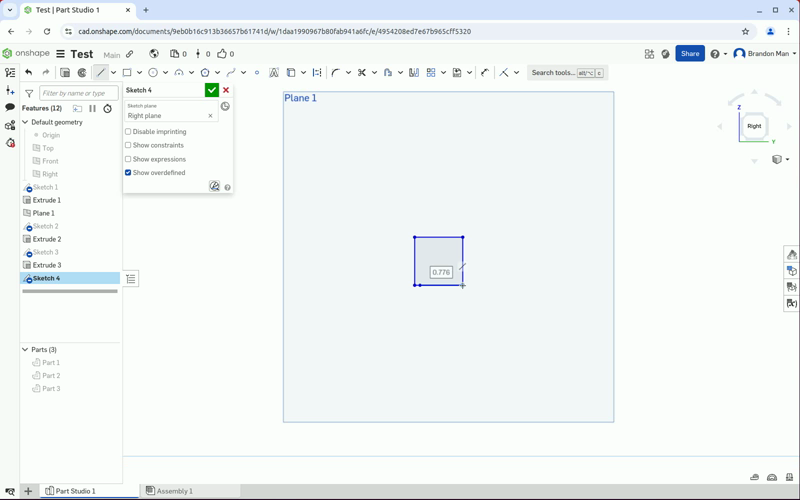
scroll(-6)
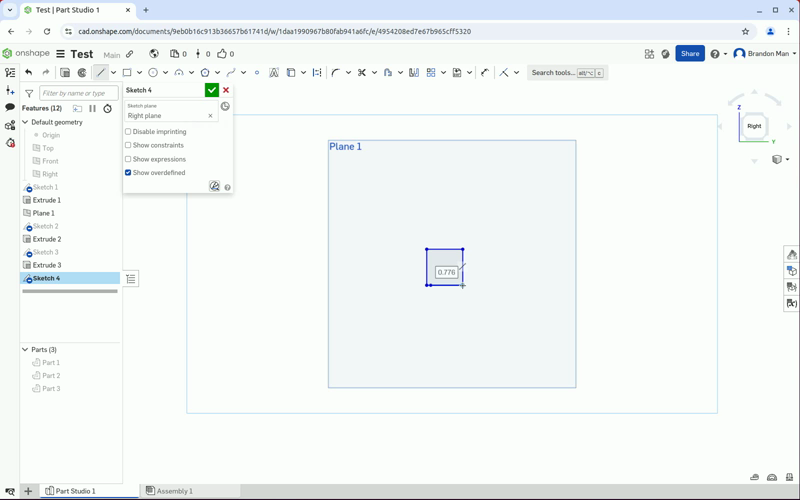
scroll(-6)
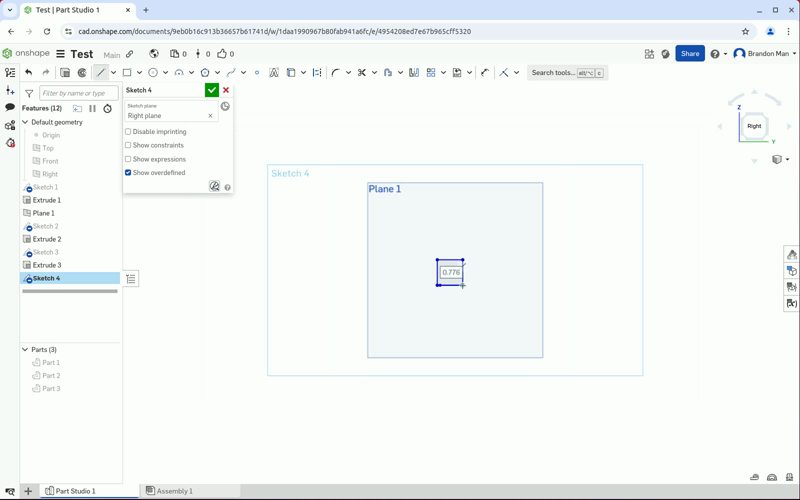
scroll(-6)
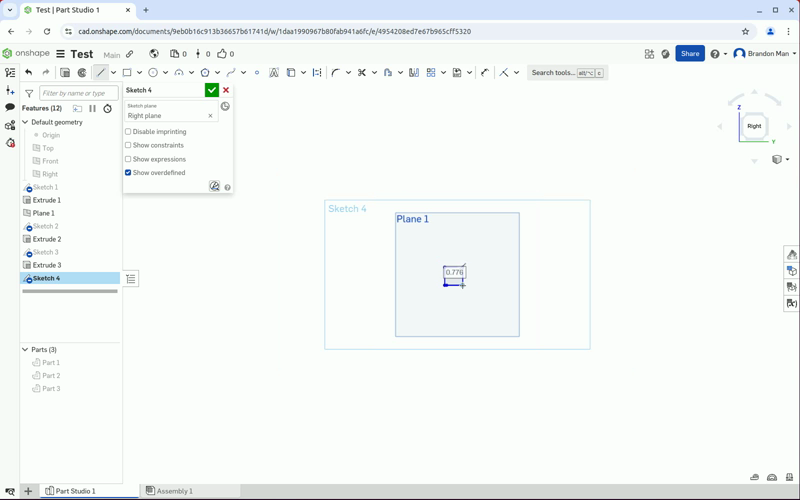
scroll(-6)
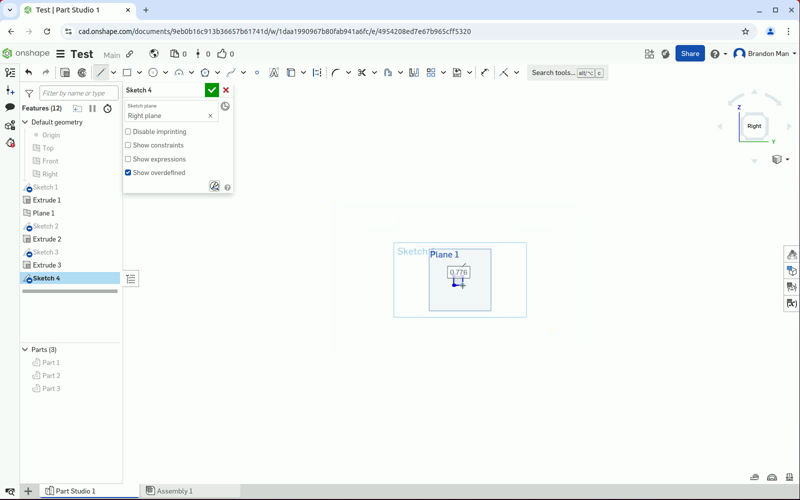
scroll(-6)
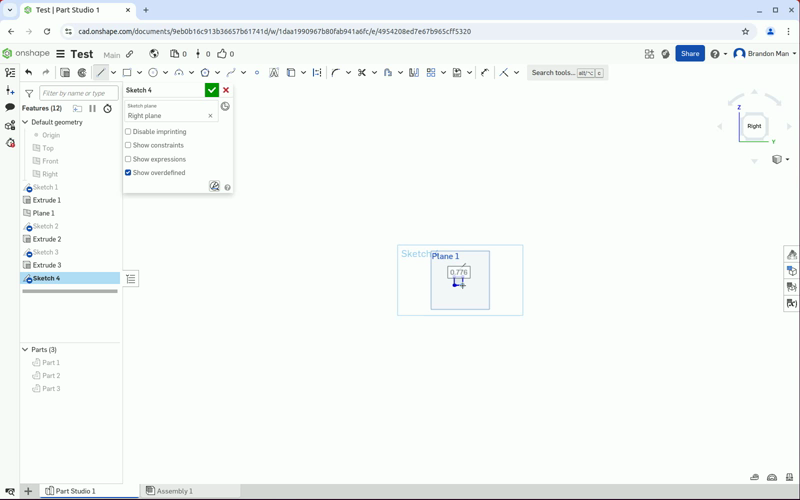
scroll(-6)
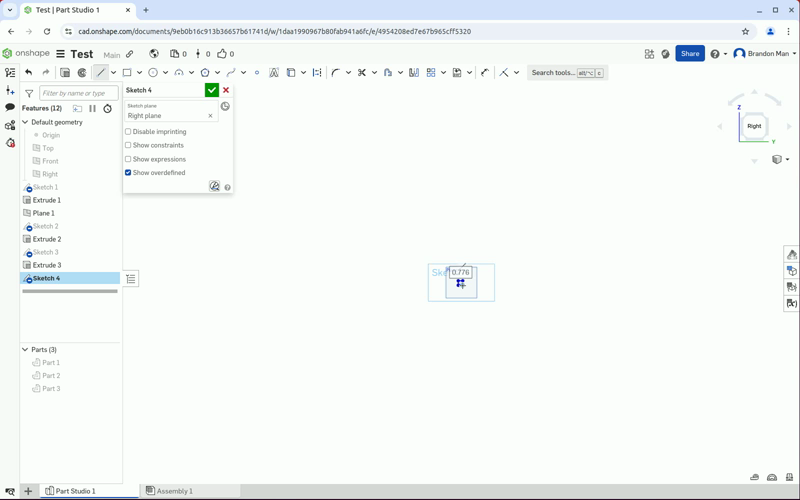
key_up(shift)
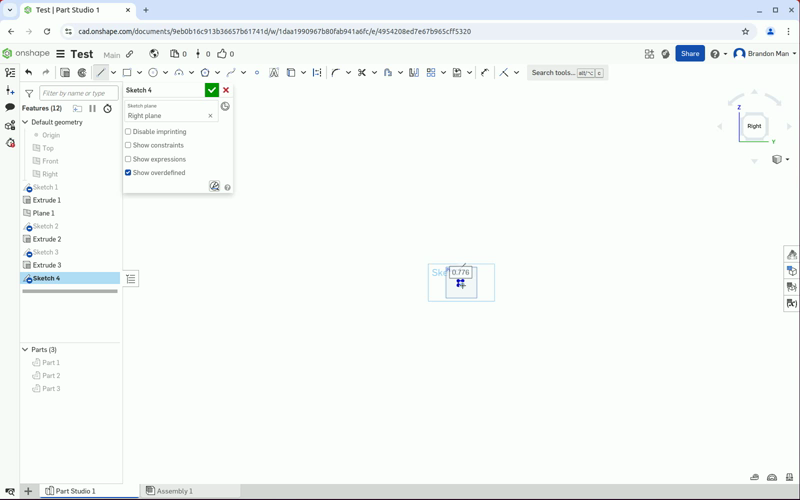
key_down(shift)
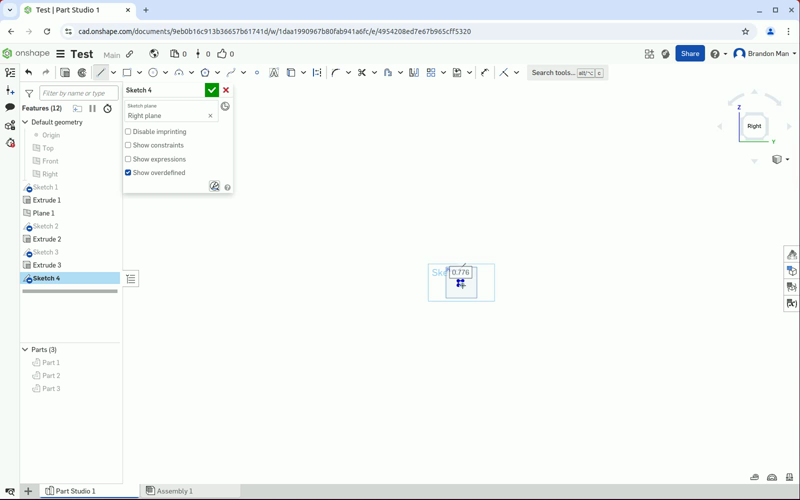
mouse_move(492, 285)
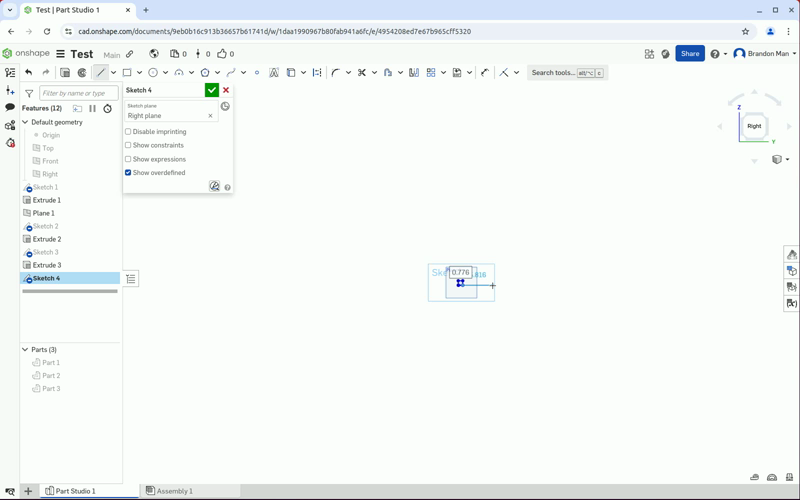
mouse_move(462, 280)
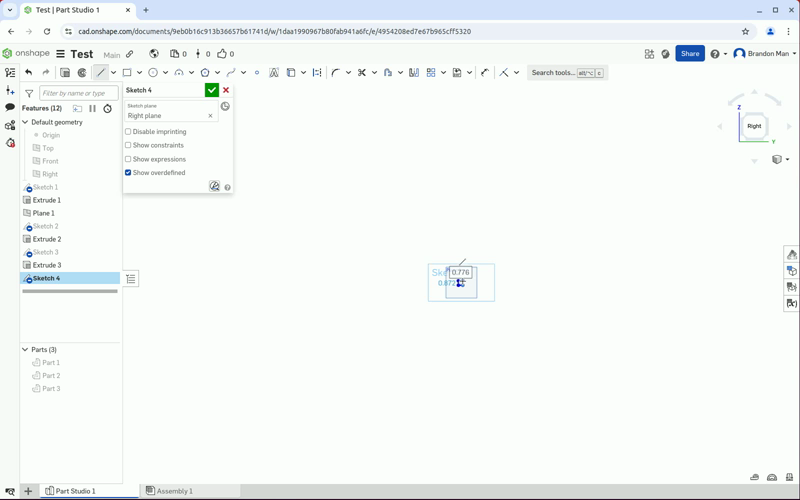
scroll(6)
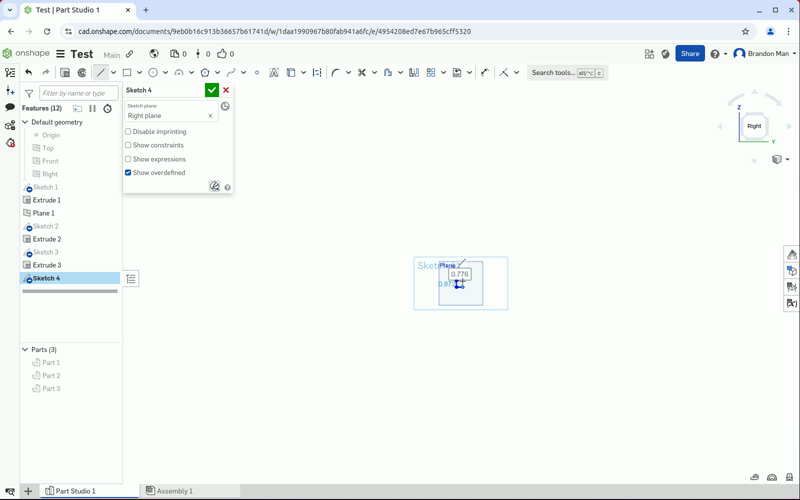
scroll(6)
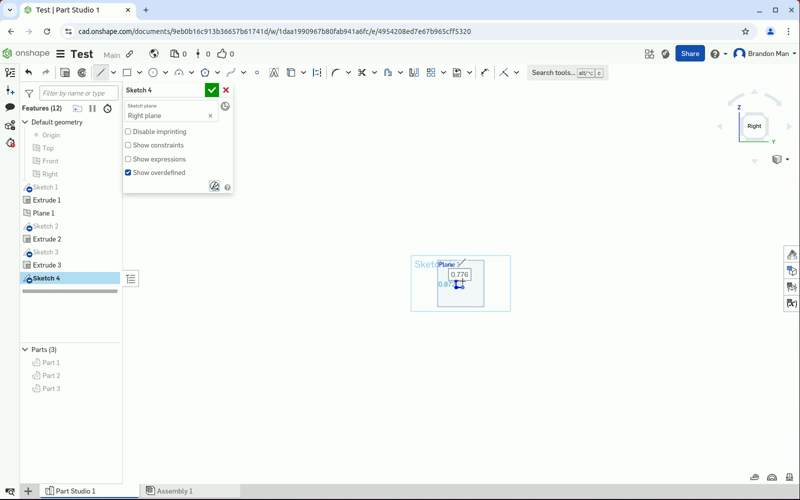
scroll(6)
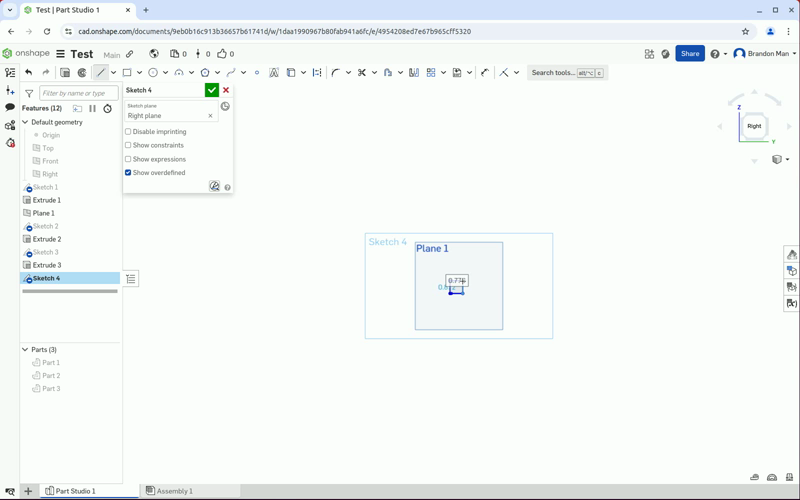
scroll(6)
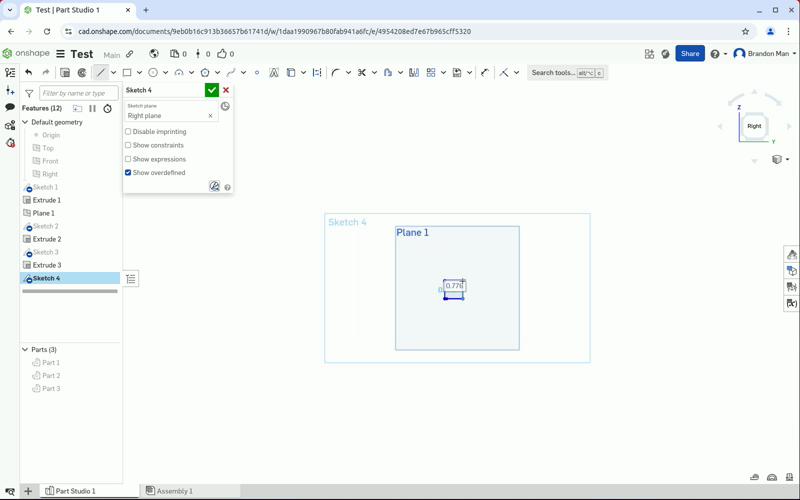
scroll(6)
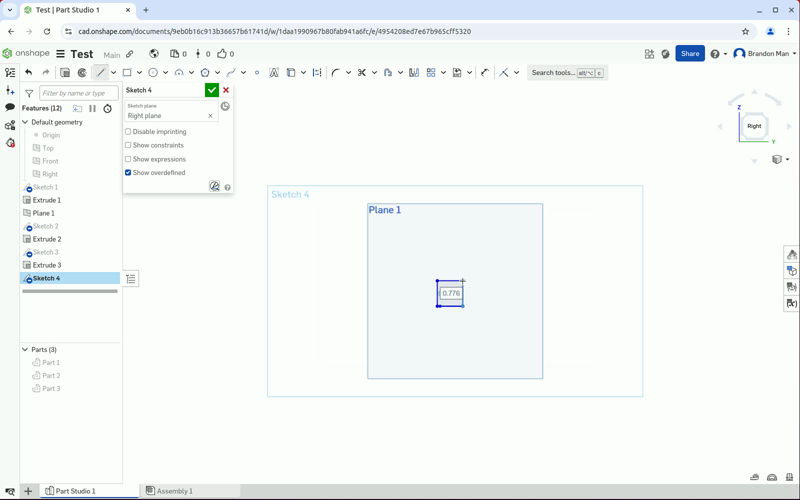
scroll(6)
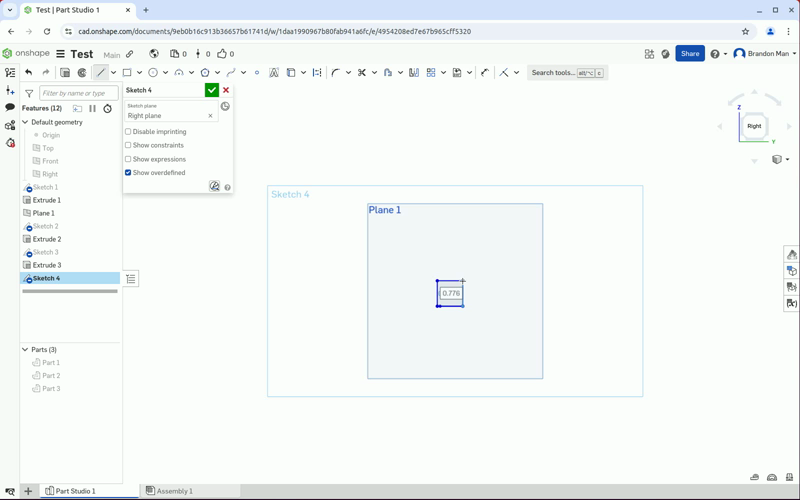
scroll(6)
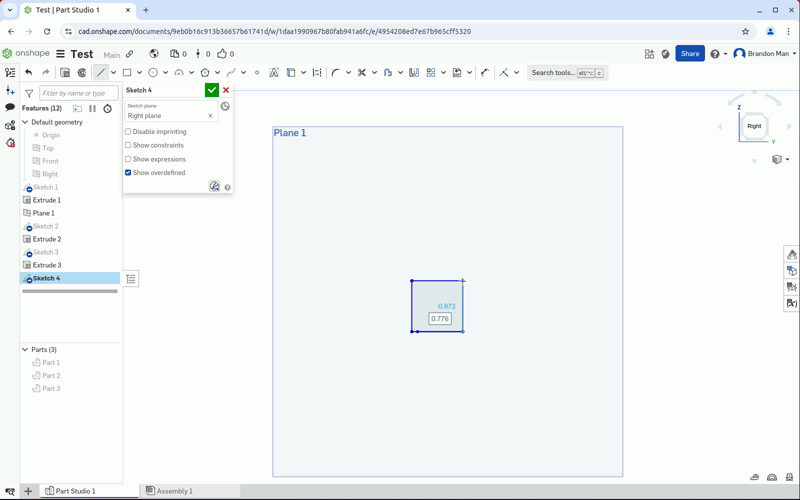
click(462, 280)
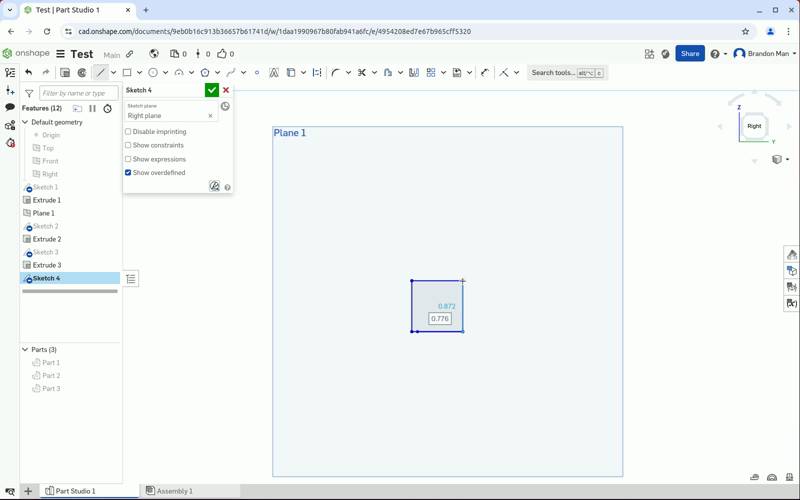
scroll(-6)
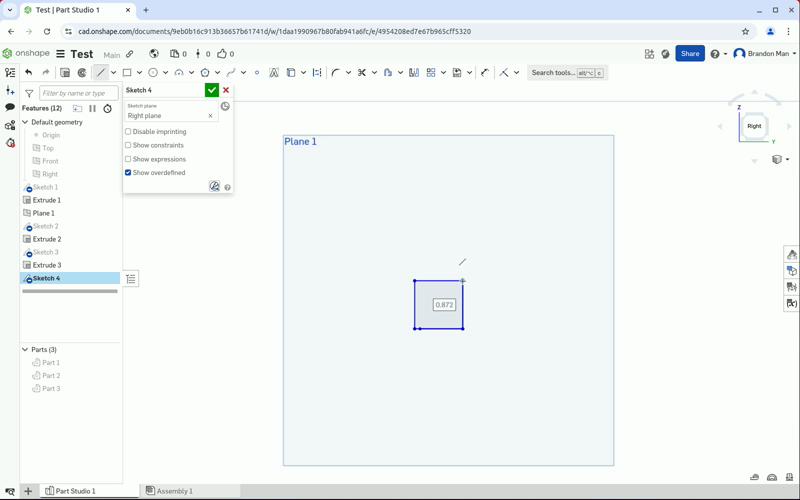
scroll(-6)
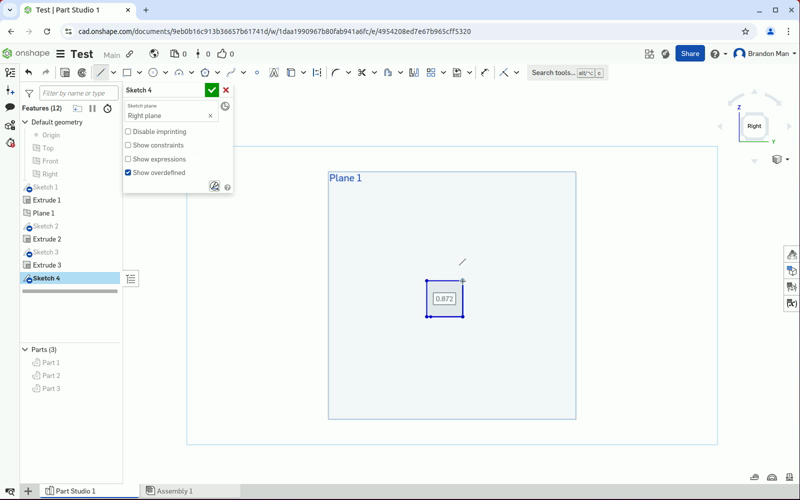
scroll(-6)
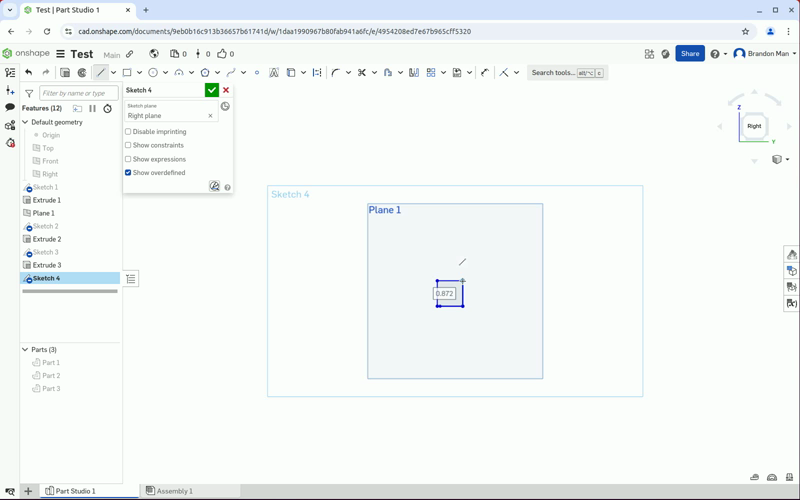
scroll(-6)
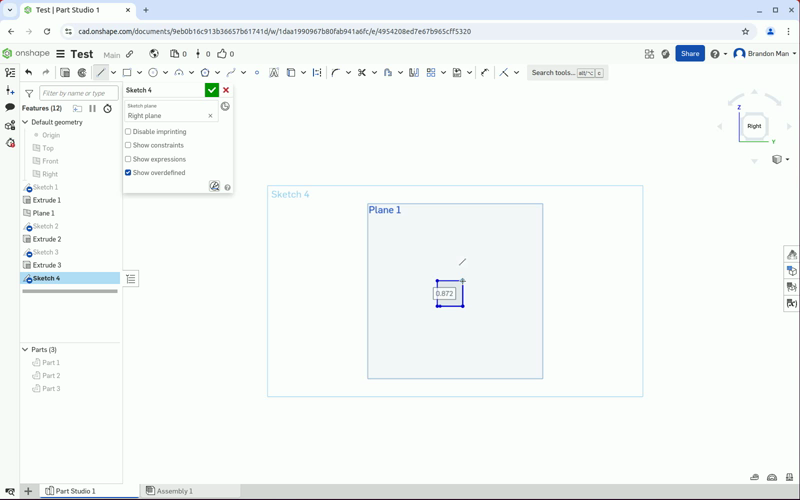
scroll(-6)
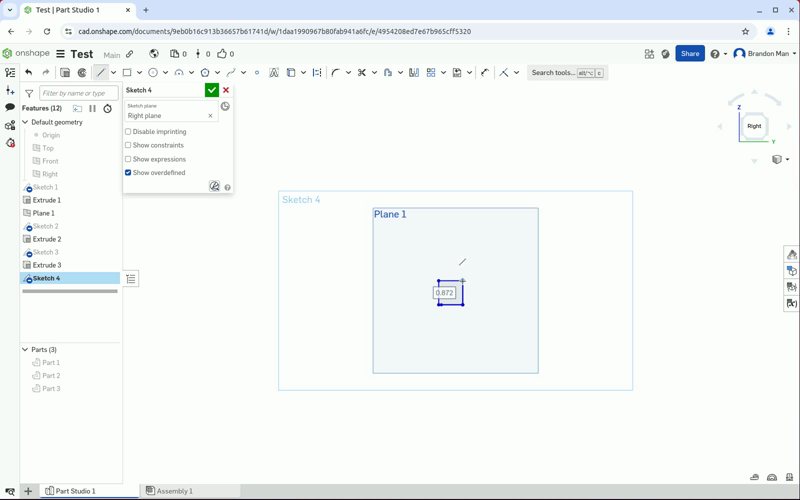
scroll(-6)
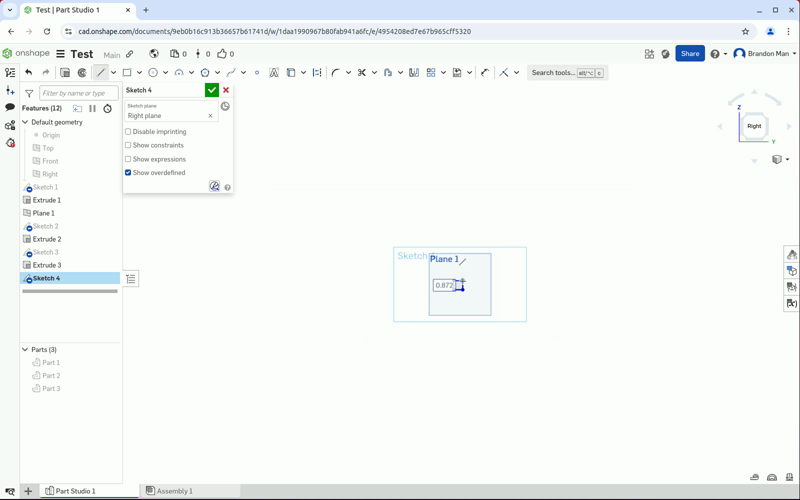
scroll(-6)
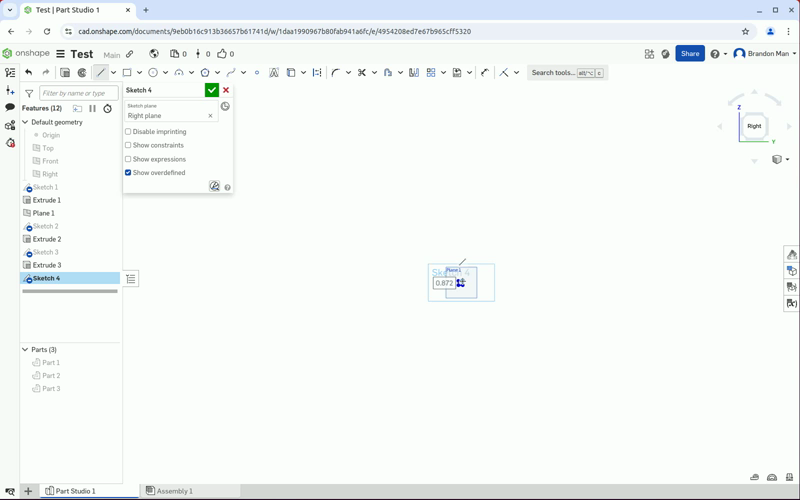
key_up(shift)
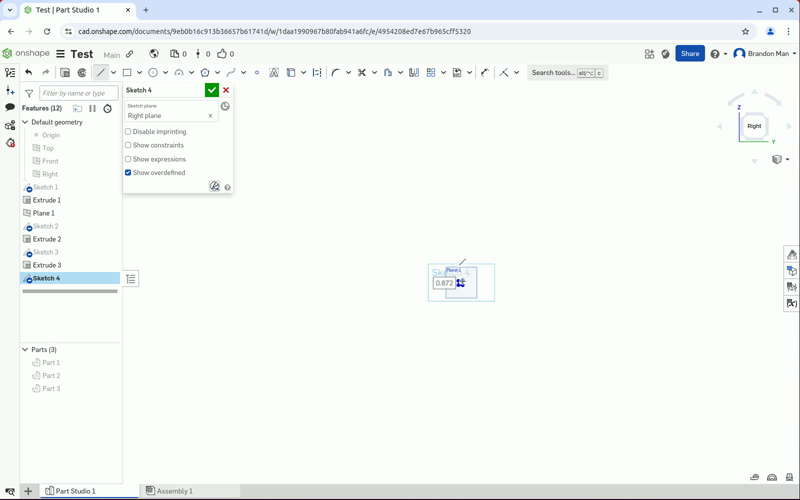
key_down(shift)
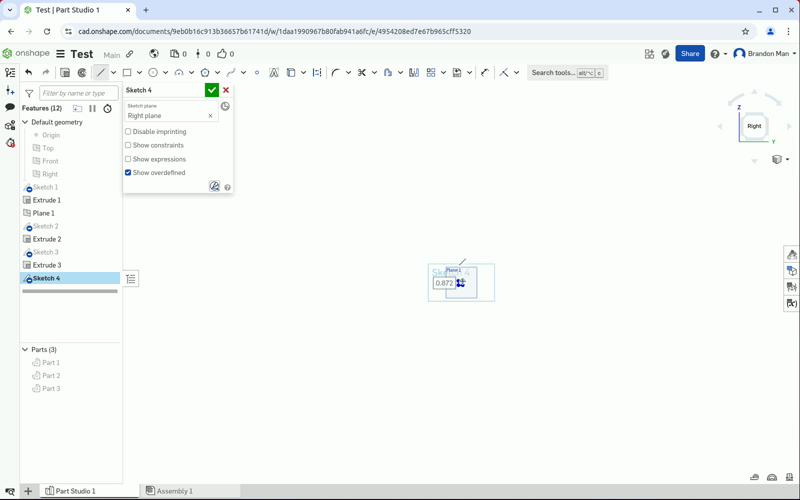
mouse_move(492, 280)
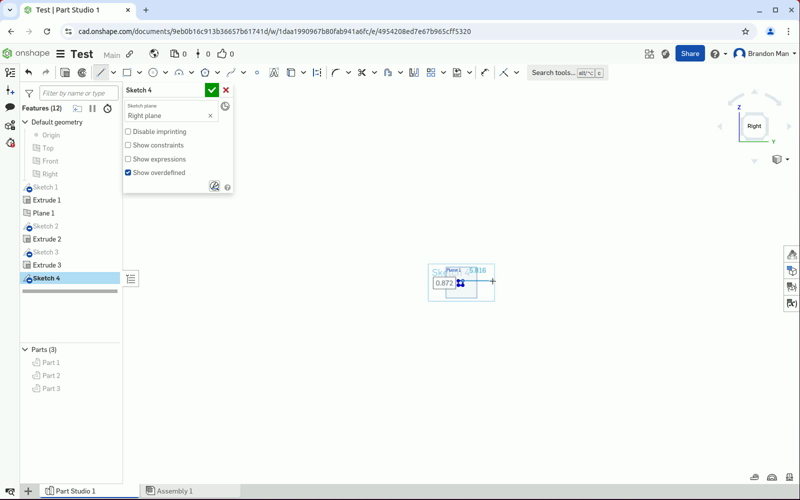
mouse_move(458, 280)
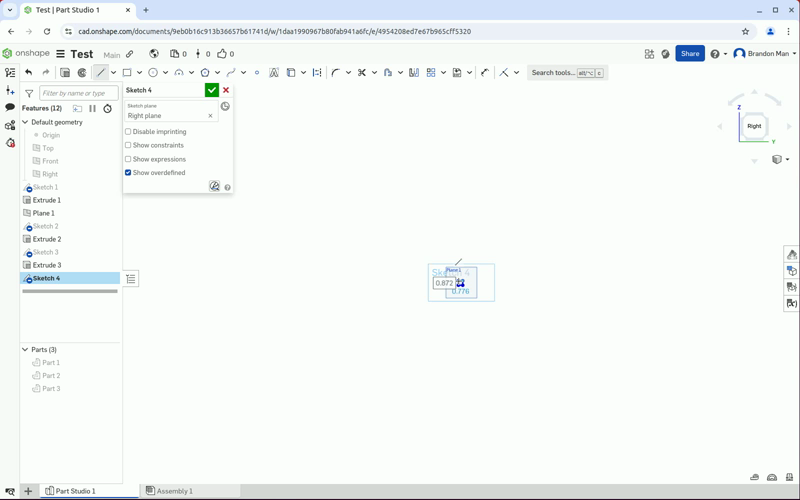
scroll(6)
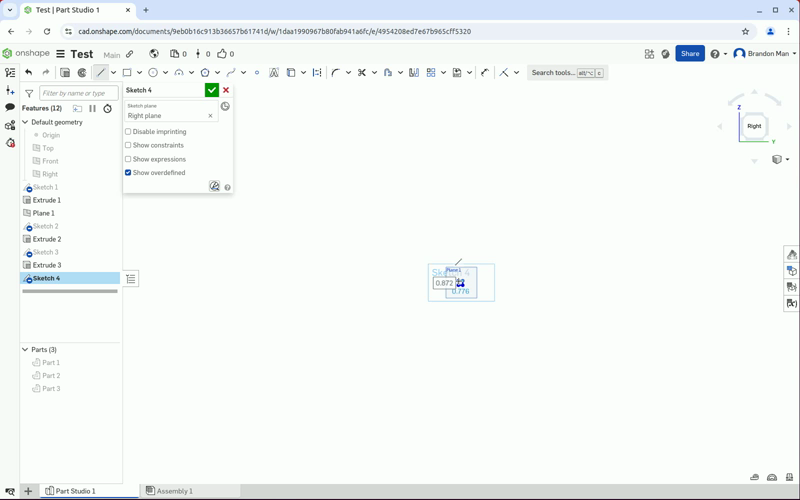
scroll(6)
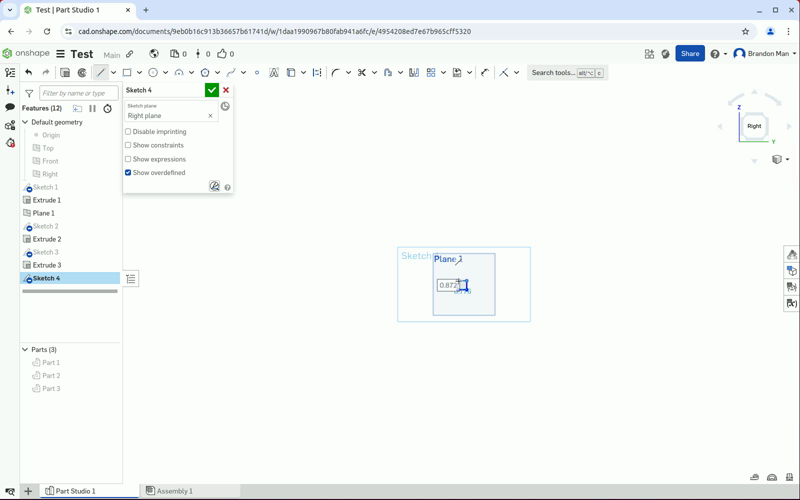
scroll(6)
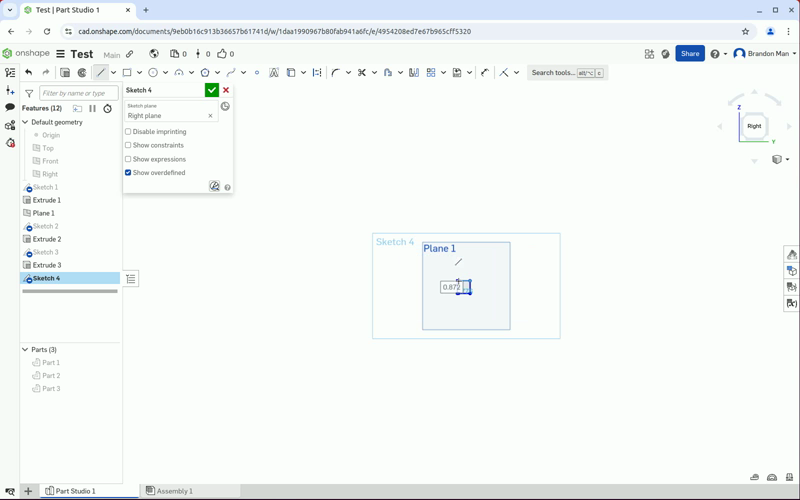
scroll(6)
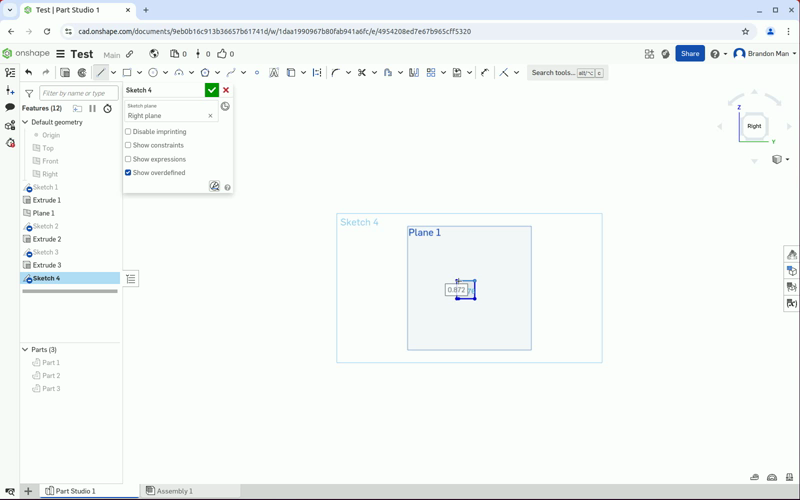
scroll(6)
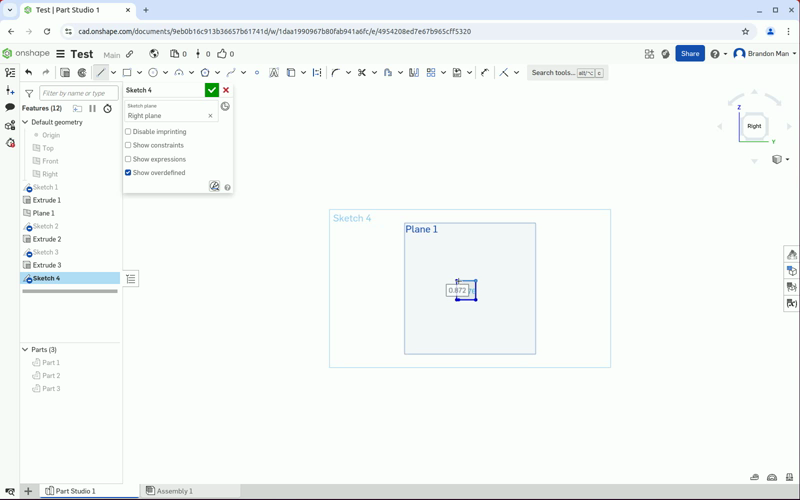
scroll(6)
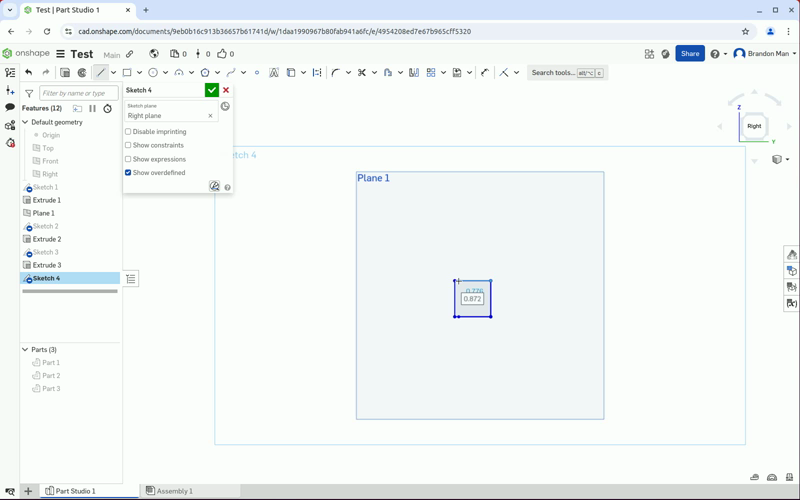
scroll(6)
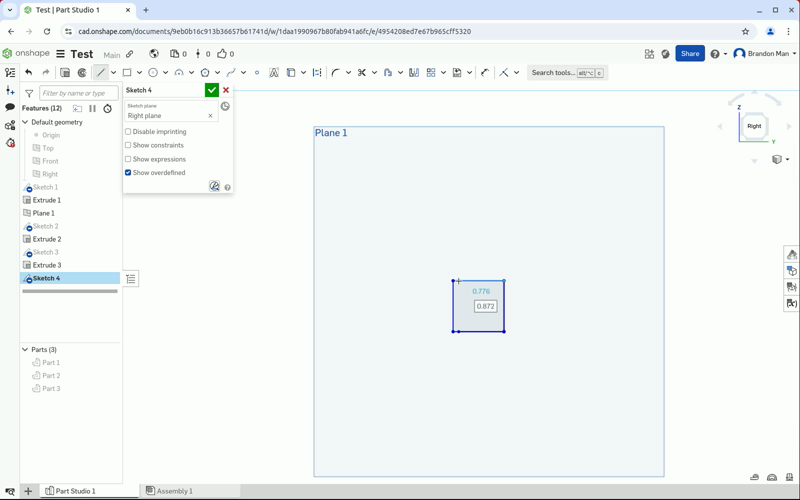
click(458, 280)
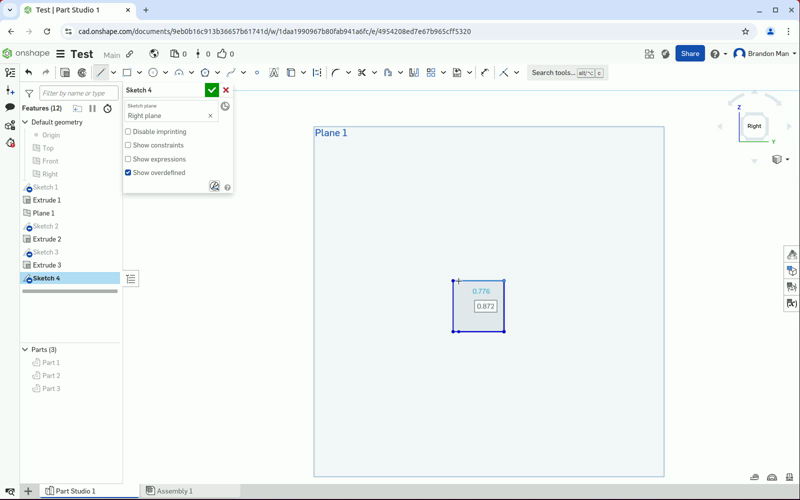
scroll(-6)
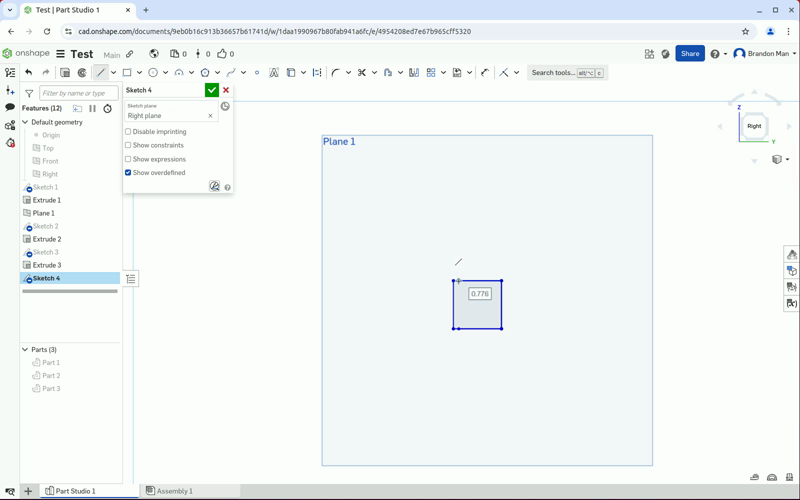
scroll(-6)
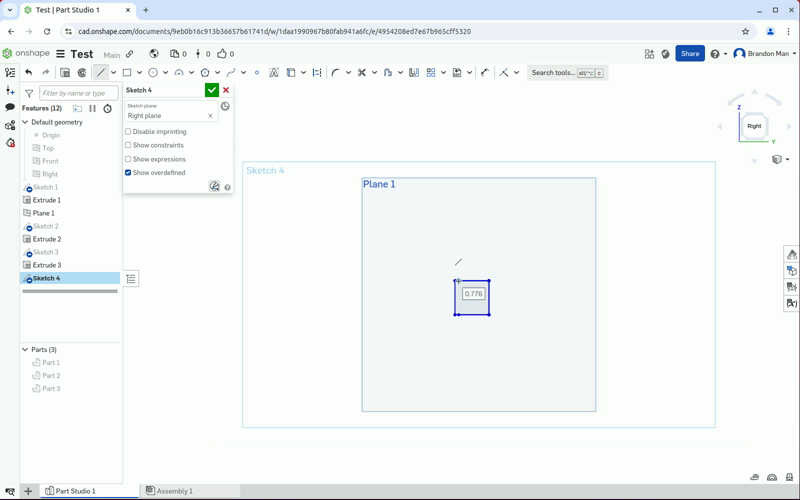
scroll(-6)
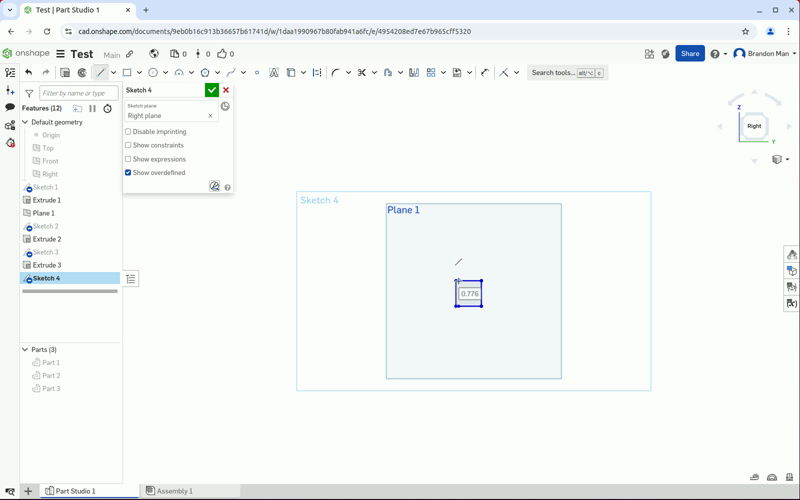
scroll(-6)
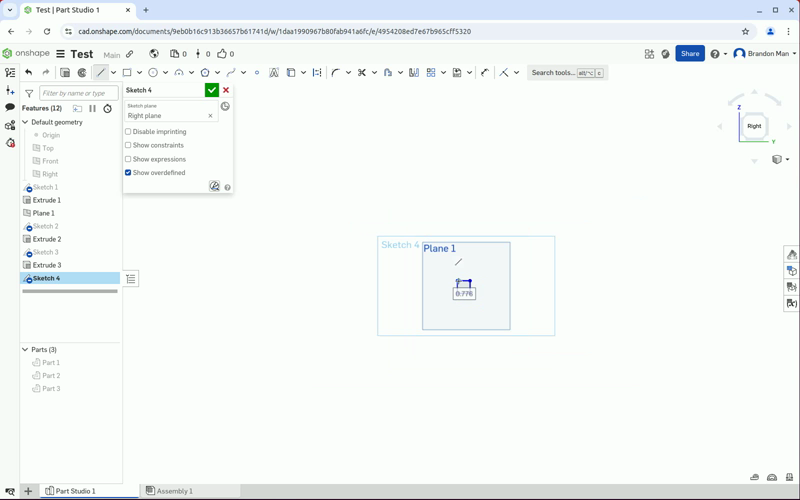
scroll(-6)
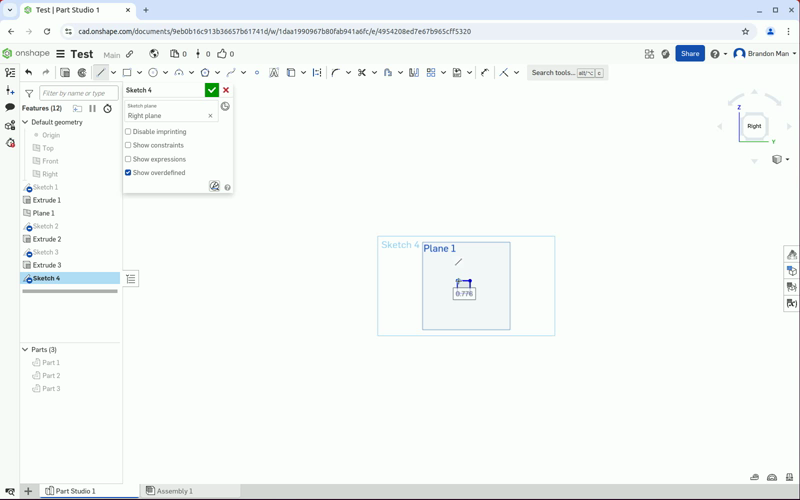
scroll(-6)
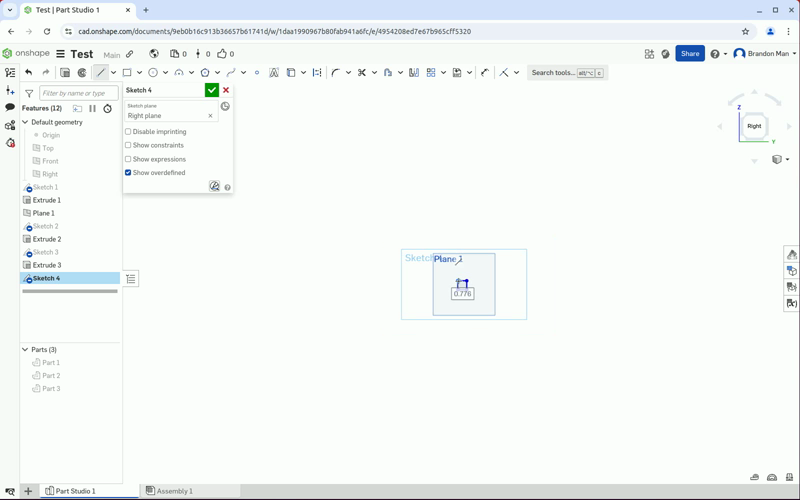
scroll(-6)
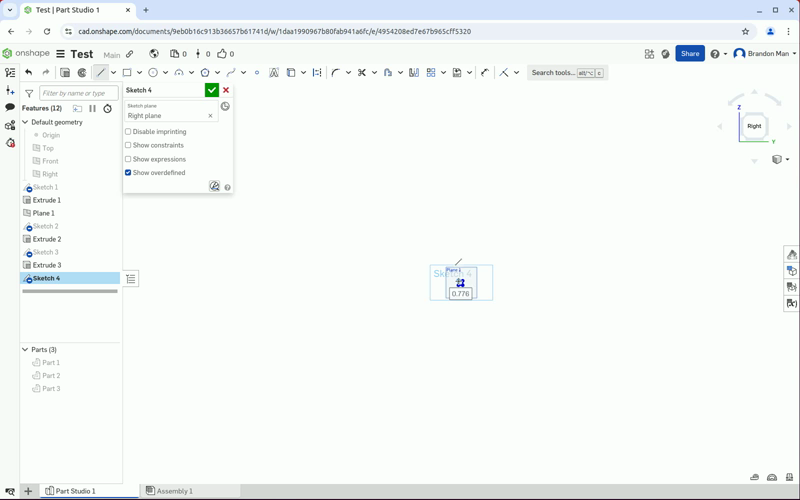
key_up(shift)
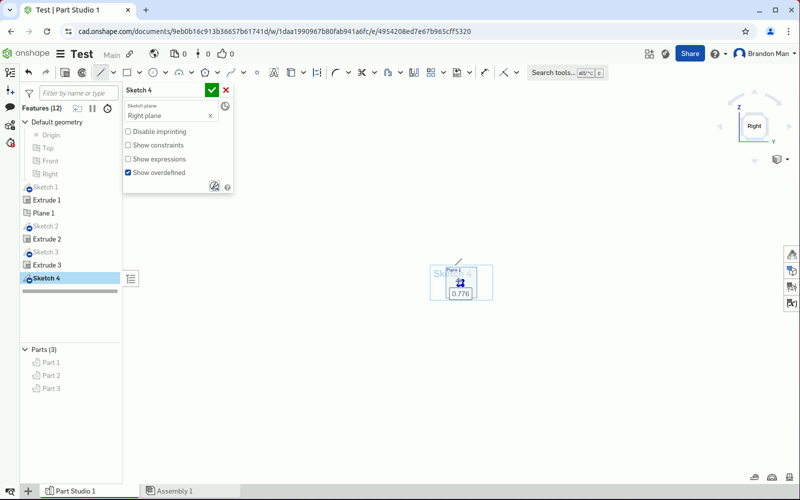
mouse_move(488, 280)
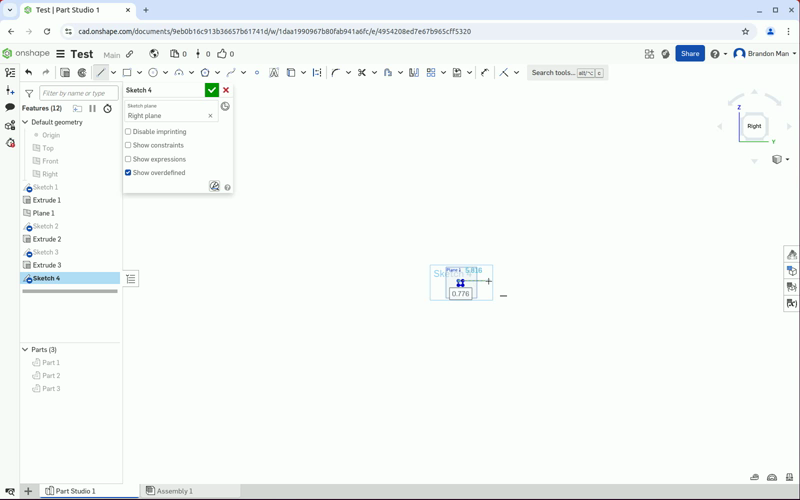
key_down(shift)
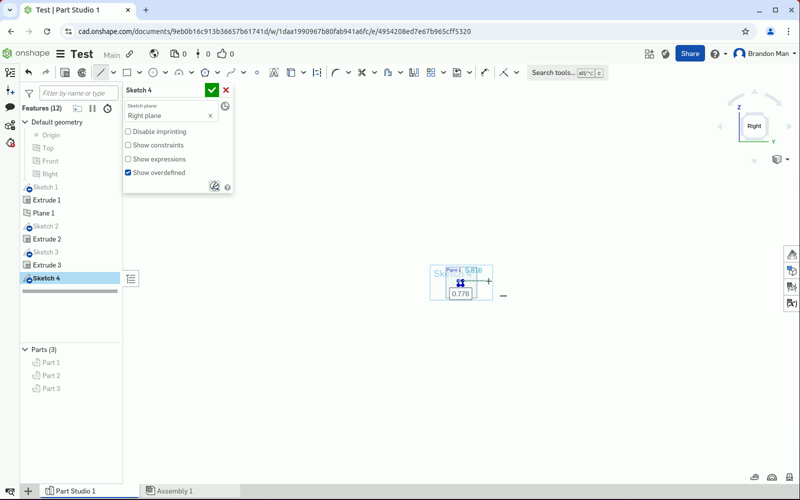
mouse_move(458, 285)
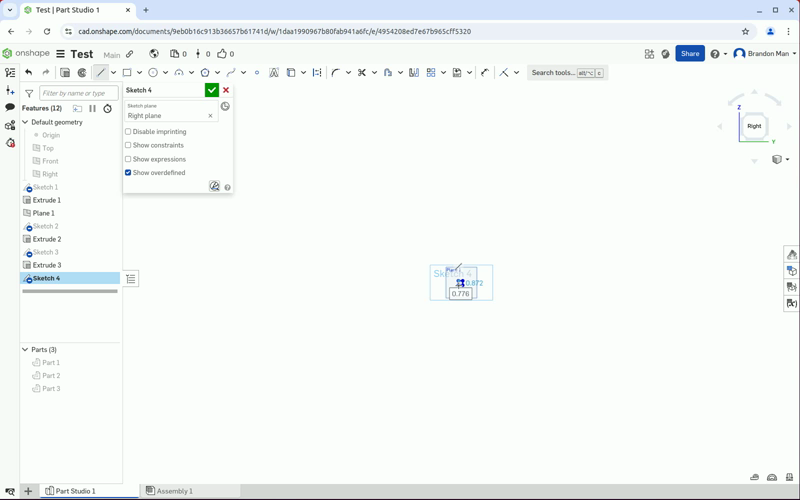
scroll(6)
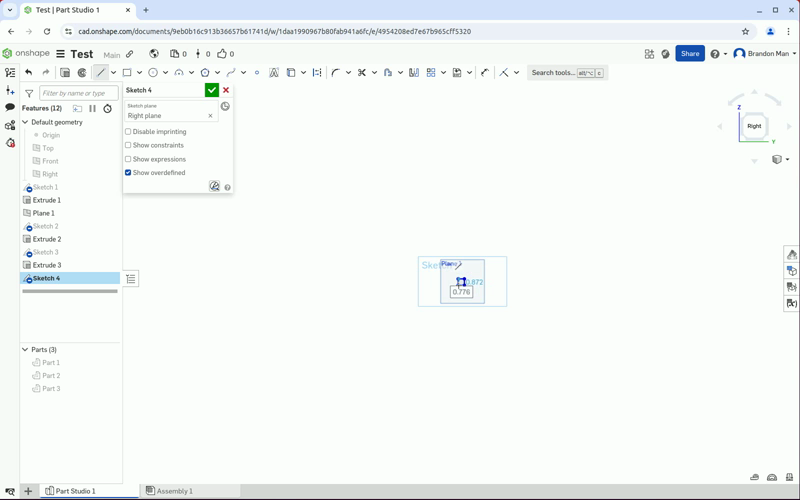
scroll(6)
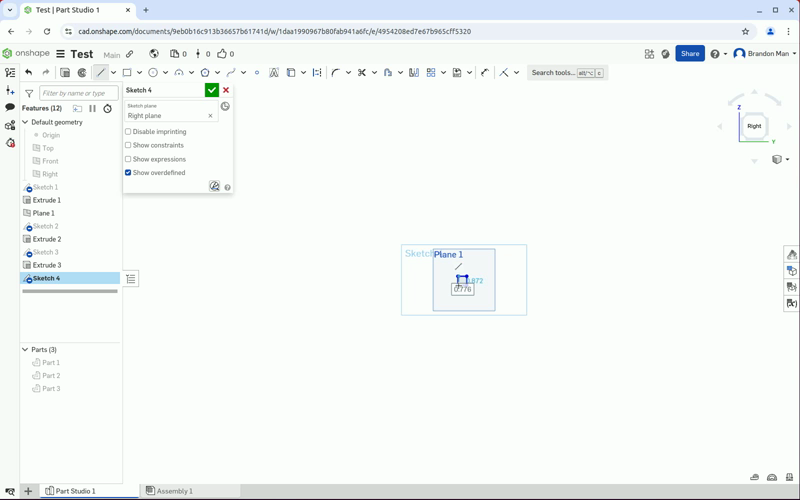
scroll(6)
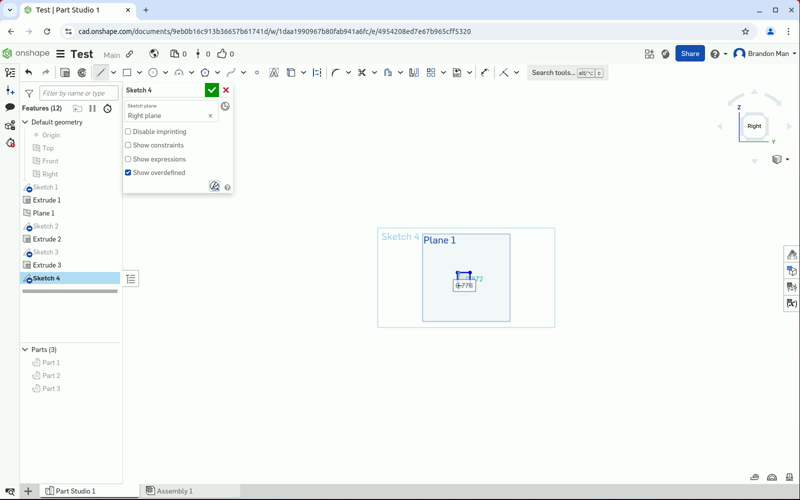
scroll(6)
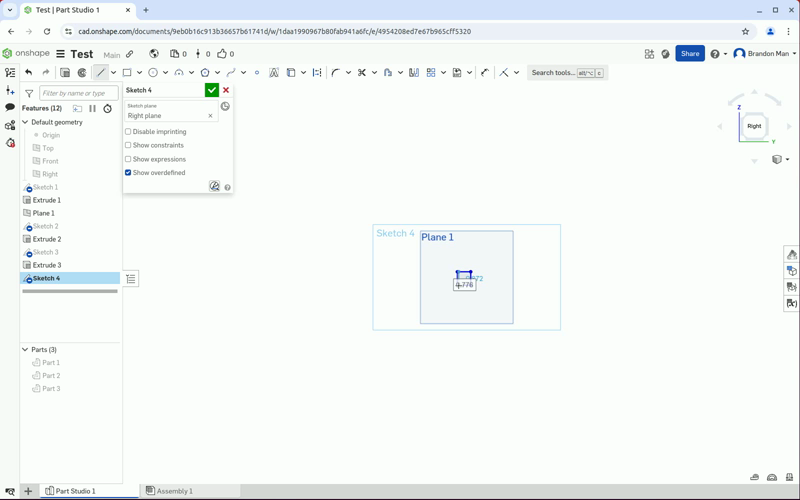
scroll(6)
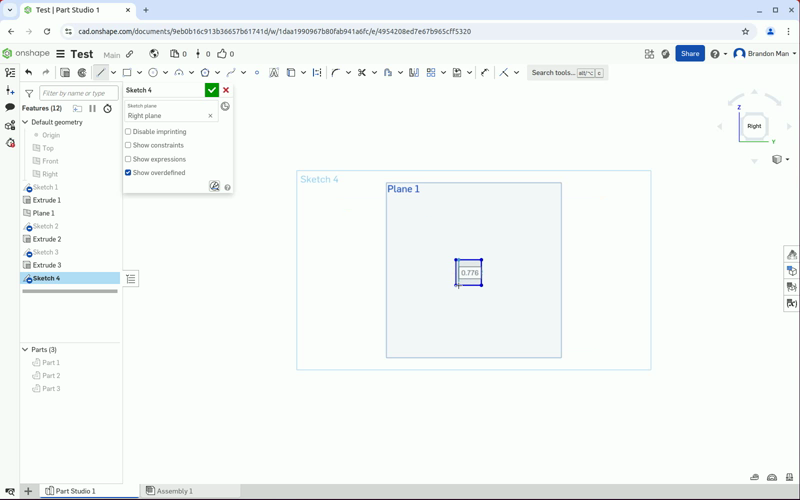
scroll(6)
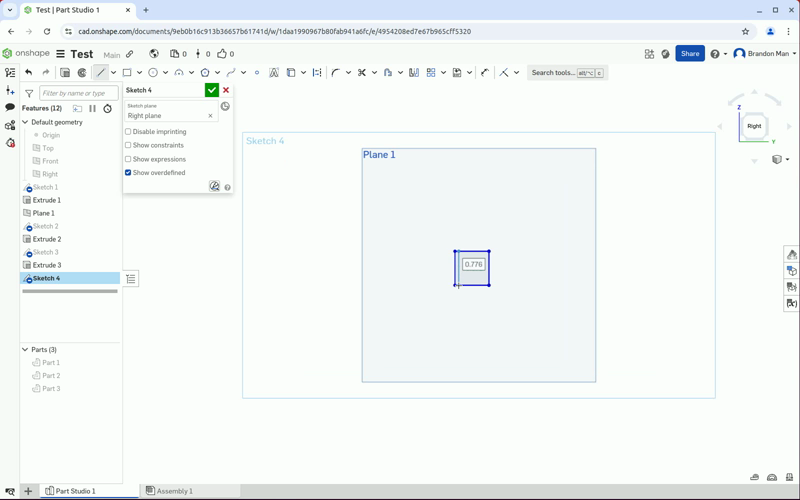
scroll(6)
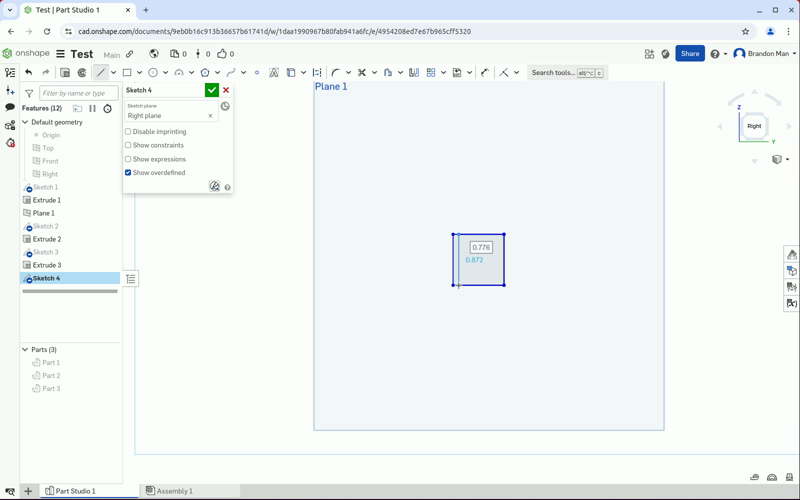
key_up(shift)
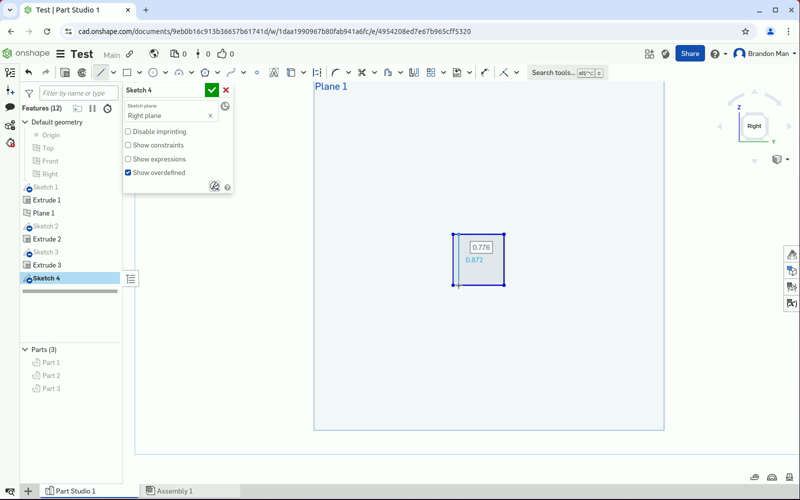
click(458, 285)
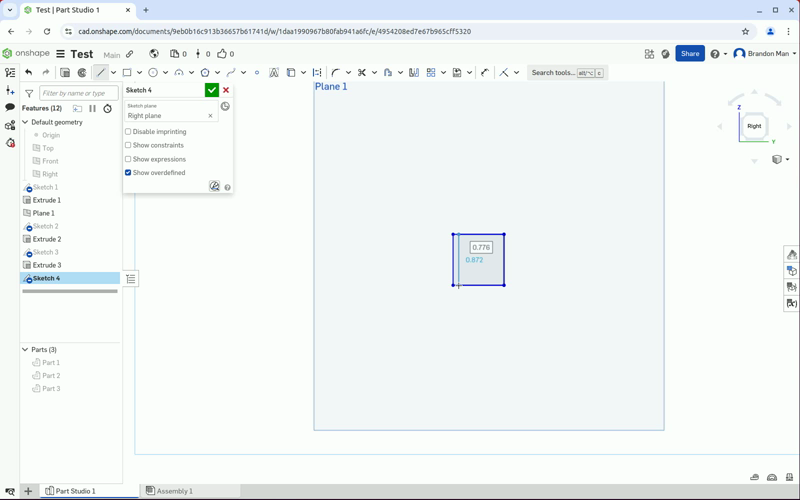
scroll(-6)
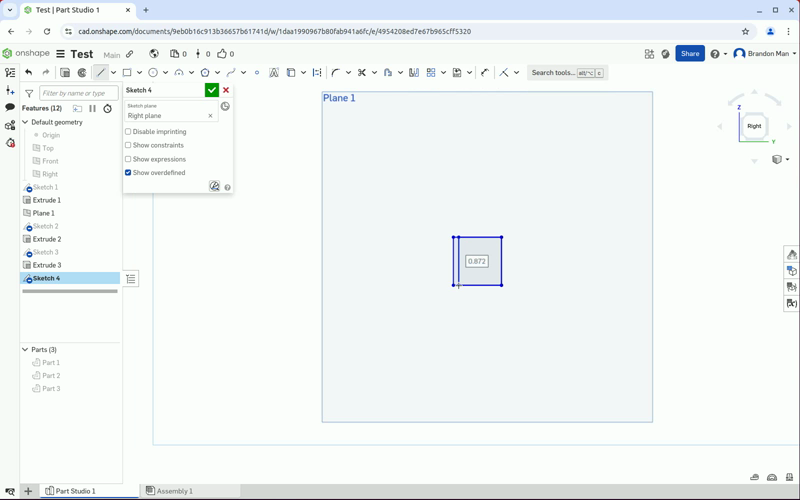
scroll(-6)
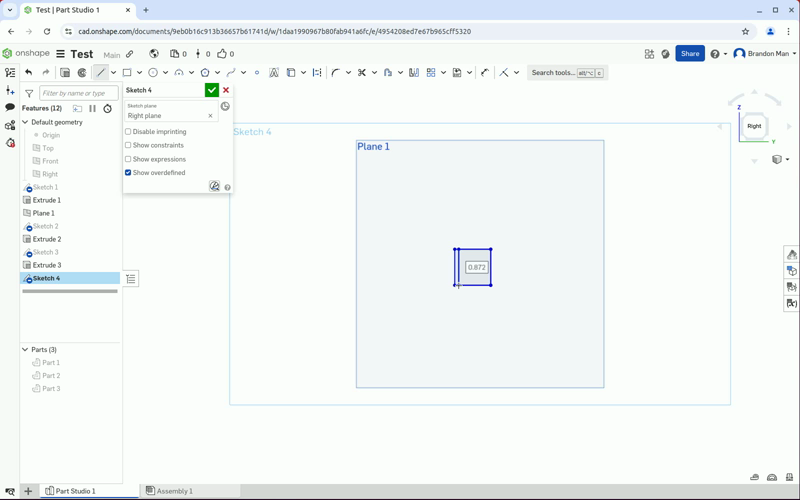
scroll(-6)
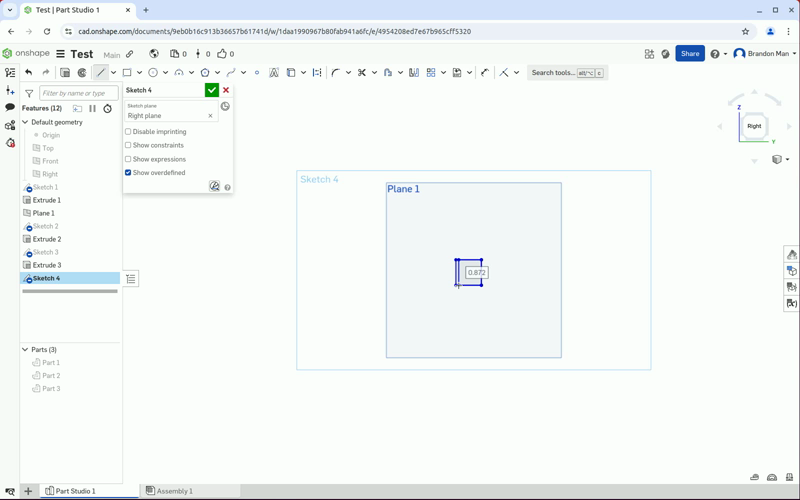
scroll(-6)
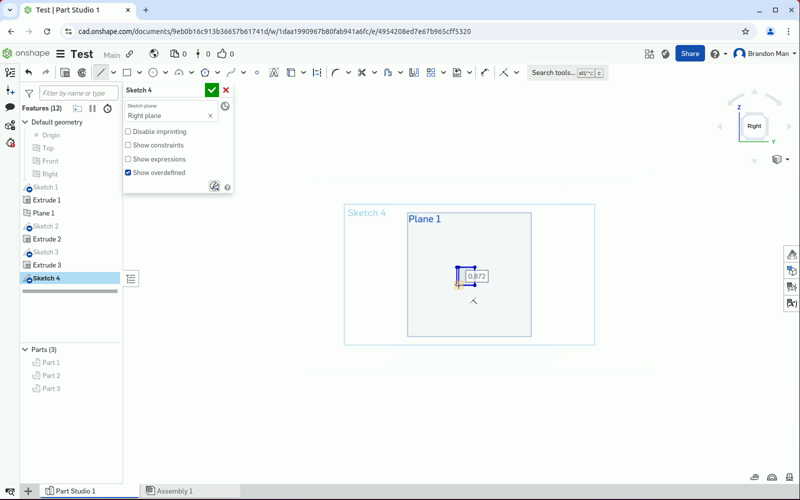
scroll(-6)
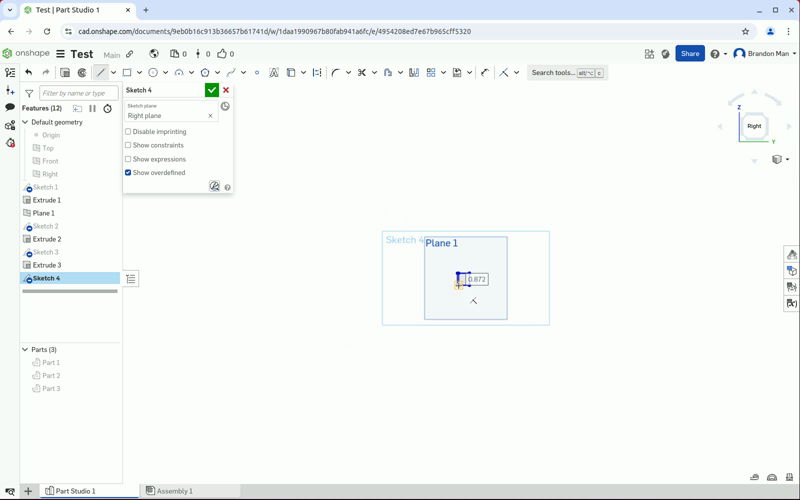
scroll(-6)
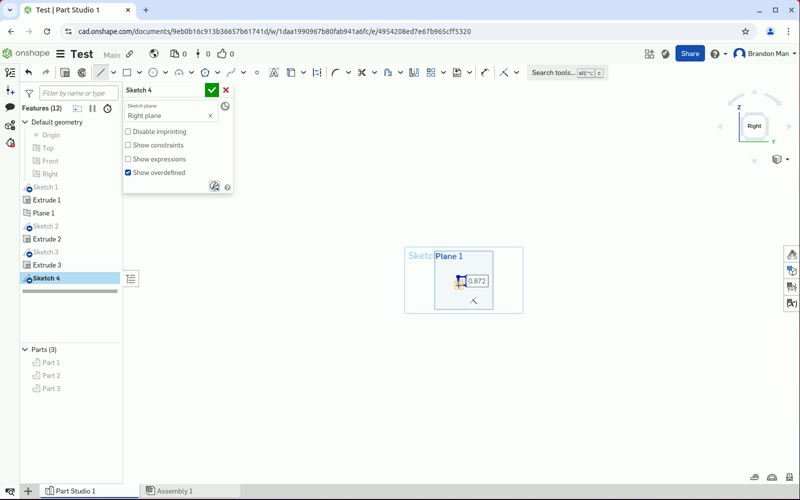
scroll(-6)
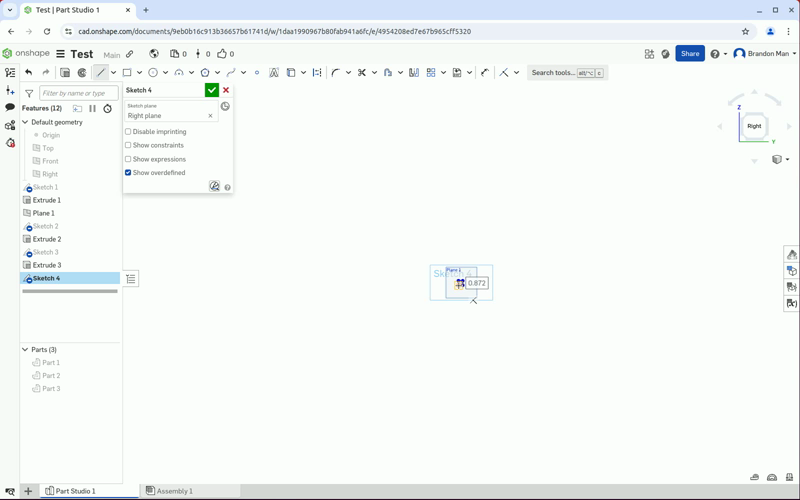
key(esc)
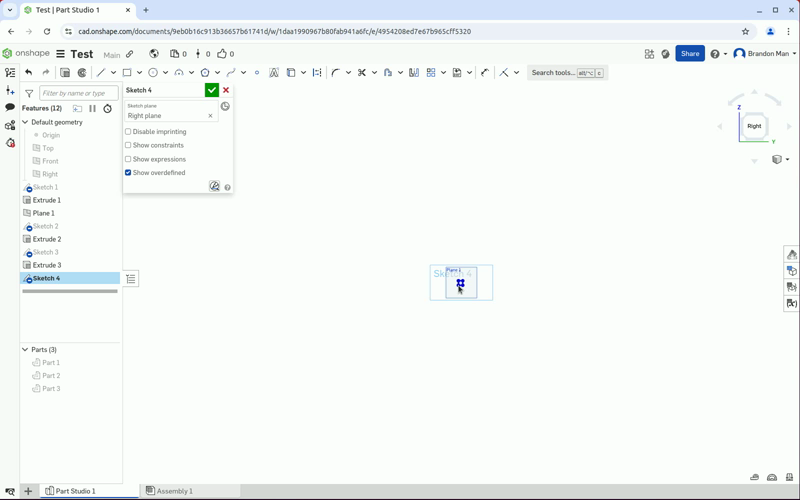
mouse_move(459, 285)
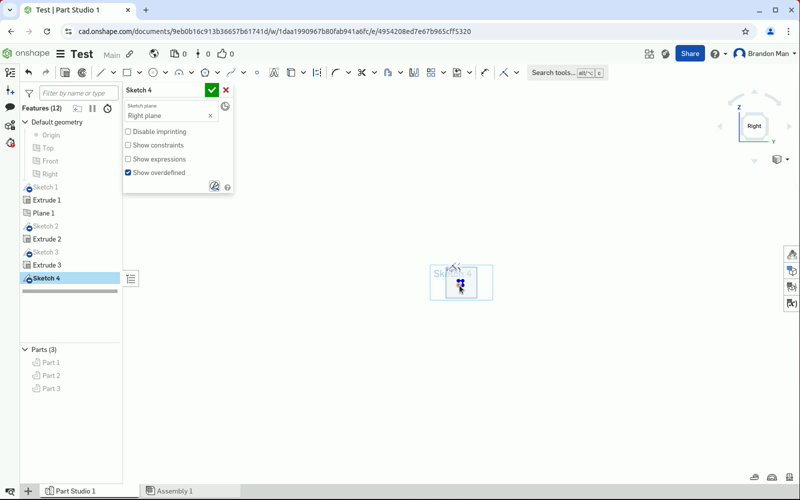
scroll(6)
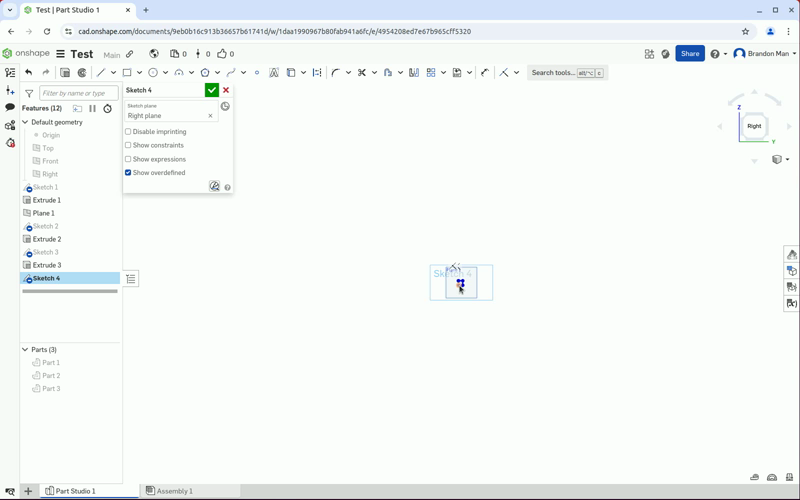
scroll(6)
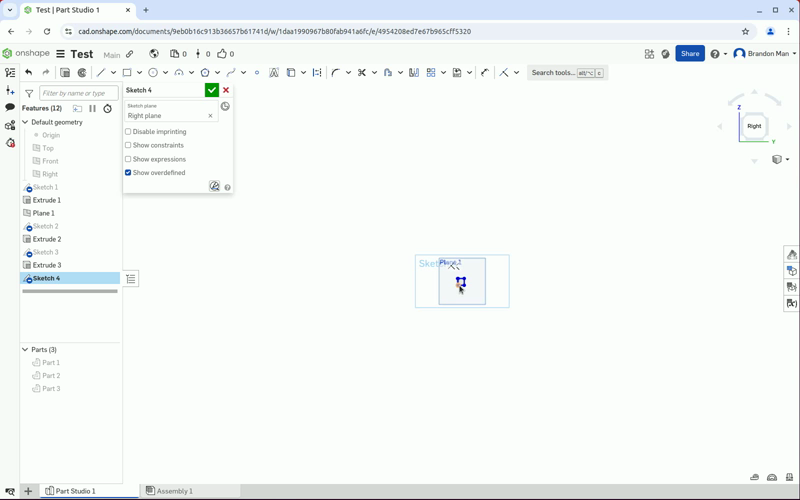
scroll(6)
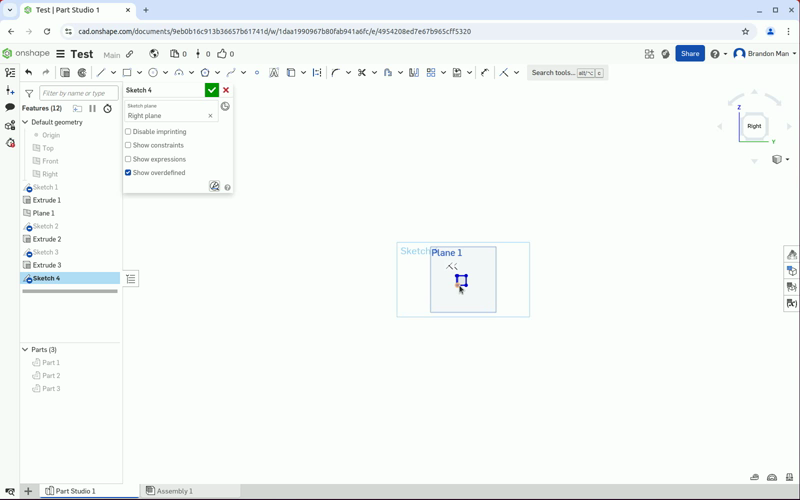
scroll(6)
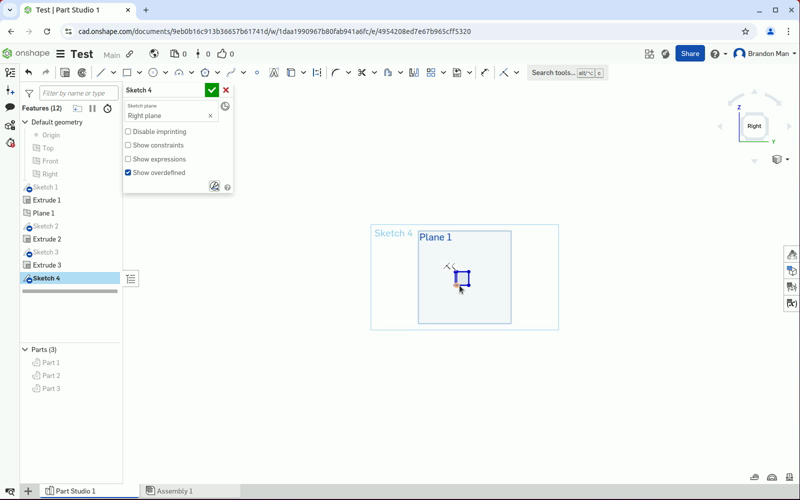
scroll(6)
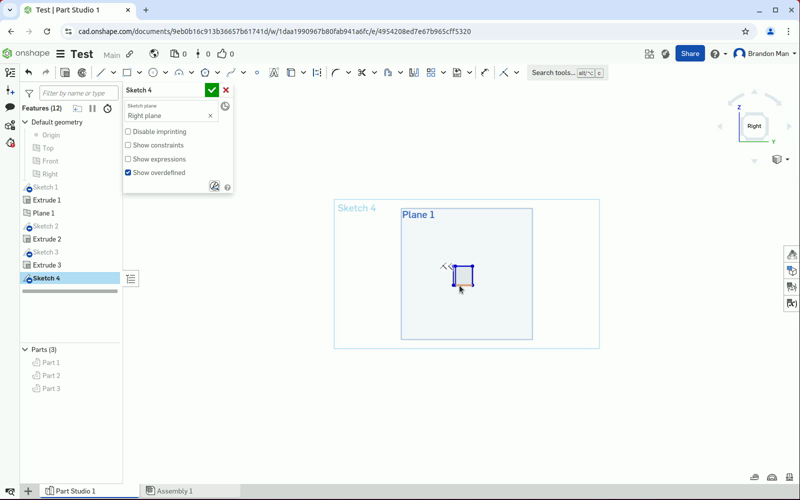
scroll(6)
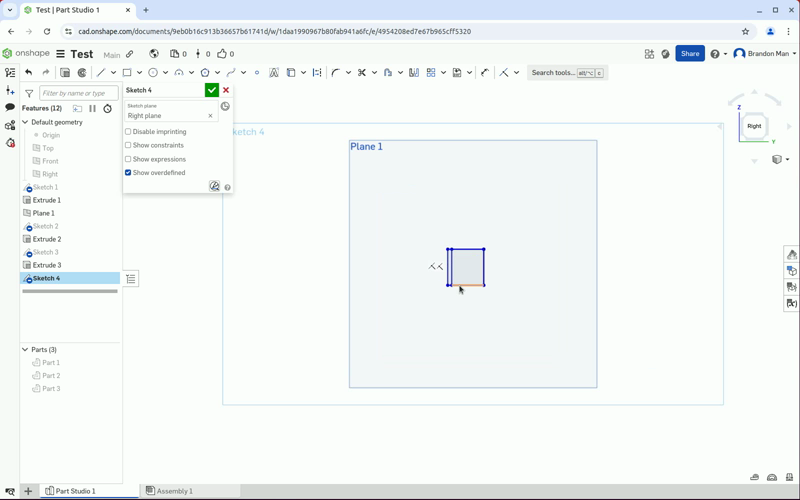
scroll(6)
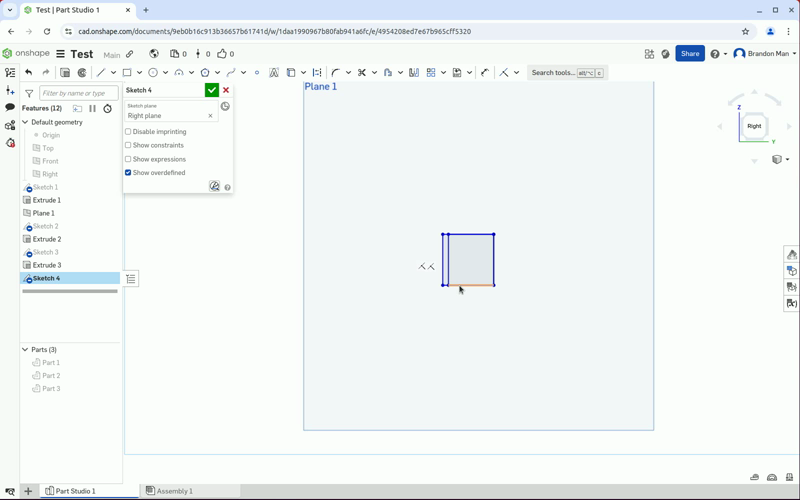
click(459, 285)
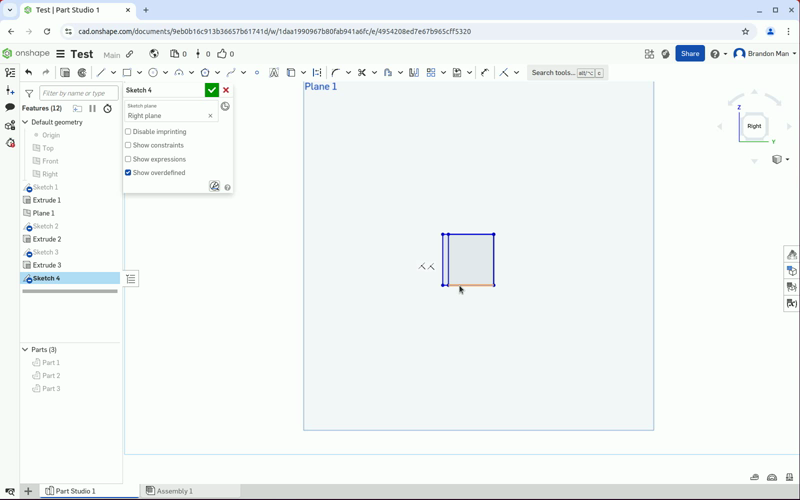
scroll(-6)
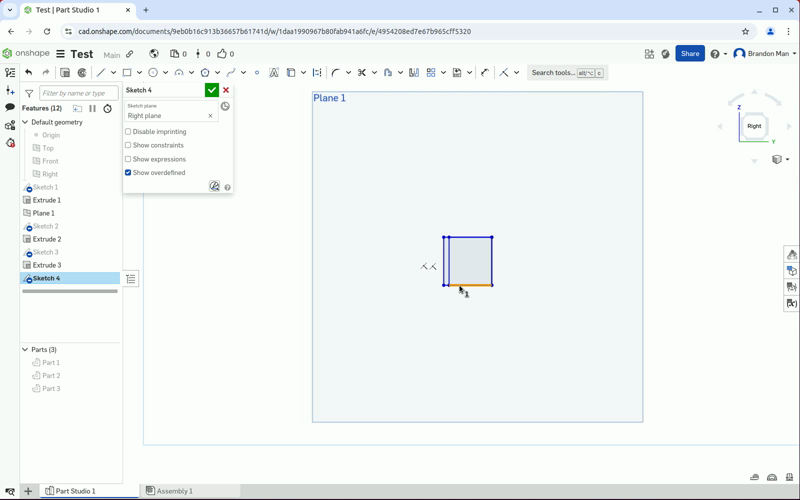
scroll(-6)
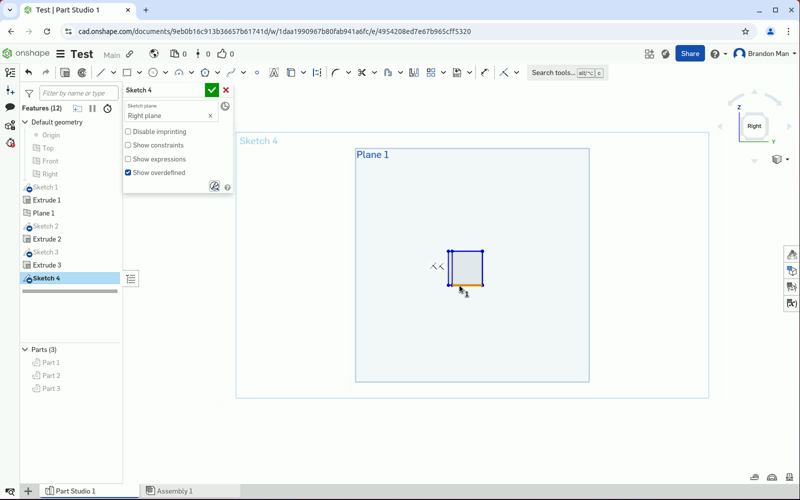
scroll(-6)
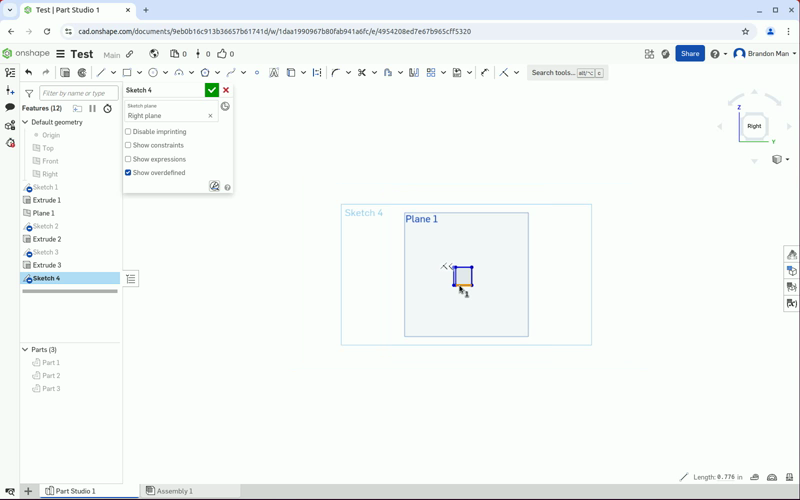
scroll(-6)
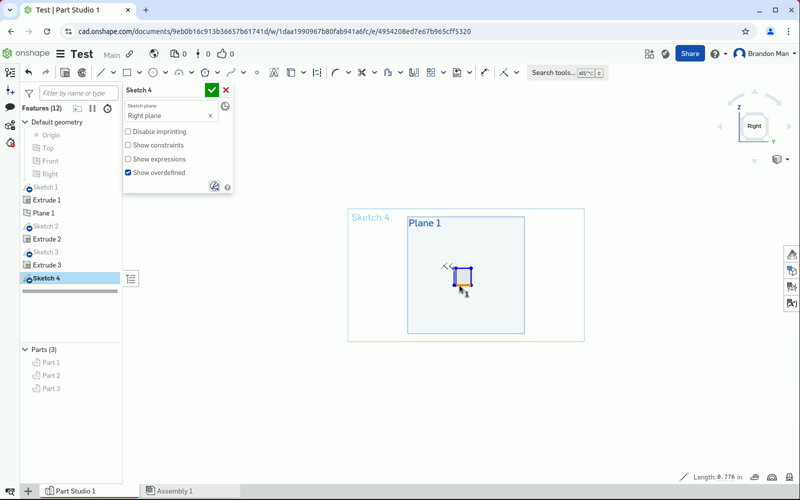
scroll(-6)
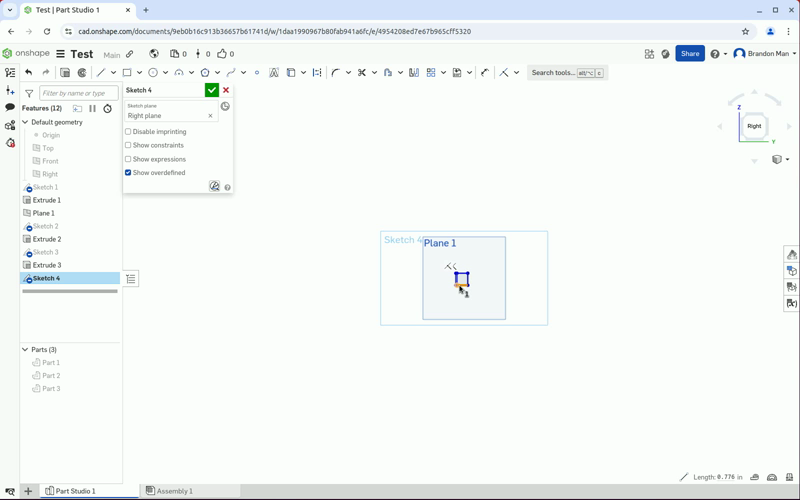
scroll(-6)
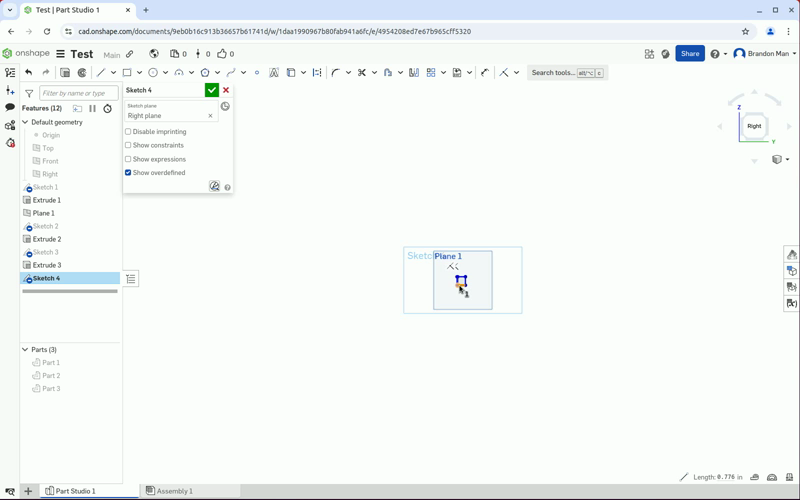
scroll(-6)
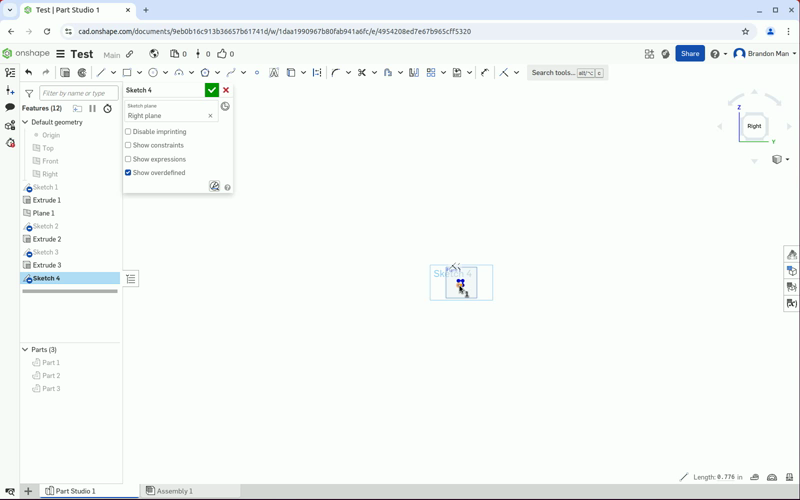
mouse_move(73, 352)
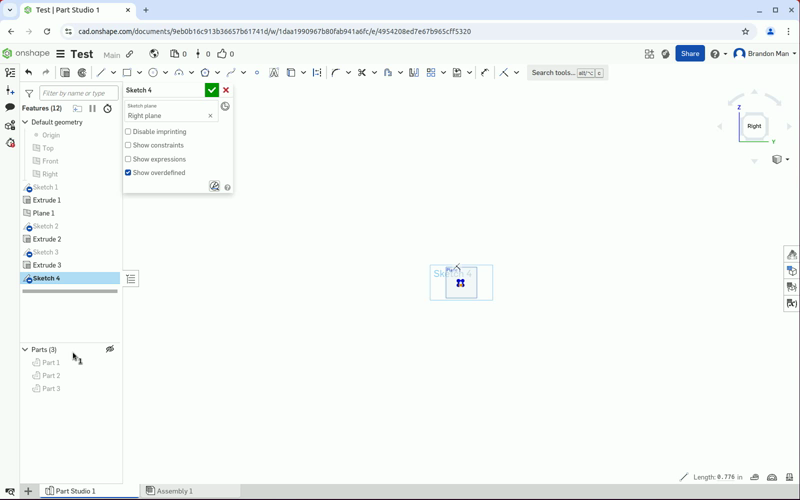
key(shift+y)
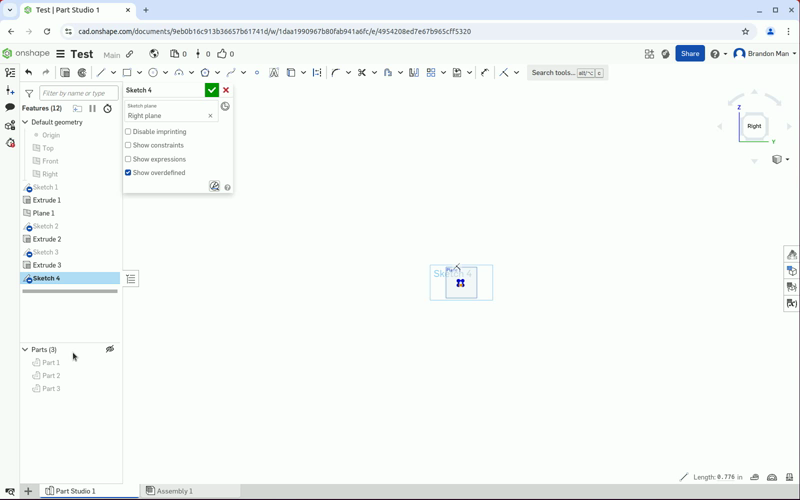
key(shift+e)
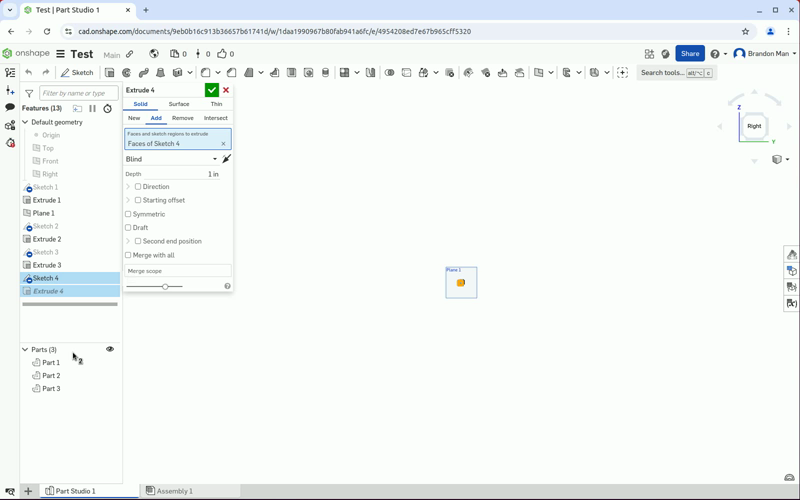
mouse_move(143, 106)
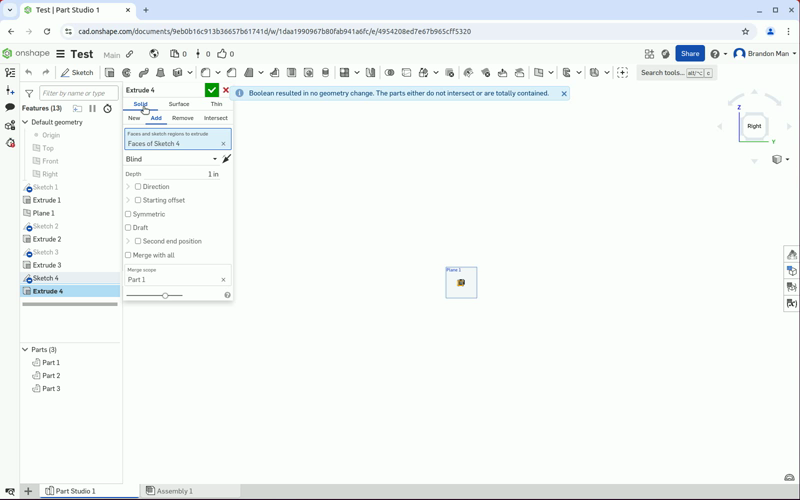
click(143, 106)
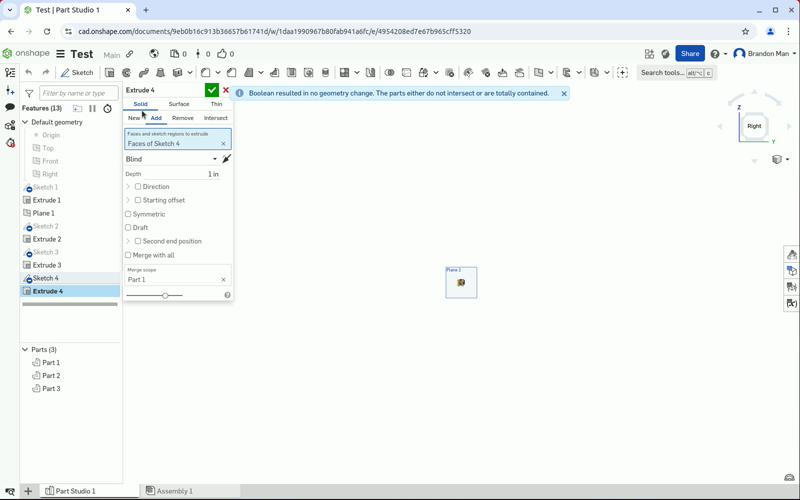
mouse_move(137, 120)
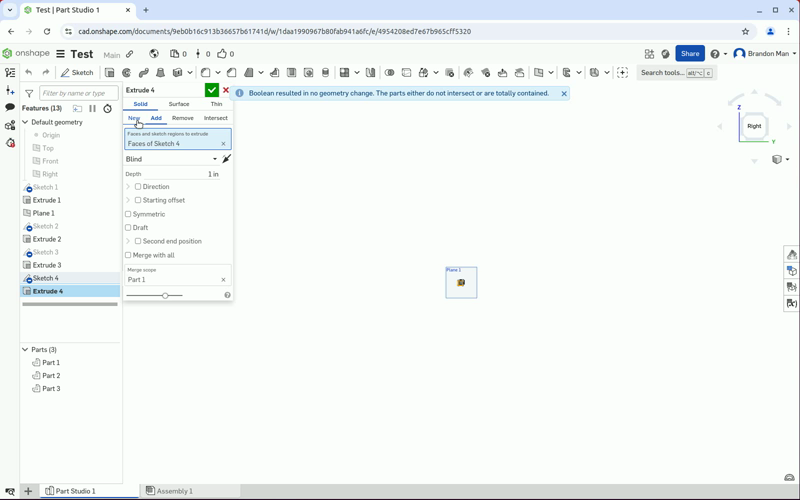
click(137, 120)
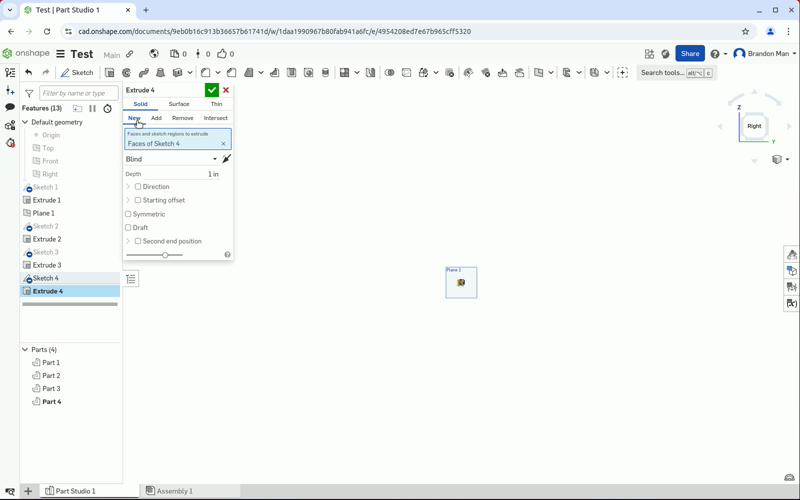
key(tab, 4)
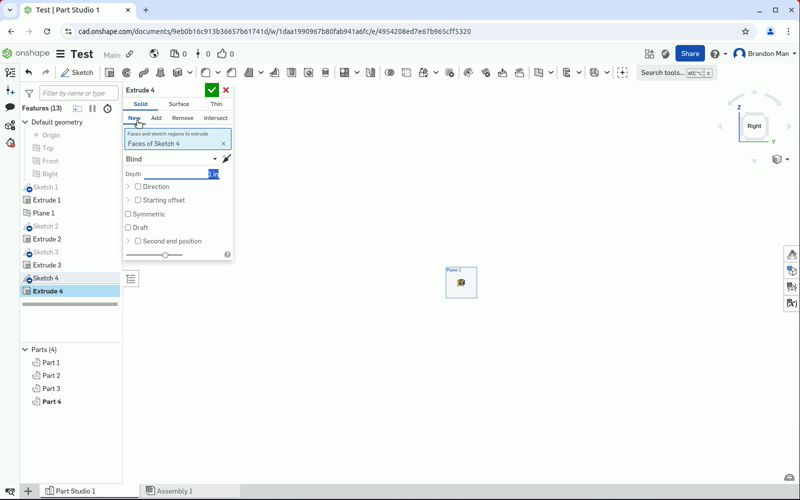
text(-0.241)
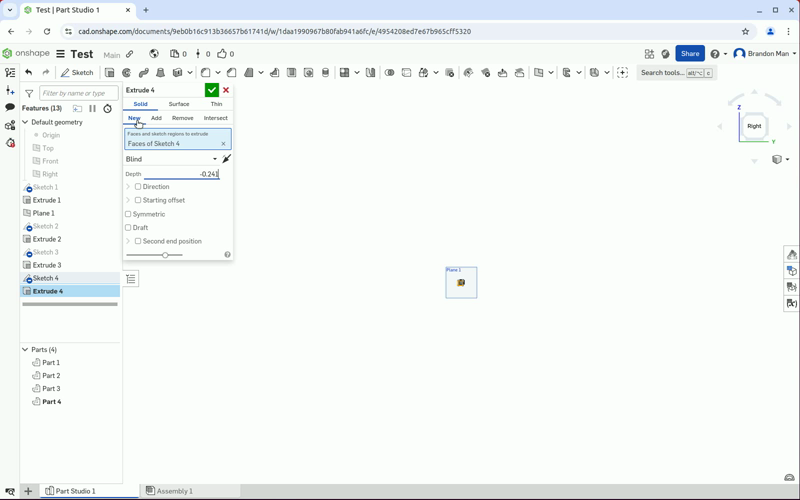
key(enter)
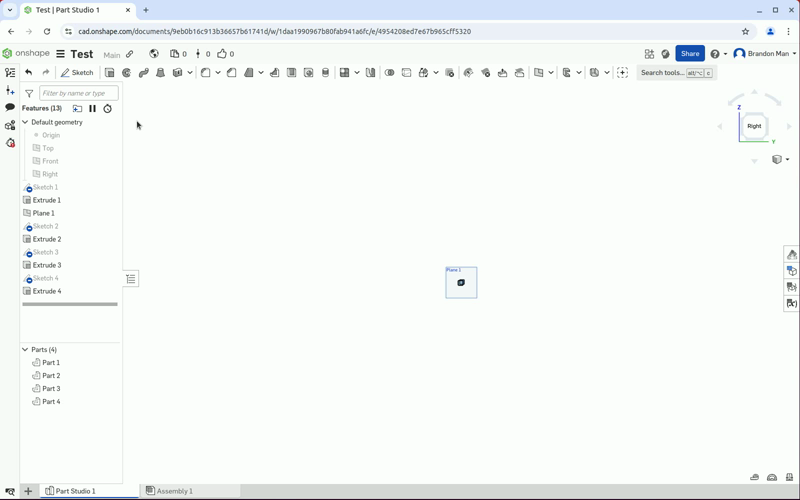
key(shift+h)
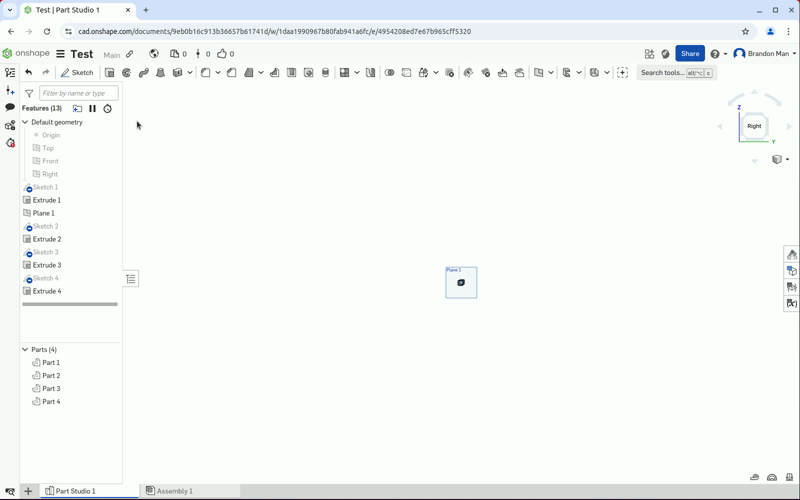
key(shift+h)
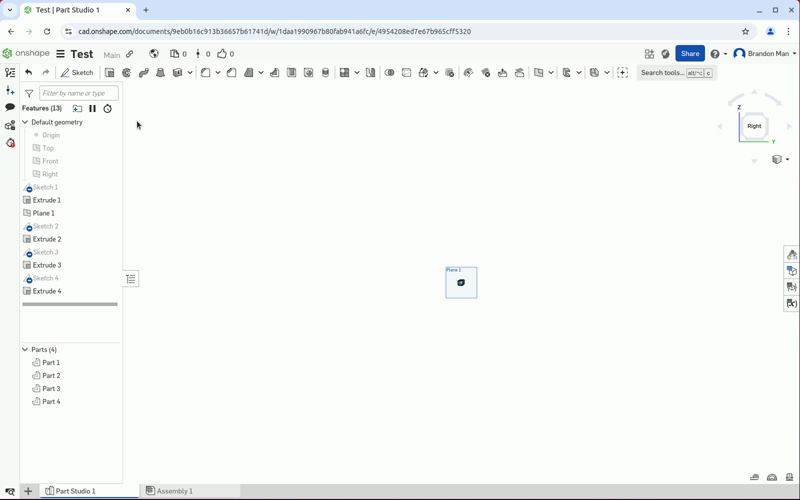
mouse_move(73, 189)
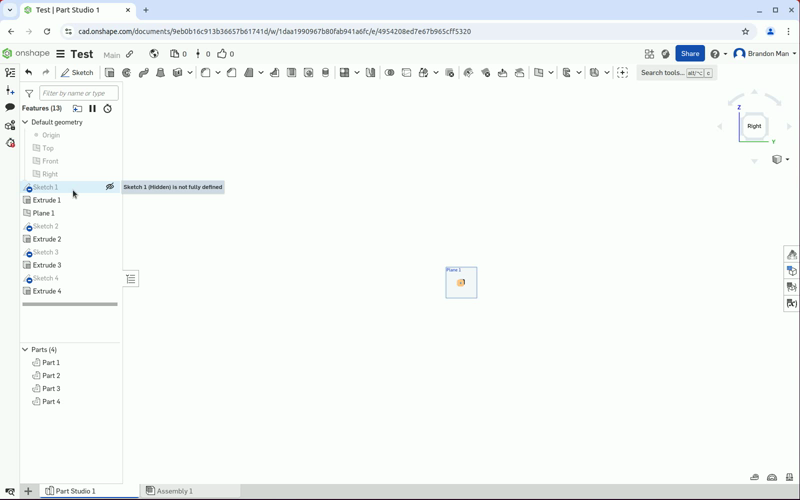
click(73, 189)
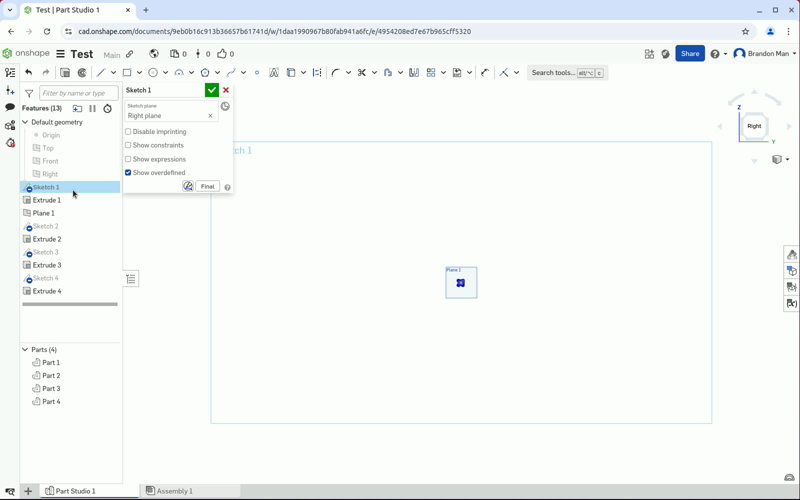
mouse_move(229, 92)
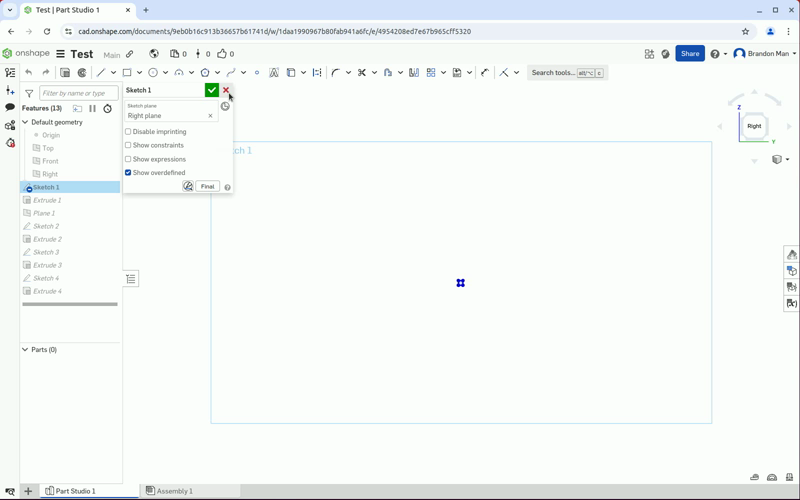
click(229, 92)
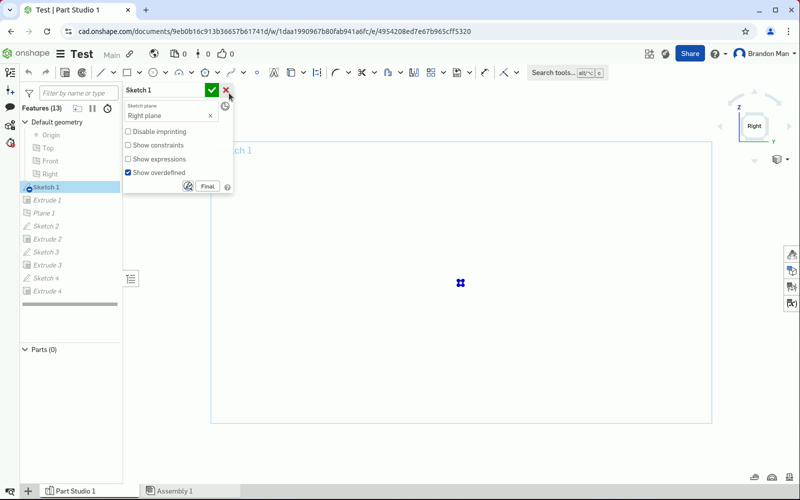
key(shift+s)
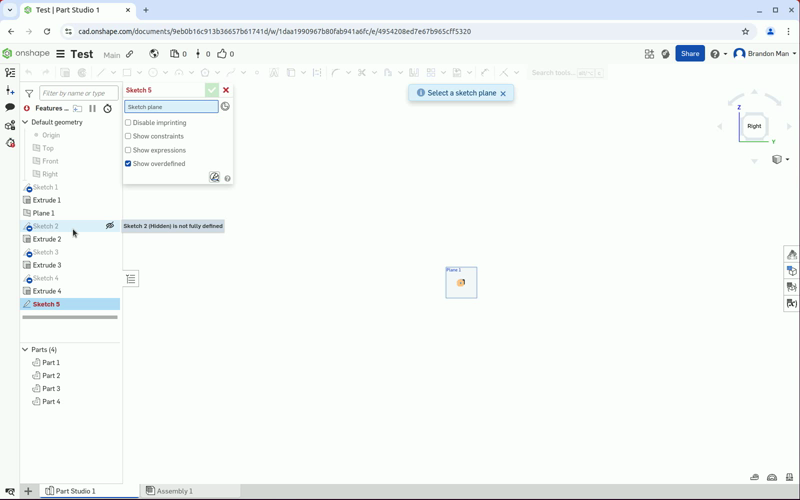
scroll(3)
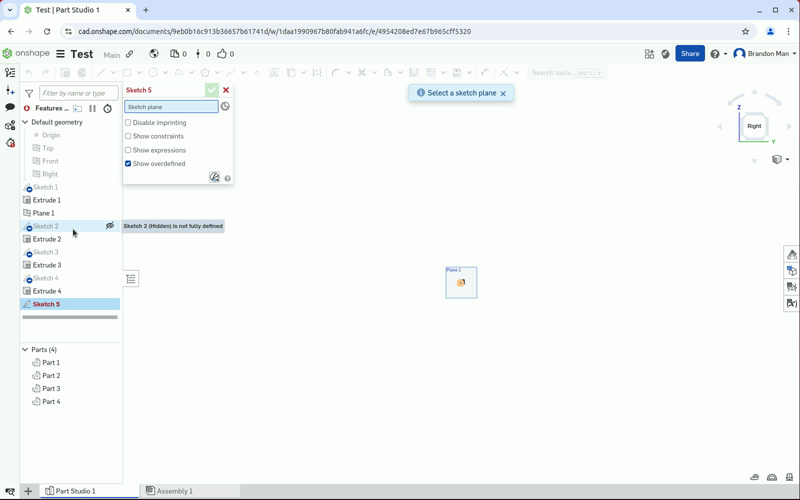
mouse_move(73, 176)
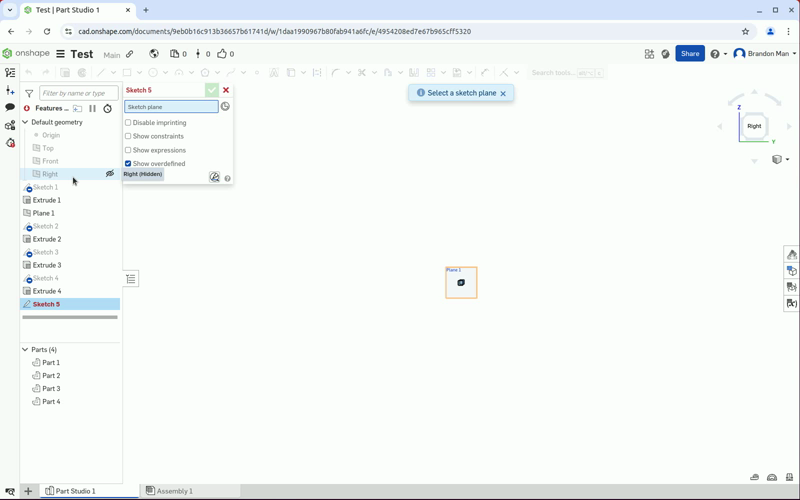
click(73, 176)
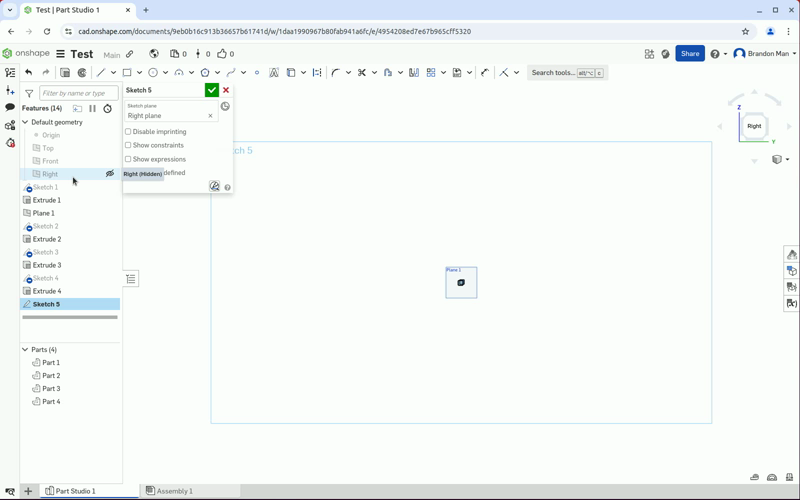
mouse_move(73, 352)
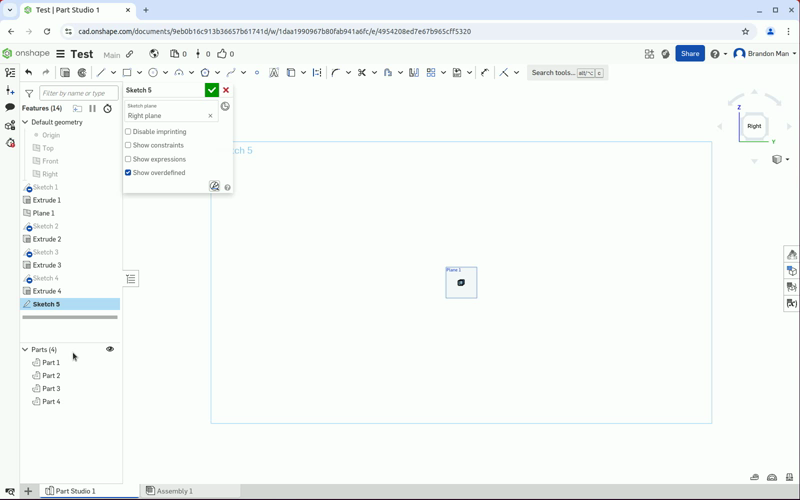
key(y)
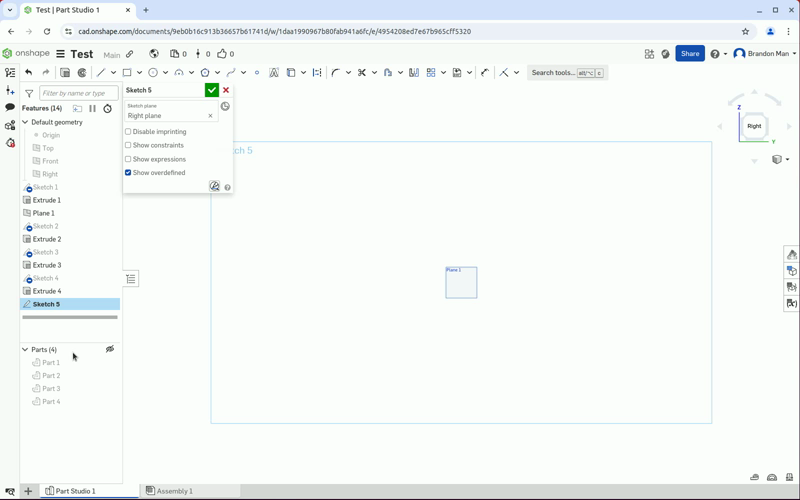
key(l)
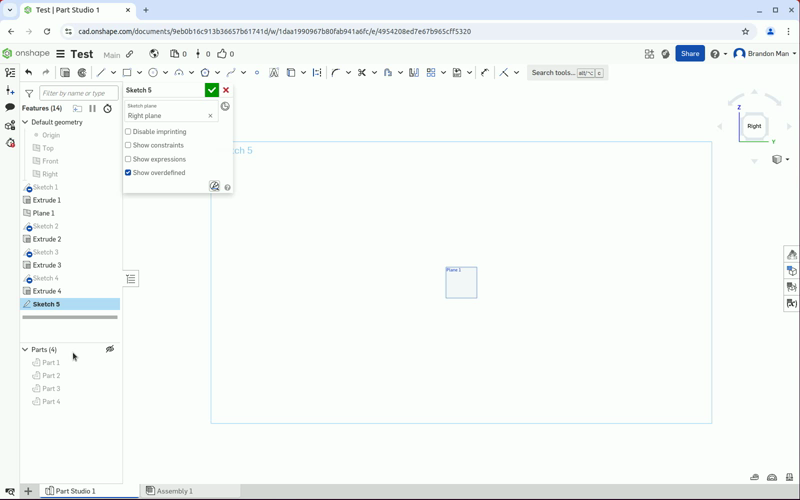
key_down(shift)
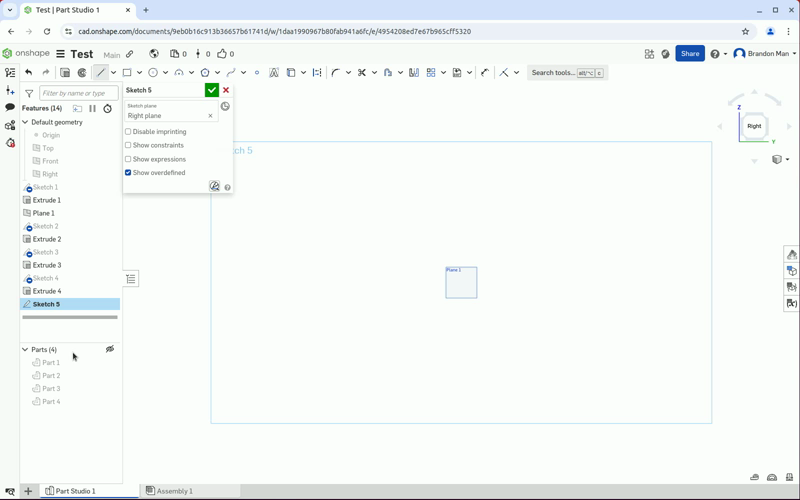
mouse_move(459, 284)
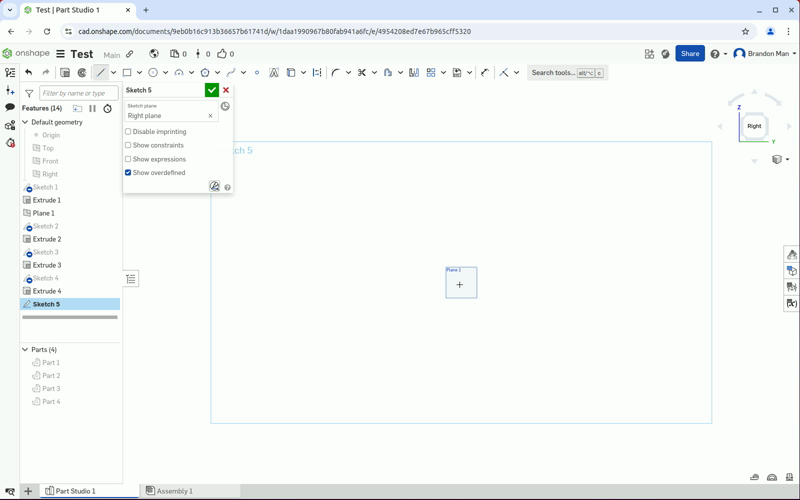
click(459, 284)
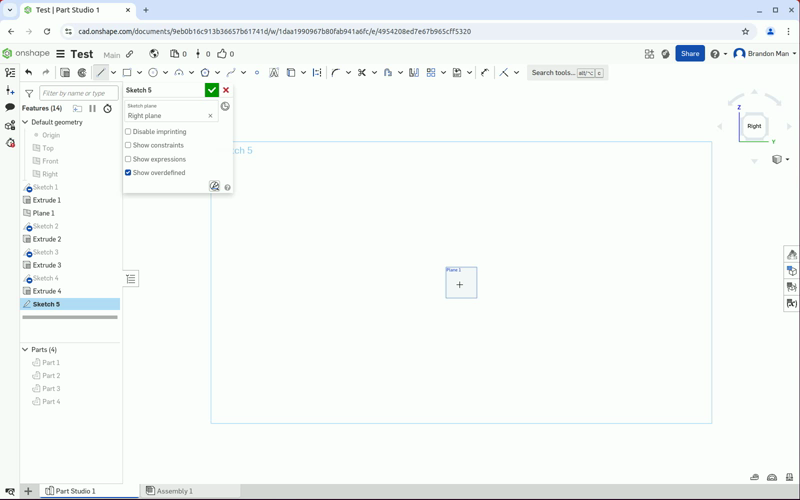
key_up(shift)
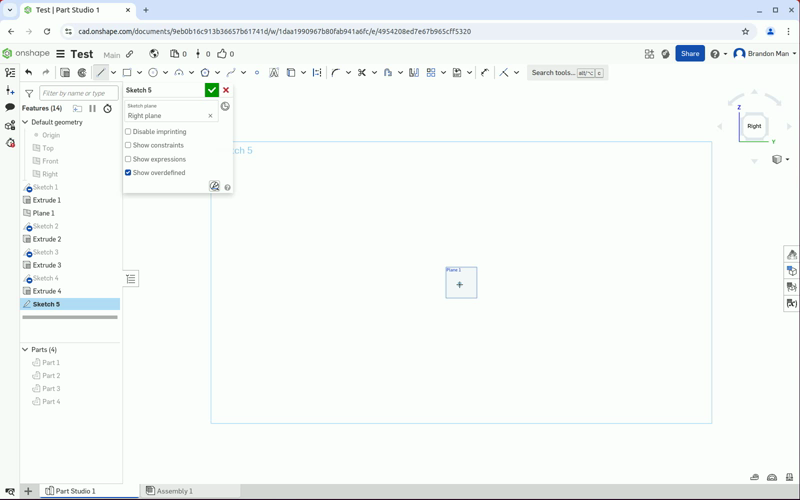
key_down(shift)
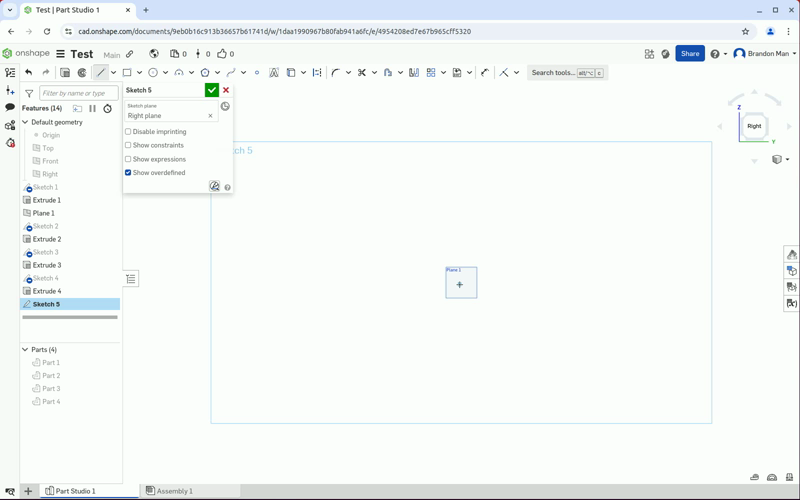
mouse_move(489, 284)
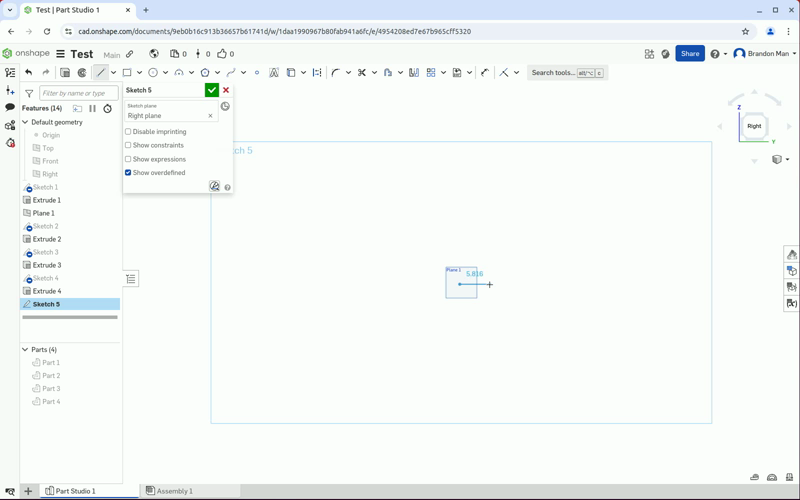
mouse_move(464, 284)
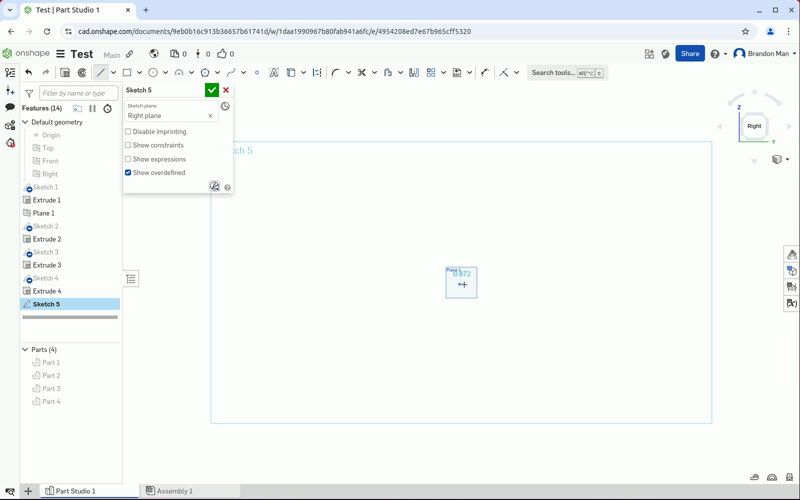
scroll(6)
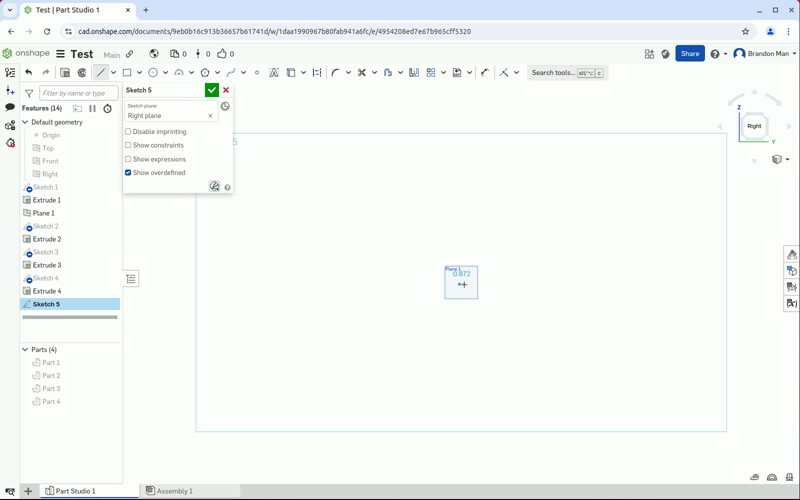
scroll(6)
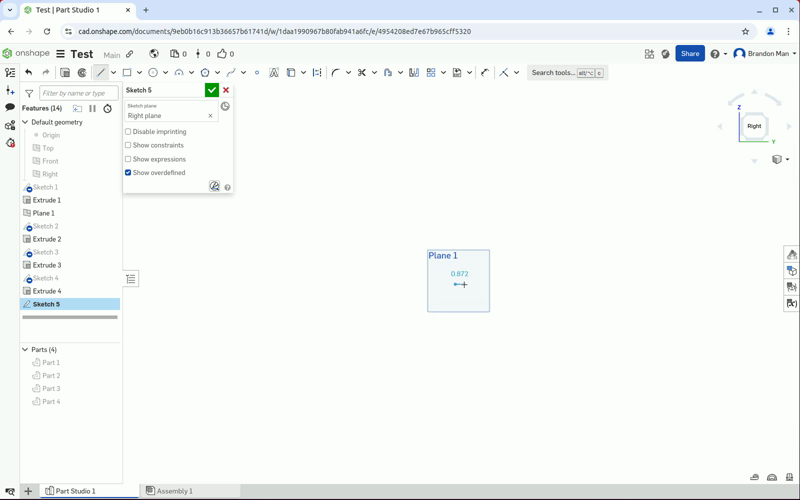
scroll(6)
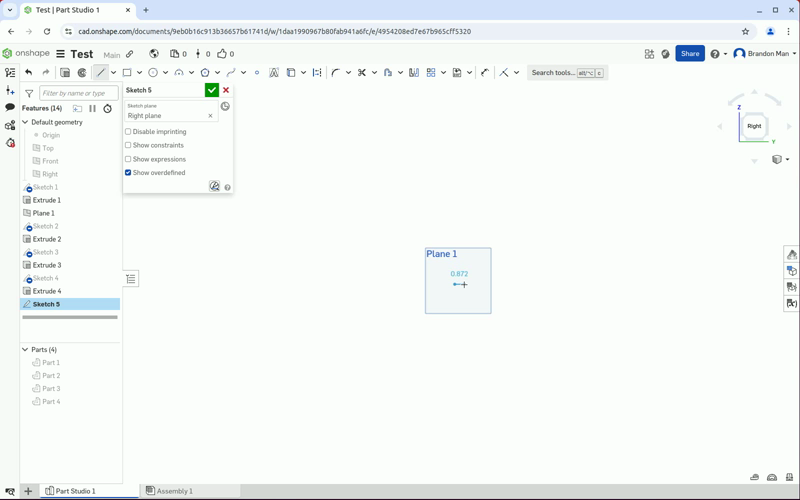
scroll(6)
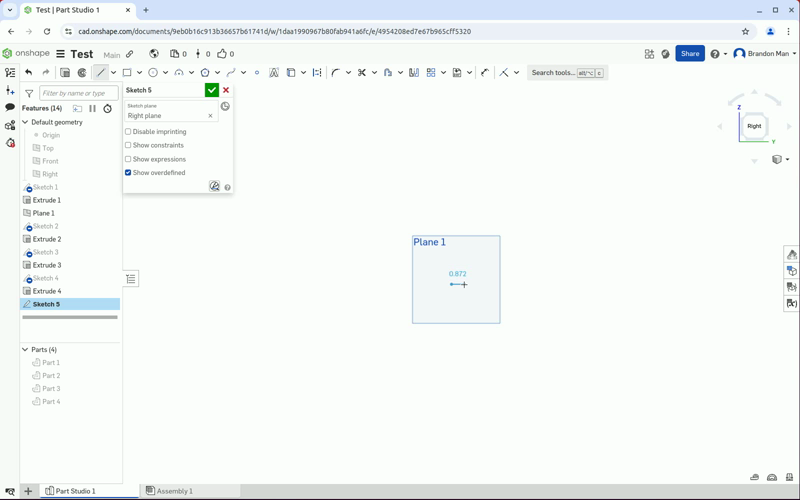
scroll(6)
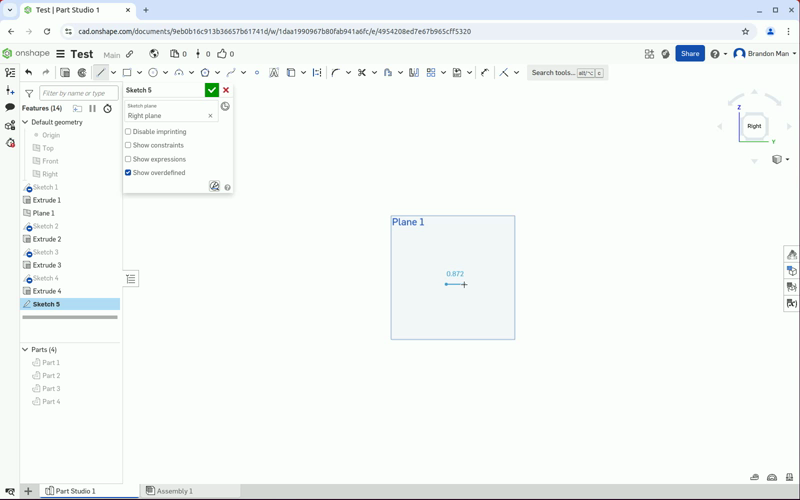
scroll(6)
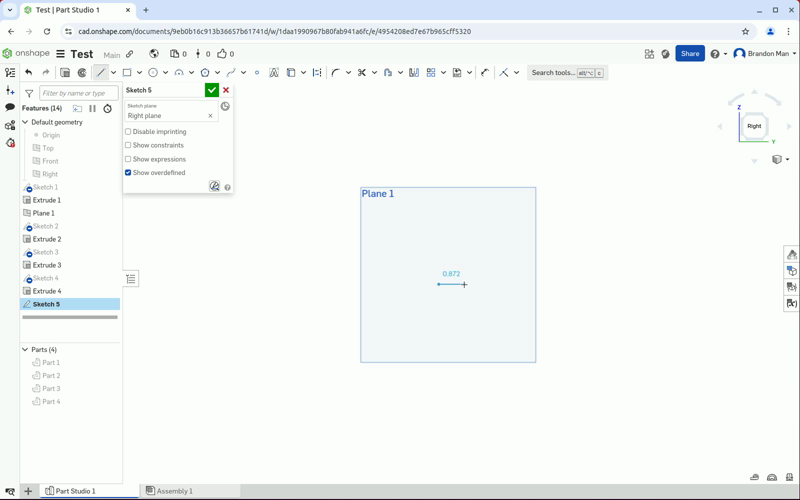
scroll(6)
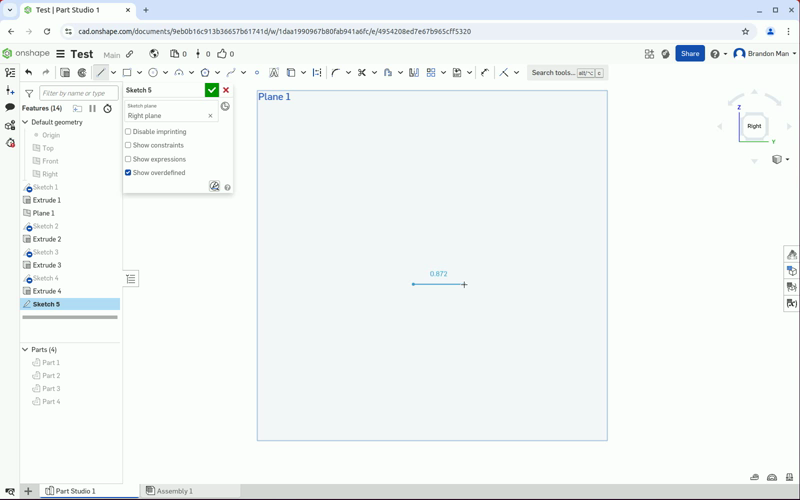
click(464, 284)
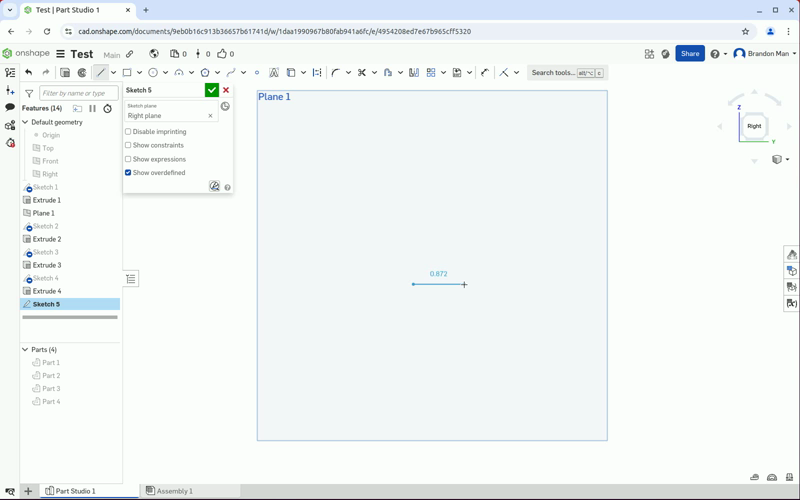
scroll(-6)
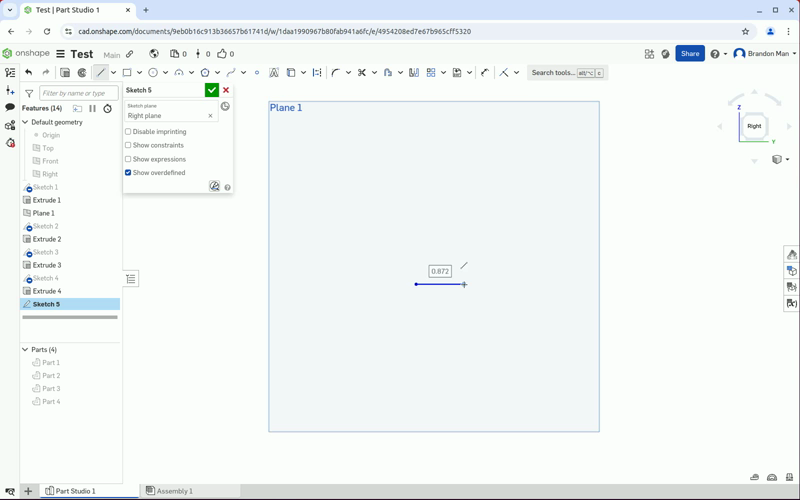
scroll(-6)
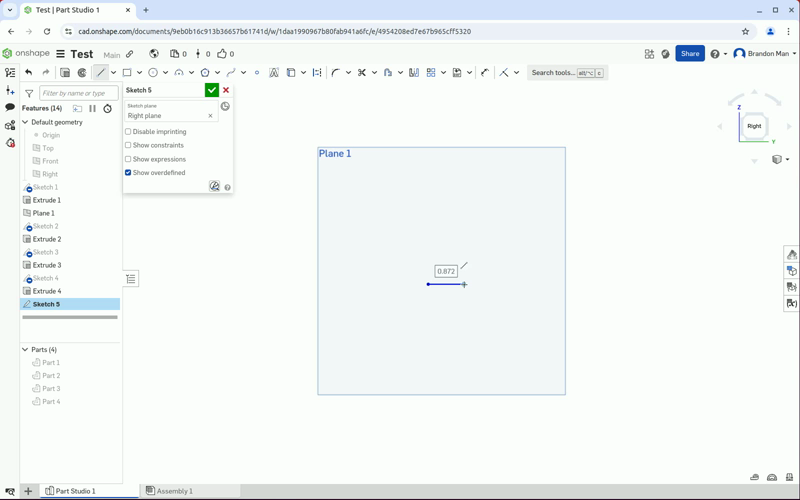
scroll(-6)
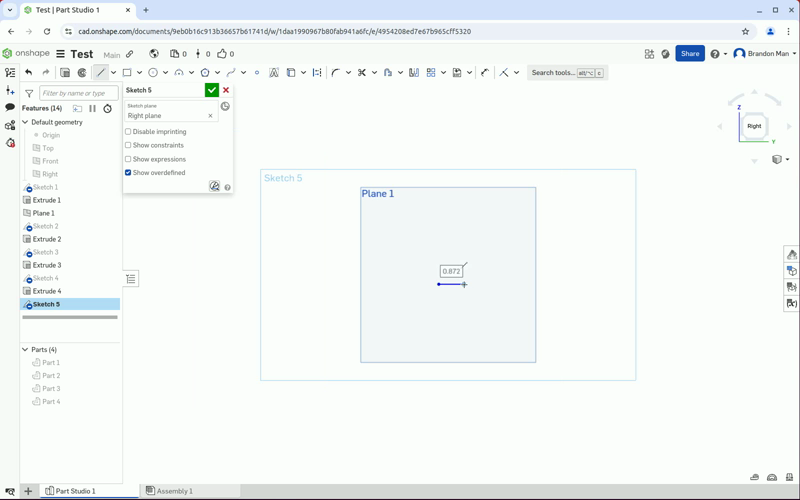
scroll(-6)
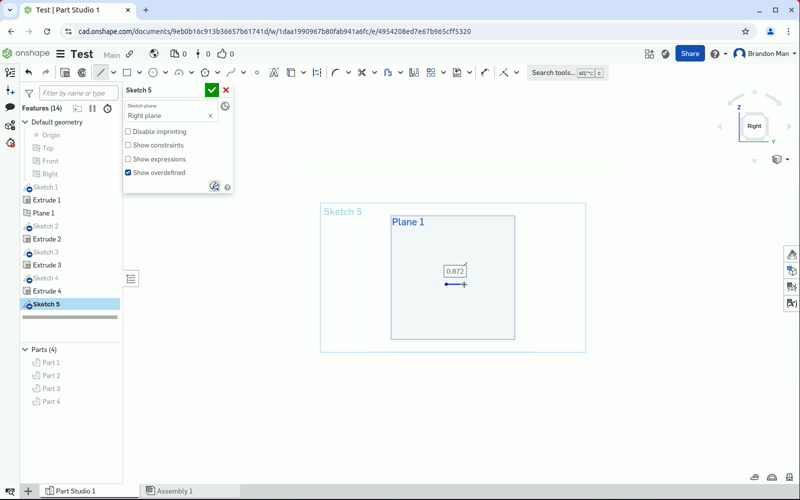
scroll(-6)
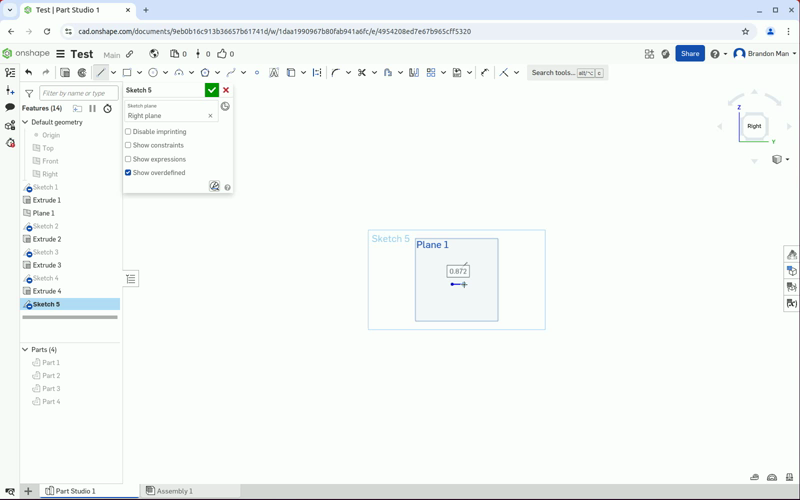
scroll(-6)
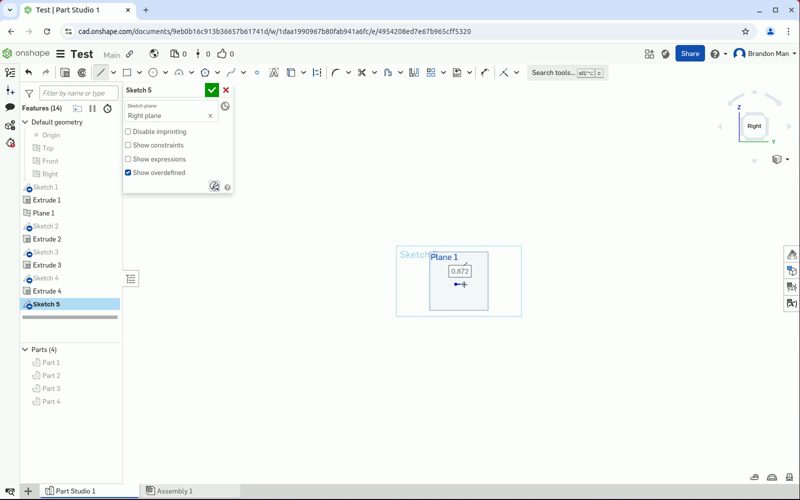
scroll(-6)
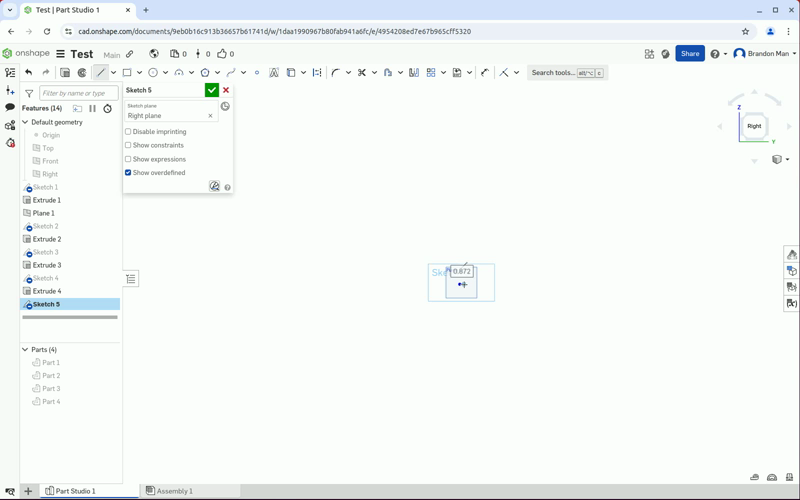
key_up(shift)
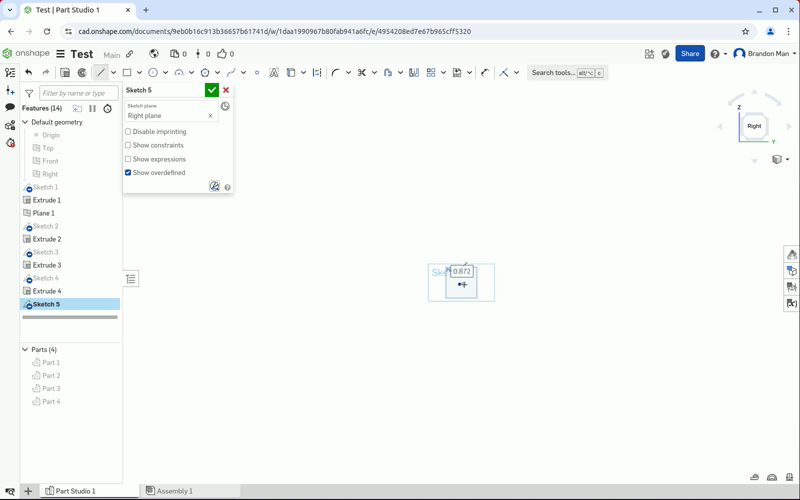
key_down(shift)
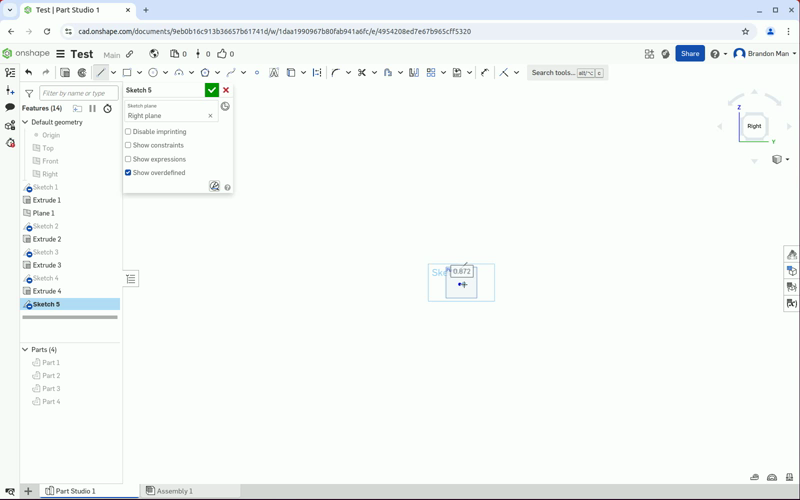
mouse_move(494, 284)
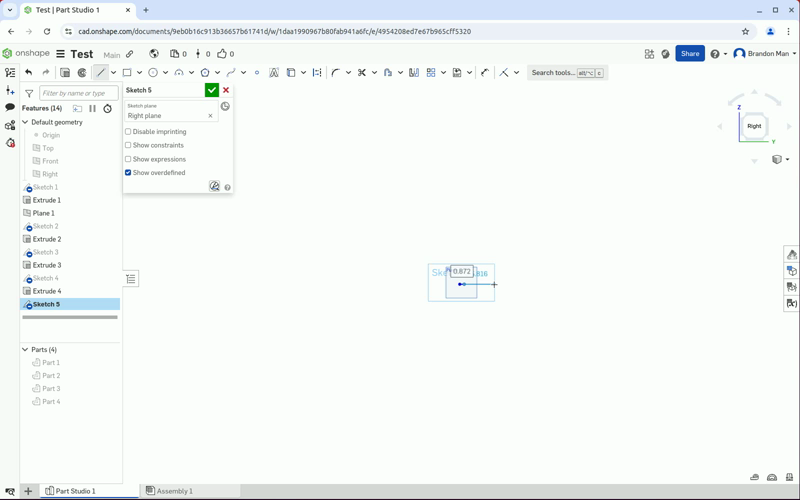
mouse_move(464, 279)
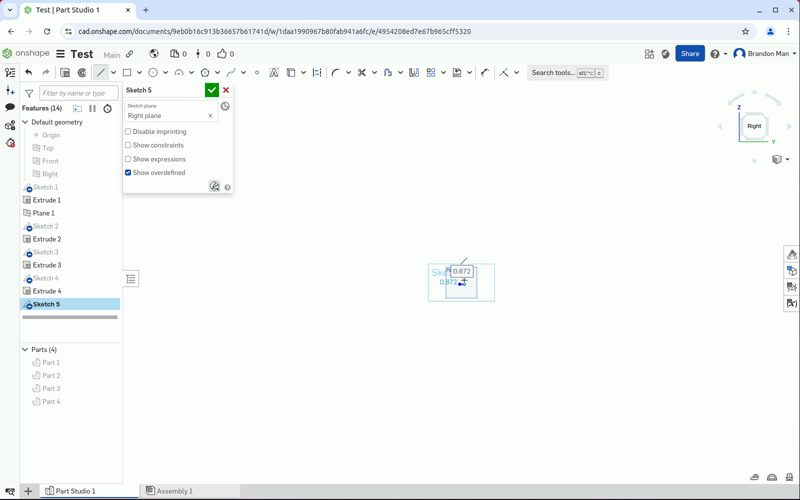
scroll(6)
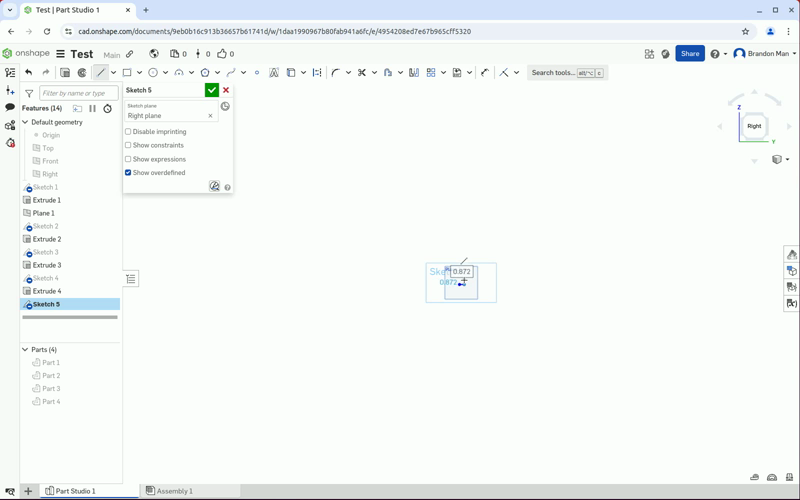
scroll(6)
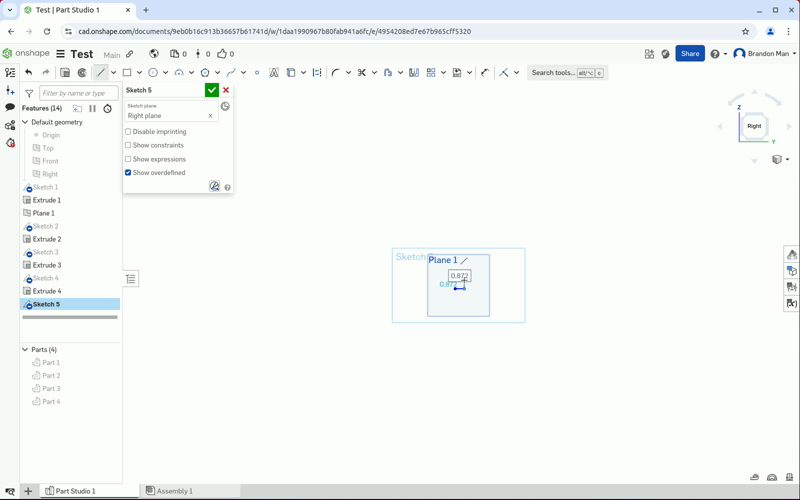
scroll(6)
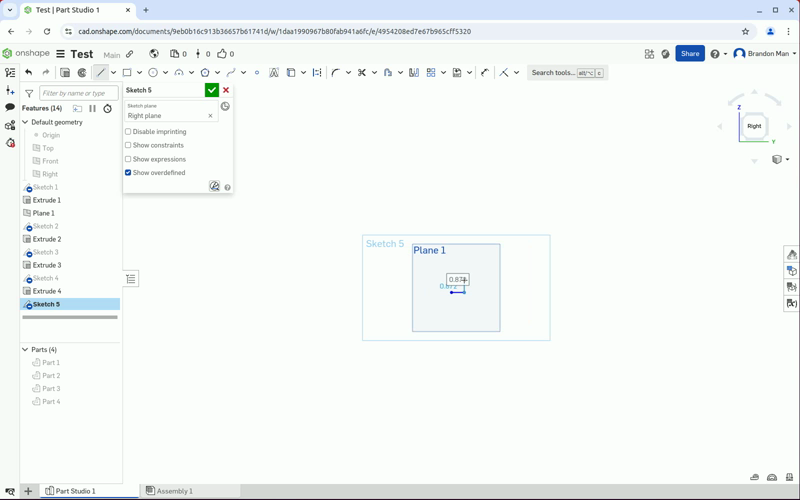
scroll(6)
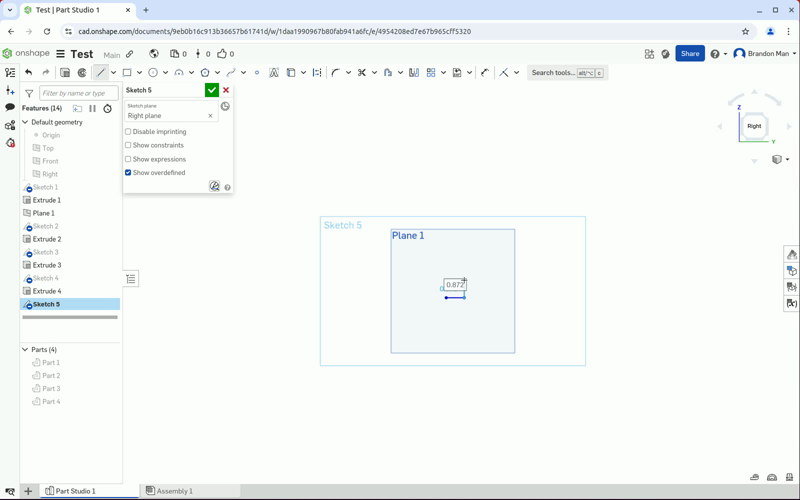
scroll(6)
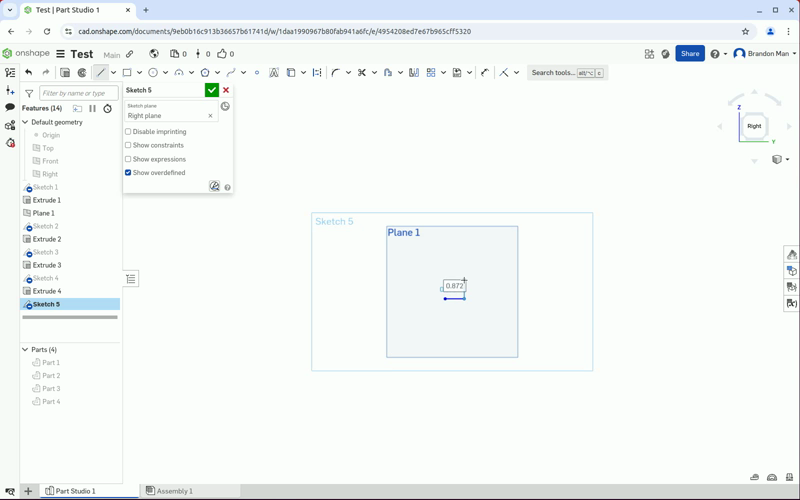
scroll(6)
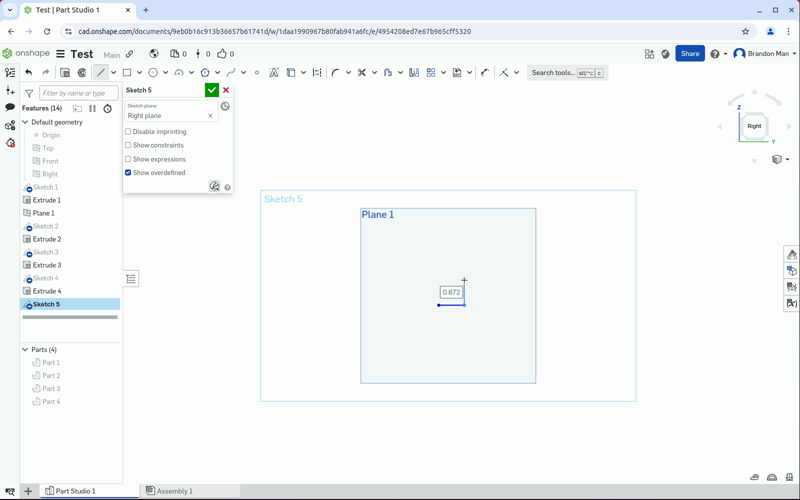
scroll(6)
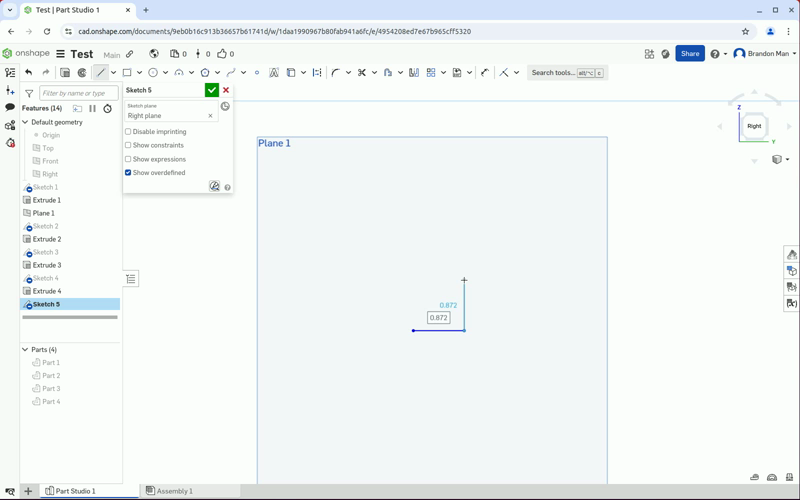
click(464, 279)
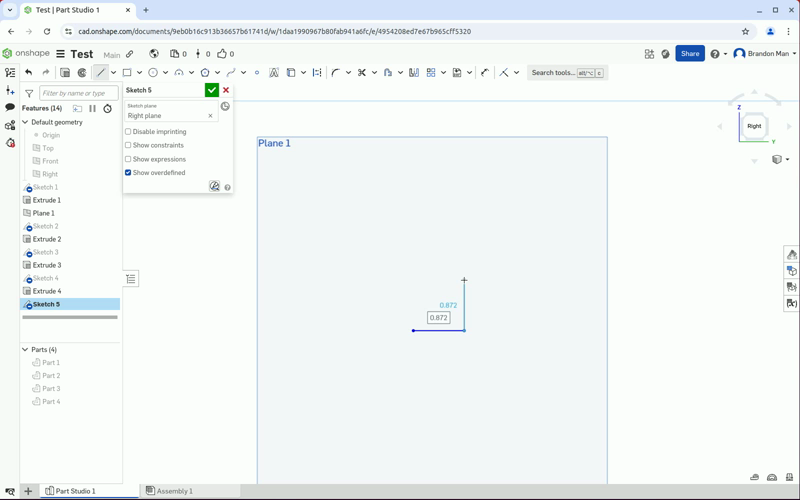
scroll(-6)
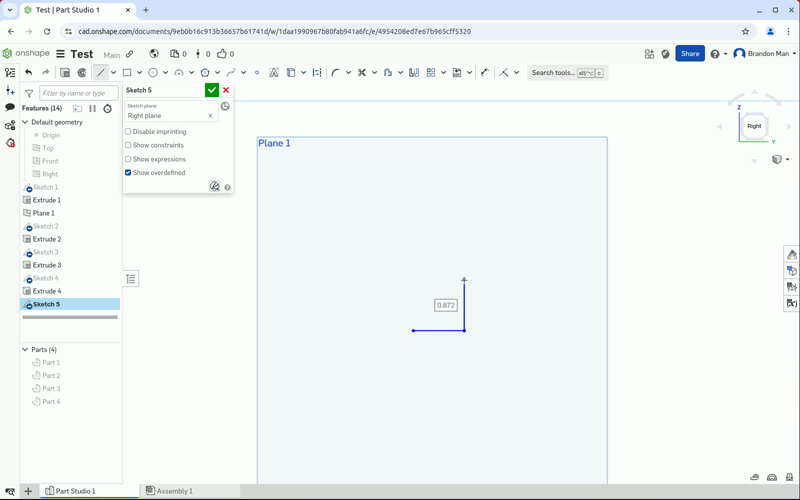
scroll(-6)
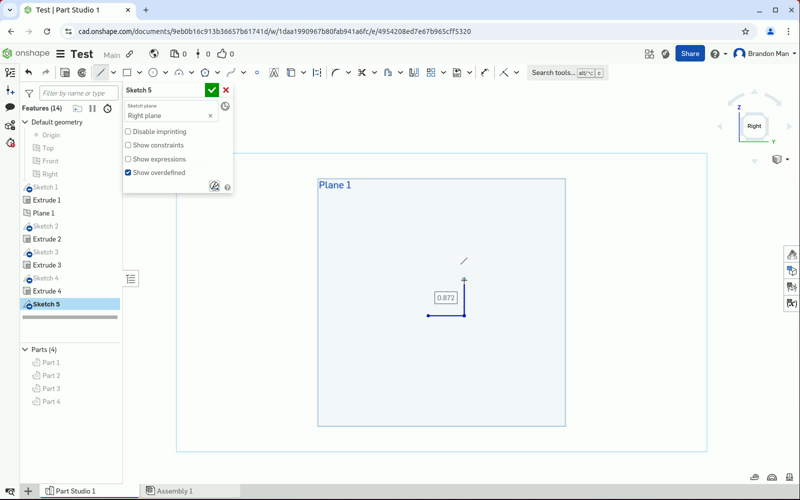
scroll(-6)
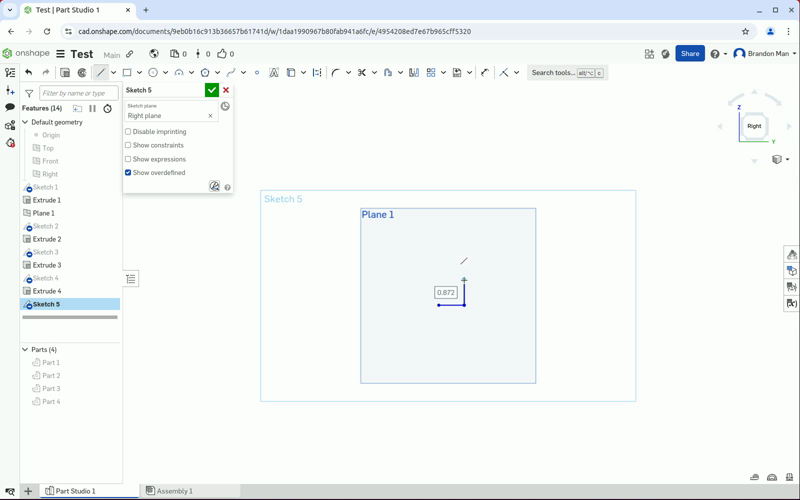
scroll(-6)
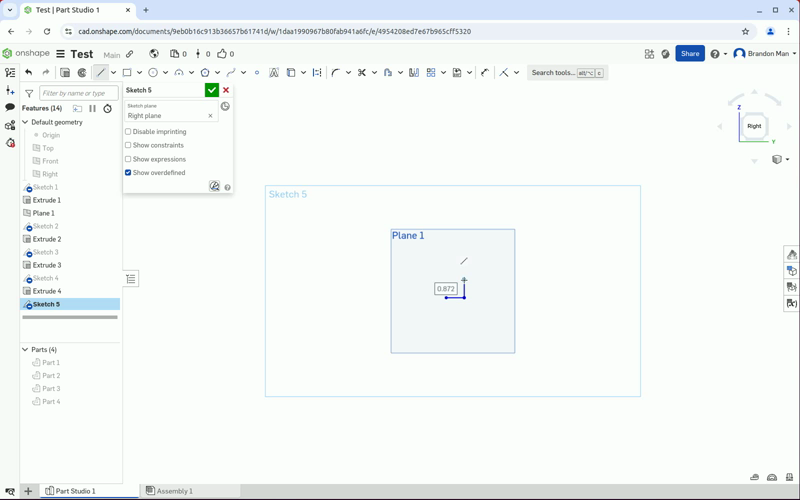
scroll(-6)
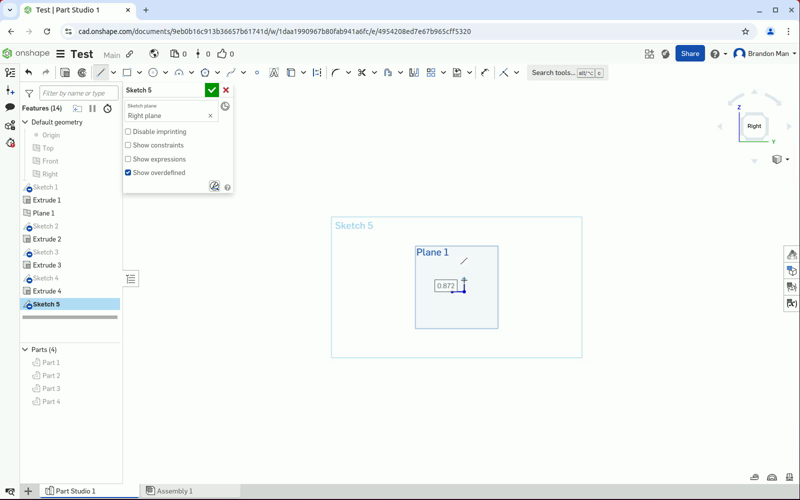
scroll(-6)
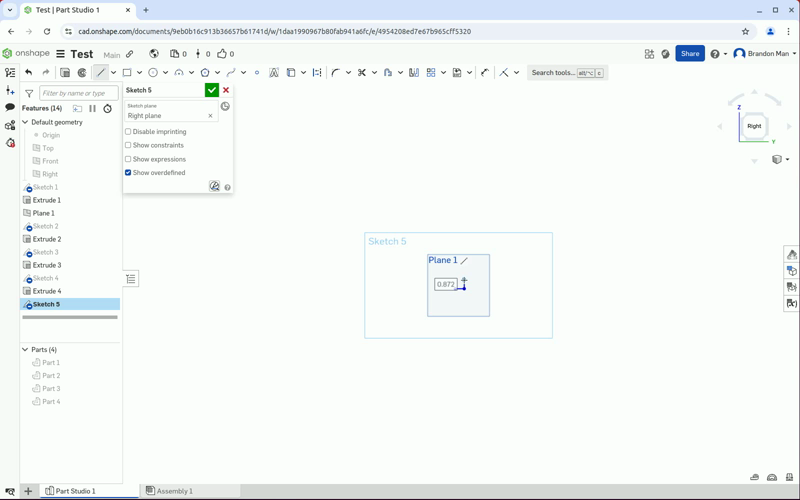
scroll(-6)
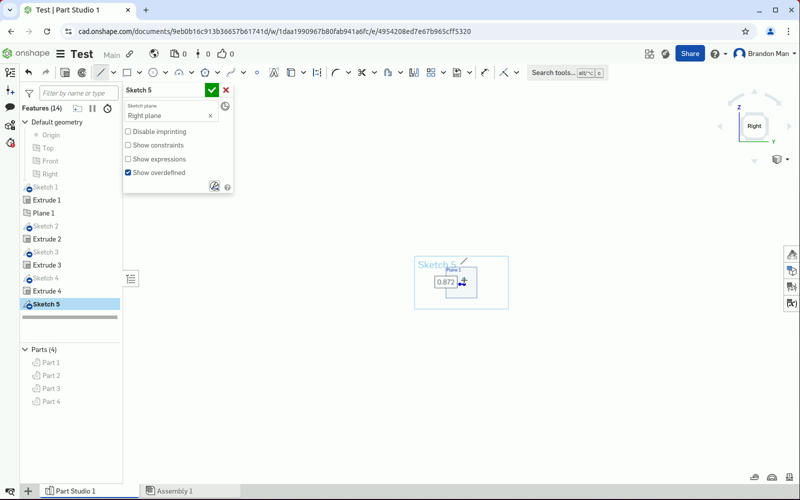
key_up(shift)
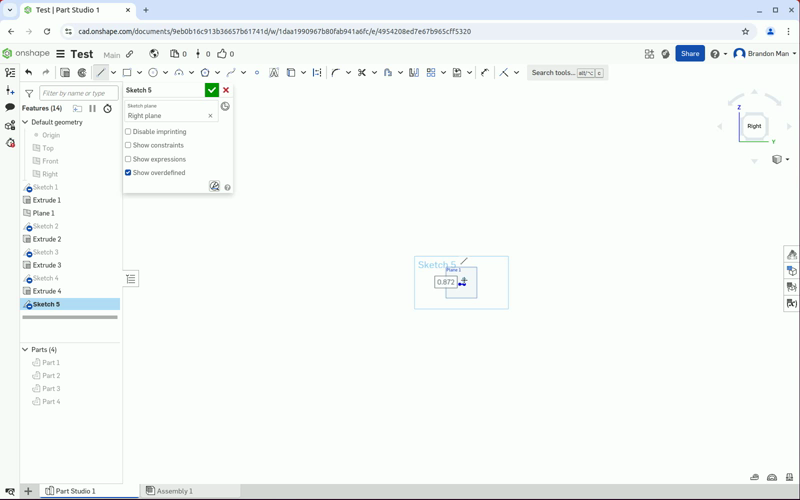
key_down(shift)
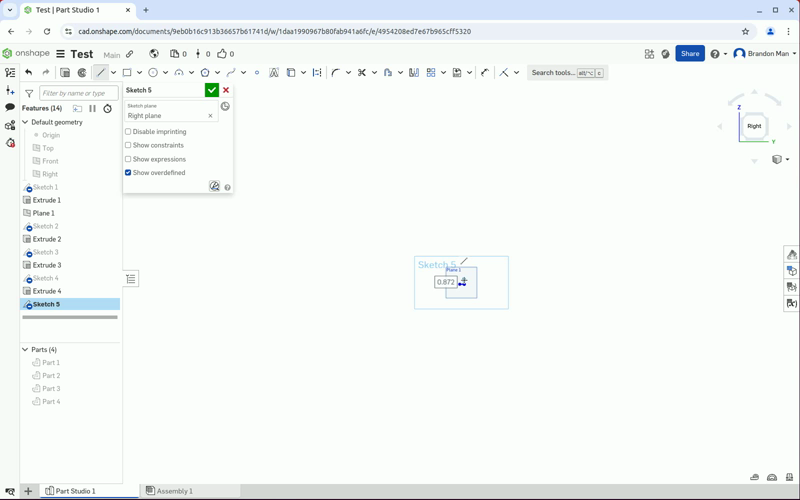
mouse_move(494, 279)
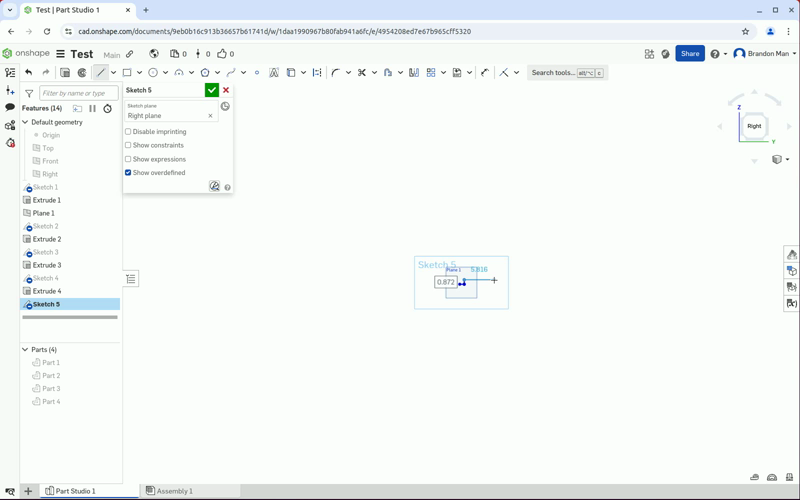
mouse_move(459, 279)
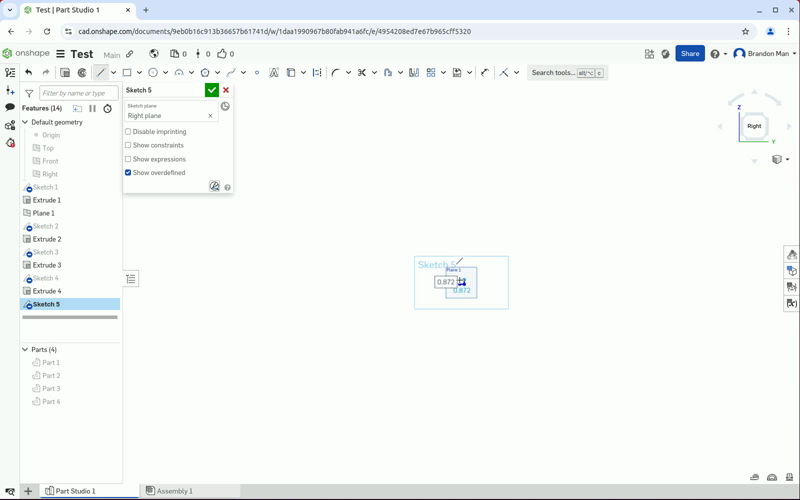
scroll(6)
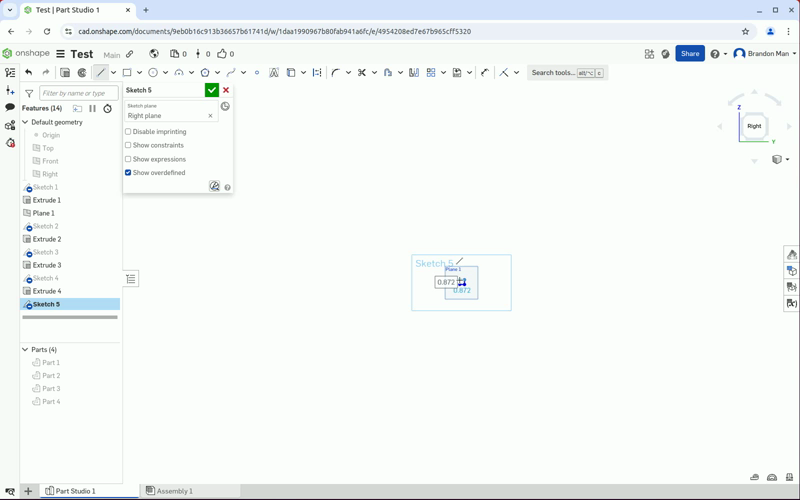
scroll(6)
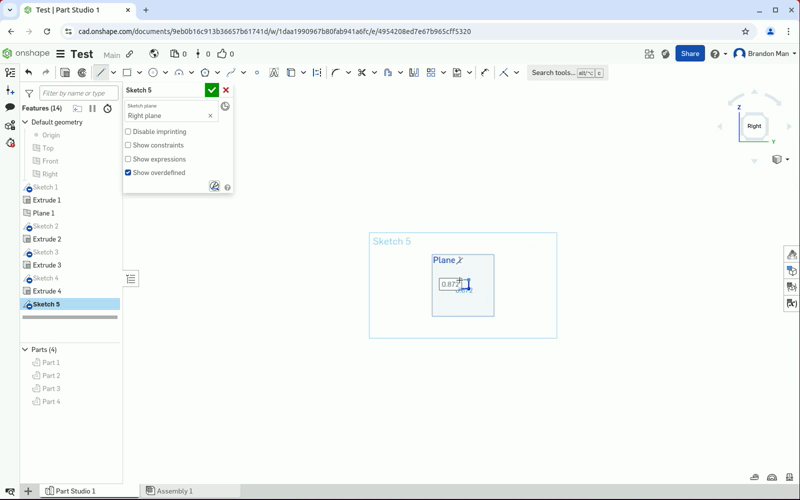
scroll(6)
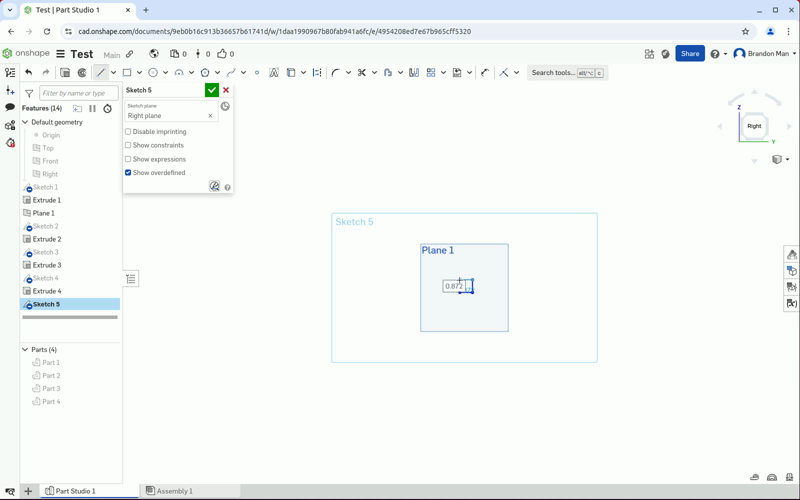
scroll(6)
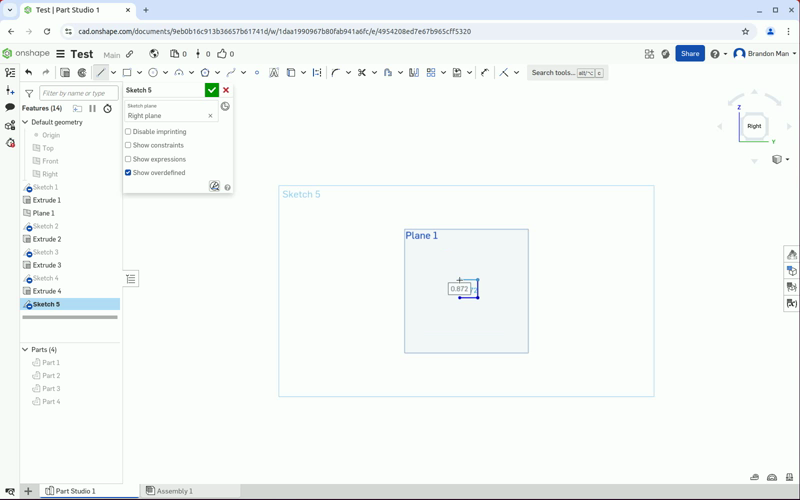
scroll(6)
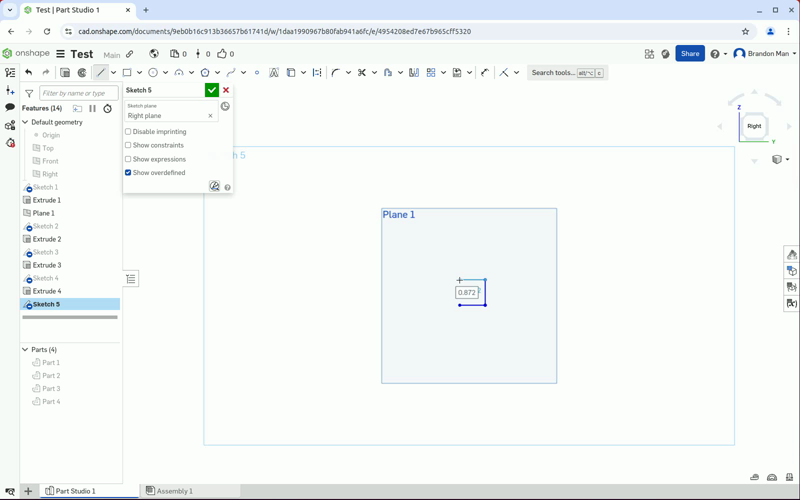
scroll(6)
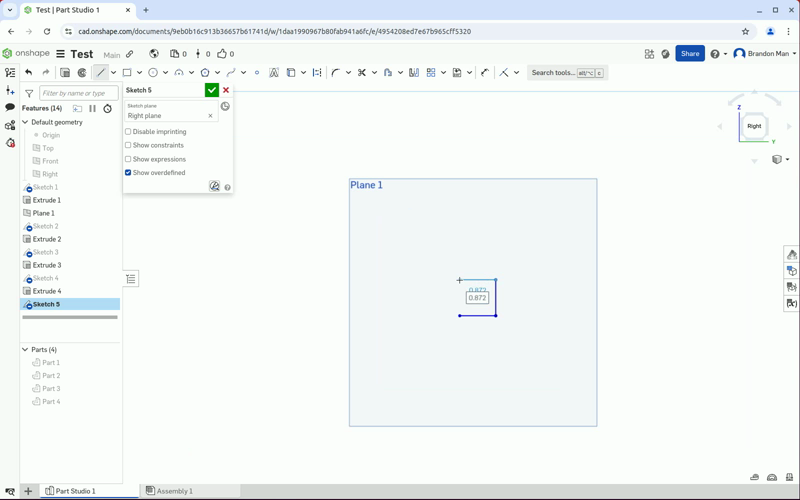
scroll(6)
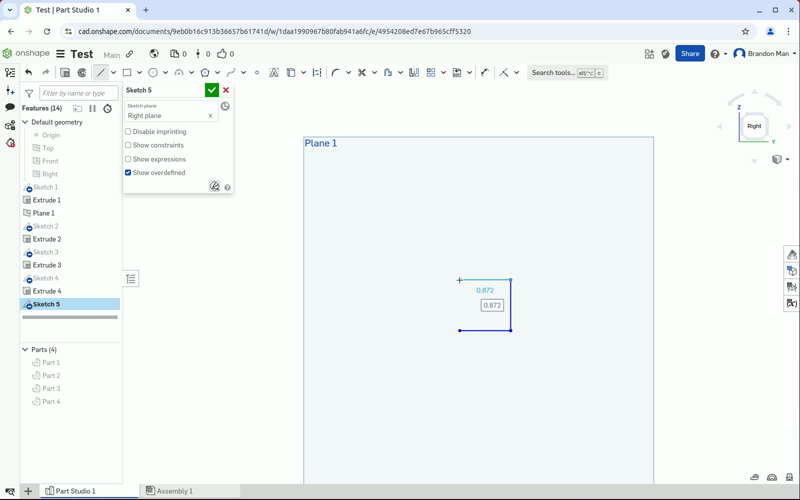
click(459, 279)
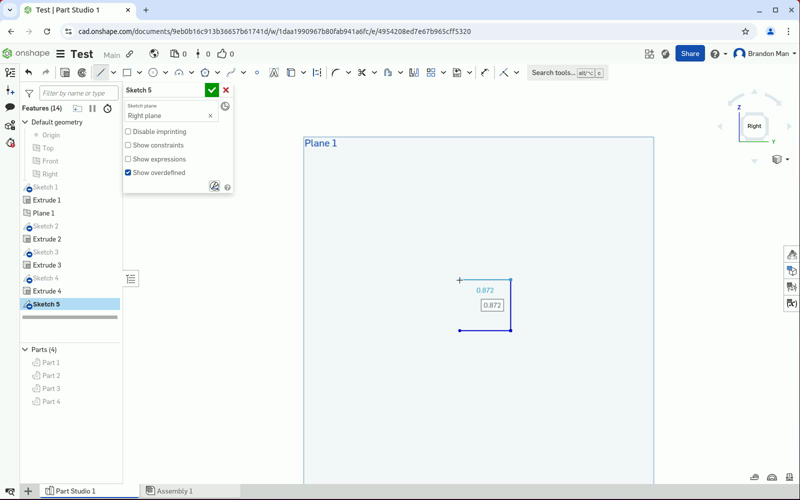
scroll(-6)
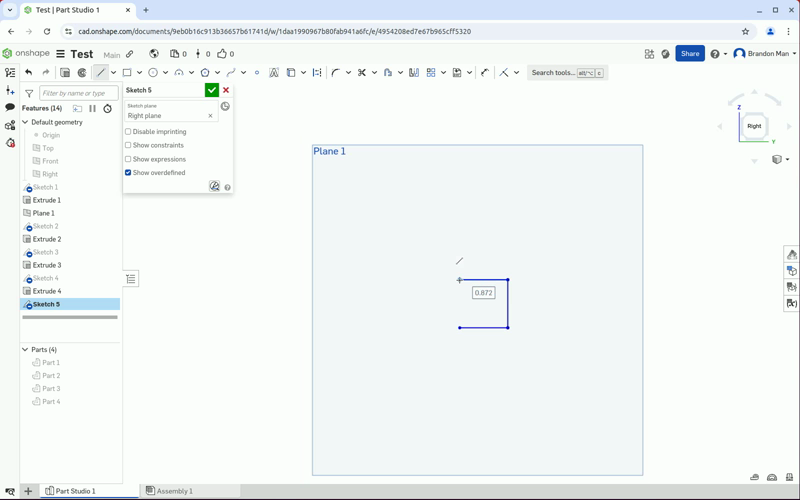
scroll(-6)
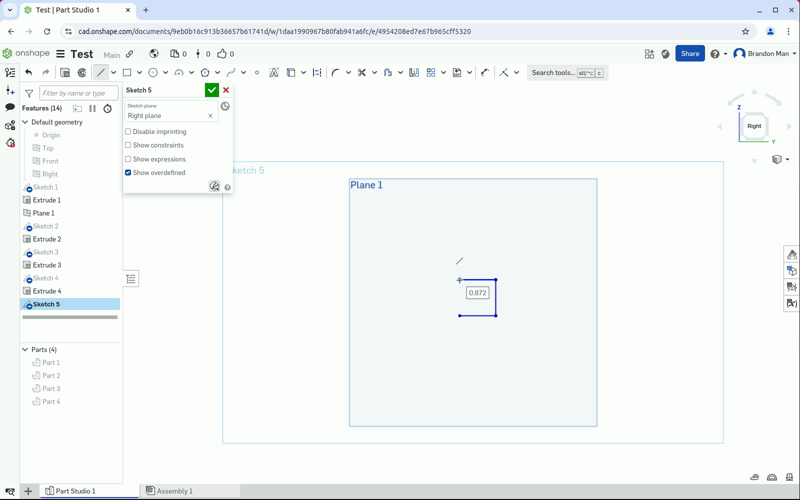
scroll(-6)
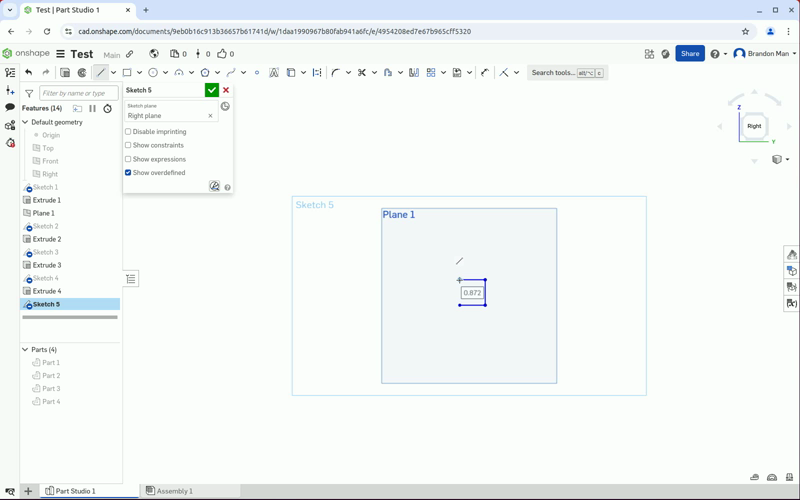
scroll(-6)
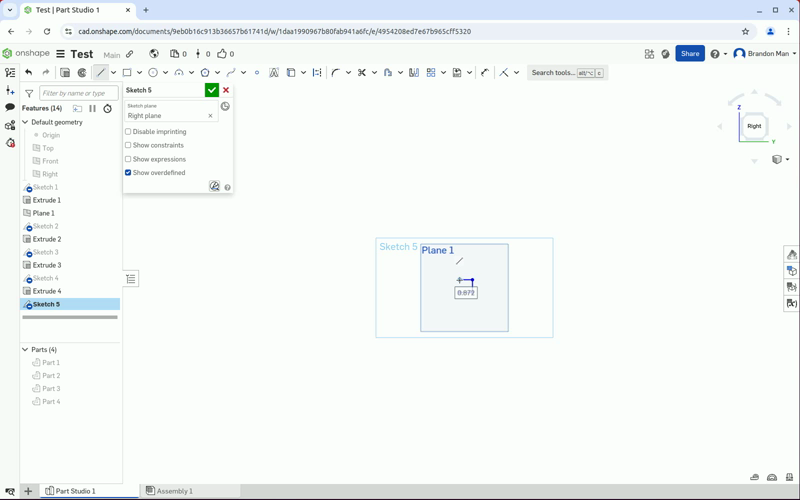
scroll(-6)
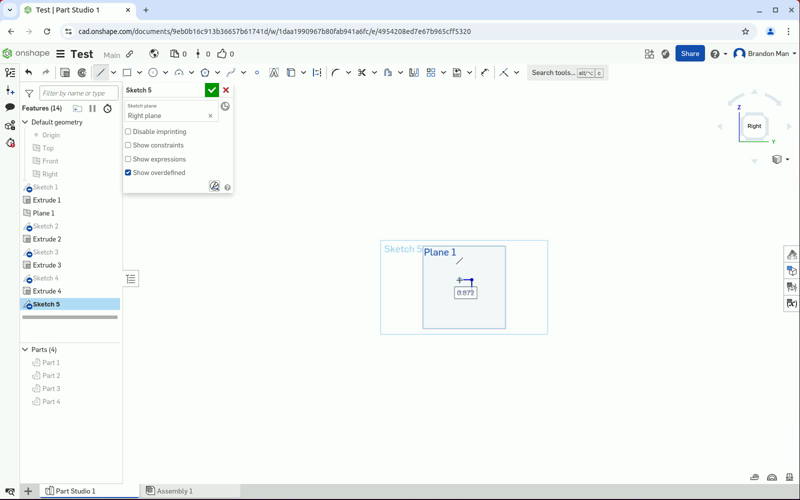
scroll(-6)
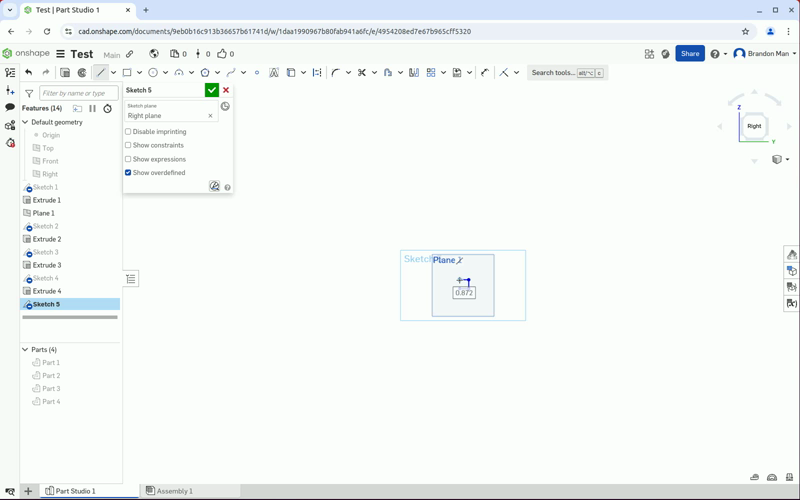
scroll(-6)
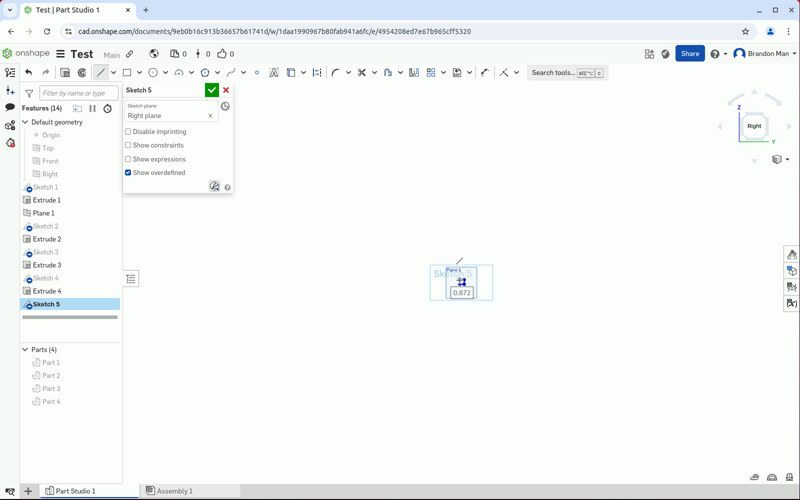
key_up(shift)
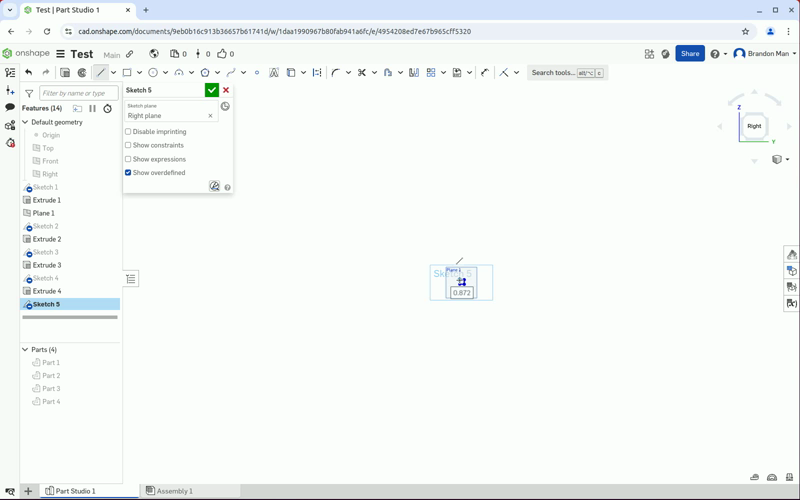
mouse_move(489, 279)
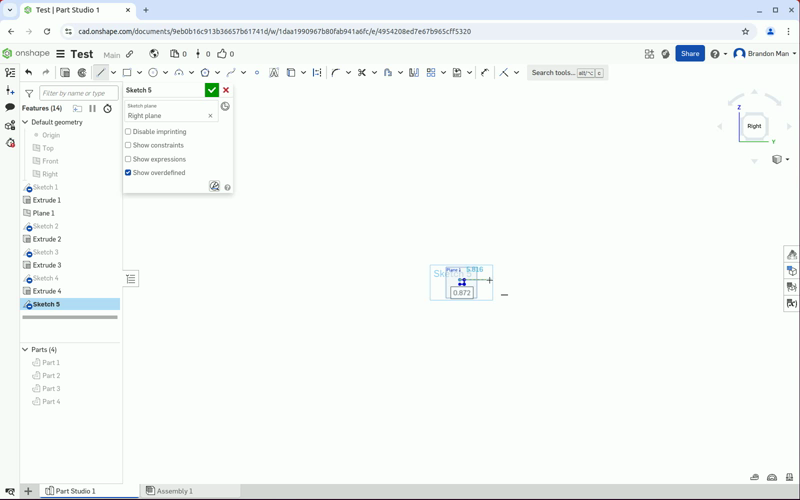
key_down(shift)
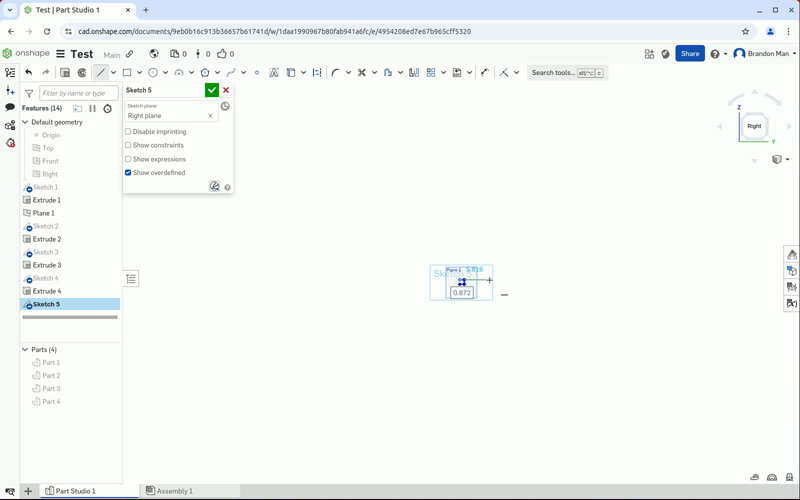
mouse_move(459, 284)
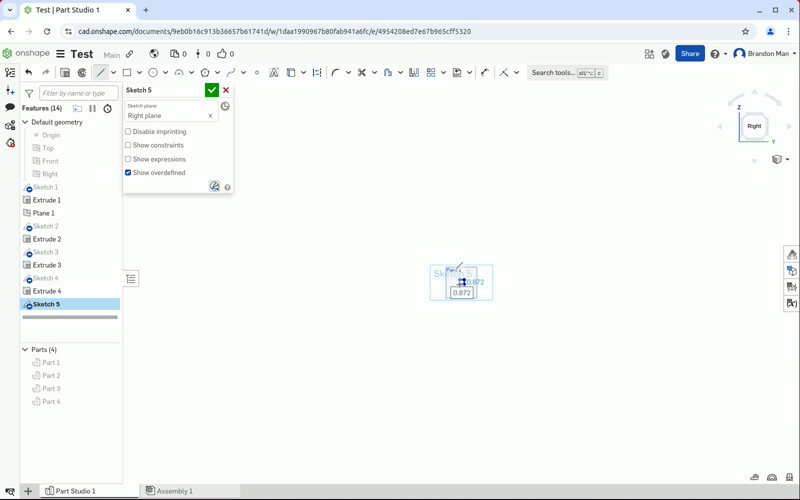
scroll(6)
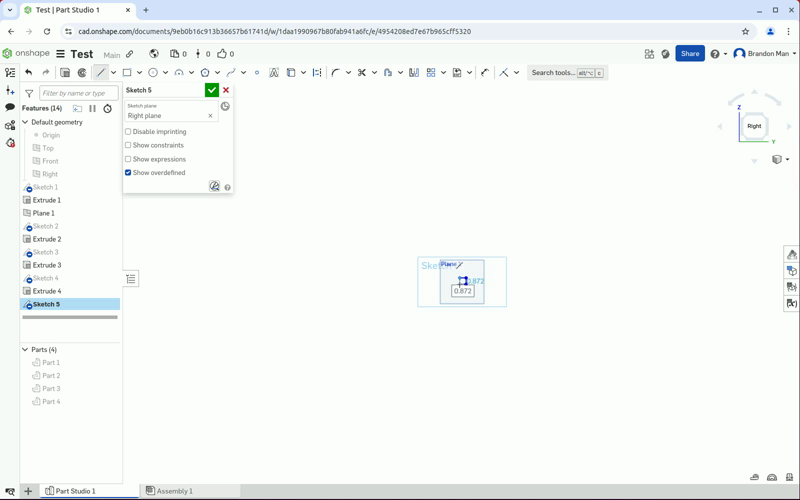
scroll(6)
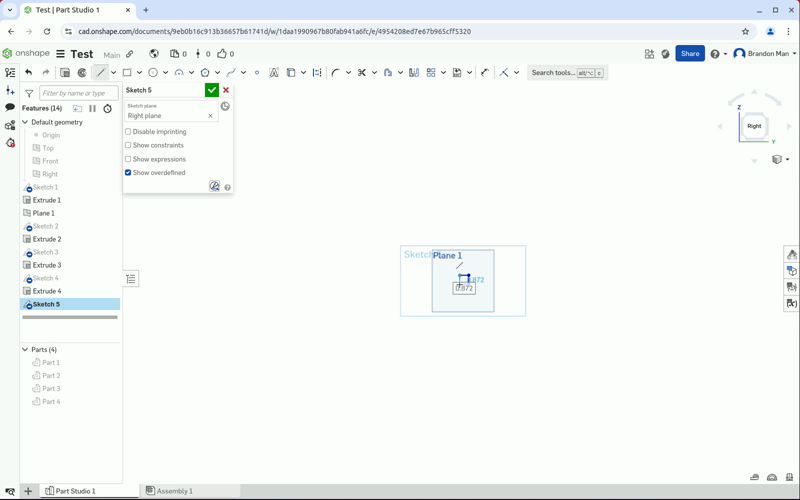
scroll(6)
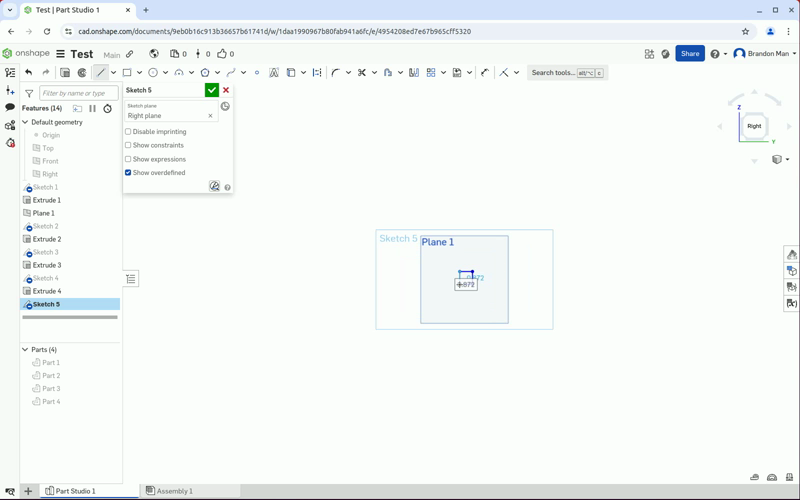
scroll(6)
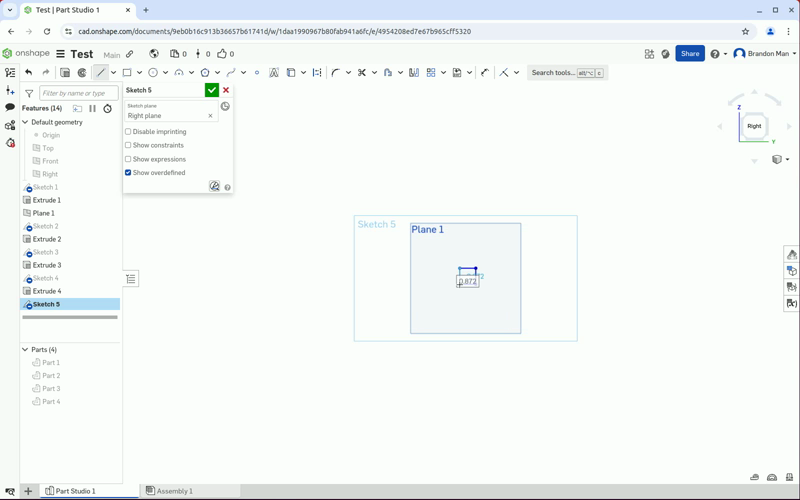
scroll(6)
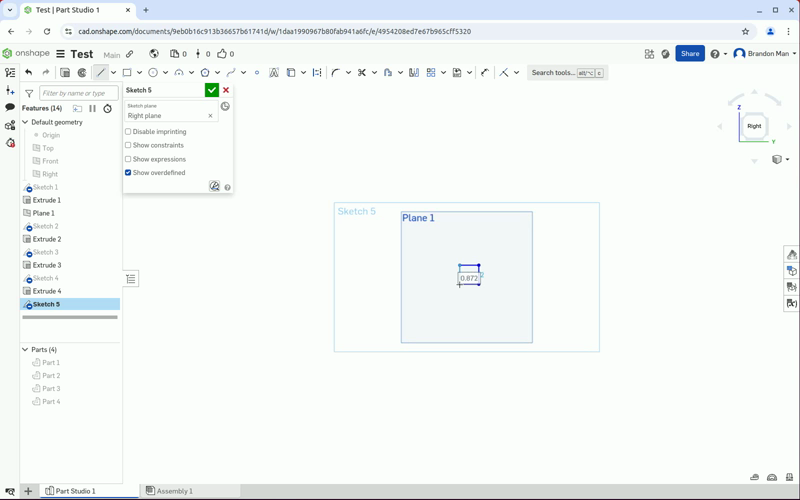
scroll(6)
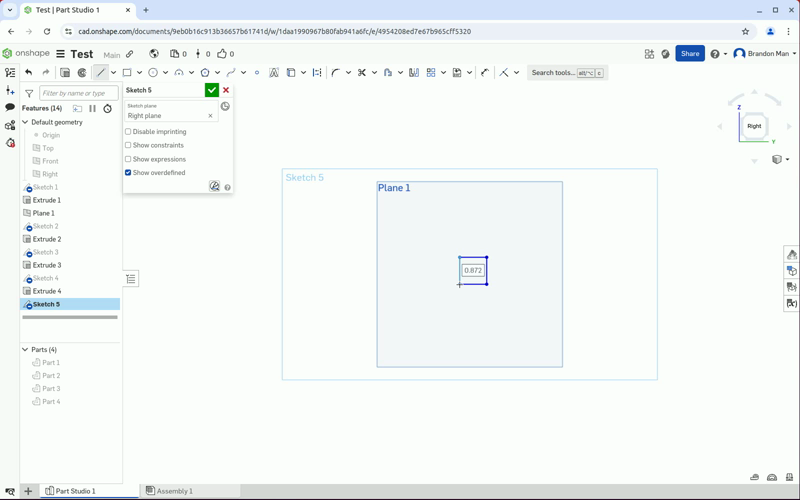
scroll(6)
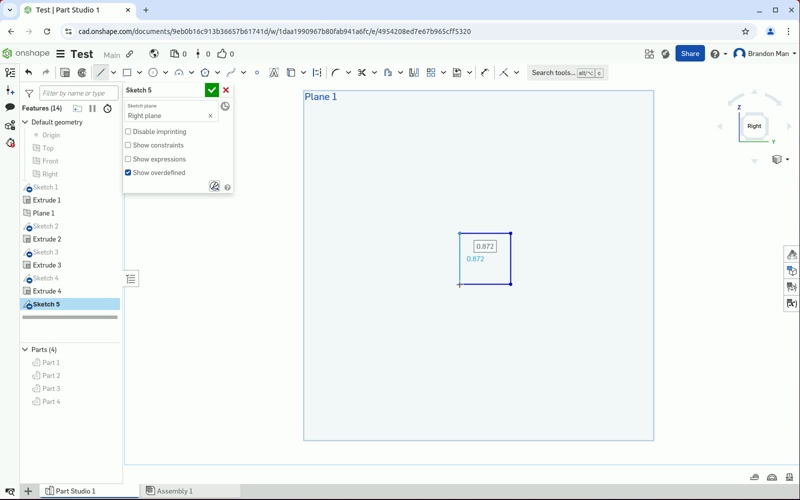
key_up(shift)
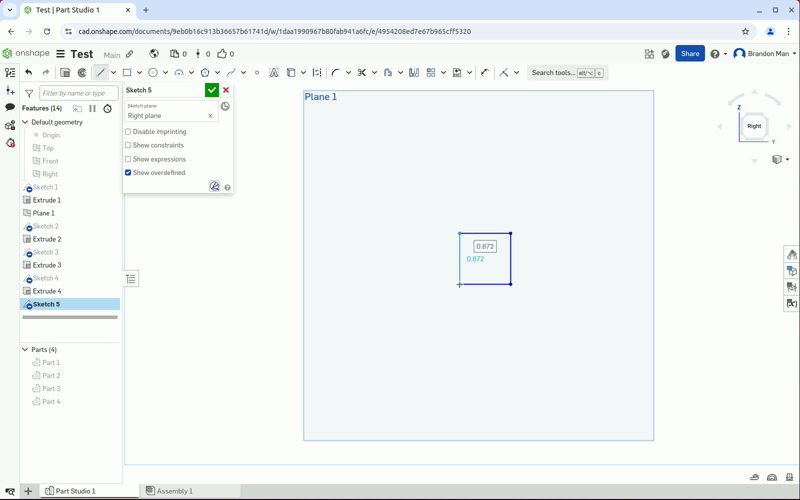
click(459, 284)
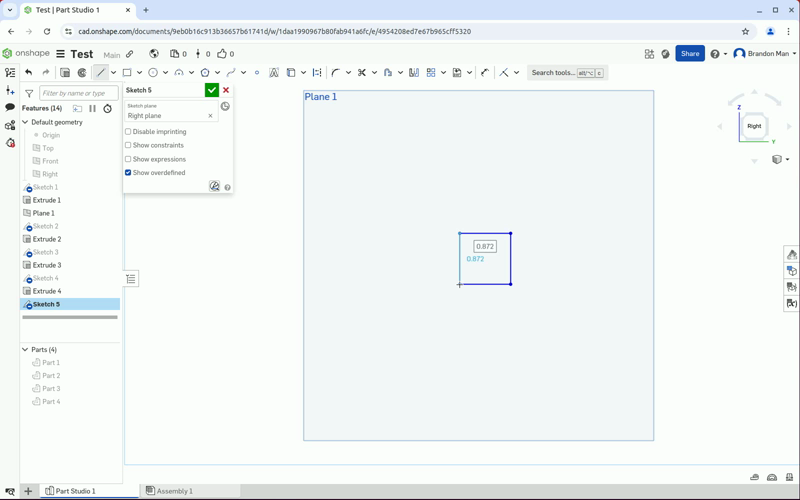
scroll(-6)
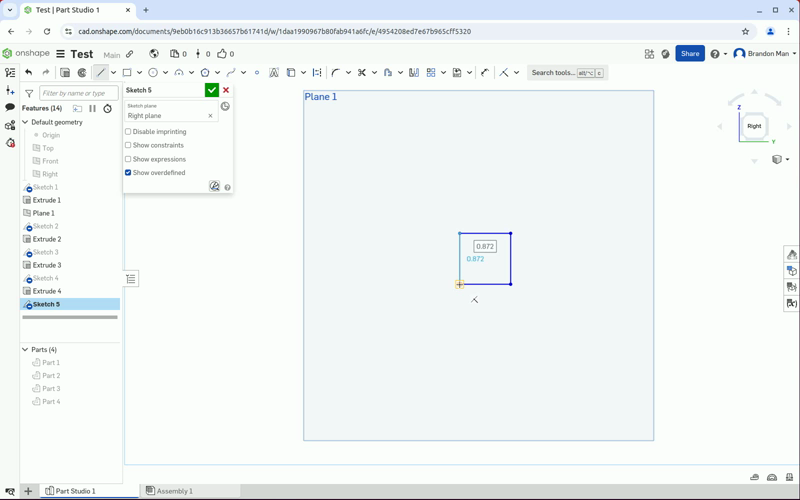
scroll(-6)
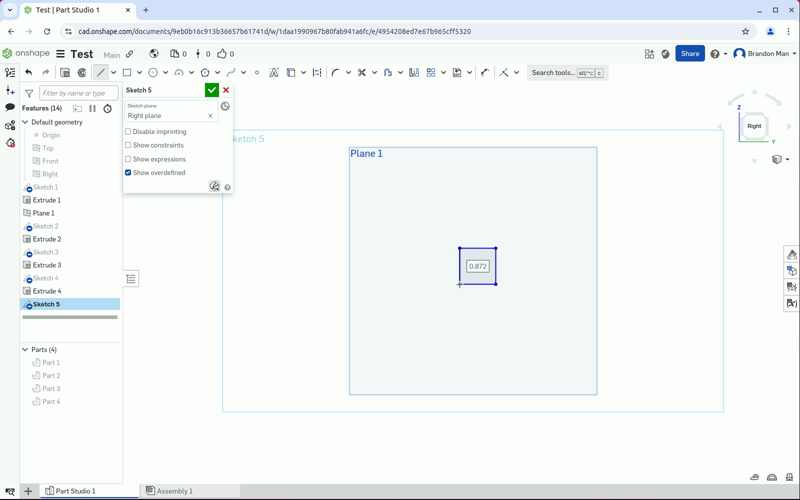
scroll(-6)
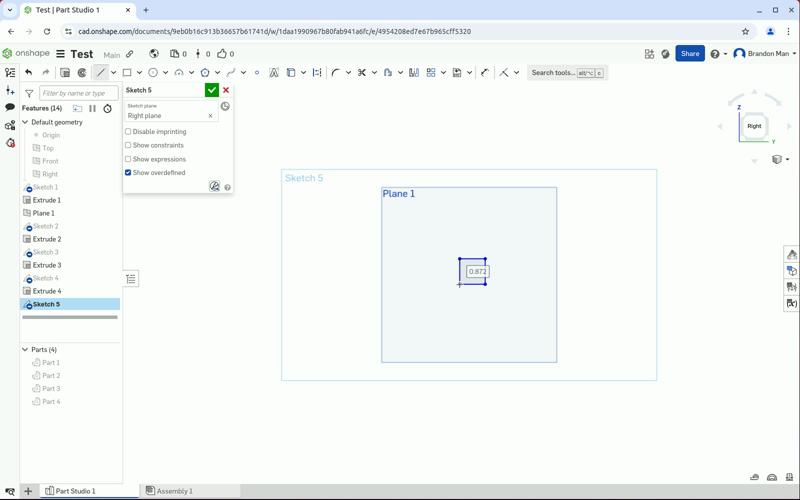
scroll(-6)
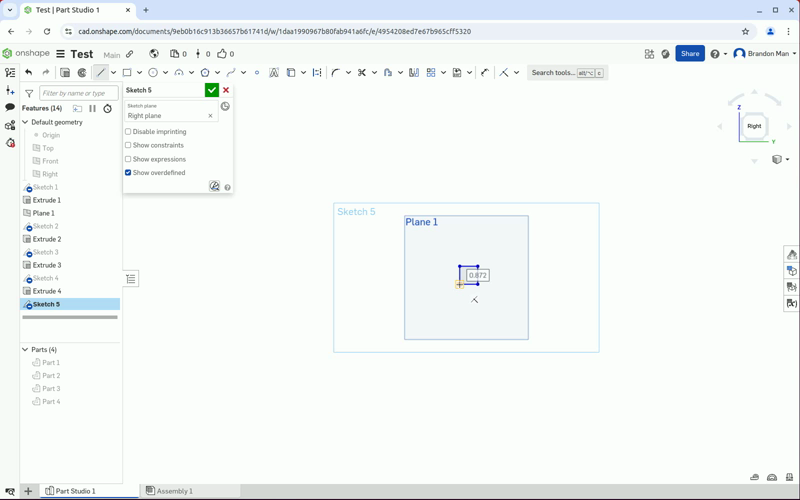
scroll(-6)
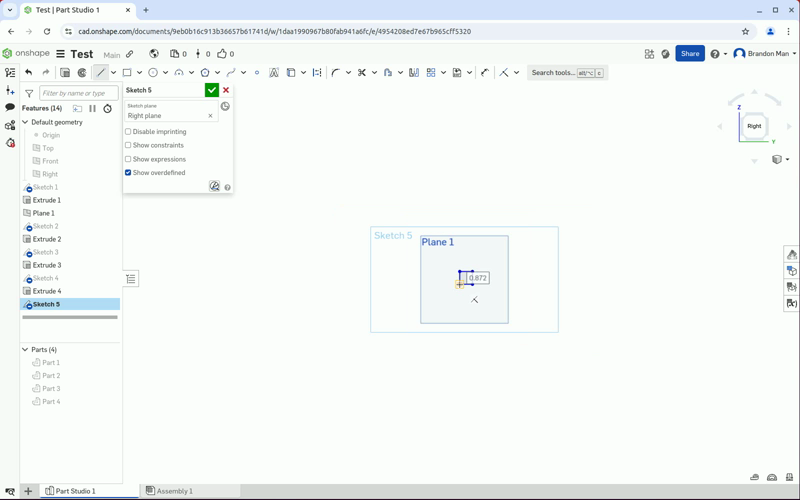
scroll(-6)
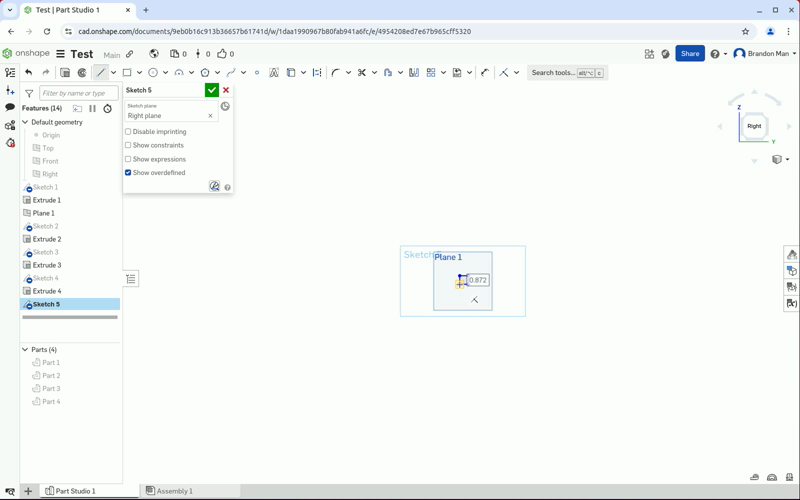
scroll(-6)
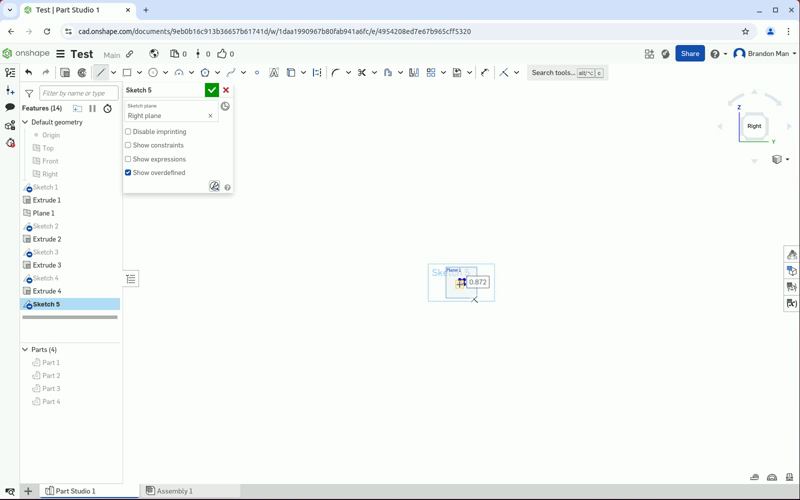
key(esc)
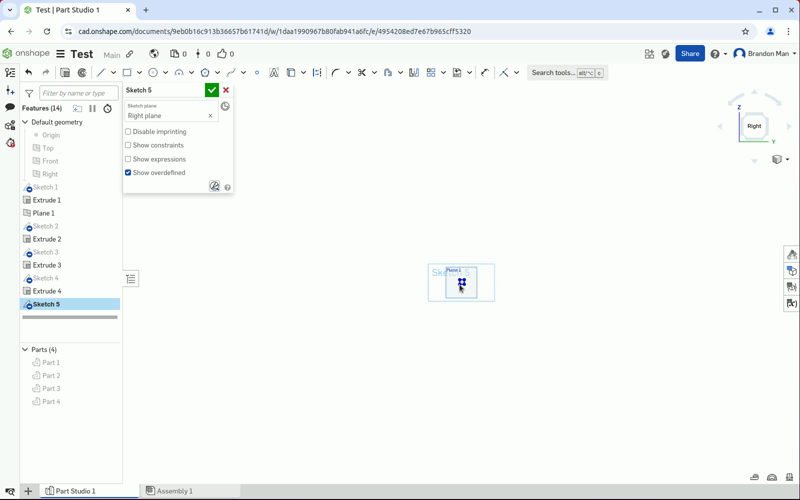
mouse_move(460, 282)
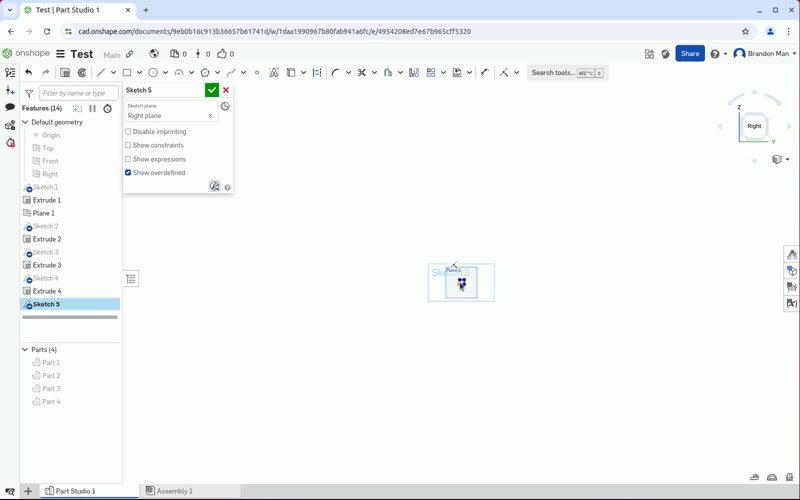
scroll(6)
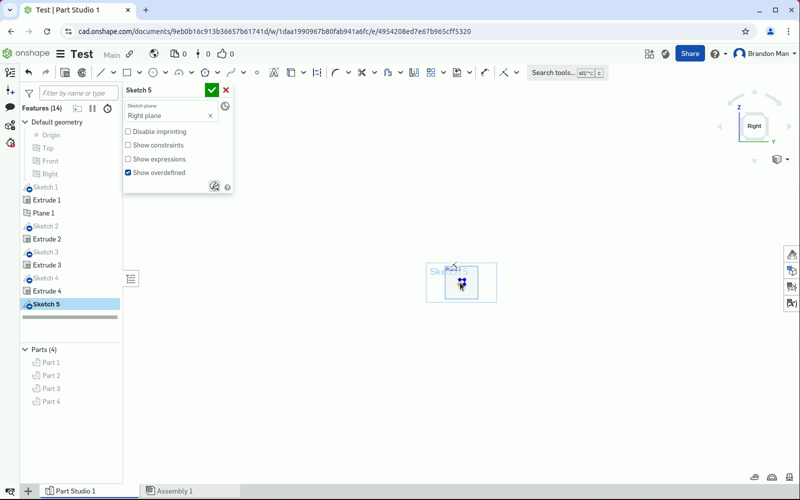
scroll(6)
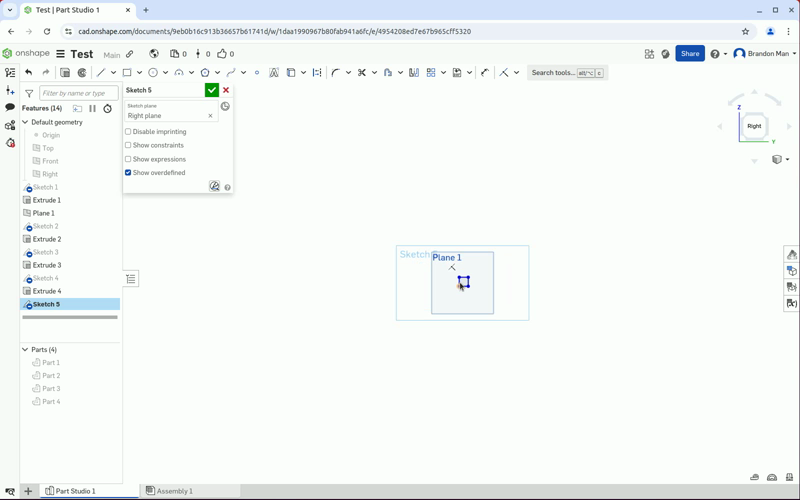
scroll(6)
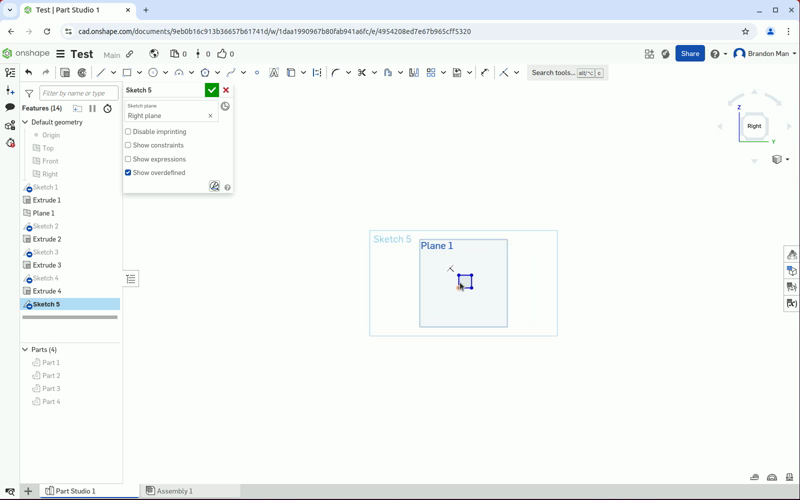
scroll(6)
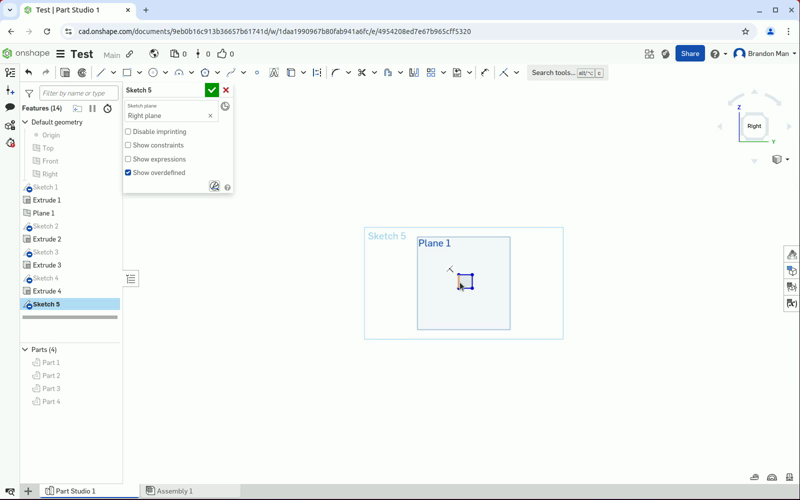
scroll(6)
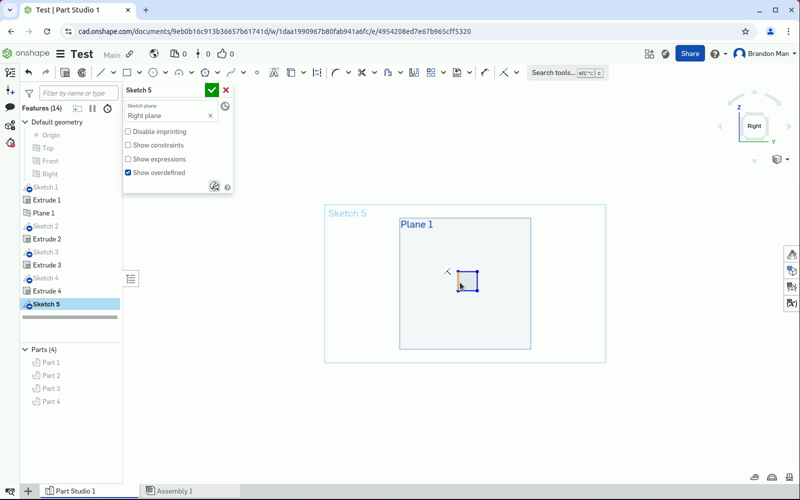
scroll(6)
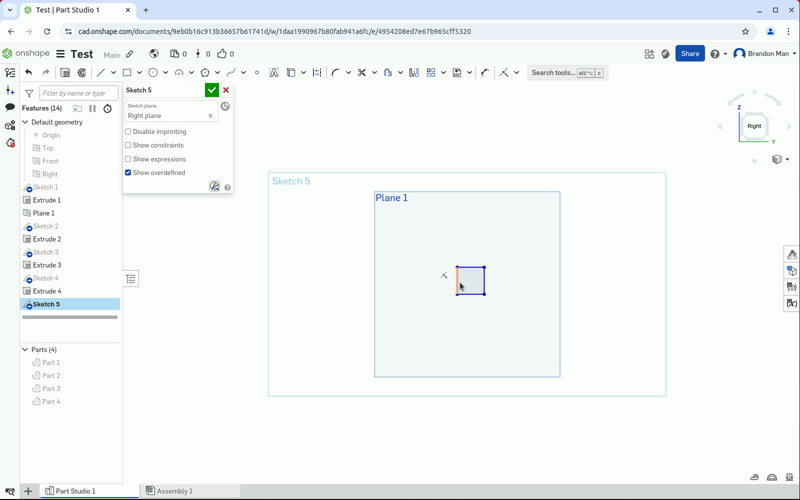
scroll(6)
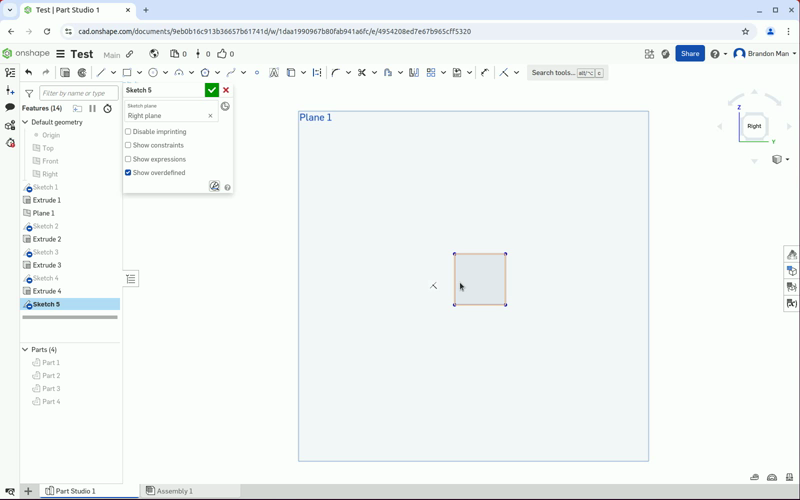
click(460, 282)
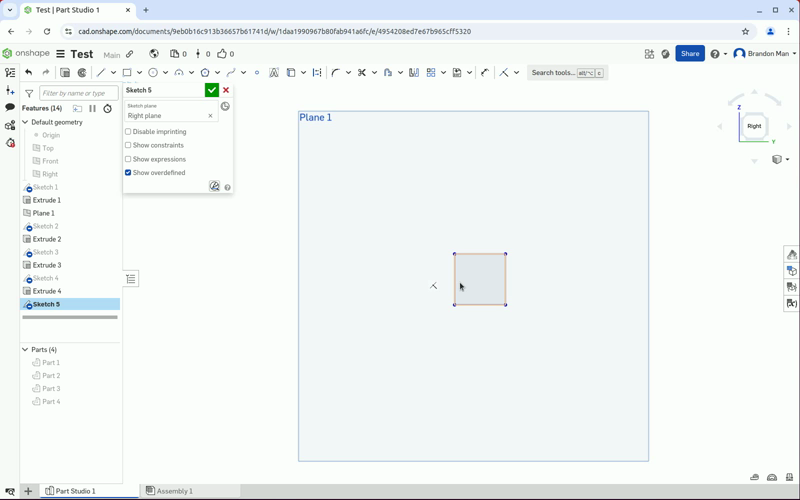
scroll(-6)
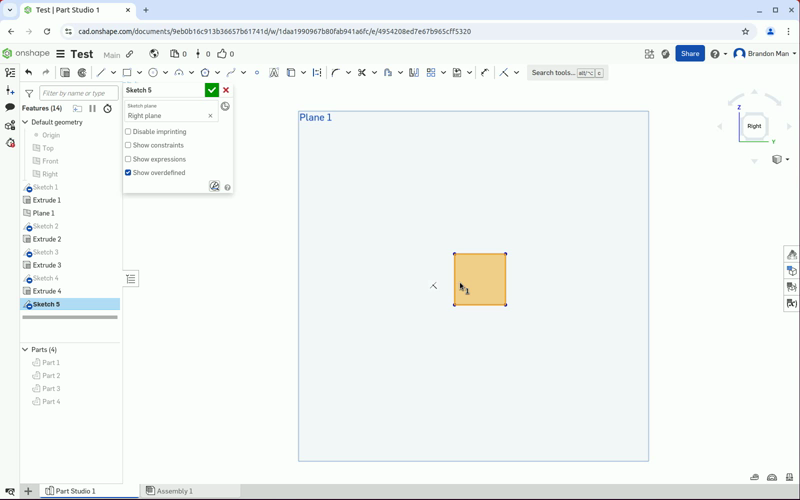
scroll(-6)
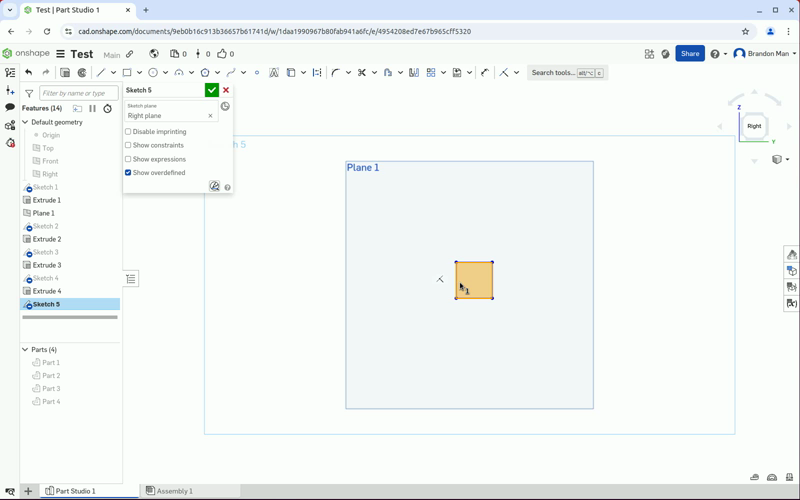
scroll(-6)
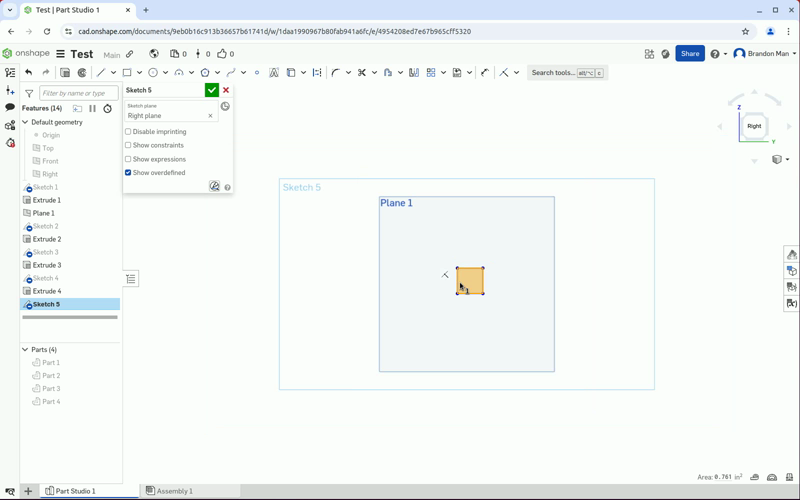
scroll(-6)
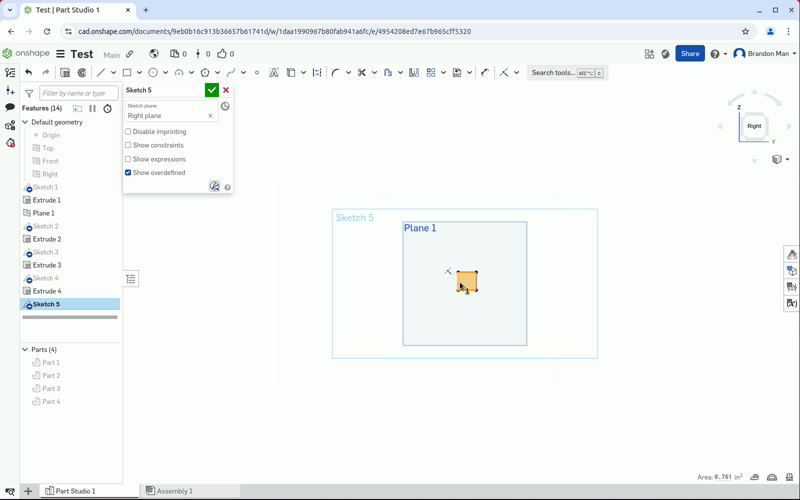
scroll(-6)
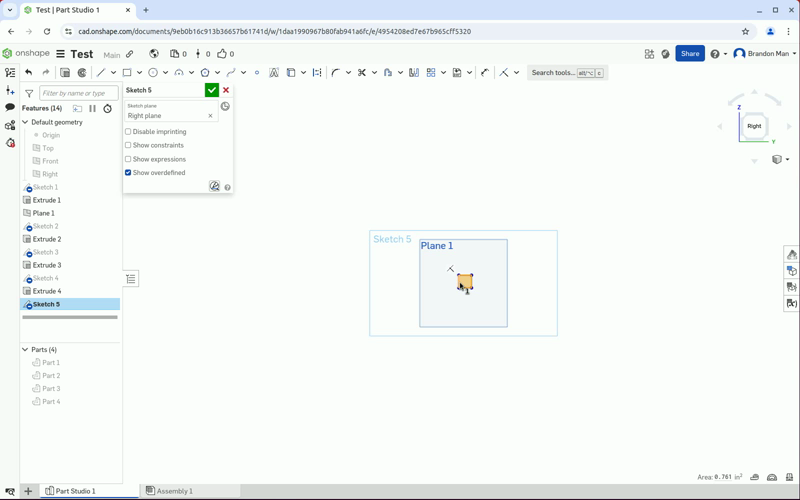
scroll(-6)
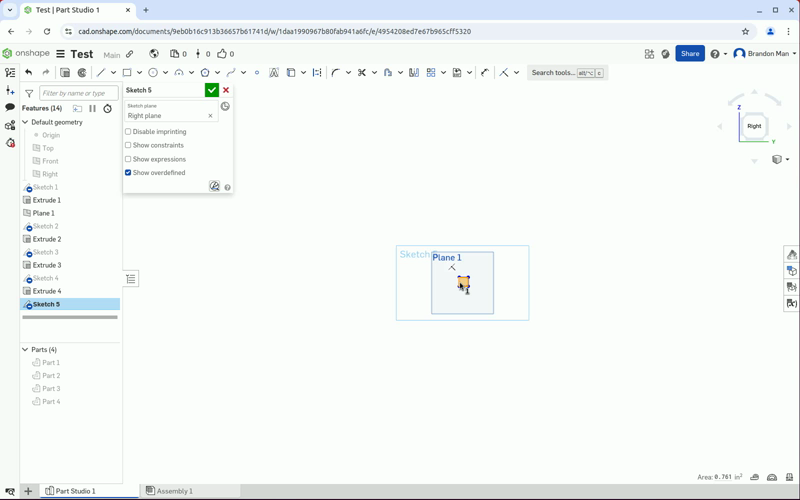
scroll(-6)
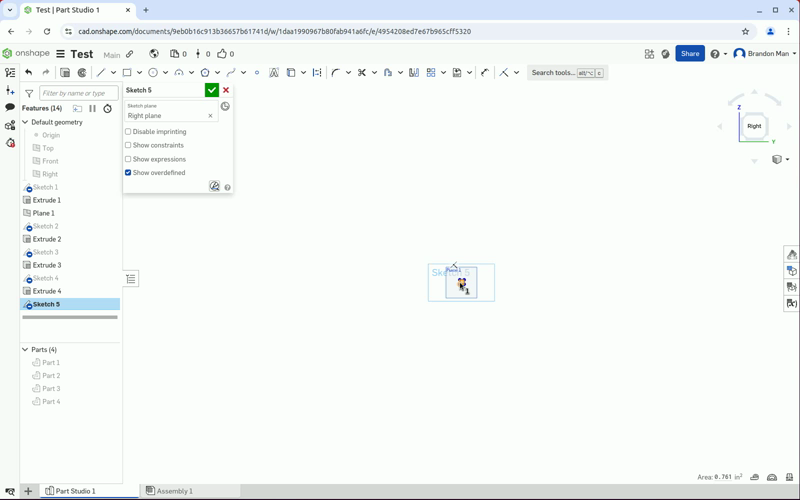
mouse_move(73, 352)
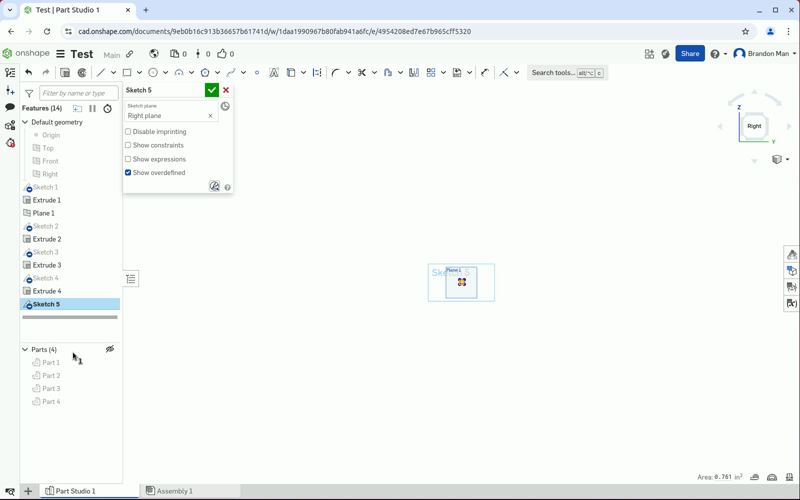
key(shift+y)
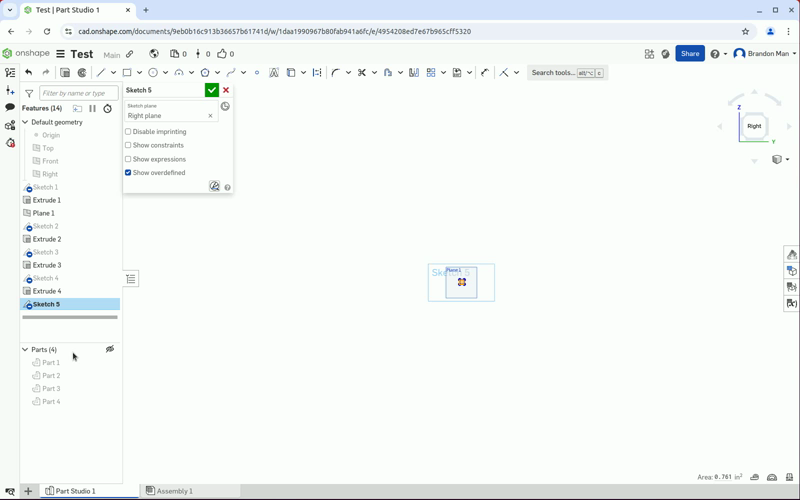
key(shift+e)
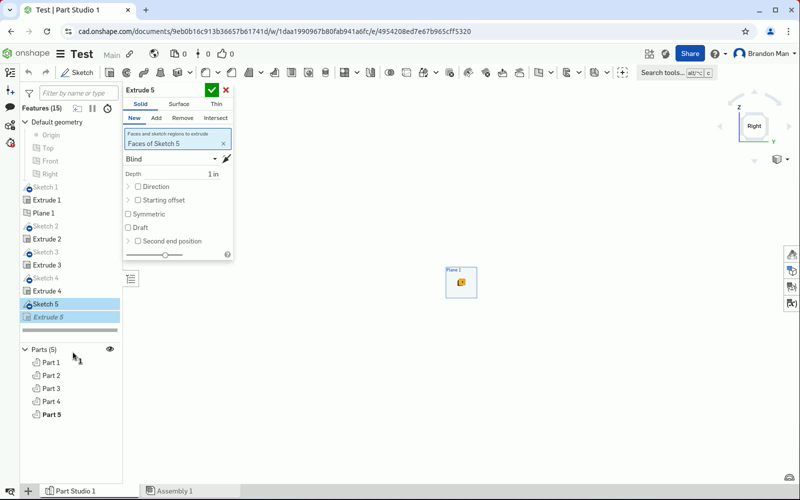
mouse_move(143, 106)
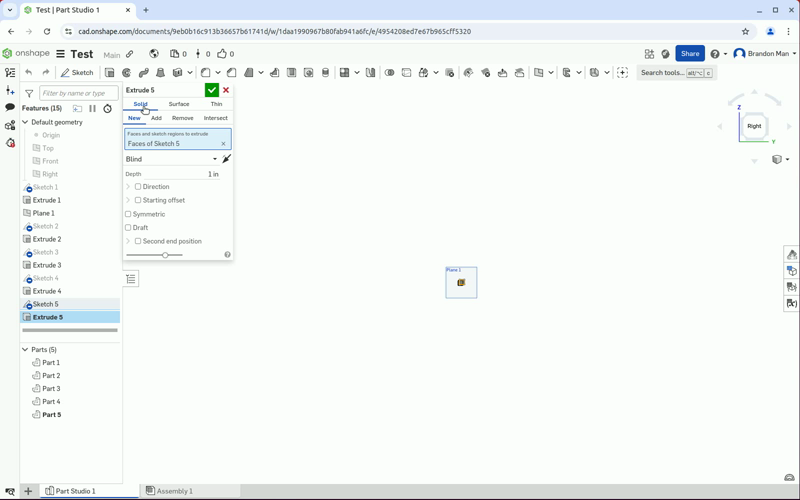
click(143, 106)
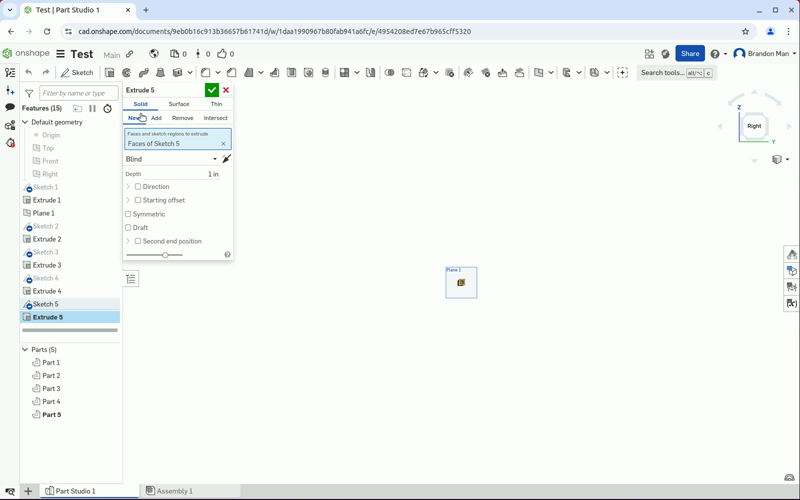
mouse_move(137, 120)
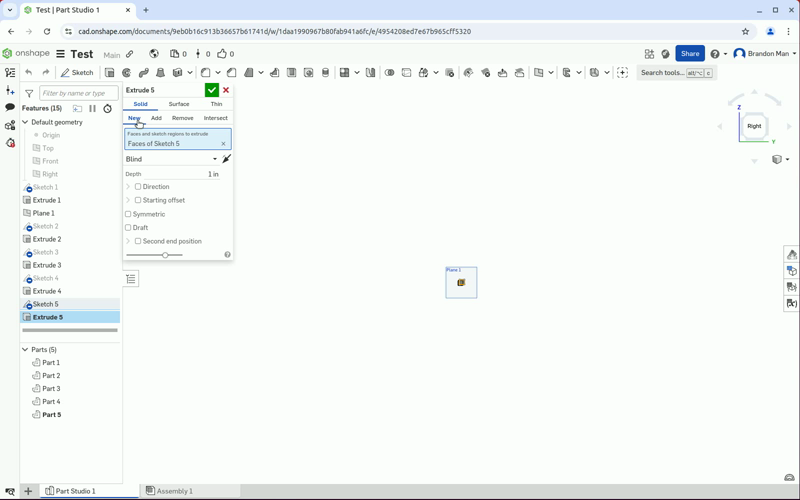
click(137, 120)
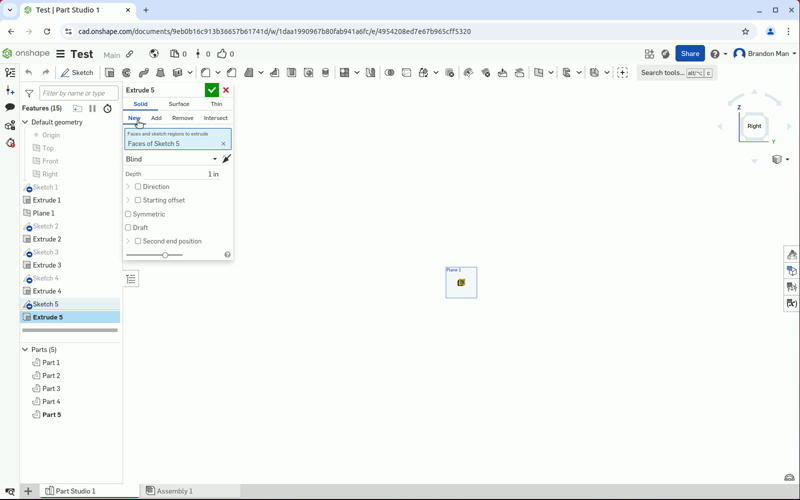
key(tab, 4)
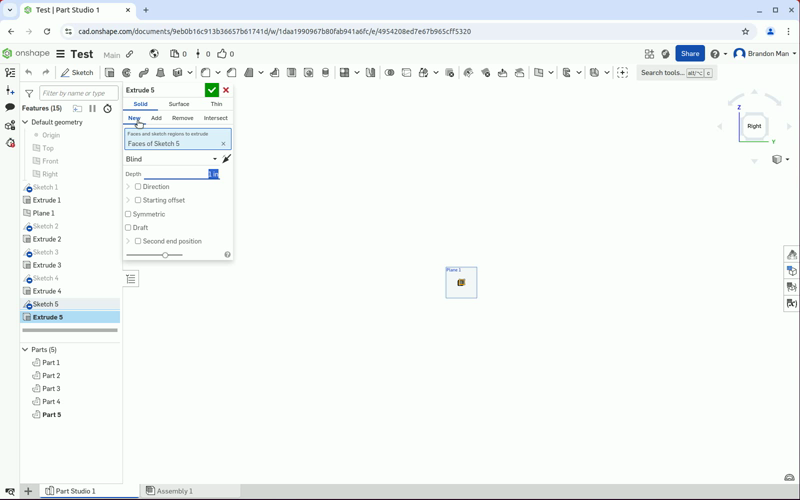
text(-0.241)
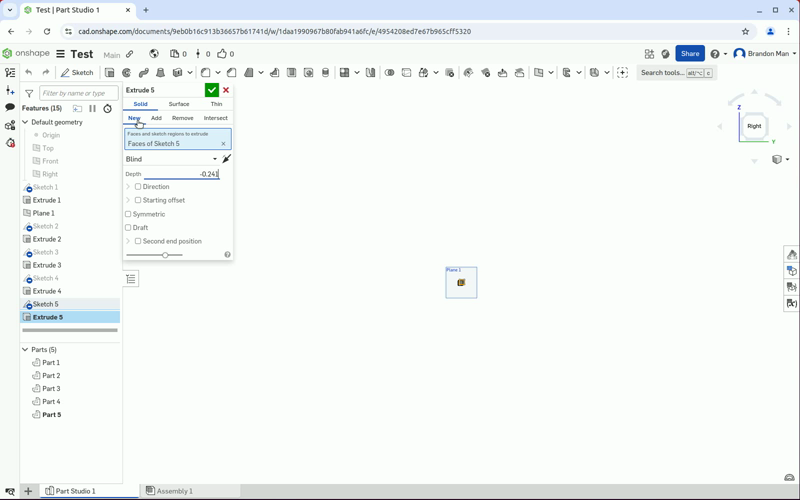
key(enter)
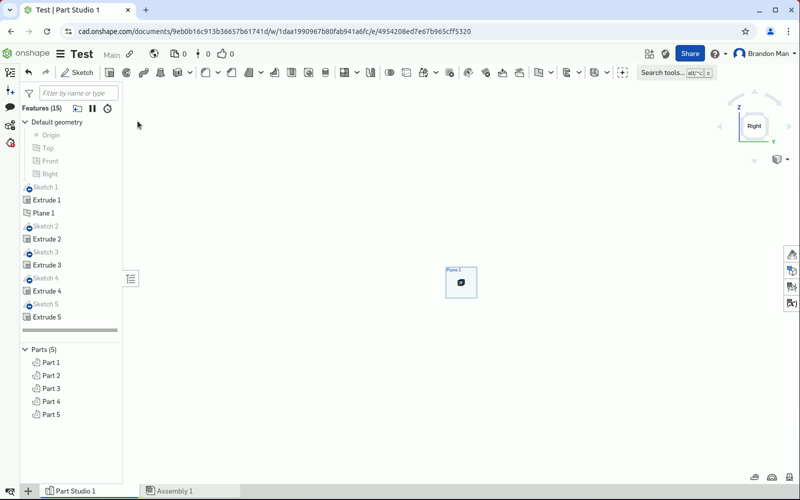
key(shift+h)
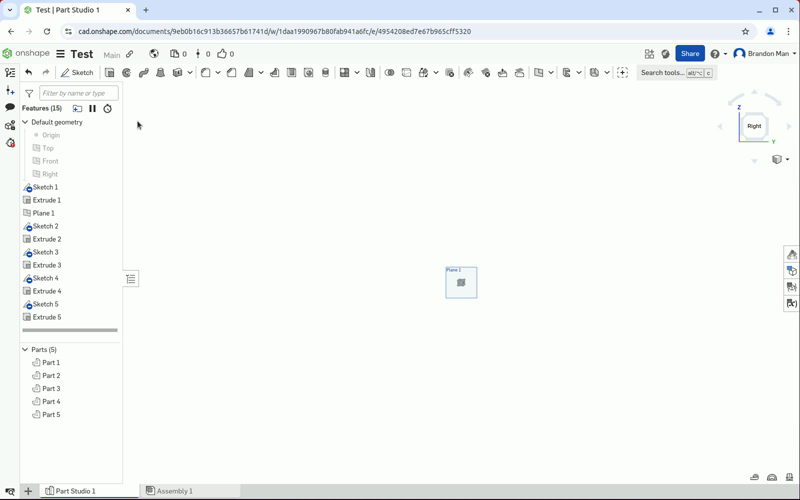
key(shift+h)
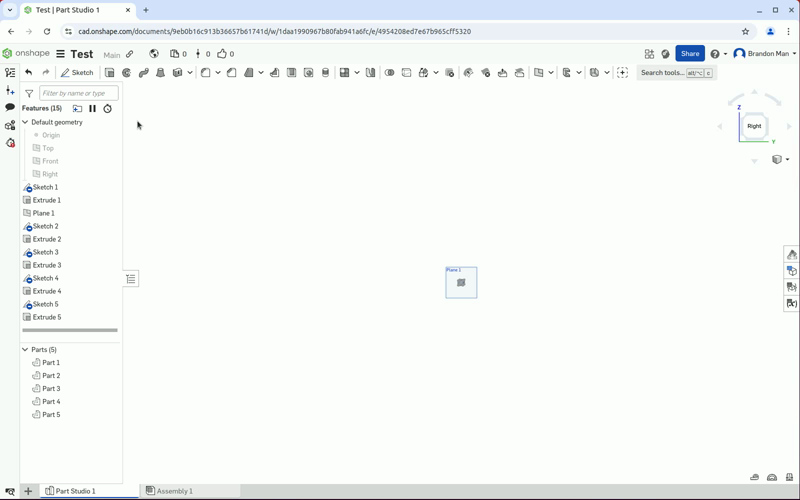
key(shift+7)
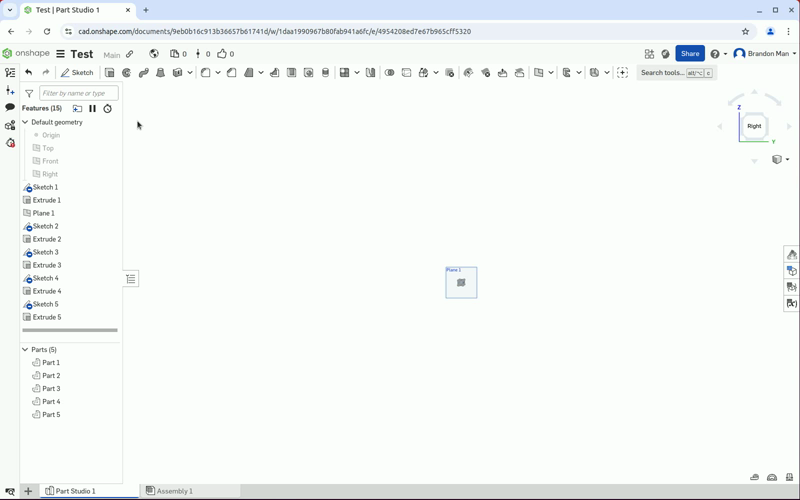
key(right, 2)
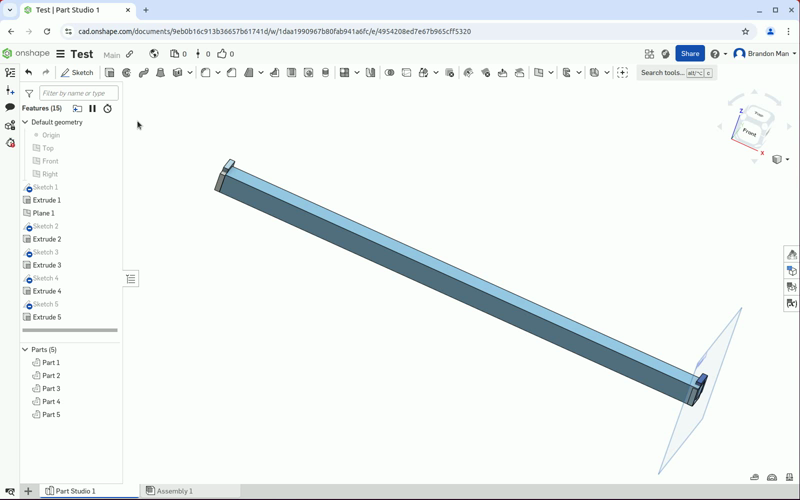
key(down, 2)
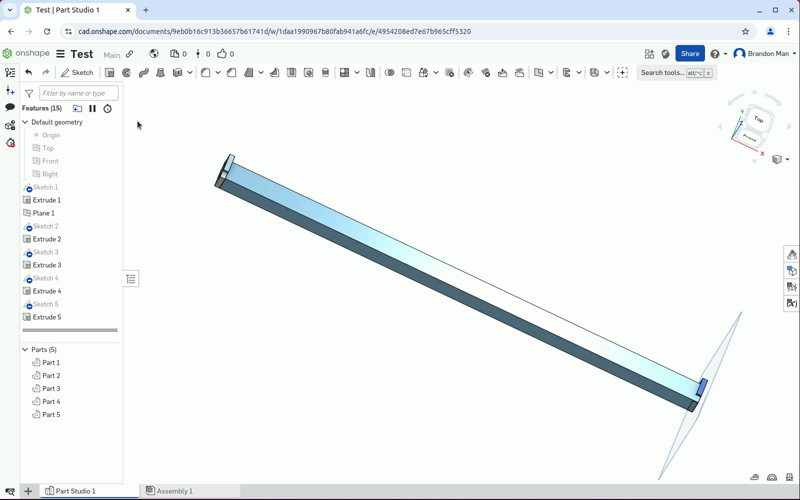
key(up, 2)
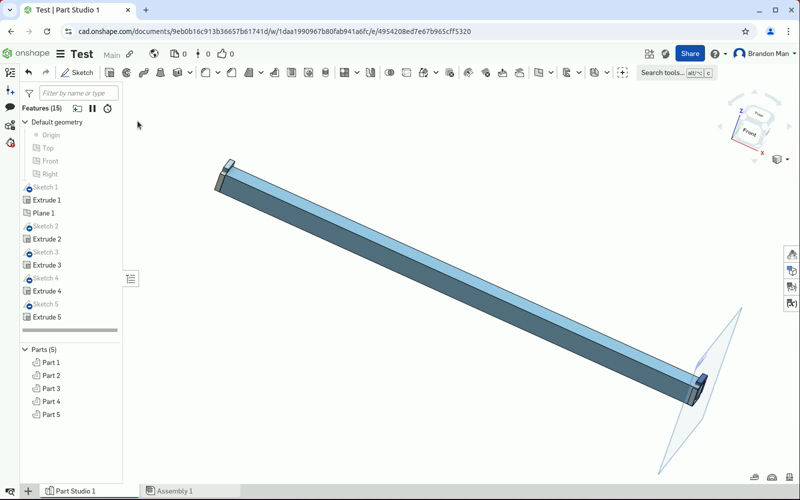
key(left, 2)
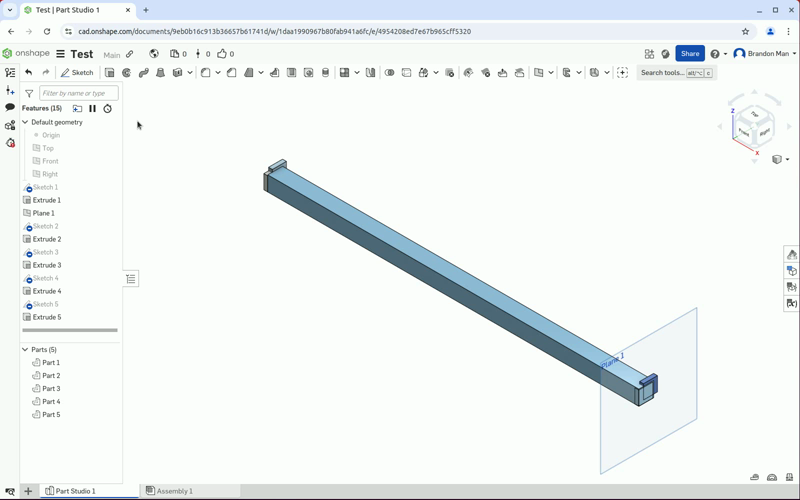
mouse_move(73, 189)
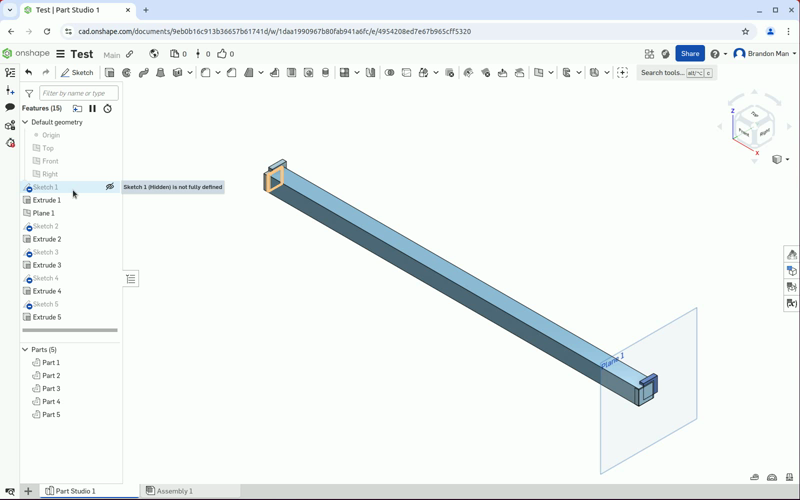
click(73, 189)